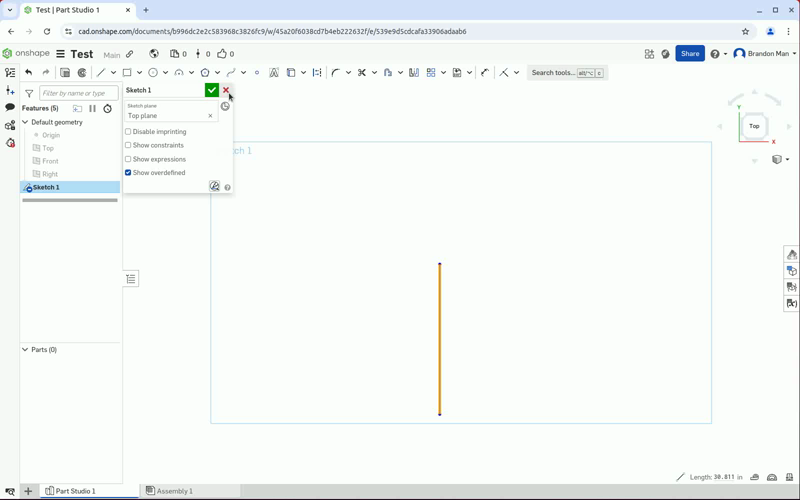
key(shift+h)
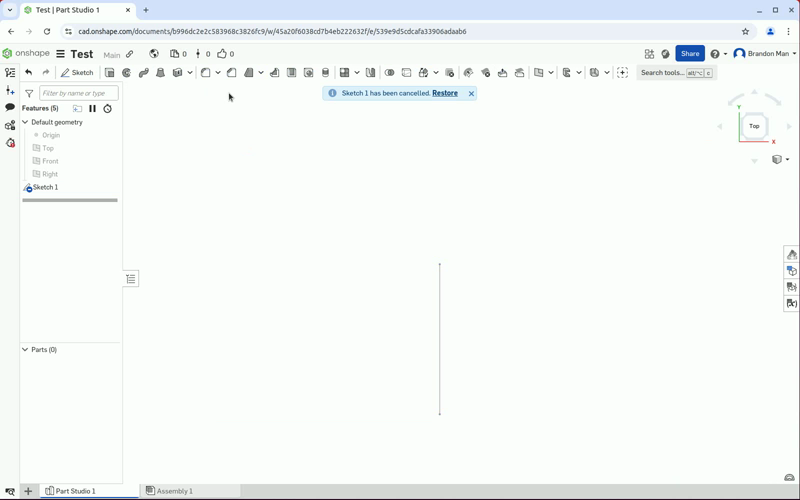
key(shift+s)
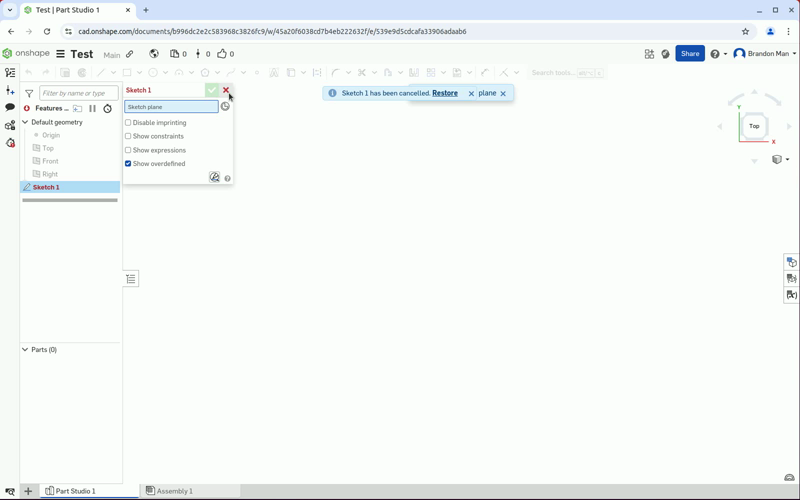
mouse_move(73, 150)
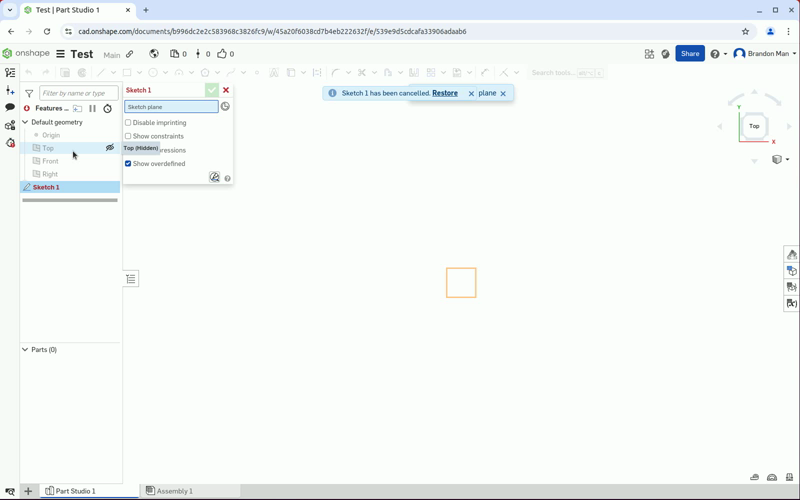
click(73, 150)
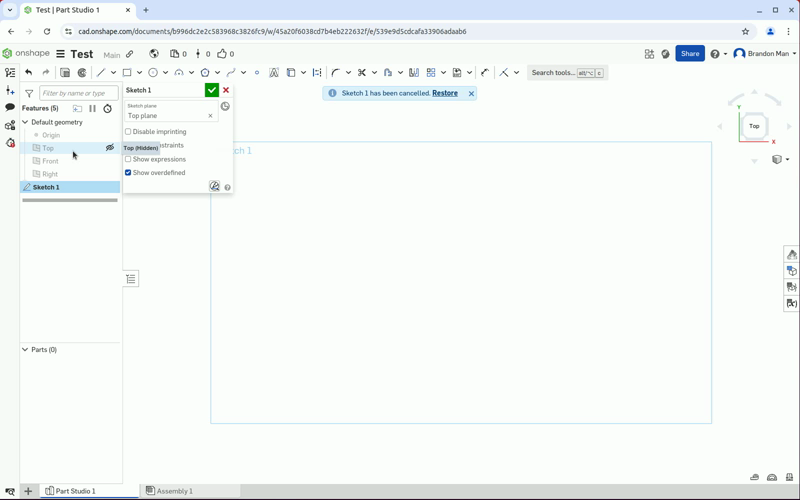
mouse_move(73, 352)
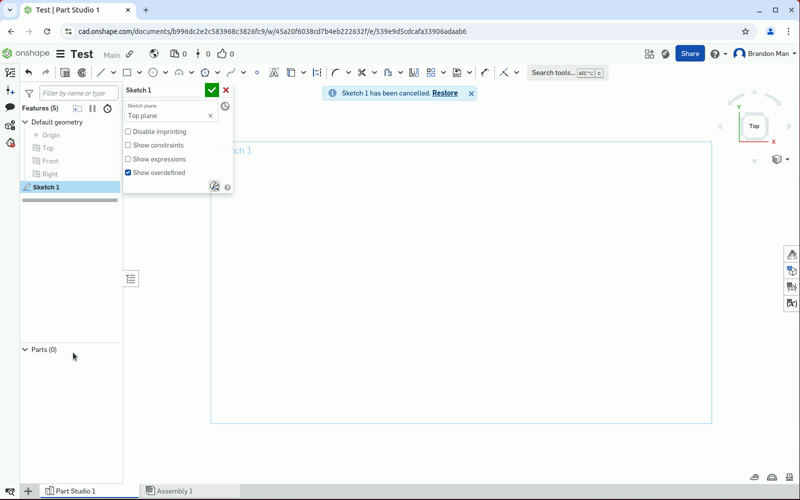
key(y)
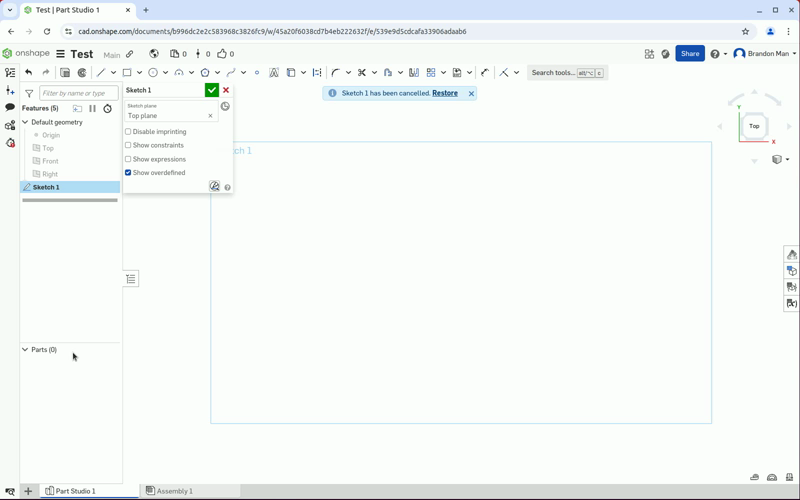
key(l)
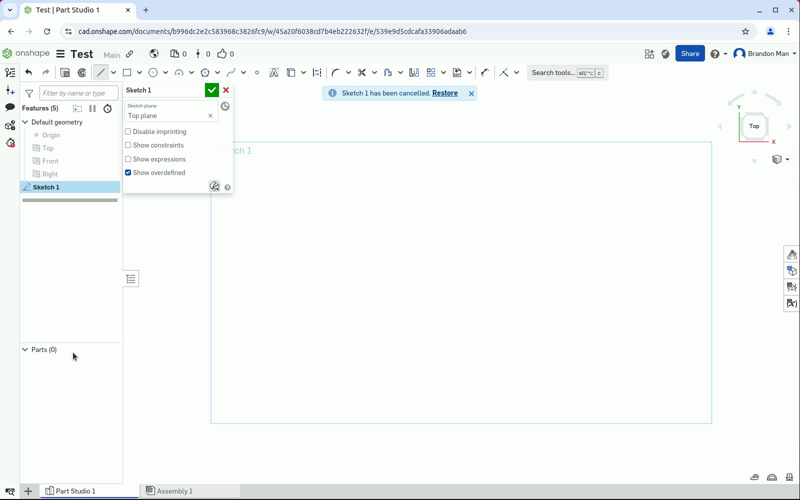
key_down(shift)
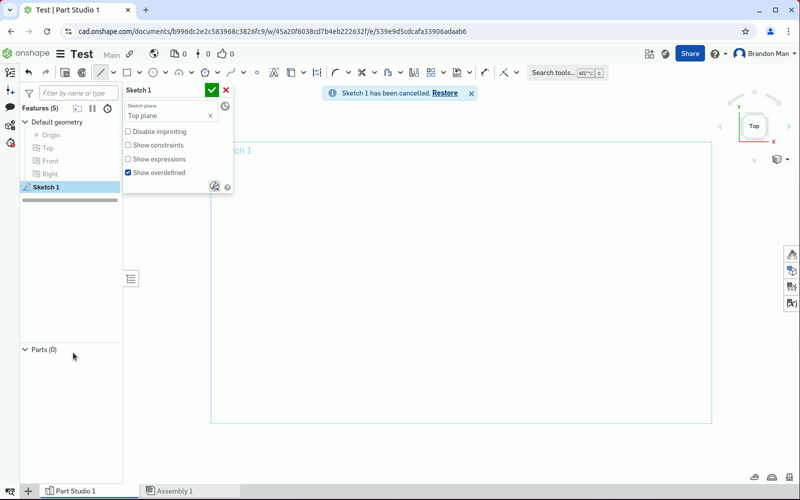
mouse_move(348, 282)
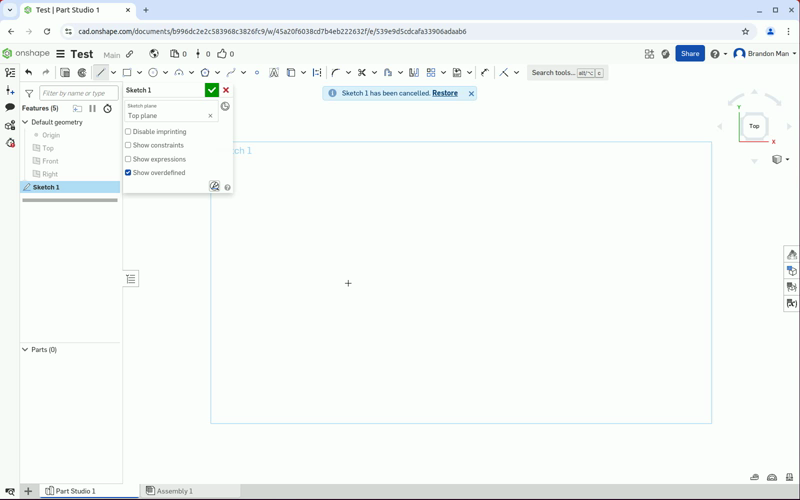
click(348, 282)
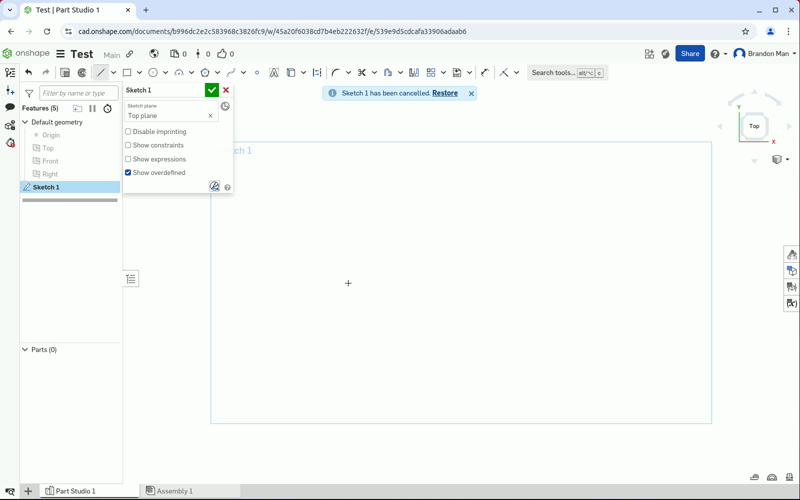
key_up(shift)
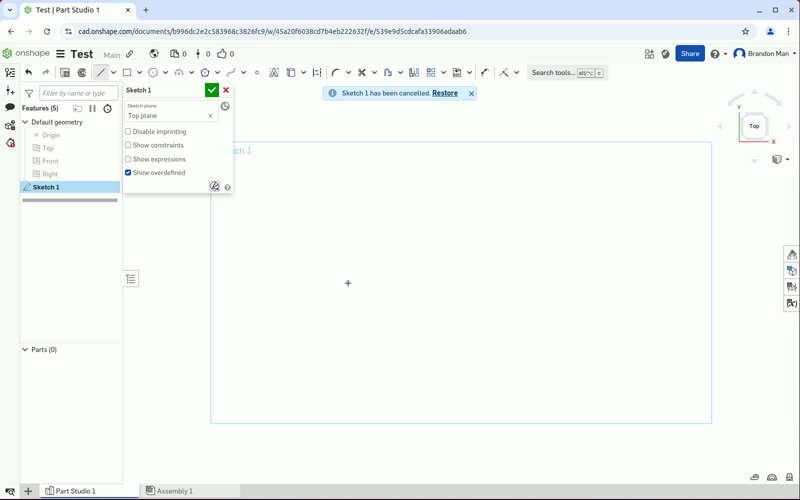
key_down(shift)
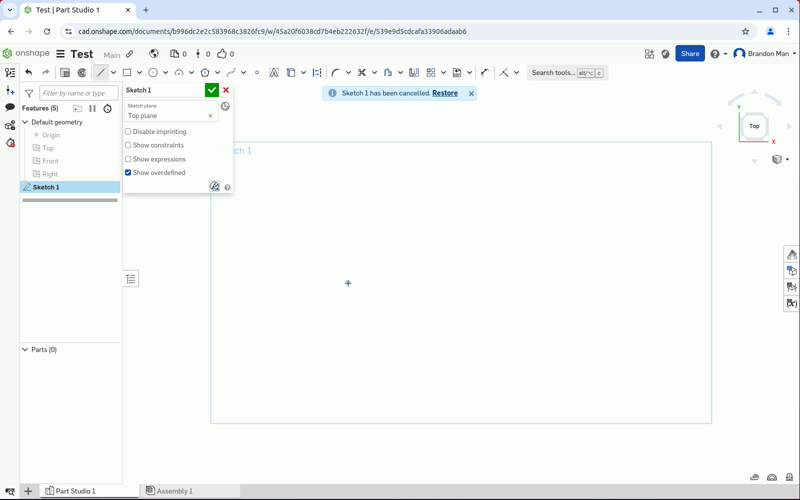
mouse_move(378, 282)
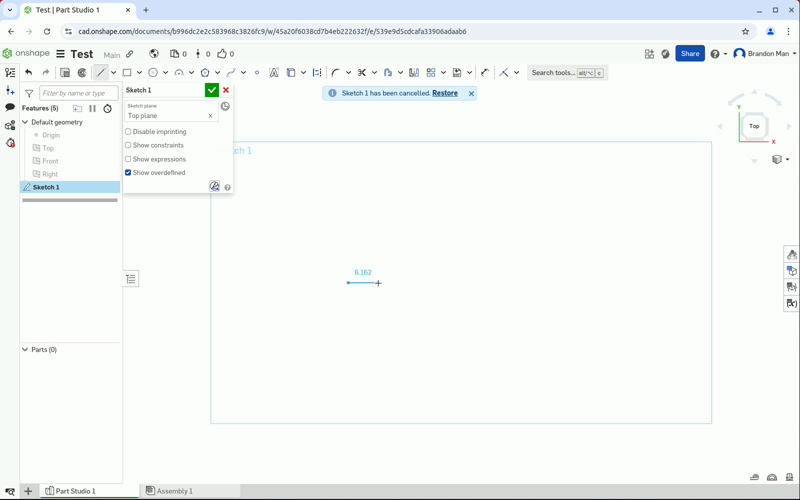
mouse_move(353, 282)
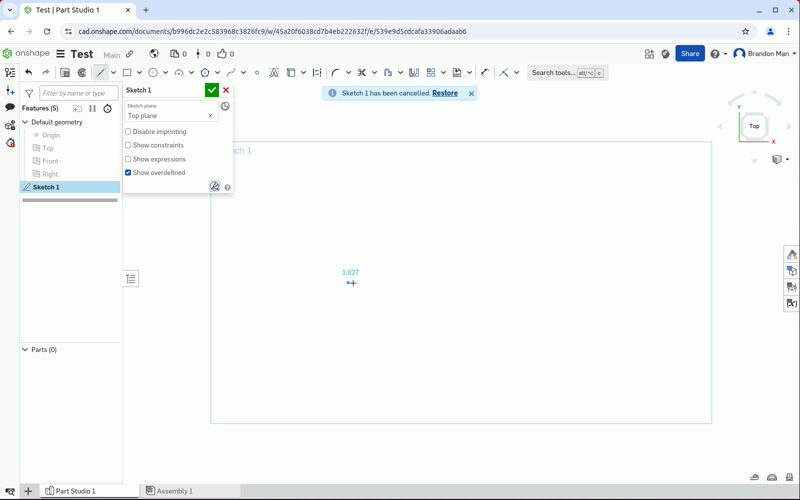
scroll(6)
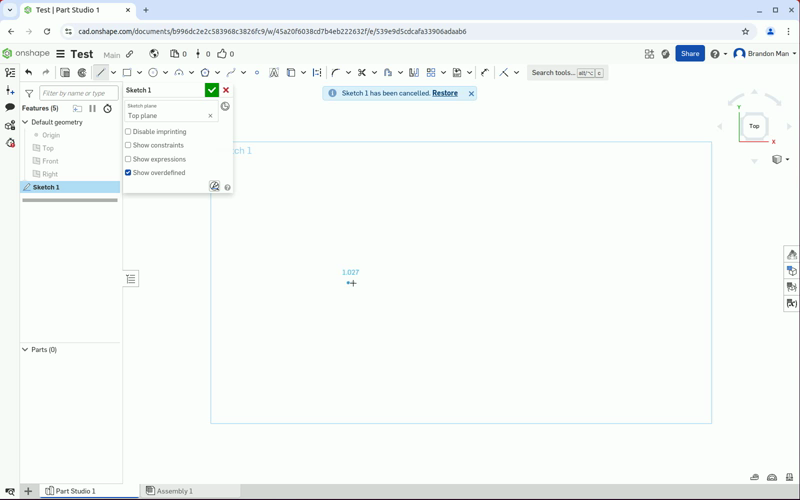
scroll(6)
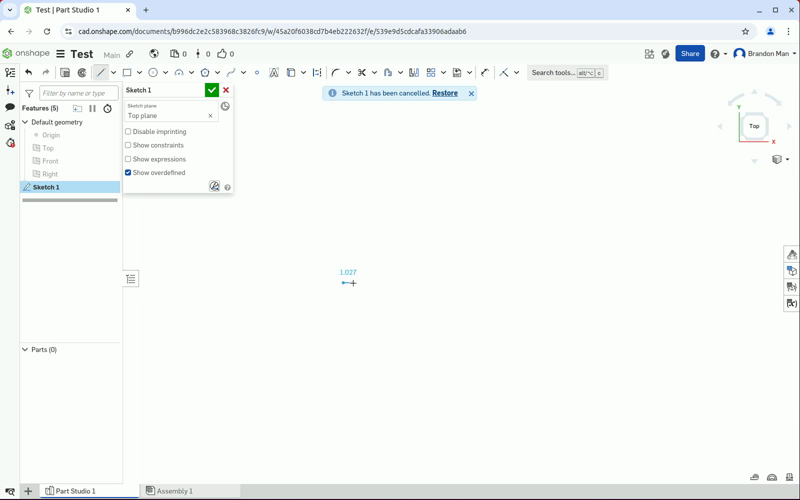
scroll(6)
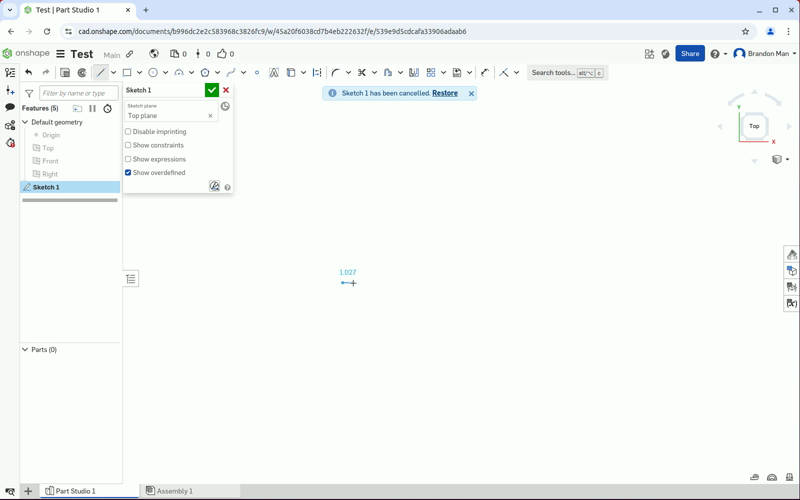
scroll(6)
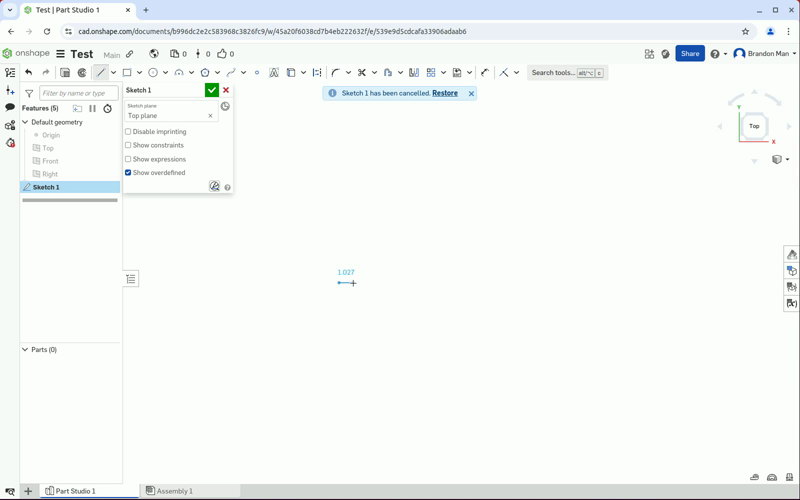
scroll(6)
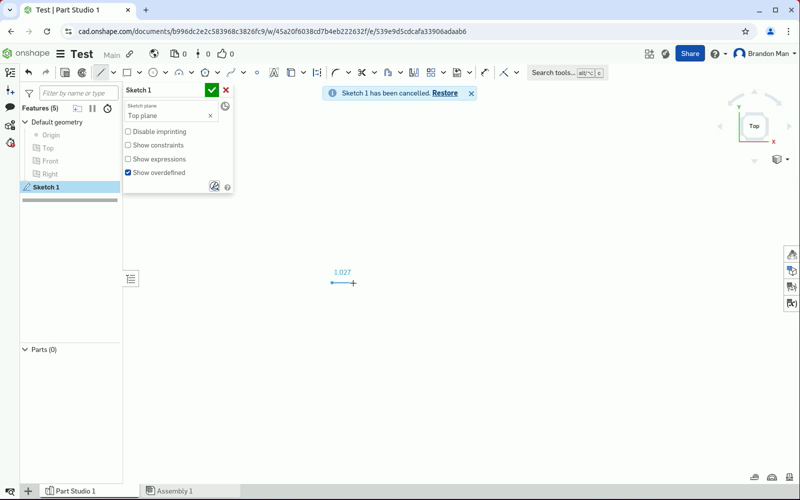
scroll(6)
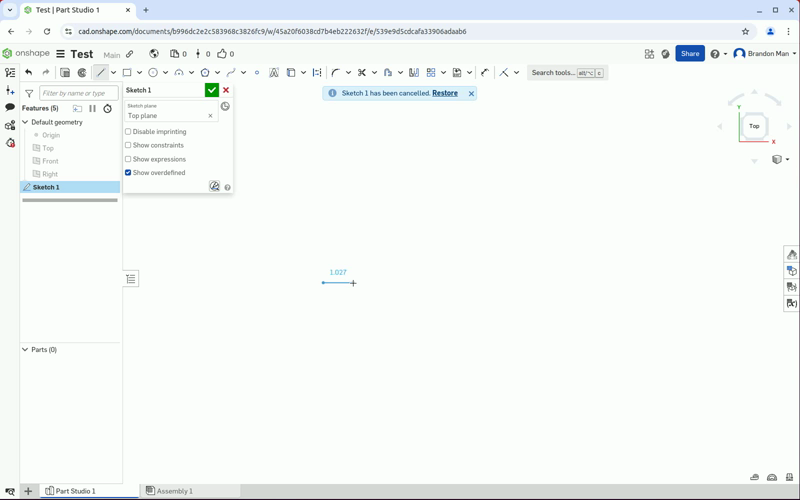
scroll(6)
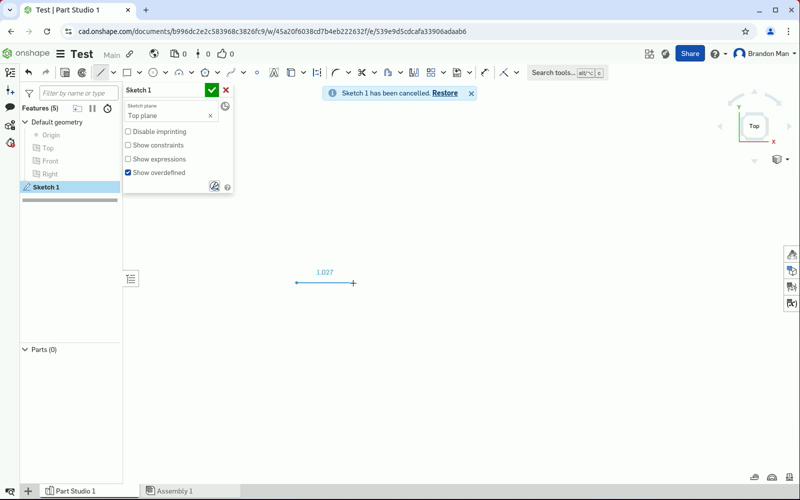
click(353, 282)
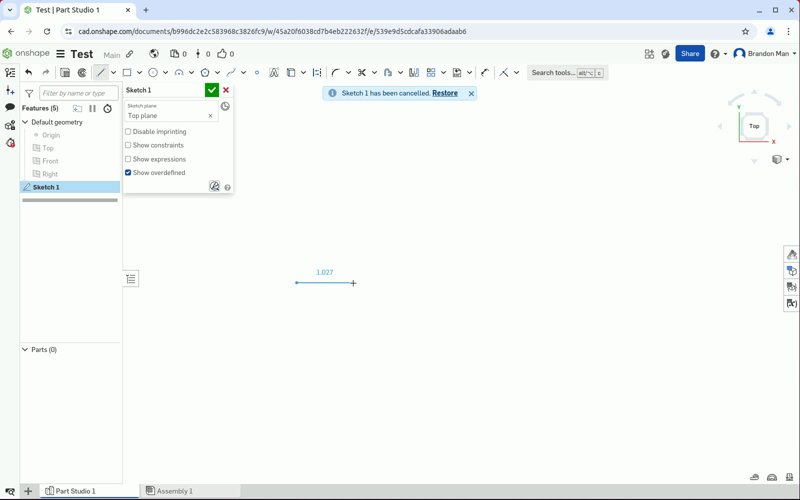
scroll(-6)
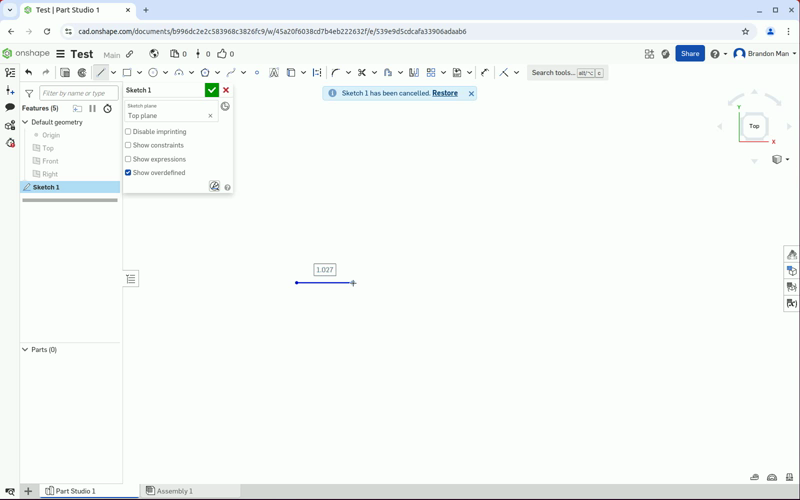
scroll(-6)
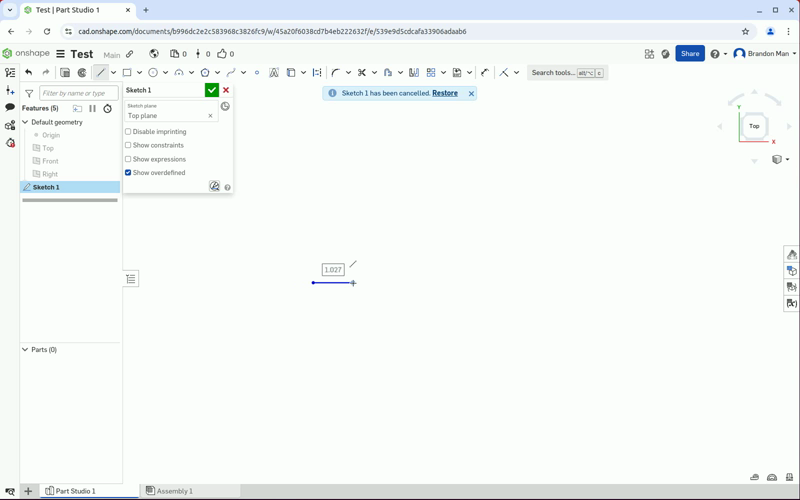
scroll(-6)
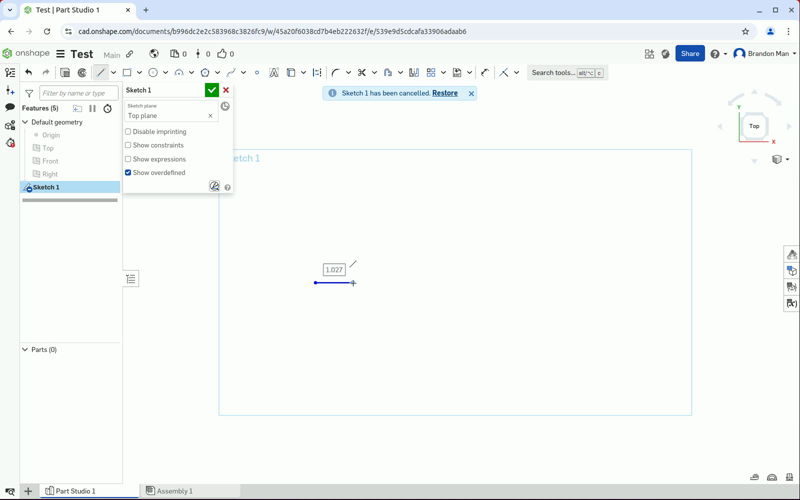
scroll(-6)
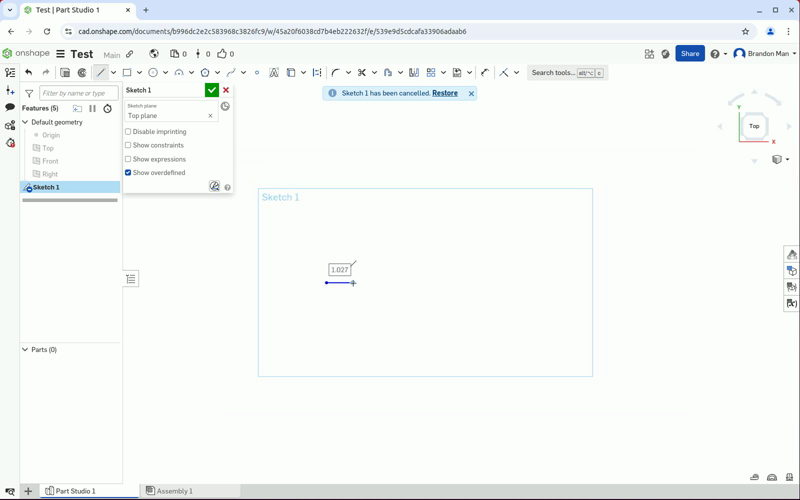
scroll(-6)
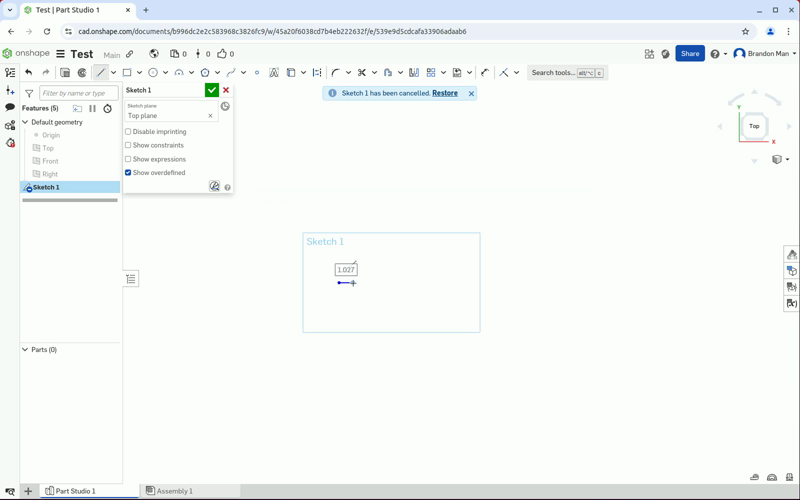
scroll(-6)
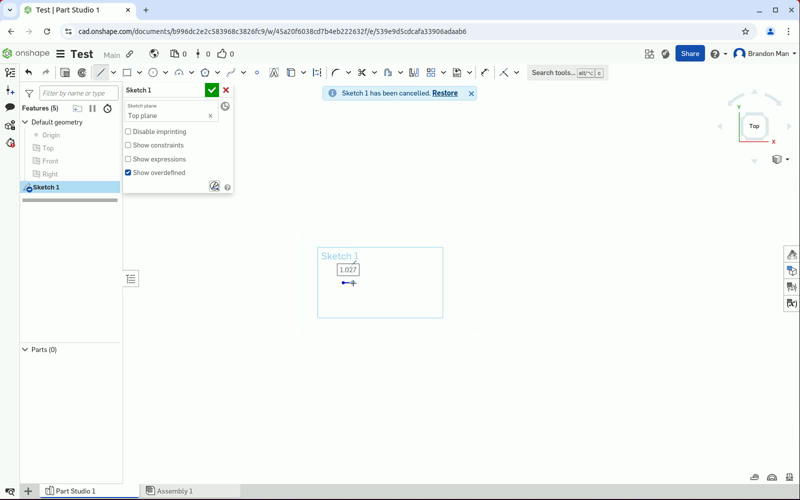
scroll(-6)
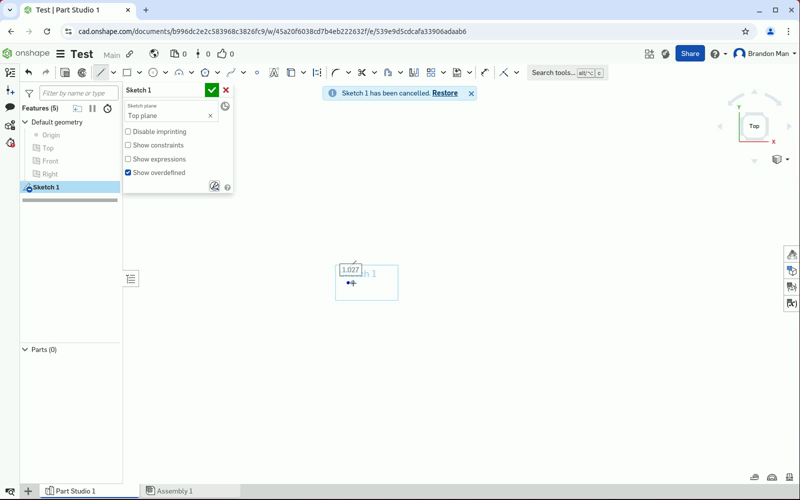
key_up(shift)
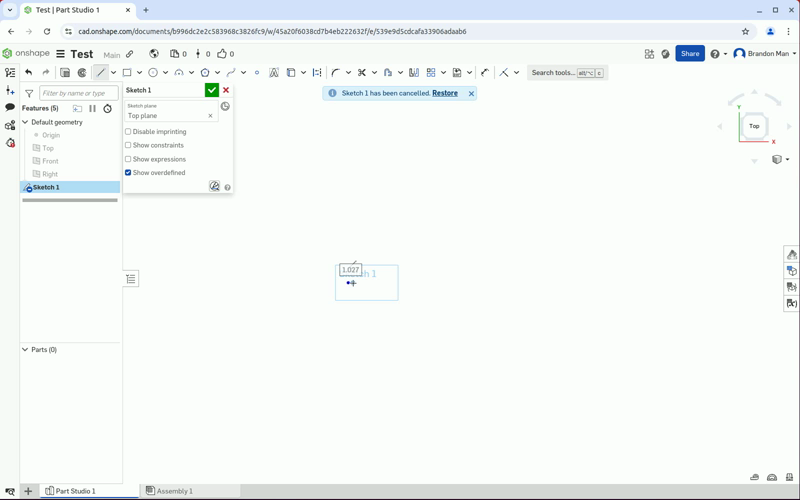
key(esc)
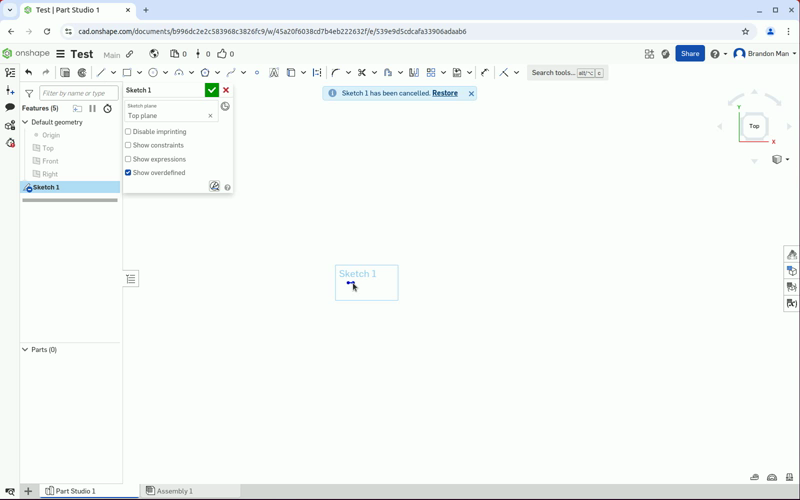
key(a)
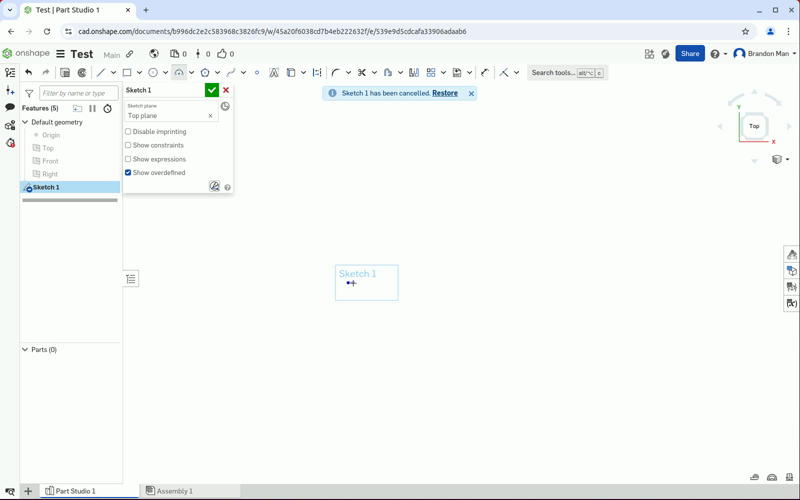
mouse_move(353, 282)
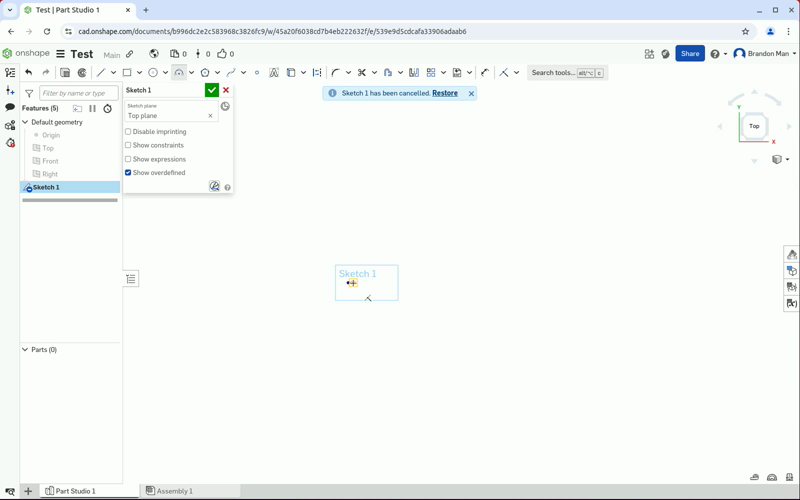
click(353, 282)
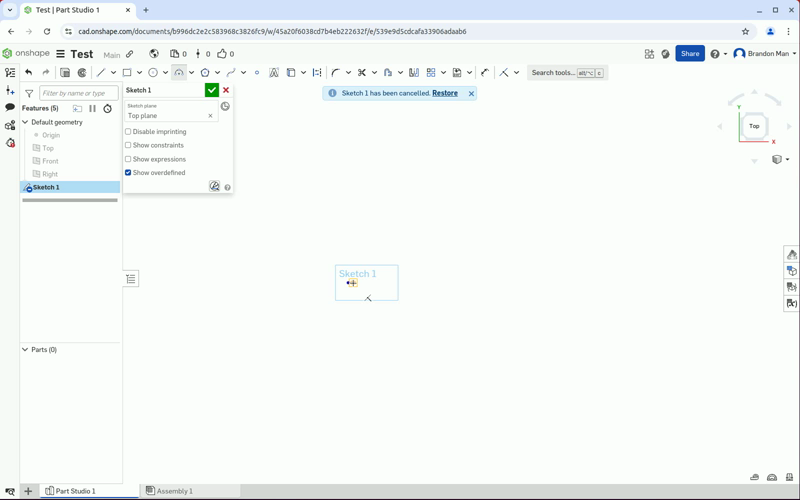
key_down(shift)
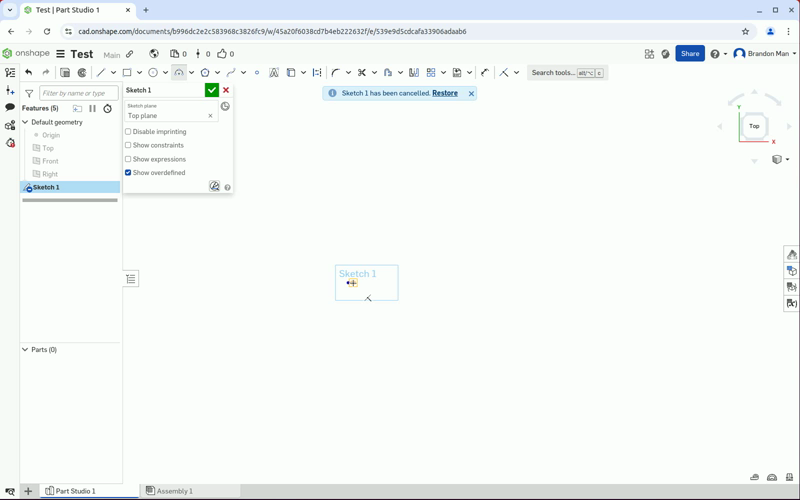
mouse_move(454, 282)
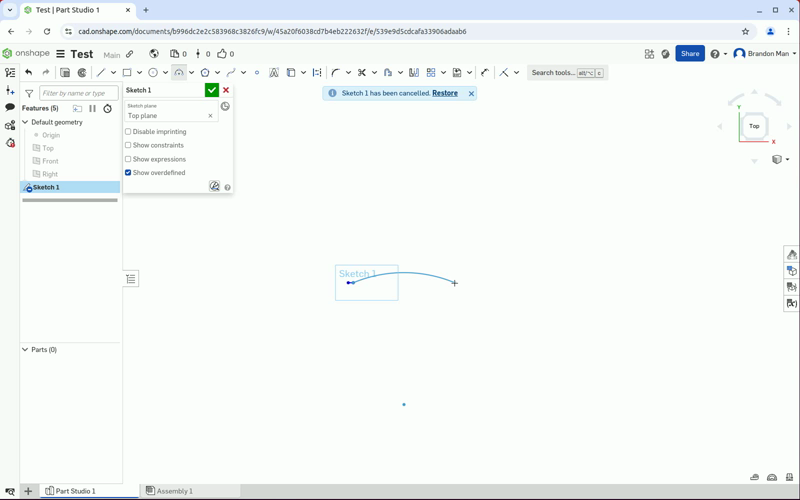
click(454, 282)
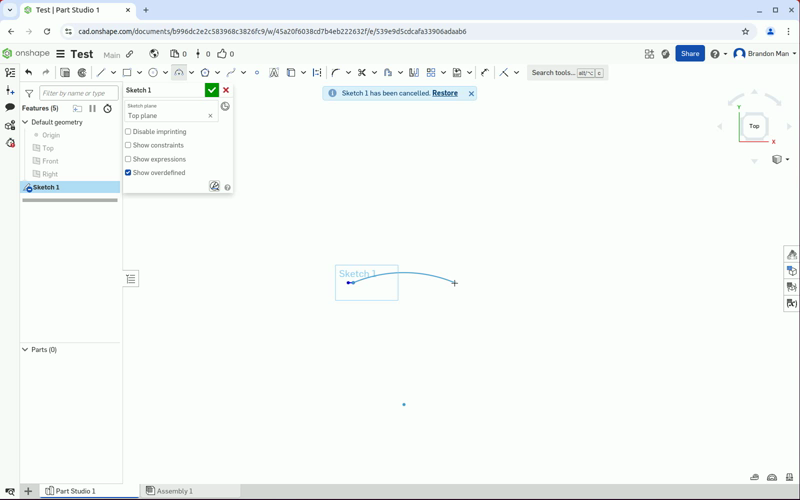
mouse_move(404, 231)
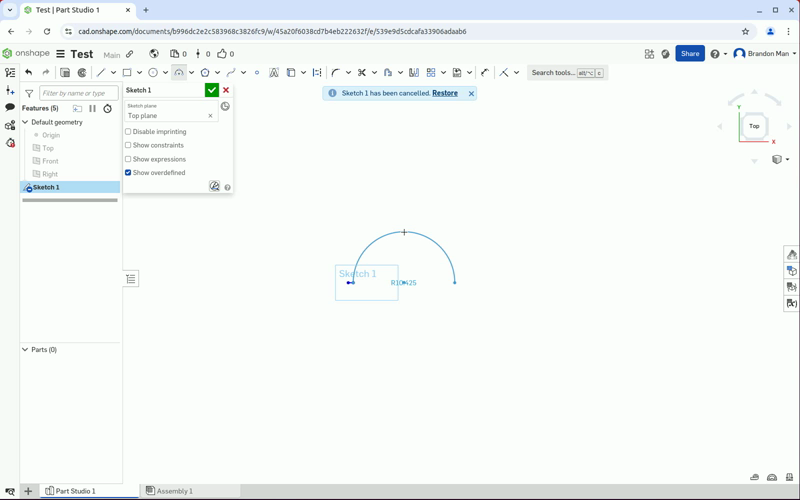
click(404, 231)
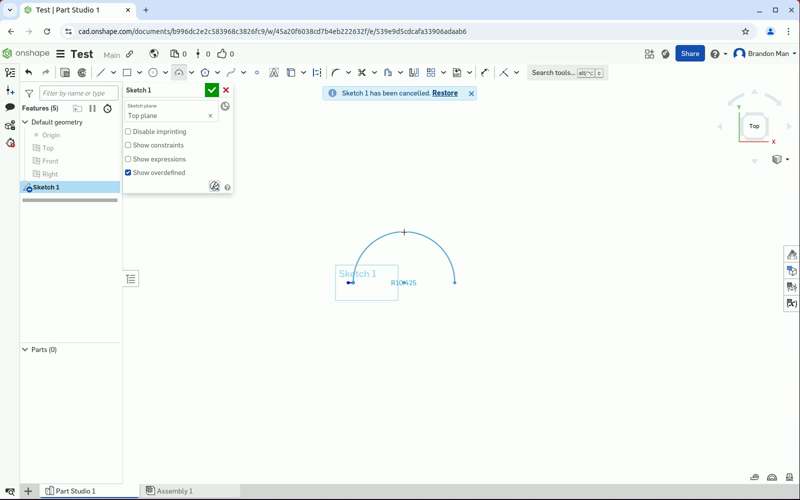
key_up(shift)
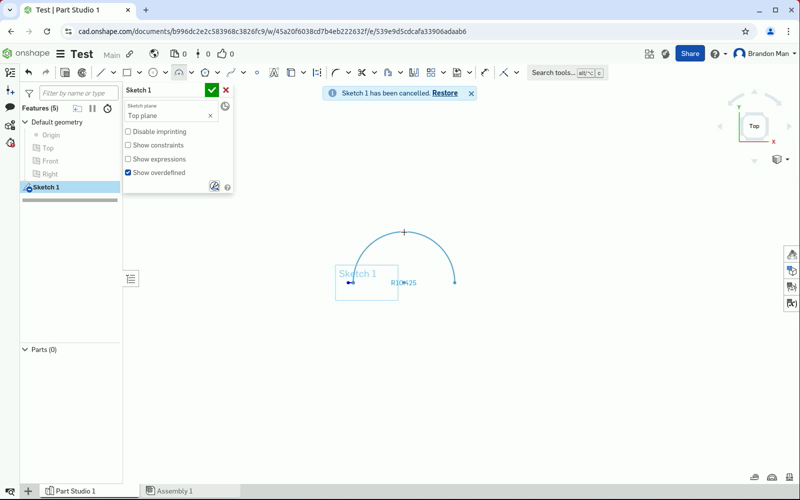
key(esc)
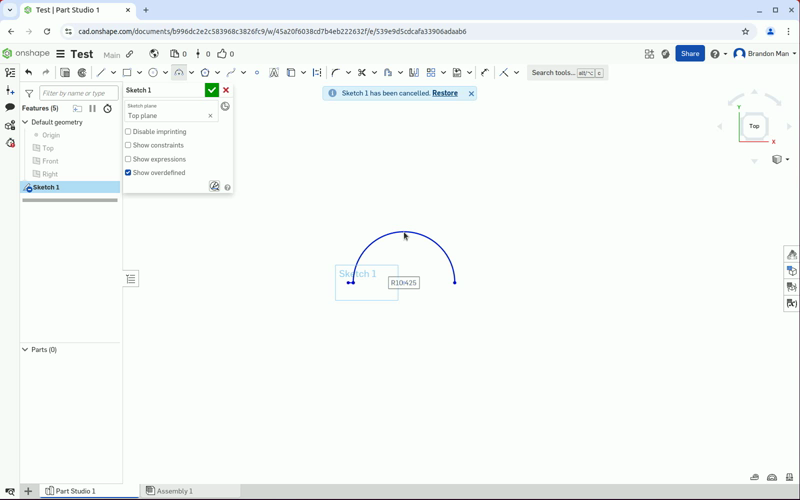
key(l)
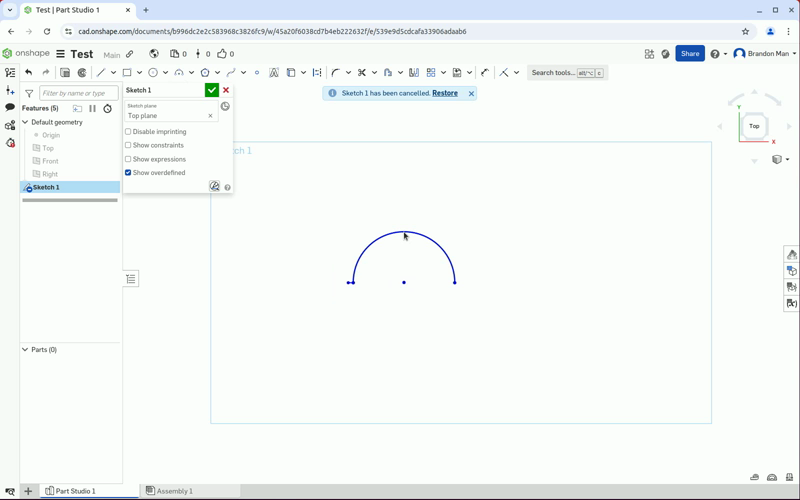
mouse_move(454, 282)
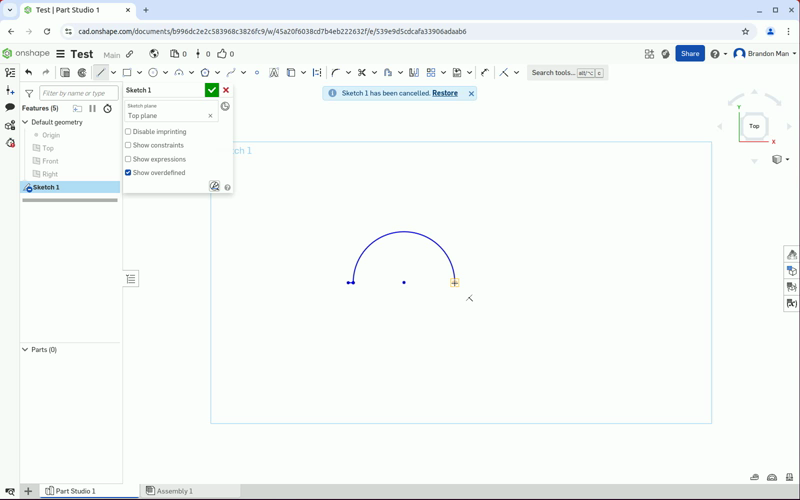
click(454, 282)
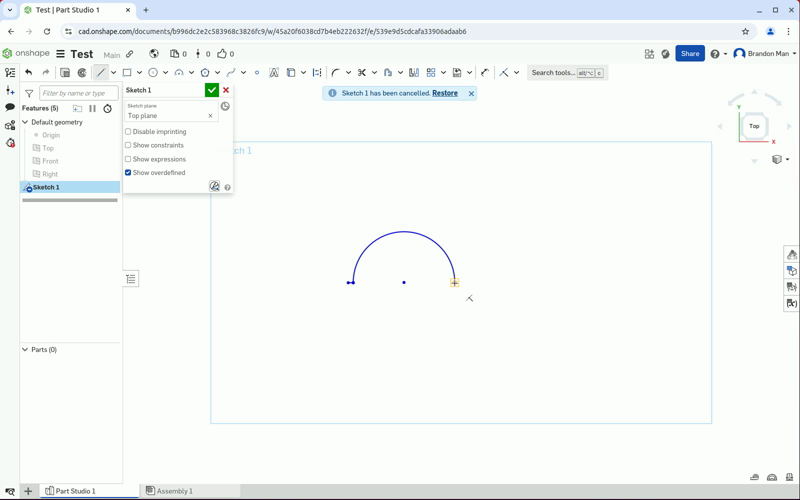
key_down(shift)
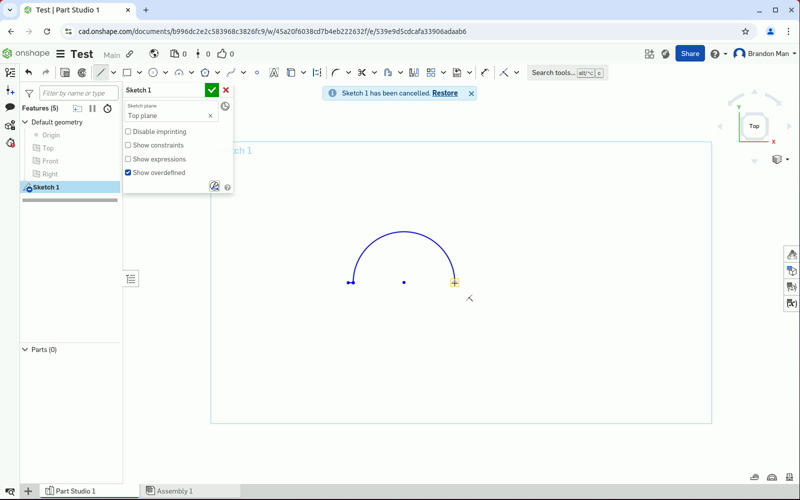
mouse_move(484, 282)
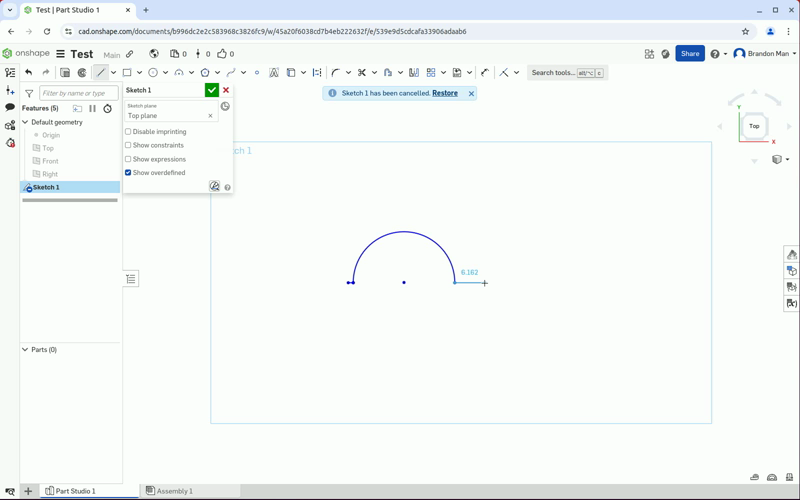
mouse_move(459, 282)
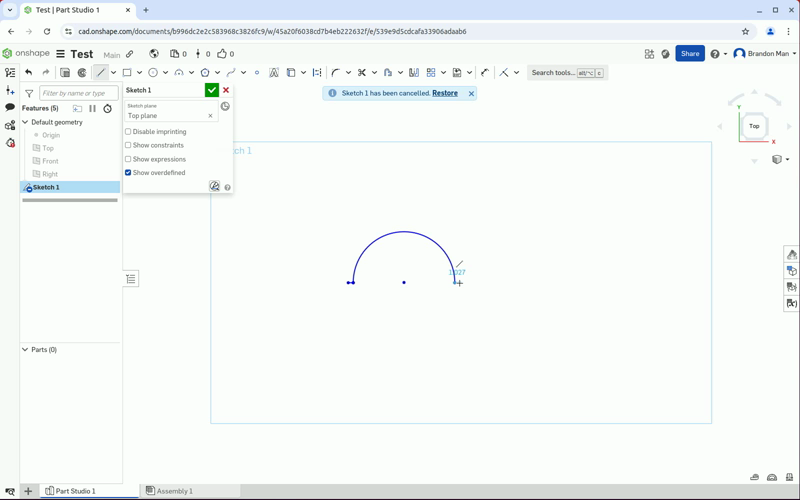
scroll(6)
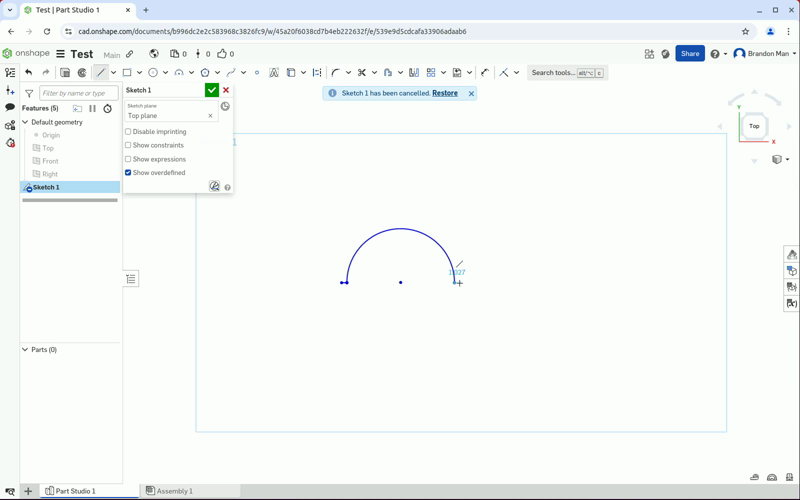
scroll(6)
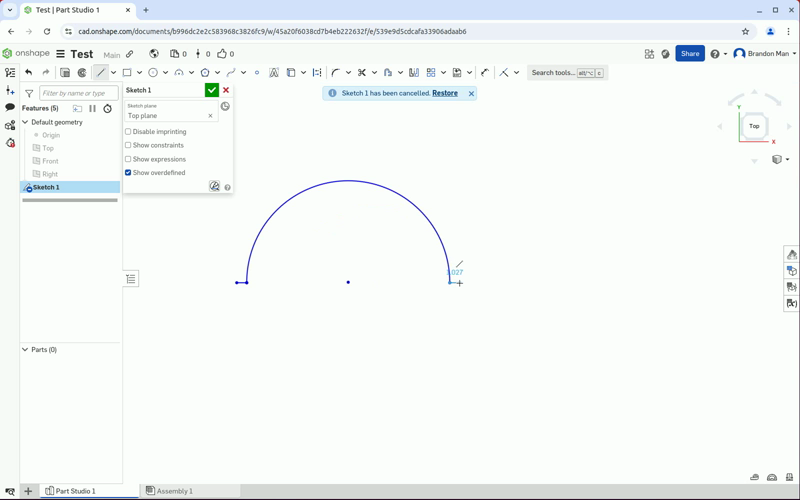
scroll(6)
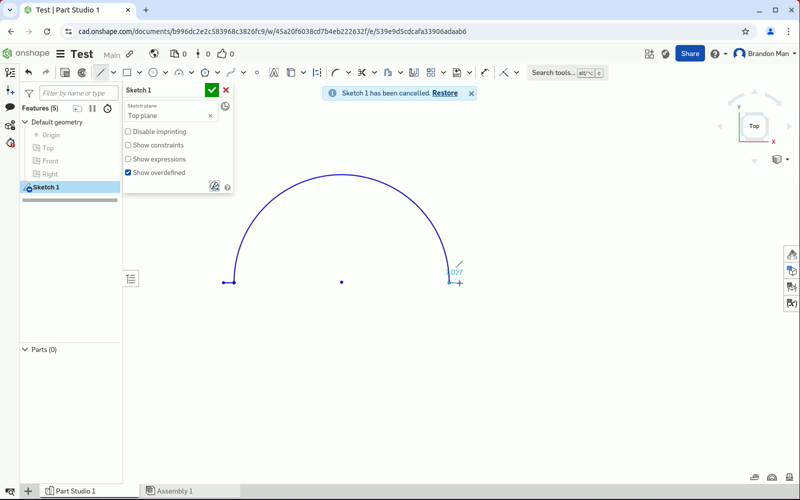
scroll(6)
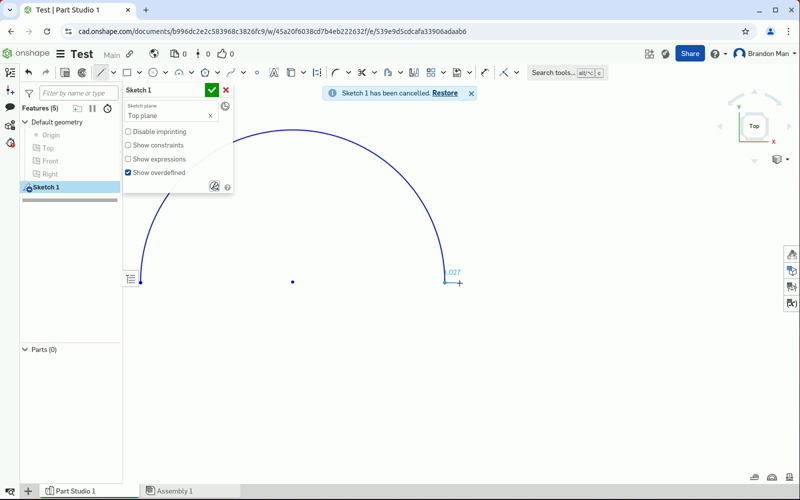
scroll(6)
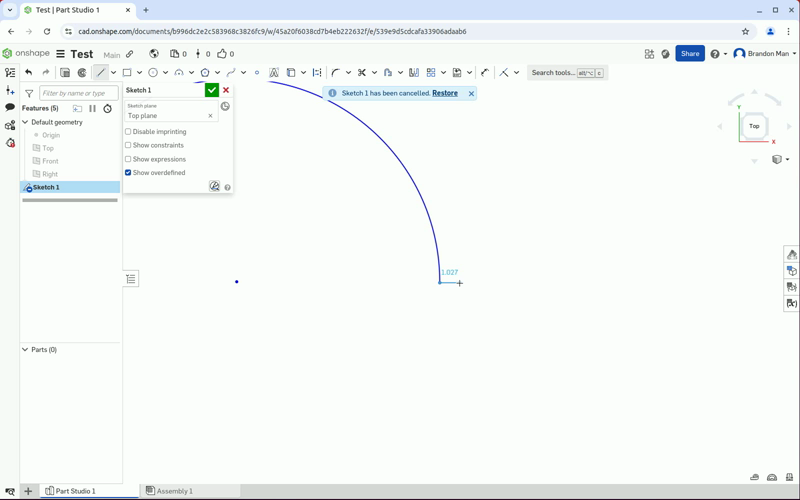
scroll(6)
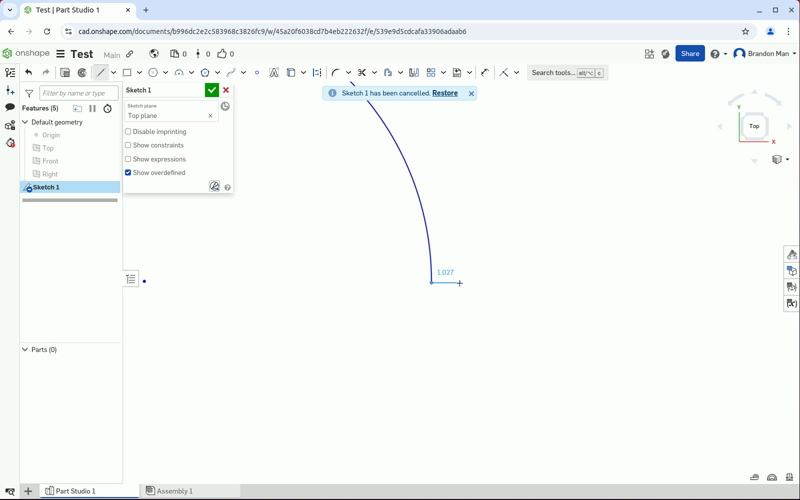
scroll(6)
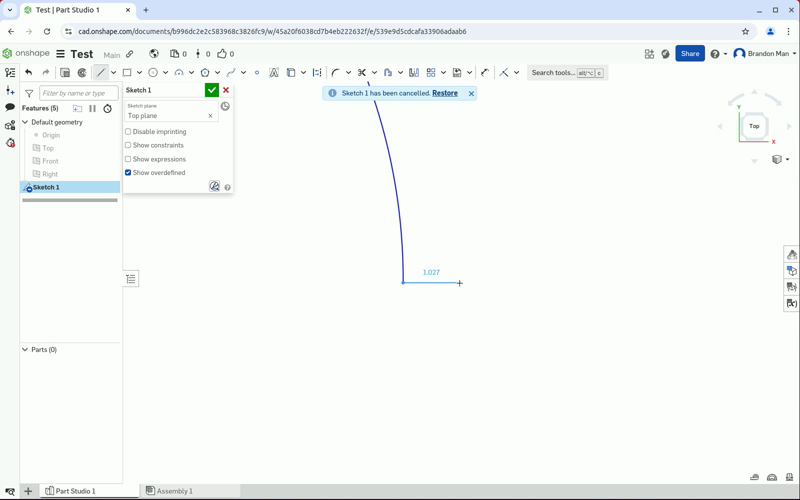
click(459, 282)
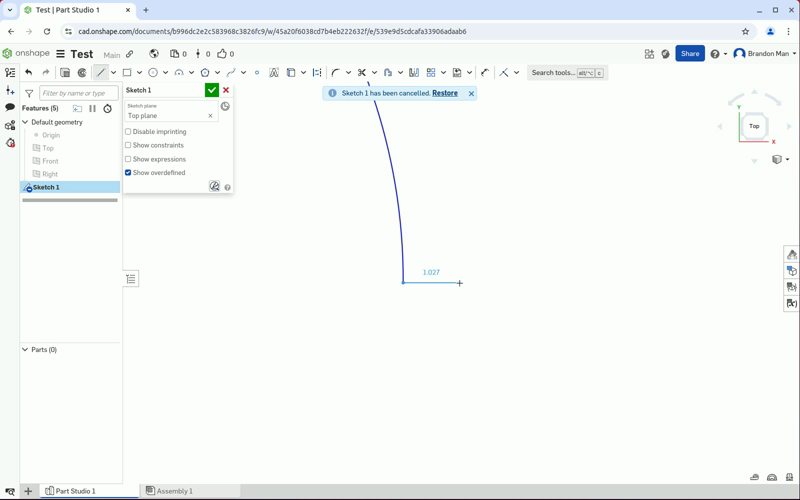
scroll(-6)
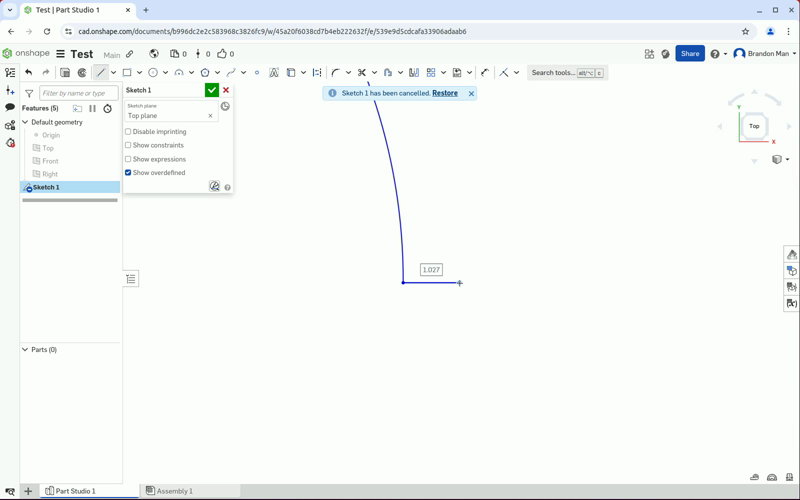
scroll(-6)
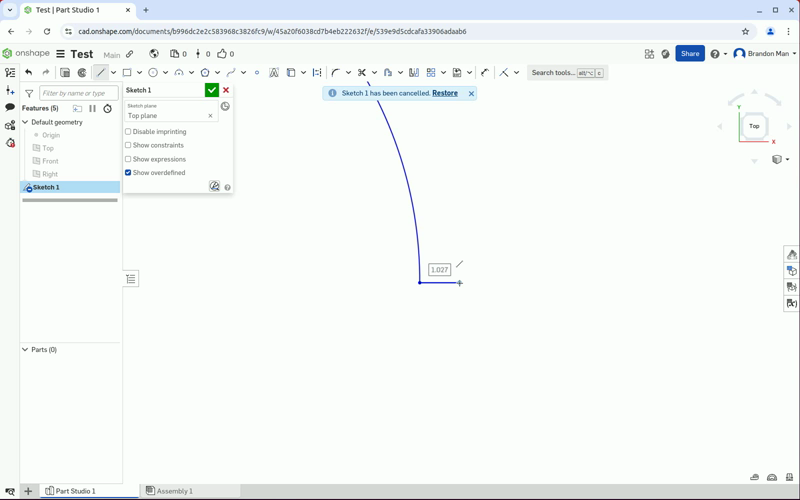
scroll(-6)
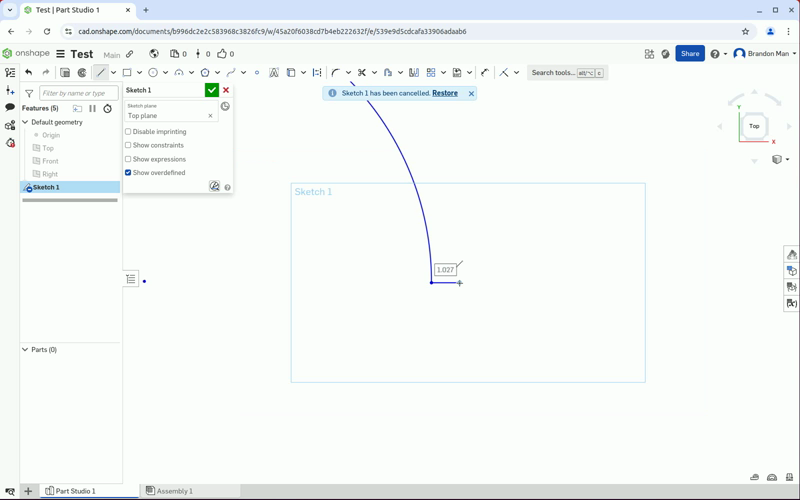
scroll(-6)
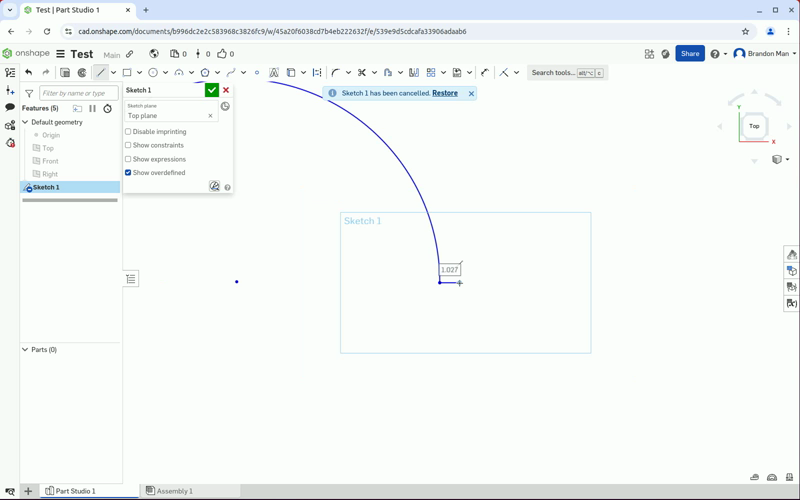
scroll(-6)
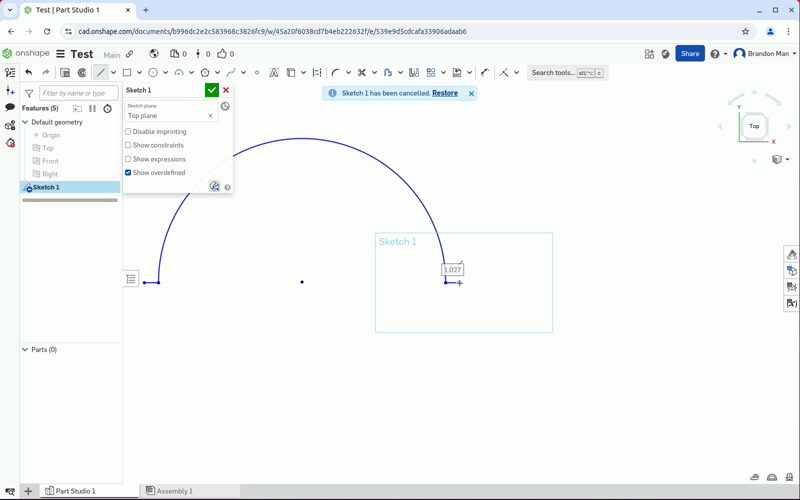
scroll(-6)
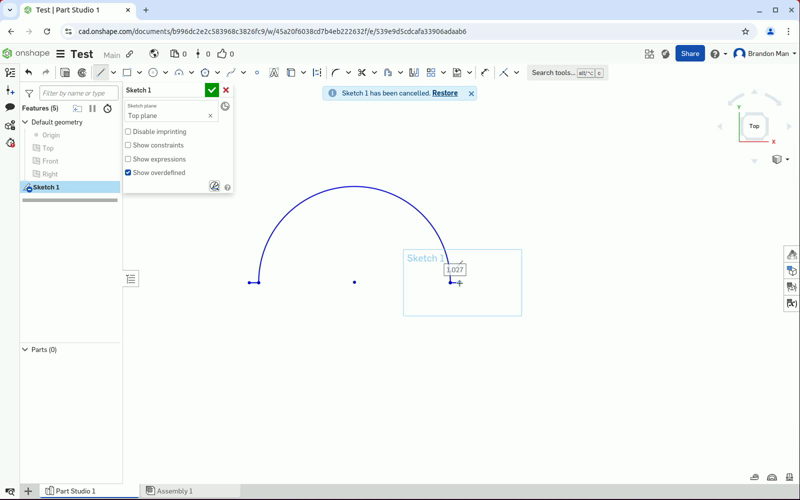
scroll(-6)
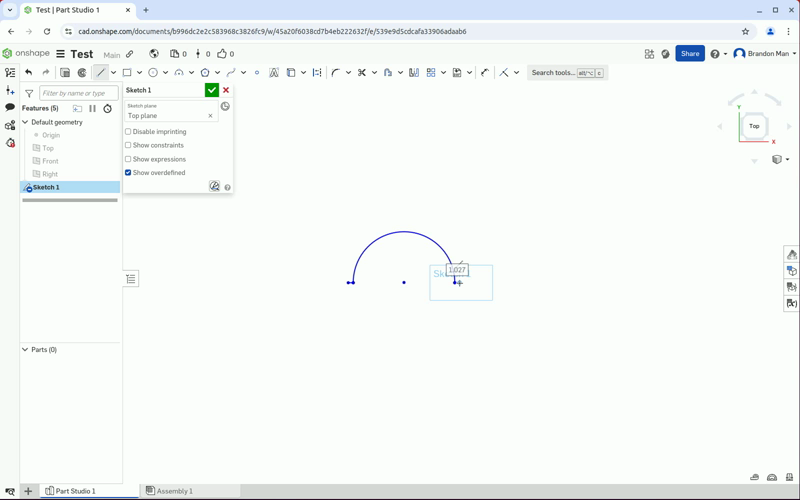
key_up(shift)
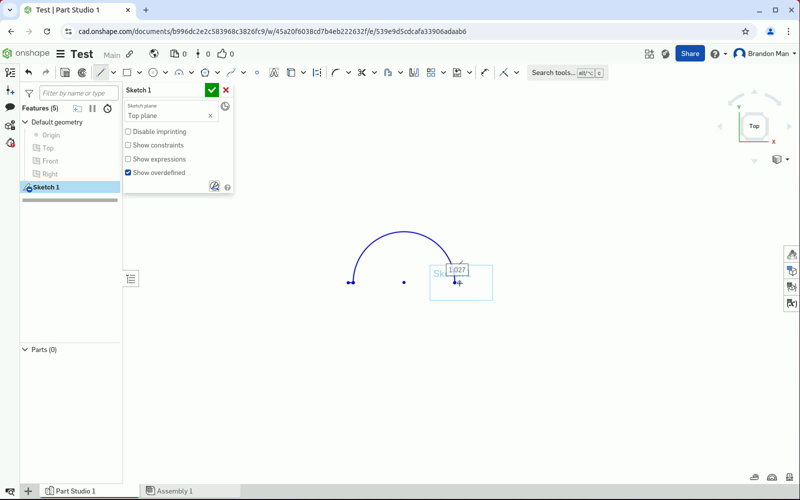
key(esc)
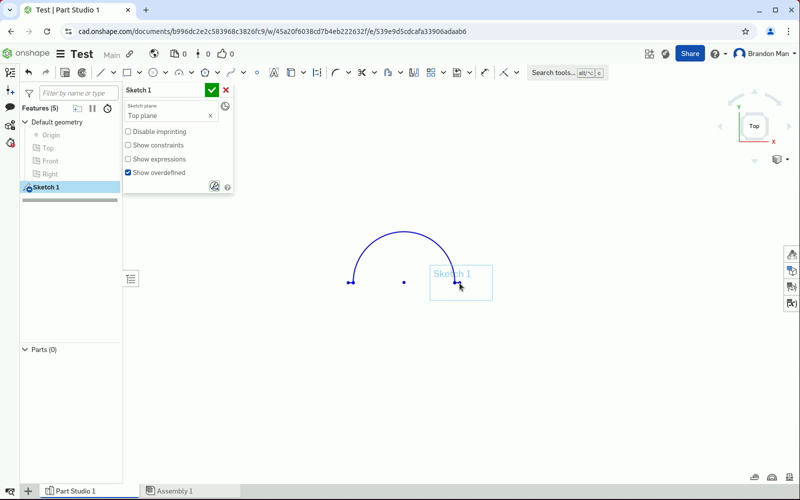
key(a)
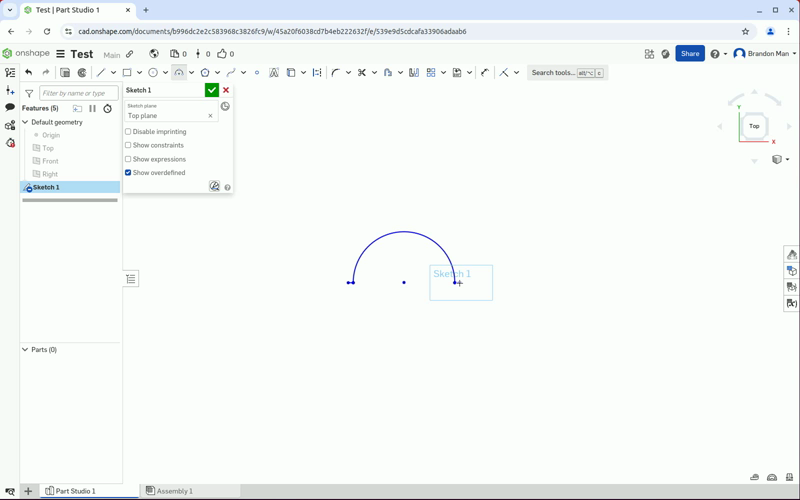
mouse_move(459, 282)
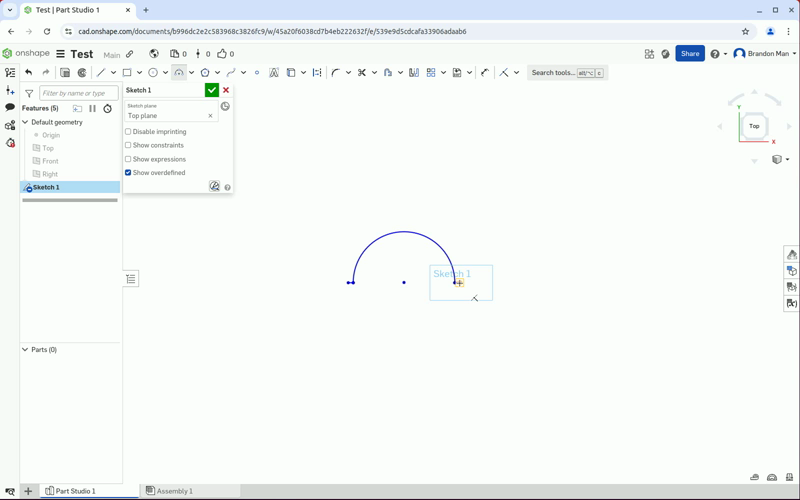
click(459, 282)
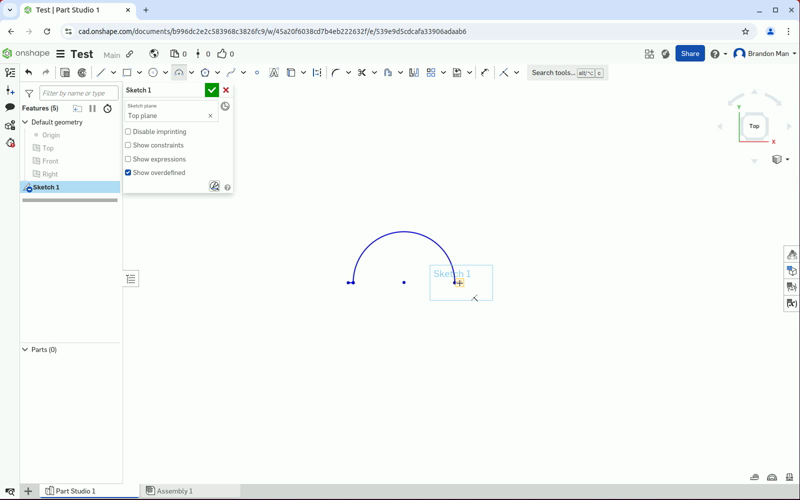
mouse_move(348, 282)
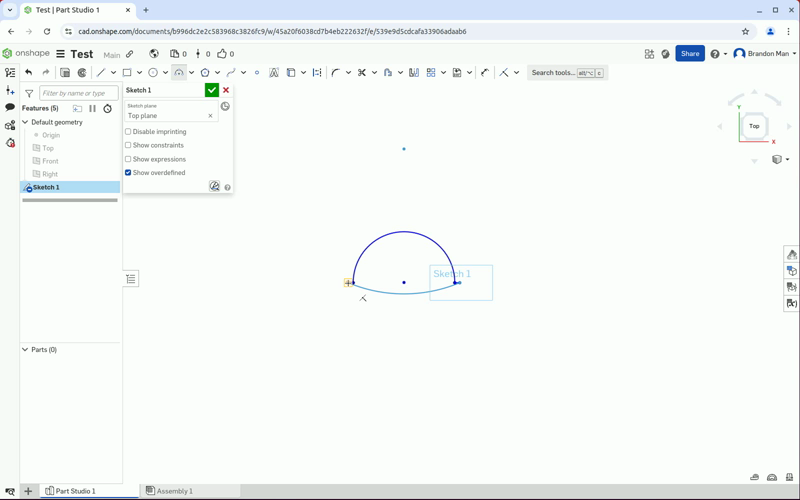
click(348, 282)
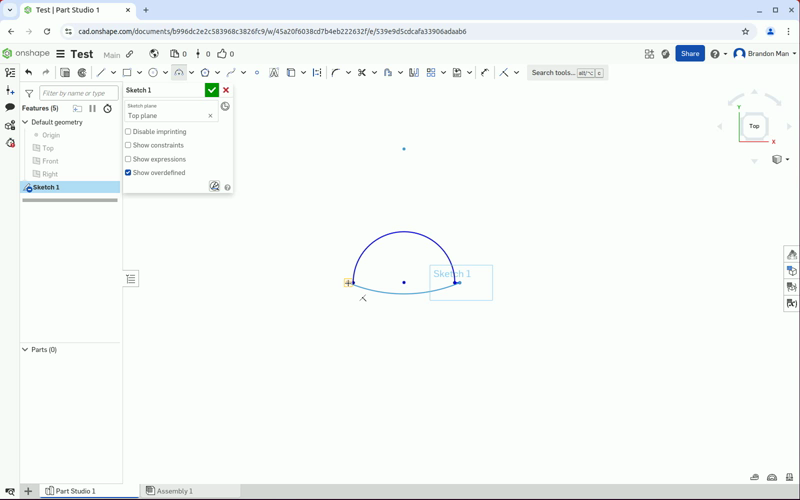
key_down(shift)
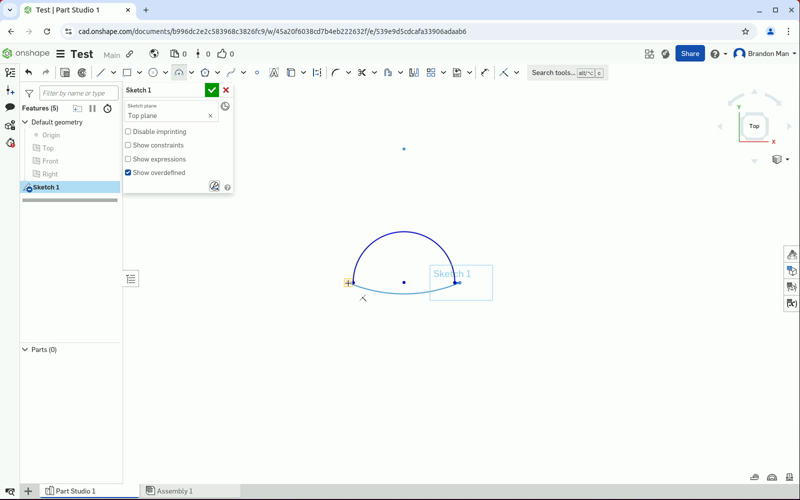
mouse_move(404, 227)
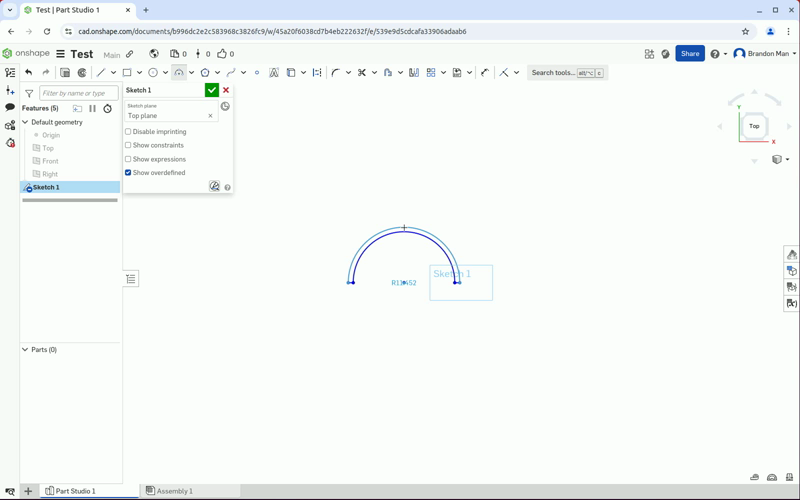
click(404, 227)
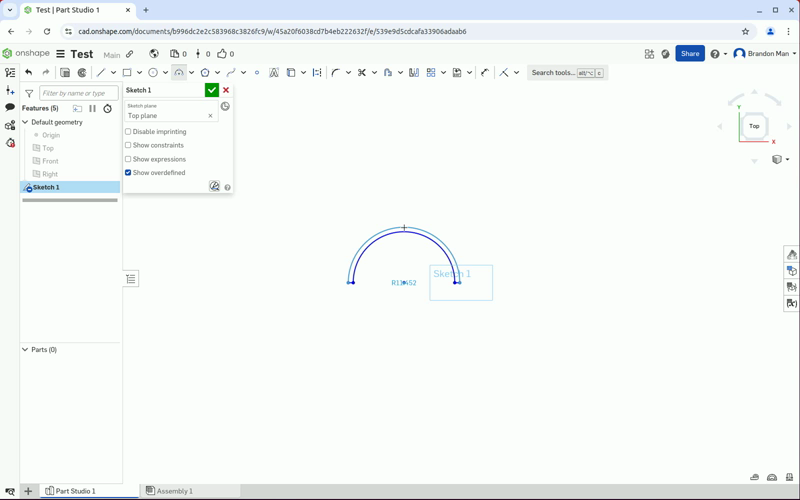
key_up(shift)
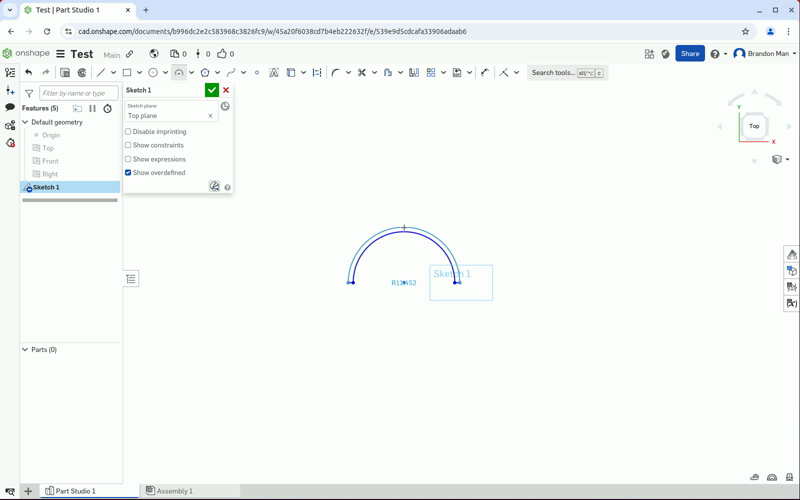
key(esc)
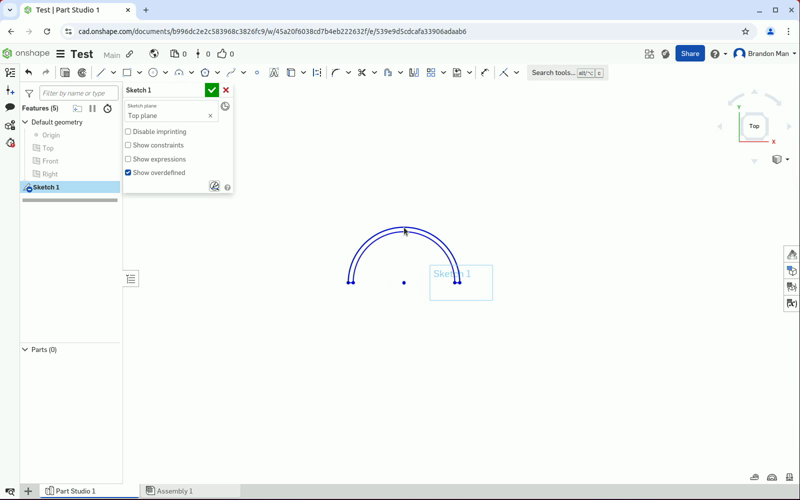
mouse_move(427, 256)
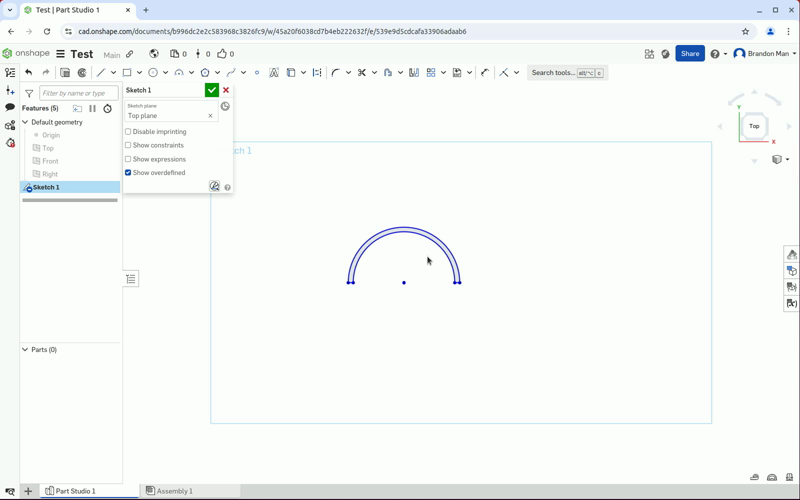
scroll(6)
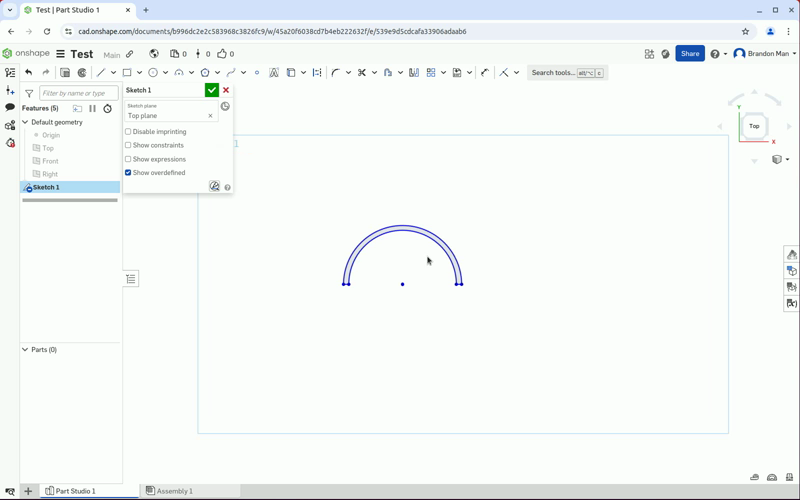
scroll(6)
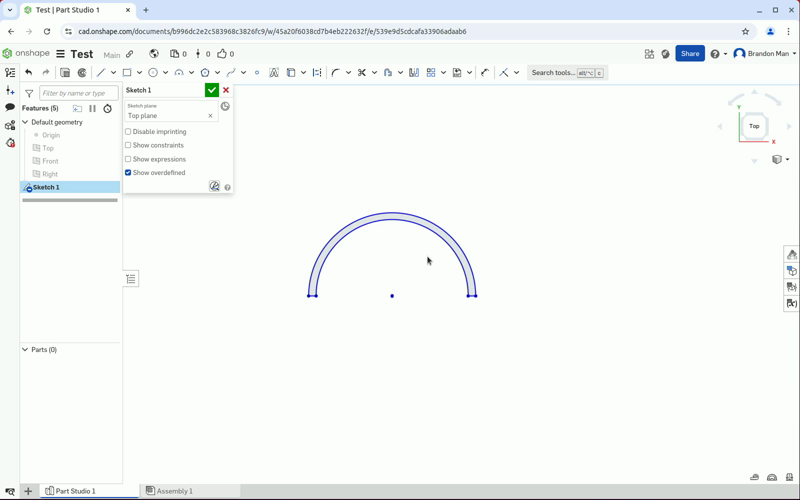
scroll(6)
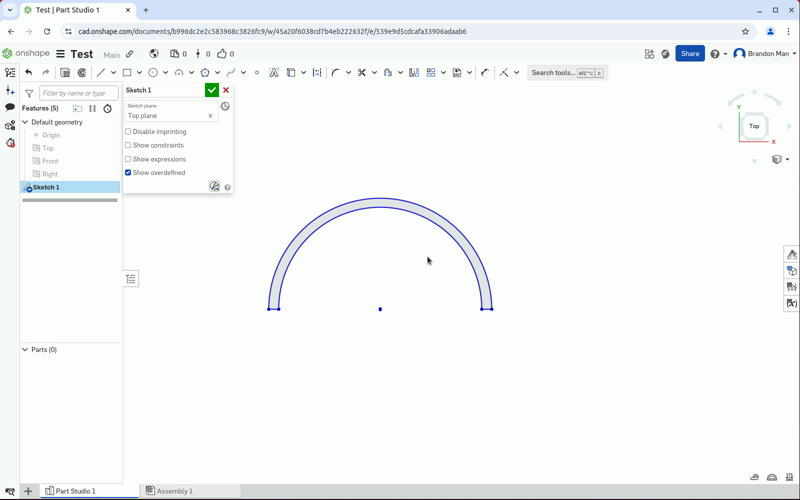
scroll(6)
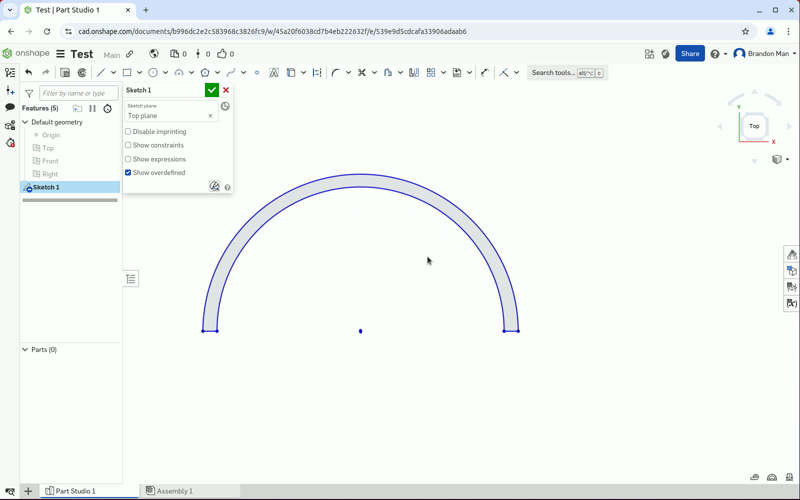
scroll(6)
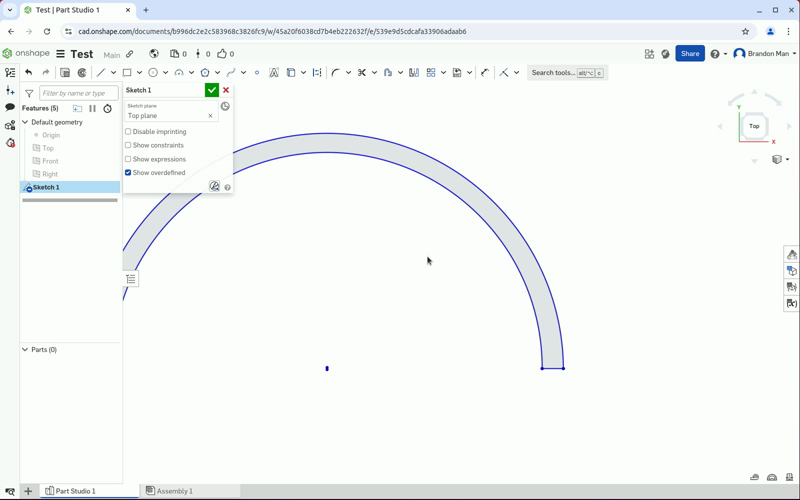
scroll(6)
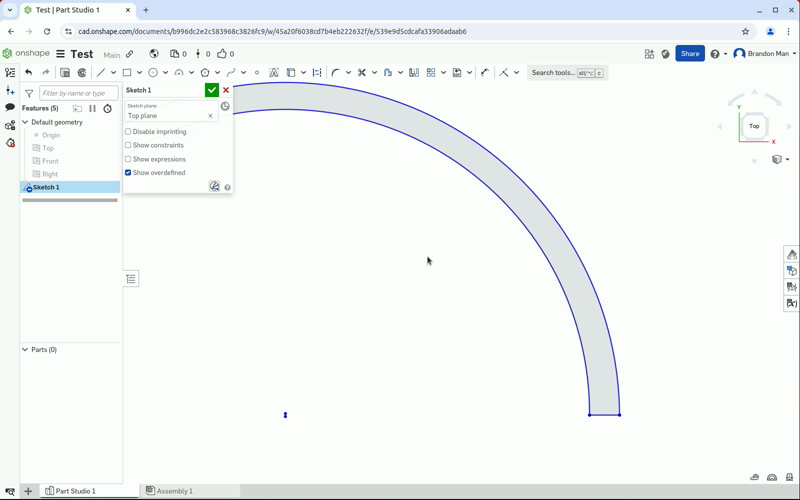
scroll(6)
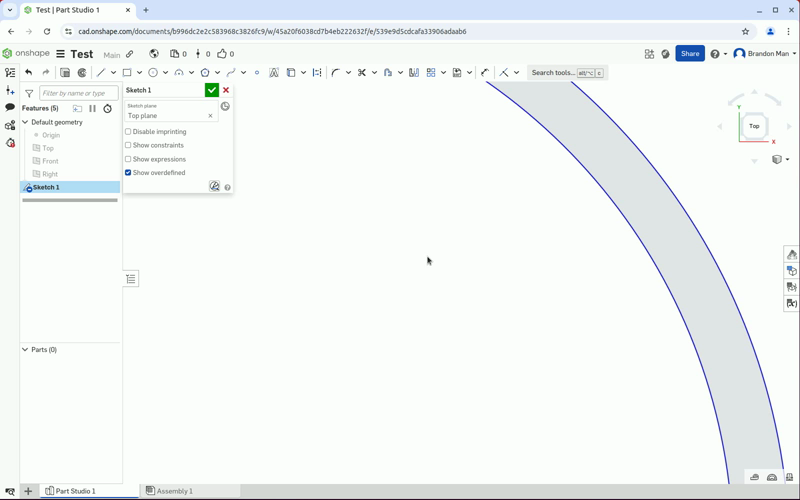
click(427, 256)
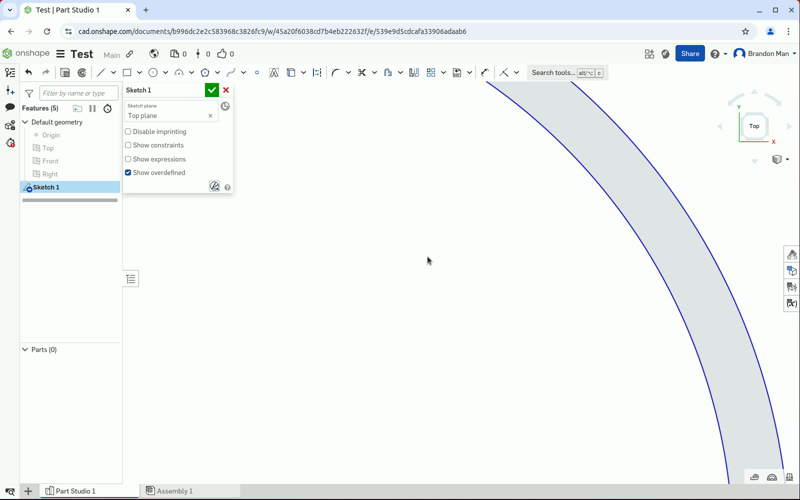
scroll(-6)
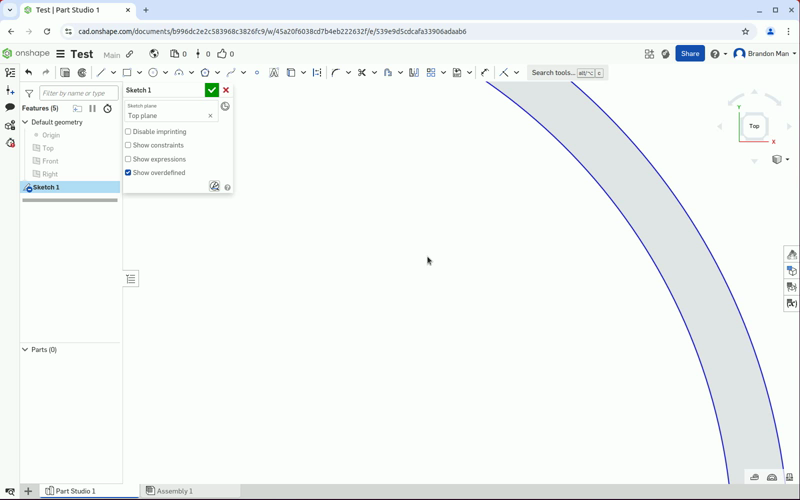
scroll(-6)
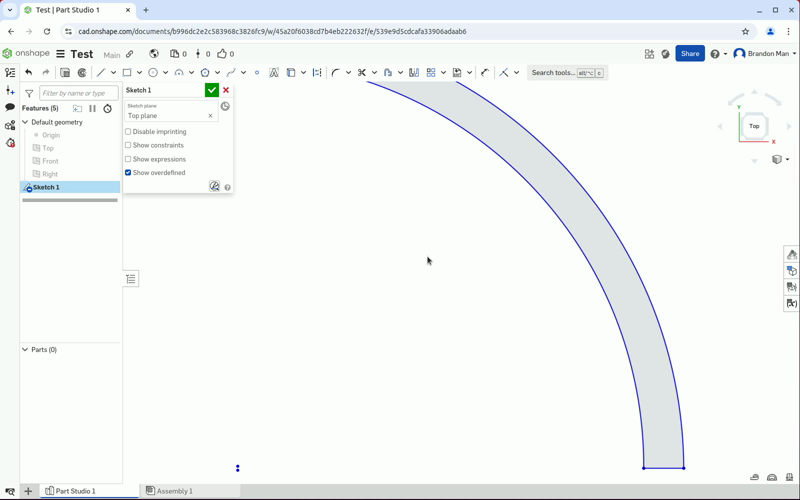
scroll(-6)
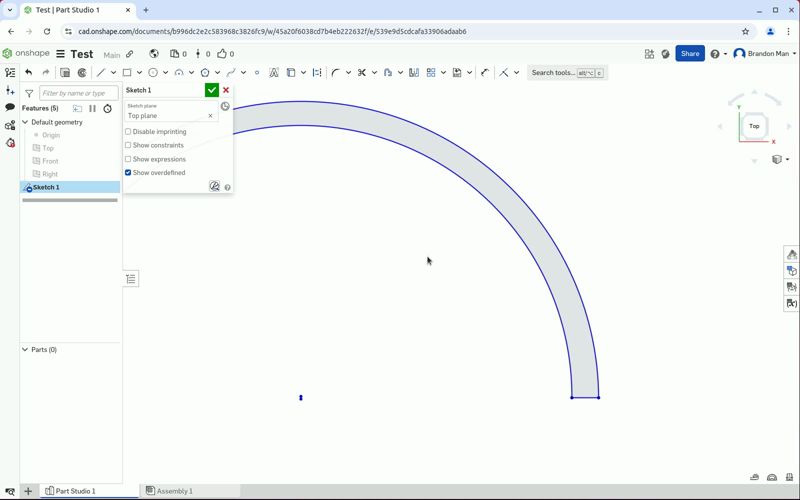
scroll(-6)
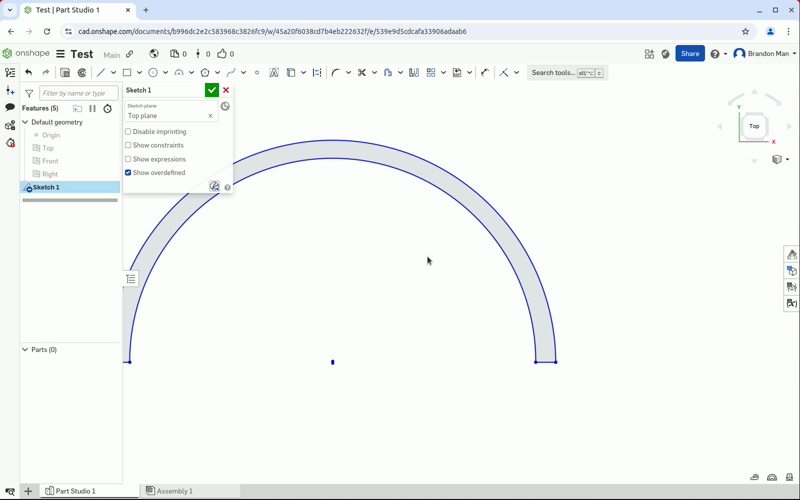
scroll(-6)
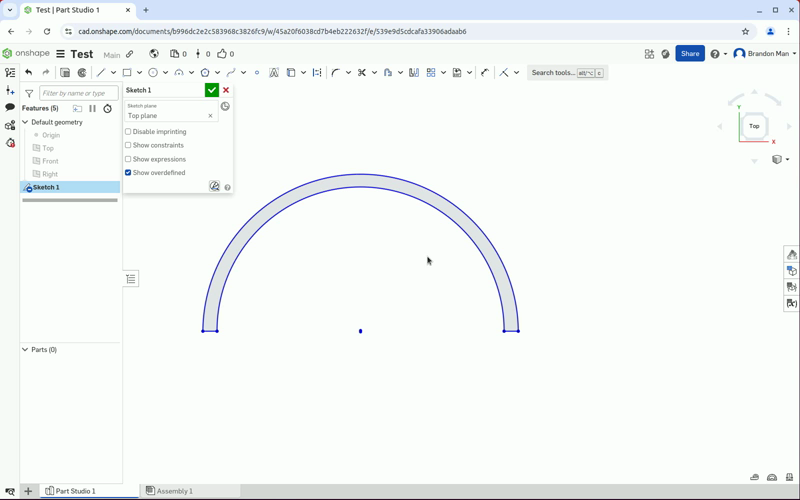
scroll(-6)
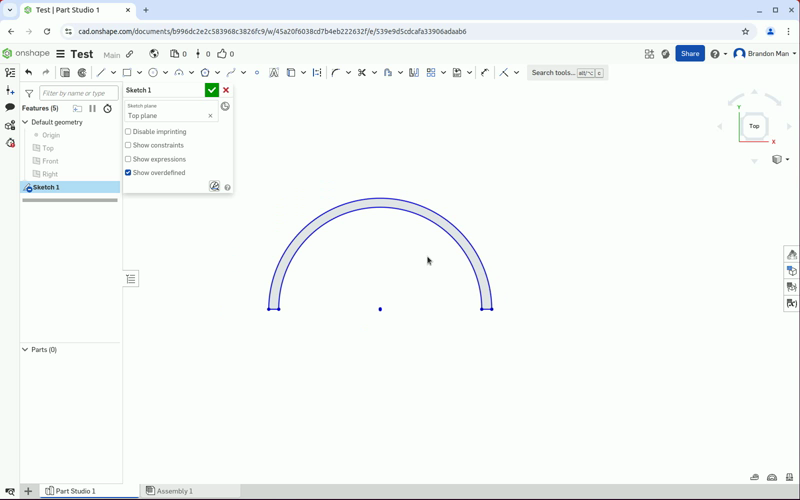
scroll(-6)
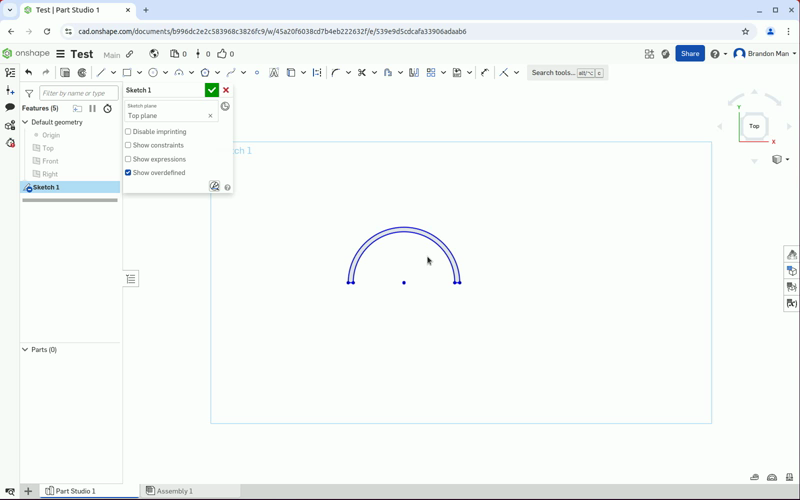
mouse_move(73, 352)
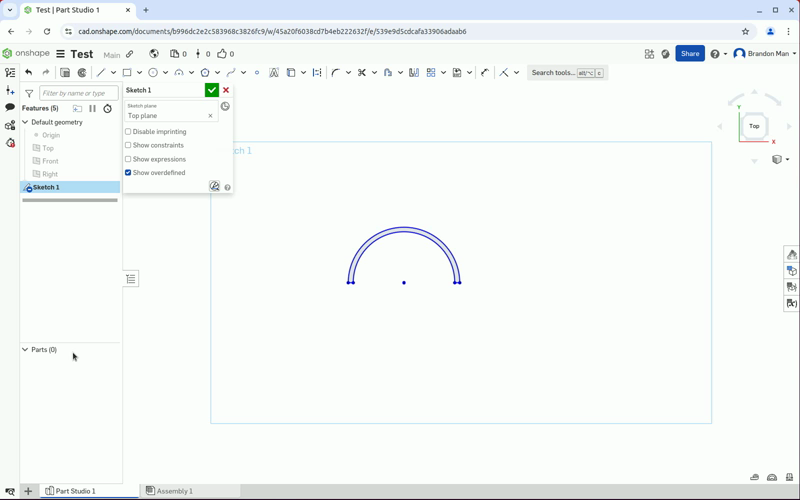
key(shift+y)
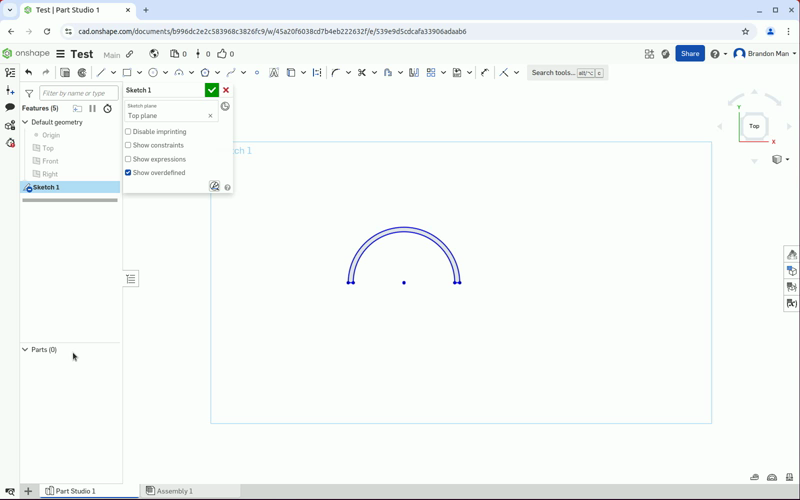
key(shift+e)
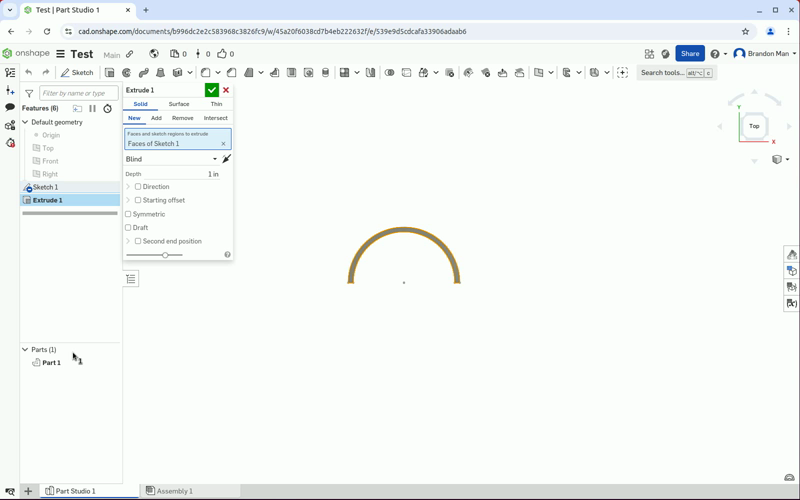
mouse_move(143, 106)
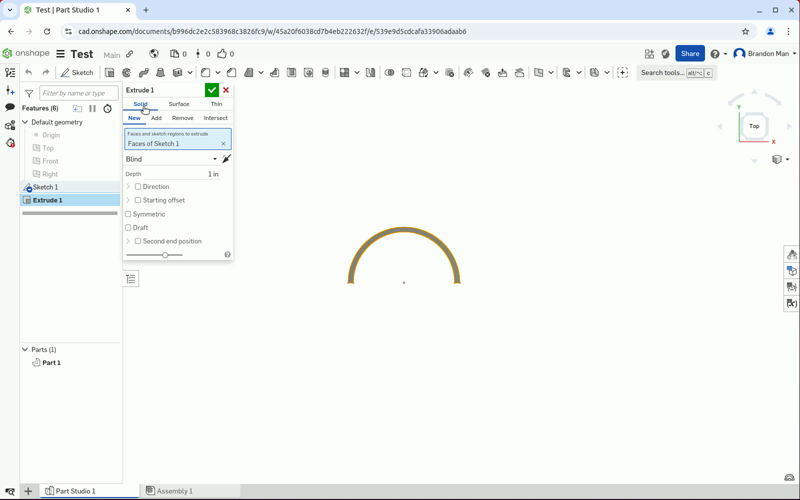
click(143, 106)
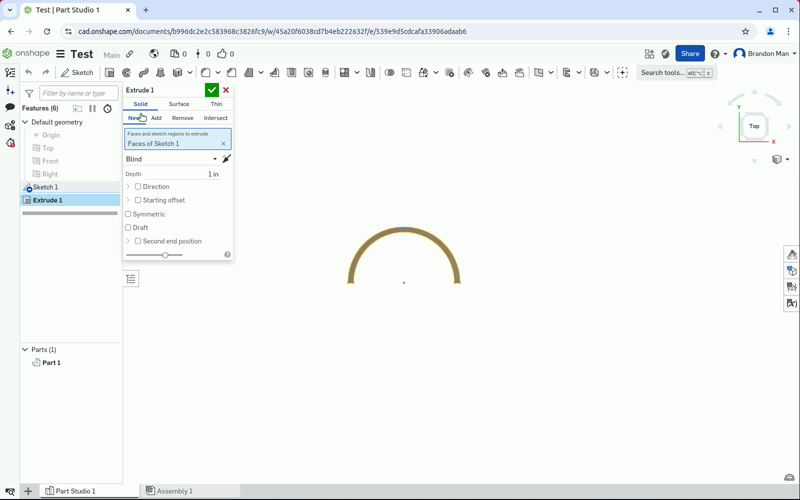
mouse_move(137, 120)
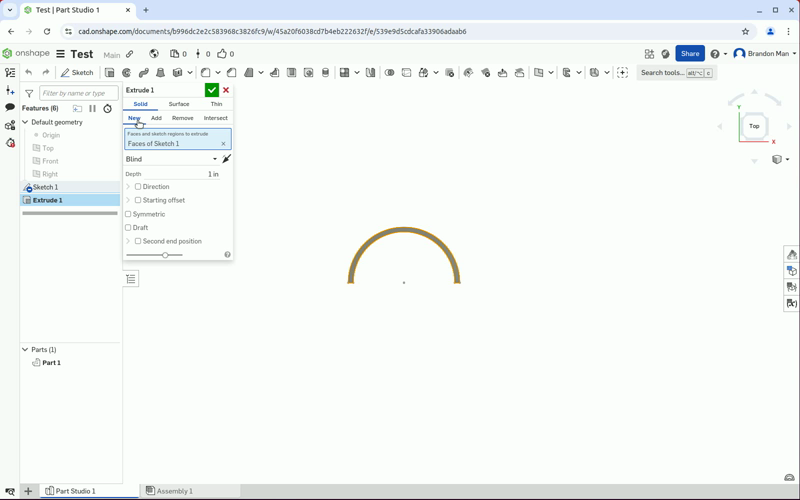
click(137, 120)
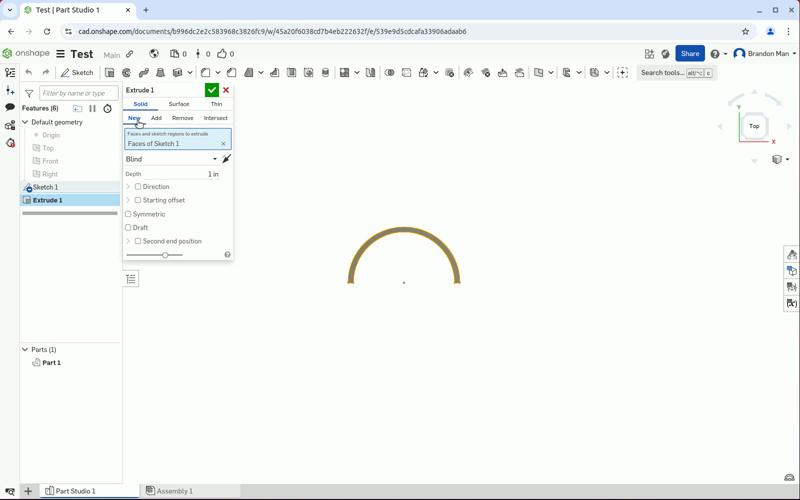
key(tab, 4)
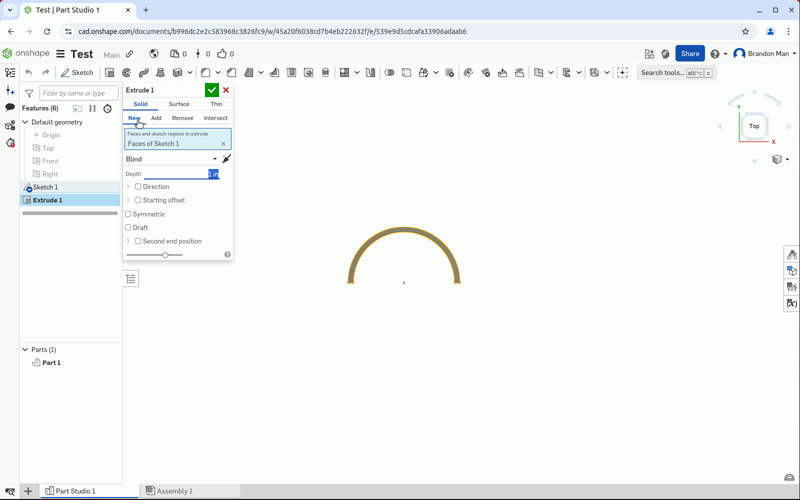
text(0.241)
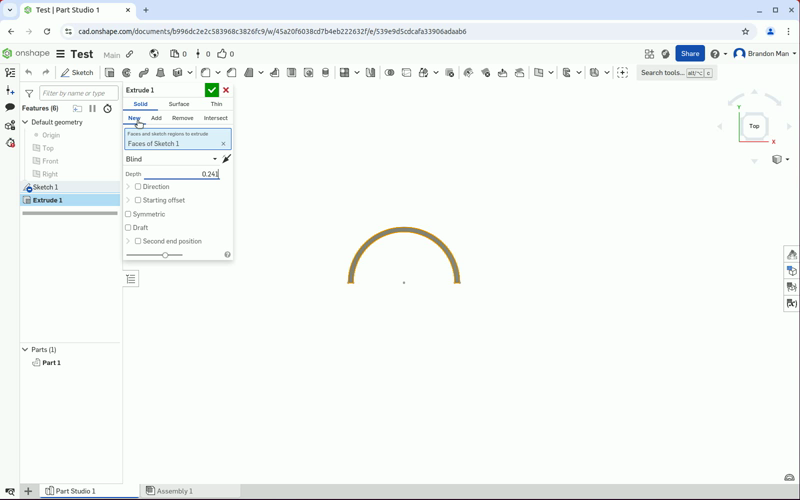
key(enter)
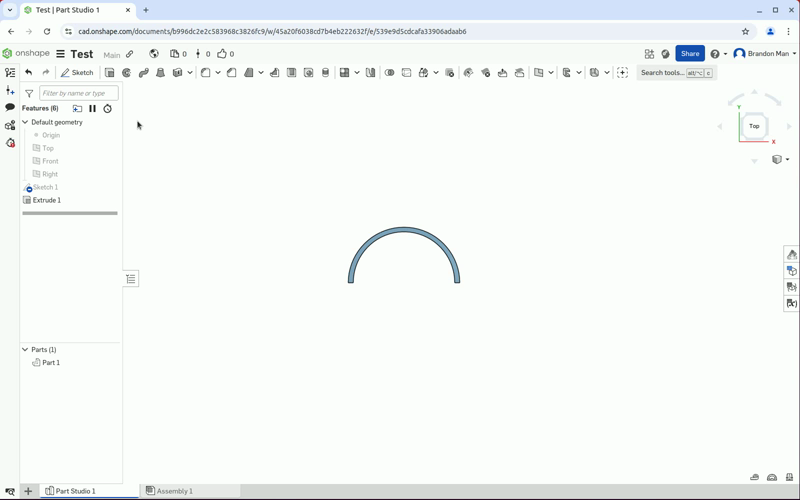
key(shift+h)
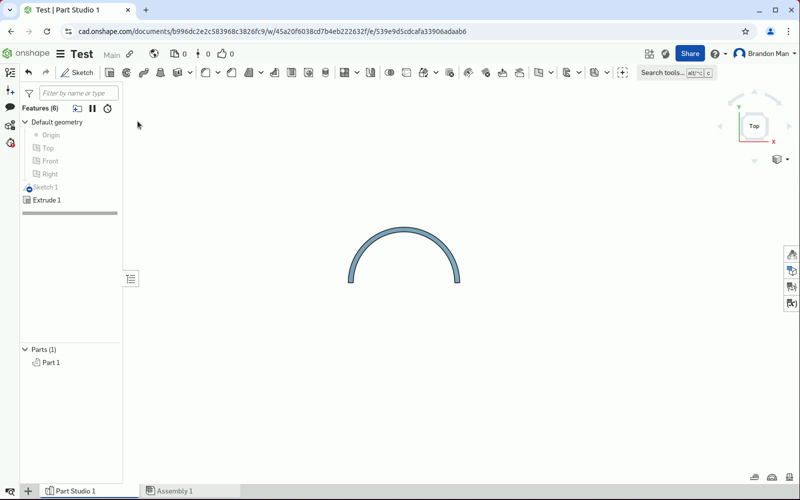
key(shift+h)
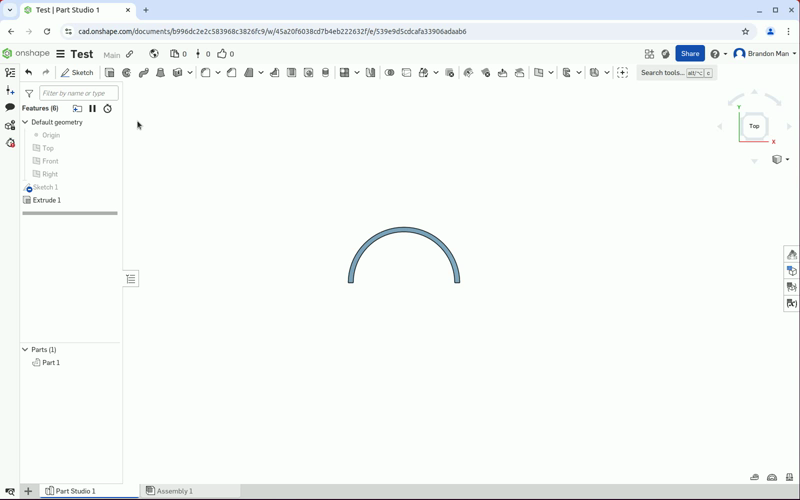
mouse_move(73, 189)
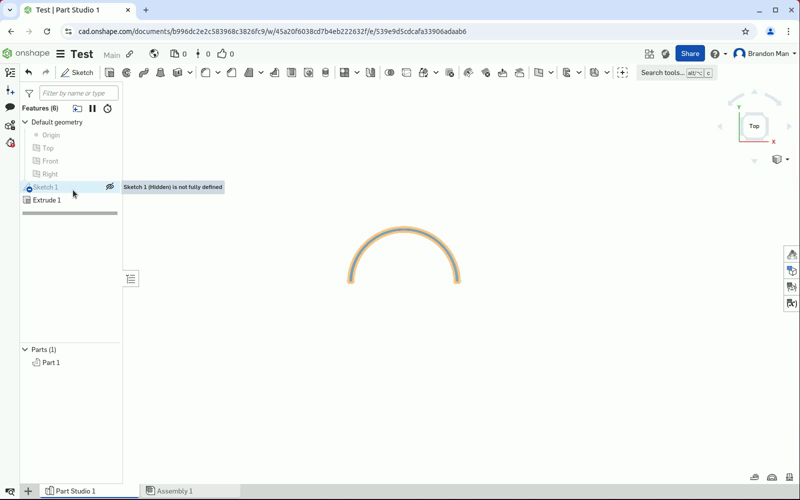
click(73, 189)
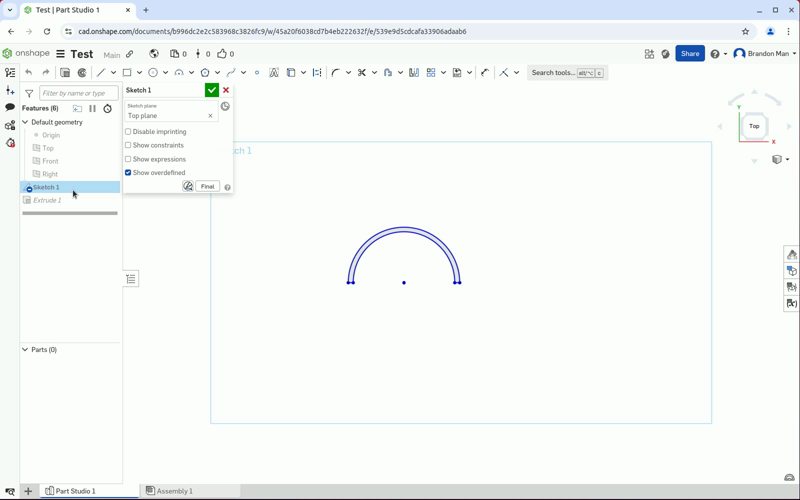
mouse_move(229, 92)
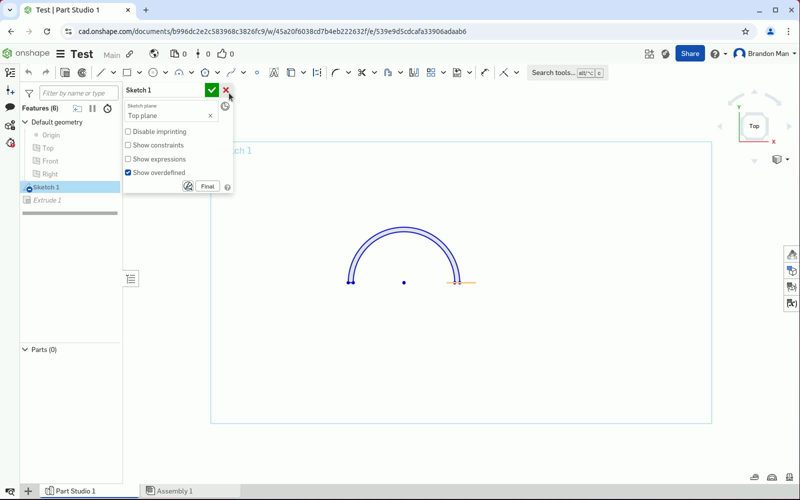
click(229, 92)
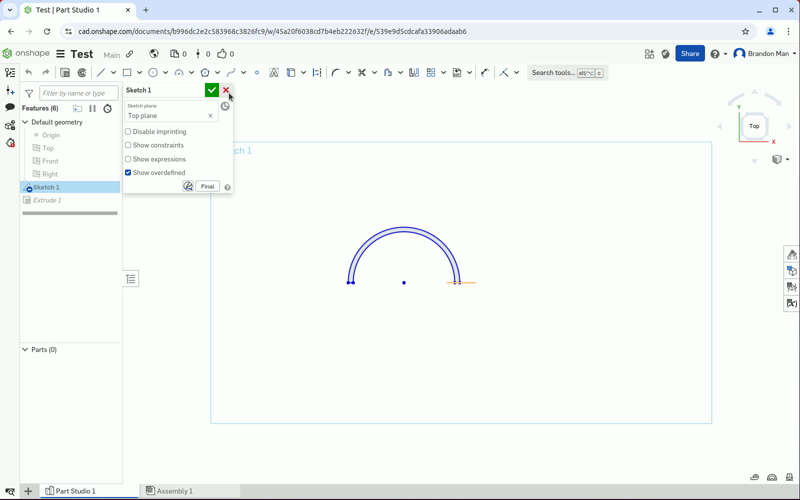
key(shift+s)
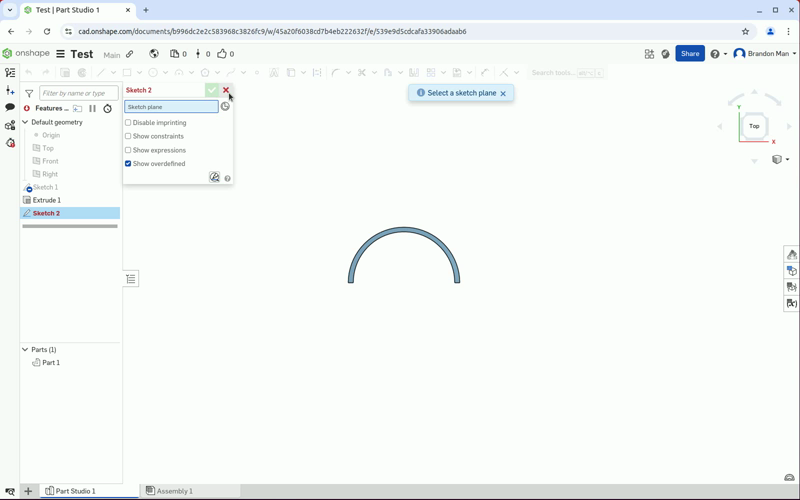
mouse_move(73, 150)
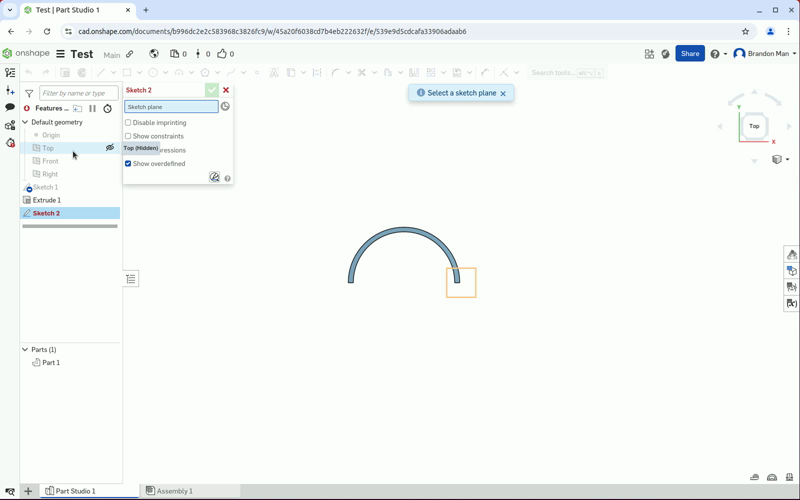
click(73, 150)
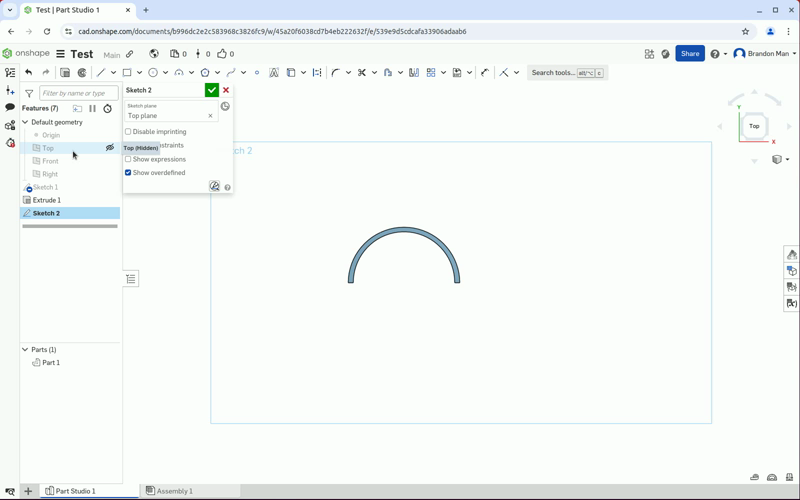
mouse_move(73, 352)
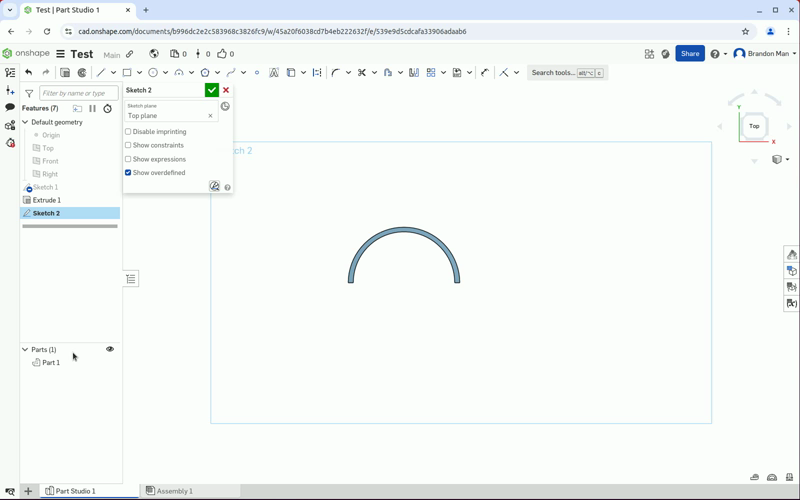
key(y)
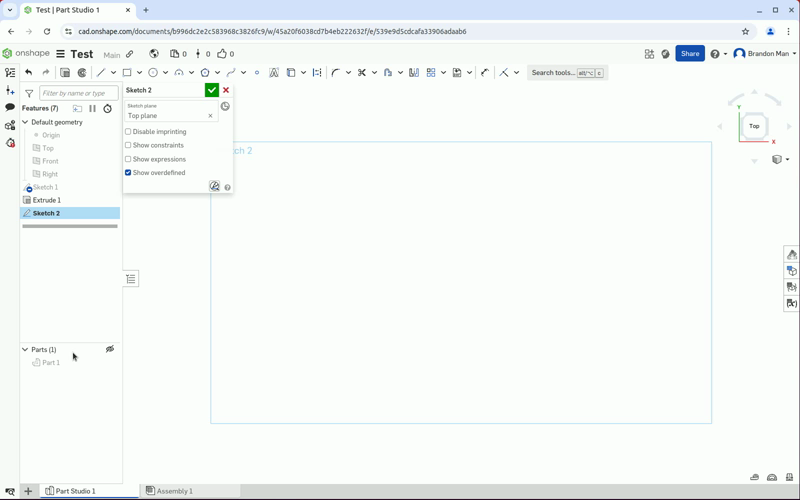
key(a)
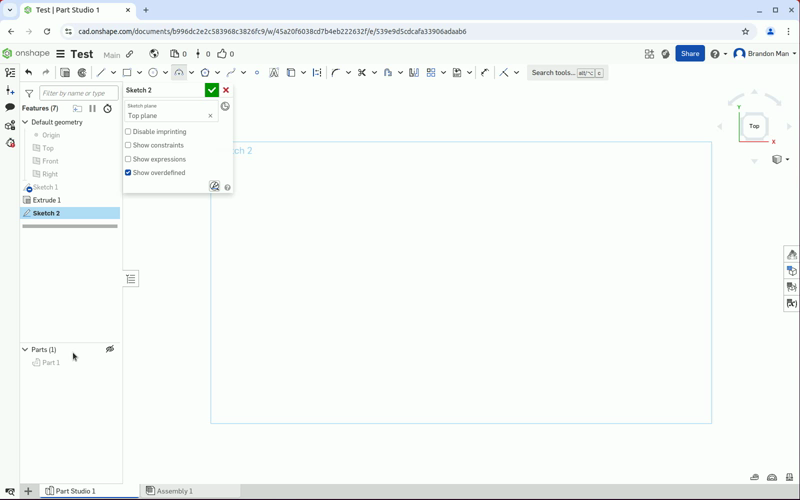
key_down(shift)
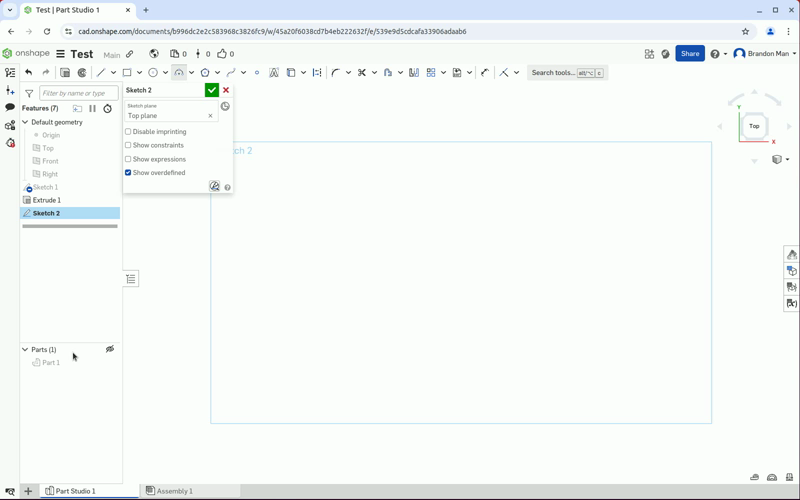
mouse_move(348, 282)
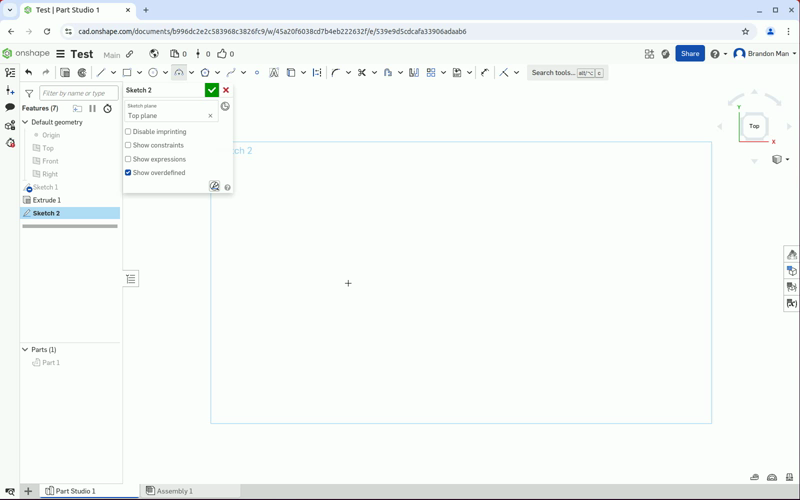
click(348, 282)
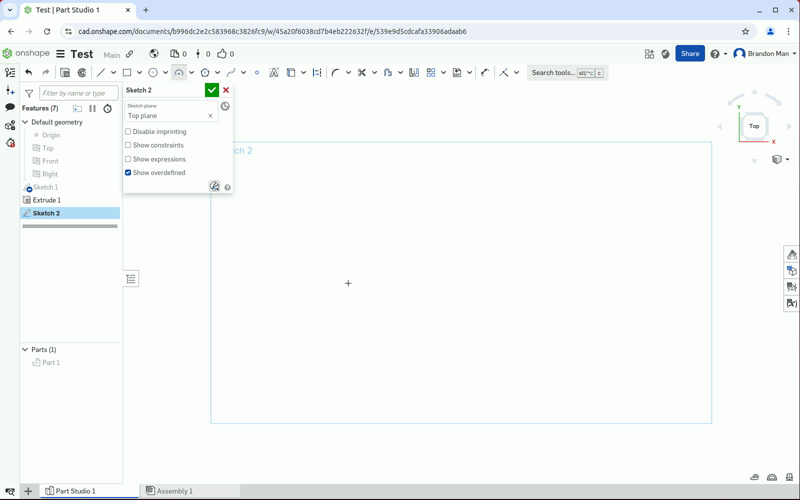
key_up(shift)
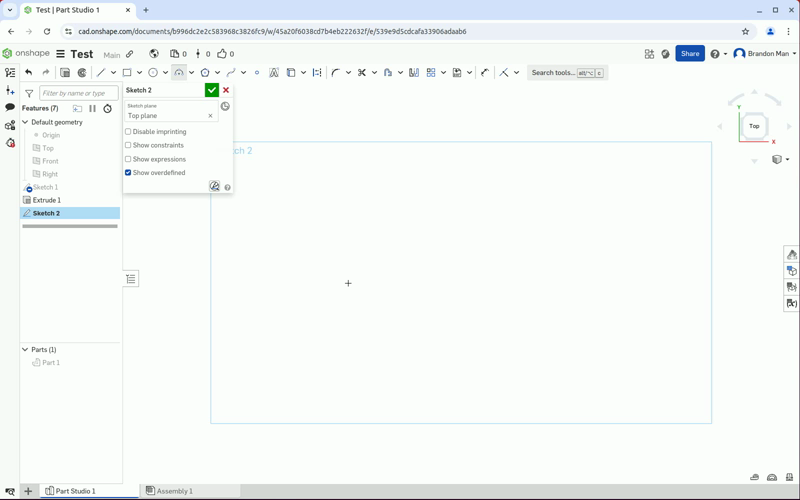
key_down(shift)
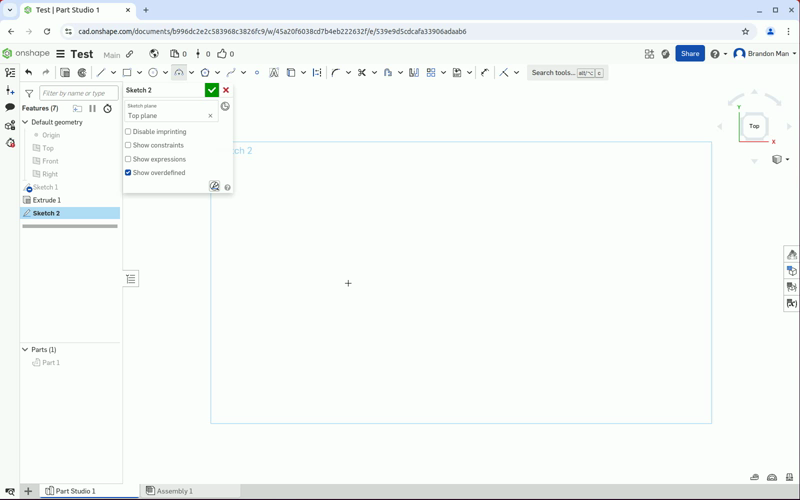
mouse_move(459, 282)
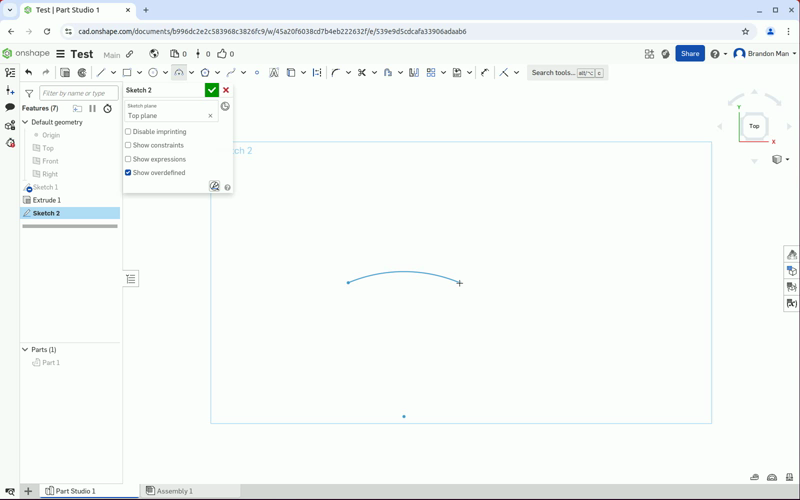
click(459, 282)
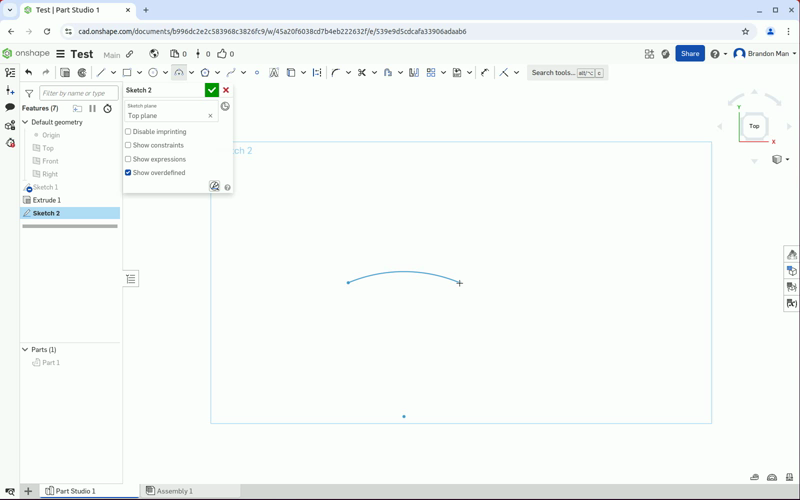
mouse_move(404, 338)
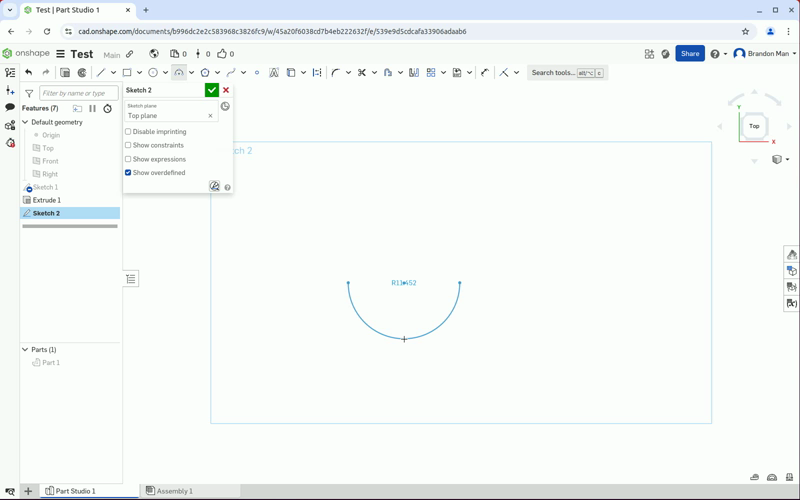
click(404, 338)
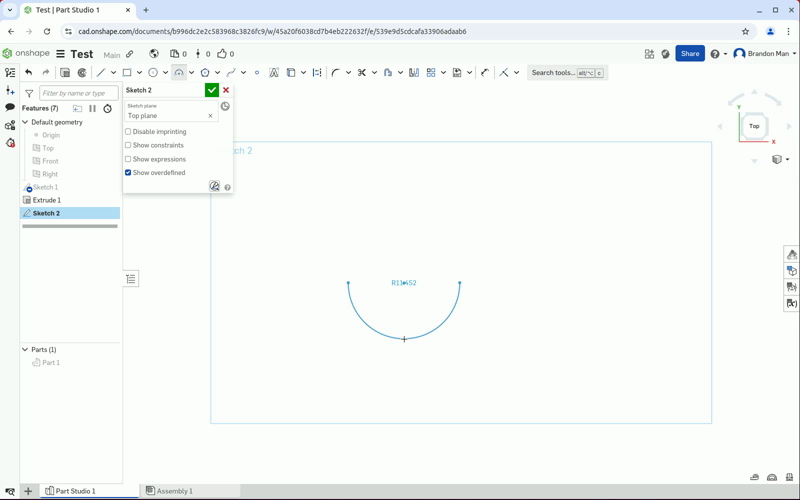
key_up(shift)
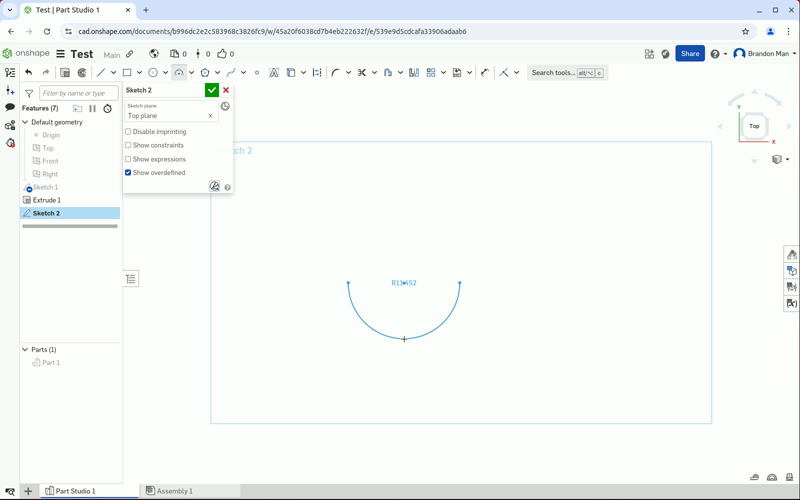
key(esc)
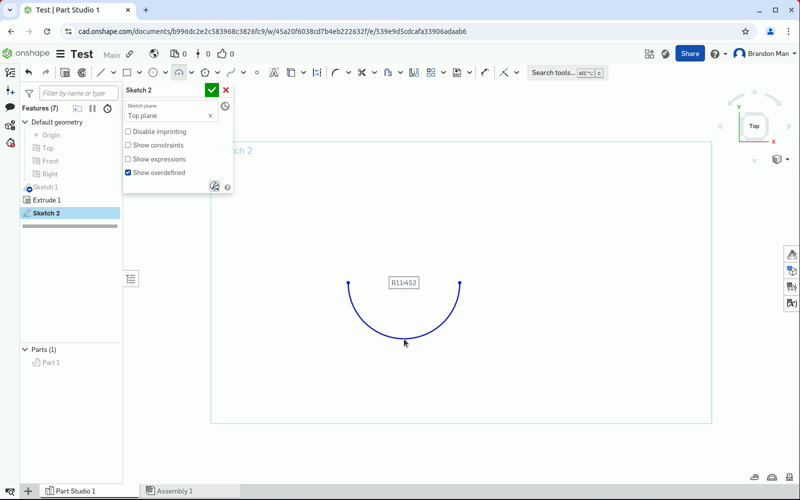
key(l)
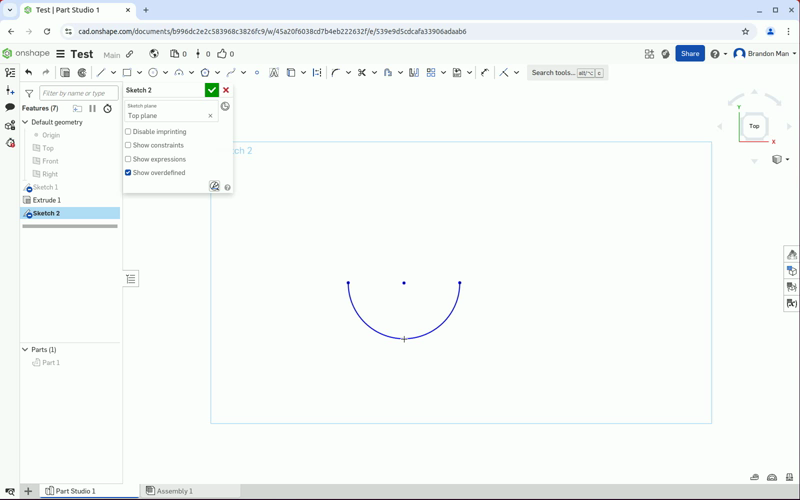
mouse_move(459, 282)
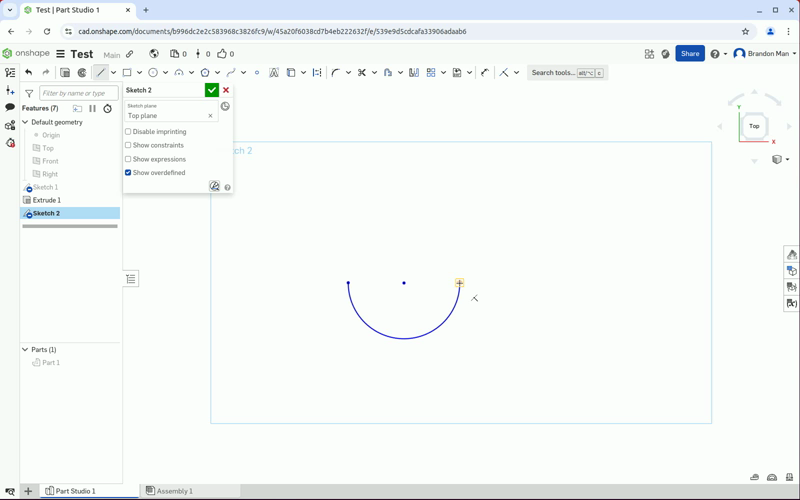
click(459, 282)
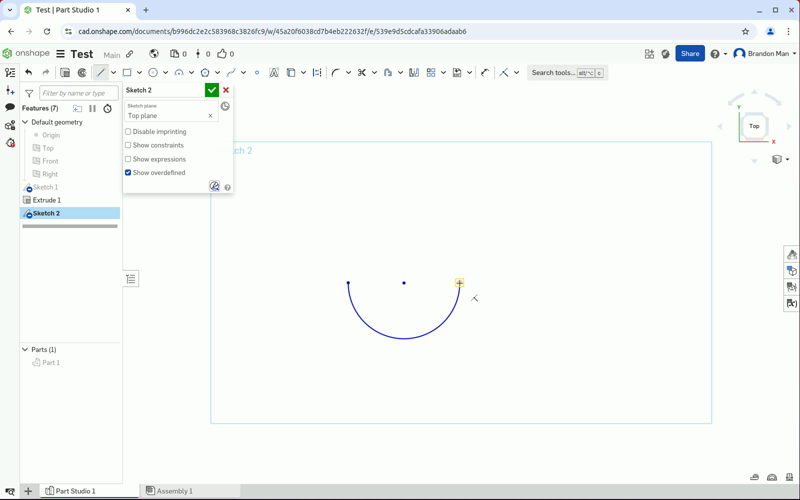
key_down(shift)
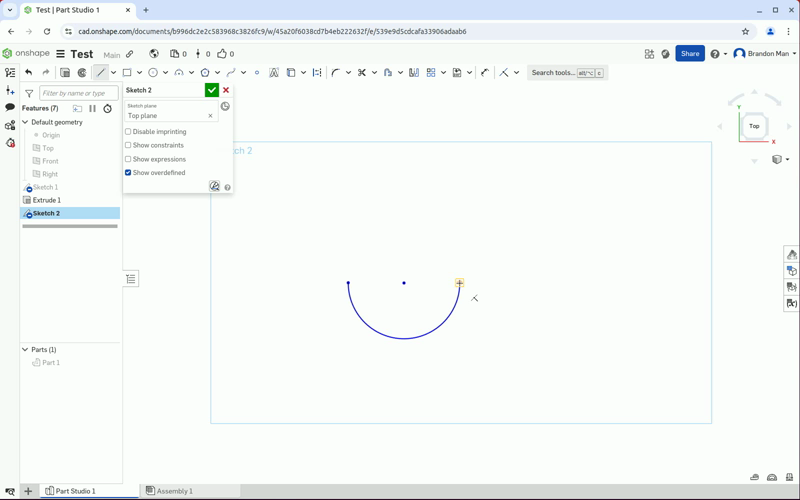
mouse_move(489, 282)
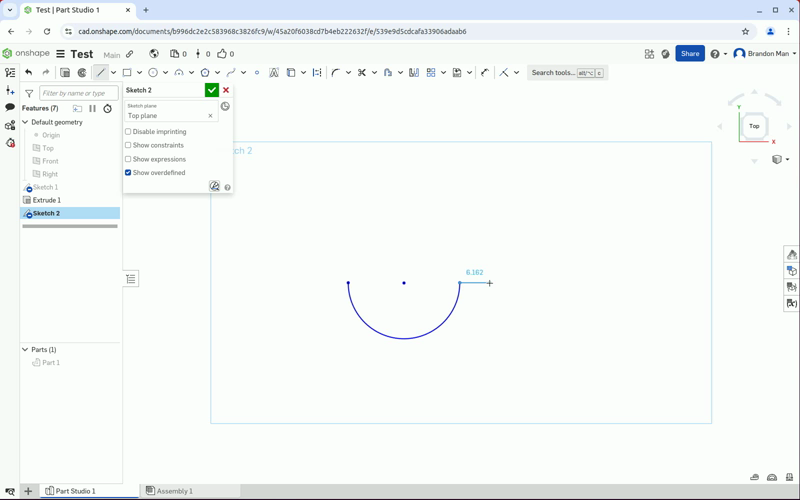
mouse_move(454, 282)
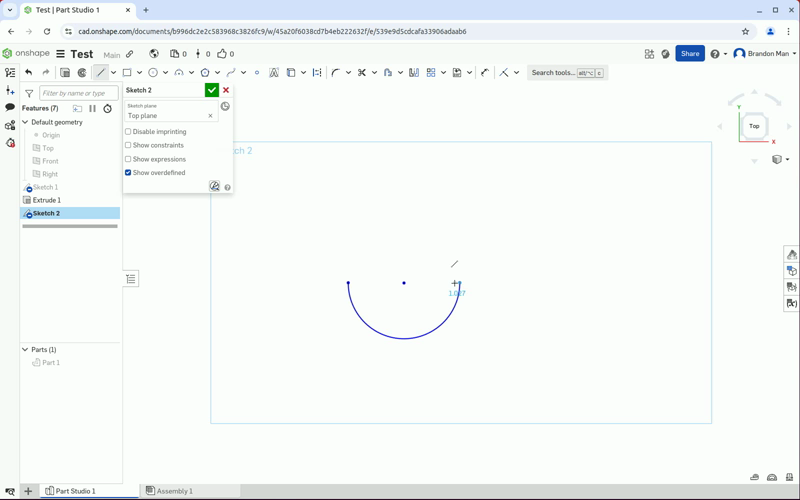
scroll(6)
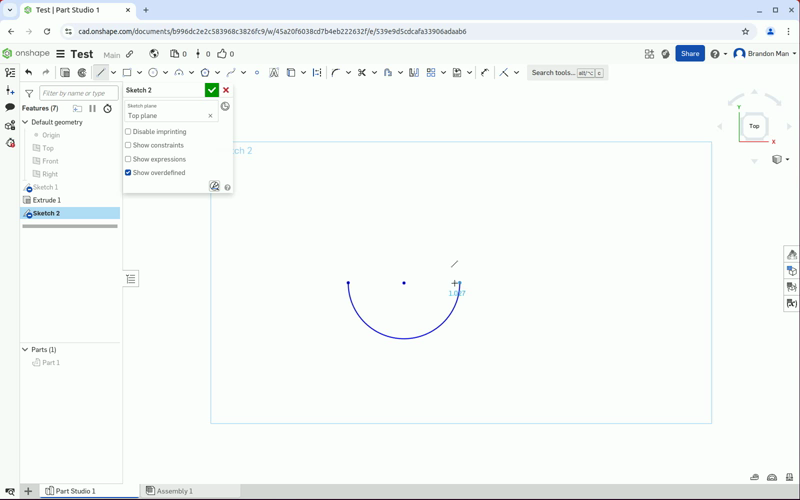
scroll(6)
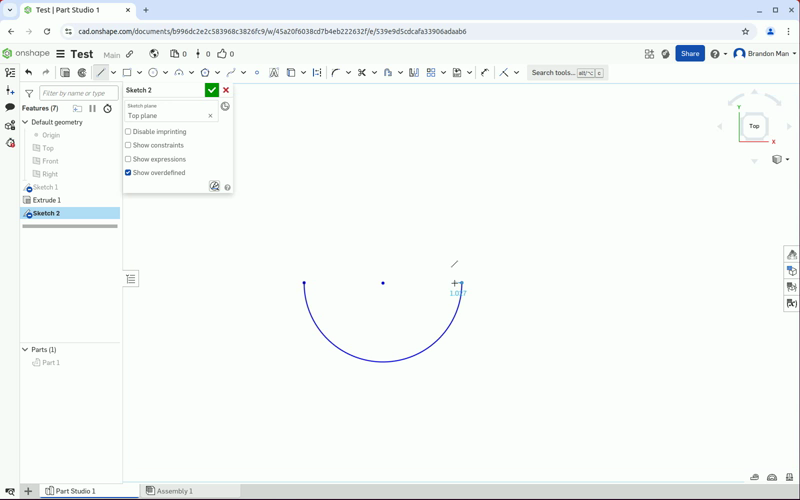
scroll(6)
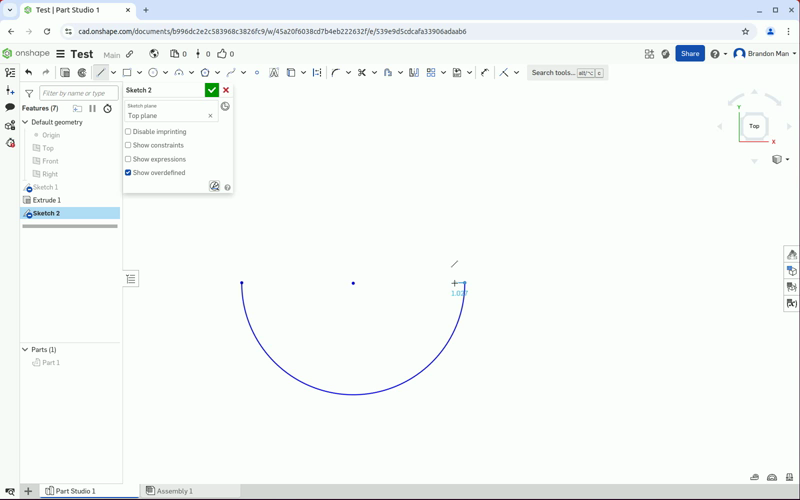
scroll(6)
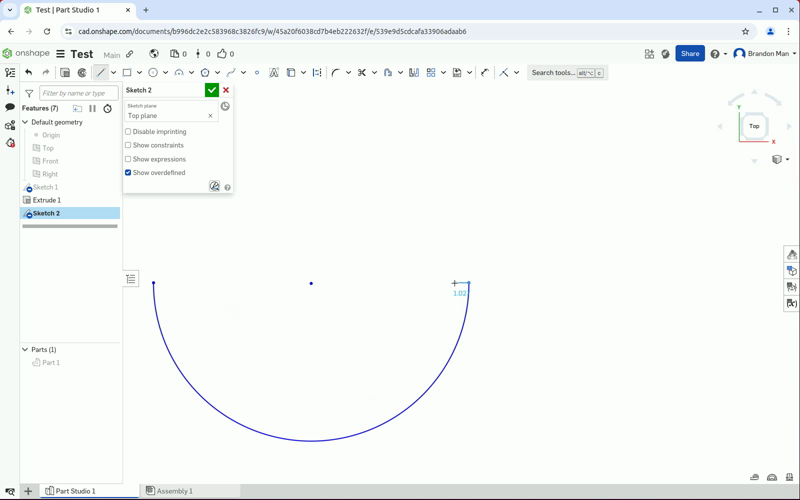
scroll(6)
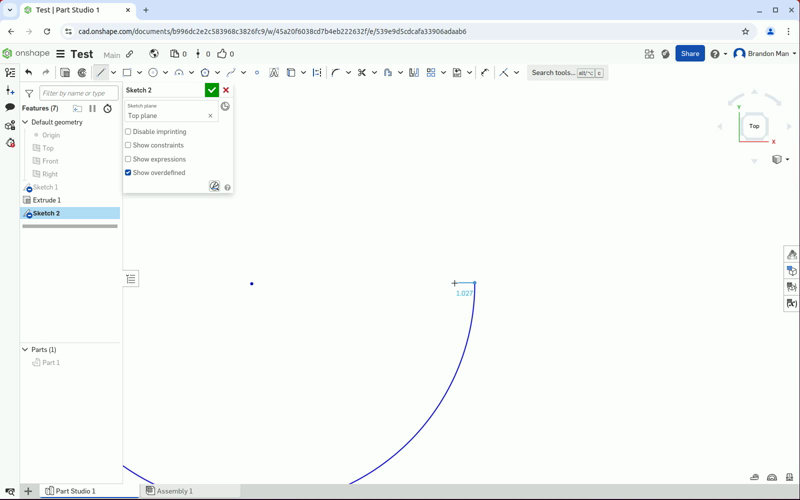
scroll(6)
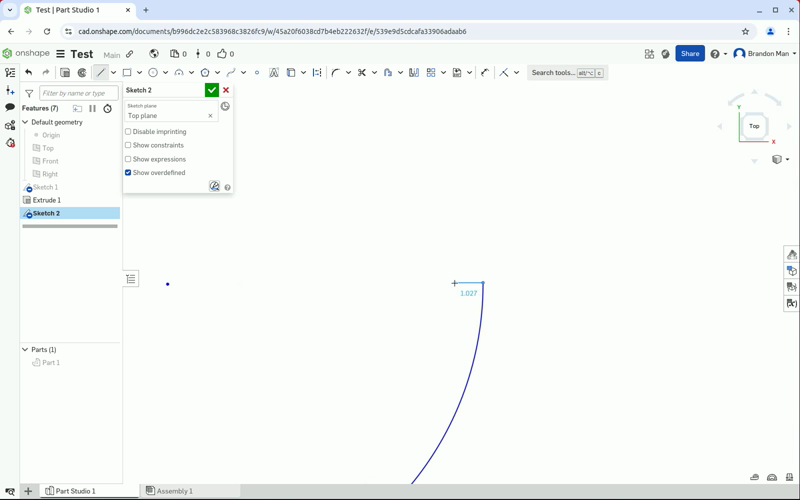
scroll(6)
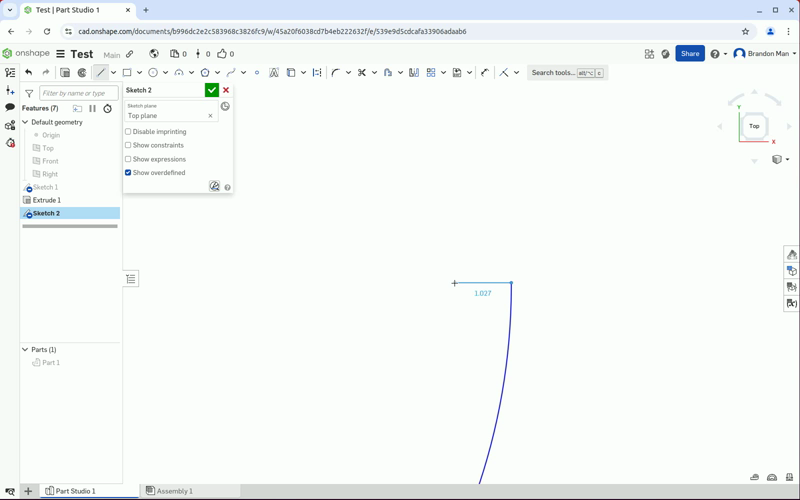
click(454, 282)
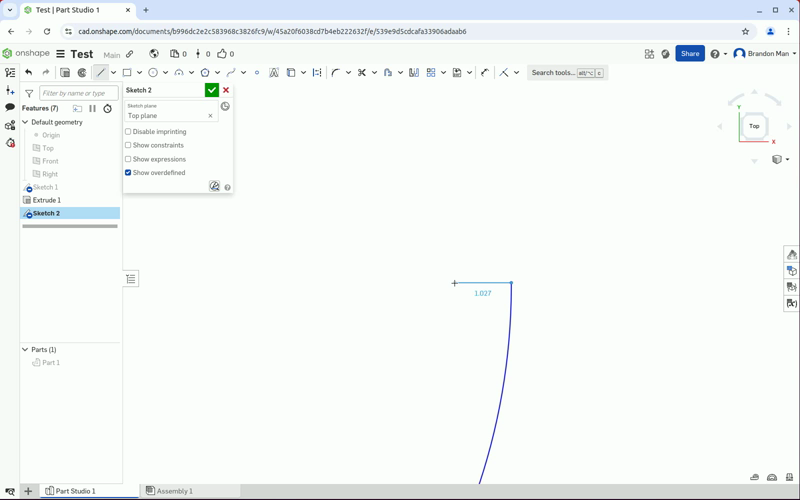
scroll(-6)
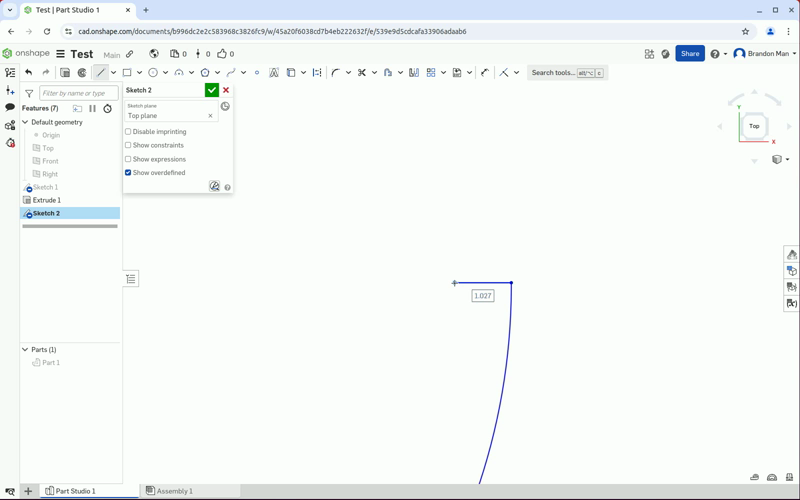
scroll(-6)
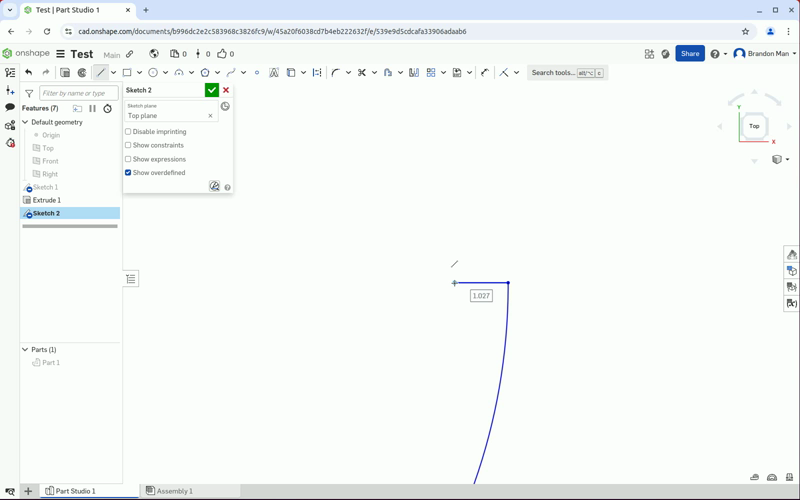
scroll(-6)
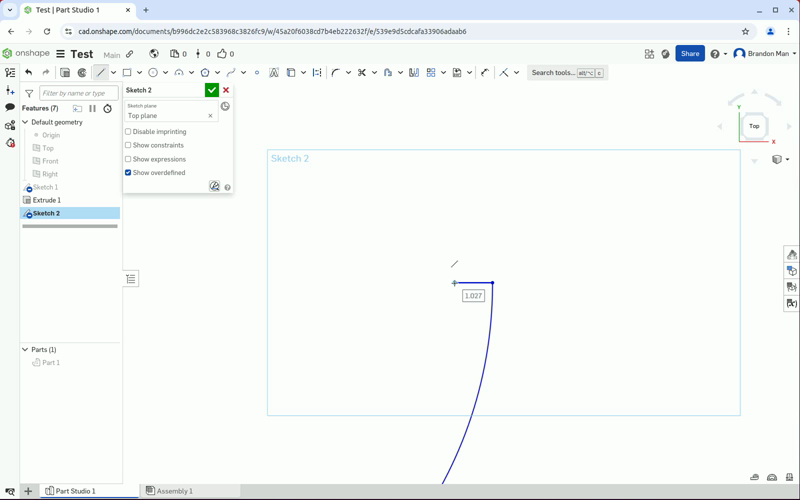
scroll(-6)
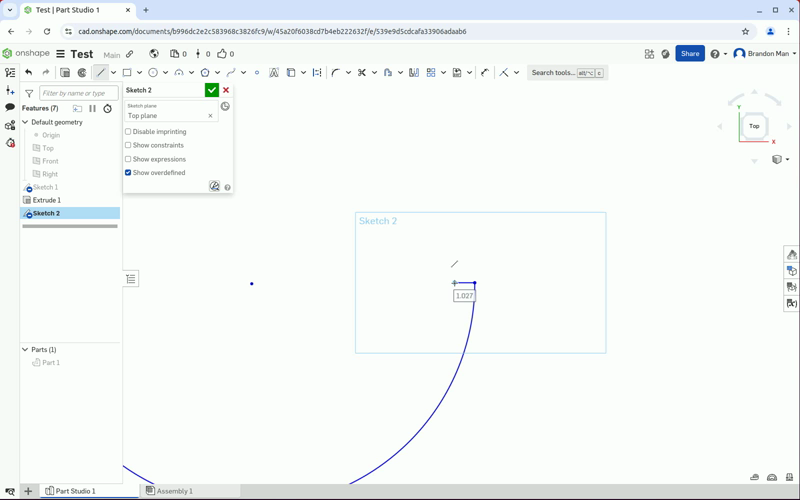
scroll(-6)
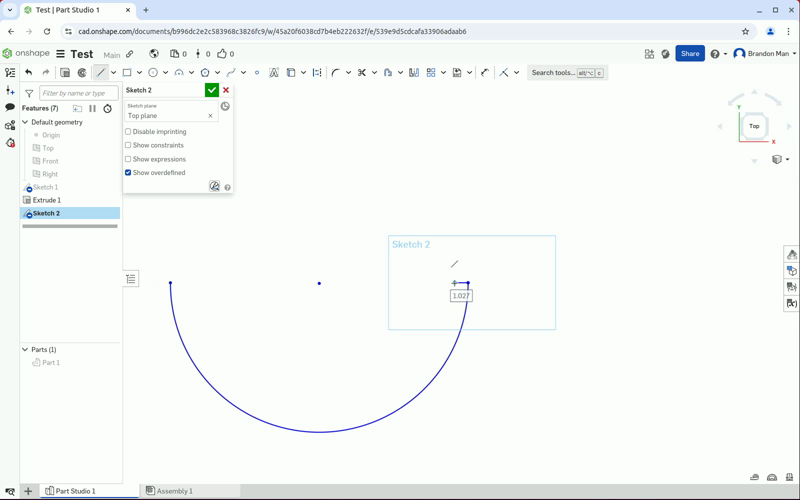
scroll(-6)
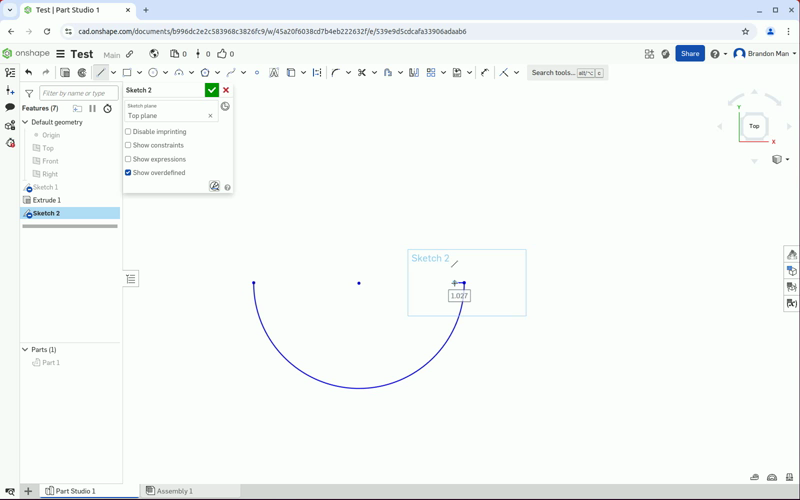
scroll(-6)
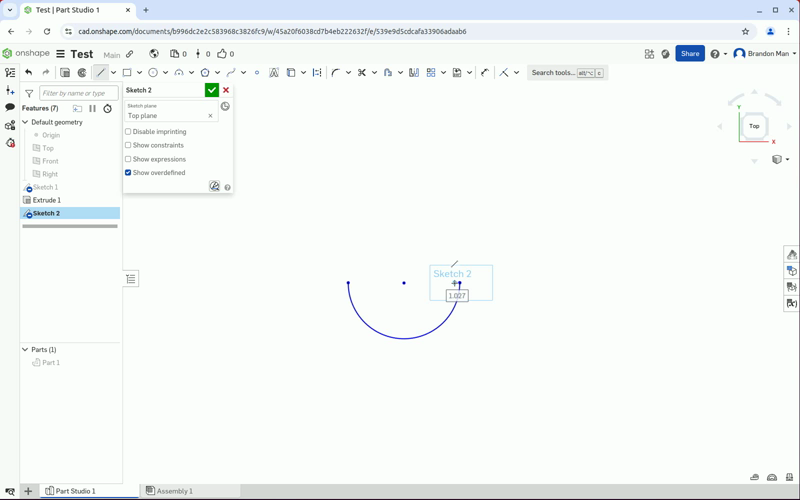
key_up(shift)
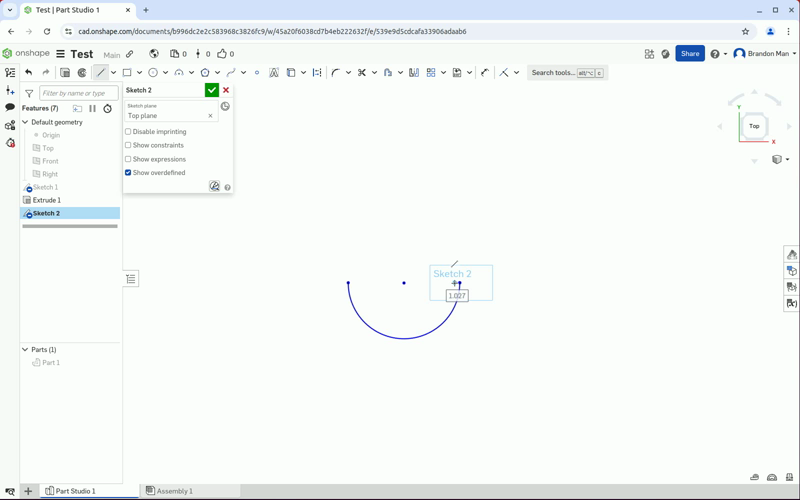
key(esc)
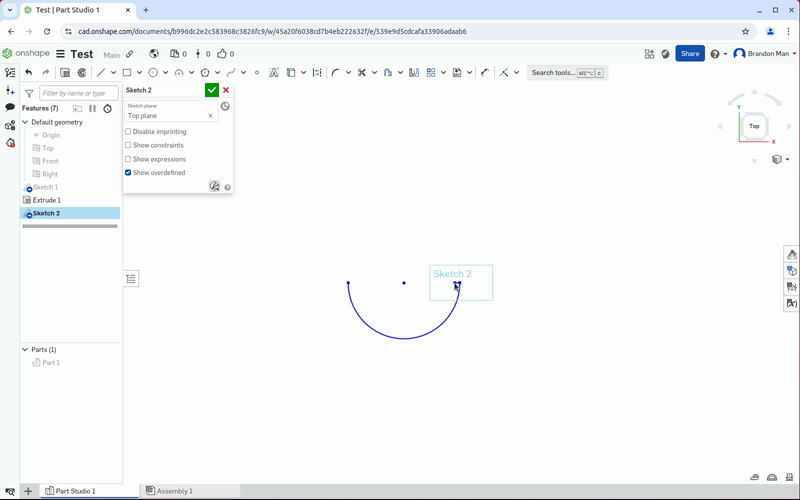
key(a)
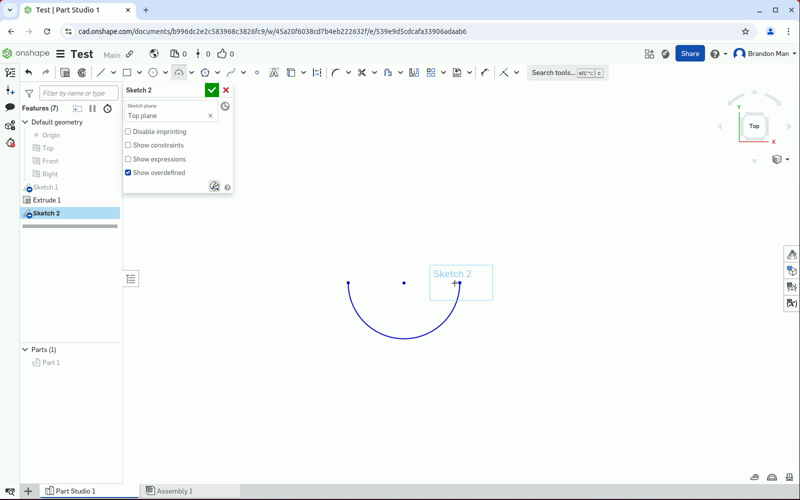
mouse_move(454, 282)
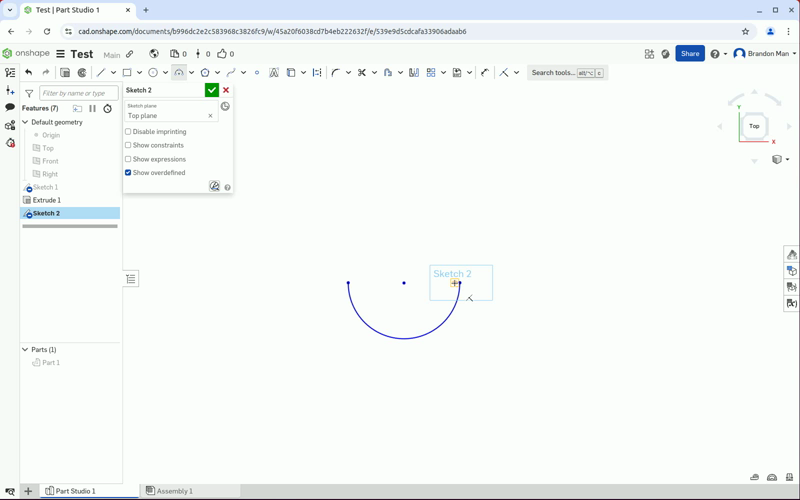
click(454, 282)
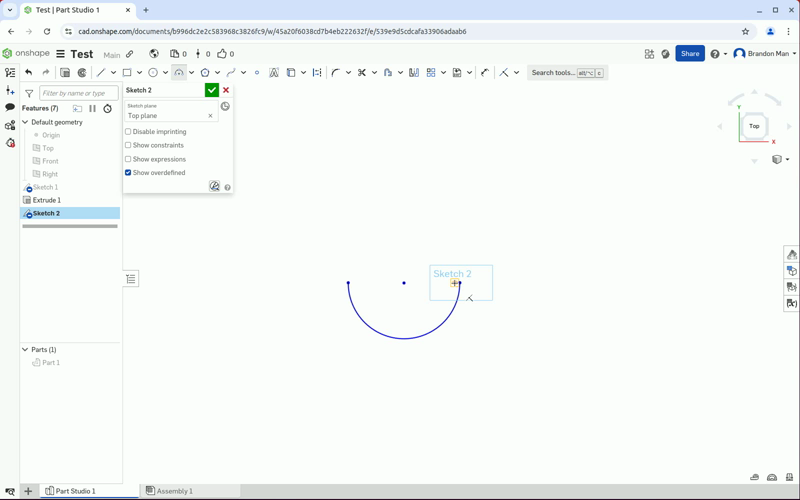
key_down(shift)
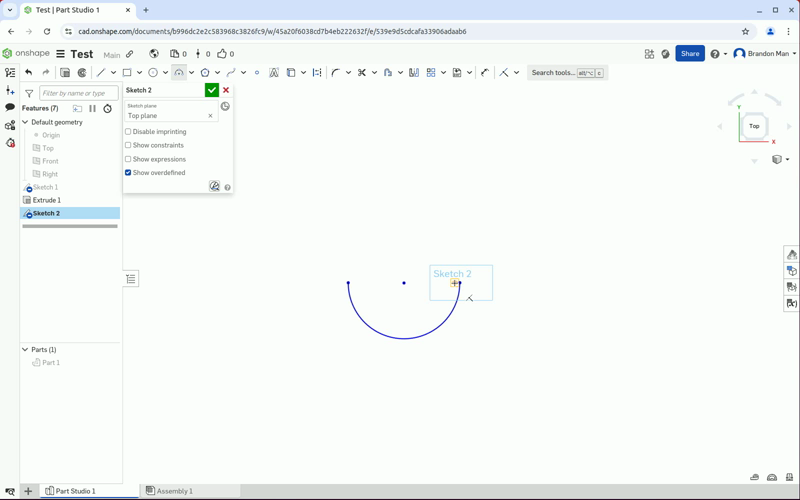
mouse_move(353, 282)
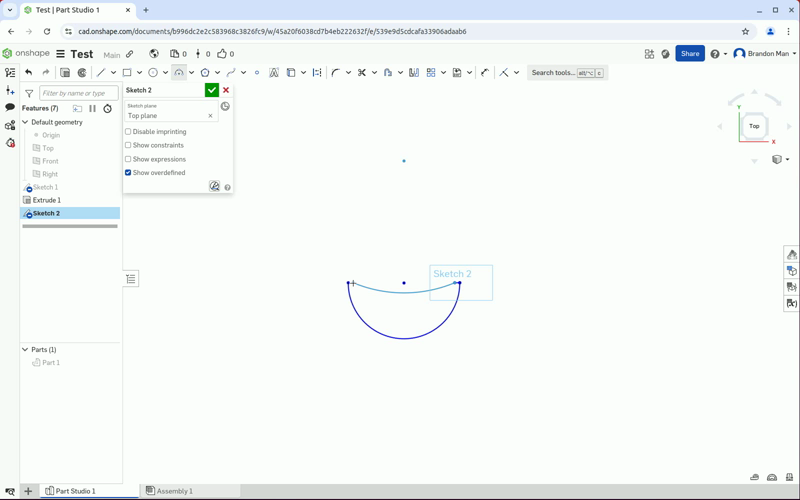
click(353, 282)
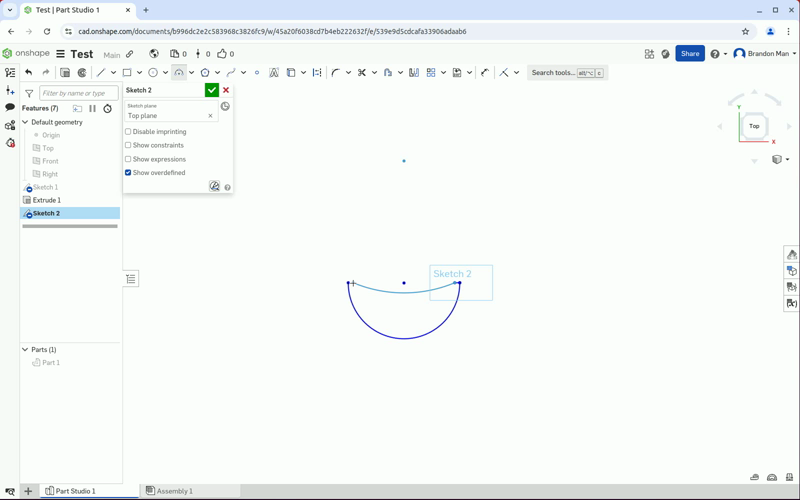
mouse_move(404, 333)
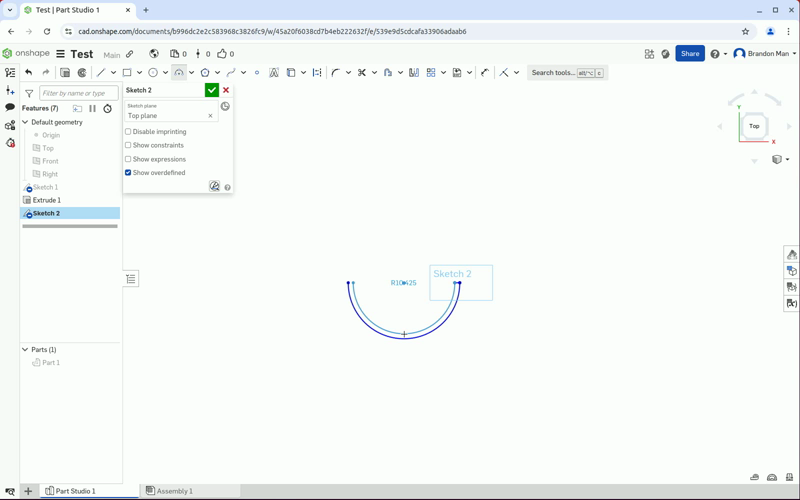
click(404, 333)
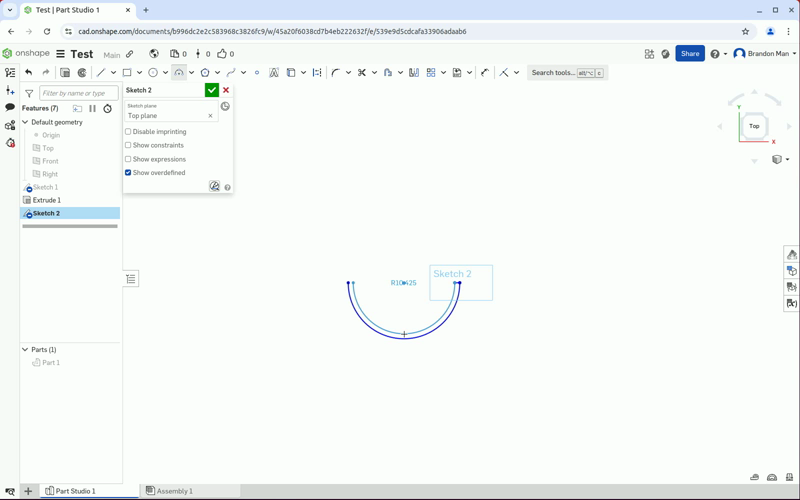
key_up(shift)
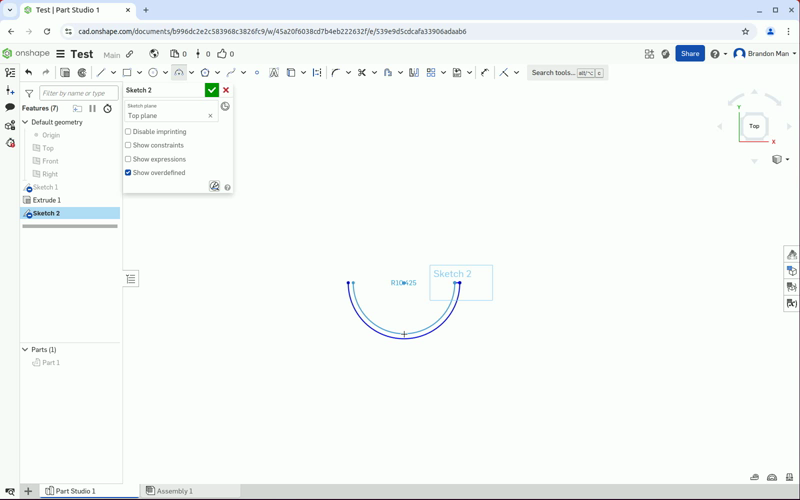
key(esc)
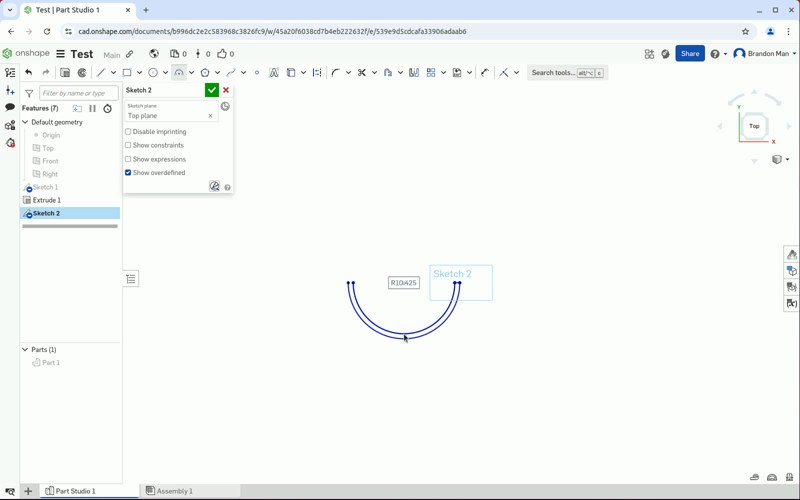
key(l)
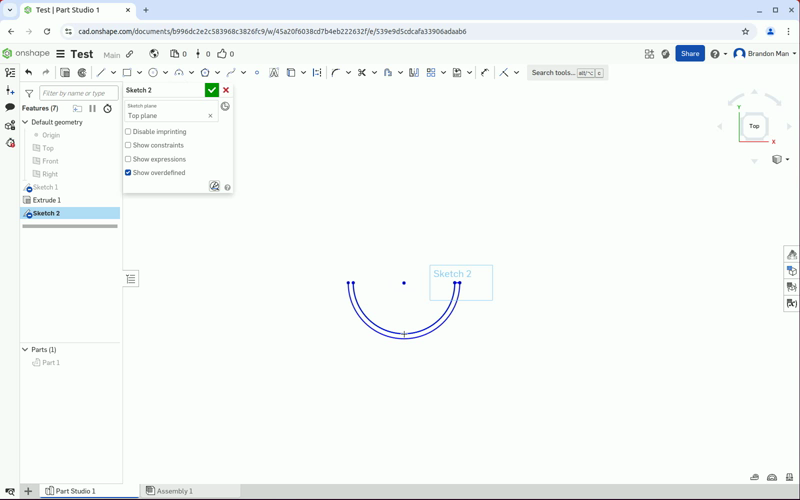
mouse_move(353, 282)
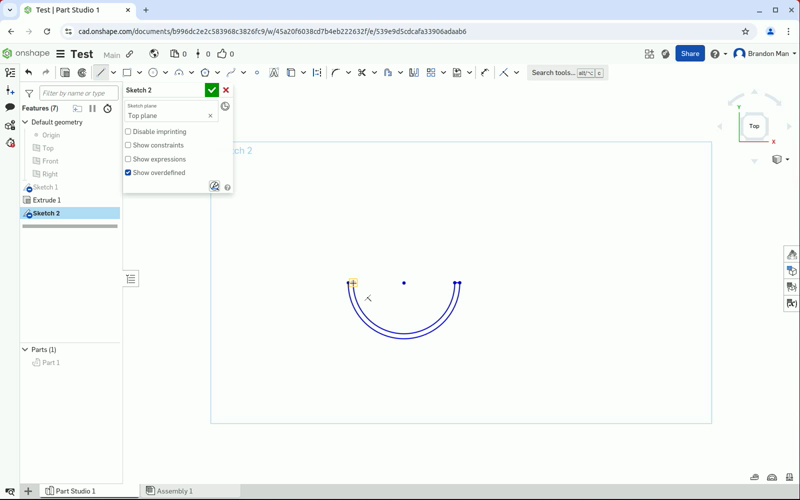
click(353, 282)
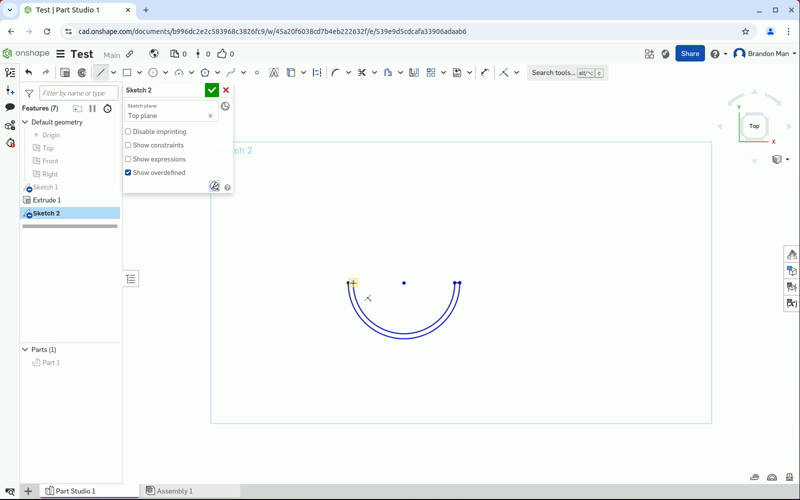
mouse_move(383, 282)
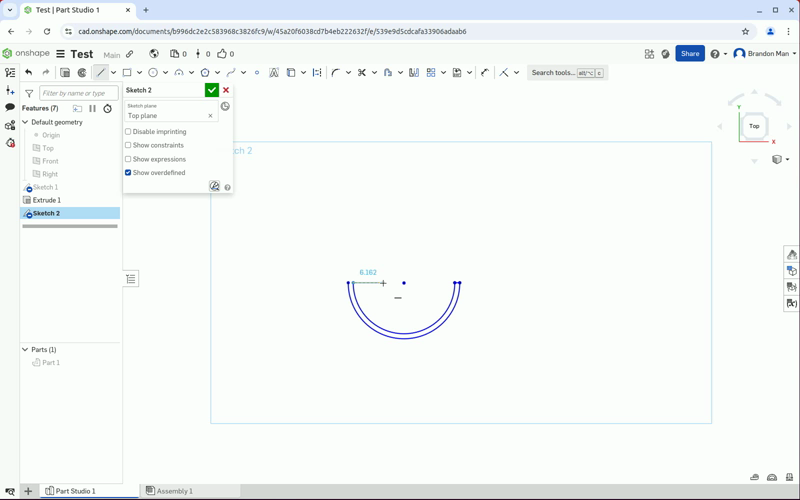
key_down(shift)
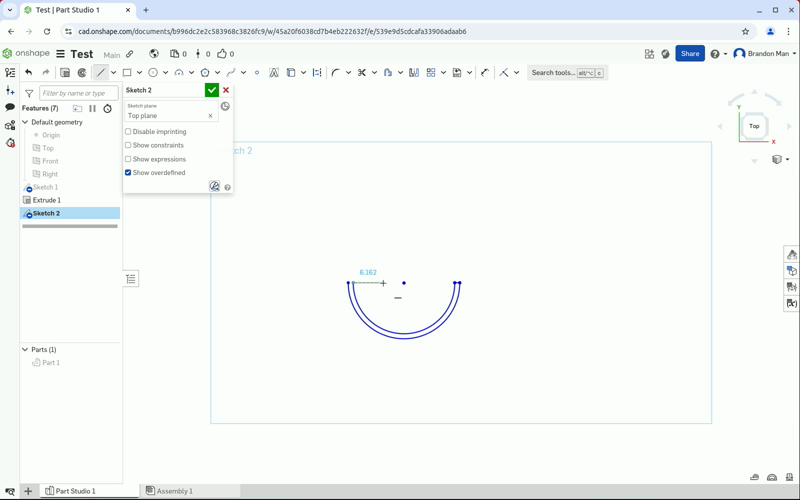
mouse_move(348, 282)
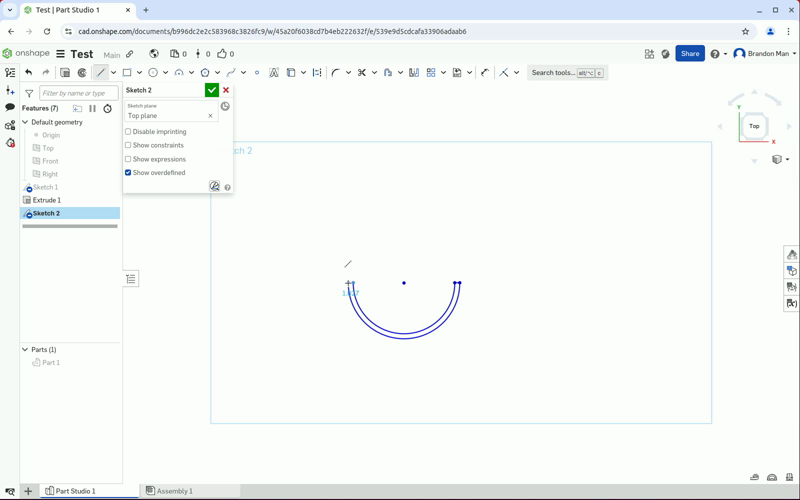
scroll(6)
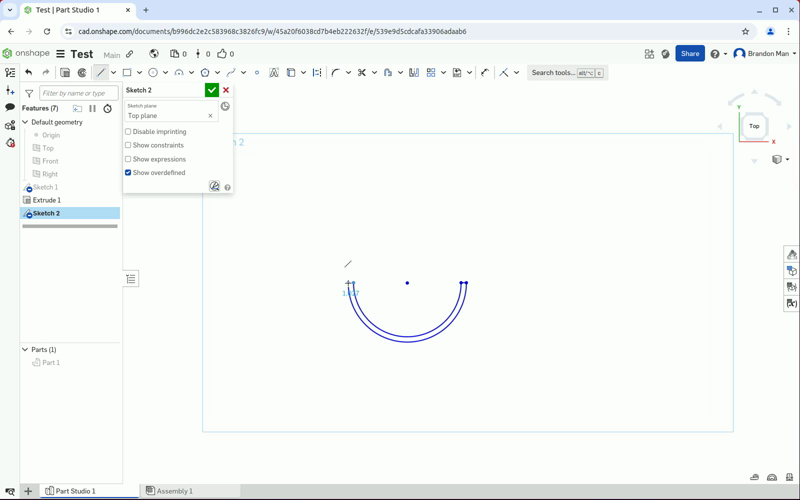
scroll(6)
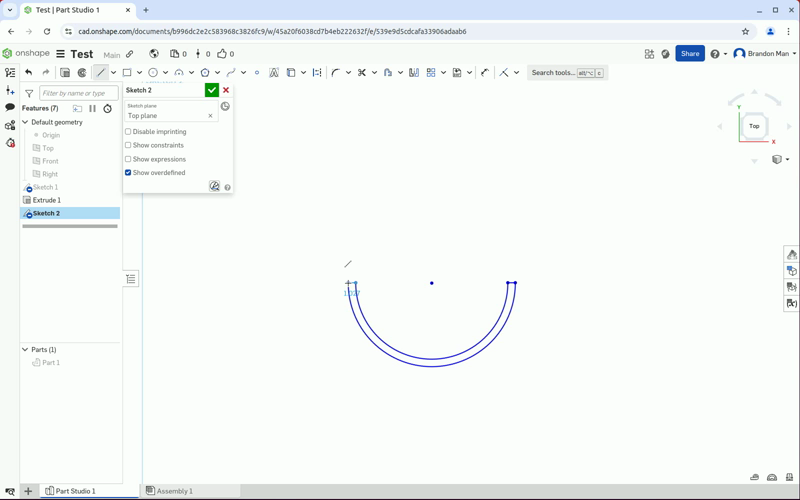
scroll(6)
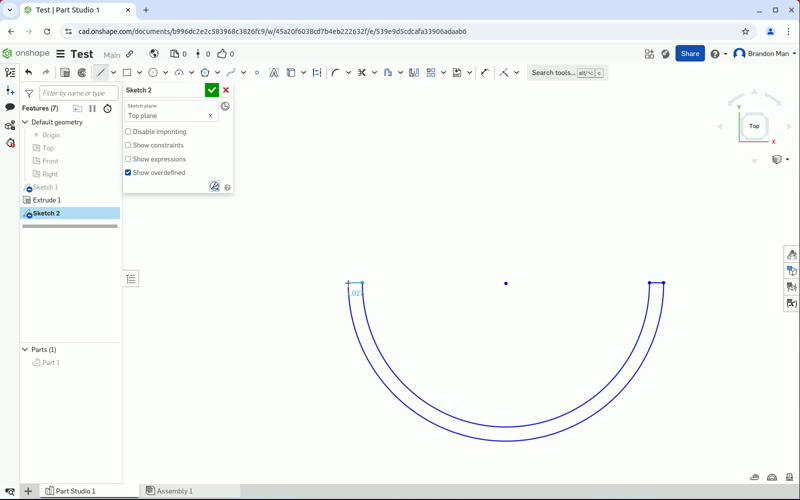
scroll(6)
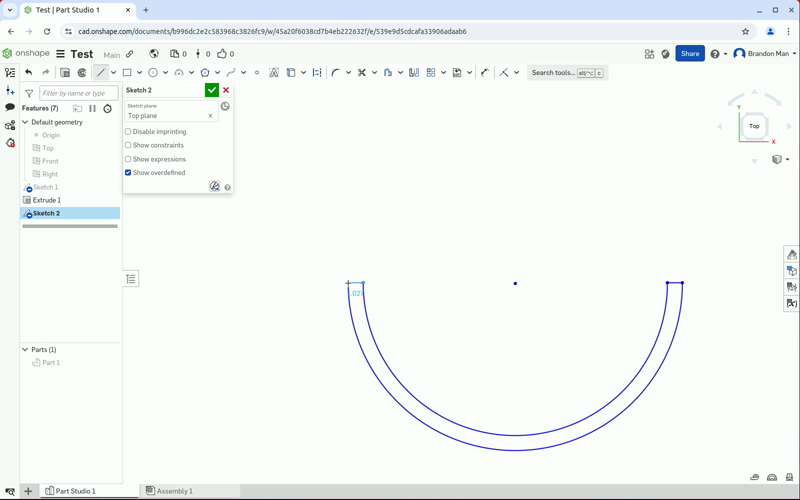
scroll(6)
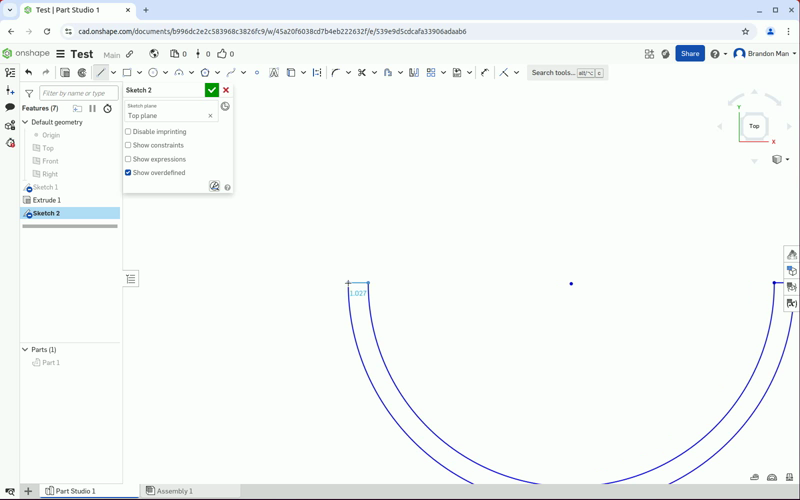
scroll(6)
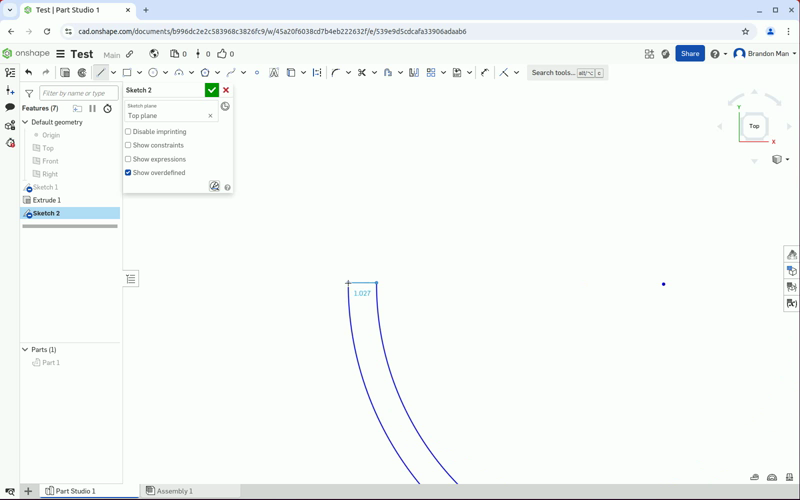
scroll(6)
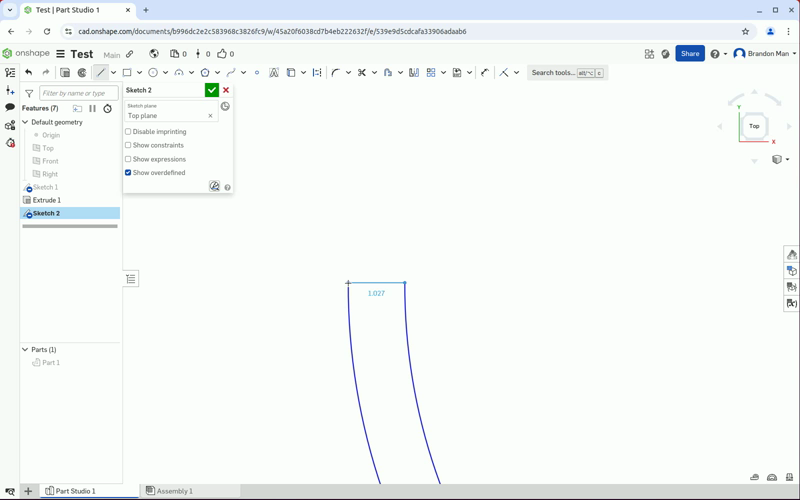
key_up(shift)
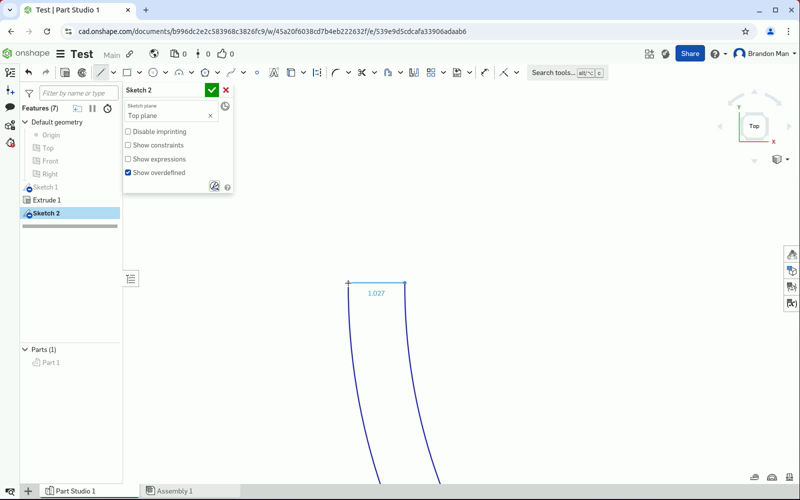
click(348, 282)
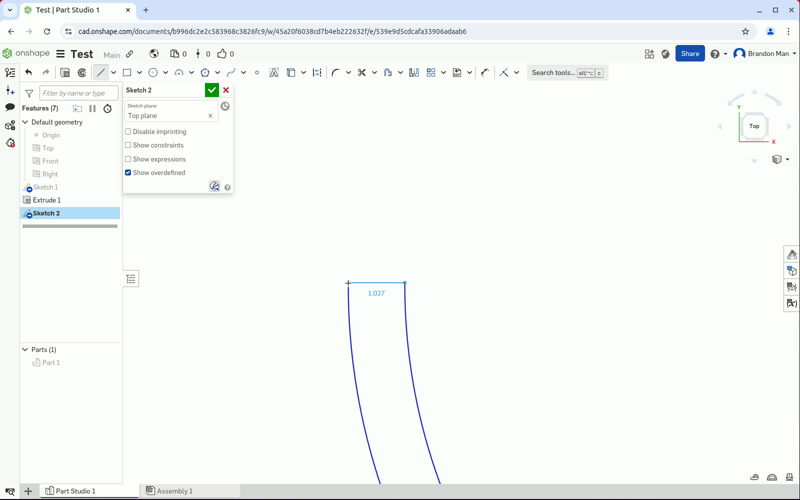
scroll(-6)
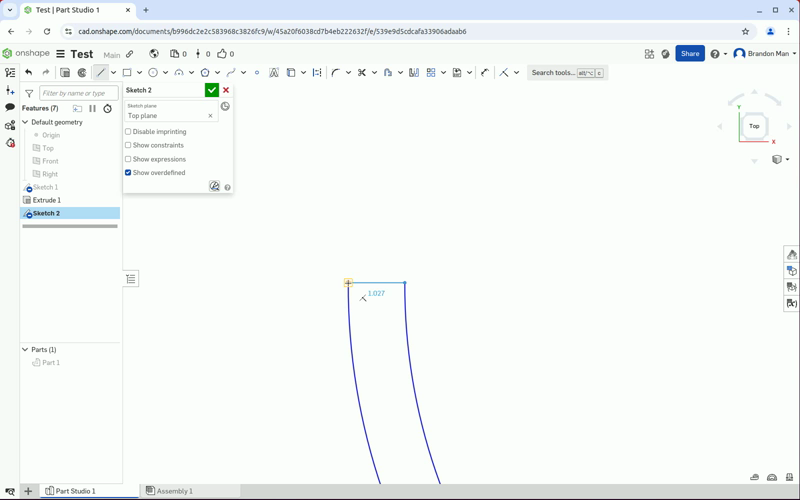
scroll(-6)
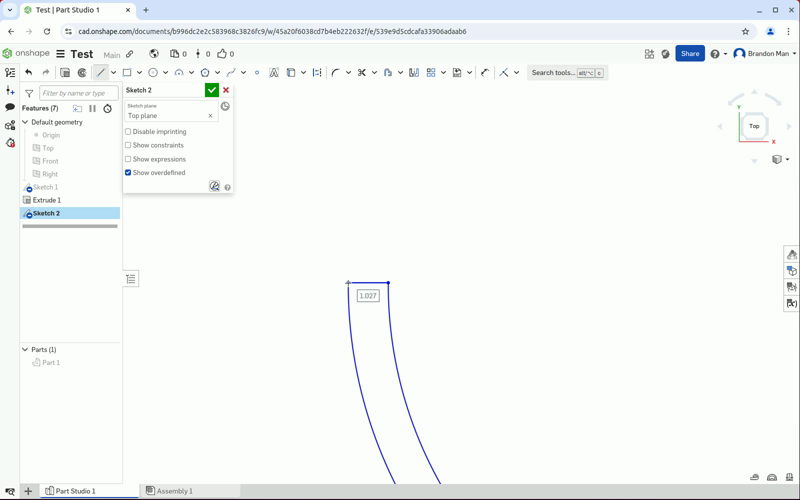
scroll(-6)
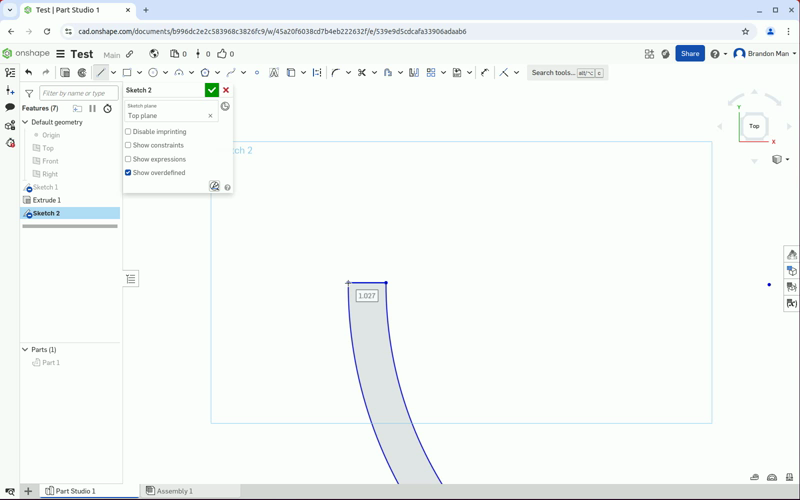
scroll(-6)
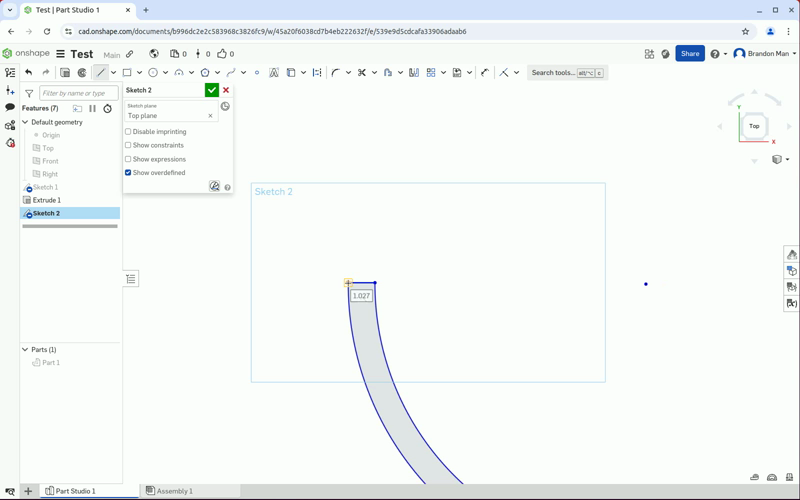
scroll(-6)
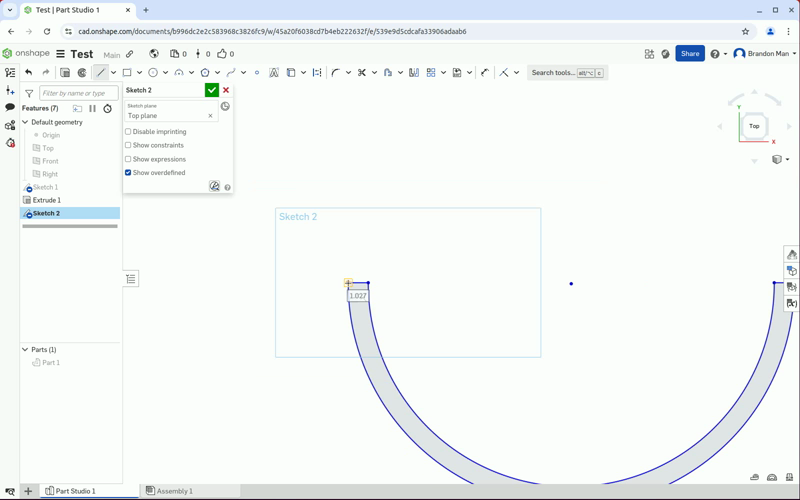
scroll(-6)
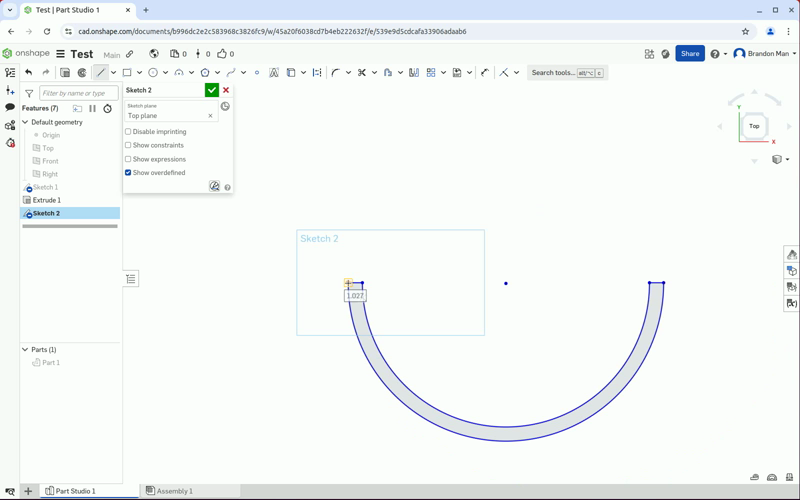
scroll(-6)
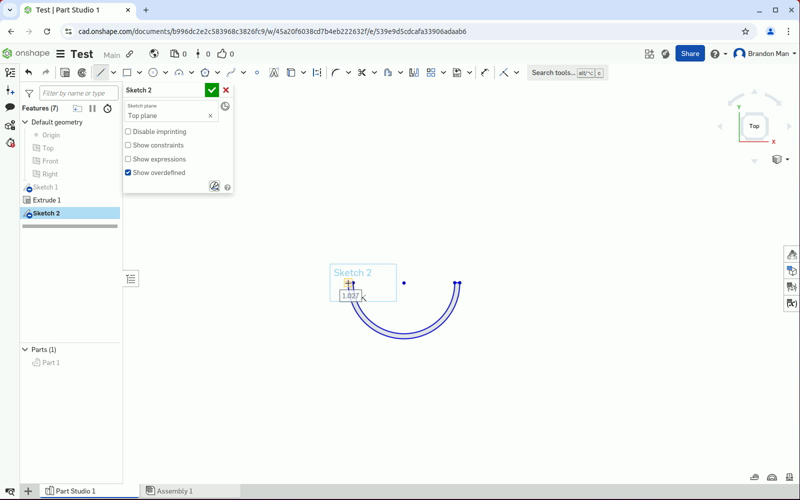
key(esc)
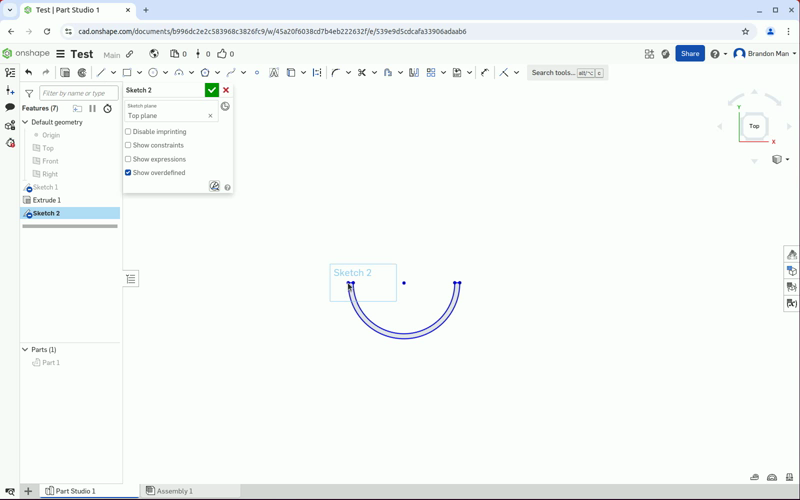
mouse_move(450, 295)
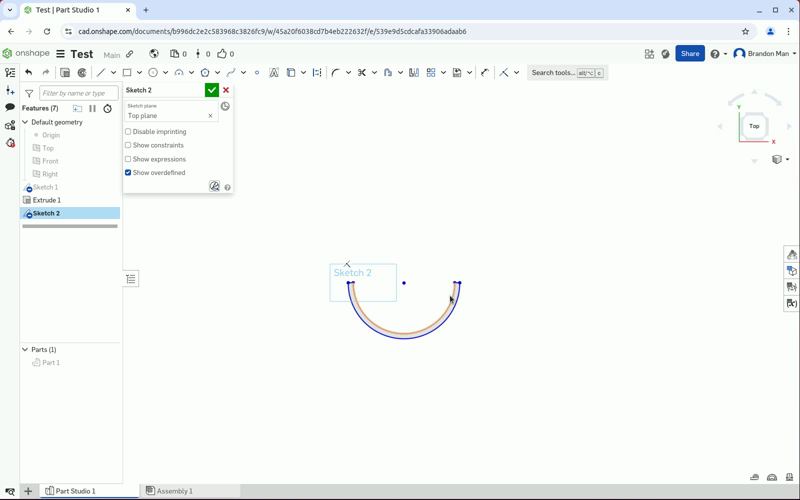
scroll(6)
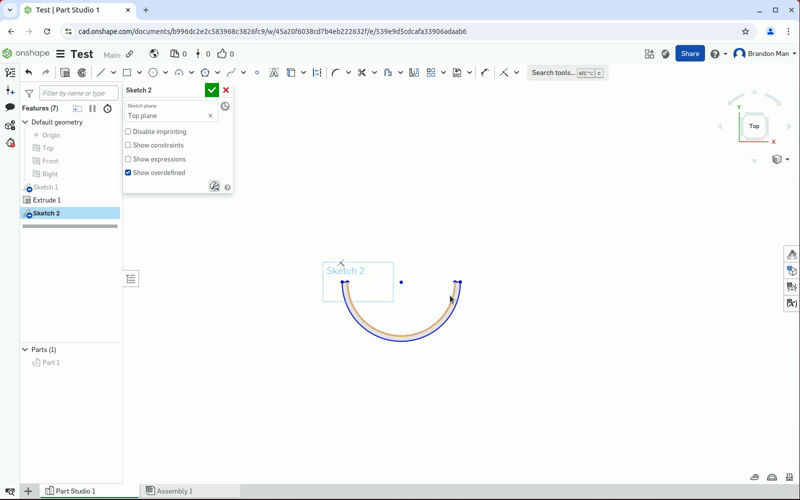
scroll(6)
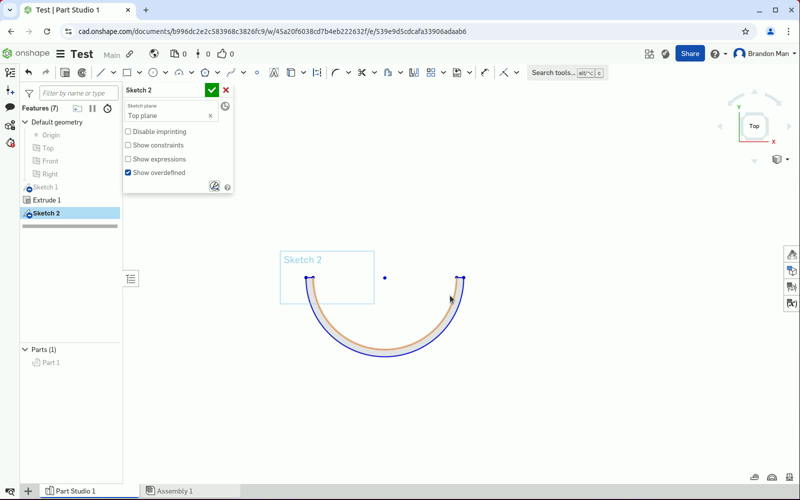
scroll(6)
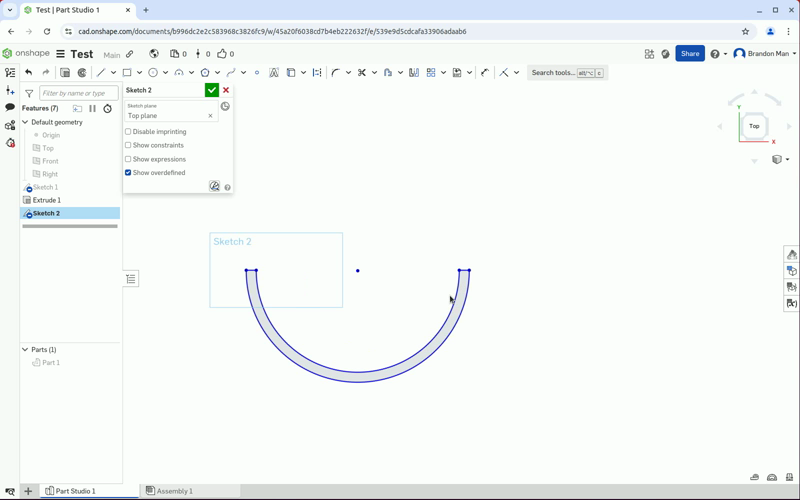
scroll(6)
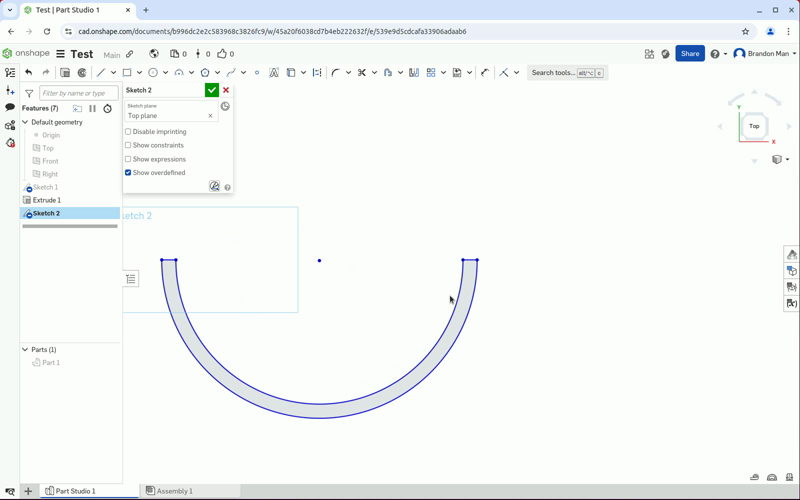
scroll(6)
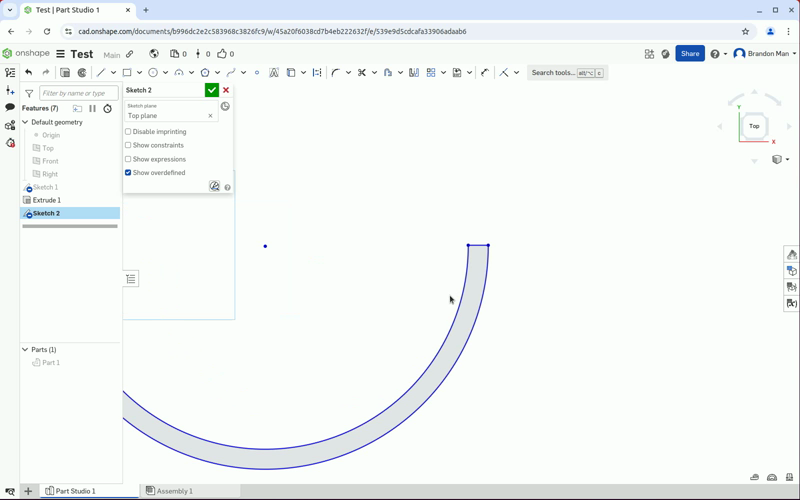
scroll(6)
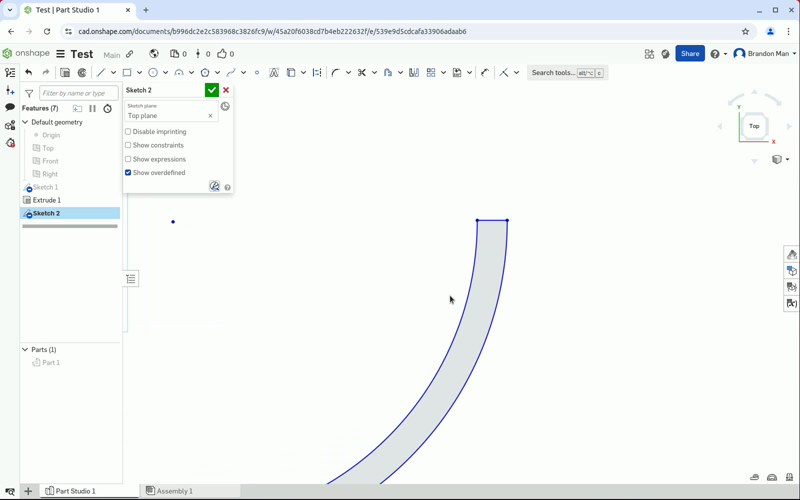
scroll(6)
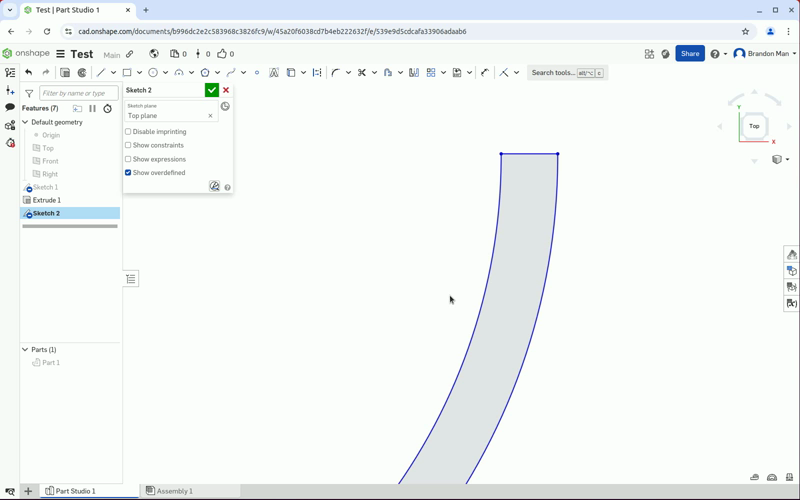
click(450, 295)
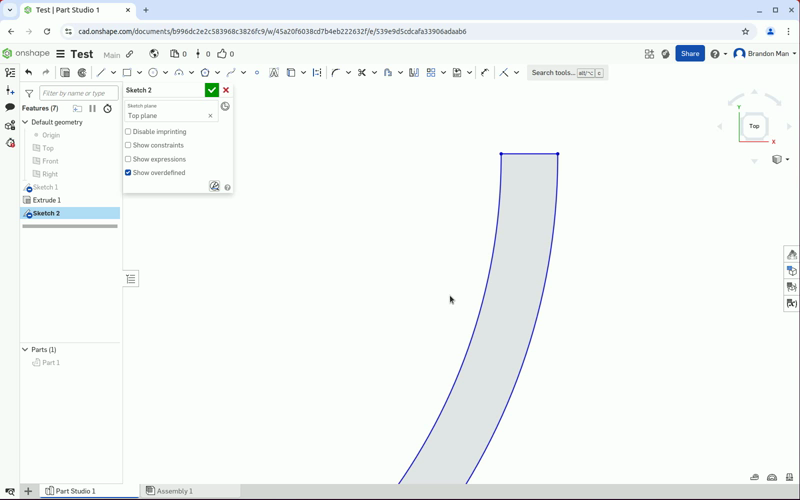
scroll(-6)
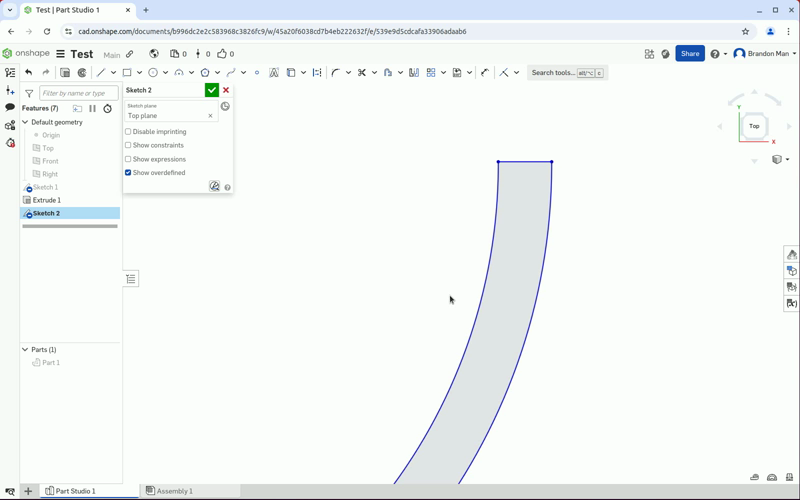
scroll(-6)
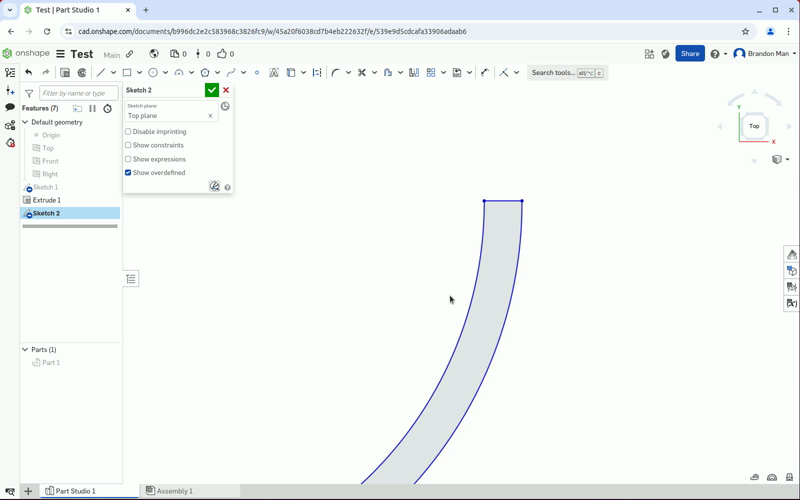
scroll(-6)
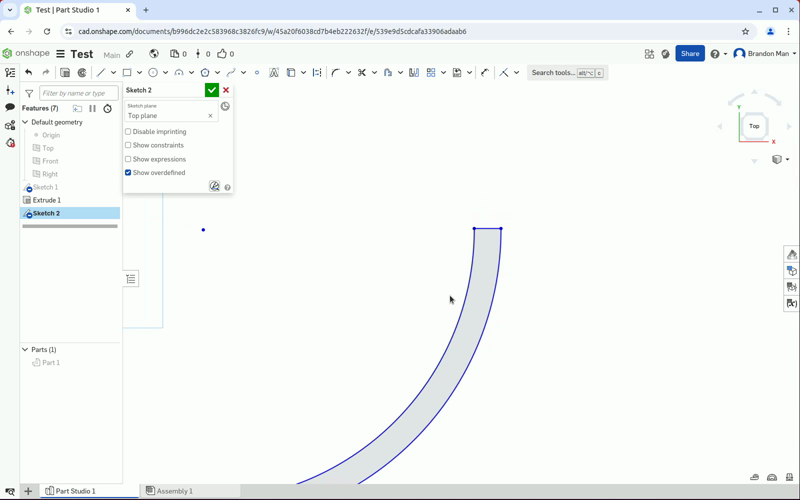
scroll(-6)
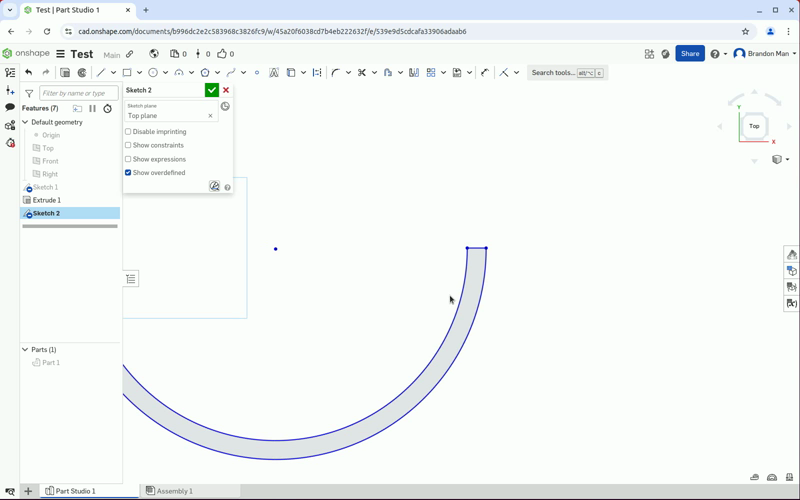
scroll(-6)
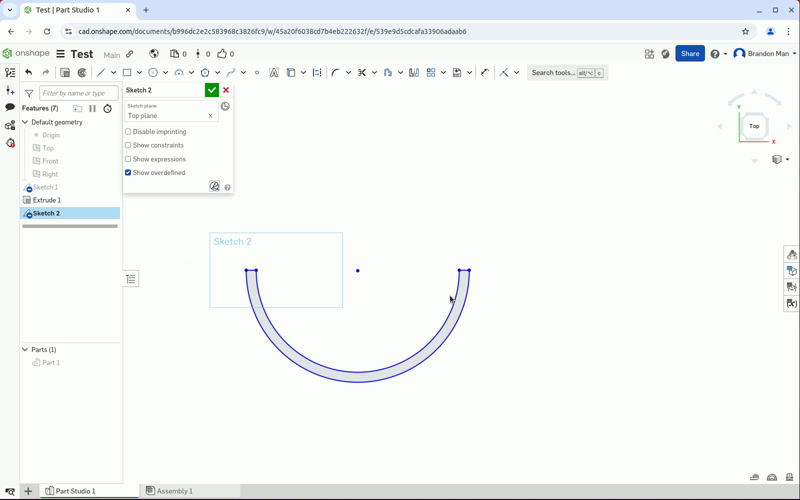
scroll(-6)
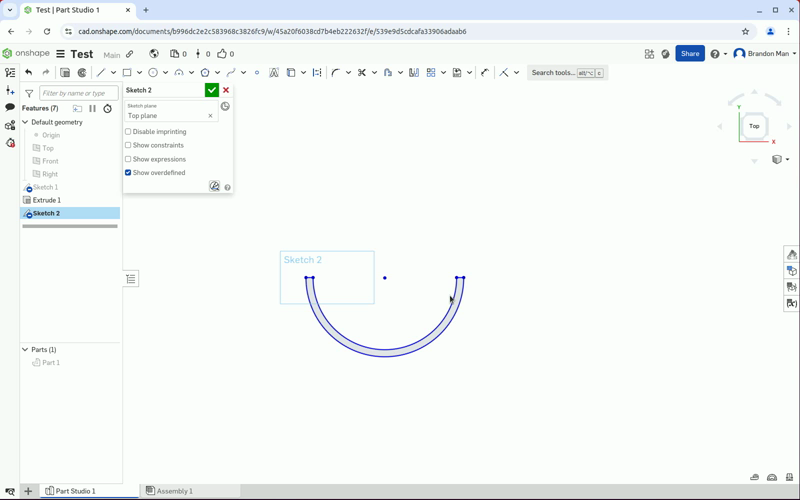
scroll(-6)
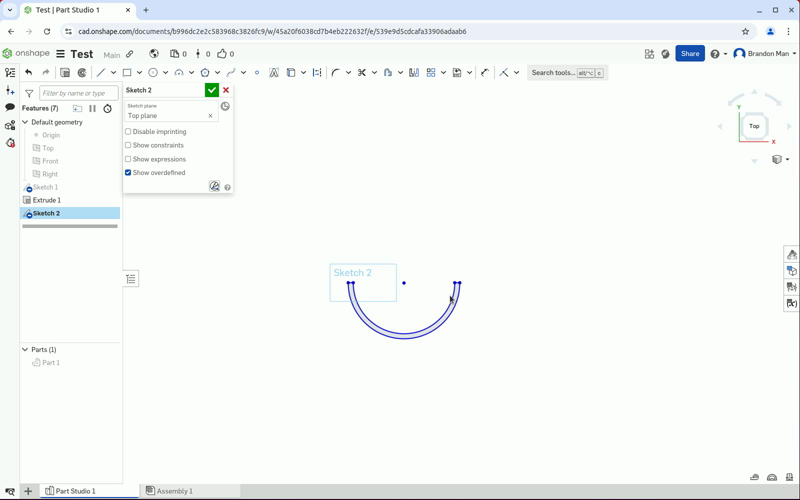
mouse_move(73, 352)
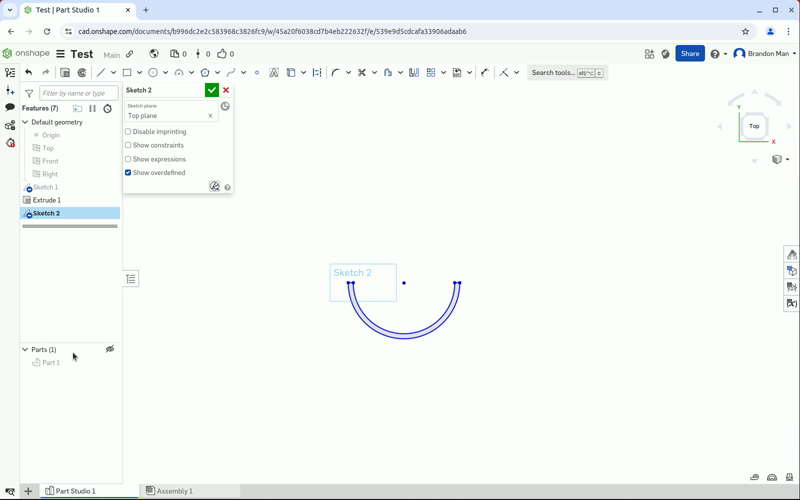
key(shift+y)
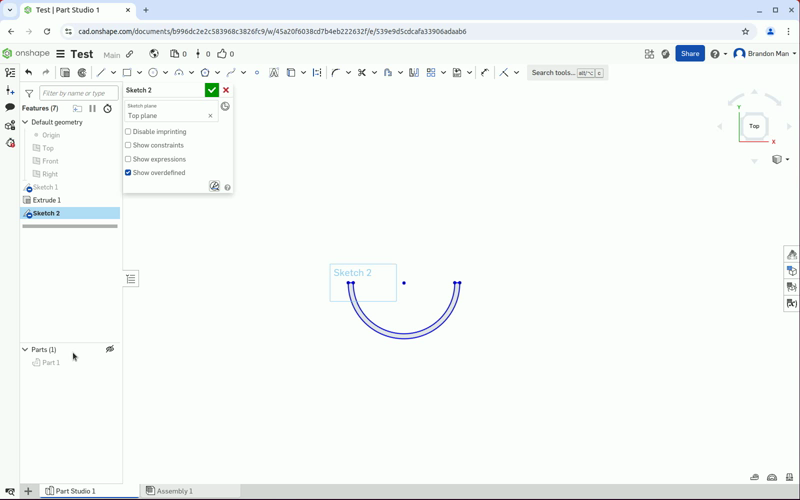
key(shift+e)
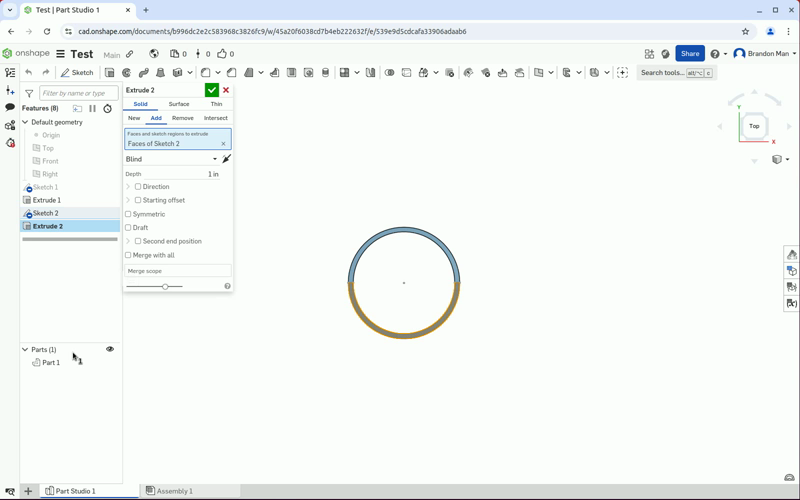
mouse_move(143, 106)
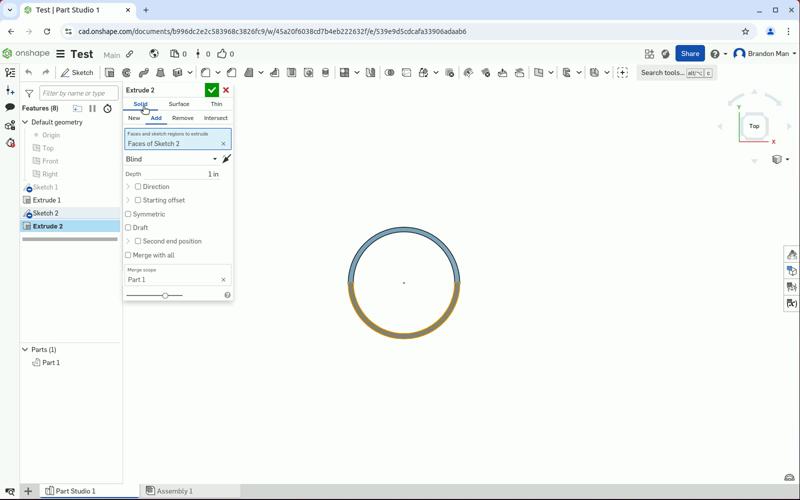
click(143, 106)
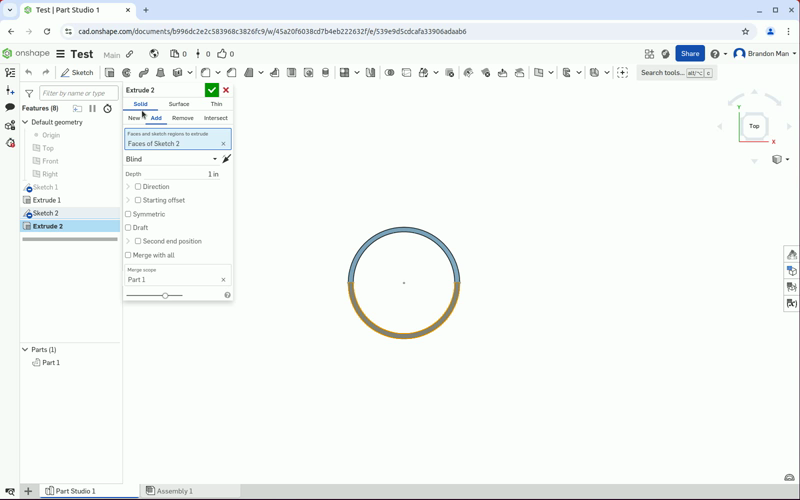
mouse_move(137, 120)
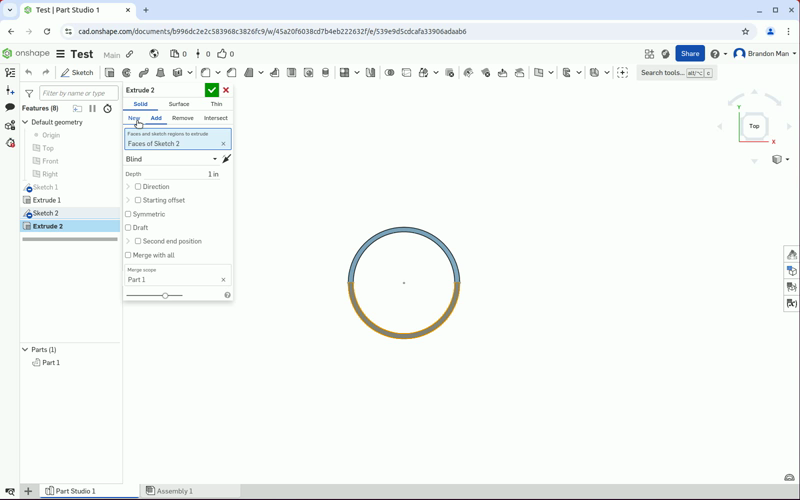
click(137, 120)
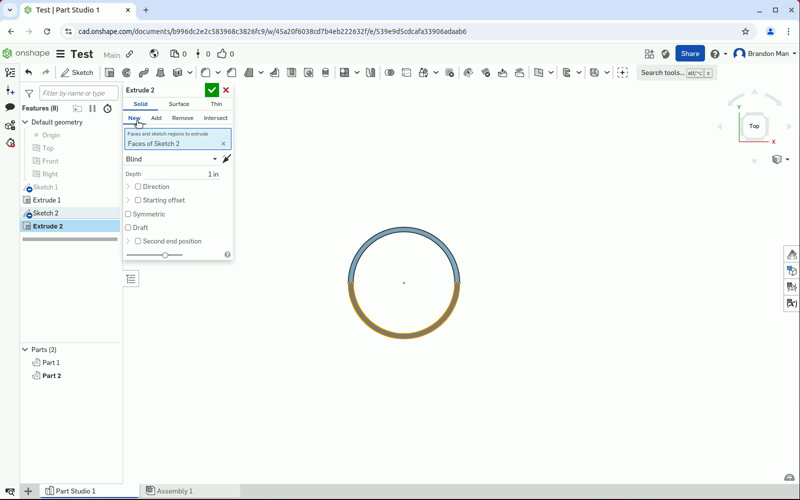
key(tab, 4)
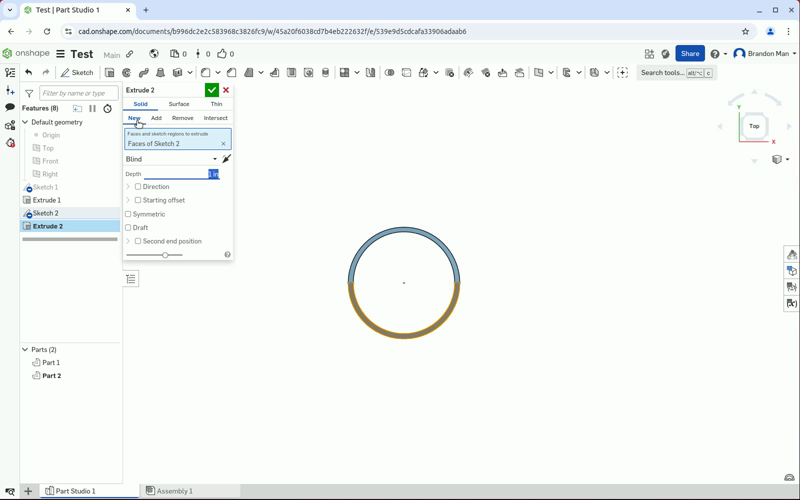
text(0.241)
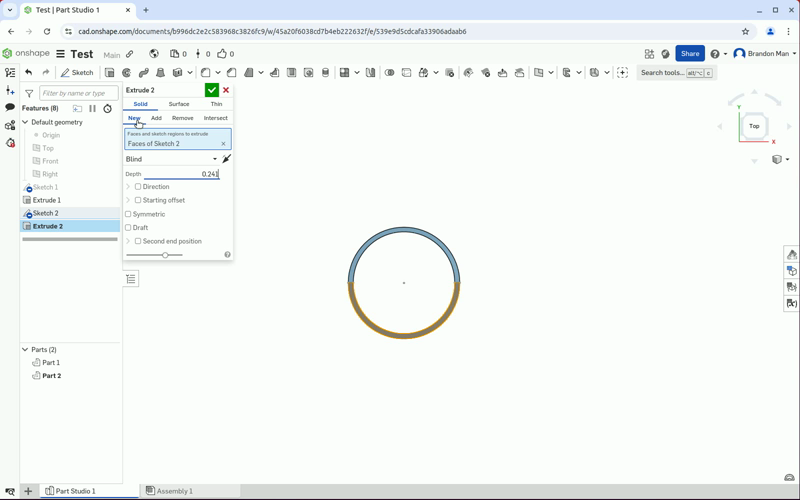
key(enter)
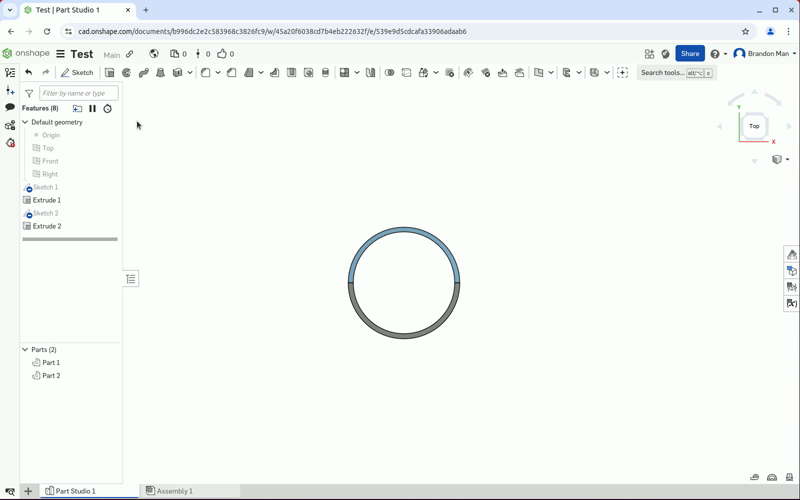
key(shift+h)
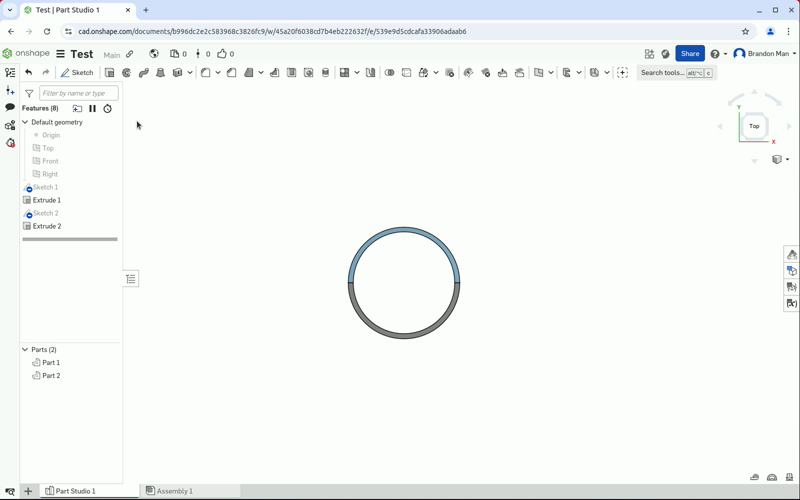
key(shift+h)
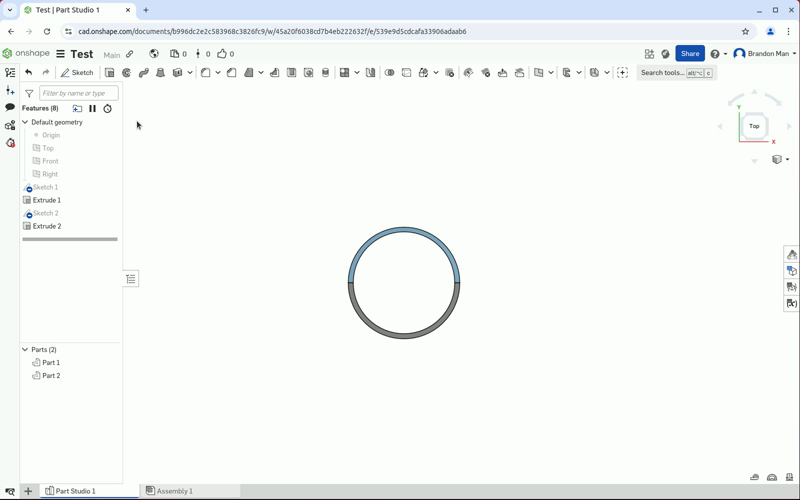
mouse_move(73, 189)
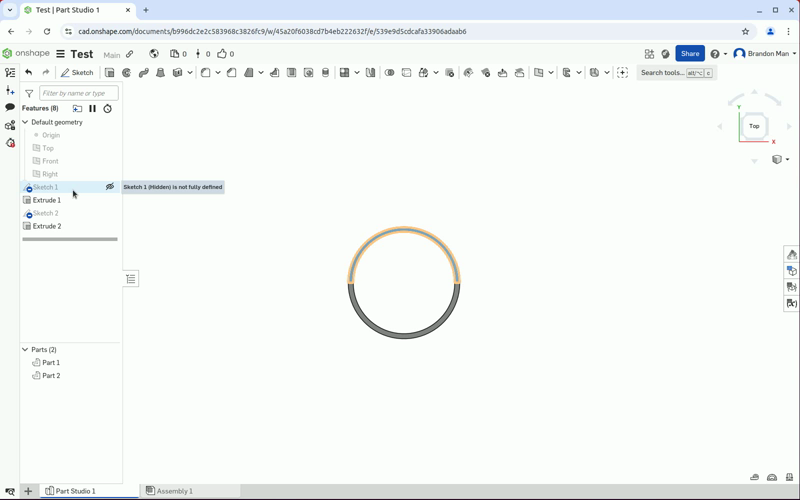
click(73, 189)
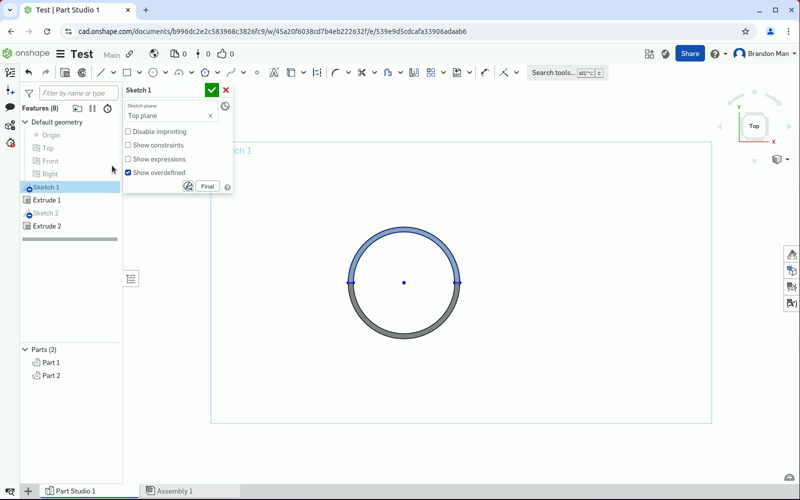
mouse_move(229, 92)
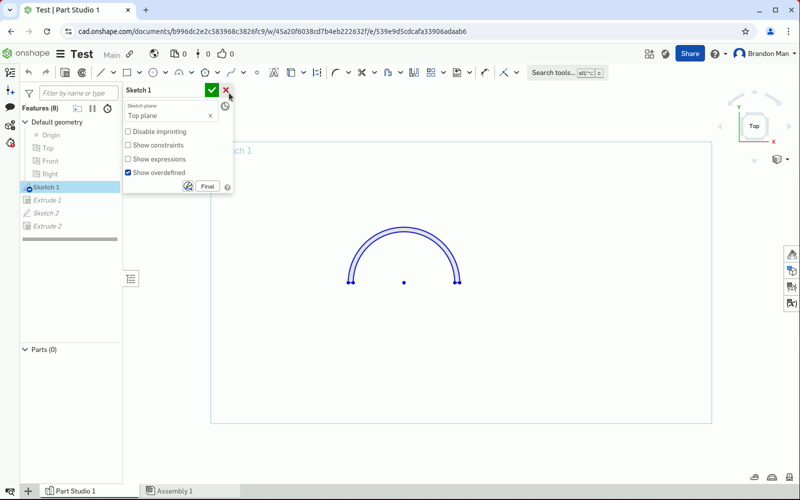
click(229, 92)
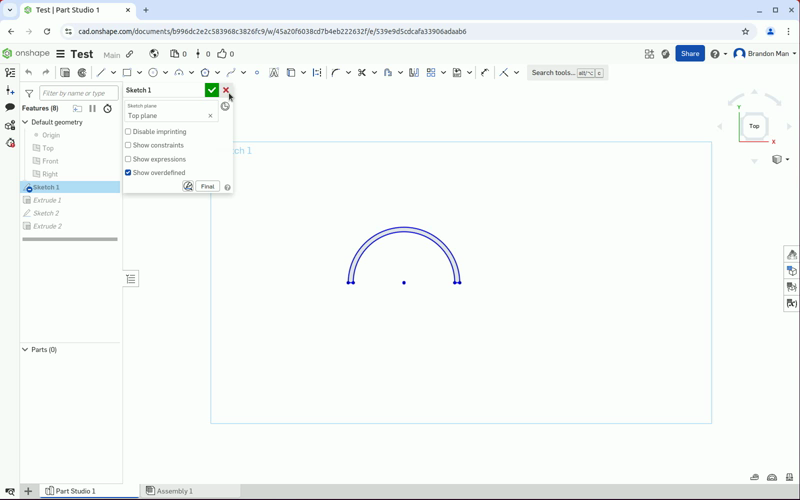
key(shift+s)
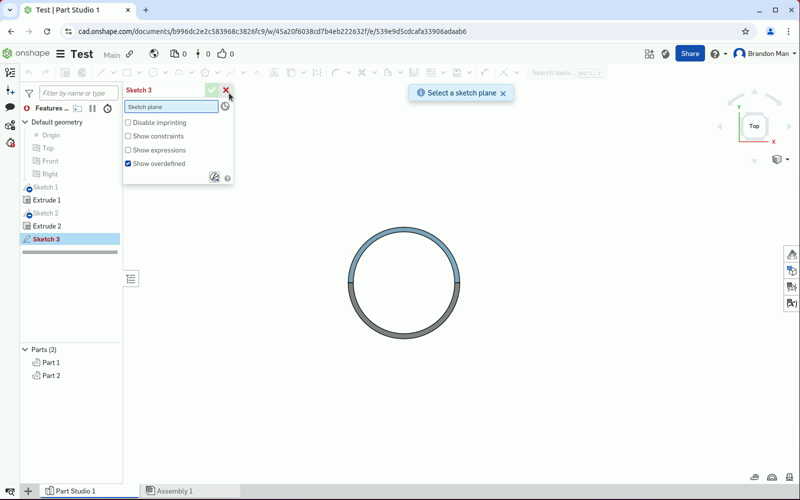
mouse_move(73, 150)
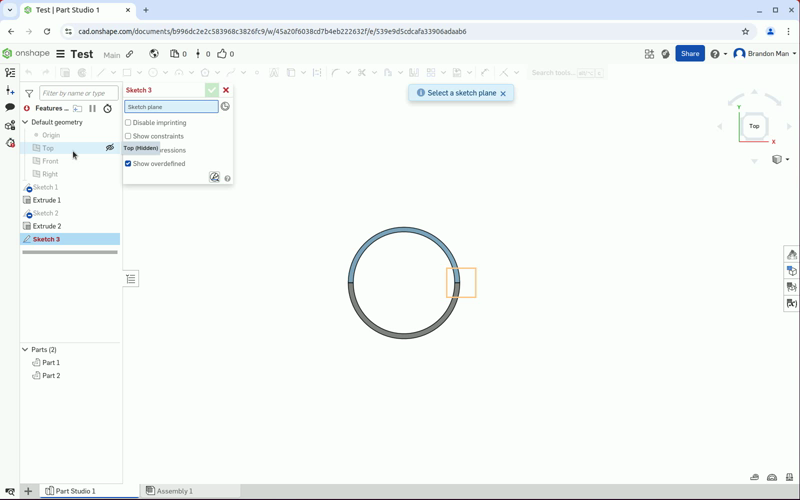
click(73, 150)
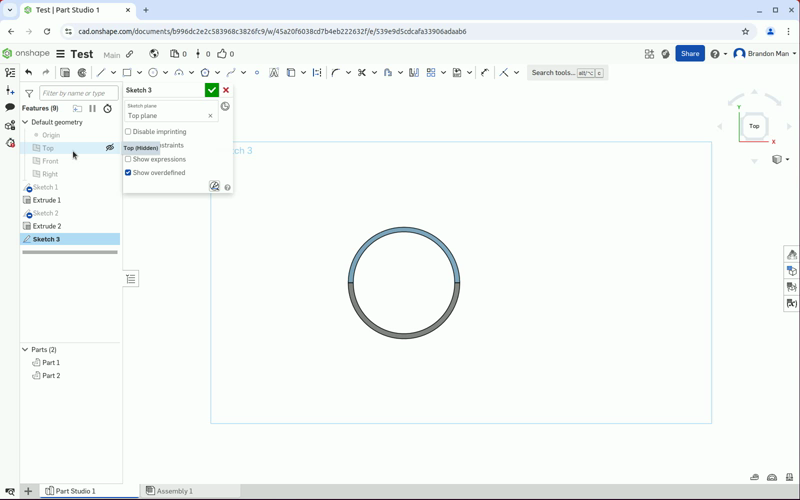
mouse_move(73, 352)
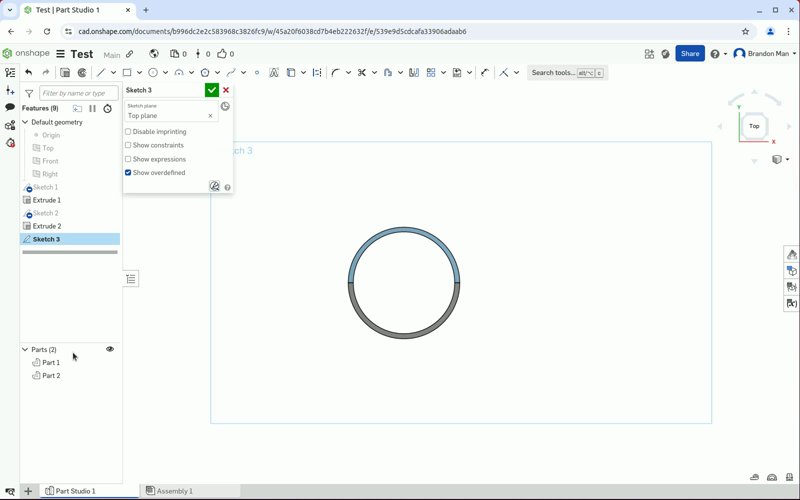
key(y)
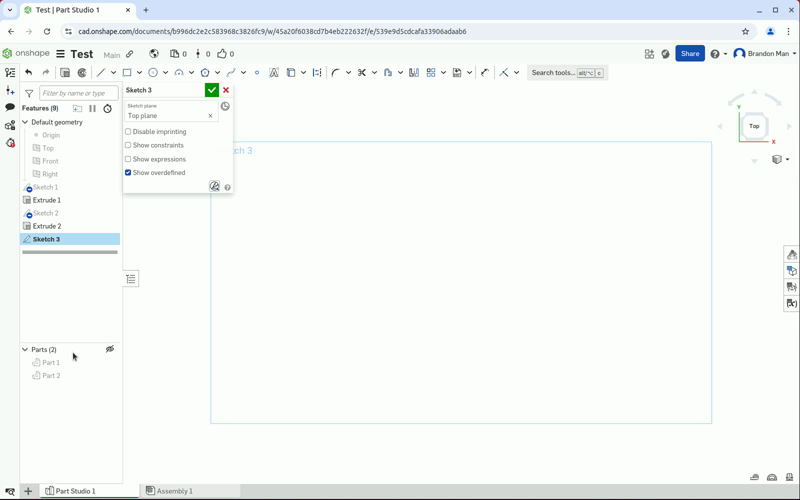
key(l)
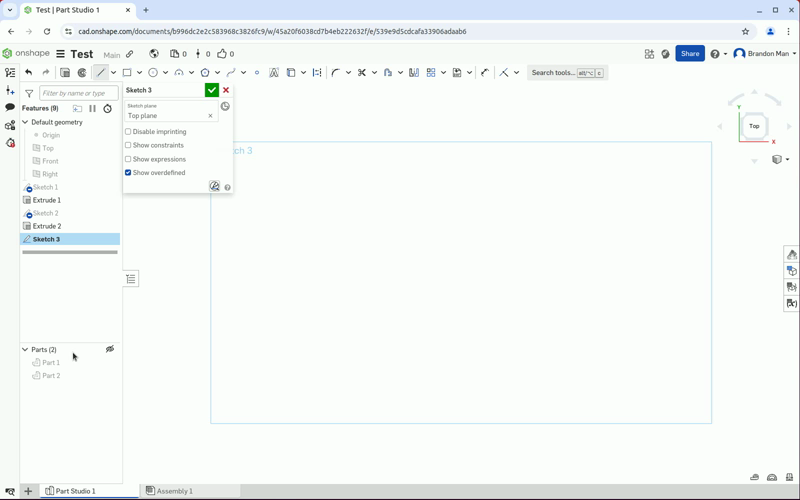
key_down(shift)
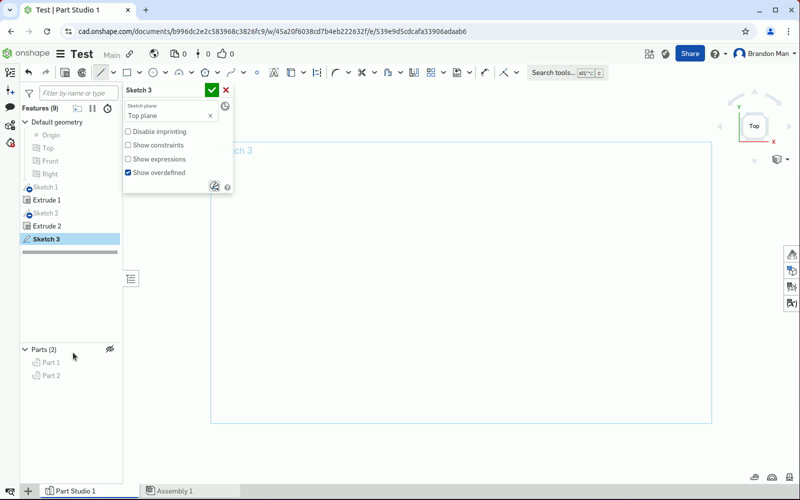
mouse_move(348, 282)
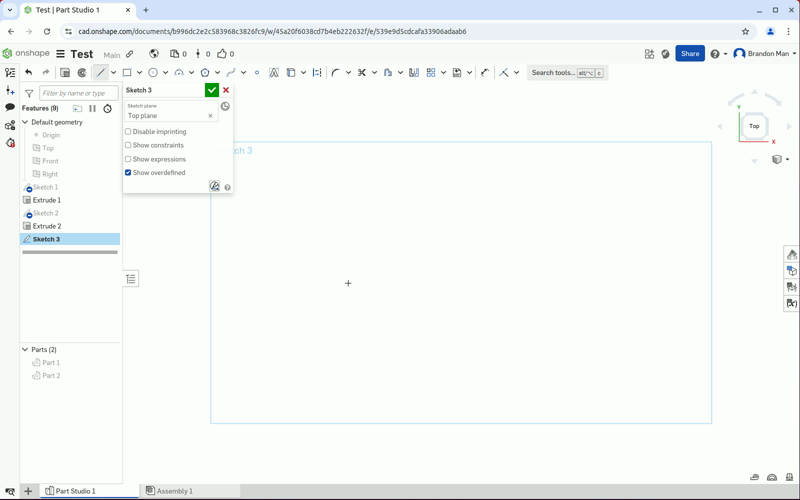
click(348, 282)
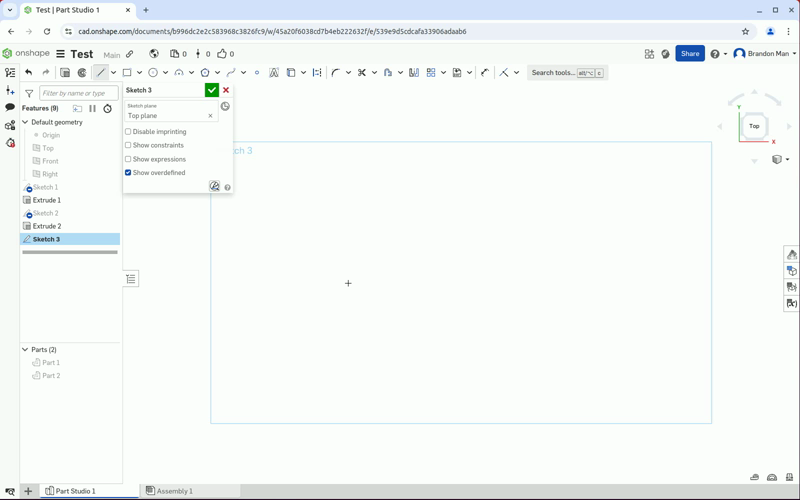
key_up(shift)
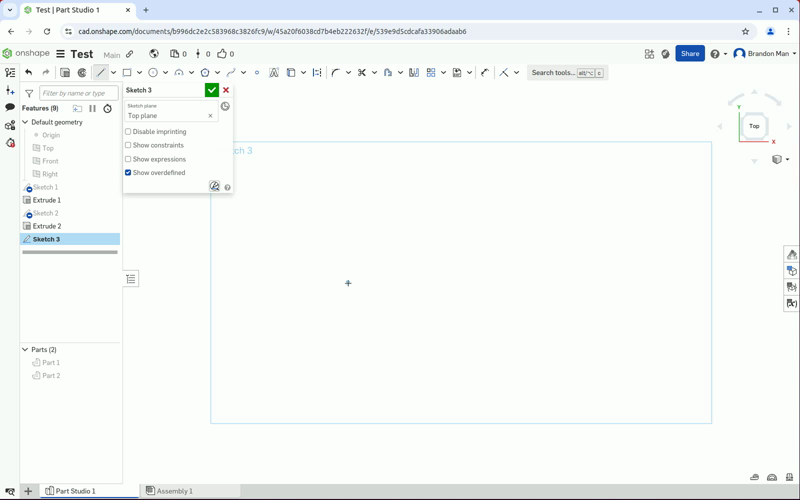
key_down(shift)
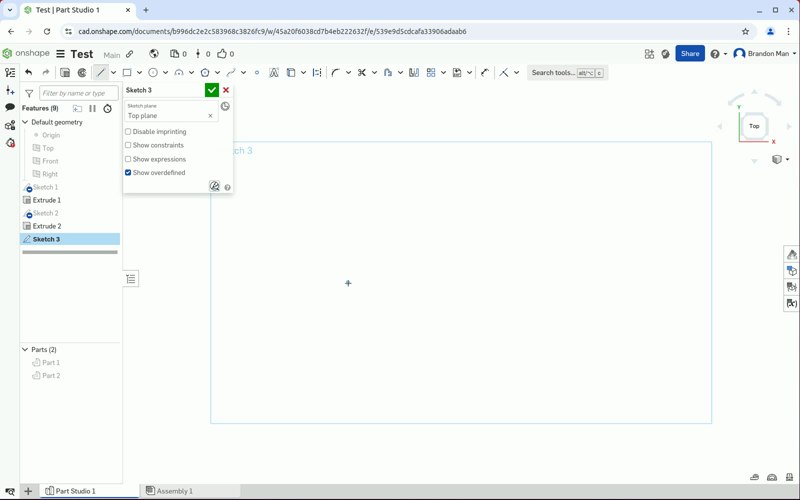
mouse_move(378, 282)
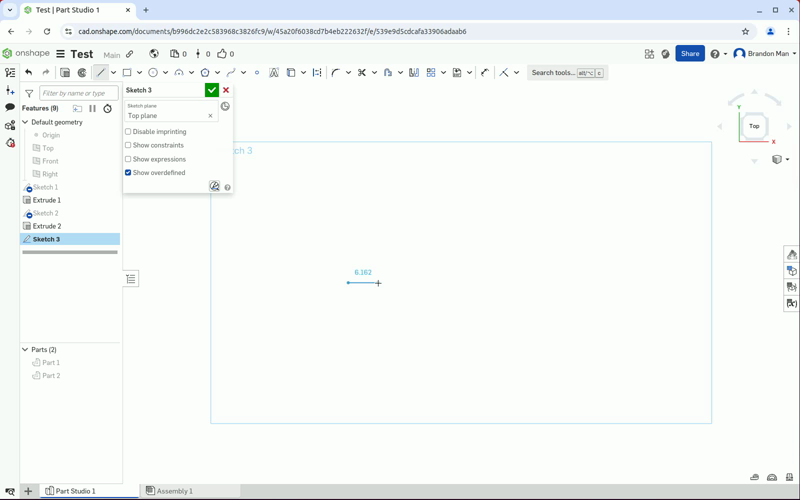
mouse_move(353, 282)
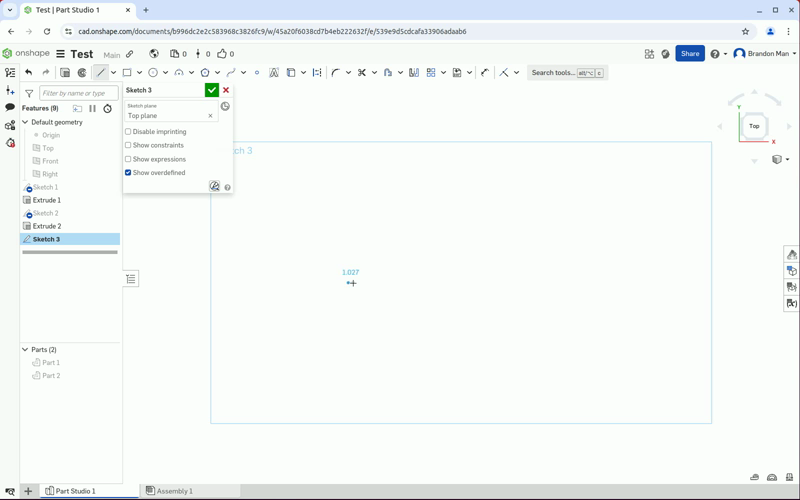
scroll(6)
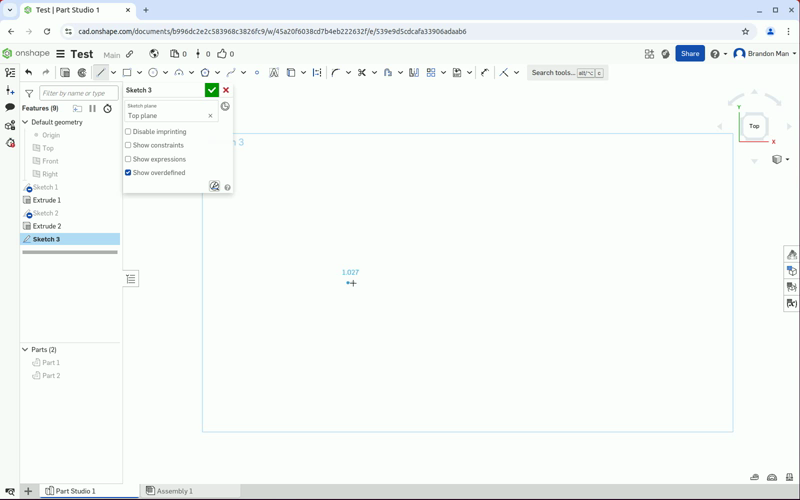
scroll(6)
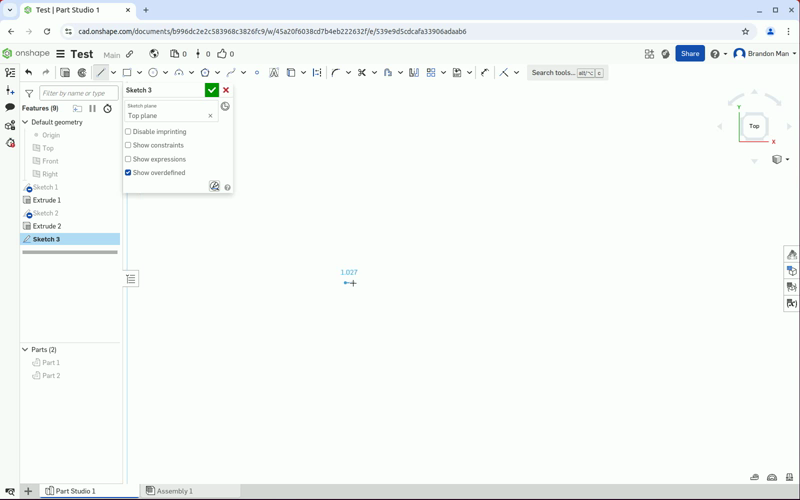
scroll(6)
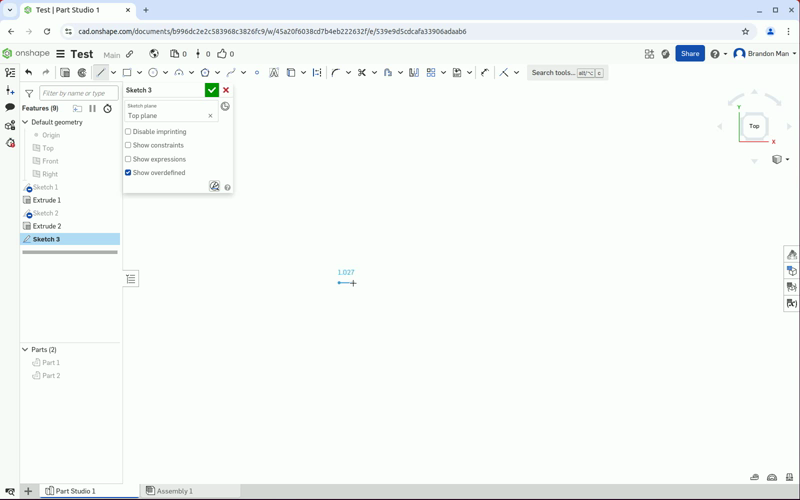
scroll(6)
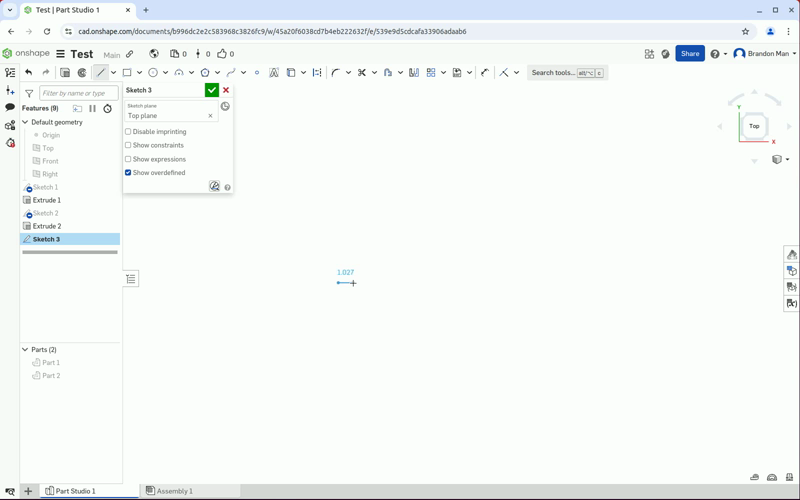
scroll(6)
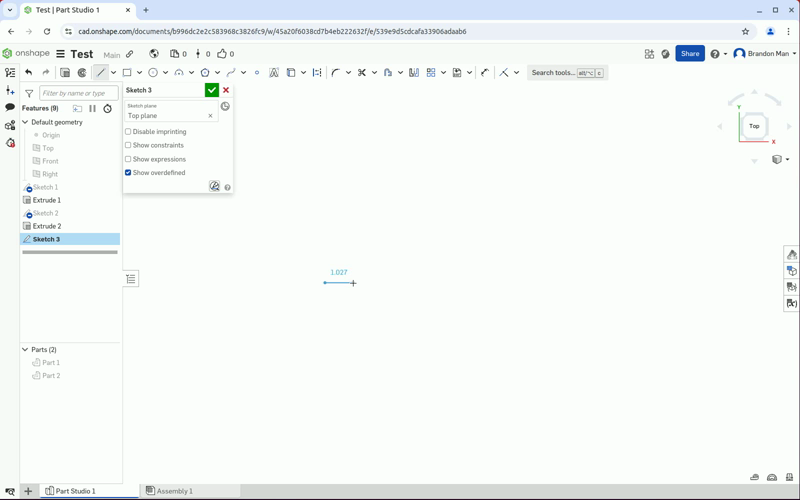
scroll(6)
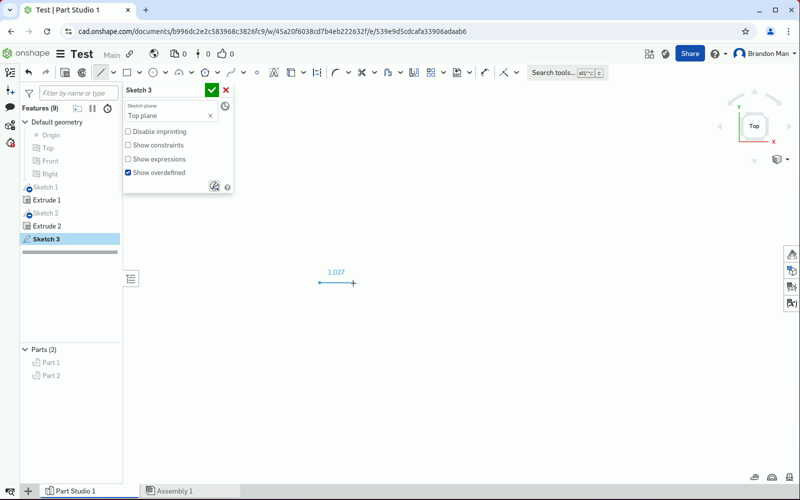
scroll(6)
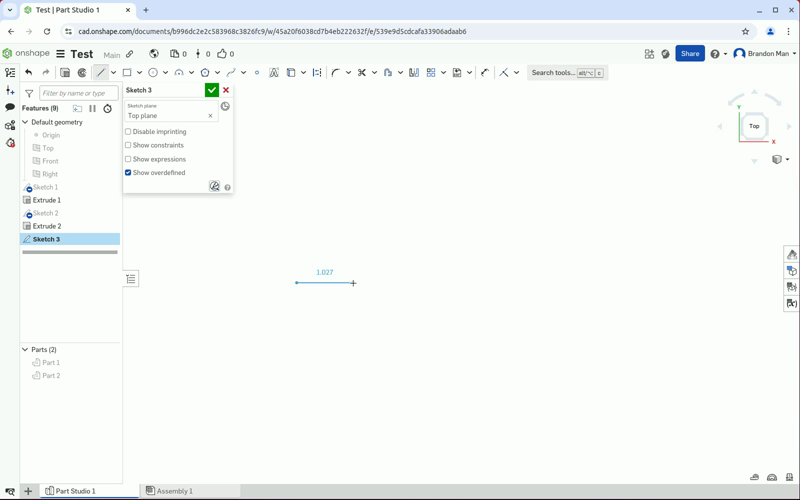
click(353, 282)
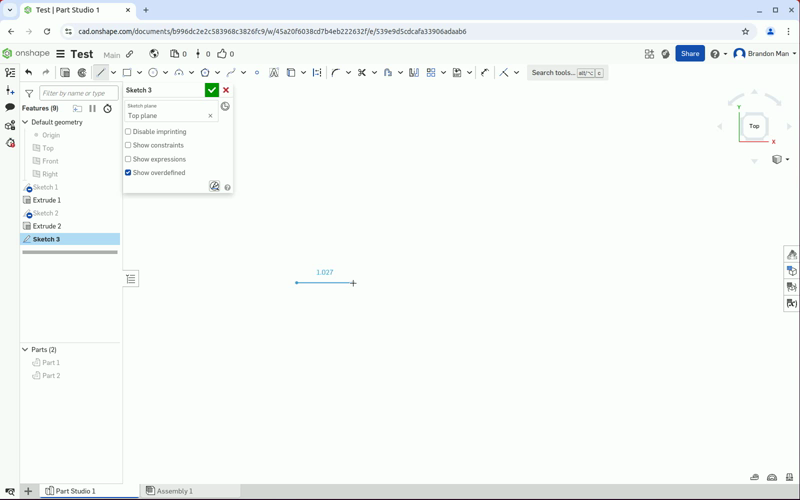
scroll(-6)
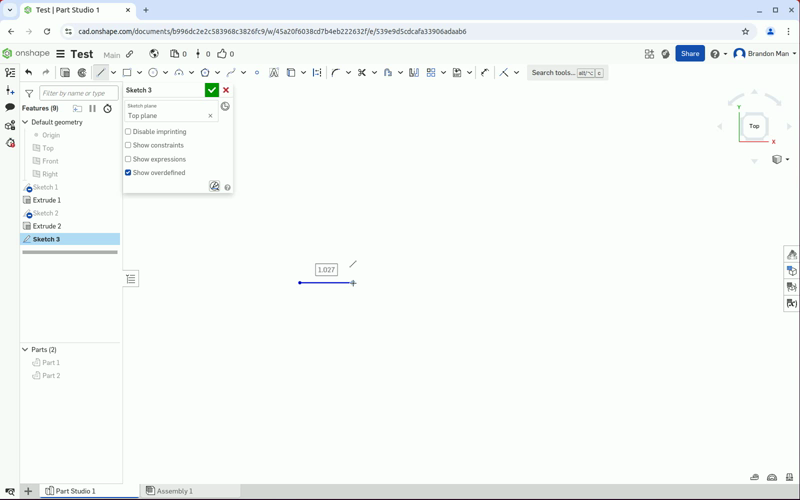
scroll(-6)
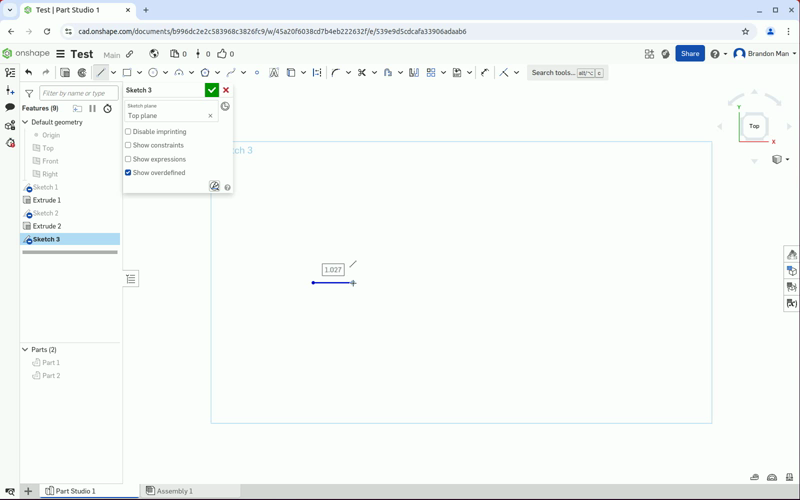
scroll(-6)
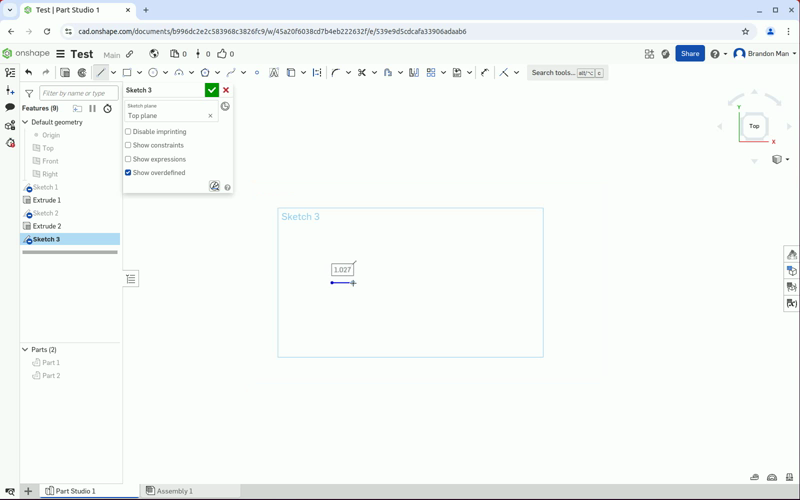
scroll(-6)
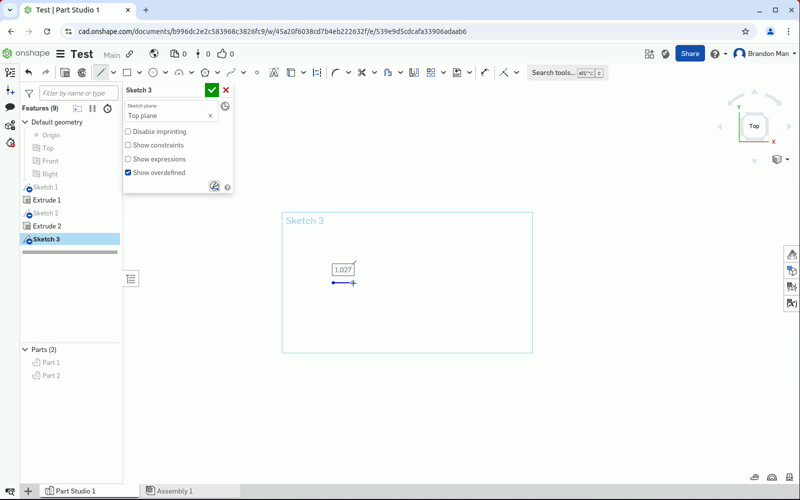
scroll(-6)
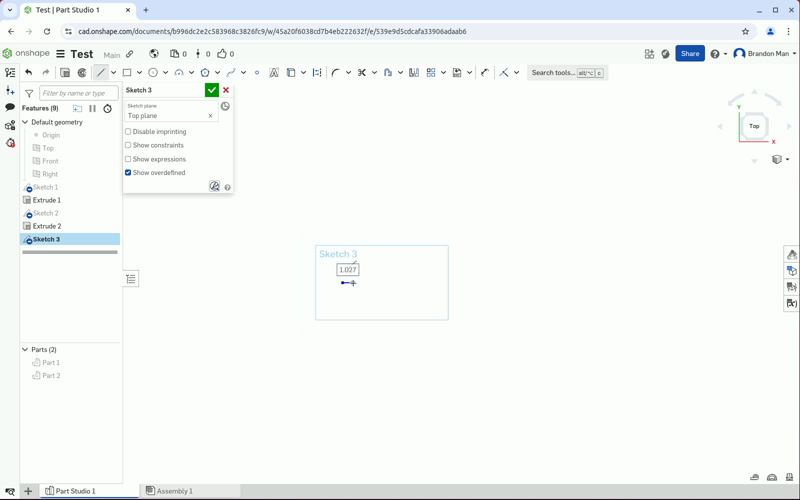
scroll(-6)
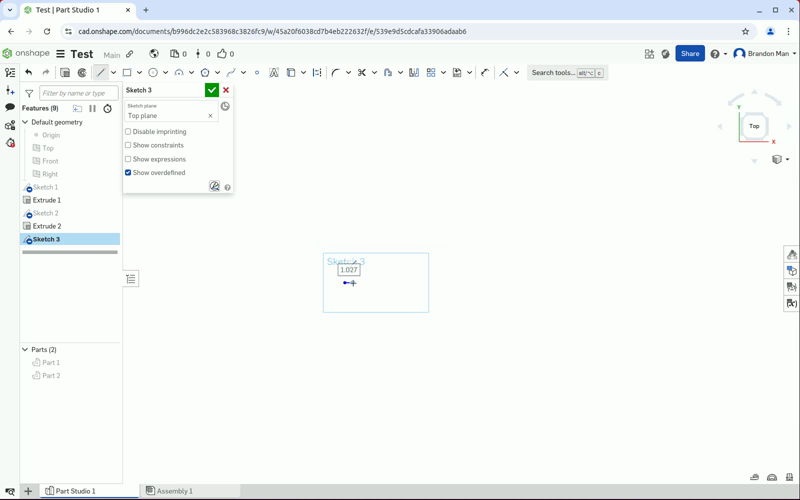
scroll(-6)
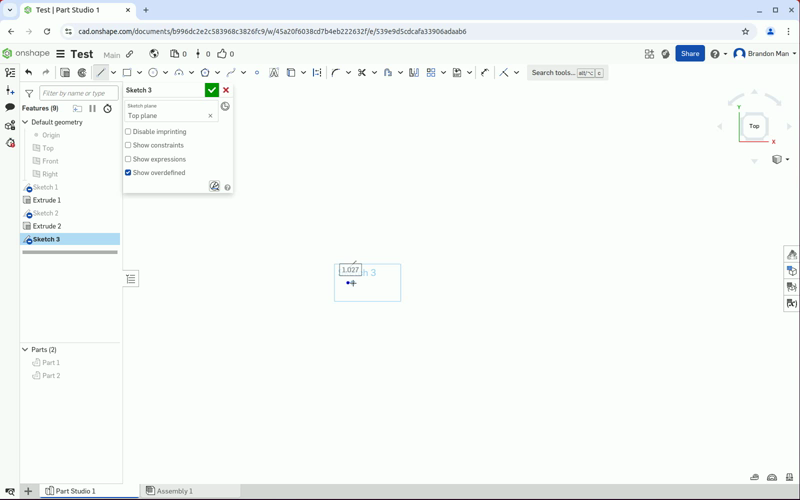
key_up(shift)
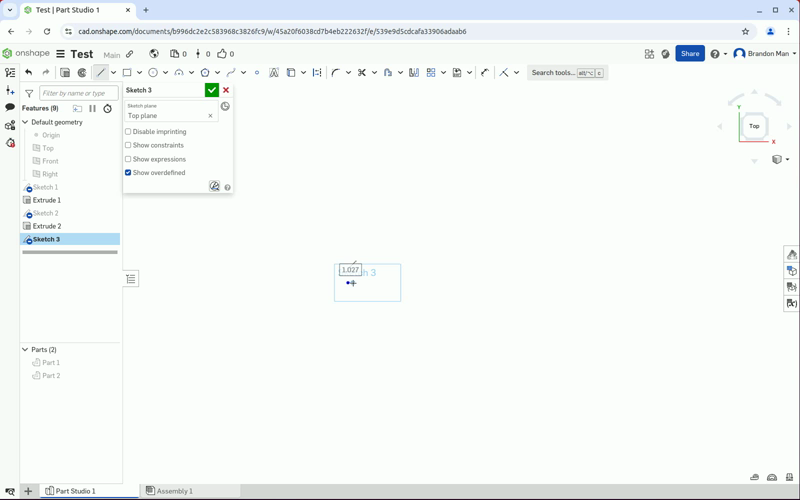
key(esc)
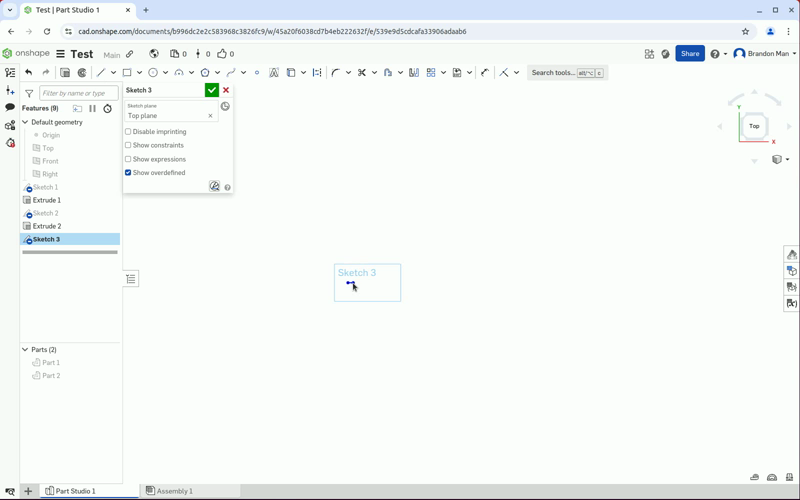
key(a)
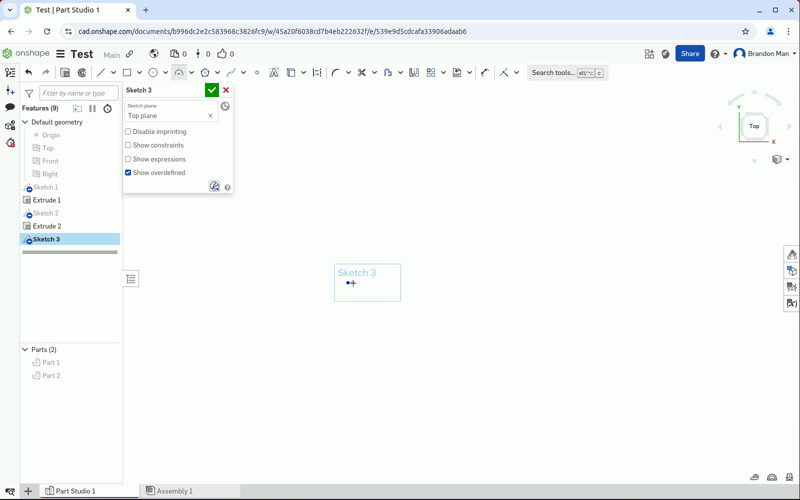
mouse_move(353, 282)
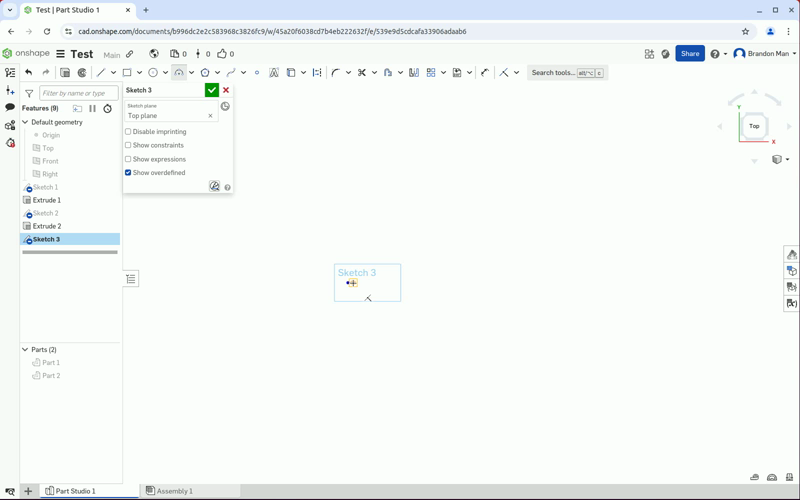
click(353, 282)
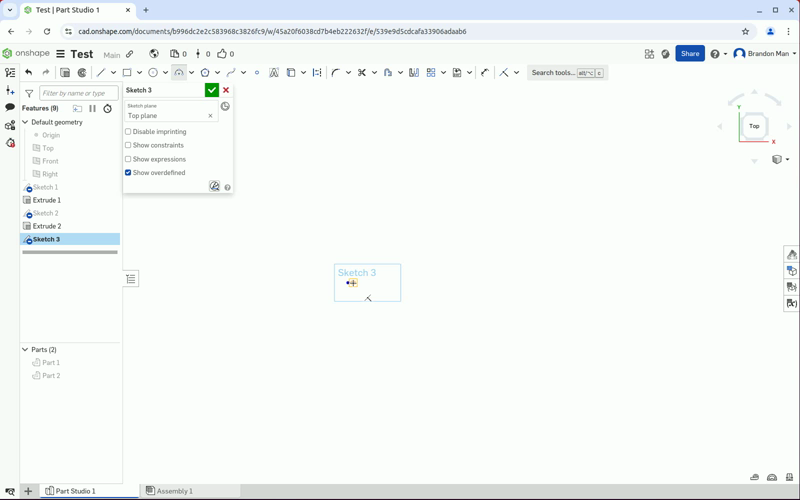
key_down(shift)
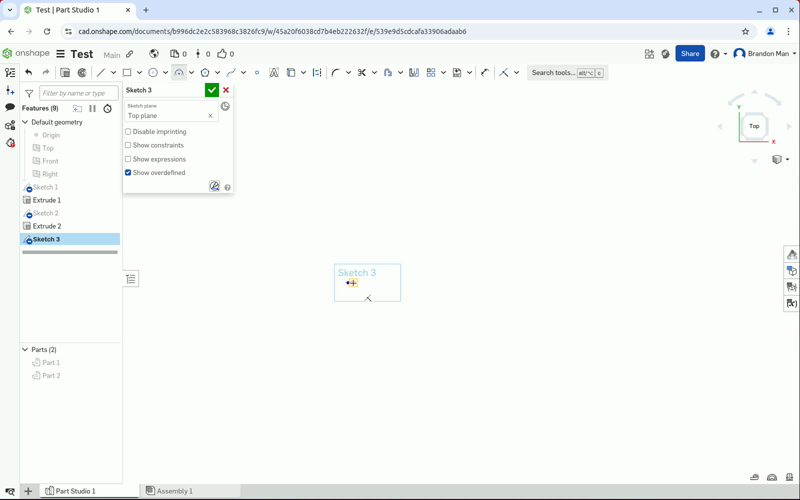
mouse_move(454, 282)
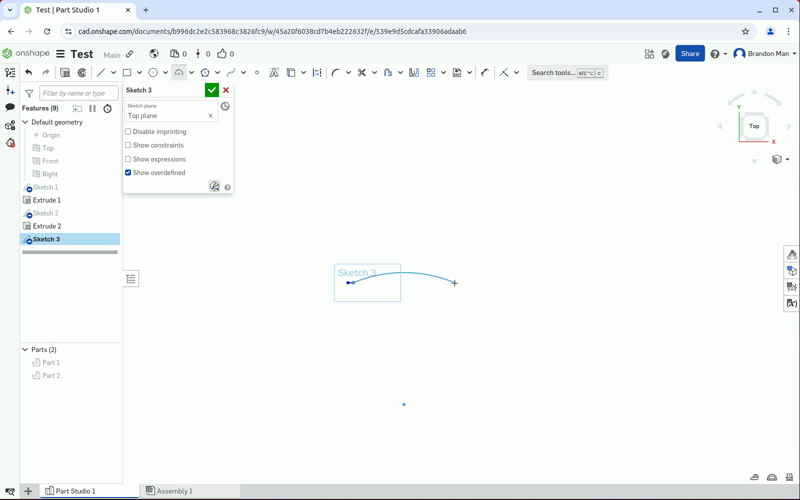
click(454, 282)
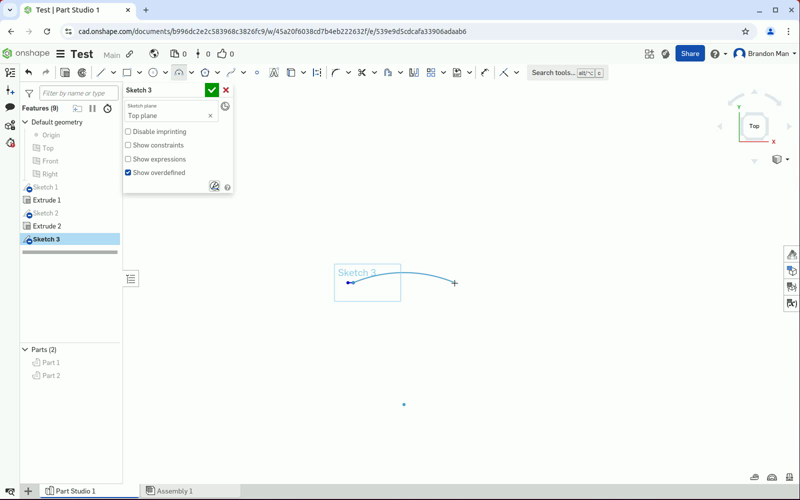
mouse_move(404, 231)
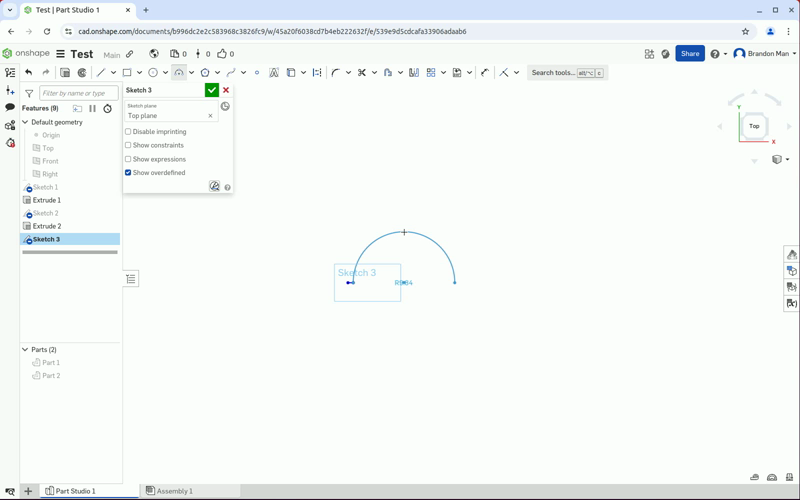
click(404, 231)
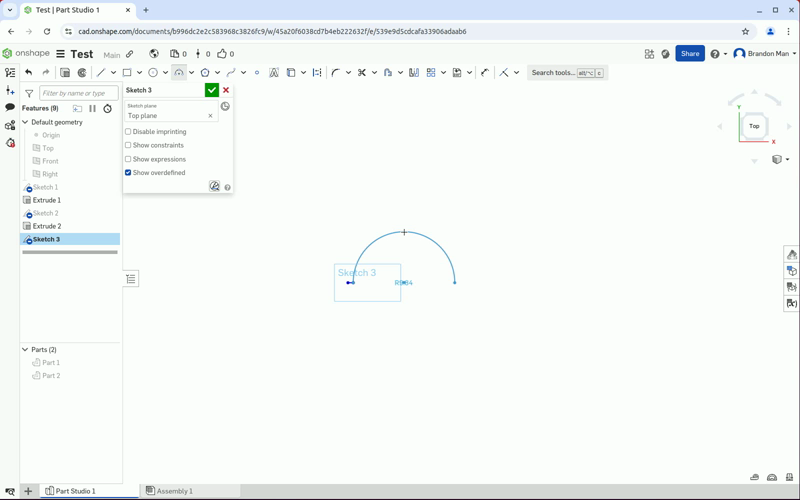
key_up(shift)
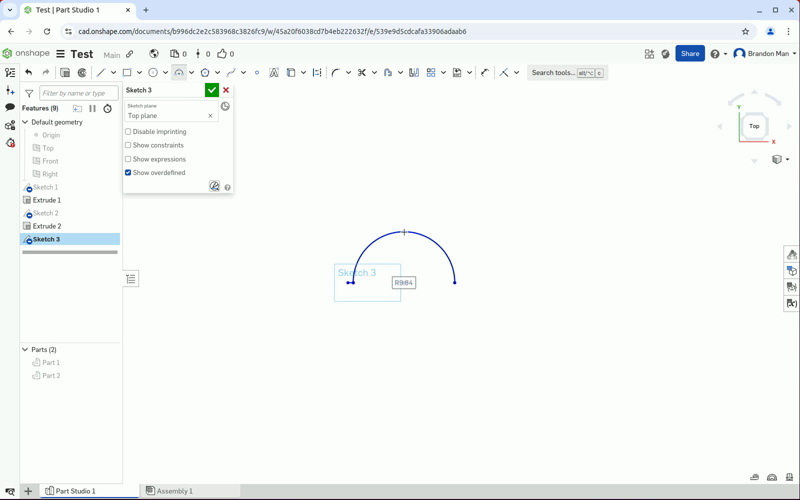
key(esc)
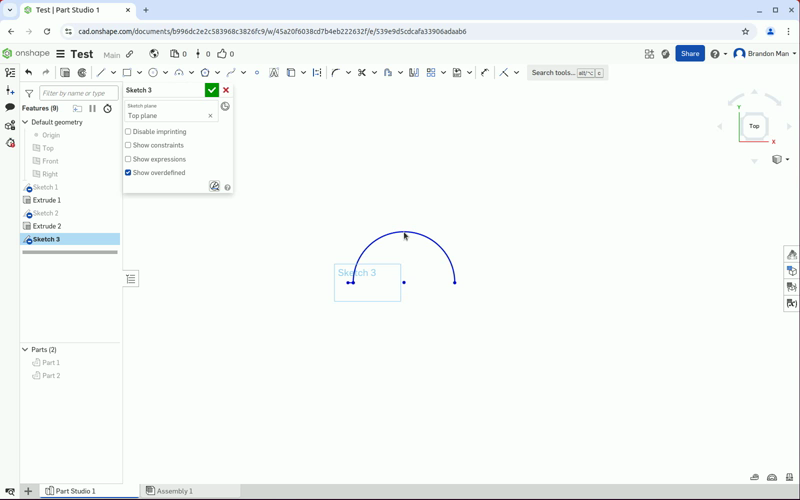
key(l)
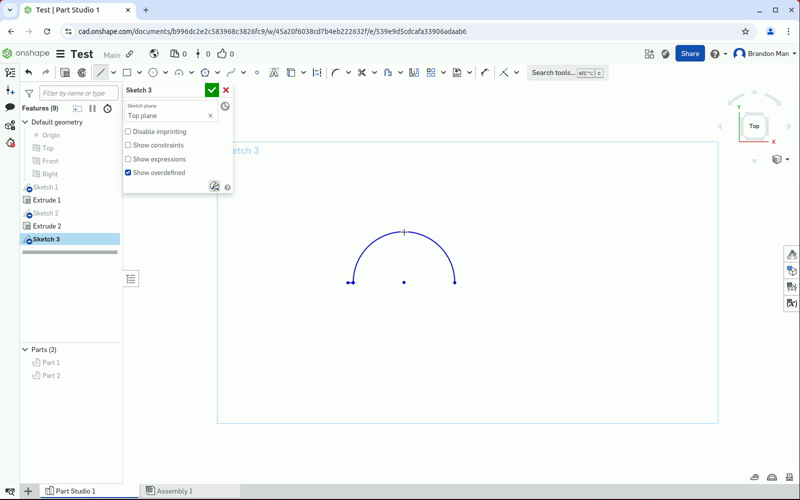
mouse_move(454, 282)
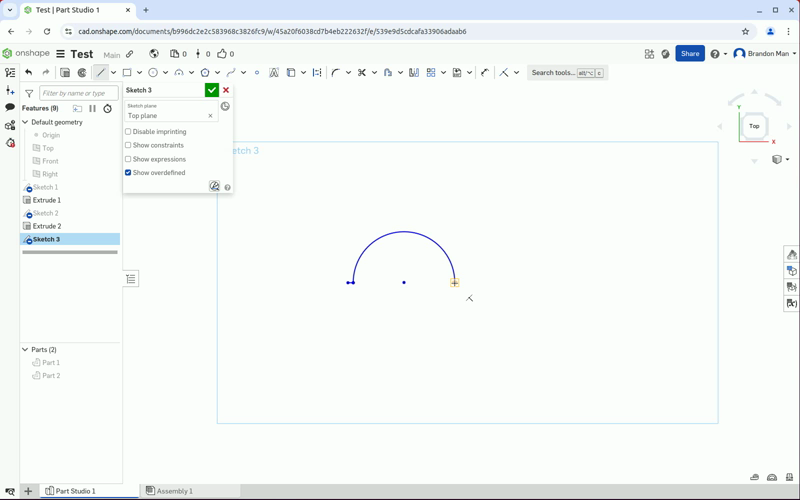
click(454, 282)
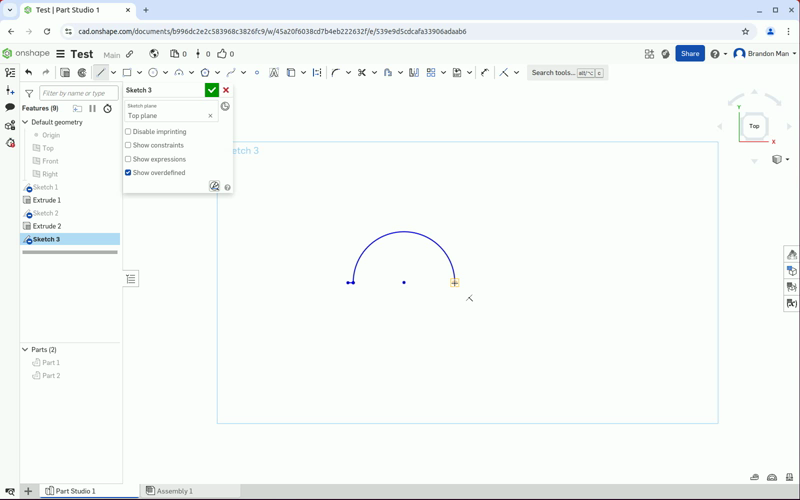
key_down(shift)
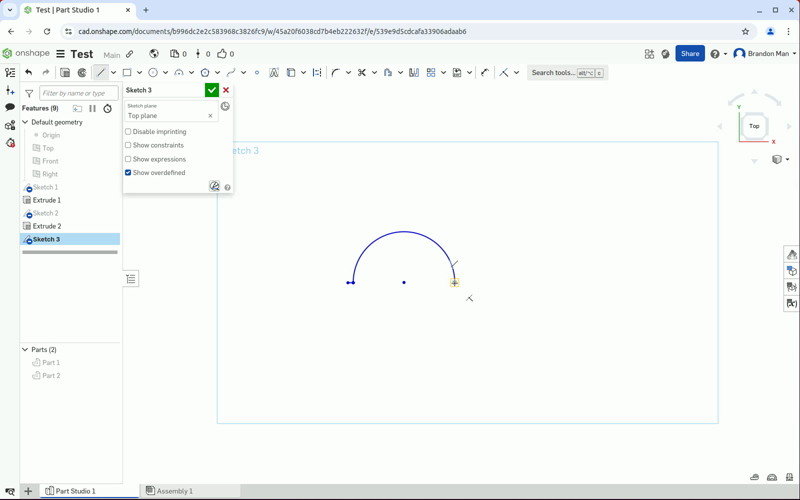
mouse_move(484, 282)
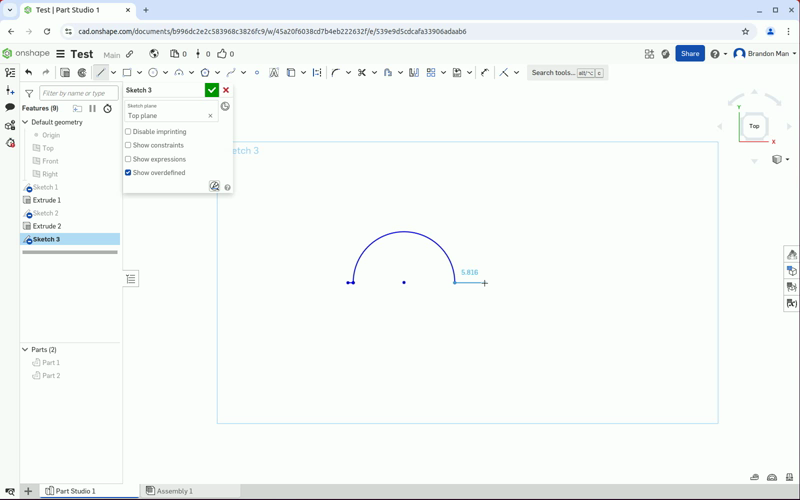
mouse_move(459, 282)
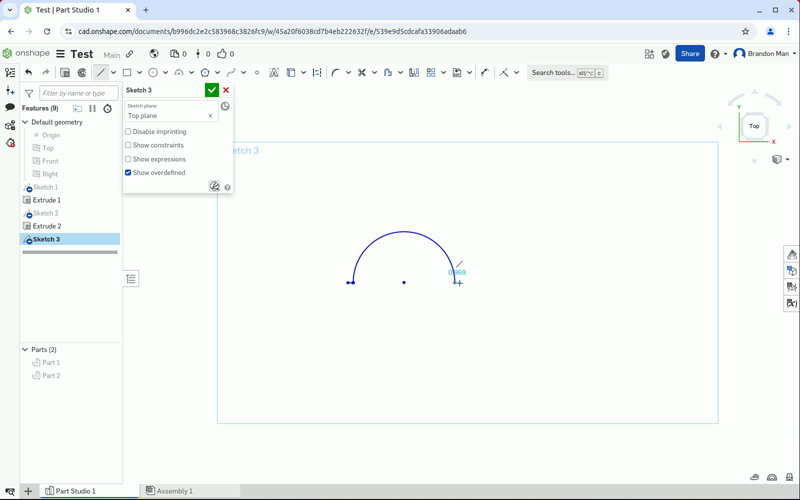
scroll(6)
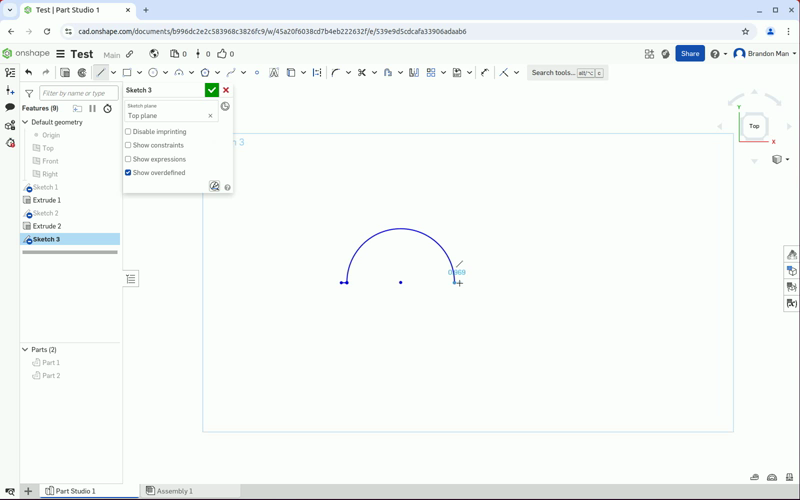
scroll(6)
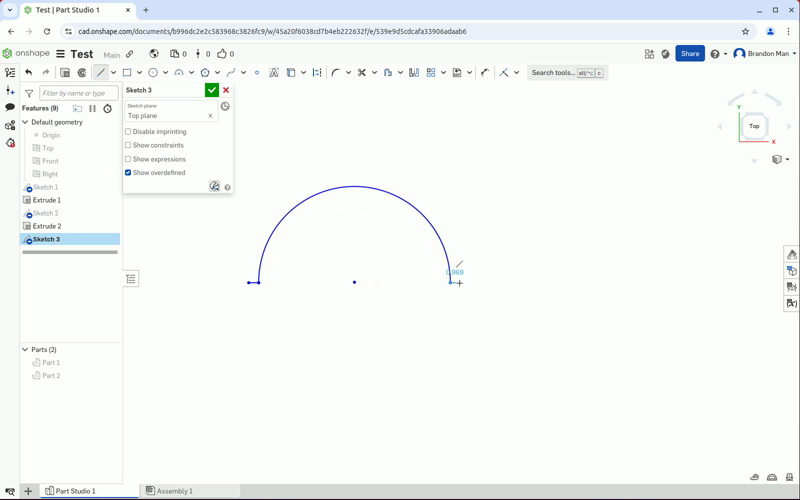
scroll(6)
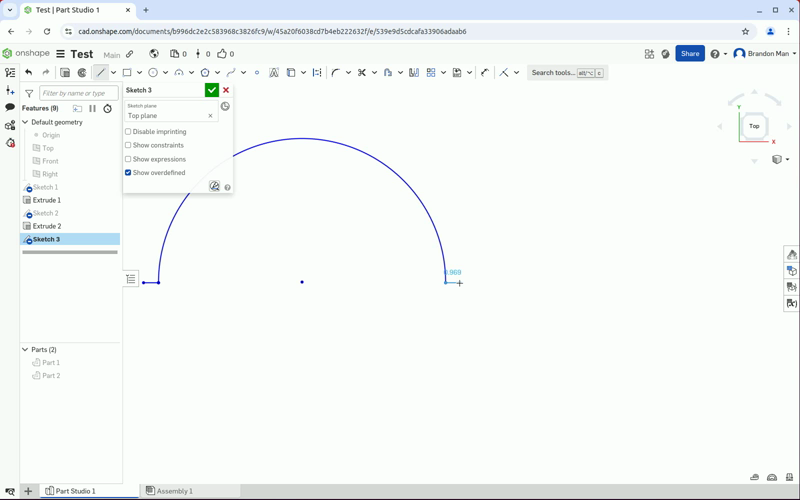
scroll(6)
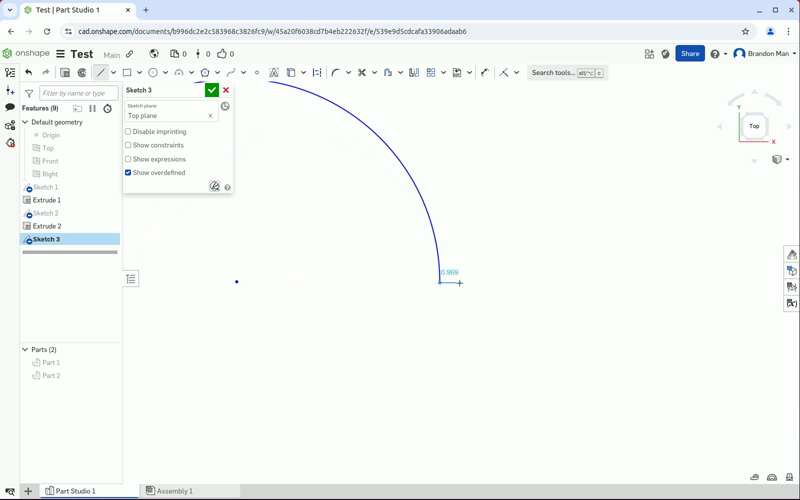
scroll(6)
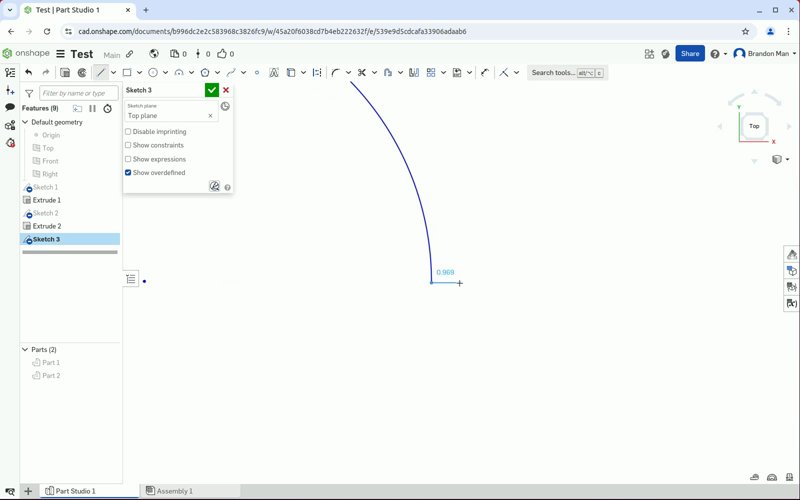
scroll(6)
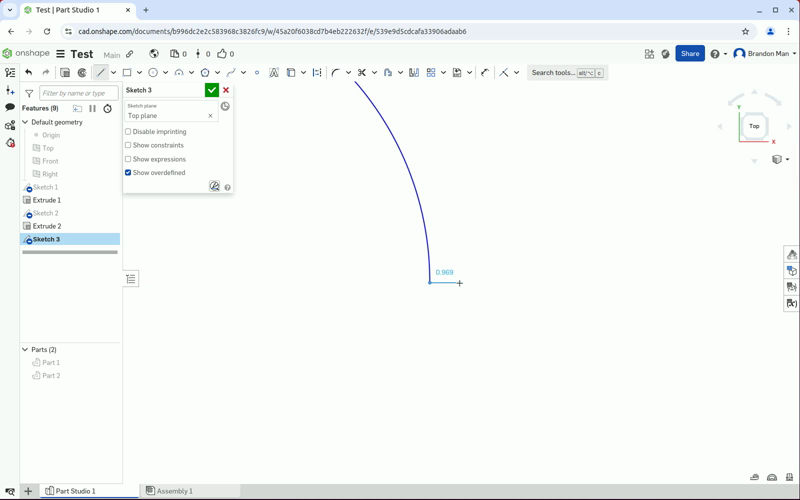
scroll(6)
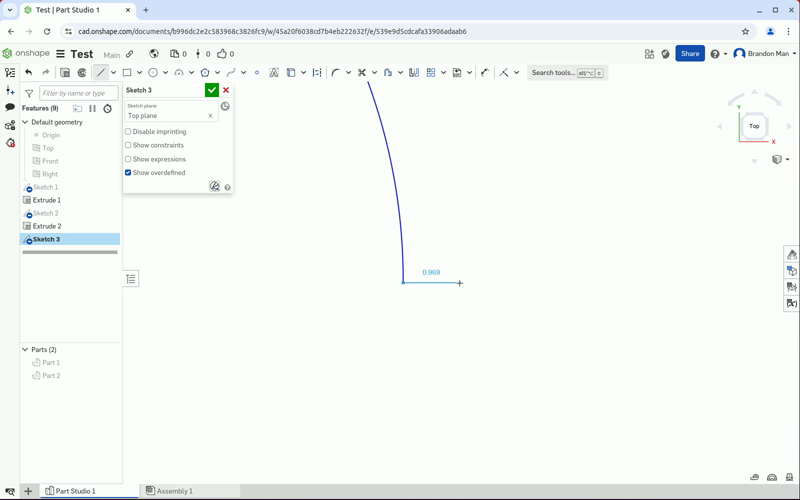
click(459, 282)
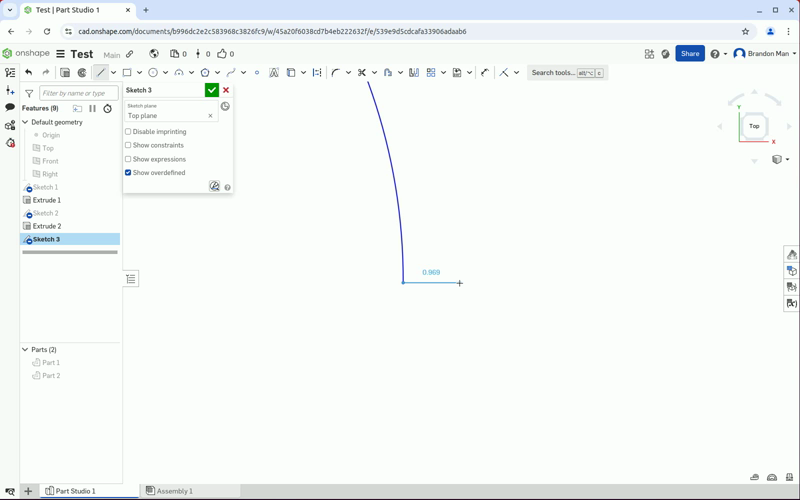
scroll(-6)
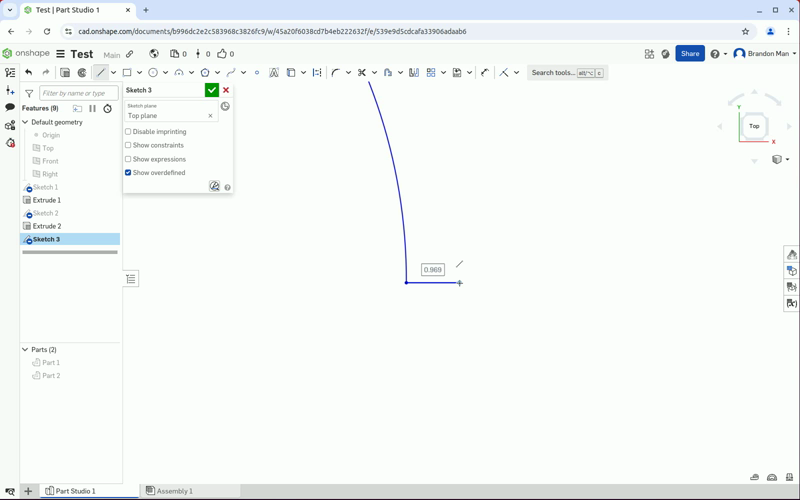
scroll(-6)
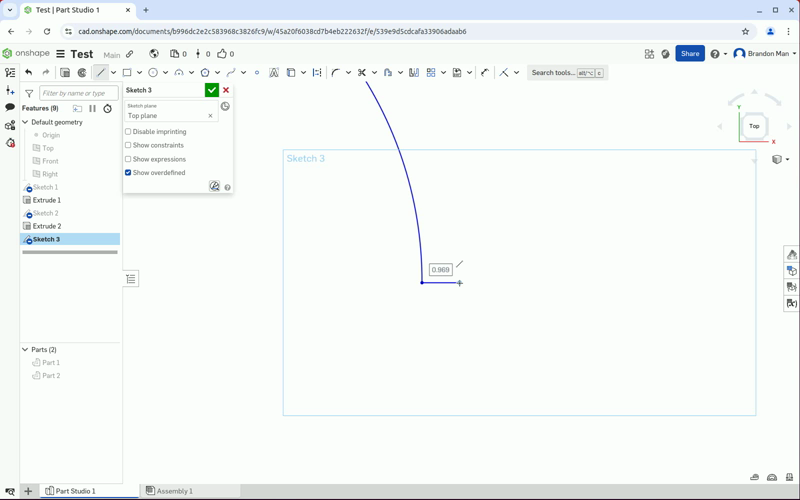
scroll(-6)
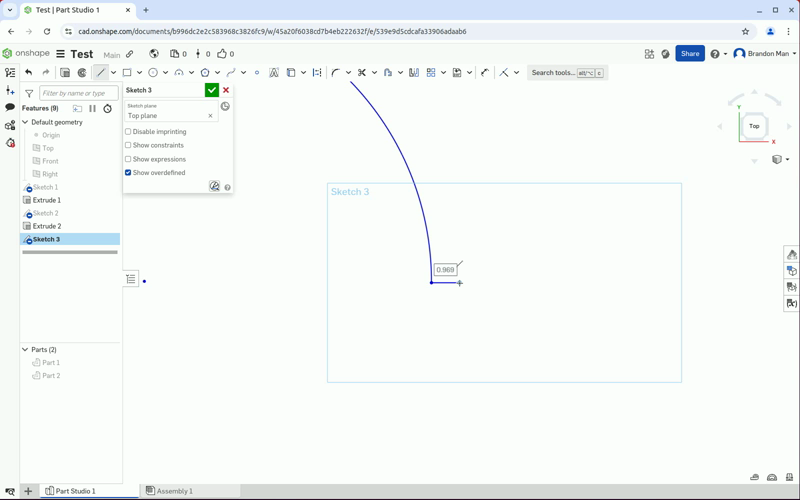
scroll(-6)
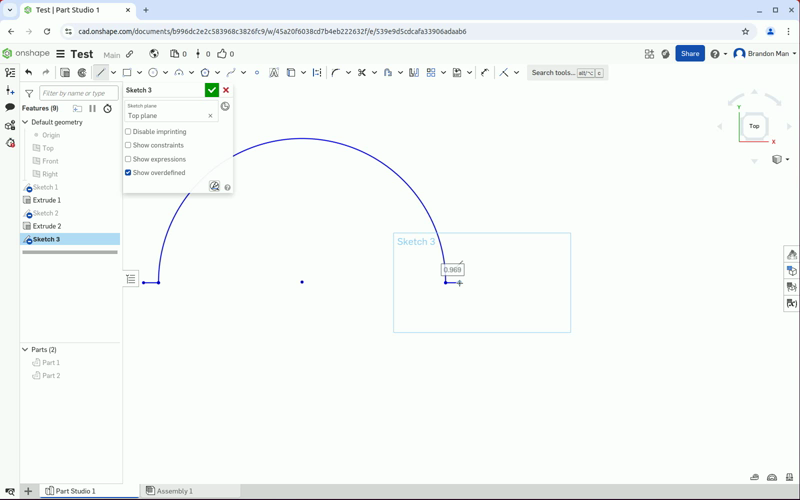
scroll(-6)
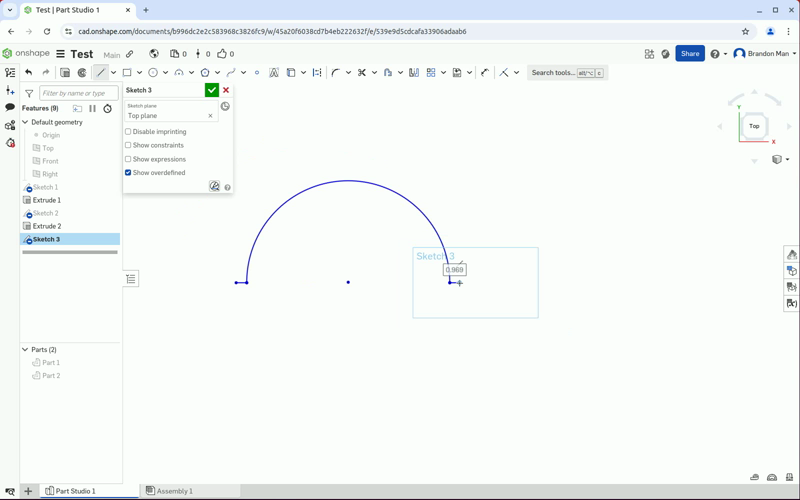
scroll(-6)
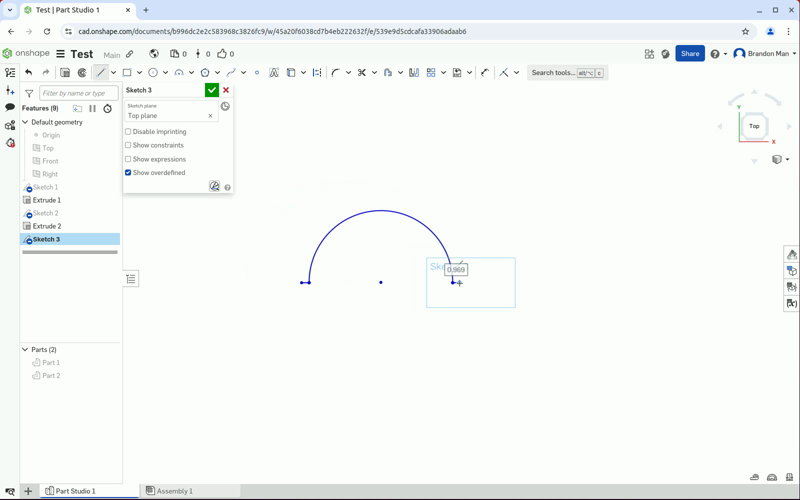
scroll(-6)
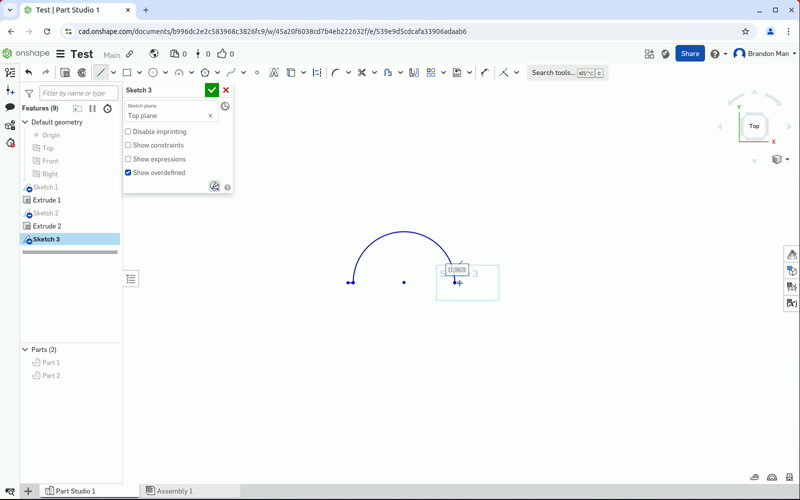
key_up(shift)
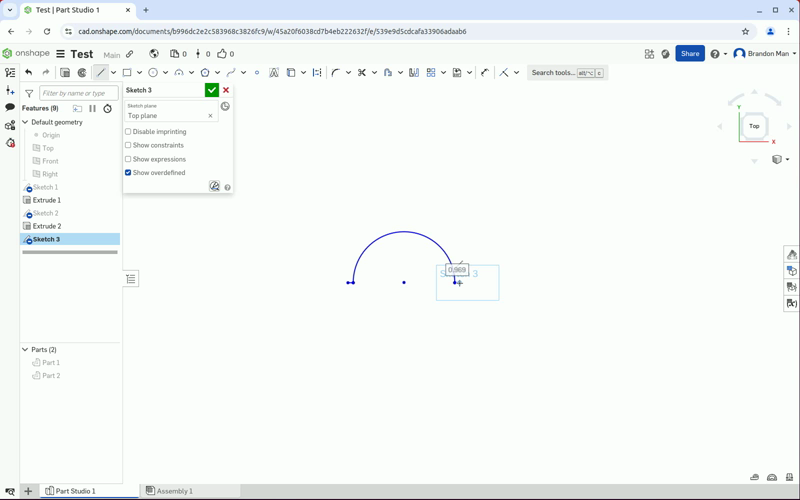
key(esc)
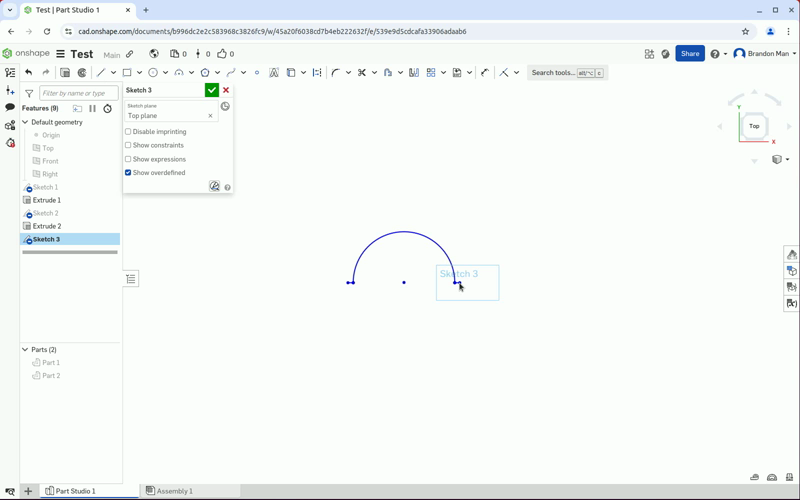
key(a)
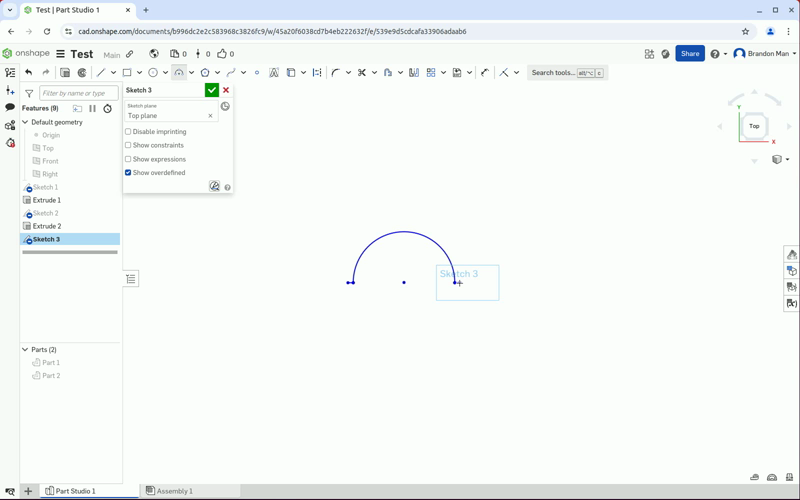
mouse_move(459, 282)
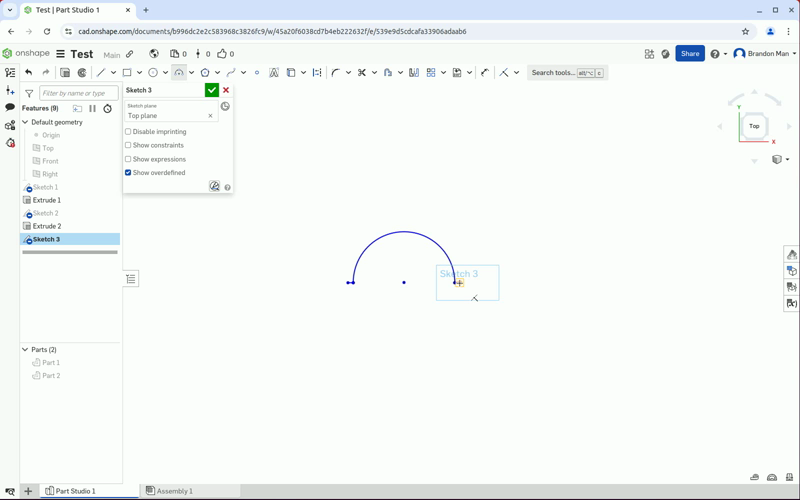
click(459, 282)
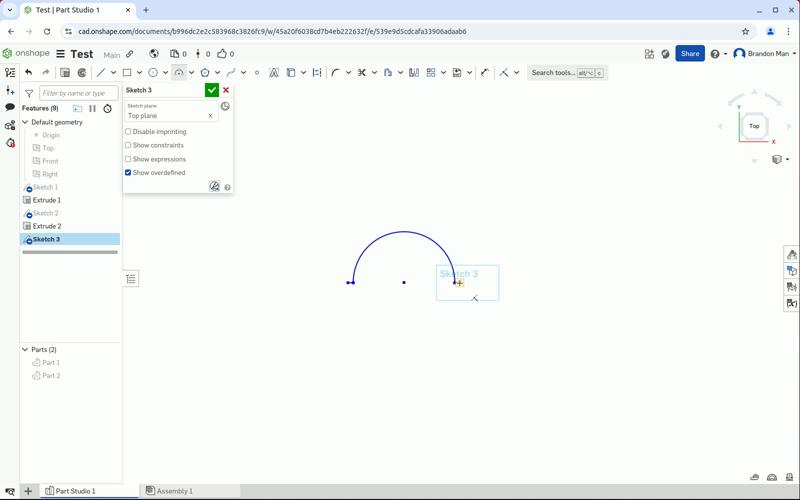
mouse_move(348, 282)
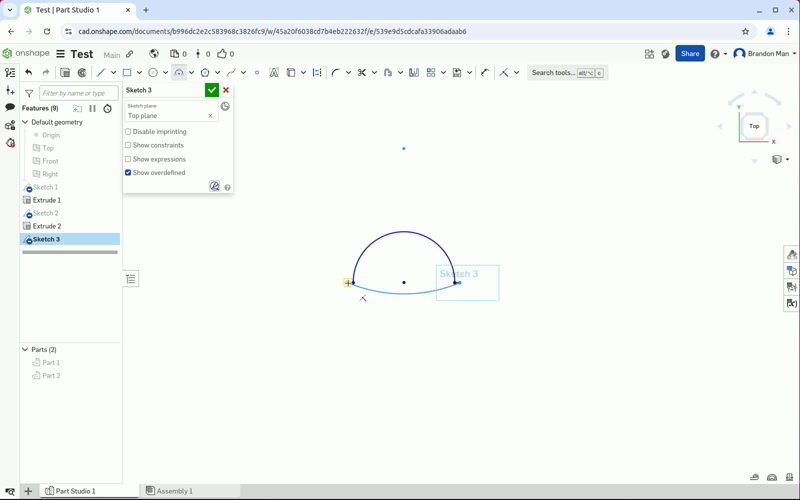
click(348, 282)
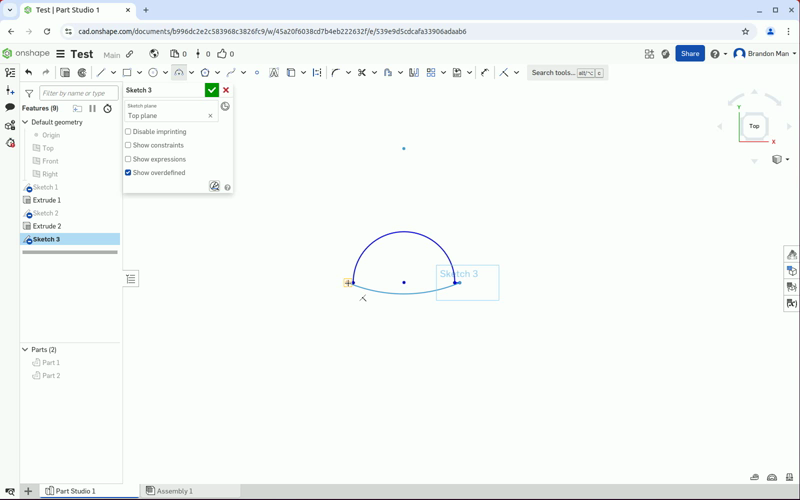
key_down(shift)
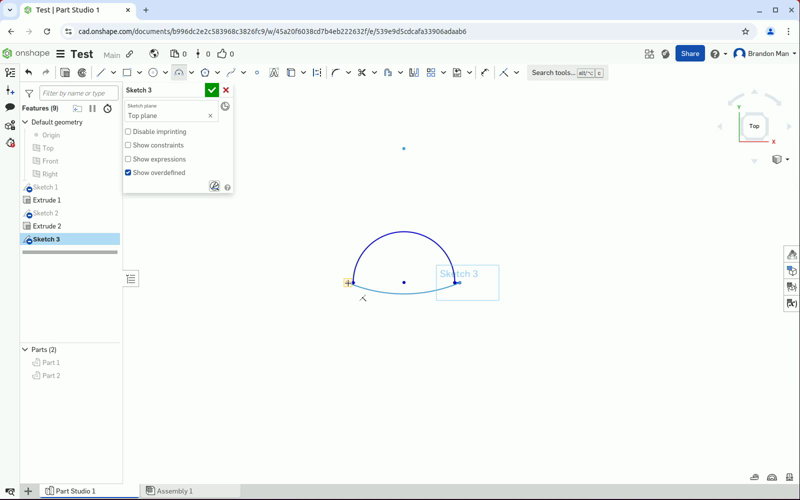
mouse_move(404, 227)
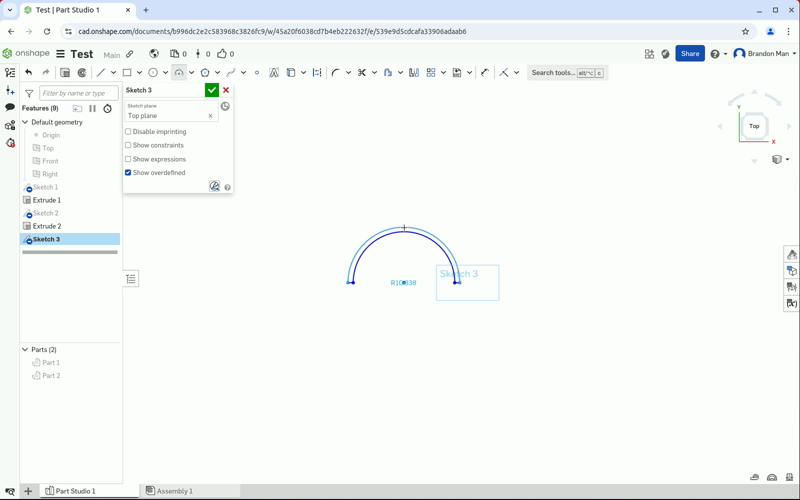
click(404, 227)
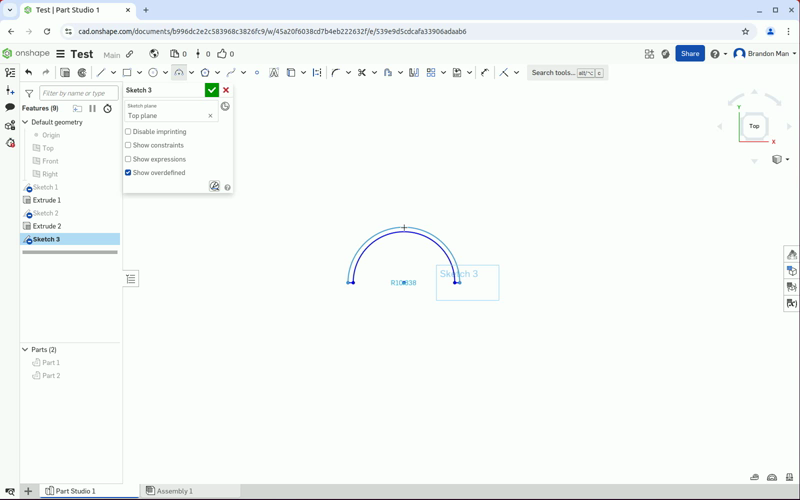
key_up(shift)
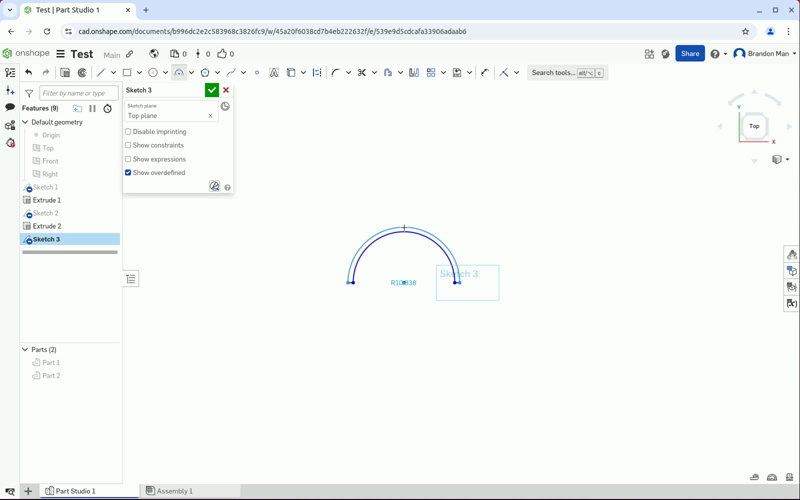
key(esc)
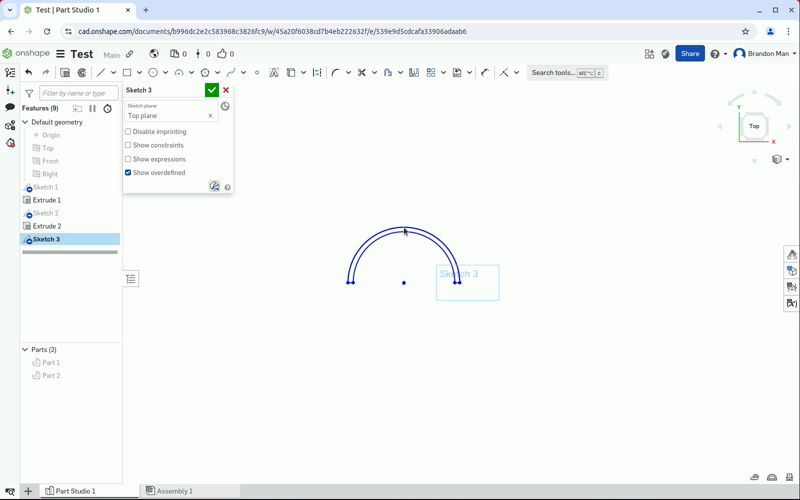
mouse_move(432, 274)
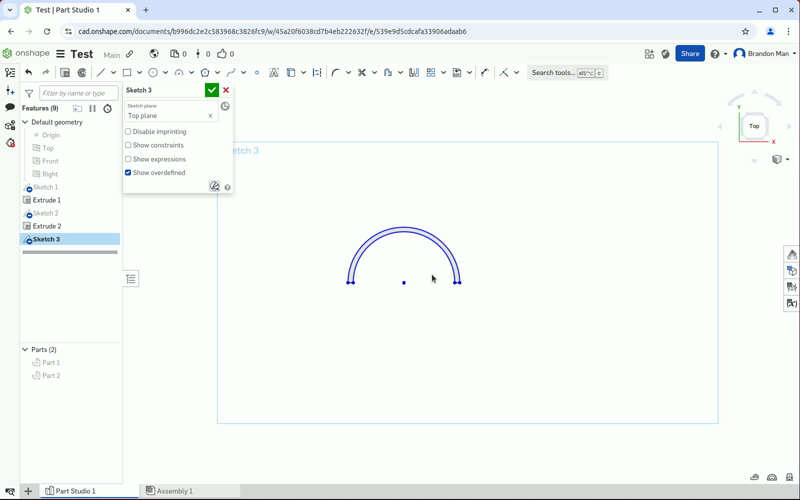
scroll(6)
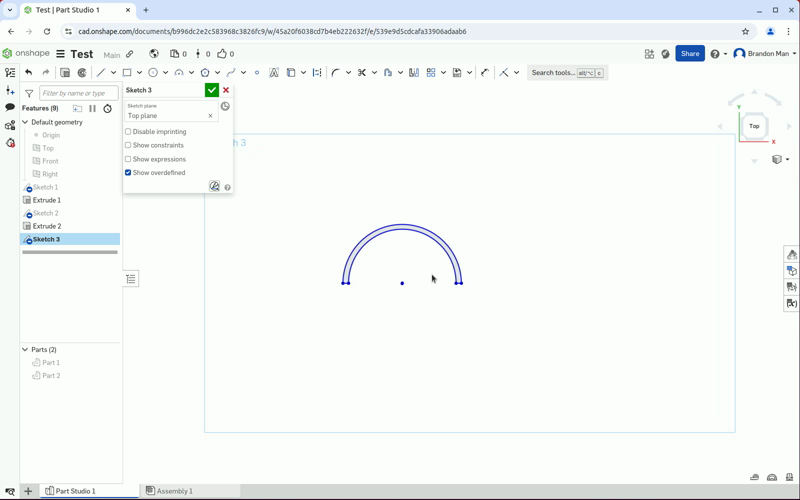
scroll(6)
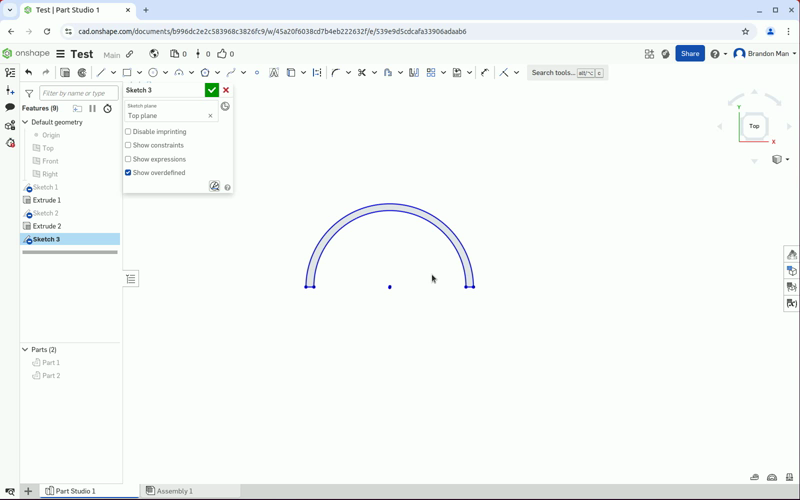
scroll(6)
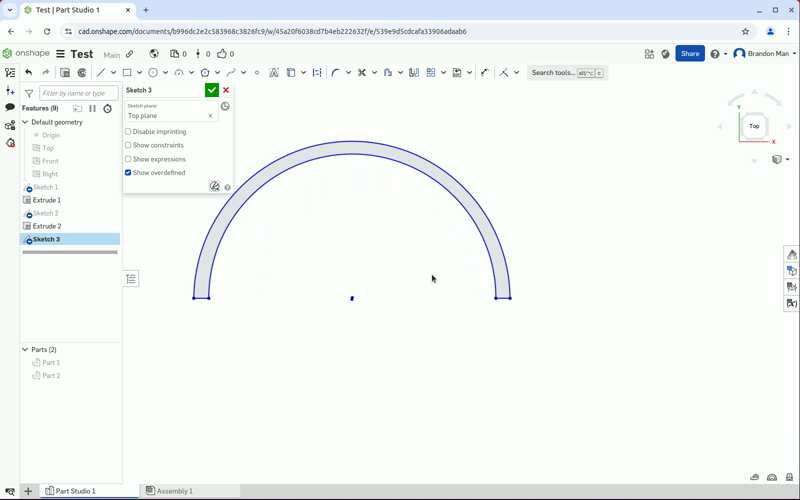
scroll(6)
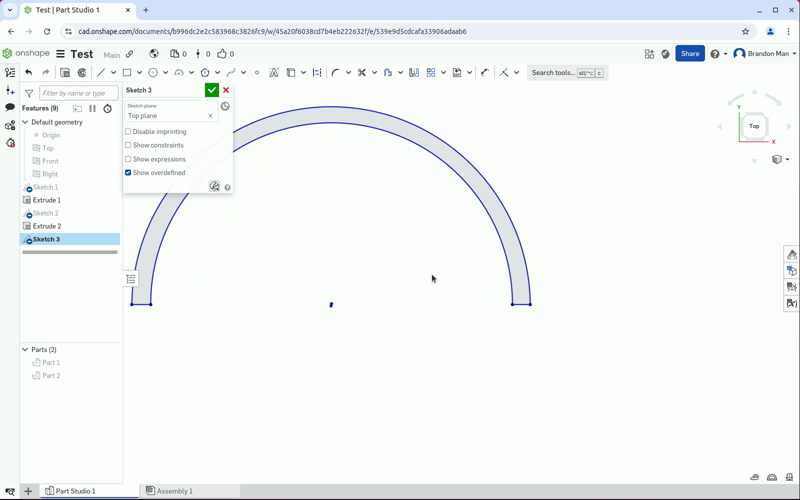
scroll(6)
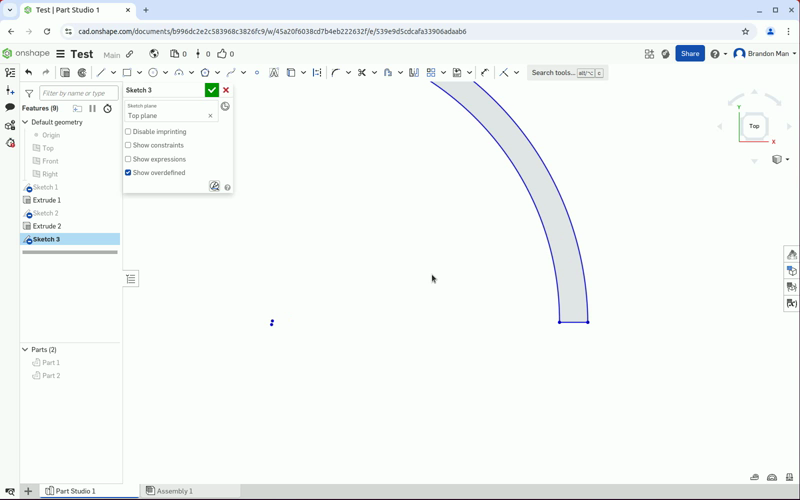
scroll(6)
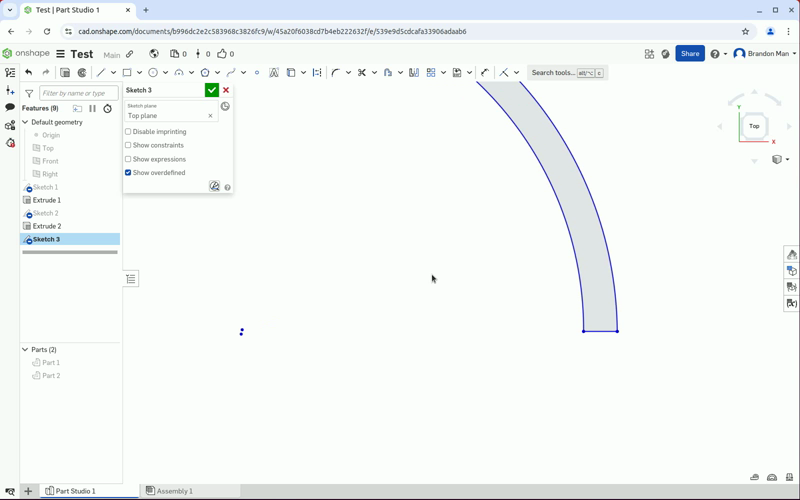
scroll(6)
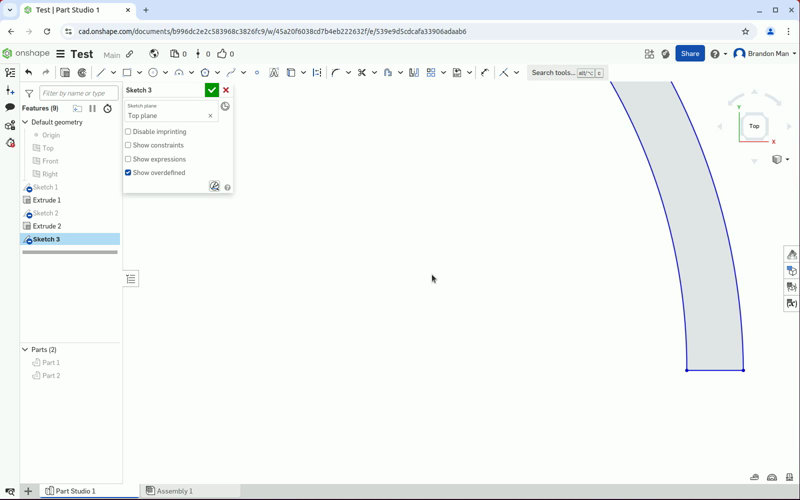
click(432, 274)
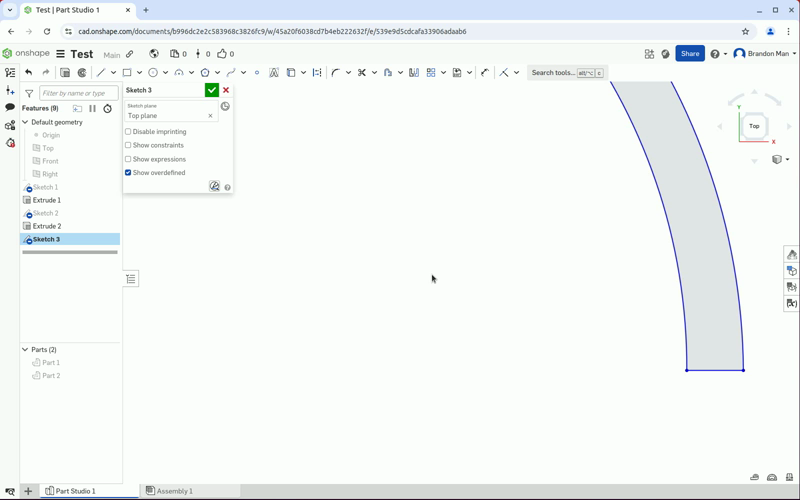
scroll(-6)
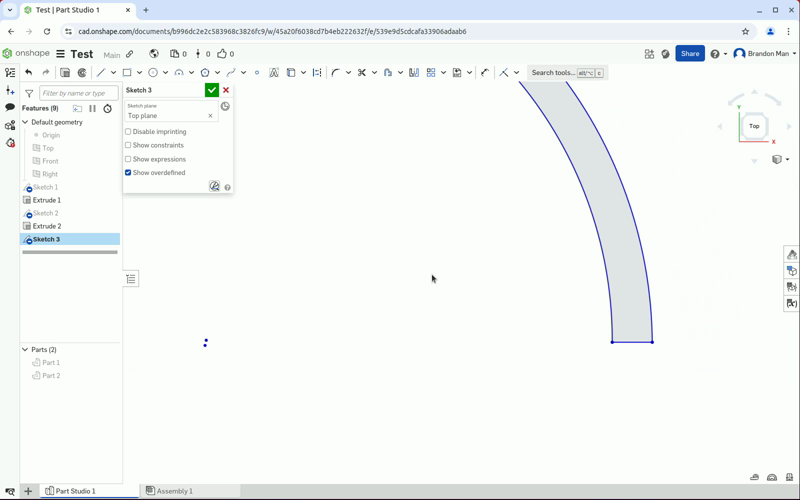
scroll(-6)
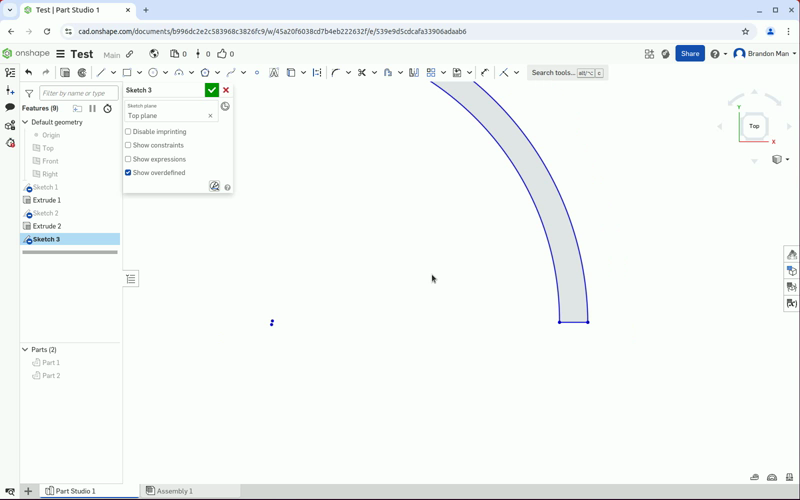
scroll(-6)
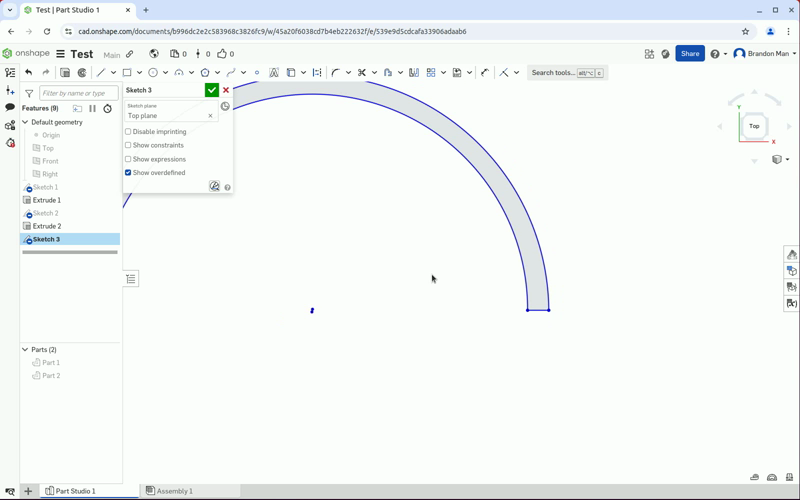
scroll(-6)
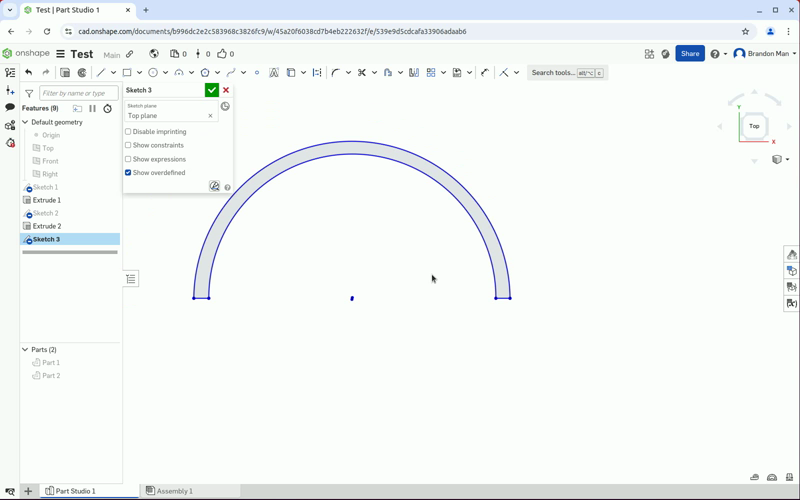
scroll(-6)
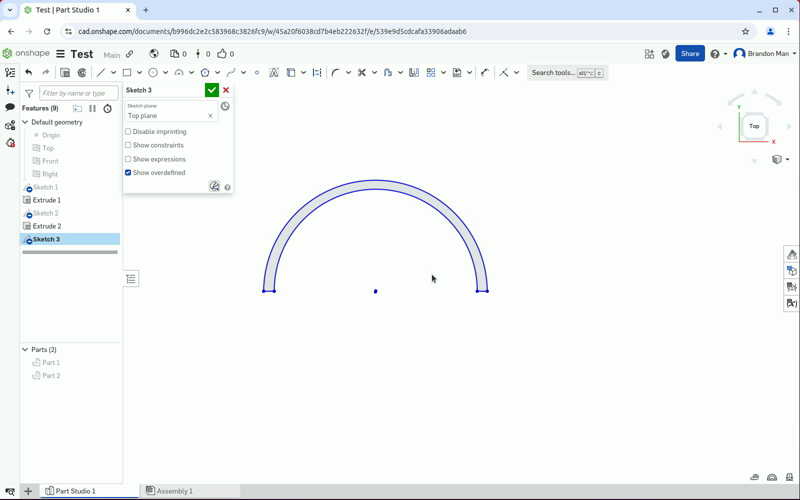
scroll(-6)
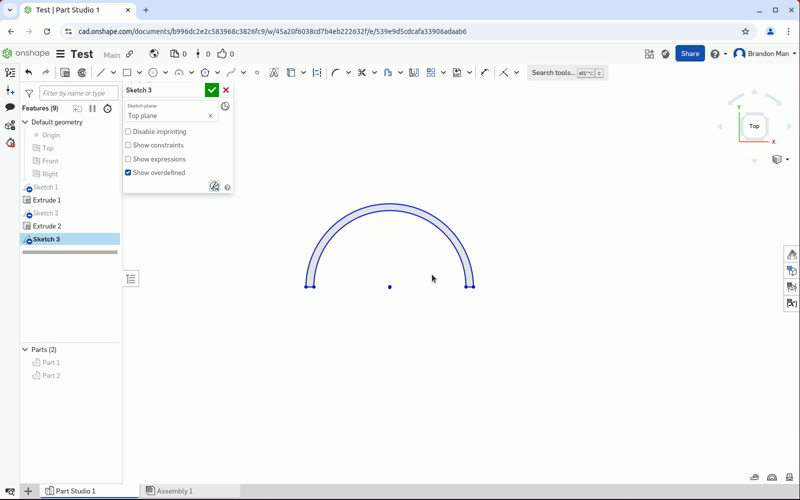
scroll(-6)
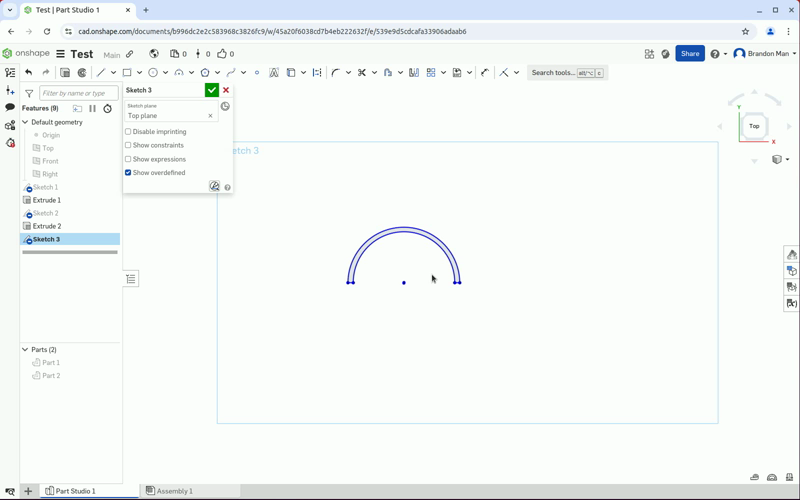
mouse_move(73, 352)
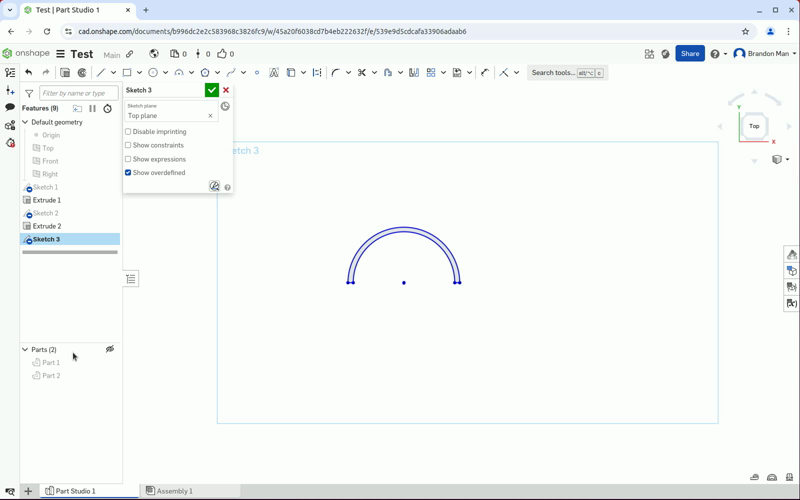
key(shift+y)
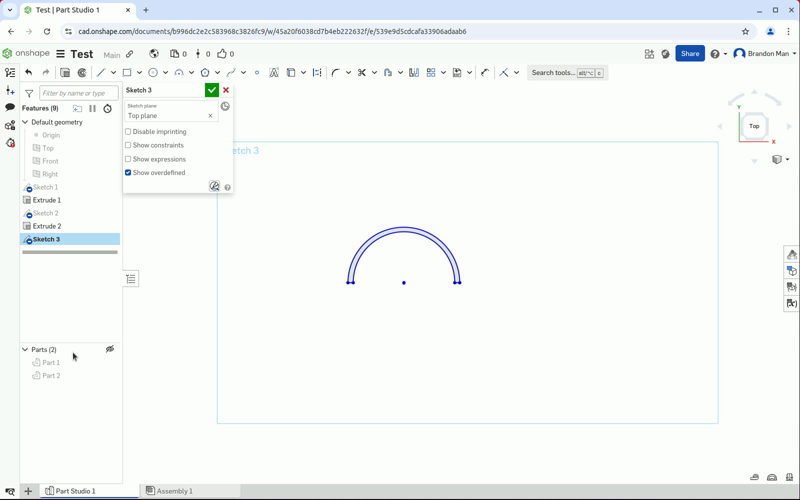
key(shift+e)
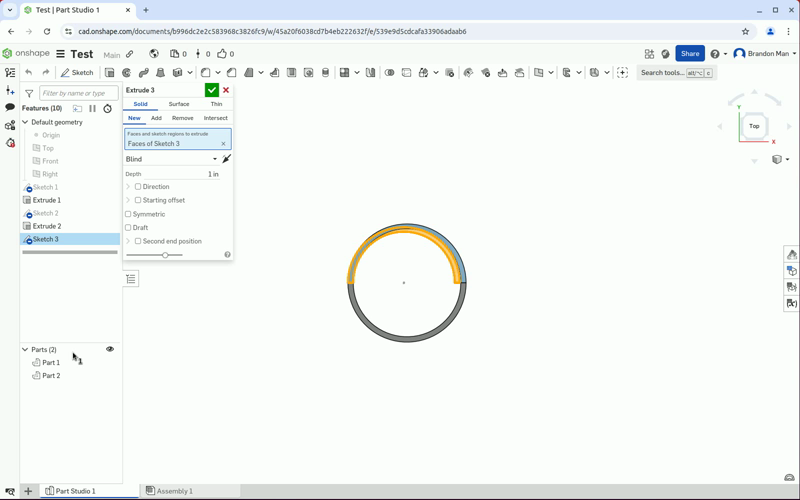
mouse_move(143, 106)
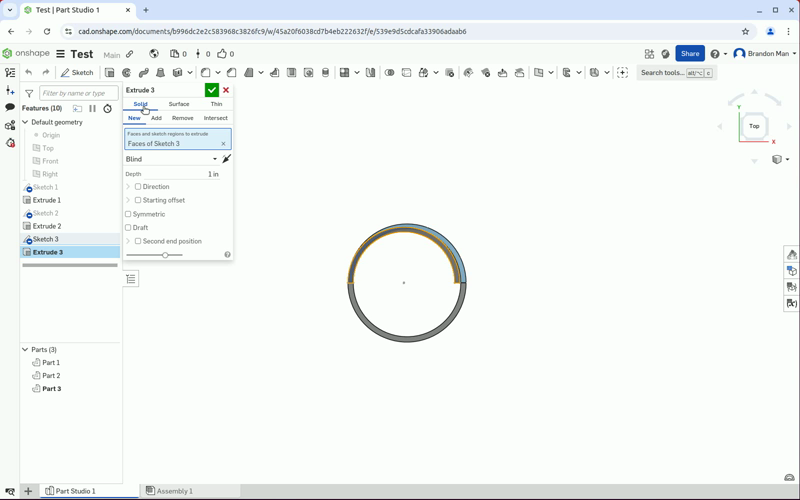
click(143, 106)
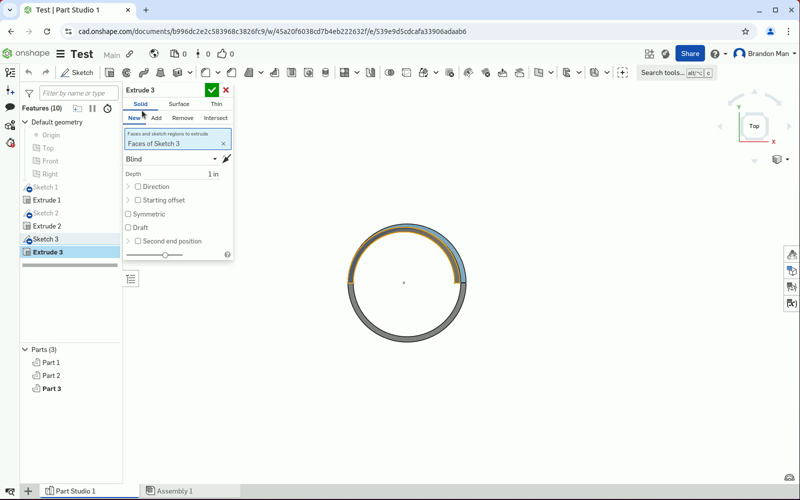
mouse_move(137, 120)
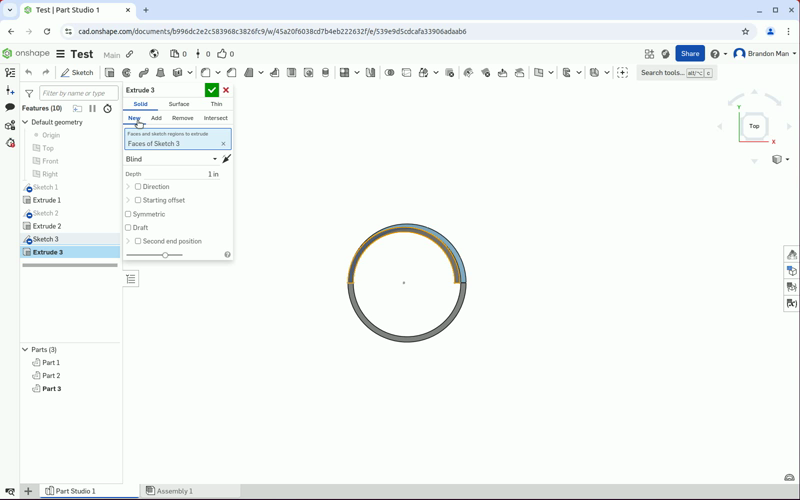
click(137, 120)
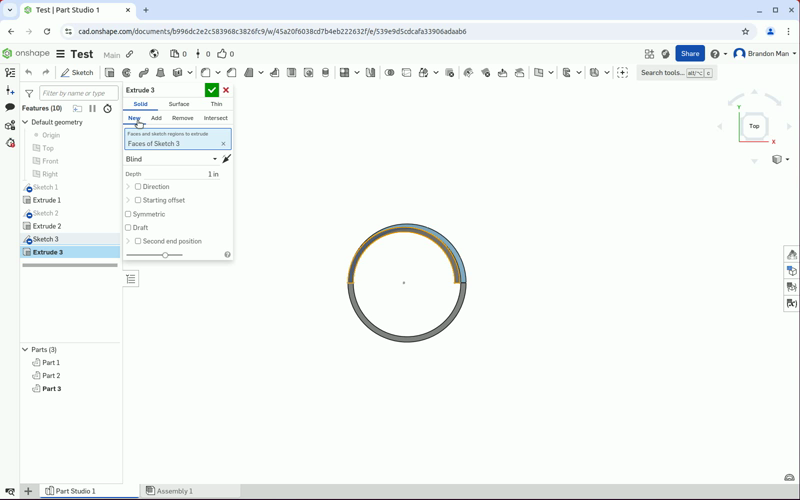
key(tab, 4)
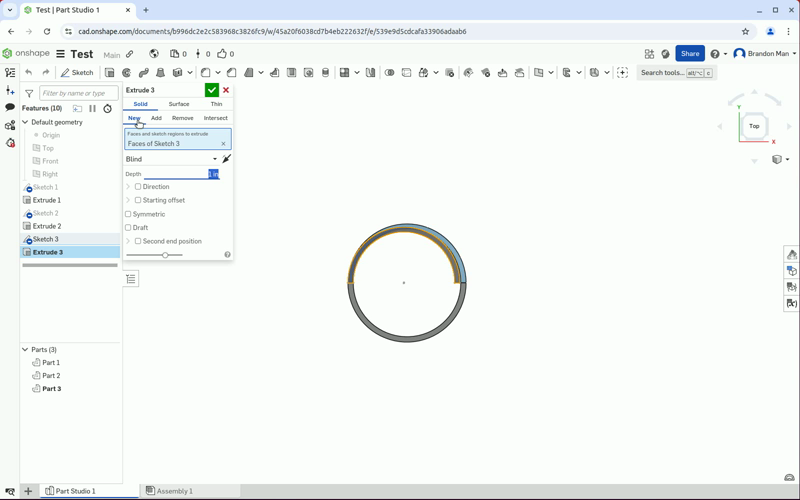
text(0.241)
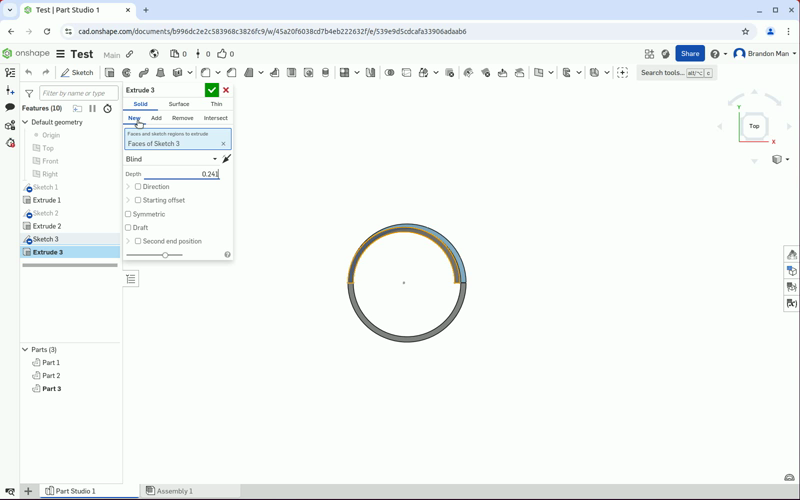
key(enter)
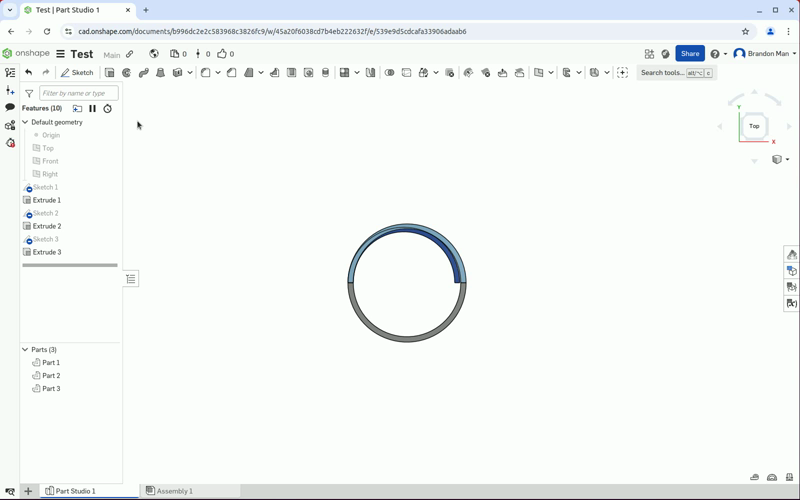
key(shift+h)
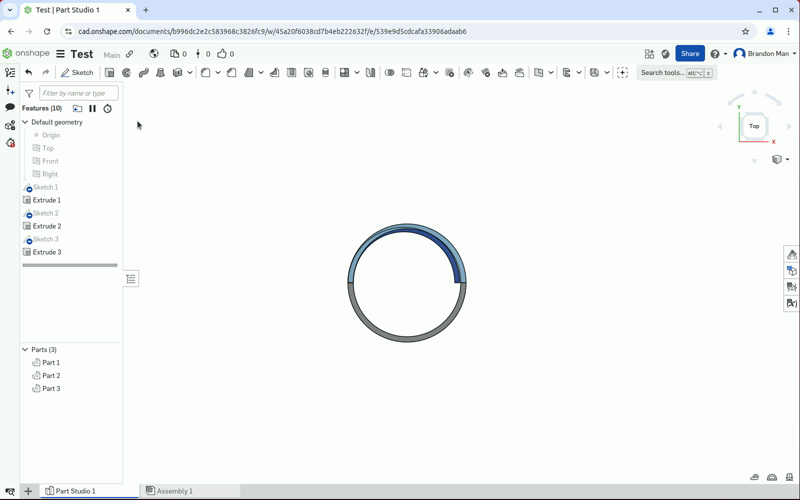
key(shift+h)
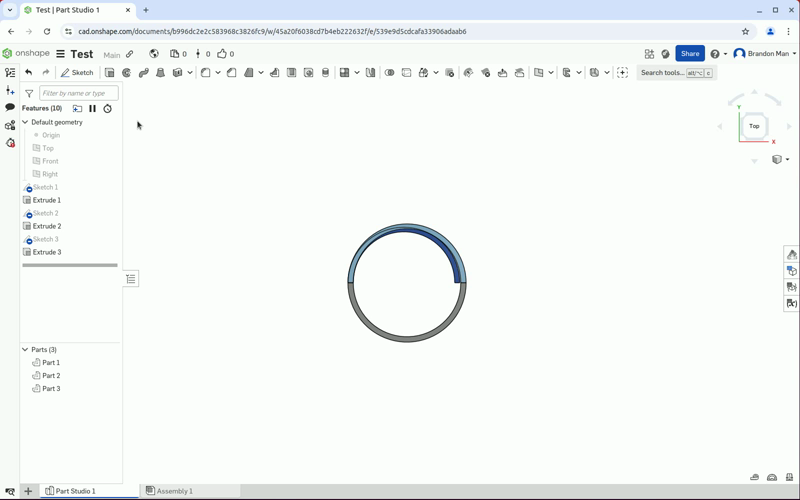
mouse_move(73, 189)
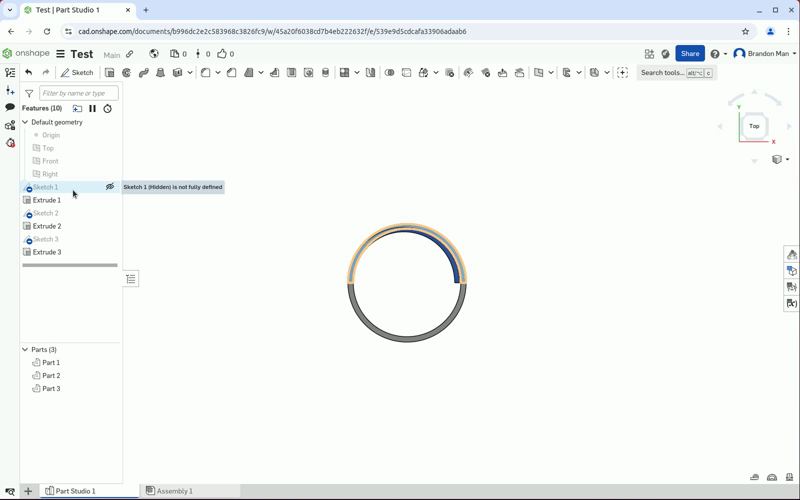
click(73, 189)
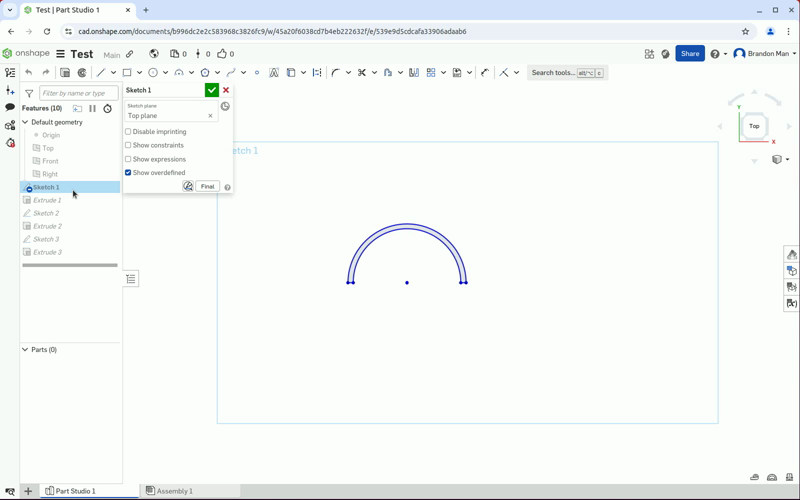
mouse_move(229, 92)
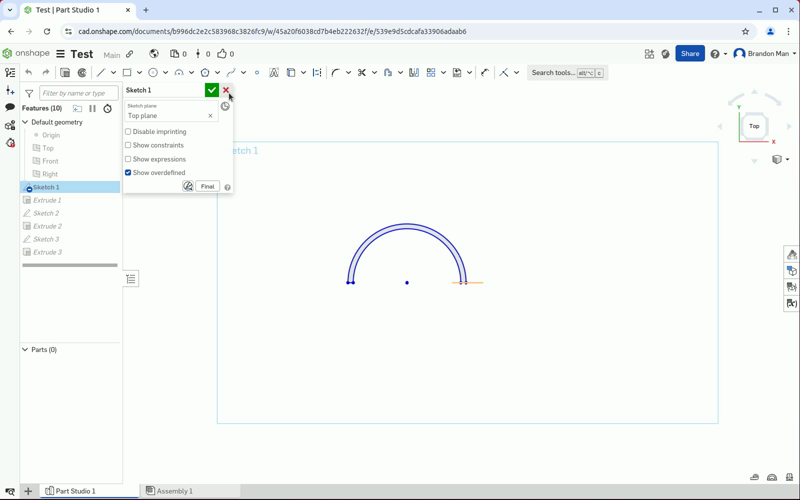
click(229, 92)
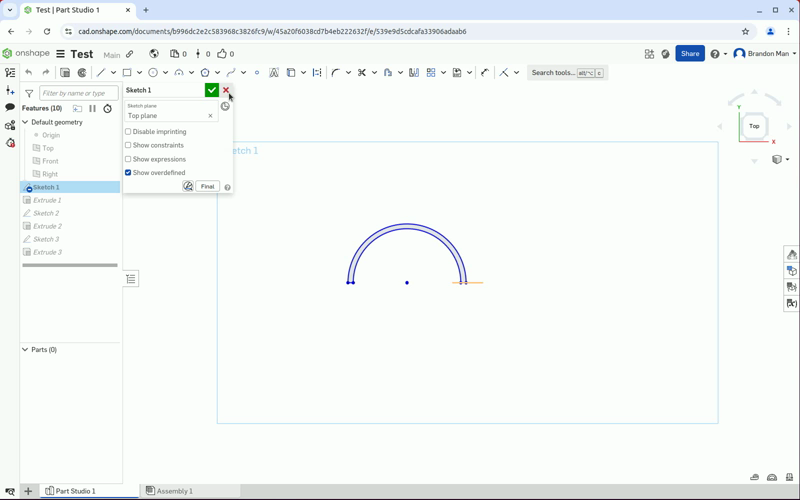
key(shift+s)
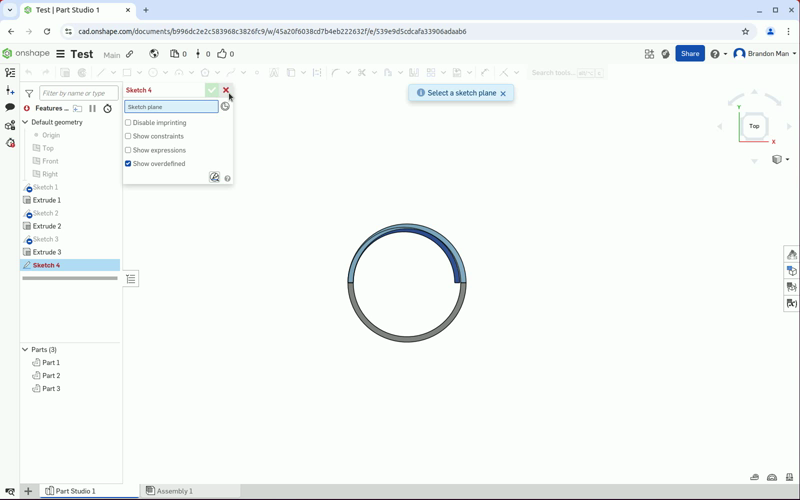
mouse_move(73, 150)
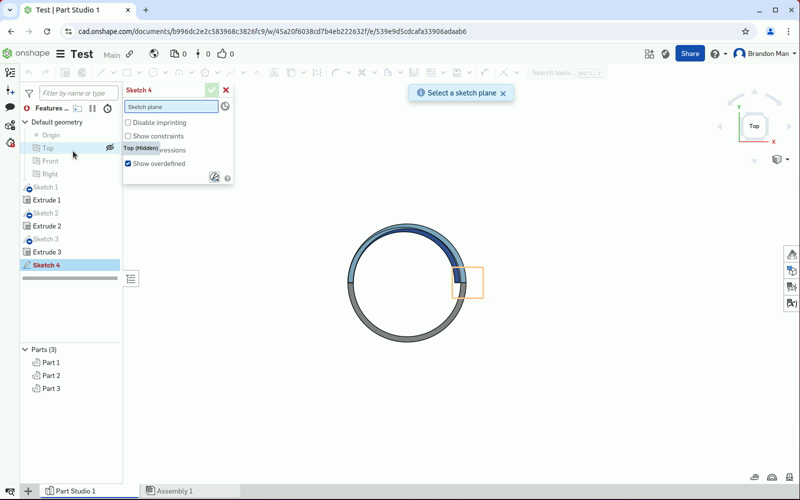
click(73, 150)
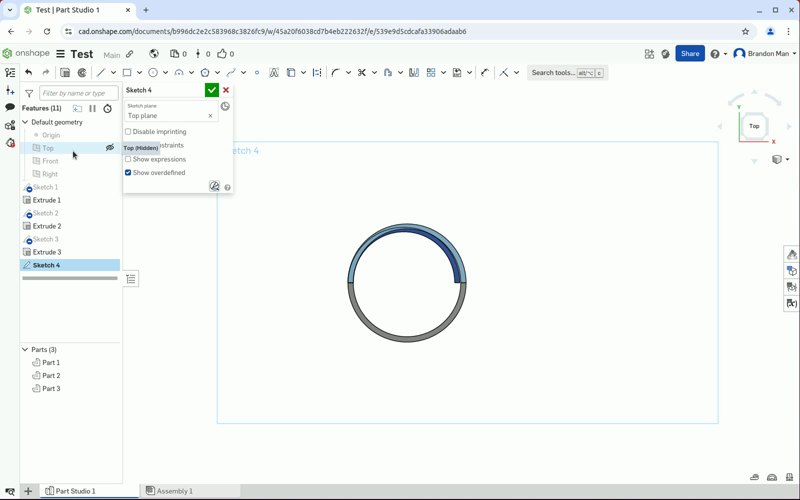
mouse_move(73, 352)
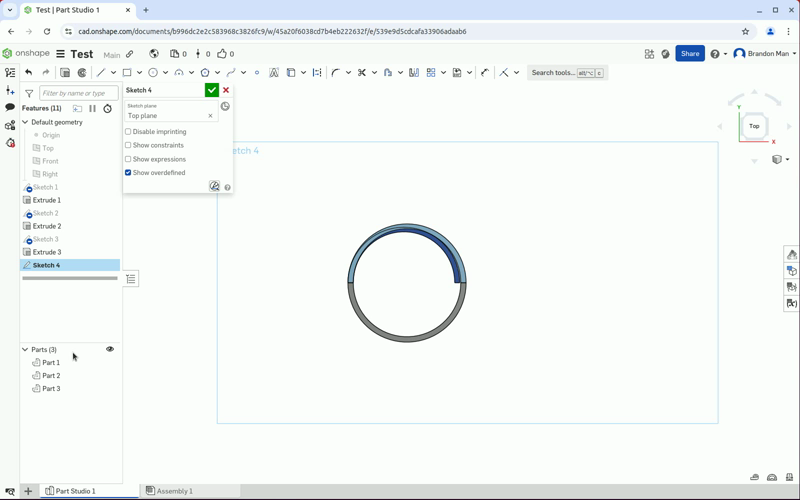
key(y)
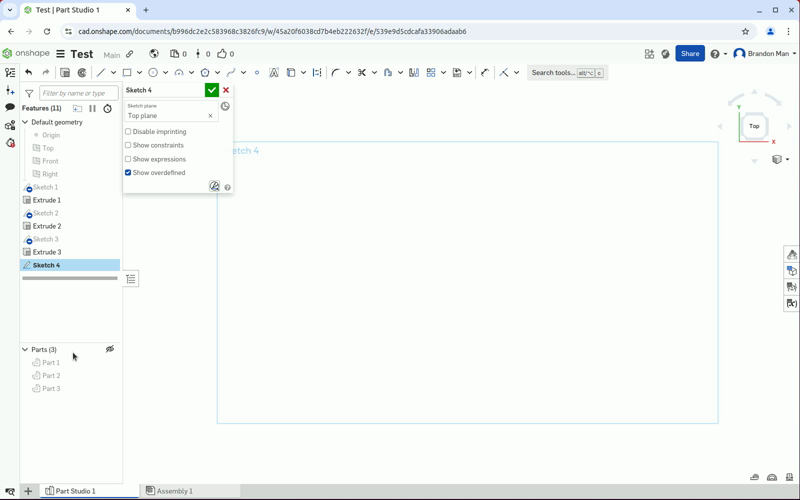
key(a)
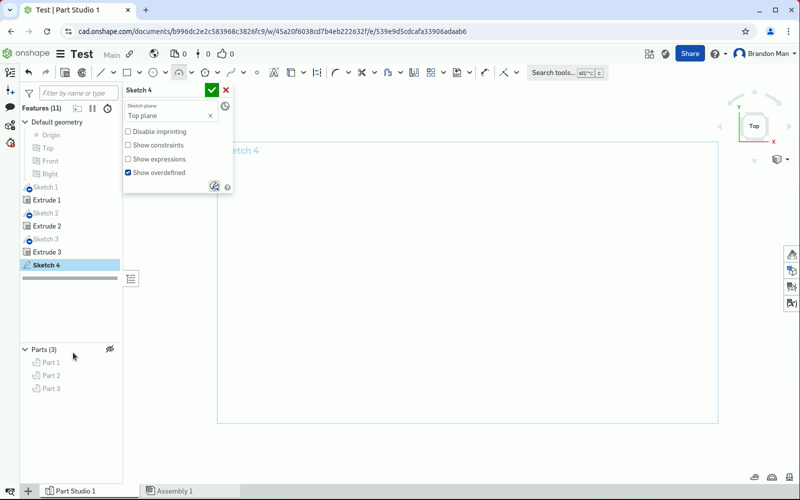
key_down(shift)
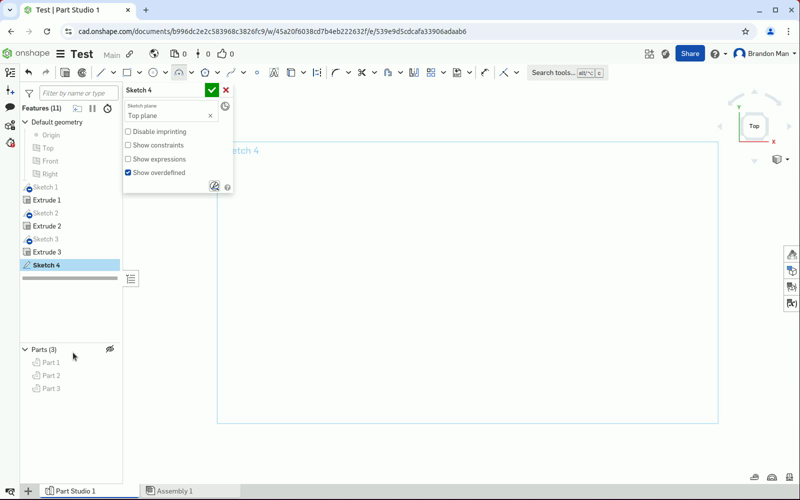
mouse_move(348, 282)
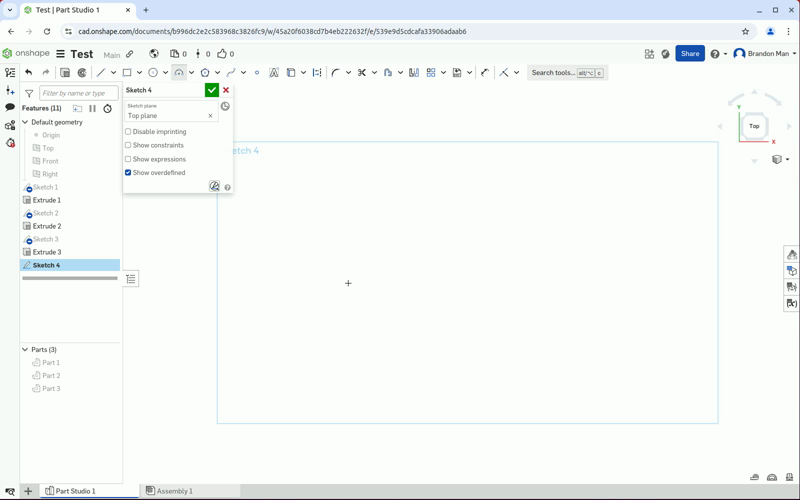
click(348, 282)
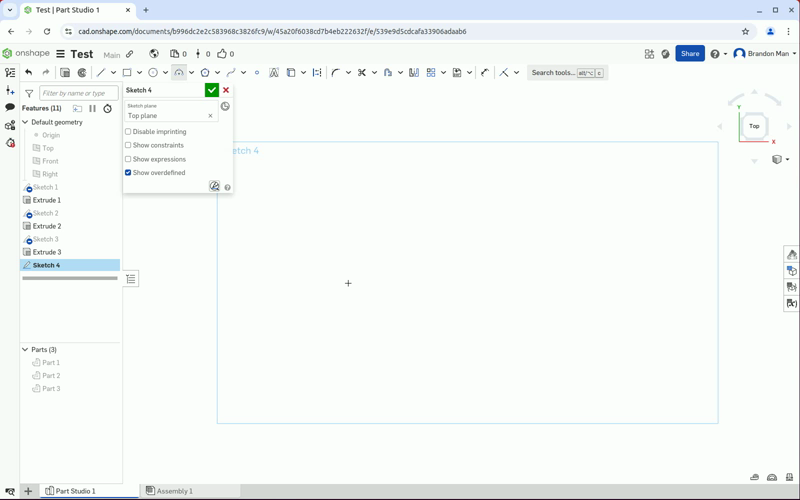
key_up(shift)
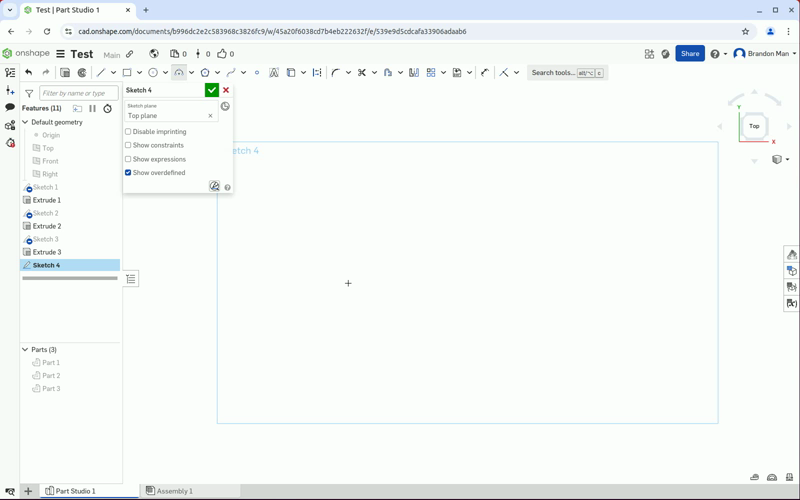
key_down(shift)
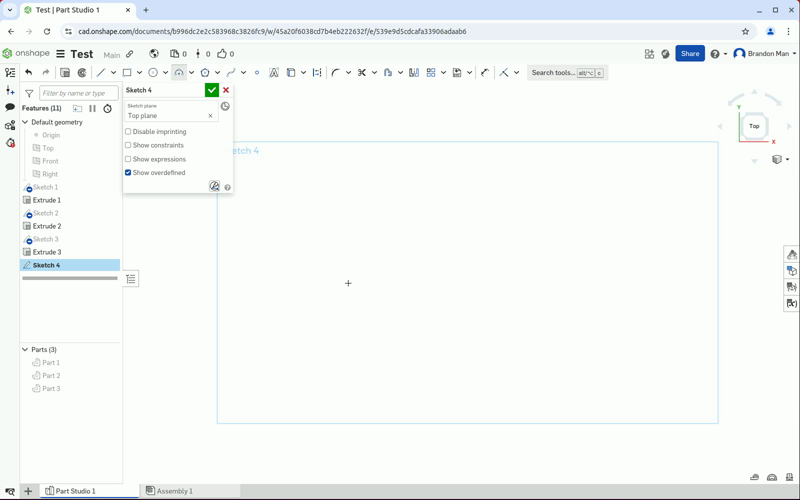
mouse_move(459, 282)
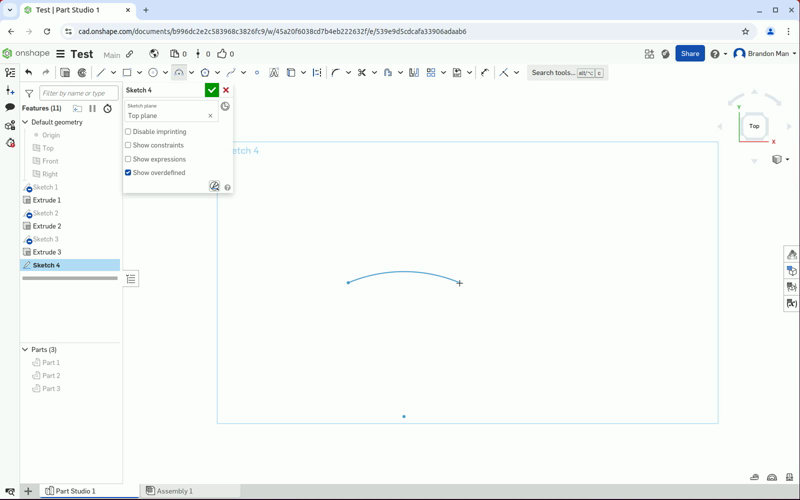
click(459, 282)
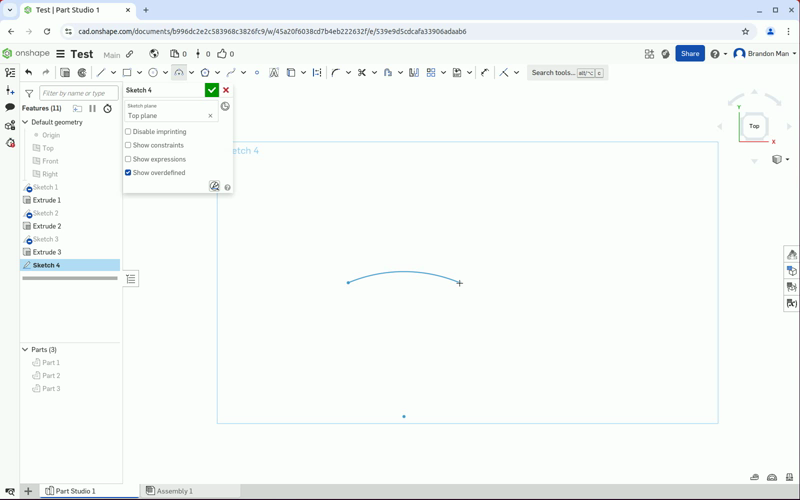
mouse_move(404, 338)
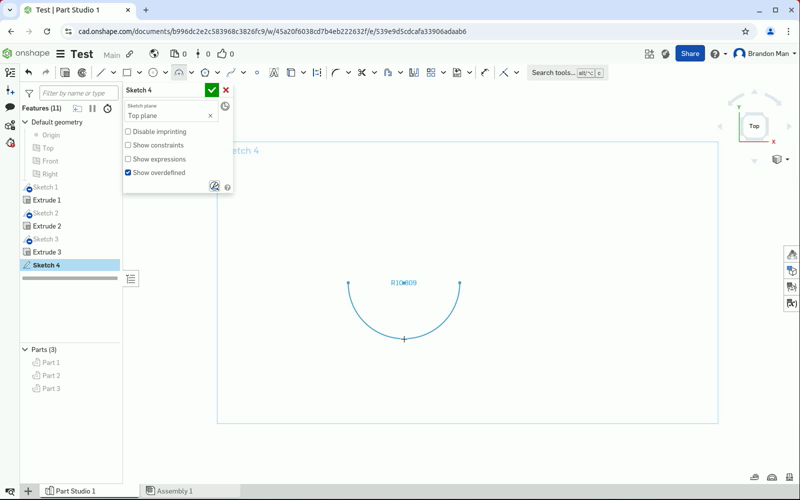
click(404, 338)
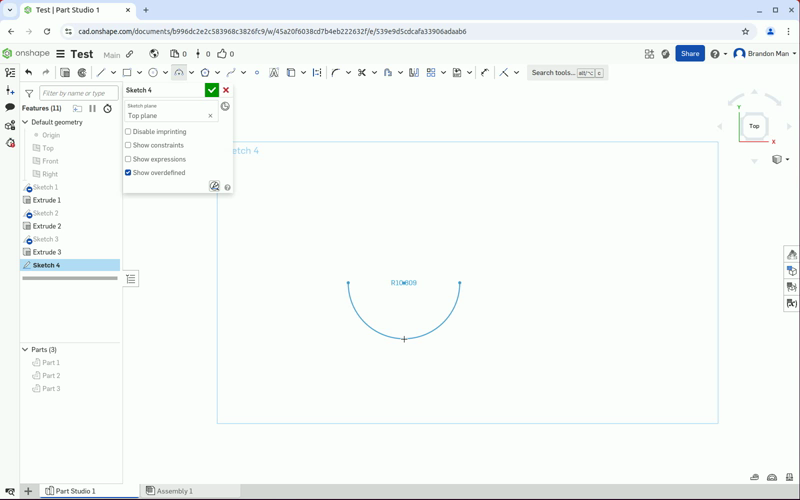
key_up(shift)
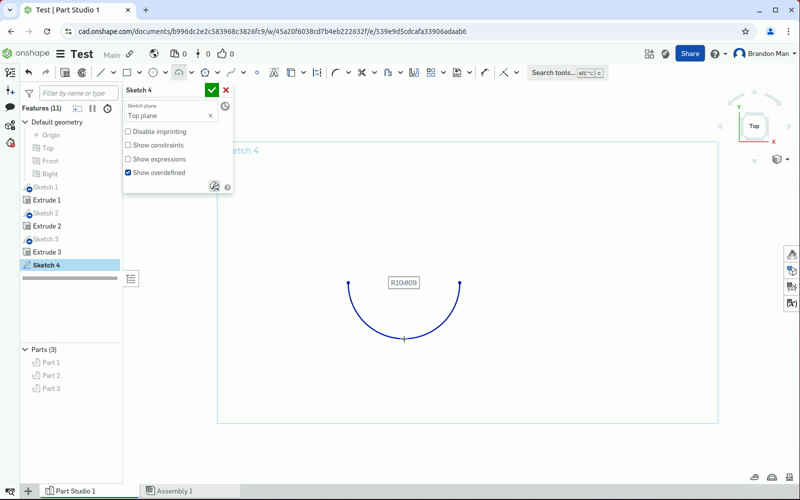
key(esc)
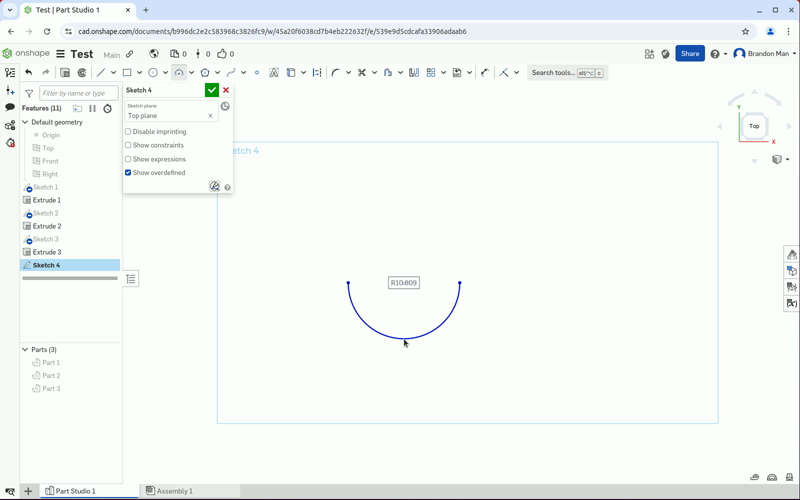
key(l)
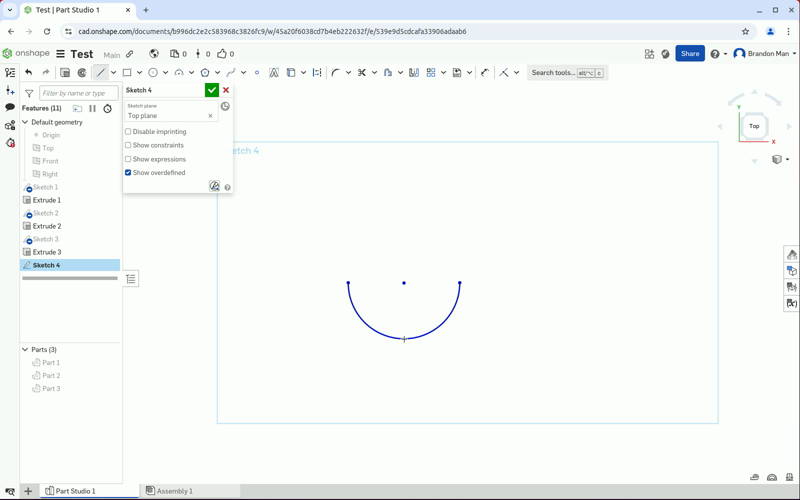
mouse_move(459, 282)
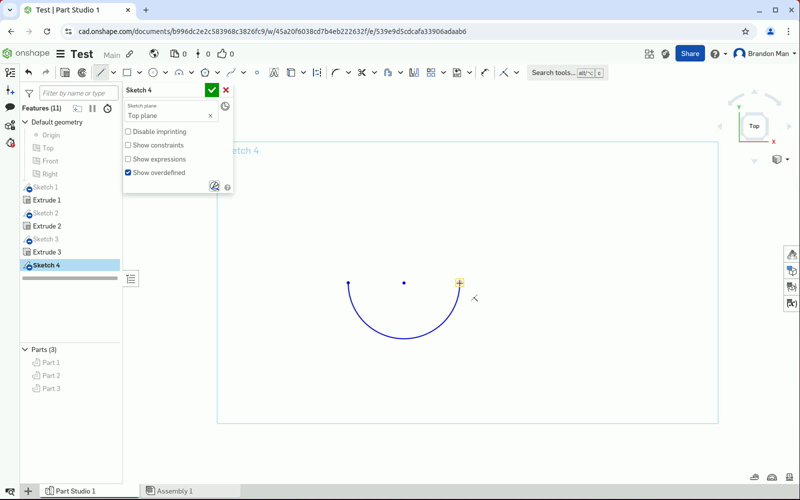
click(459, 282)
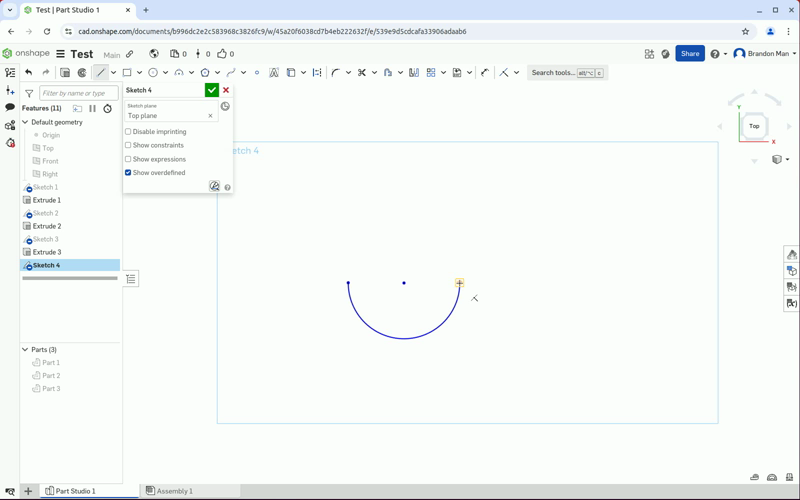
key_down(shift)
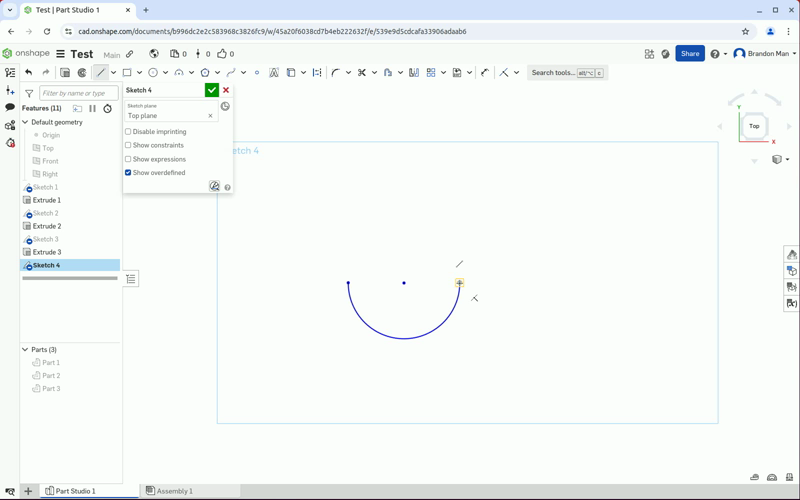
mouse_move(489, 282)
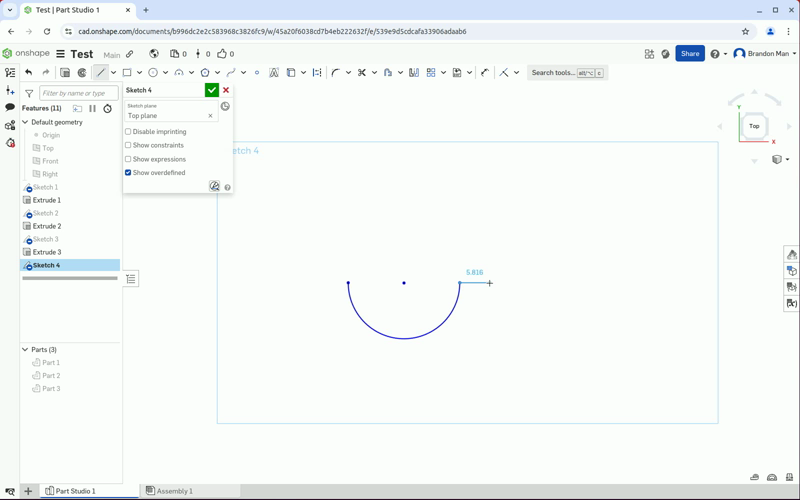
mouse_move(454, 282)
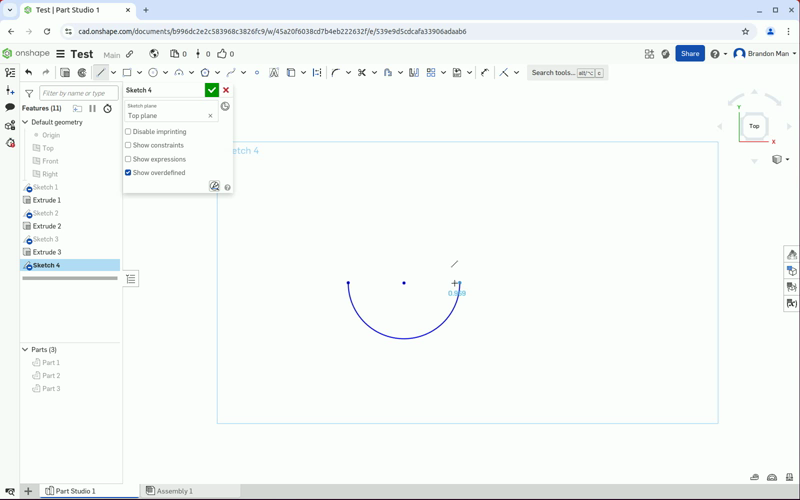
scroll(6)
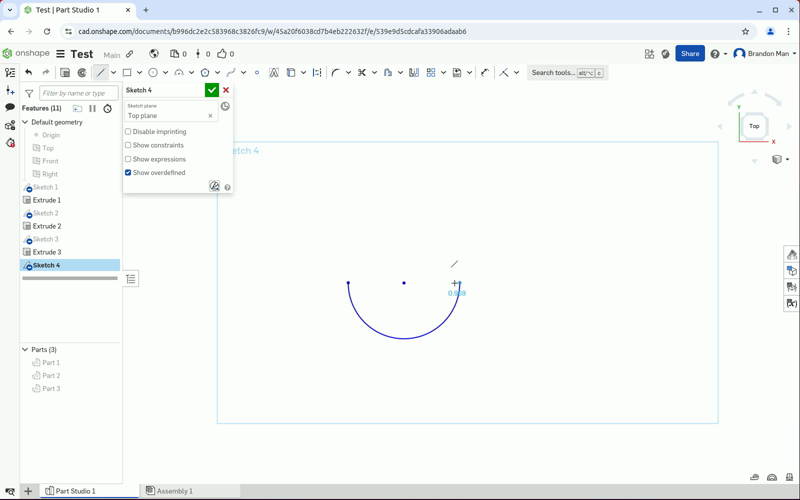
scroll(6)
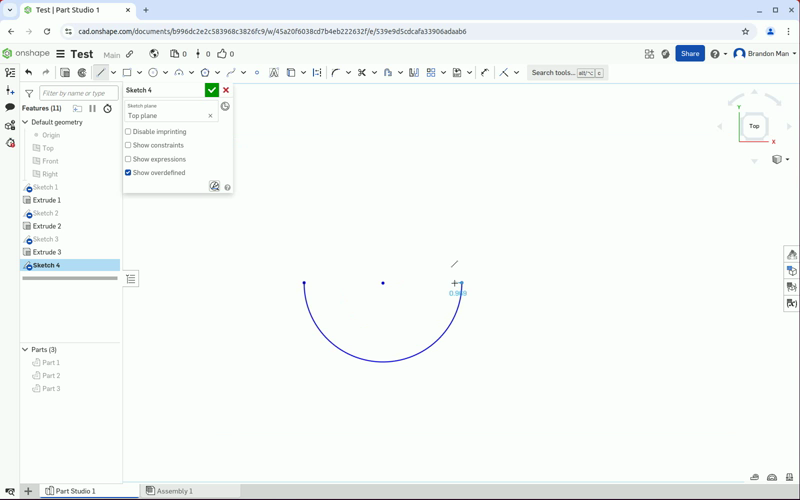
scroll(6)
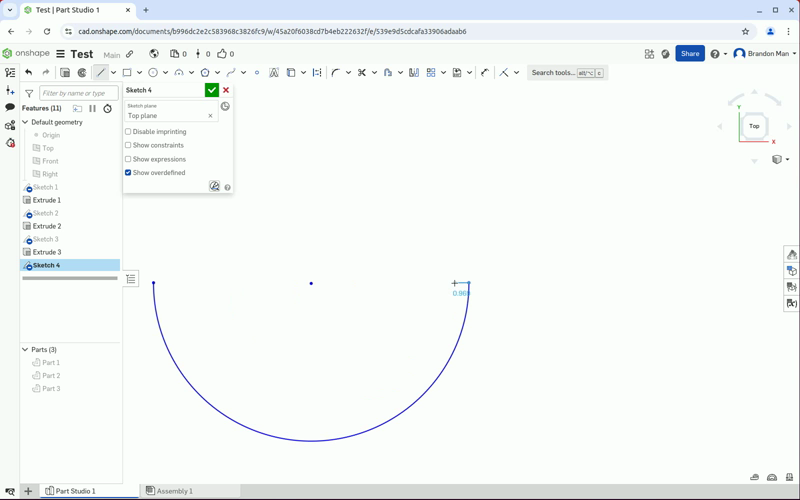
scroll(6)
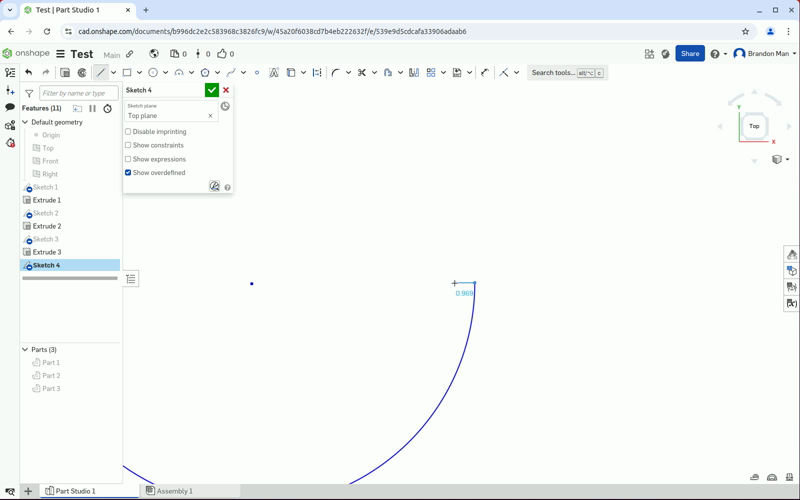
scroll(6)
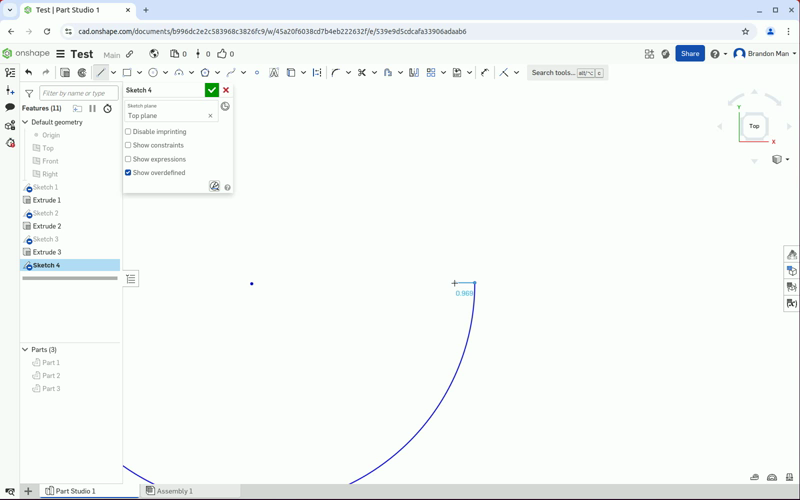
scroll(6)
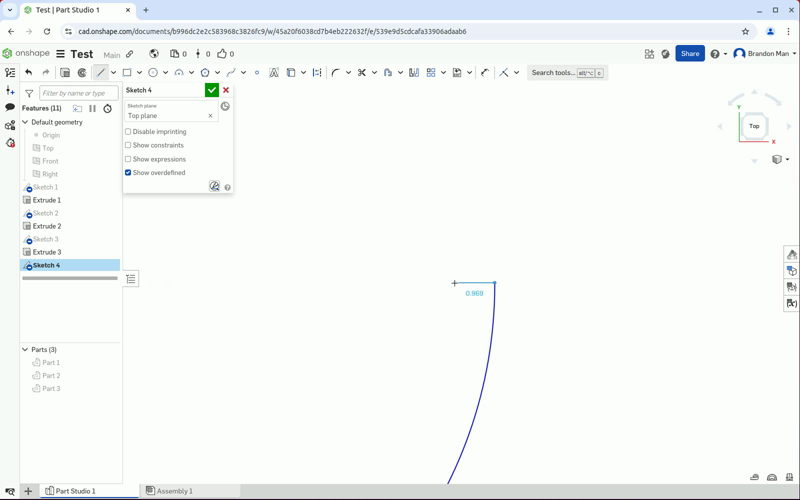
scroll(6)
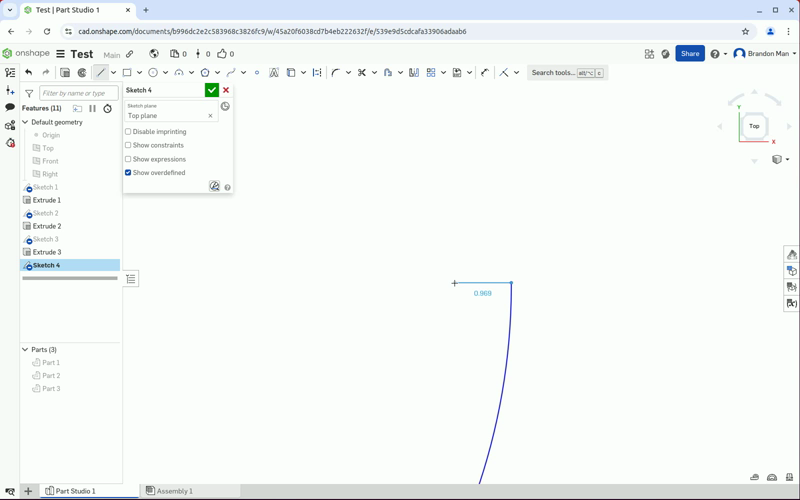
click(454, 282)
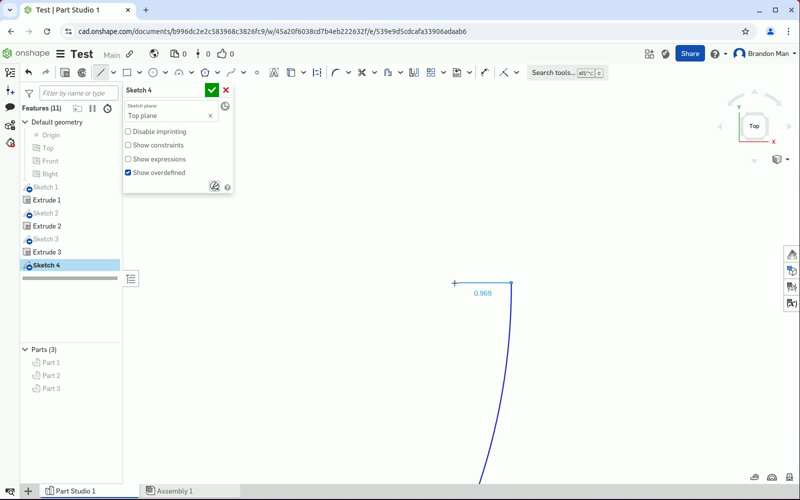
scroll(-6)
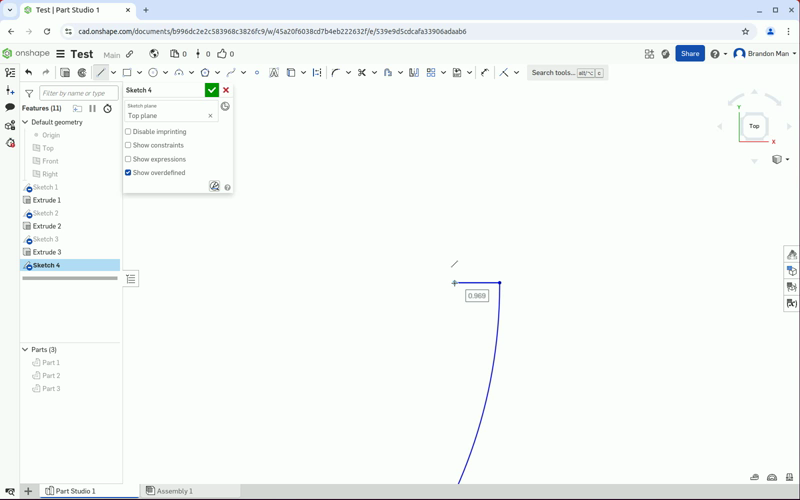
scroll(-6)
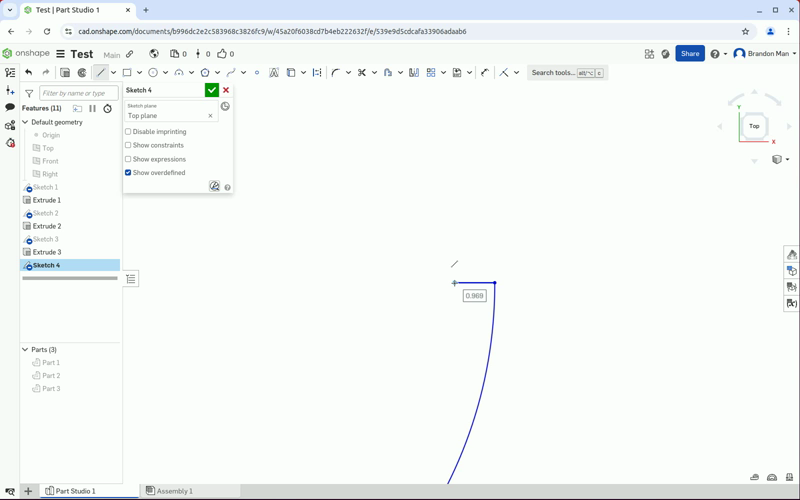
scroll(-6)
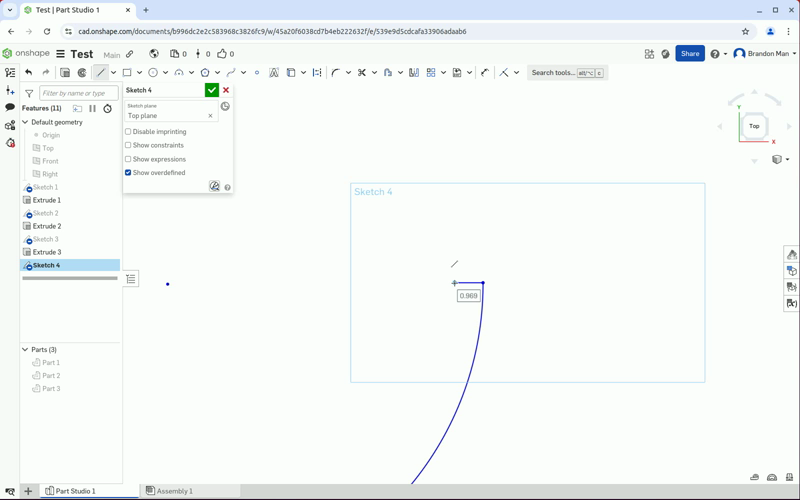
scroll(-6)
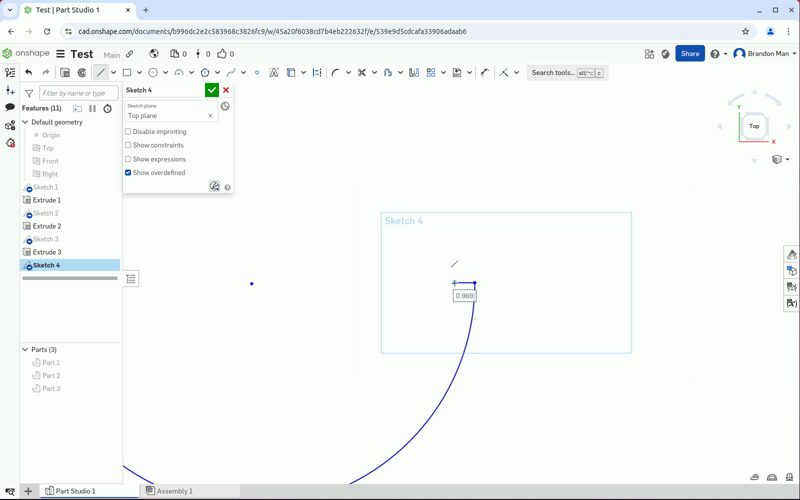
scroll(-6)
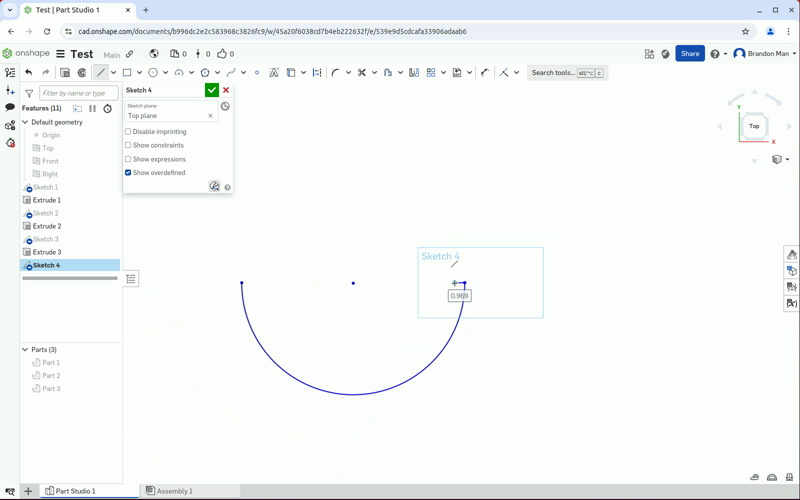
scroll(-6)
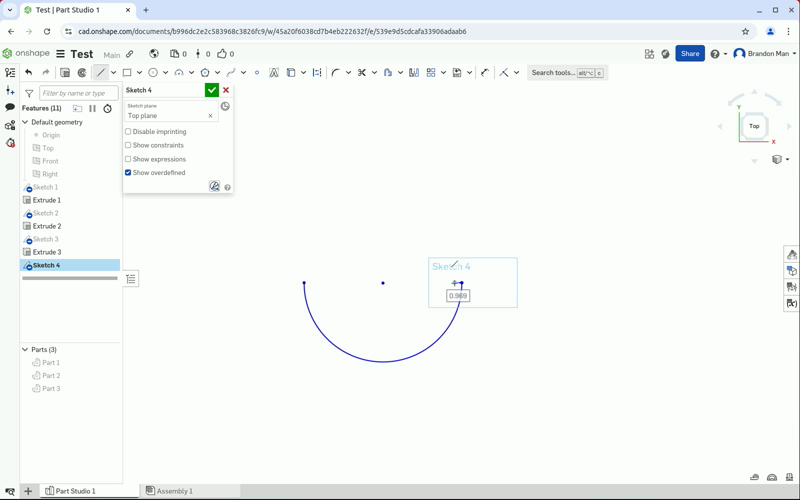
scroll(-6)
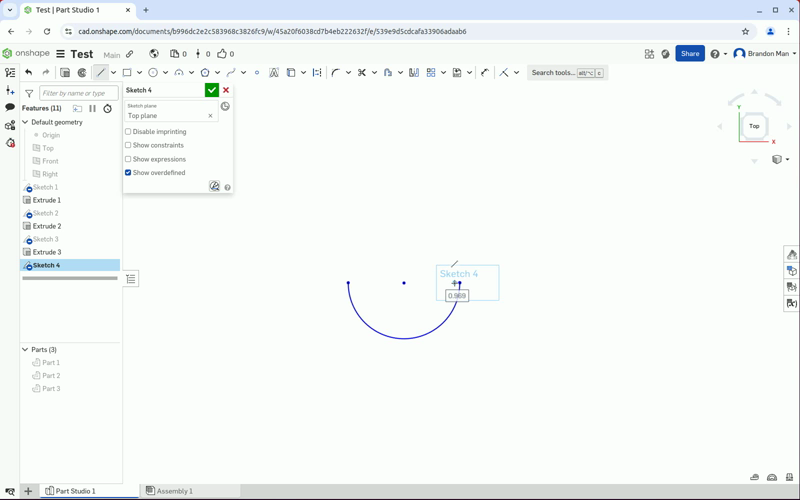
key_up(shift)
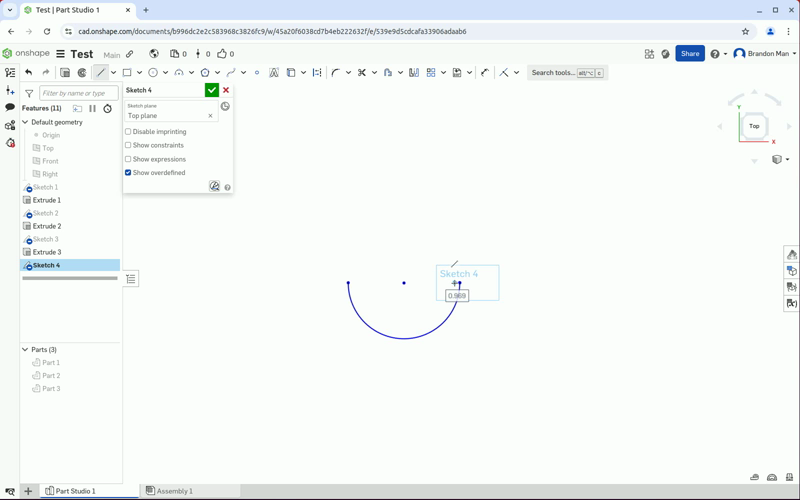
key(esc)
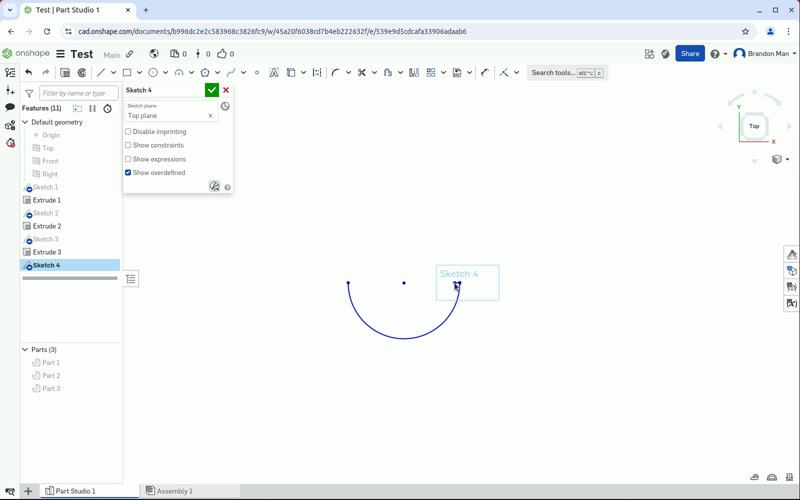
key(a)
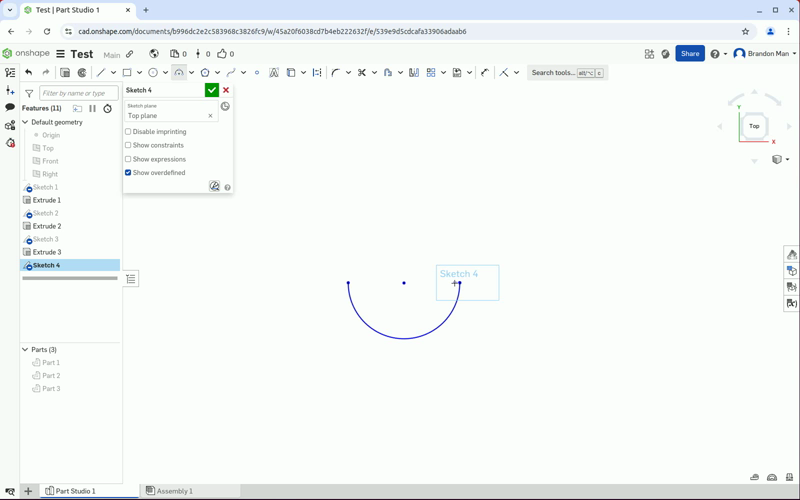
mouse_move(454, 282)
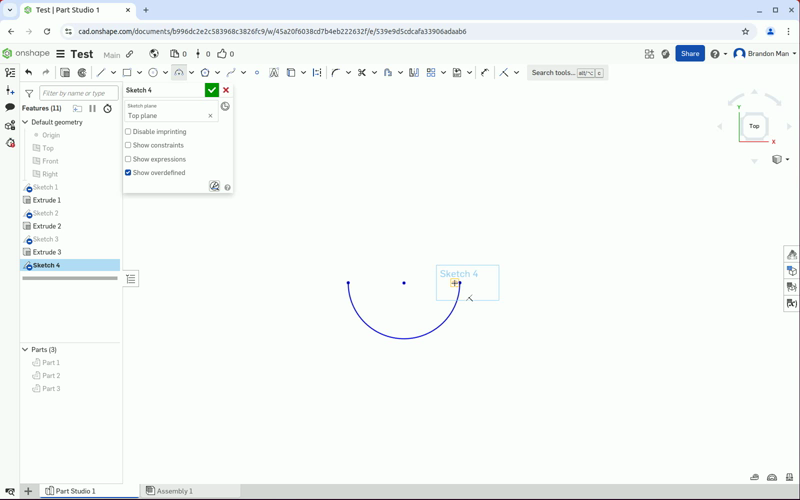
click(454, 282)
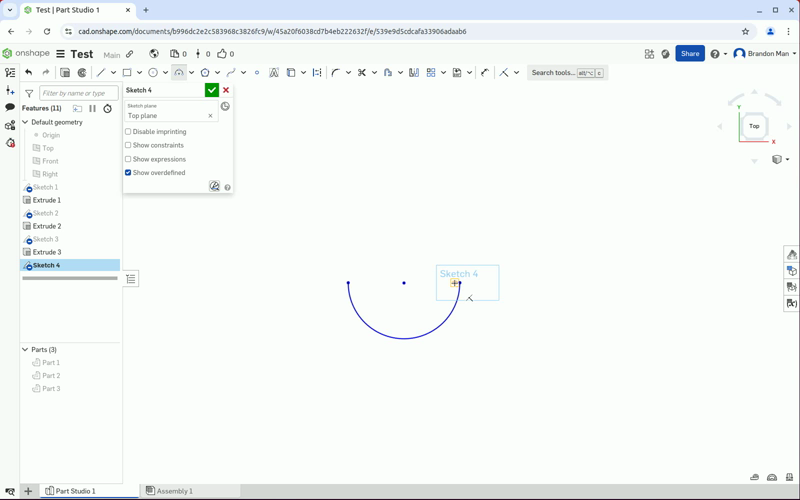
key_down(shift)
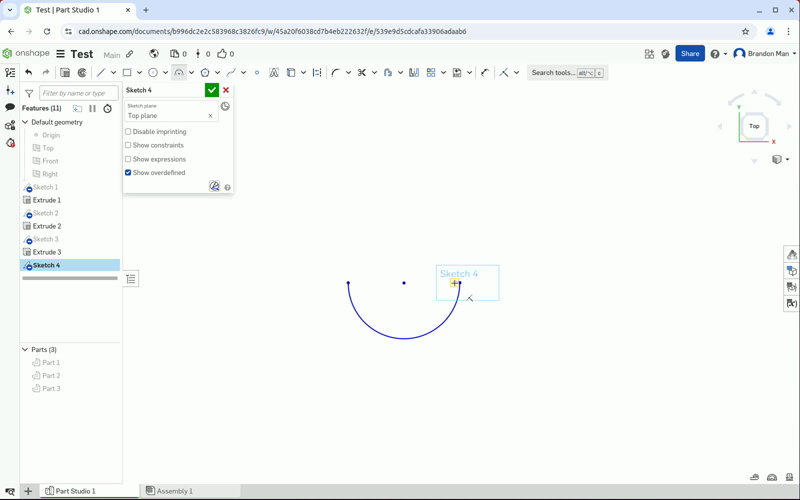
mouse_move(353, 282)
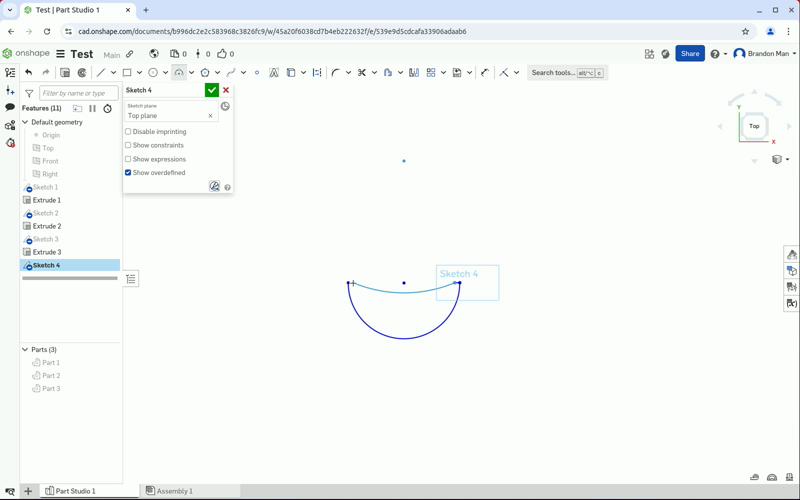
click(353, 282)
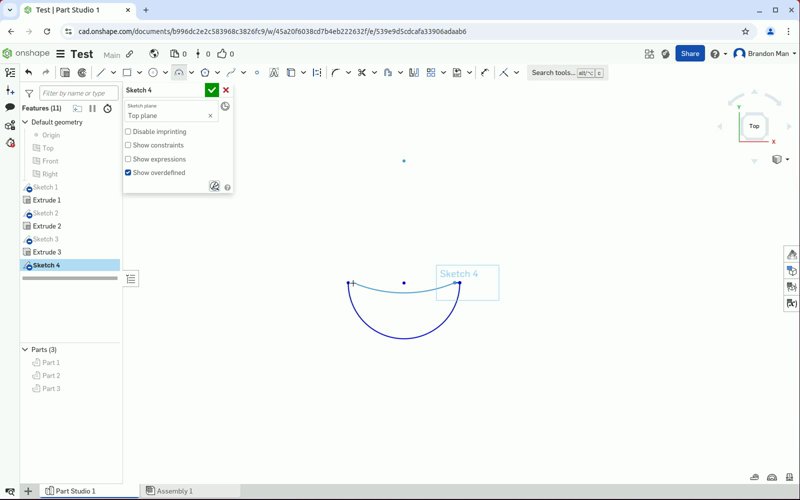
mouse_move(404, 333)
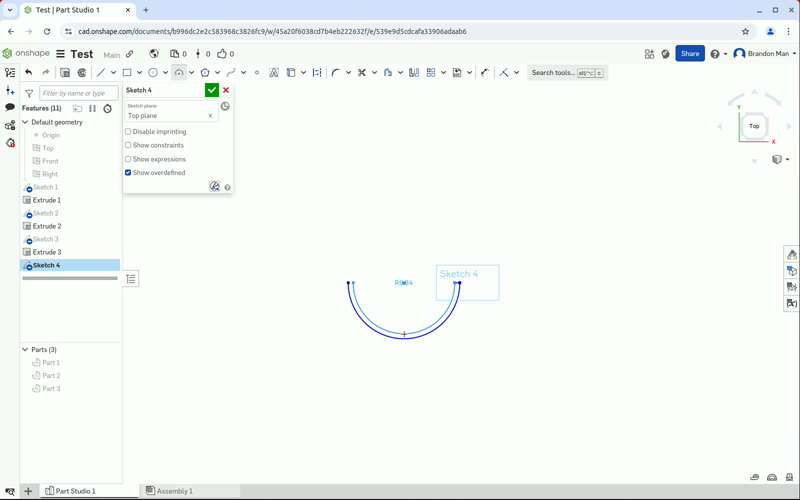
click(404, 333)
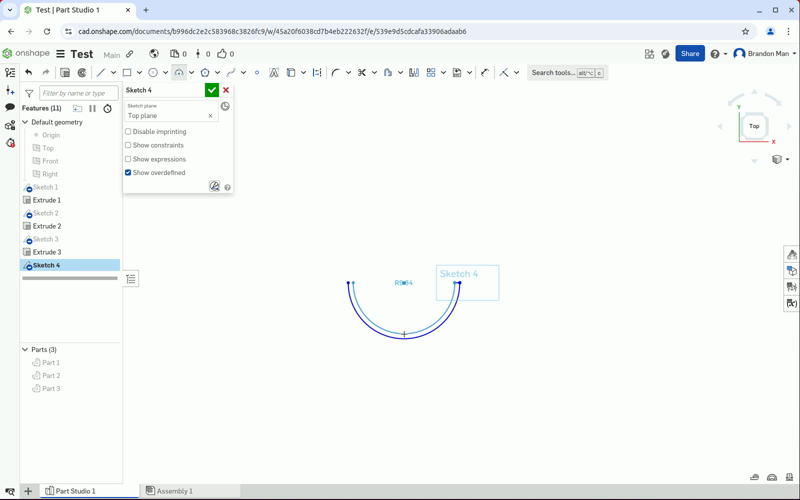
key_up(shift)
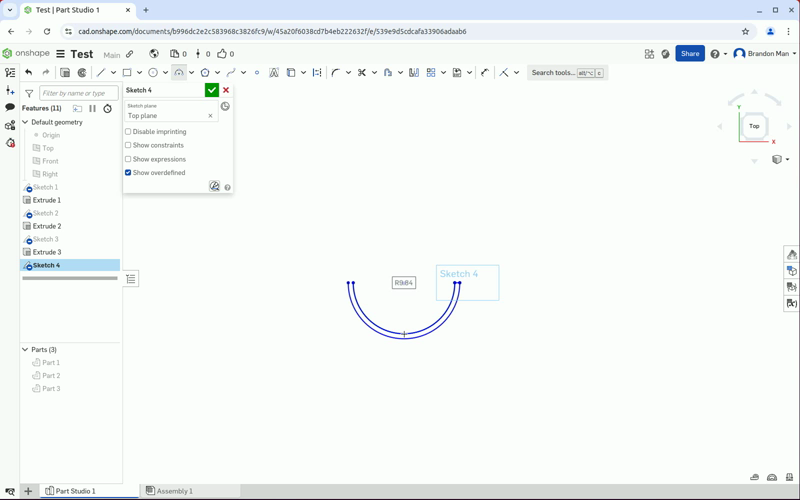
key(esc)
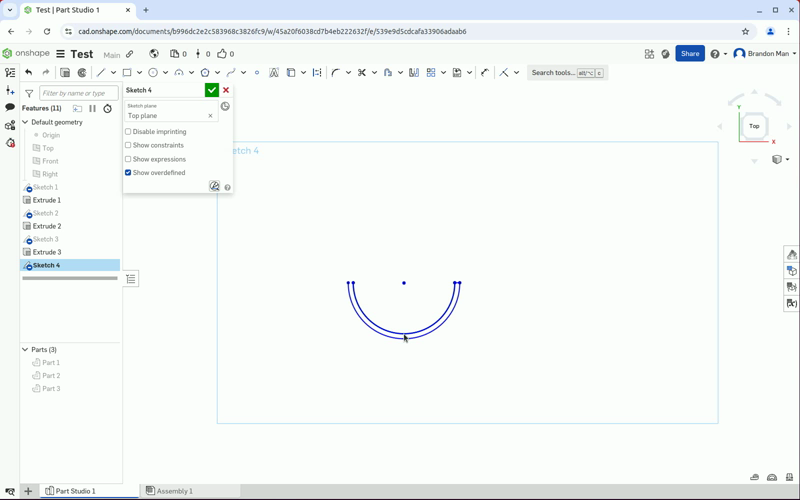
key(l)
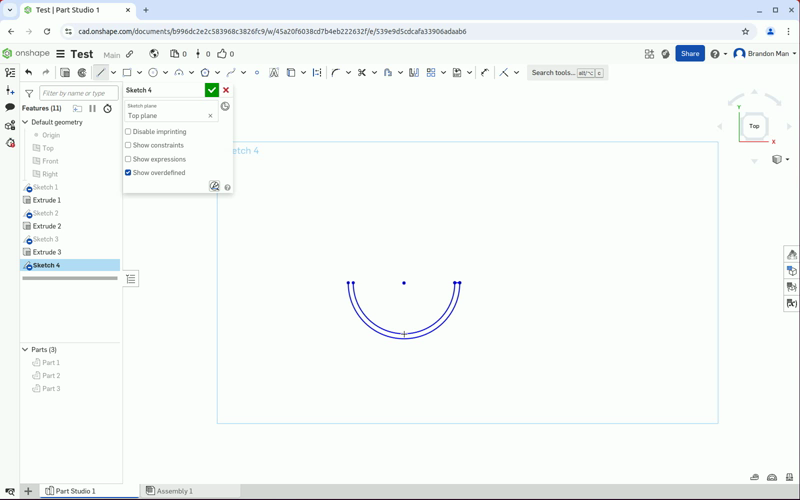
mouse_move(353, 282)
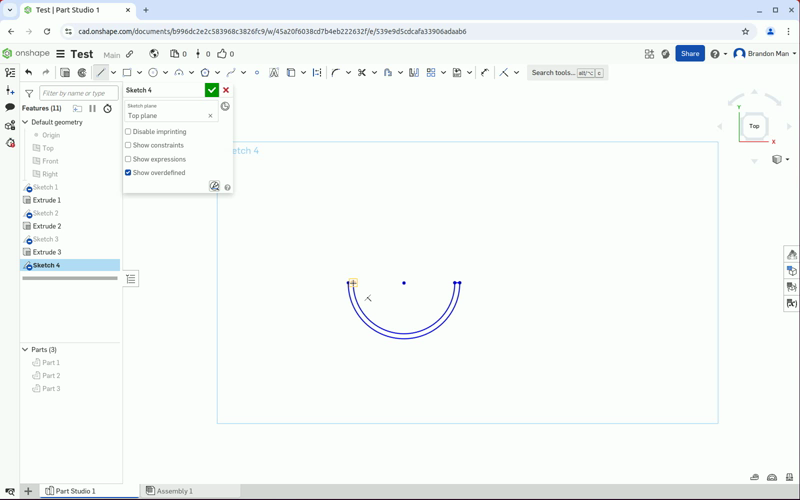
click(353, 282)
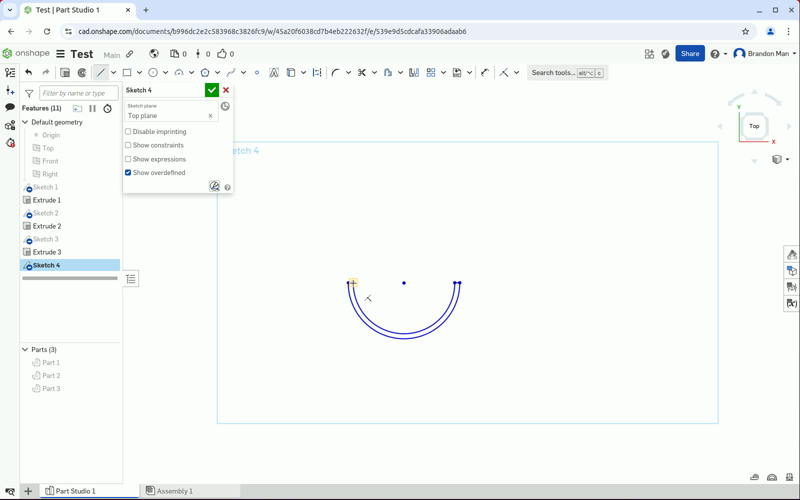
mouse_move(383, 282)
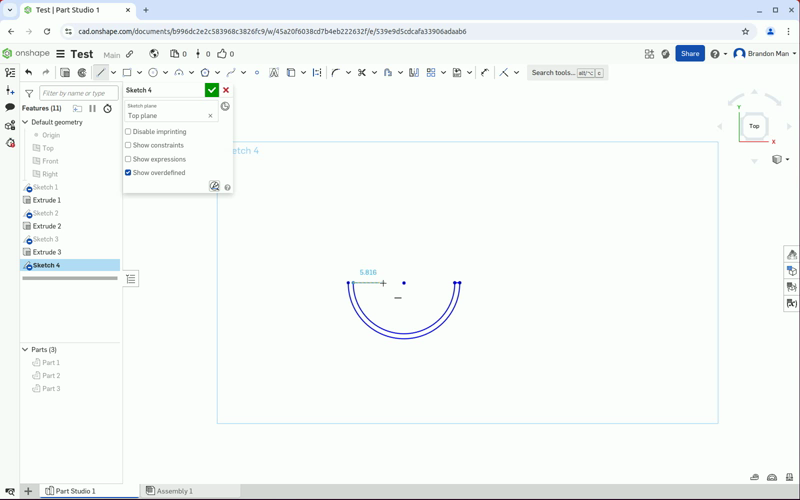
key_down(shift)
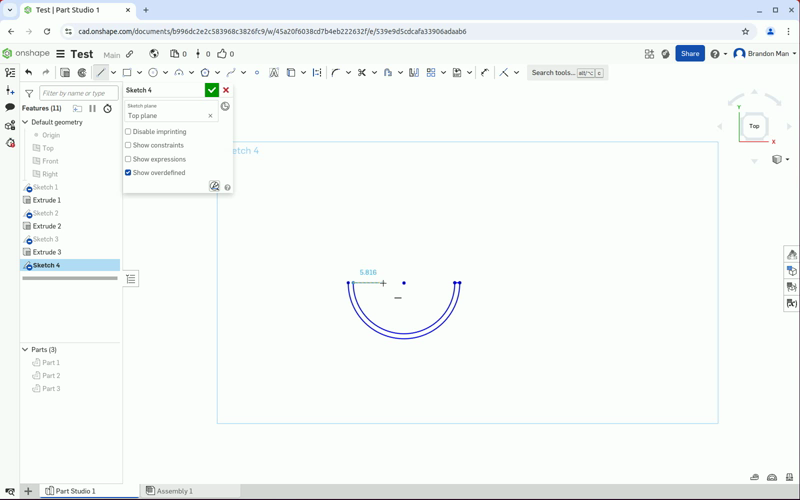
mouse_move(348, 282)
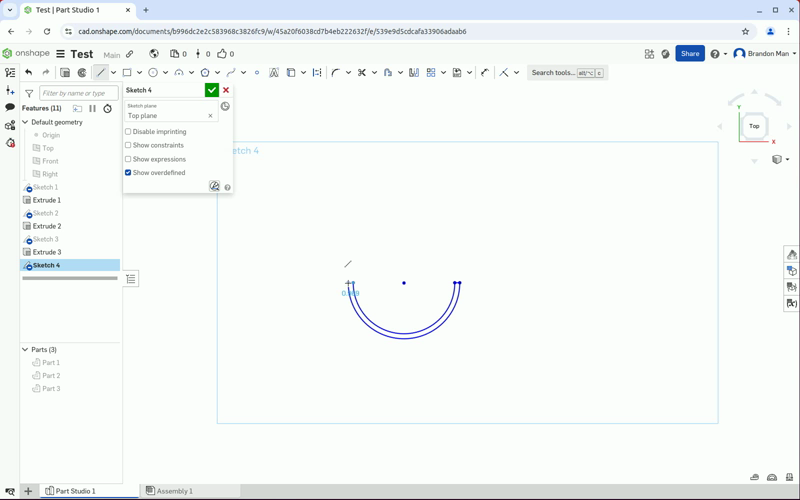
scroll(6)
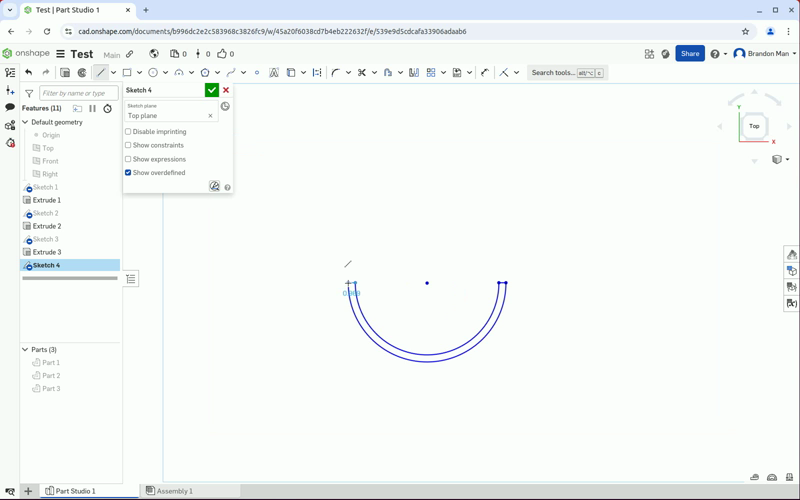
scroll(6)
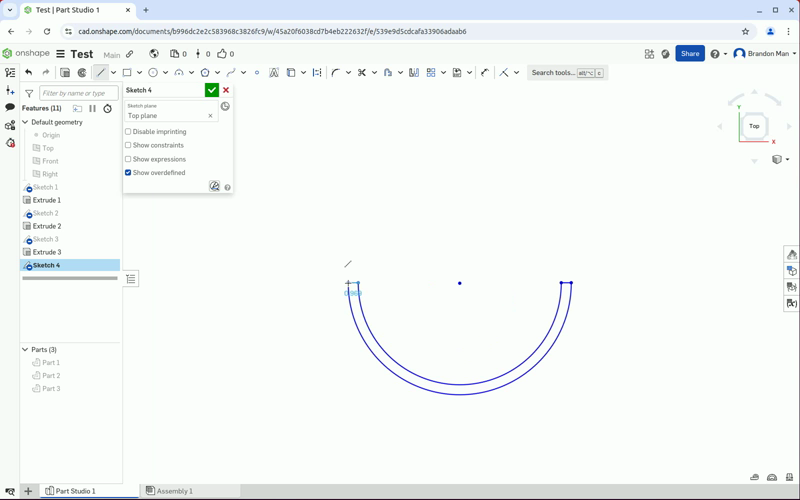
scroll(6)
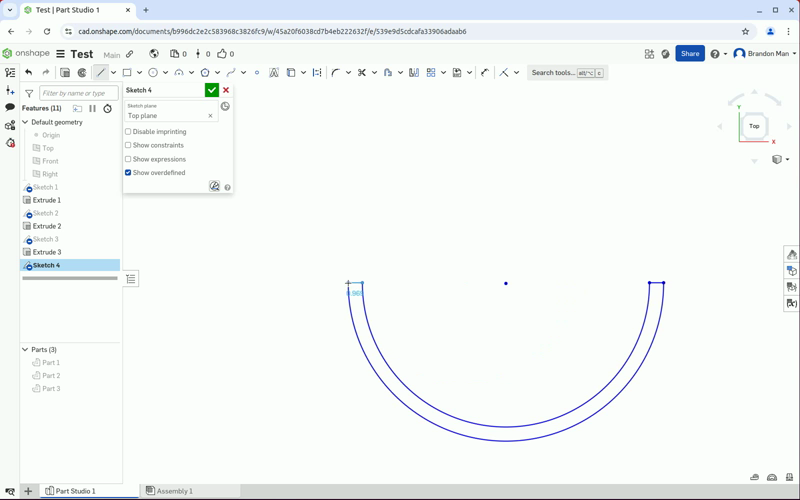
scroll(6)
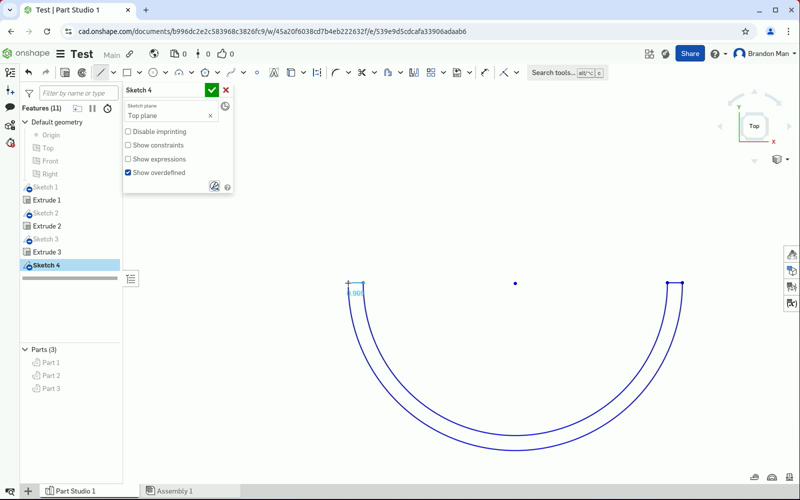
scroll(6)
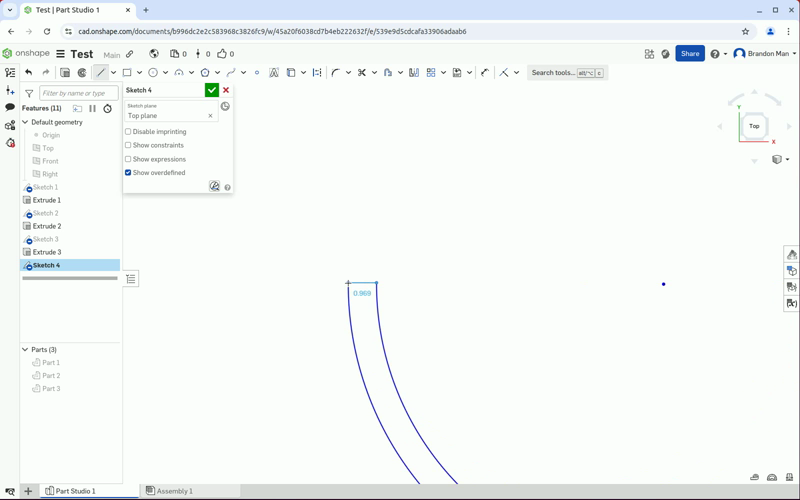
scroll(6)
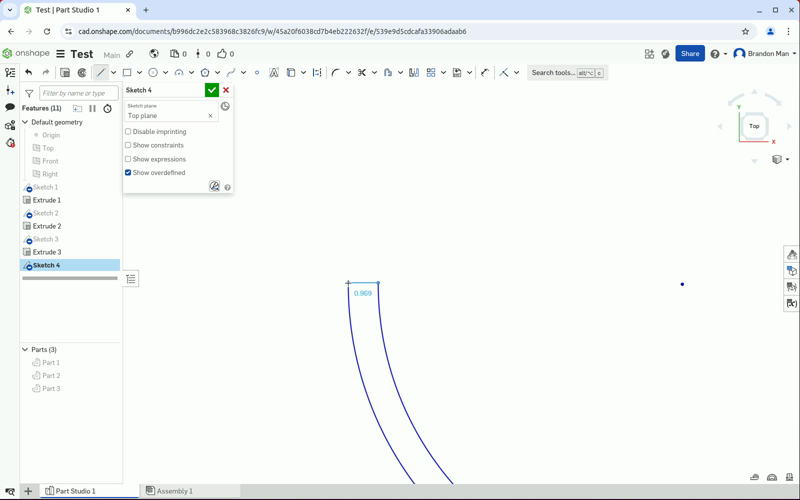
scroll(6)
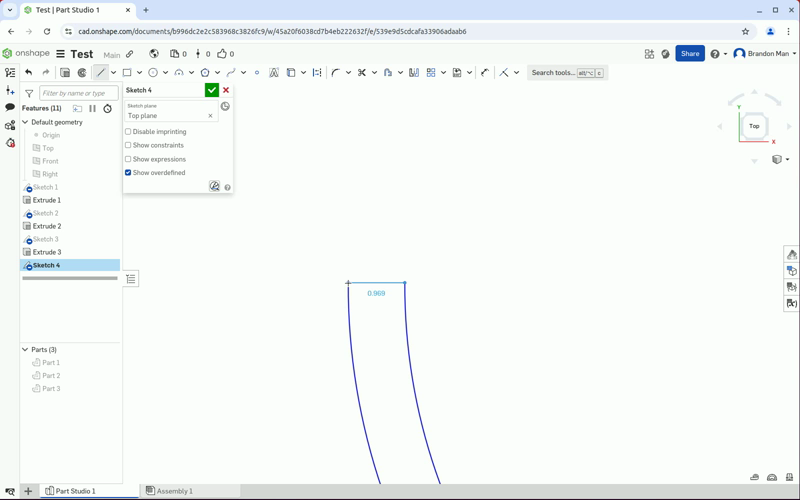
key_up(shift)
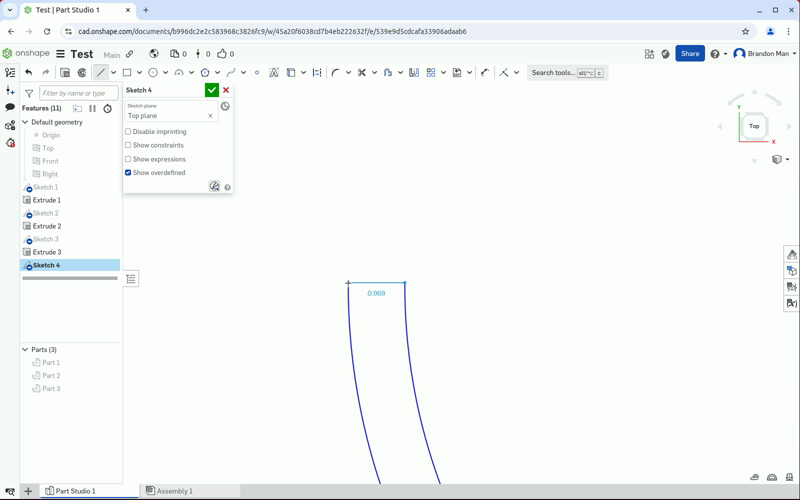
click(348, 282)
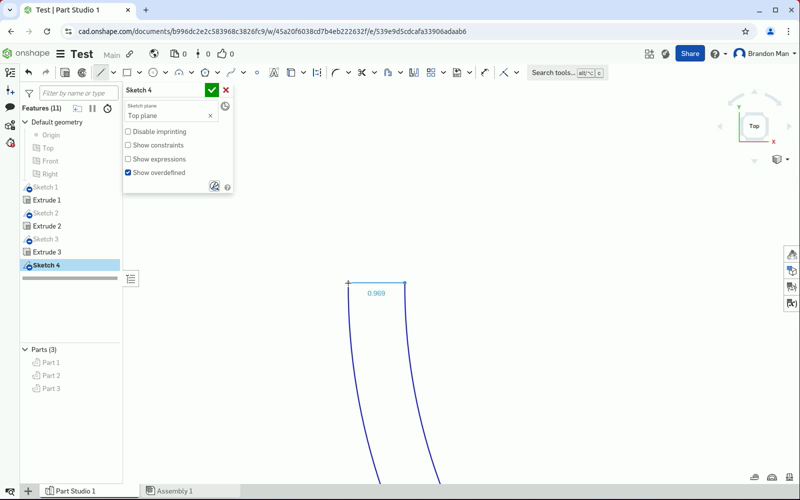
scroll(-6)
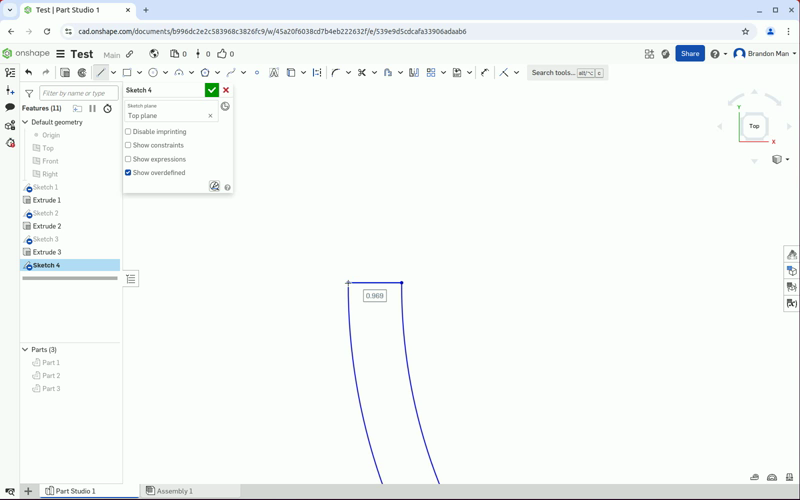
scroll(-6)
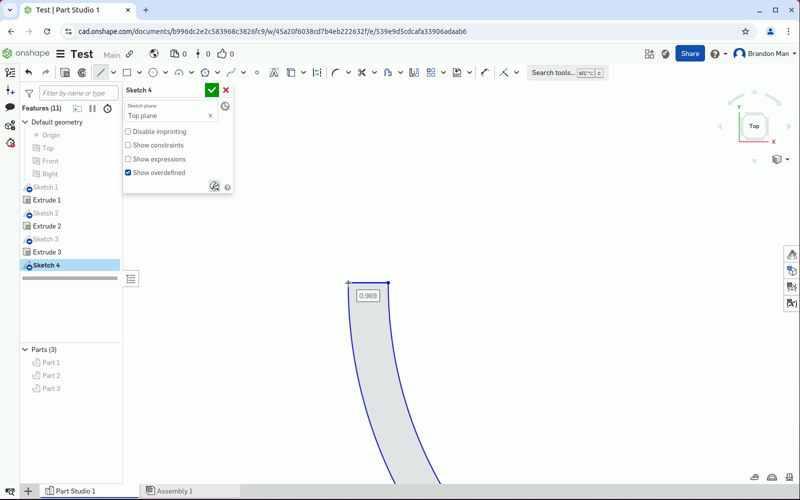
scroll(-6)
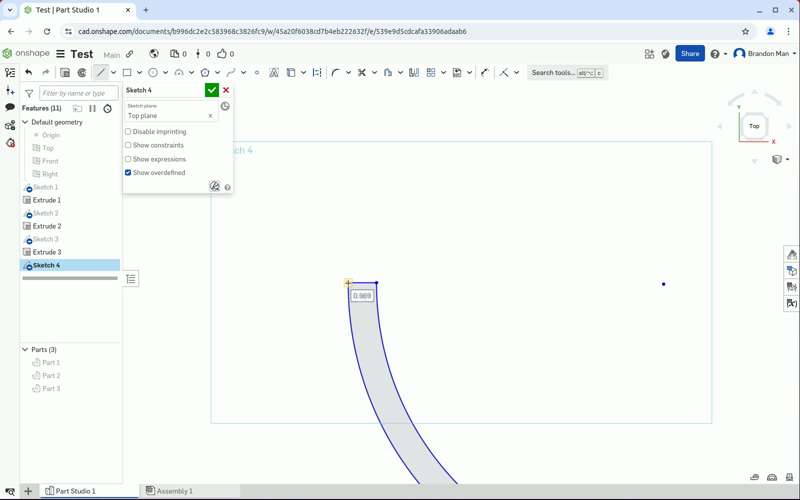
scroll(-6)
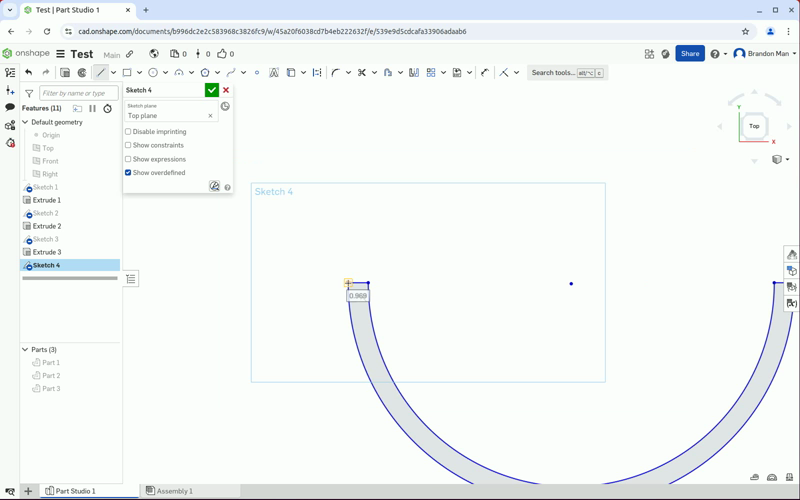
scroll(-6)
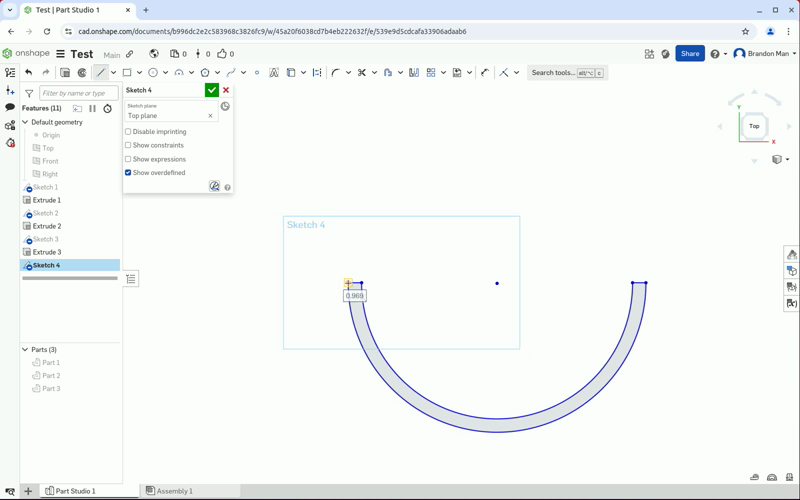
scroll(-6)
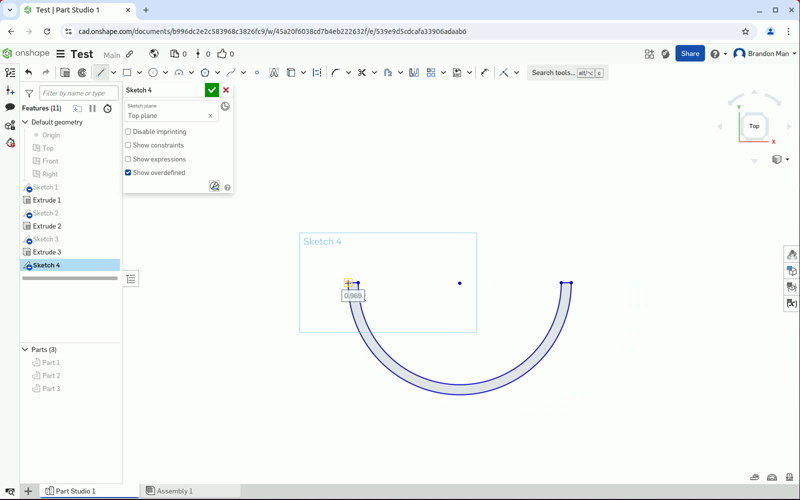
scroll(-6)
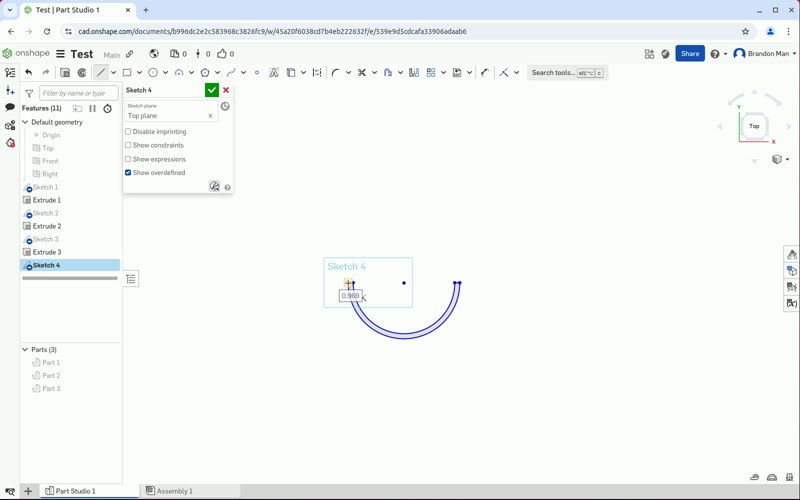
key(esc)
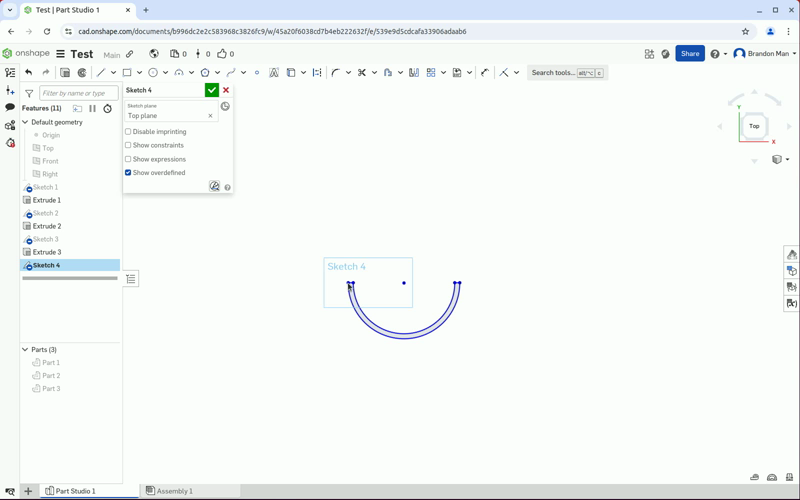
mouse_move(401, 305)
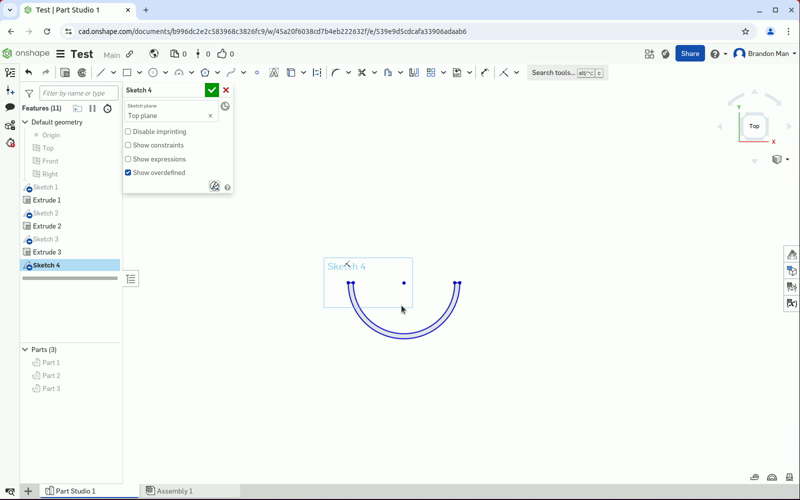
scroll(6)
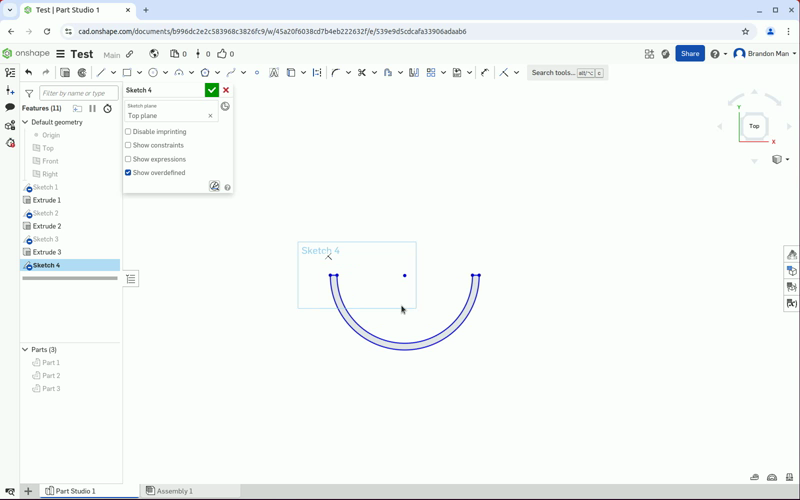
scroll(6)
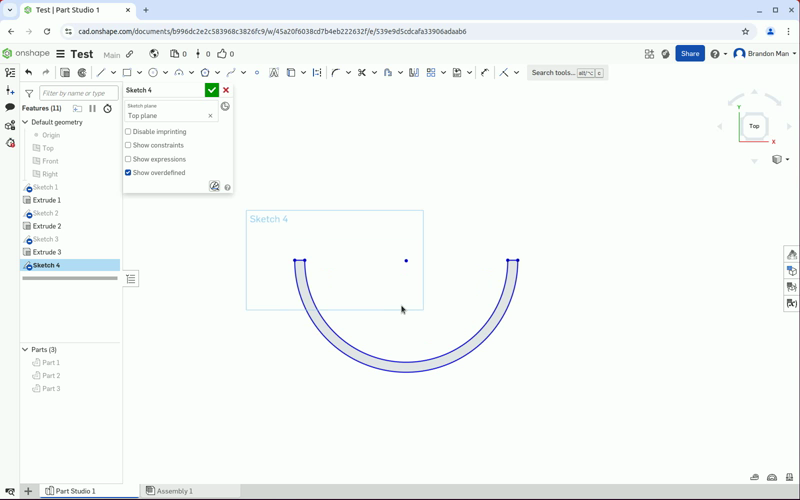
scroll(6)
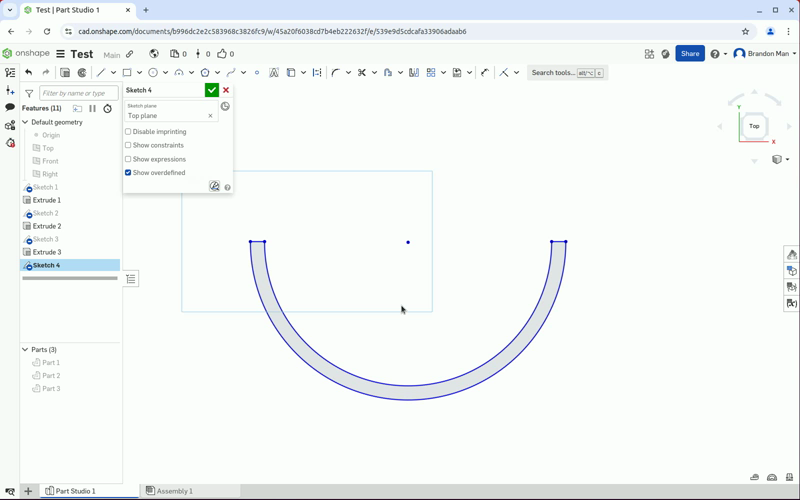
scroll(6)
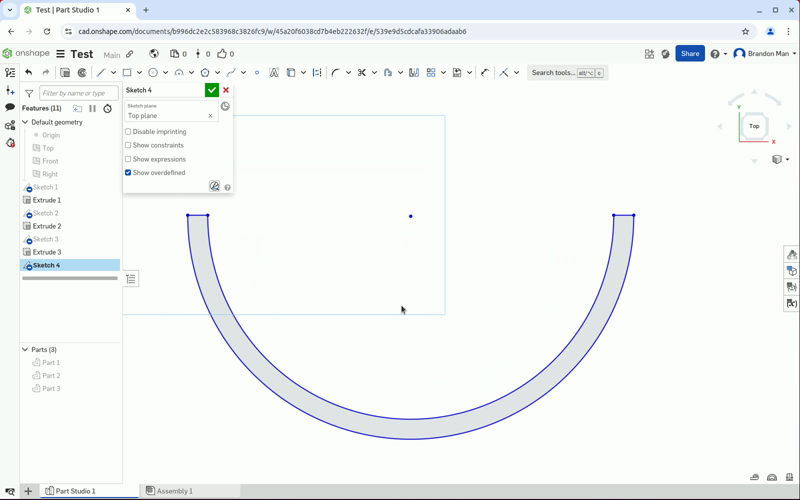
scroll(6)
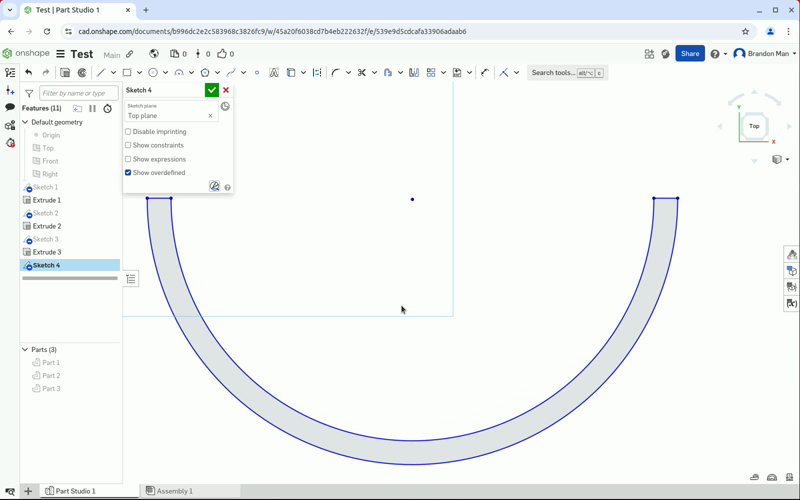
scroll(6)
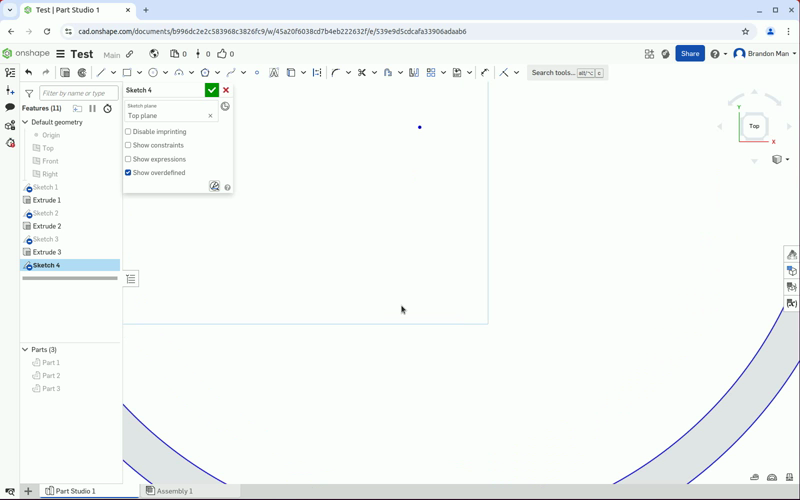
scroll(6)
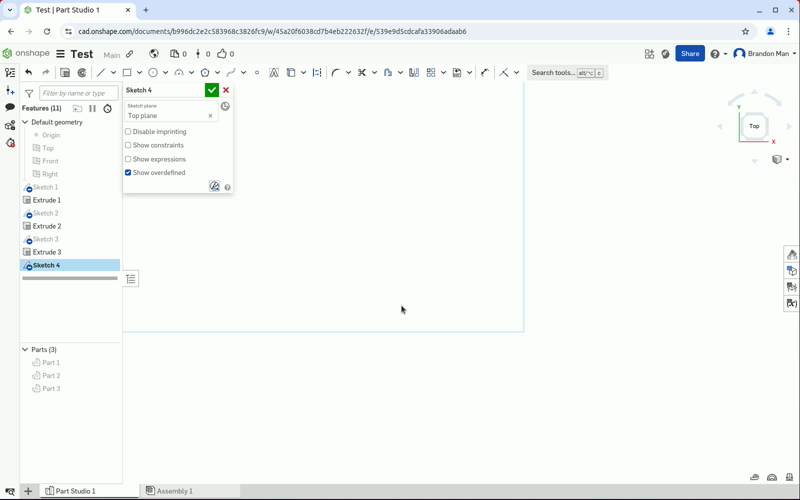
click(401, 305)
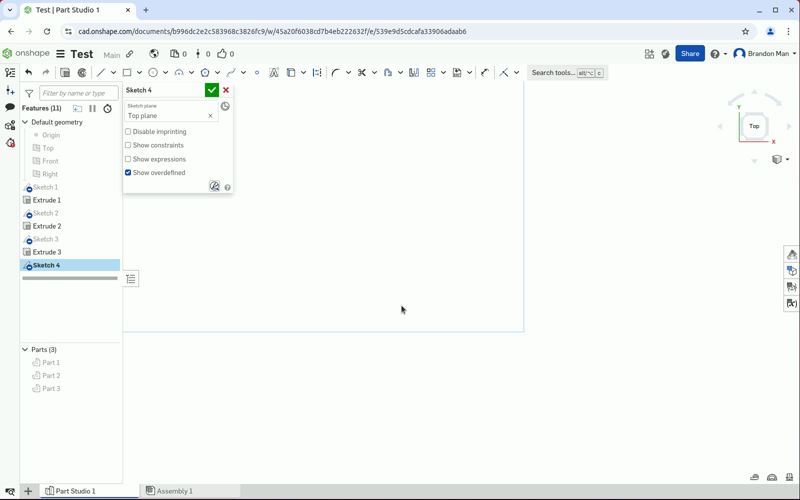
scroll(-6)
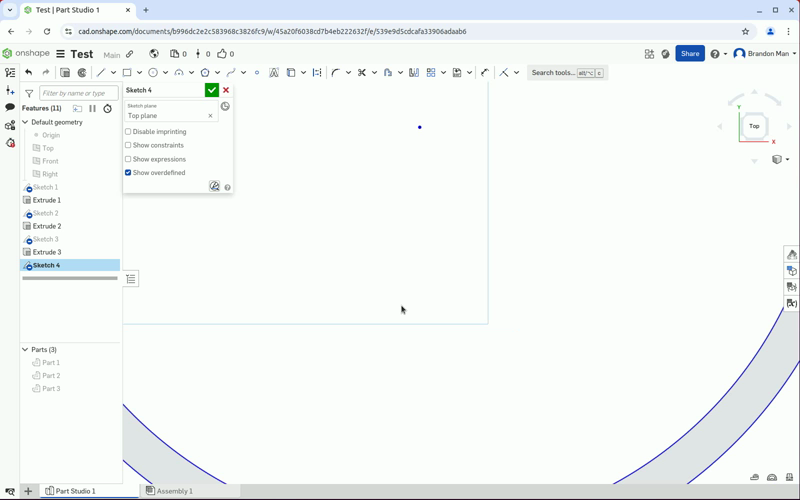
scroll(-6)
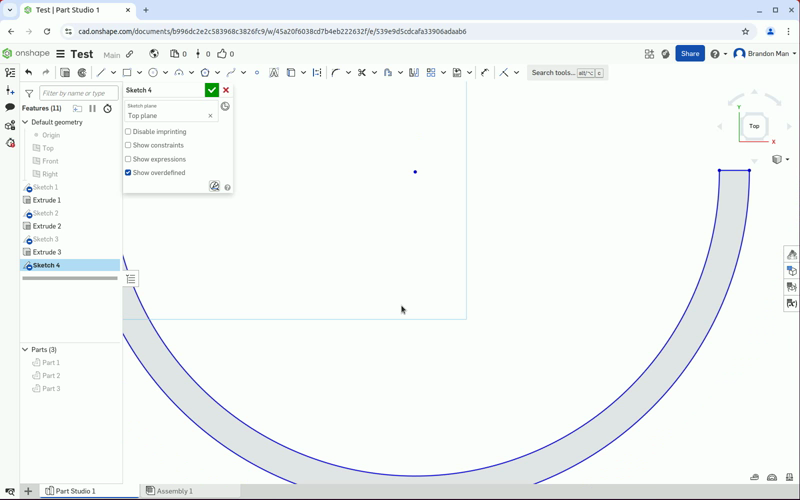
scroll(-6)
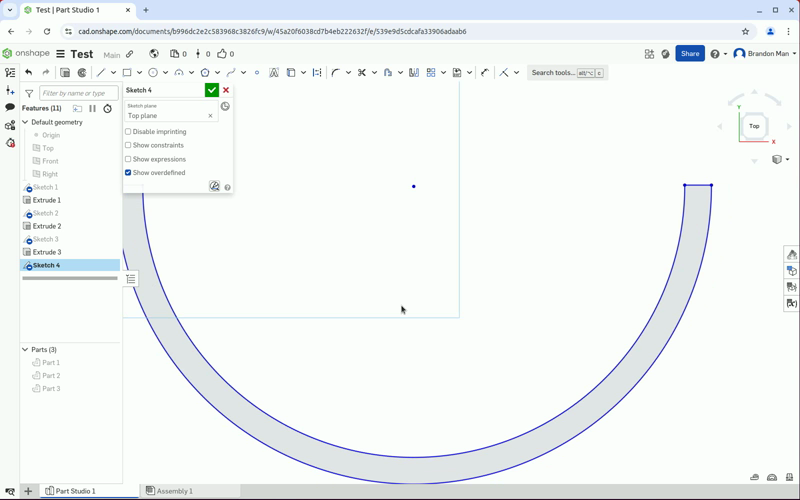
scroll(-6)
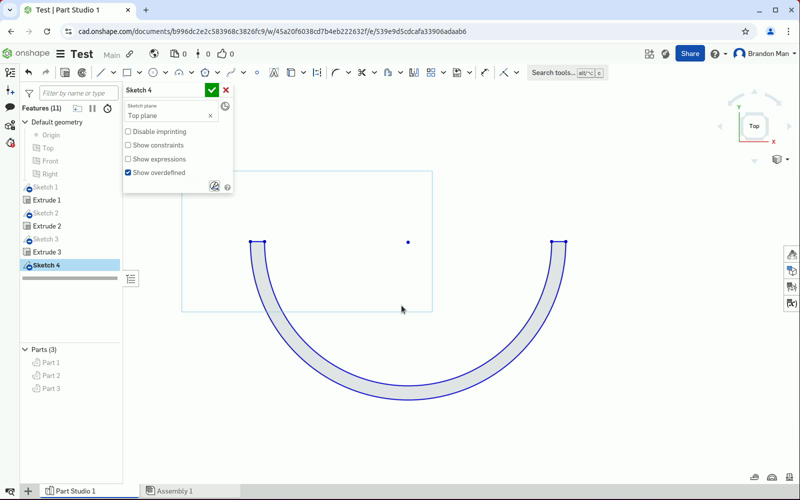
scroll(-6)
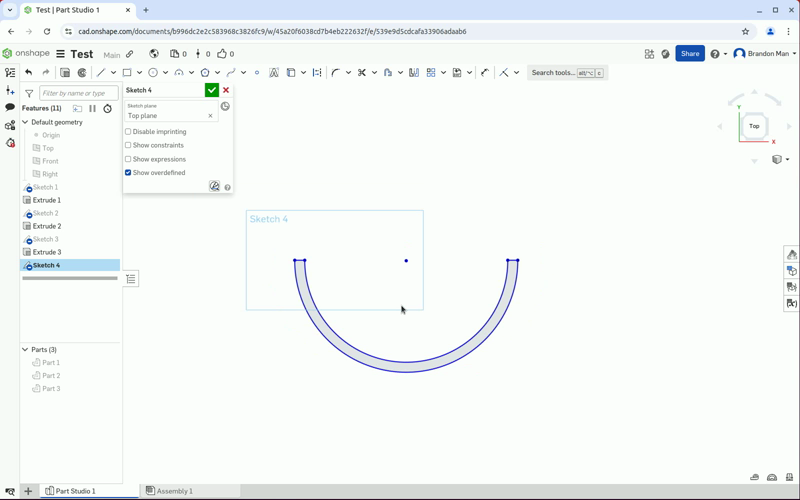
scroll(-6)
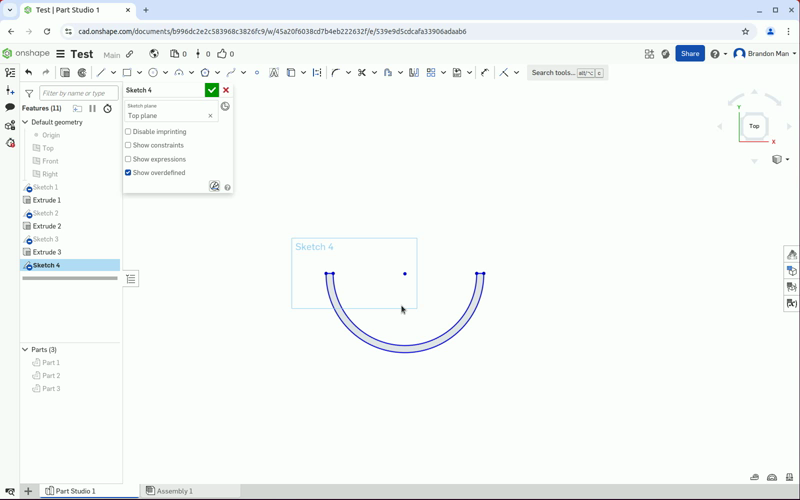
scroll(-6)
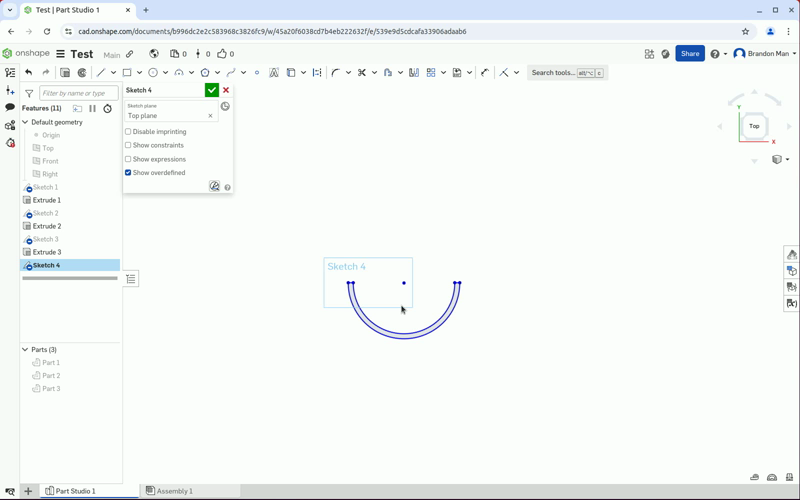
mouse_move(73, 352)
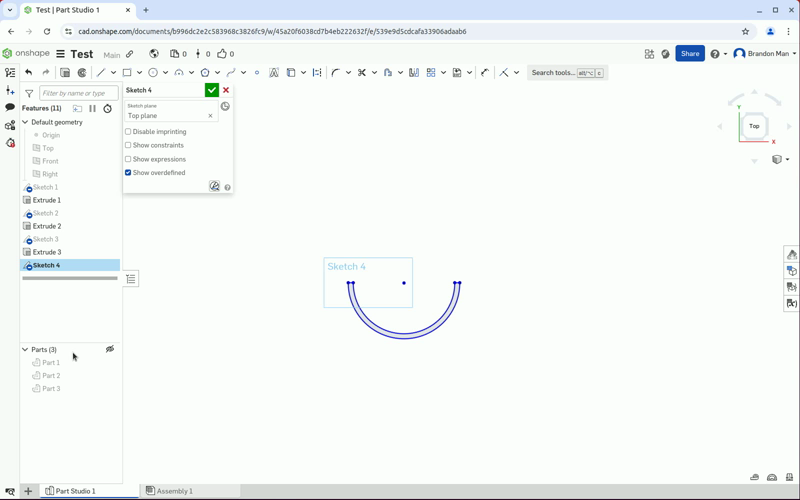
key(shift+y)
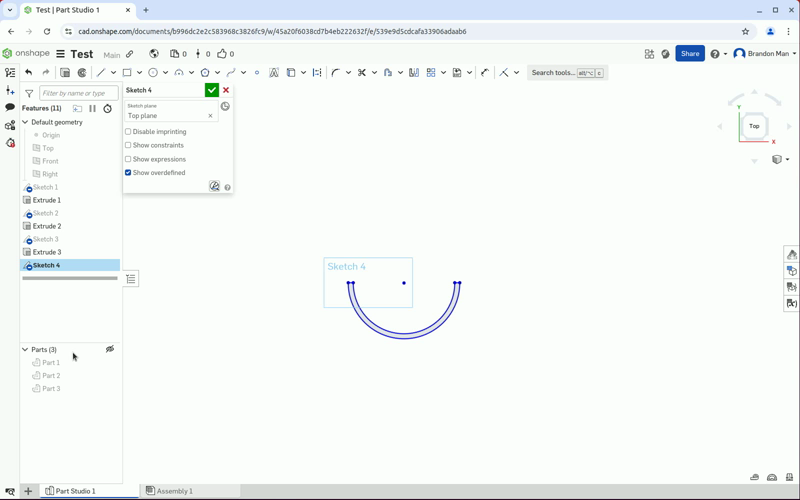
key(shift+e)
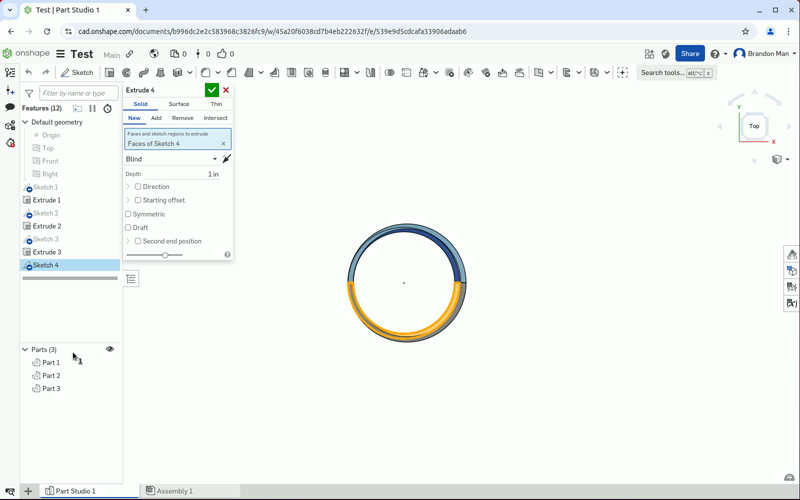
mouse_move(143, 106)
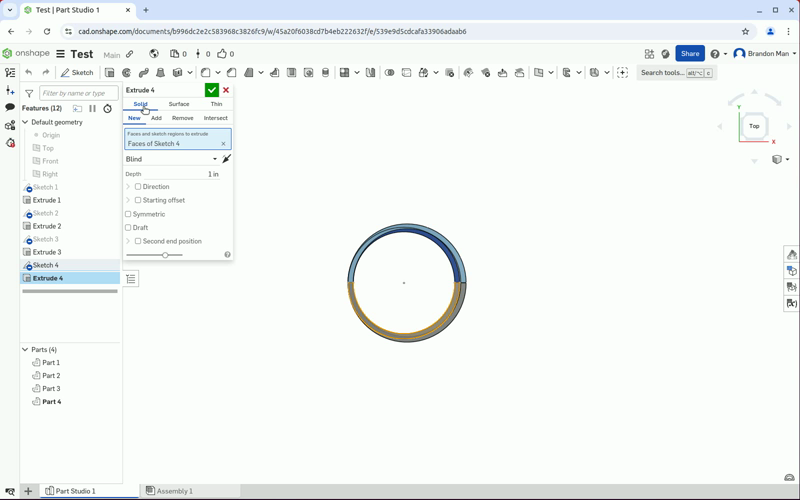
click(143, 106)
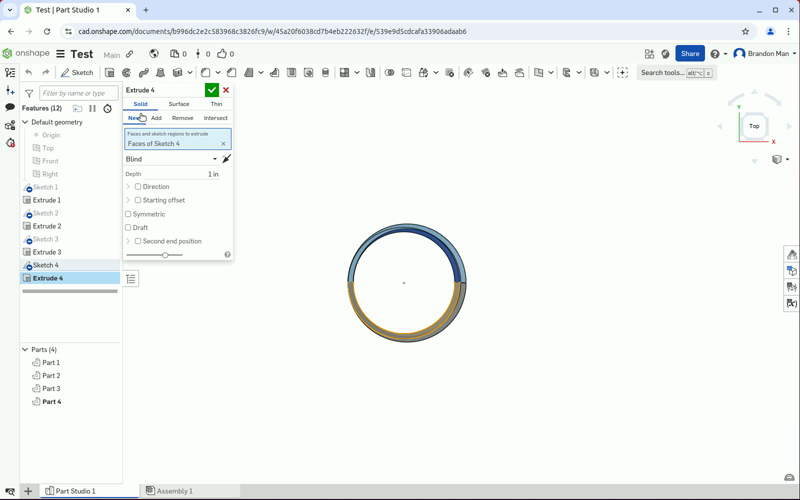
mouse_move(137, 120)
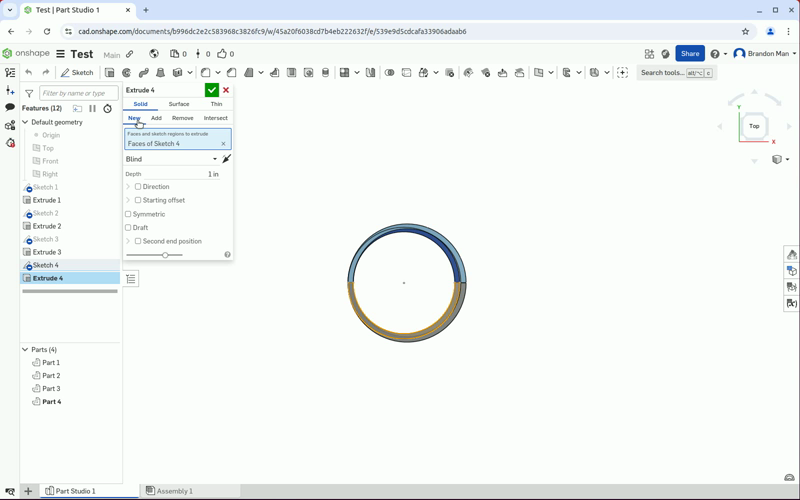
click(137, 120)
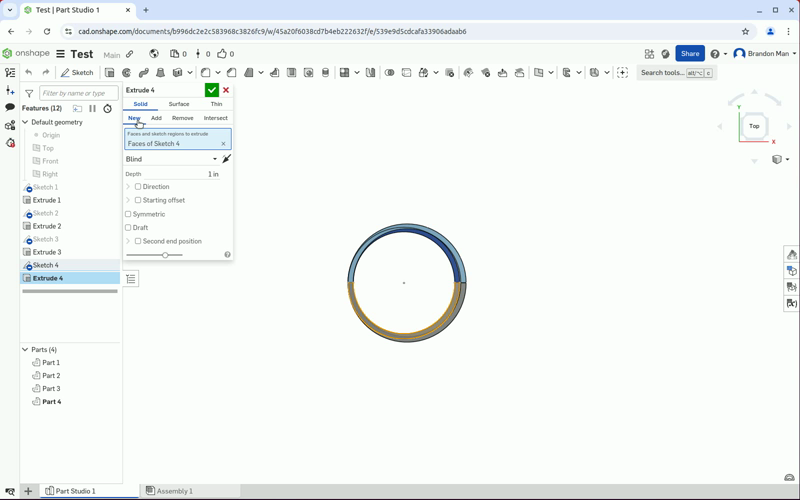
key(tab, 4)
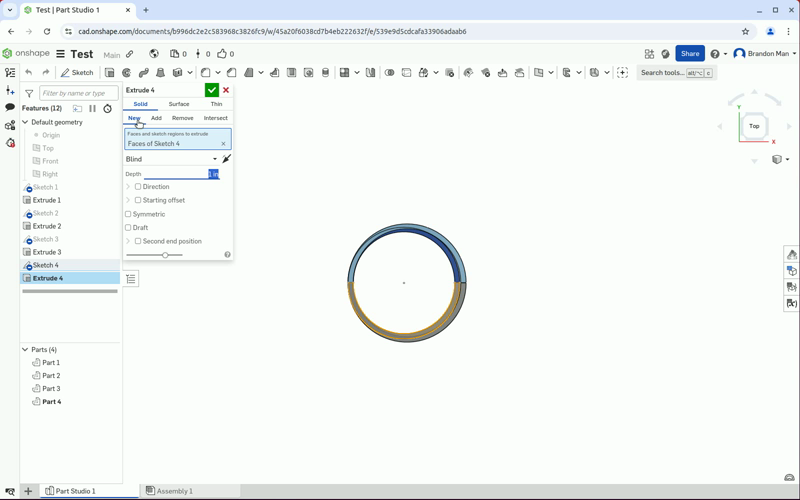
text(0.241)
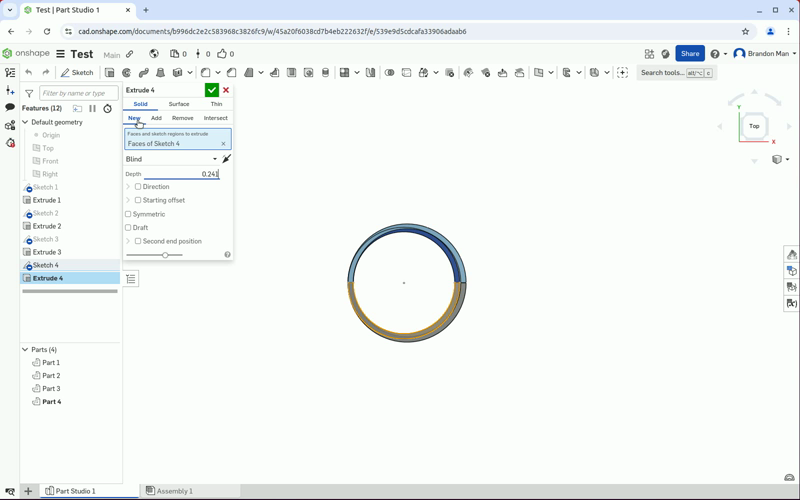
key(enter)
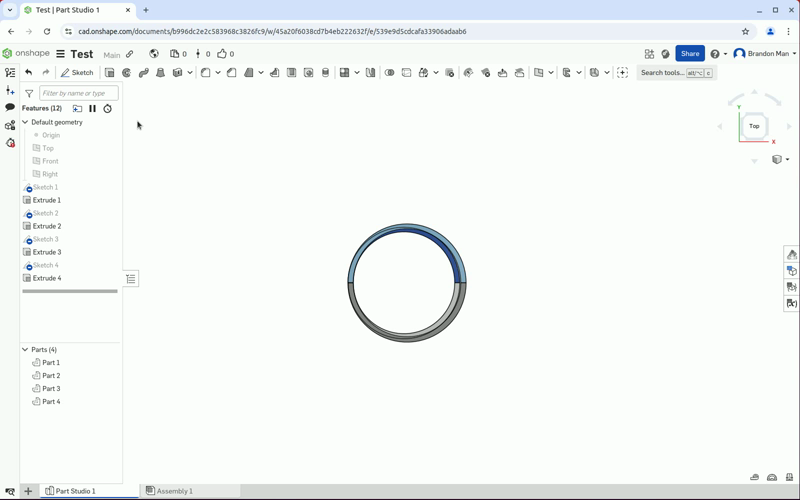
key(shift+h)
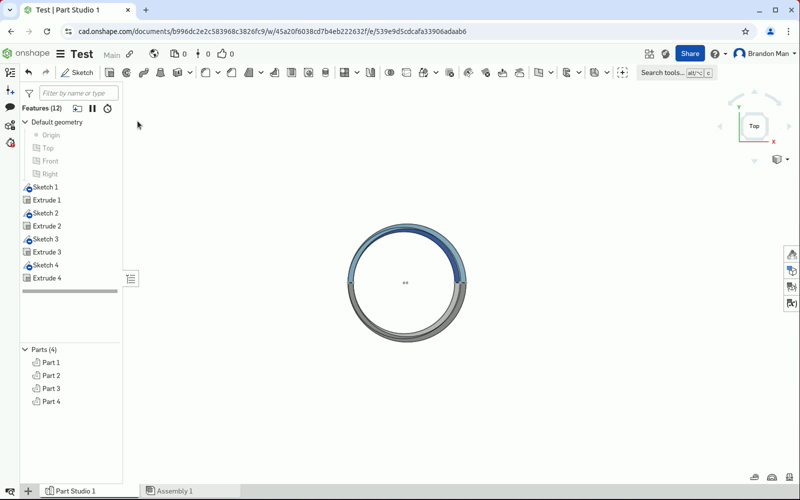
key(shift+h)
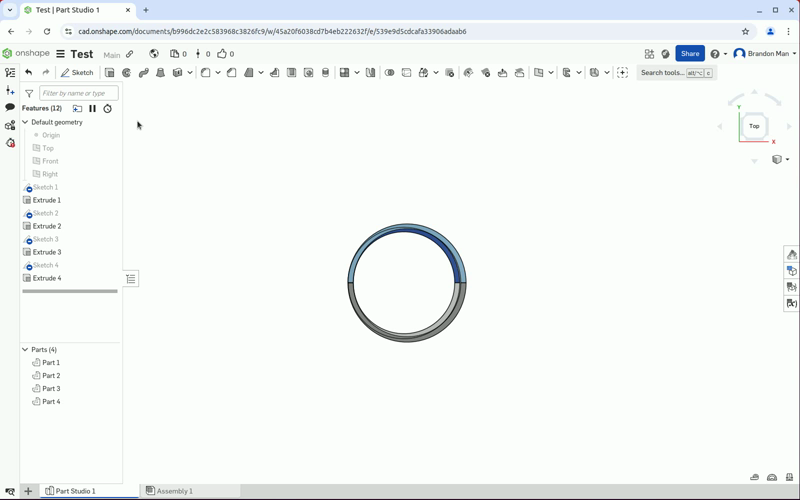
mouse_move(73, 189)
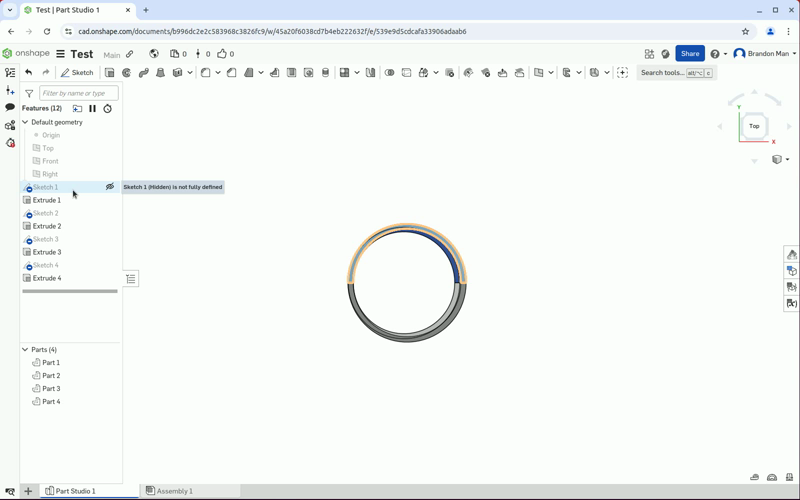
click(73, 189)
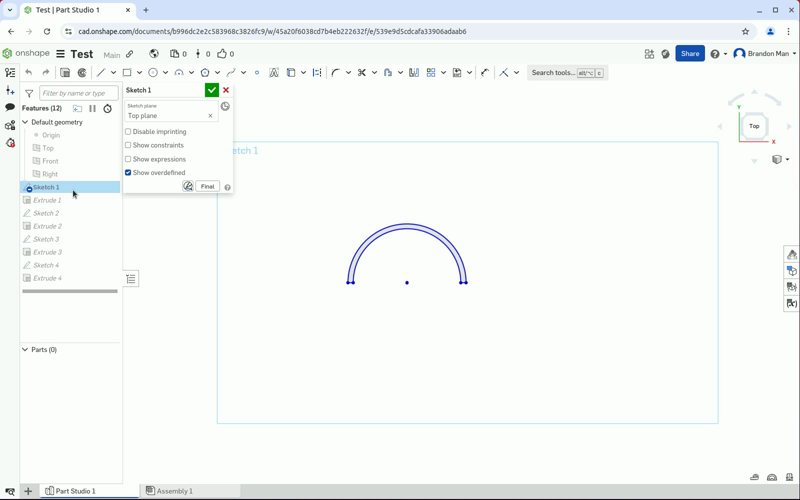
mouse_move(229, 92)
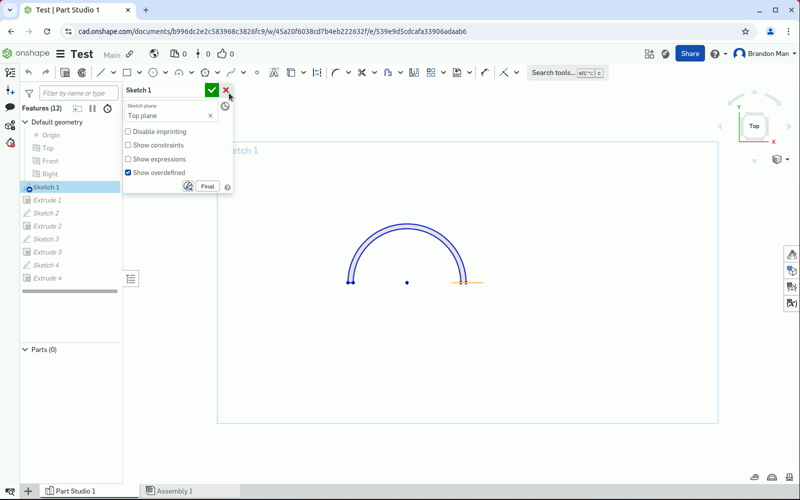
click(229, 92)
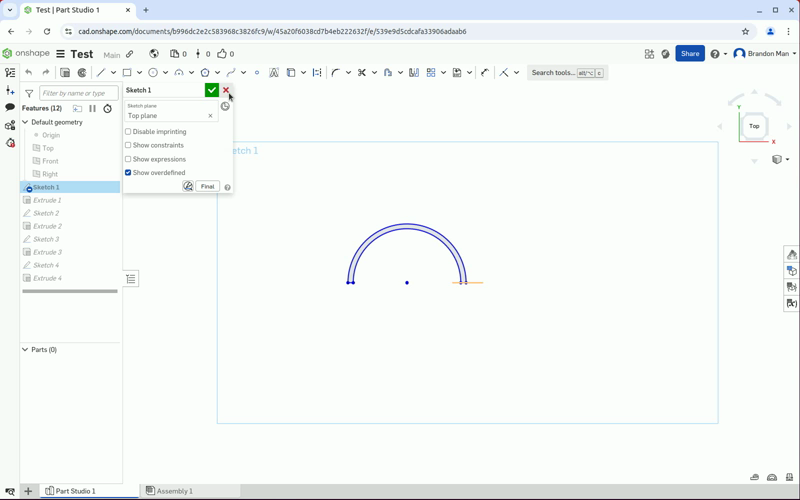
key(shift+s)
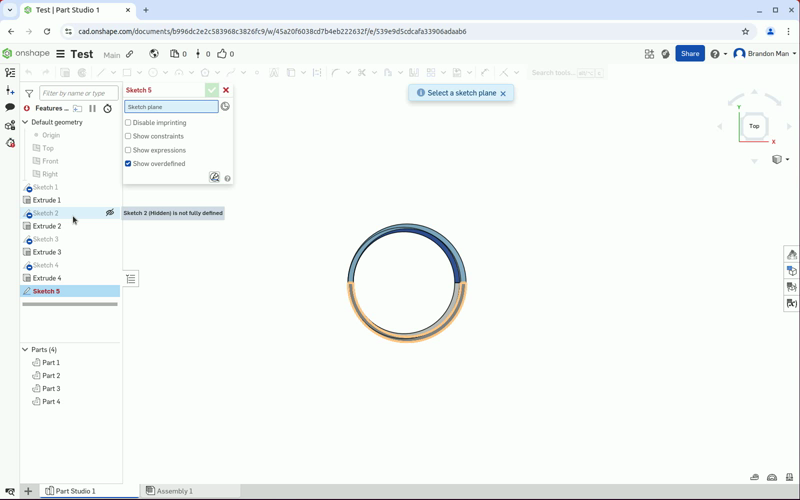
scroll(3)
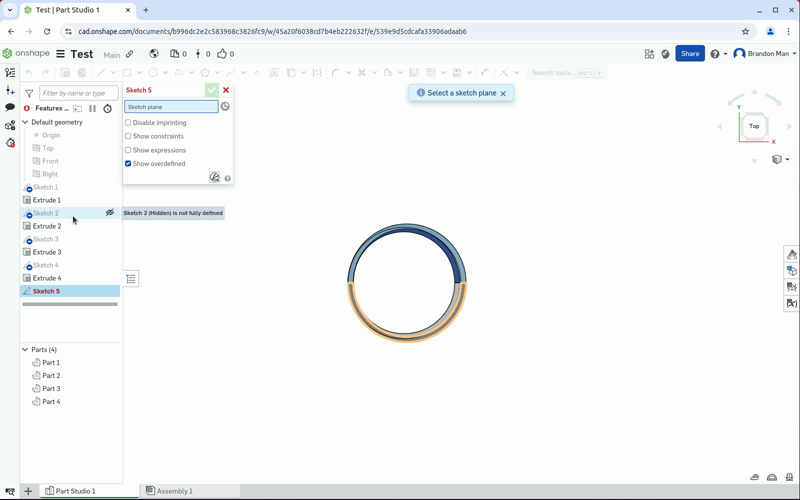
mouse_move(73, 150)
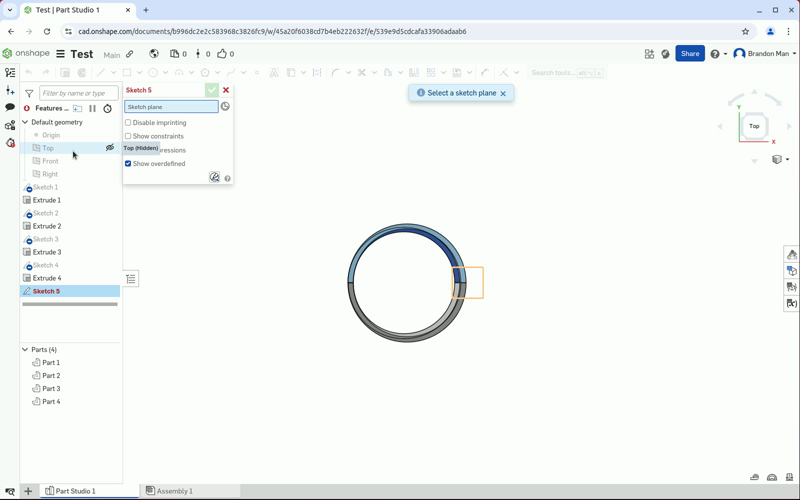
click(73, 150)
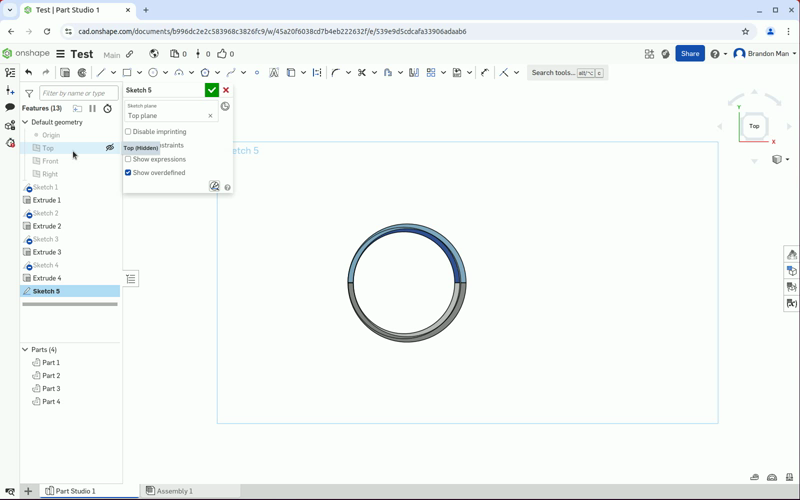
mouse_move(73, 352)
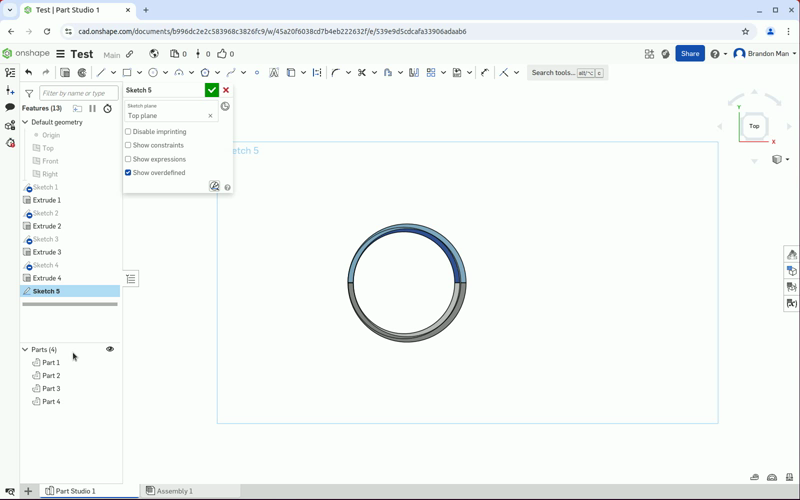
key(y)
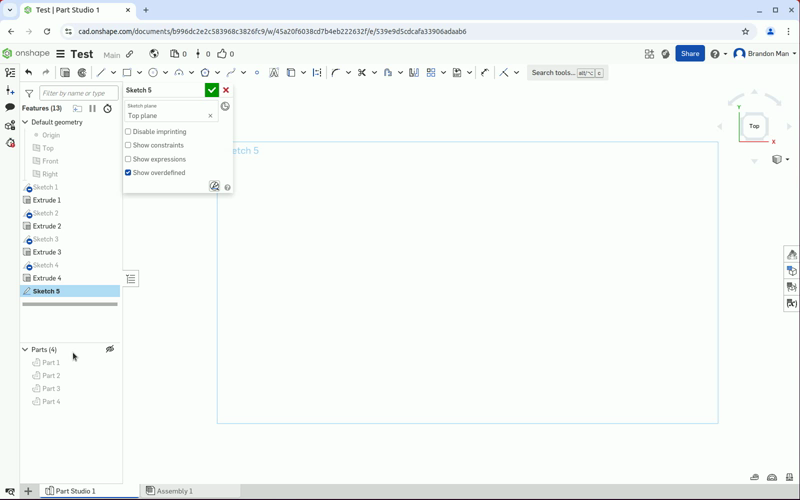
key(c)
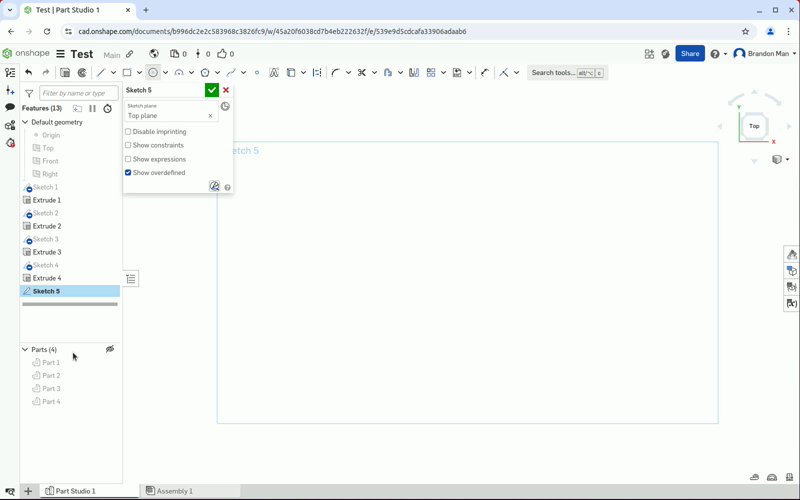
key_down(shift)
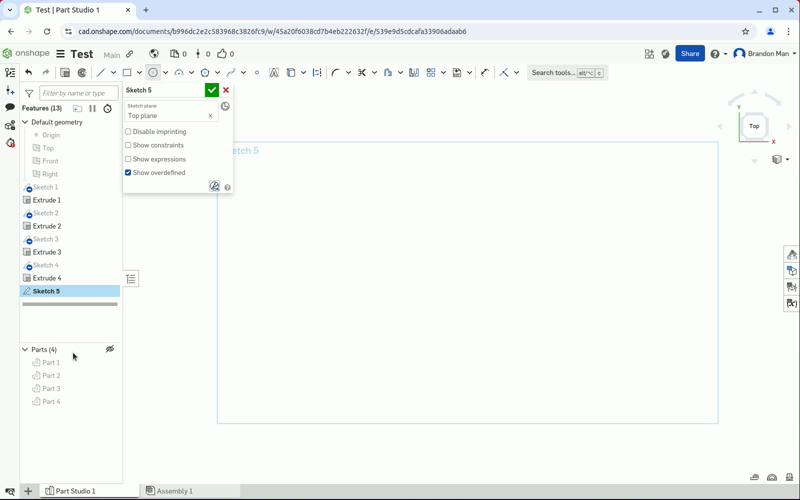
mouse_move(518, 282)
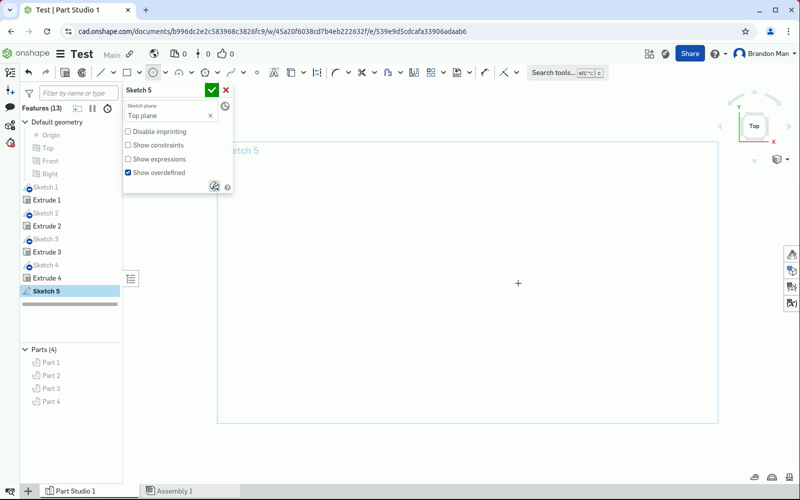
click(518, 282)
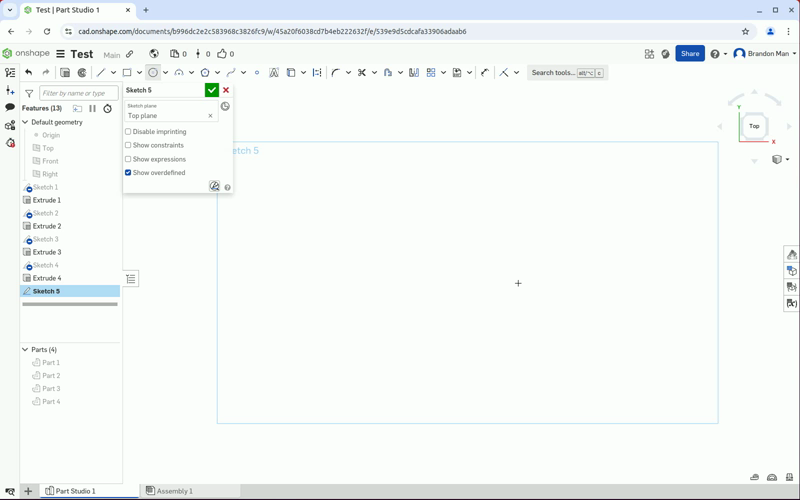
key_up(shift)
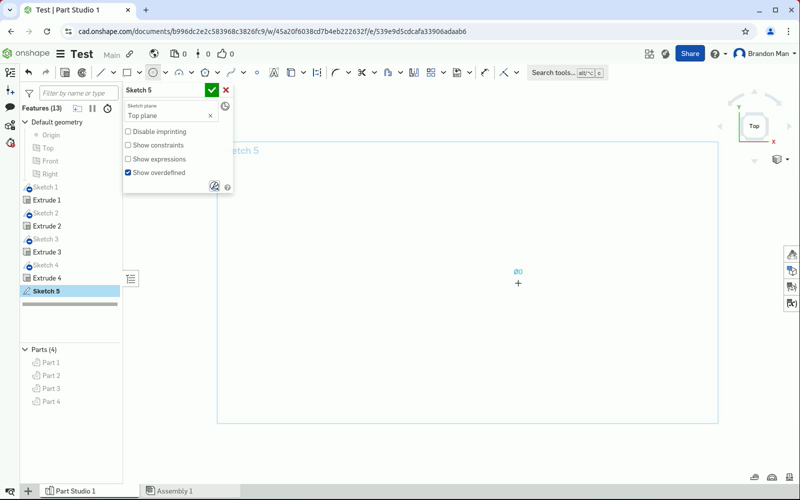
mouse_move(574, 282)
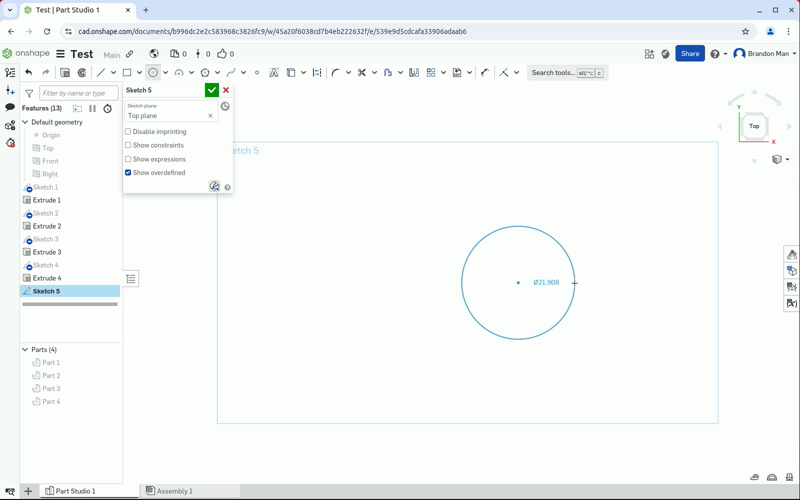
click(574, 282)
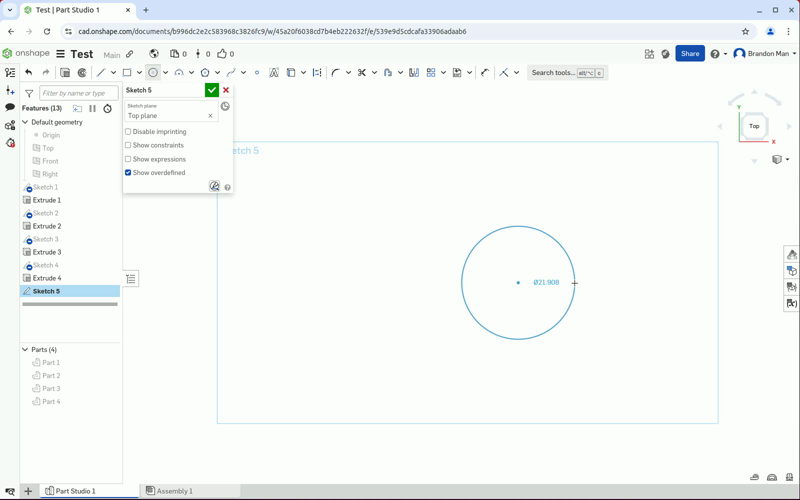
key(esc)
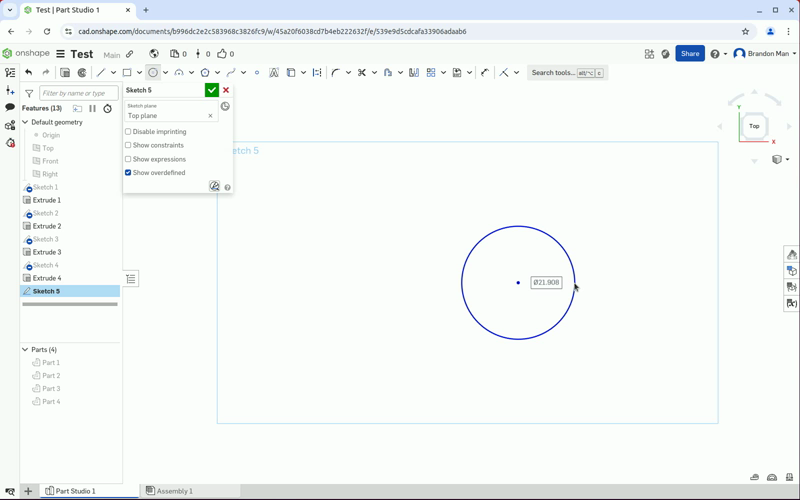
key(c)
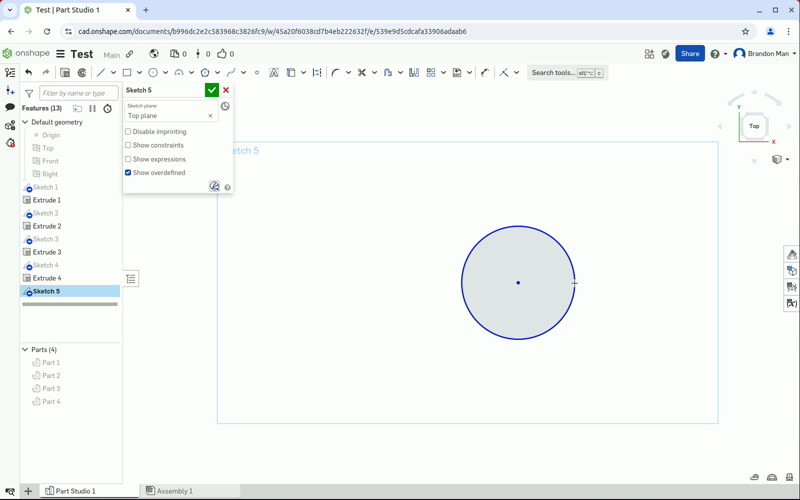
key_down(shift)
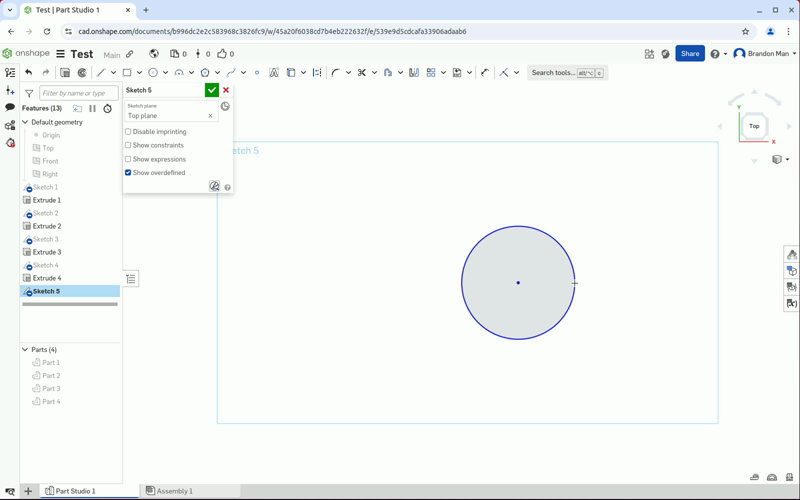
mouse_move(518, 282)
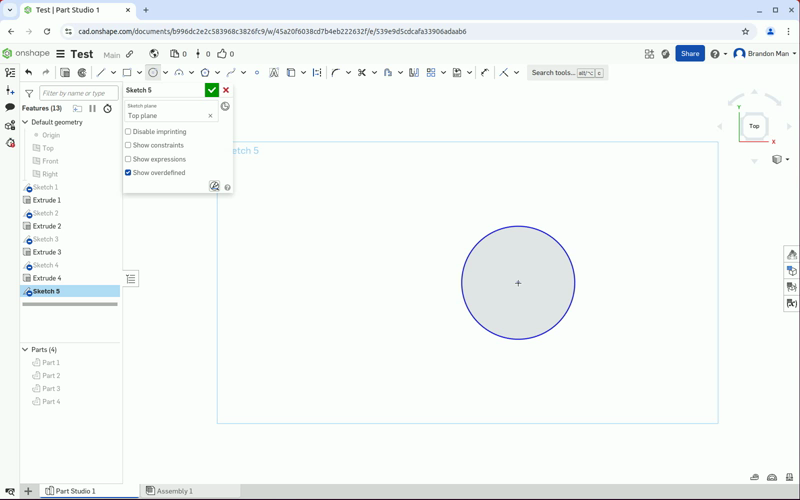
click(518, 282)
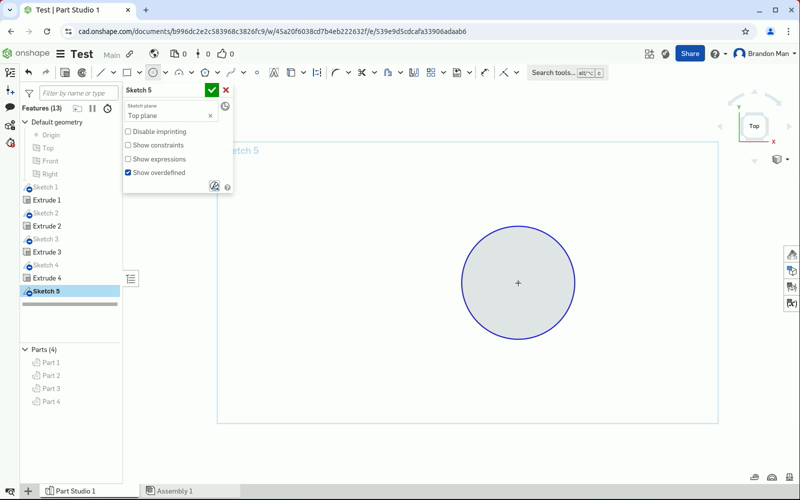
key_up(shift)
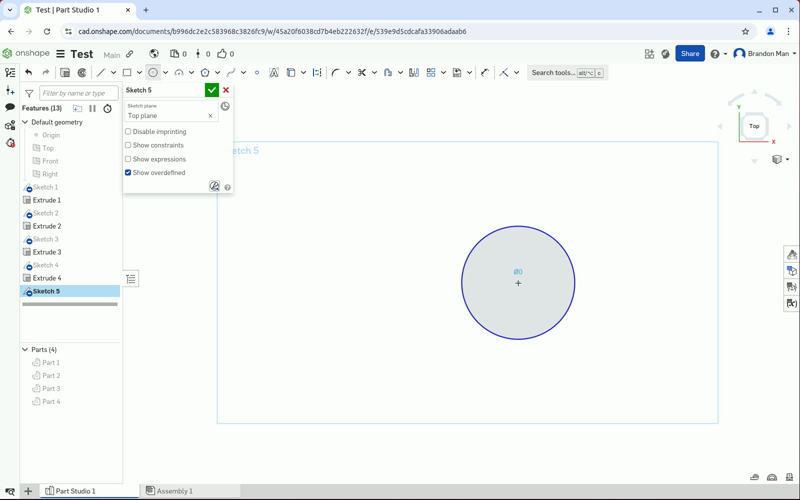
mouse_move(569, 282)
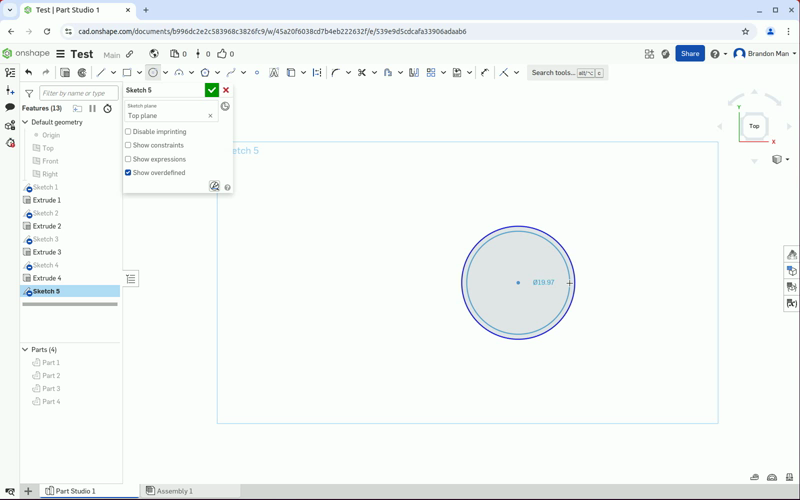
click(569, 282)
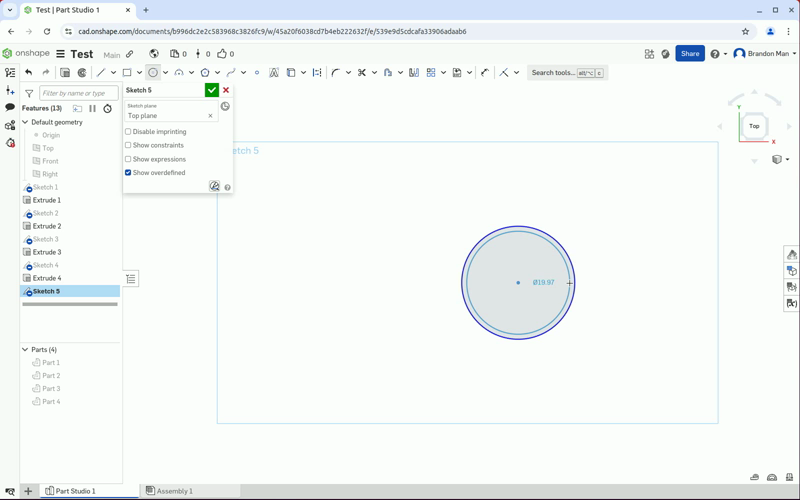
key(esc)
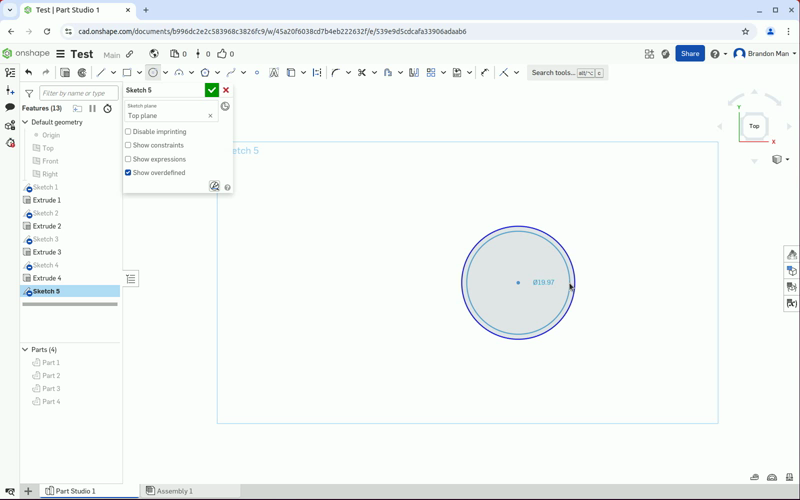
mouse_move(467, 269)
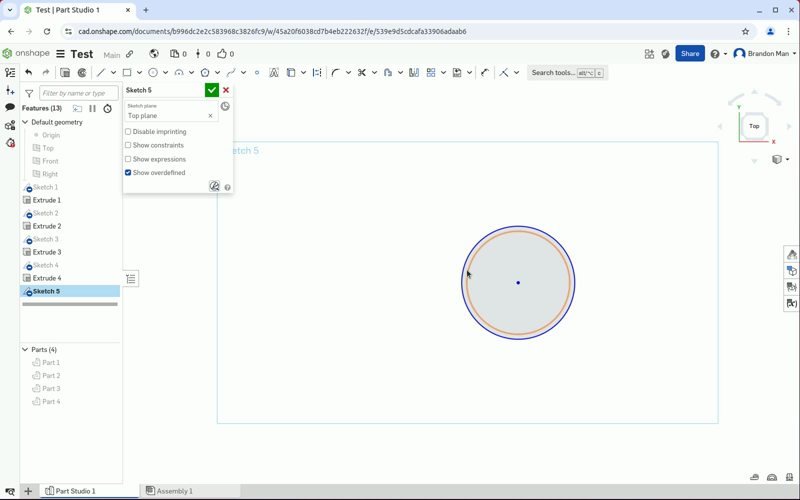
scroll(6)
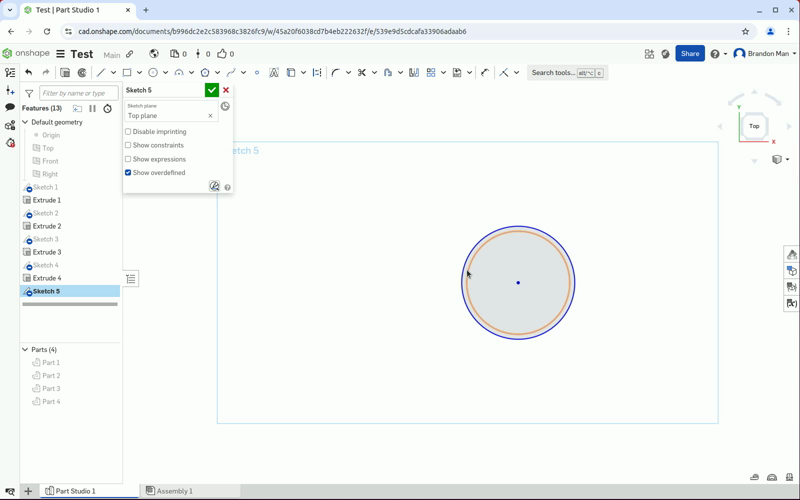
scroll(6)
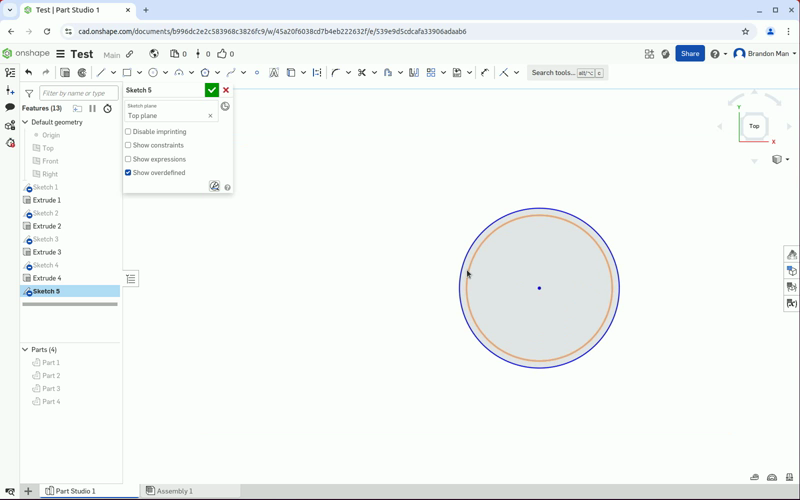
scroll(6)
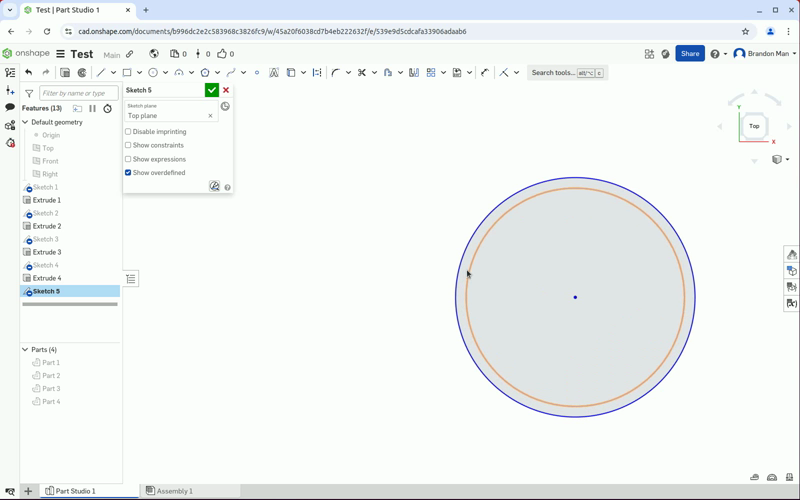
scroll(6)
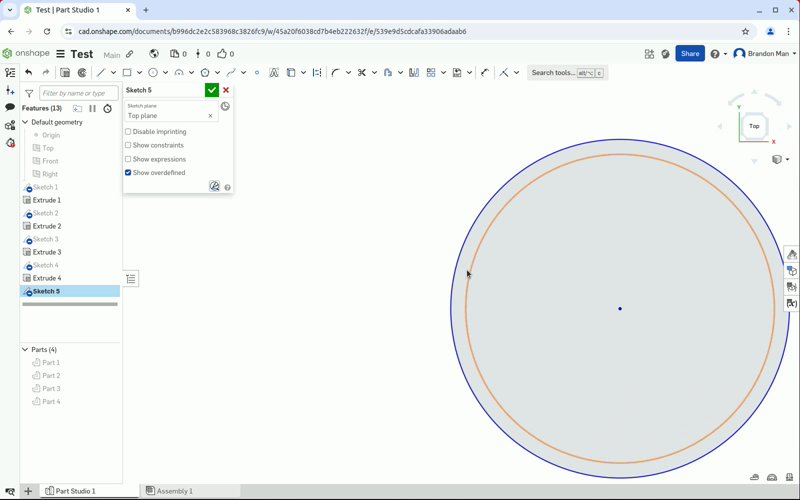
scroll(6)
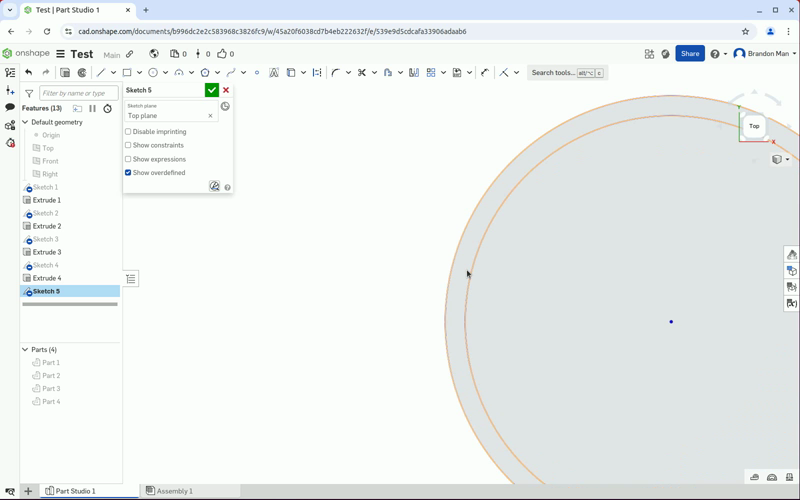
scroll(6)
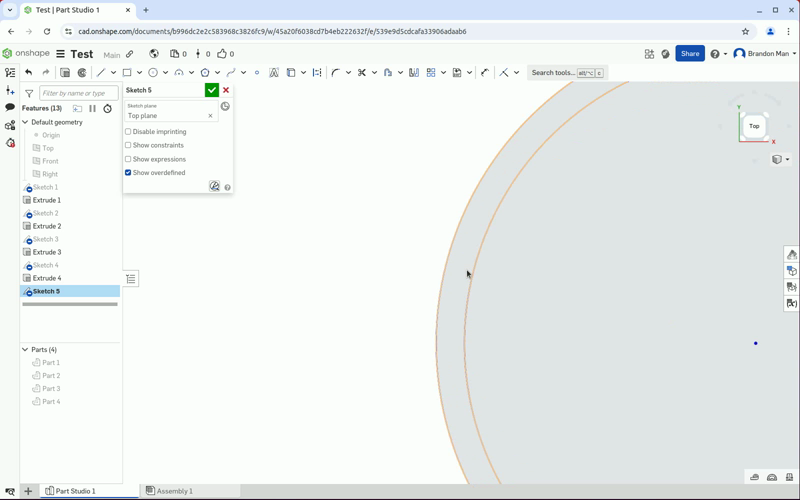
scroll(6)
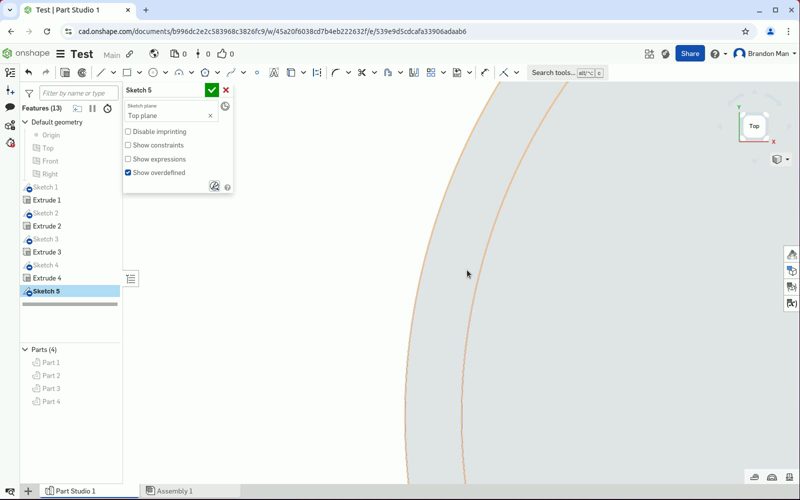
click(467, 269)
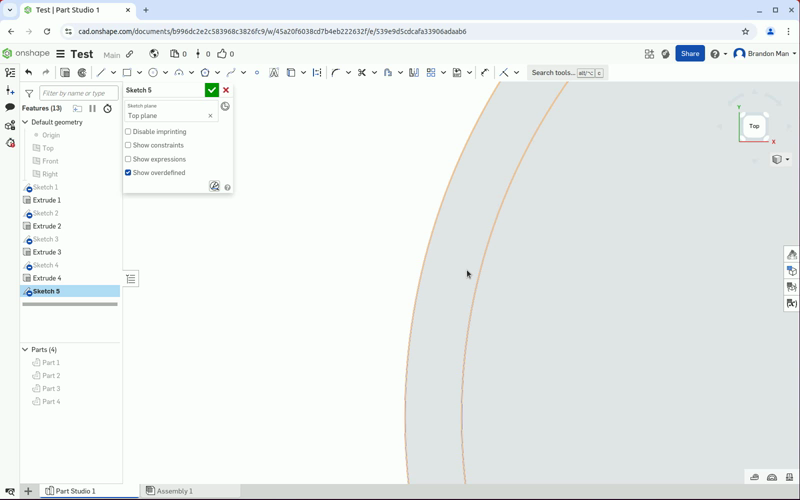
scroll(-6)
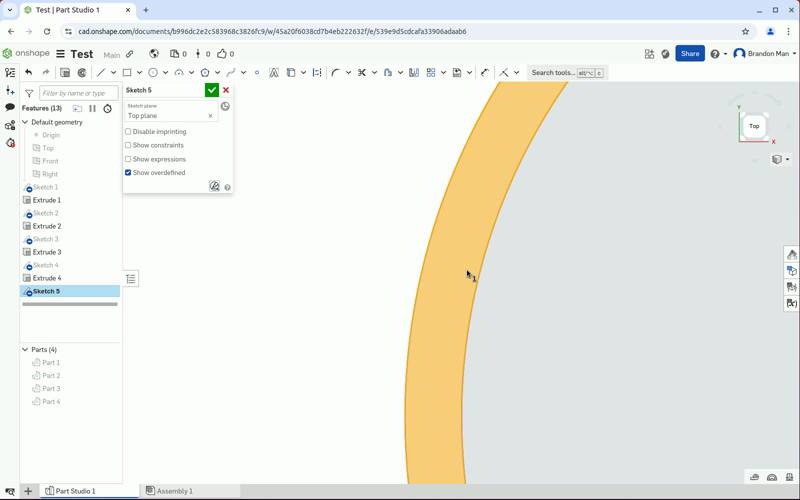
scroll(-6)
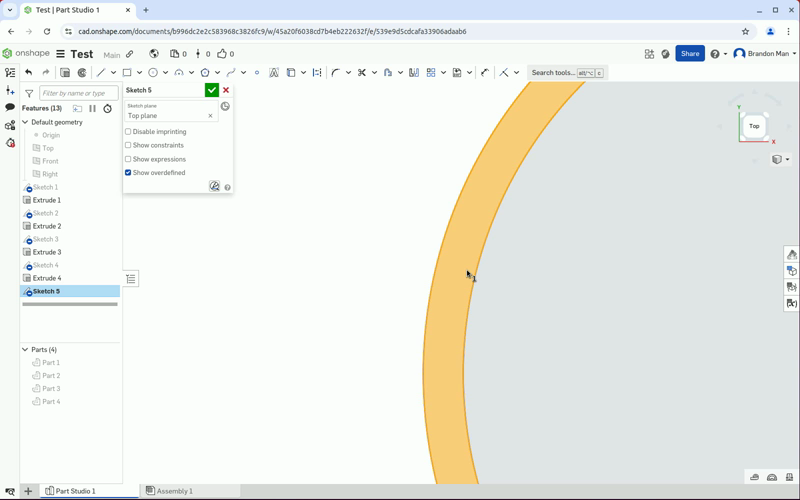
scroll(-6)
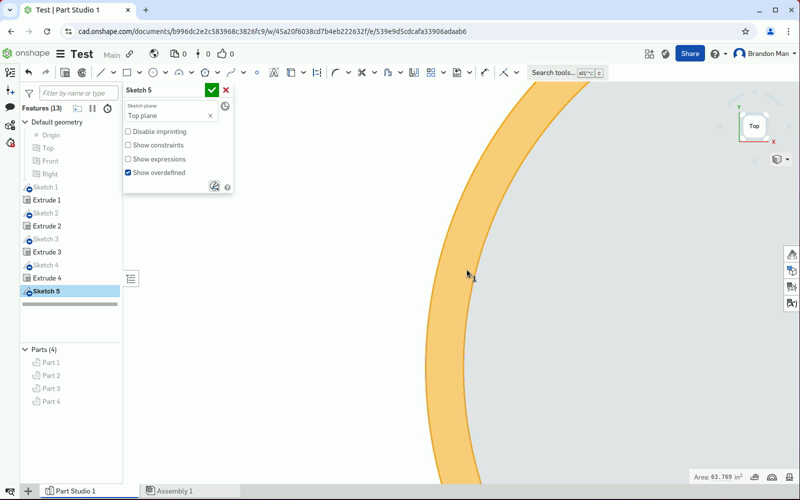
scroll(-6)
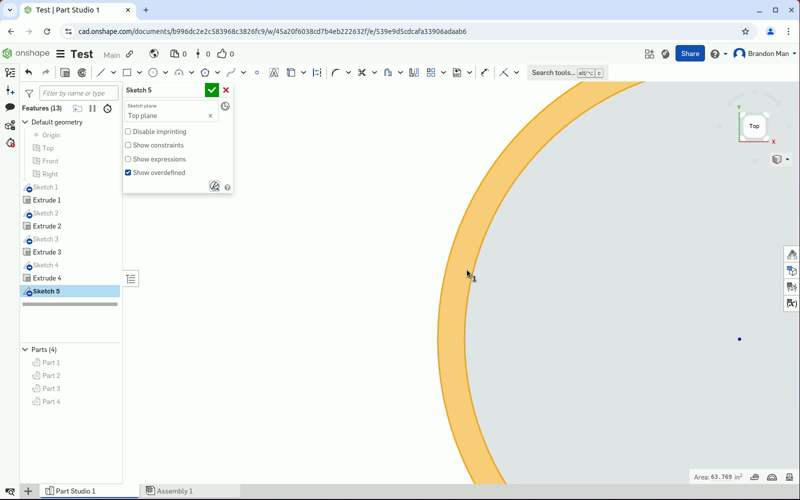
scroll(-6)
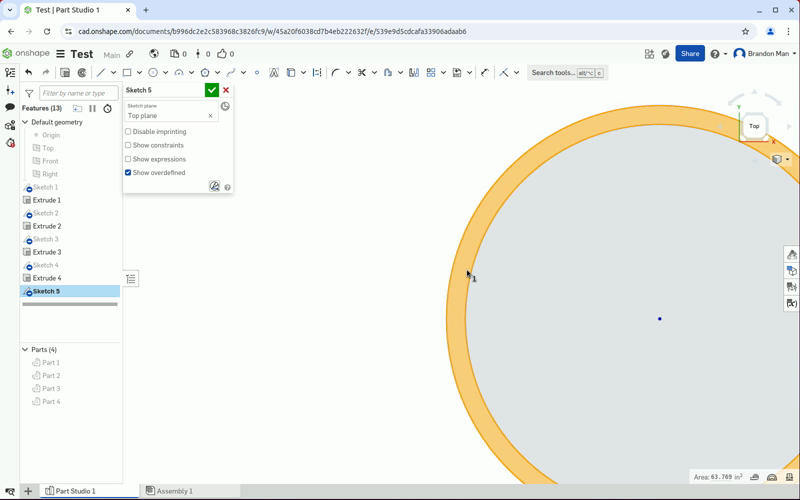
scroll(-6)
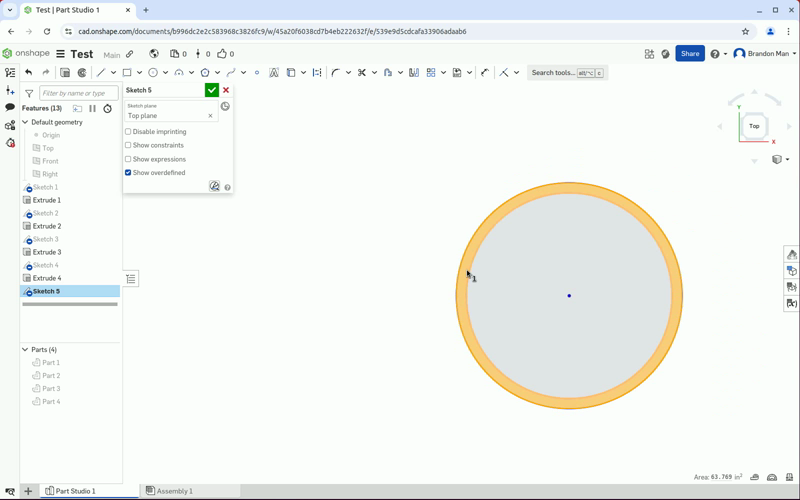
scroll(-6)
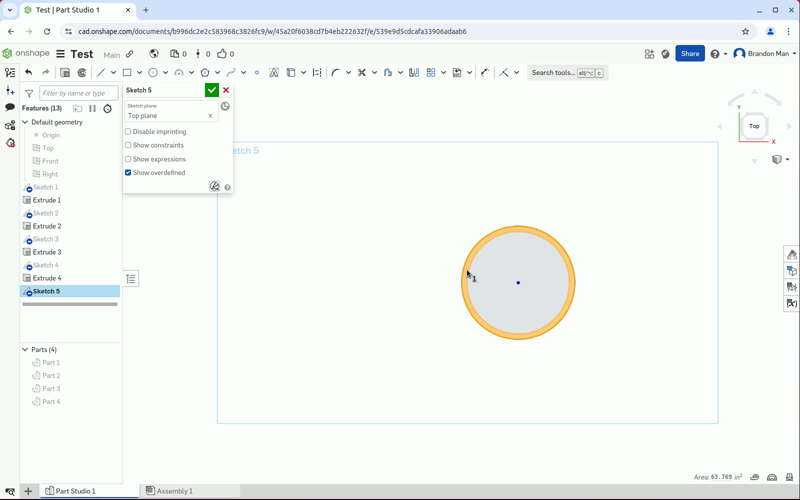
mouse_move(73, 352)
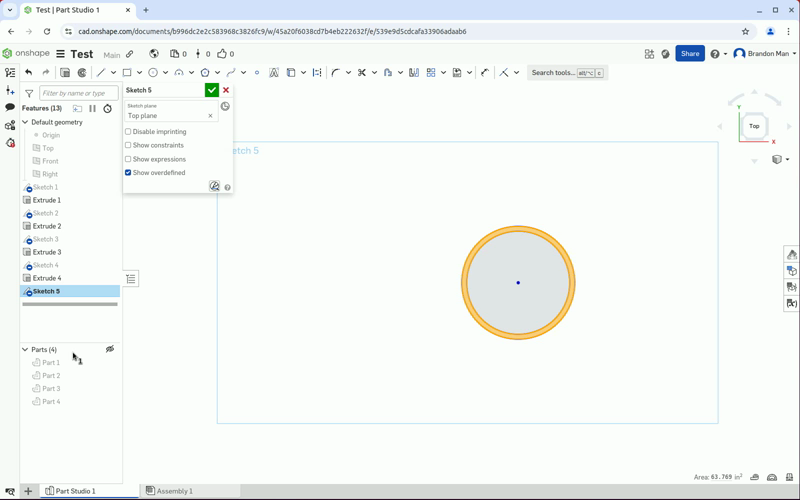
key(shift+y)
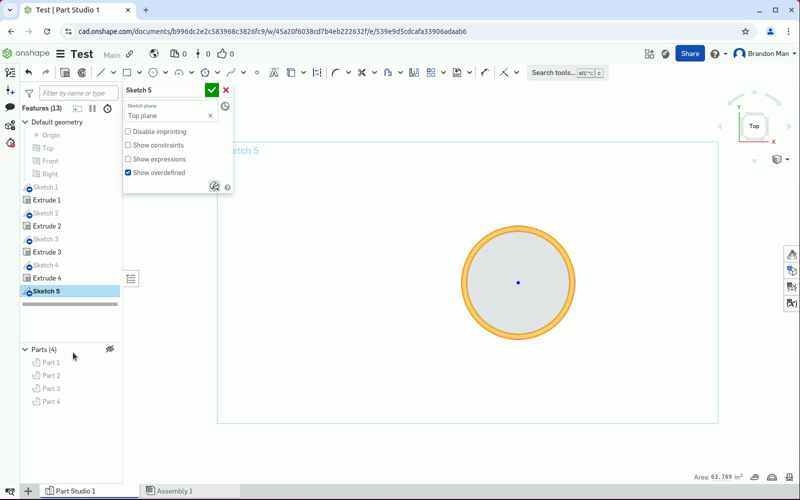
key(shift+e)
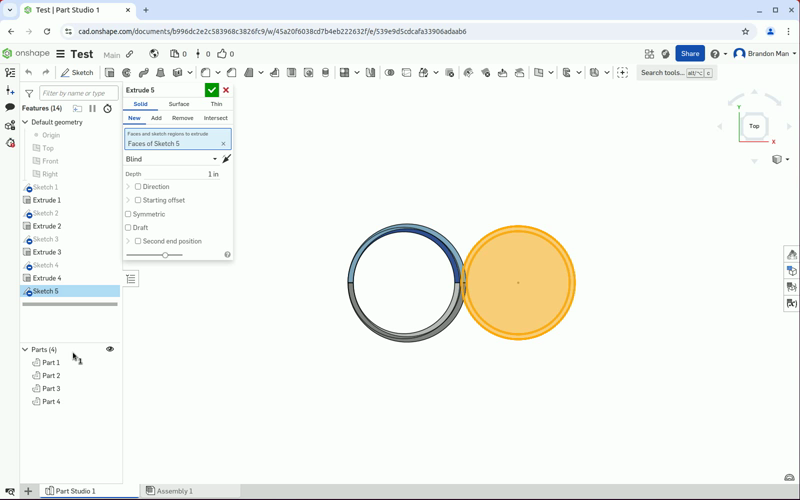
mouse_move(143, 106)
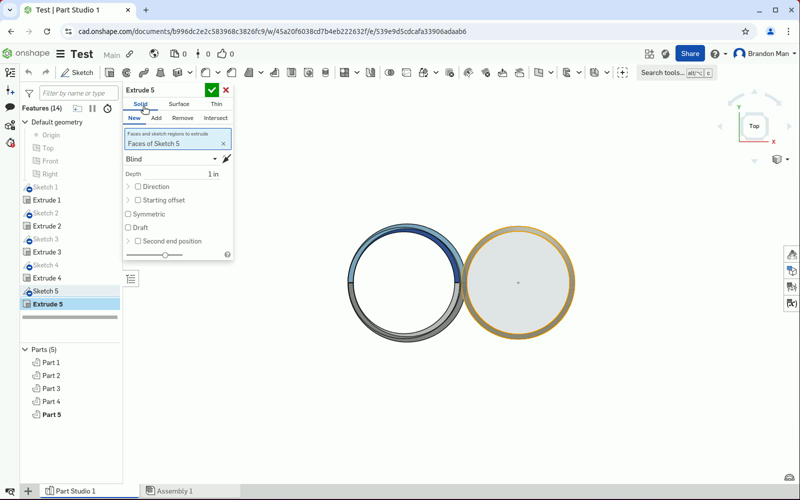
click(143, 106)
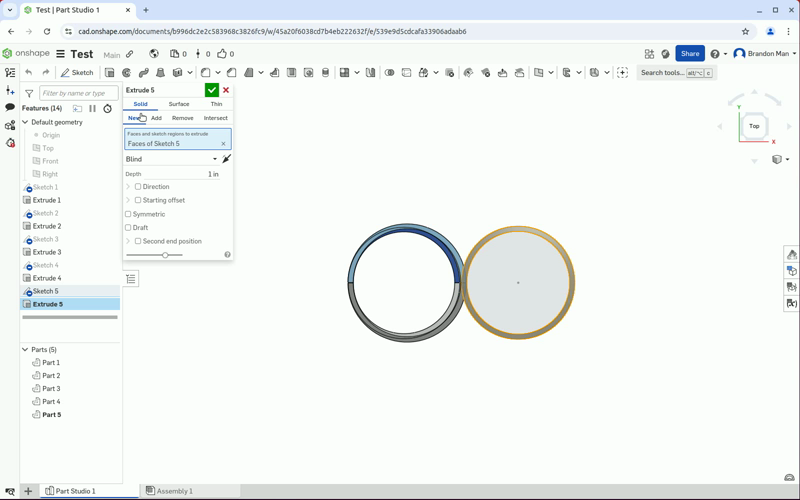
mouse_move(137, 120)
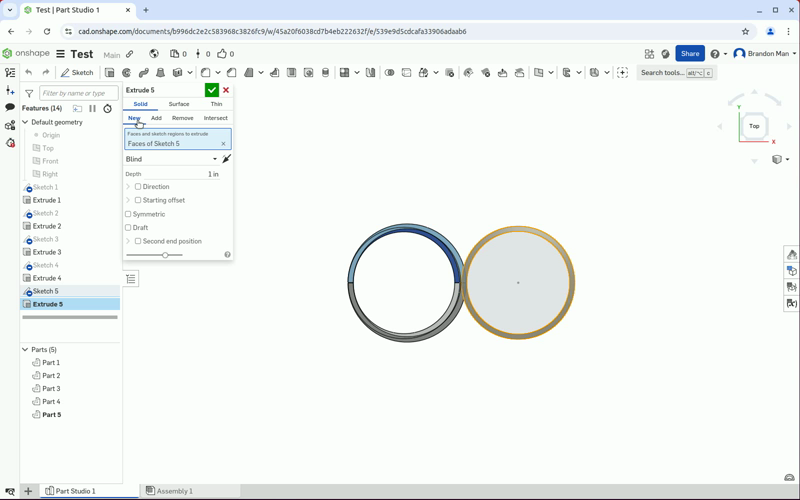
click(137, 120)
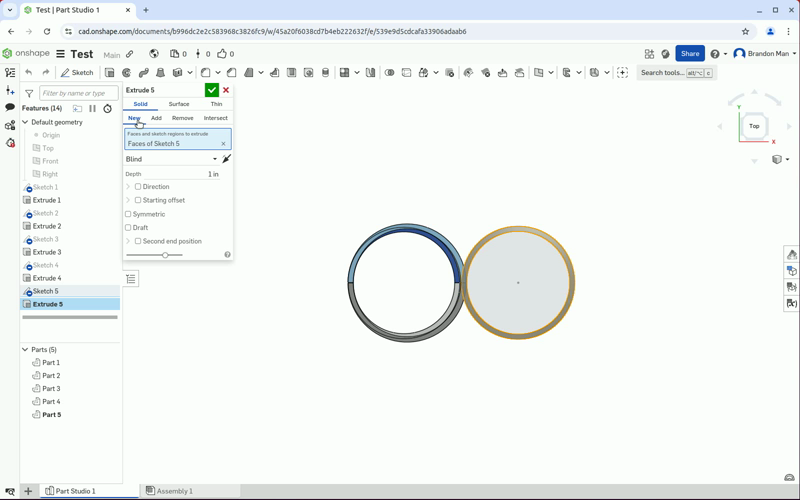
key(tab, 4)
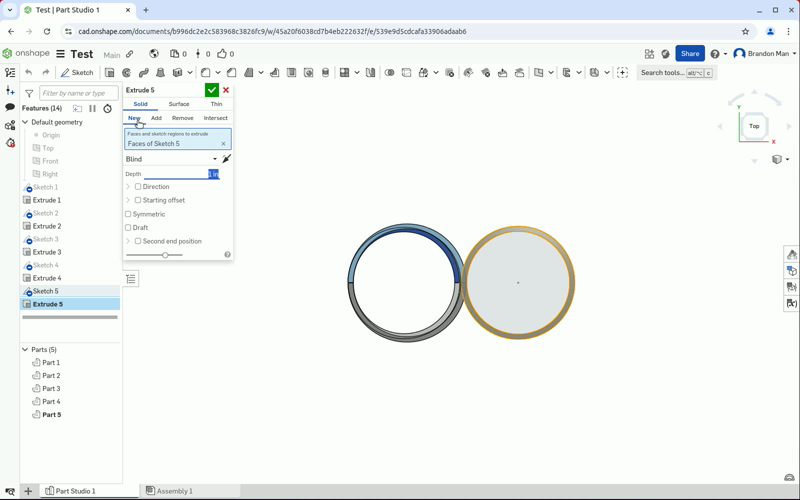
text(0.241)
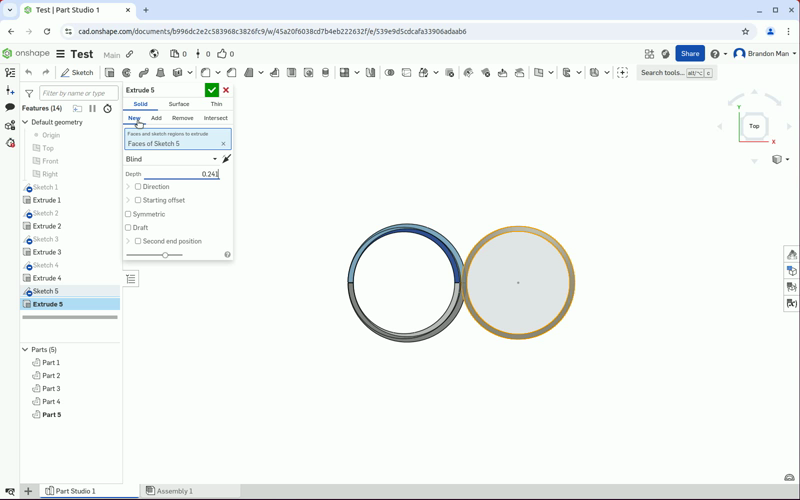
key(enter)
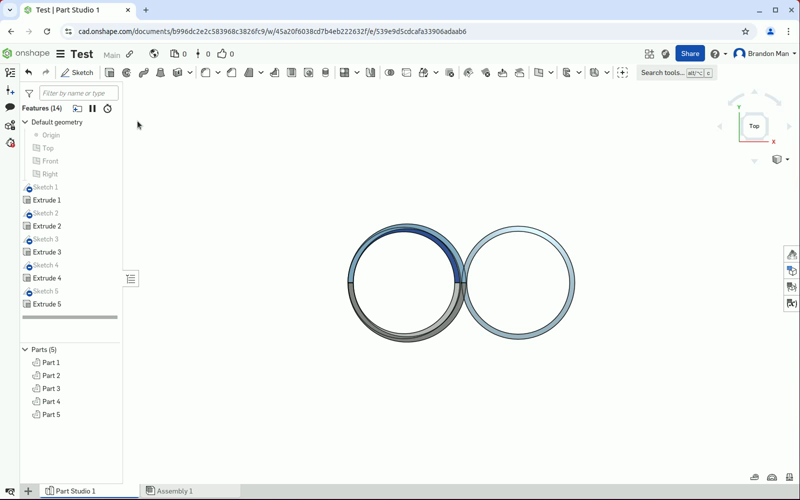
key(shift+h)
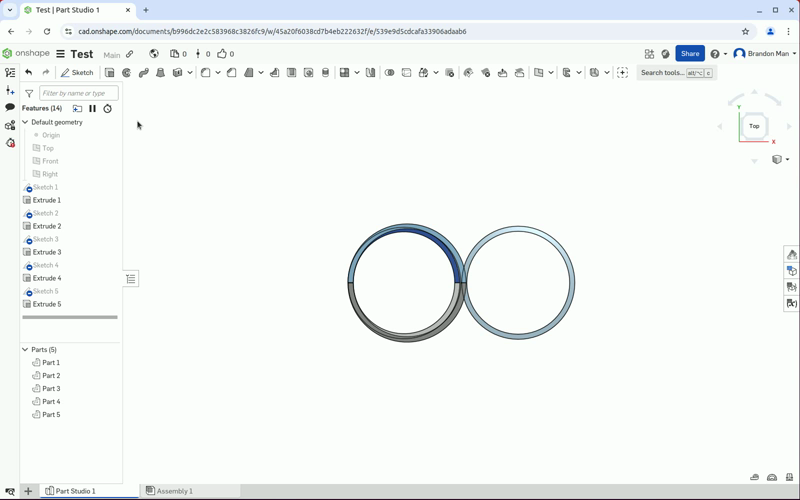
key(shift+h)
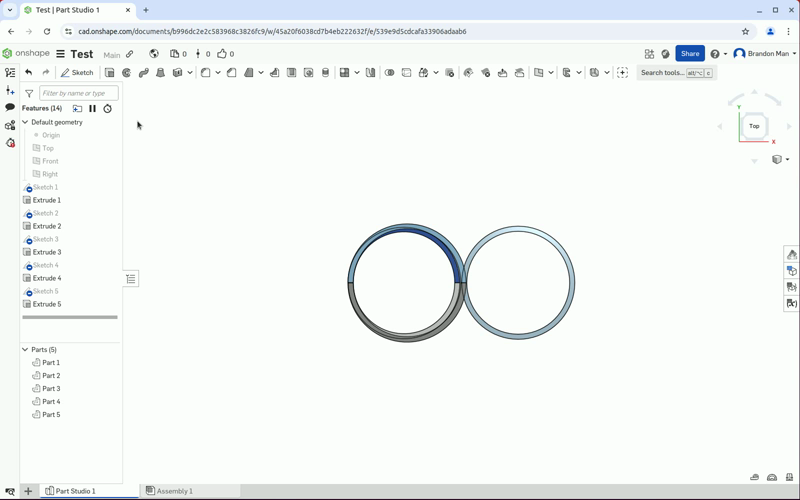
mouse_move(73, 189)
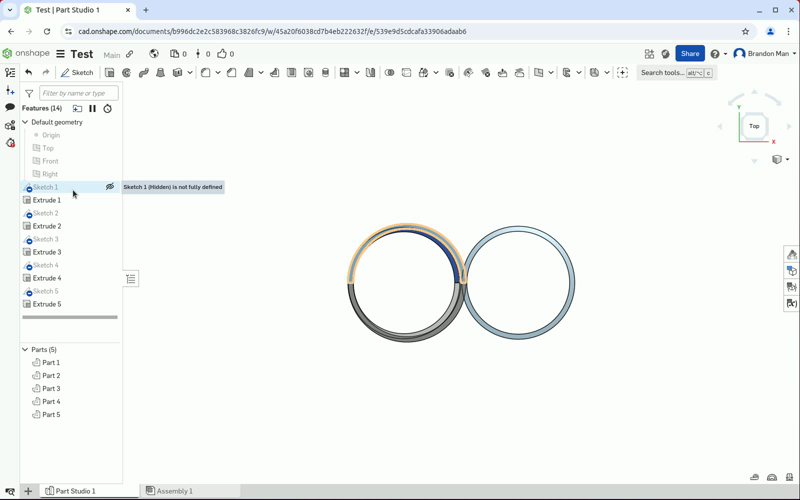
click(73, 189)
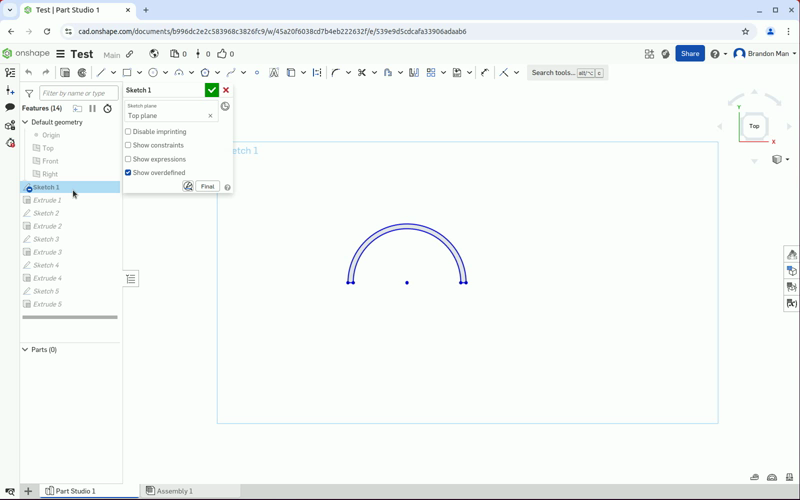
mouse_move(229, 92)
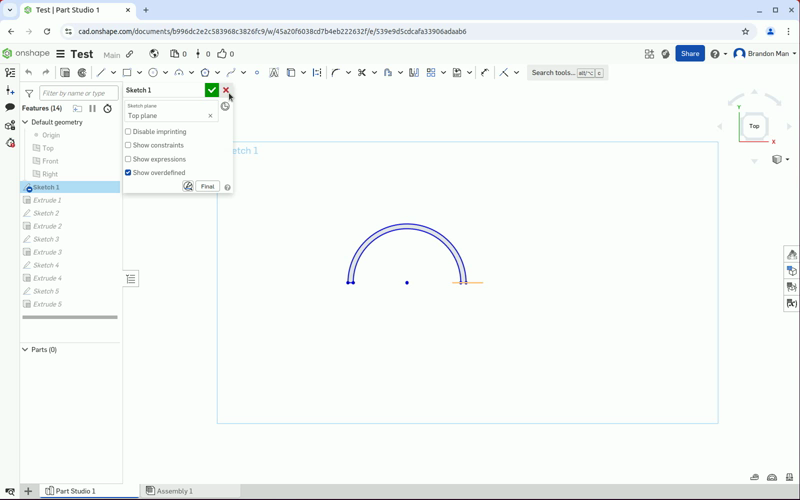
click(229, 92)
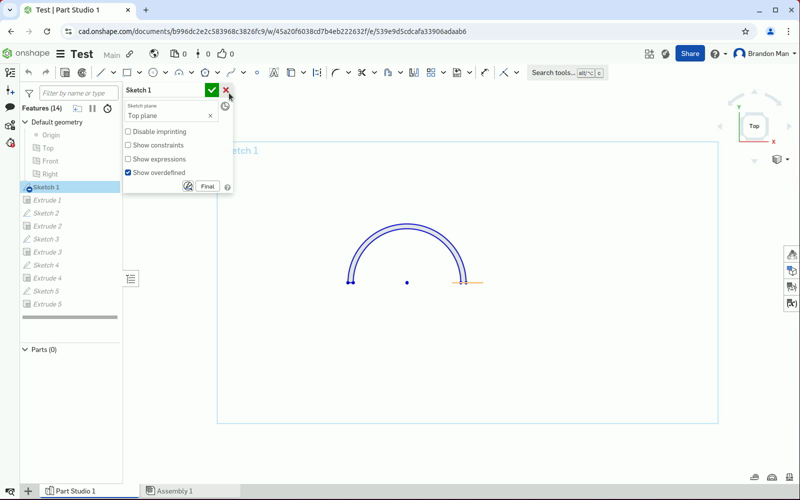
key(shift+s)
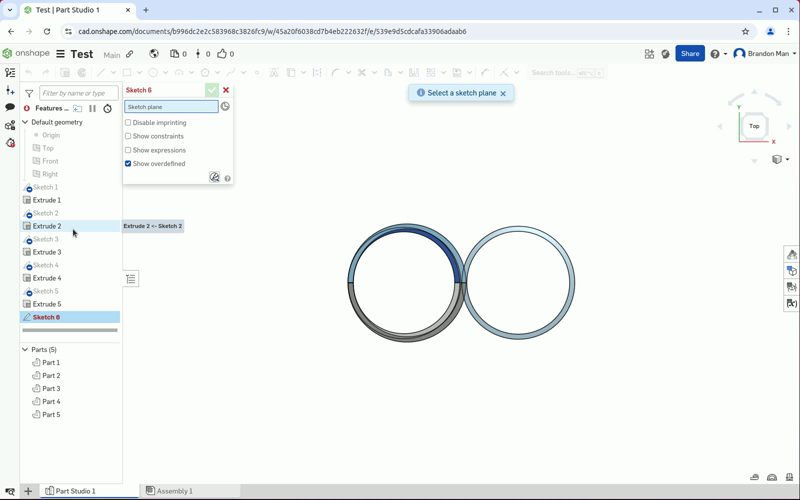
scroll(3)
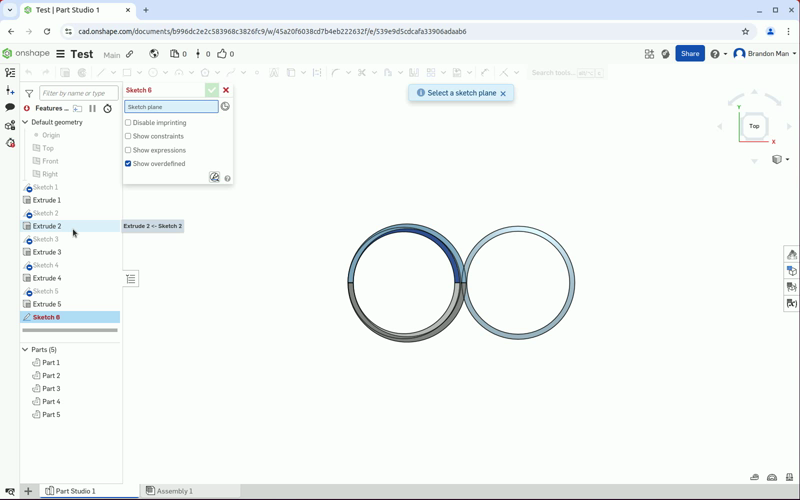
mouse_move(73, 150)
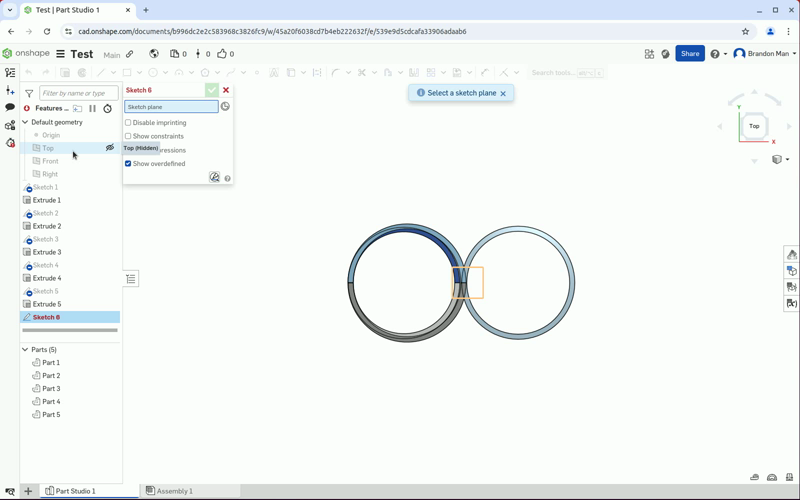
click(73, 150)
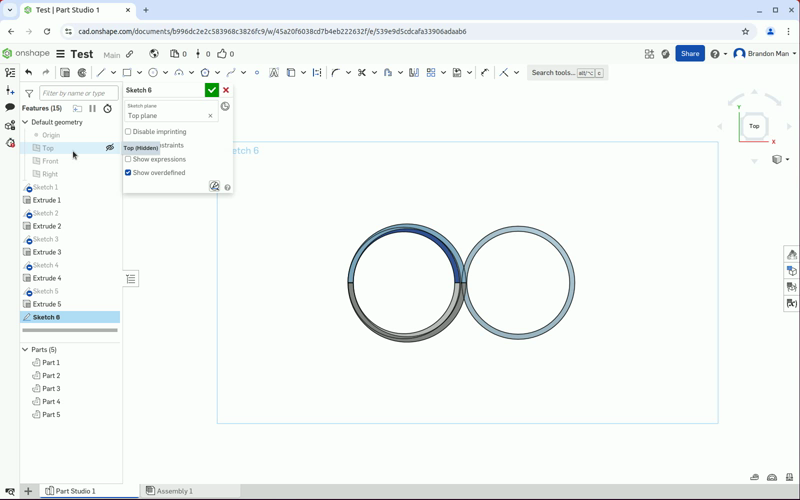
mouse_move(73, 352)
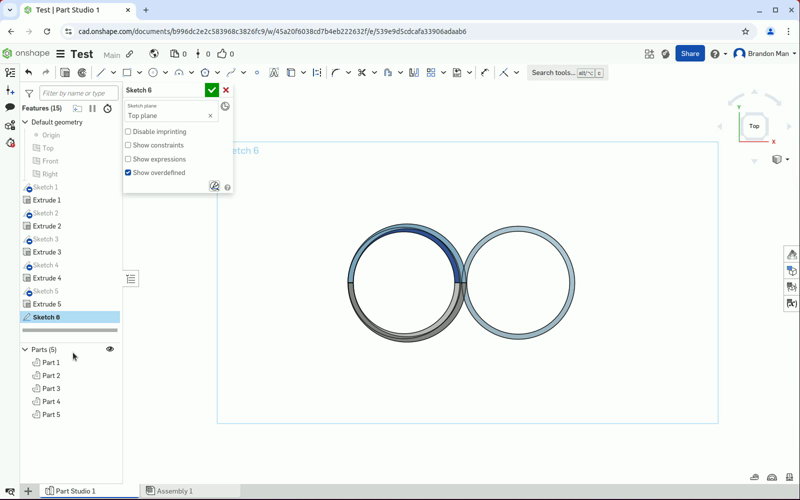
key(y)
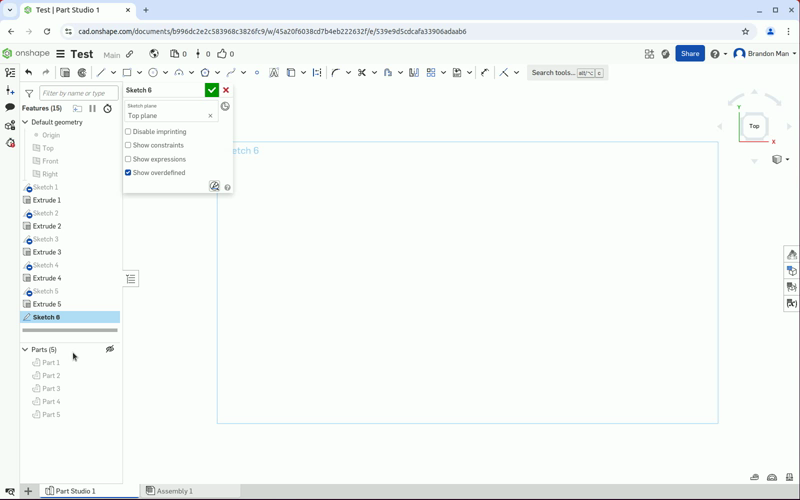
key(l)
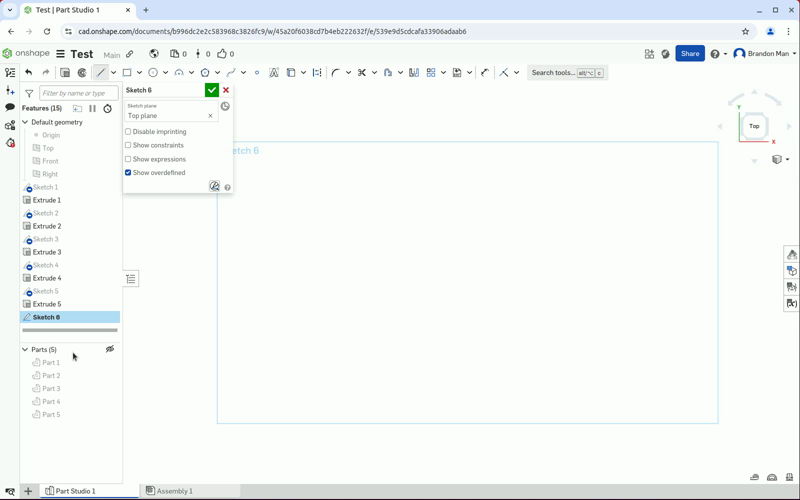
key_down(shift)
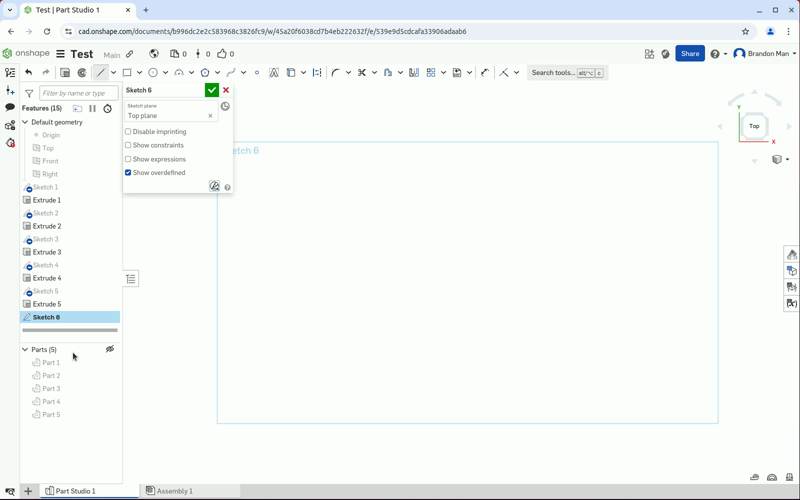
mouse_move(353, 282)
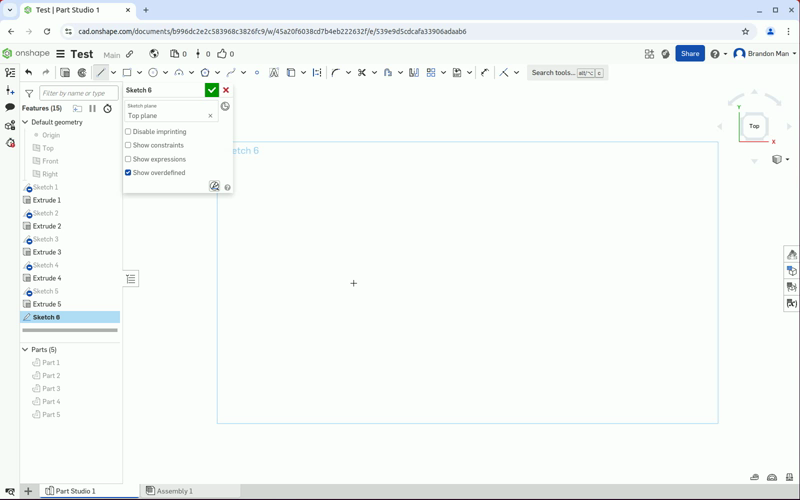
click(353, 282)
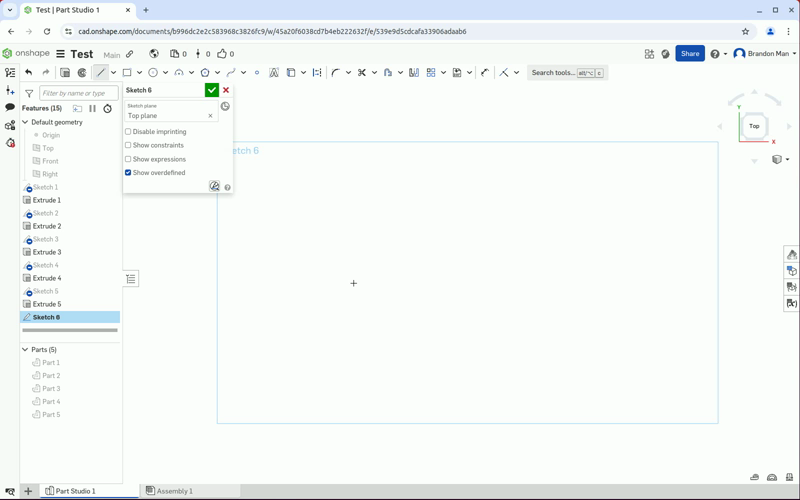
key_up(shift)
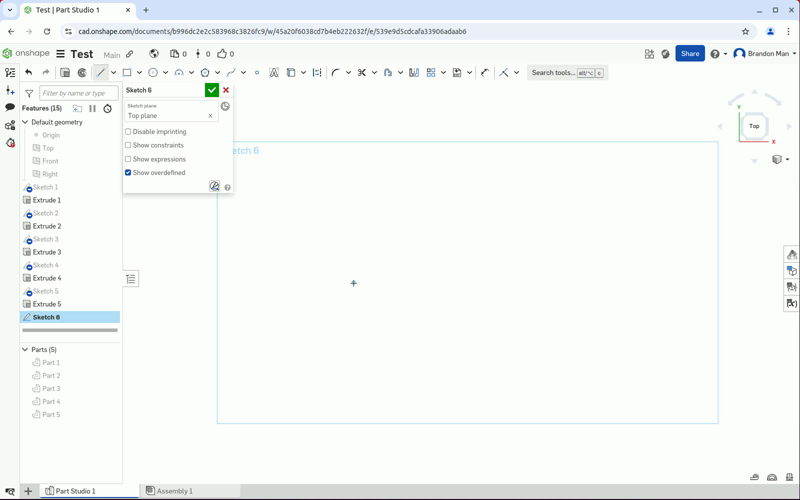
key_down(shift)
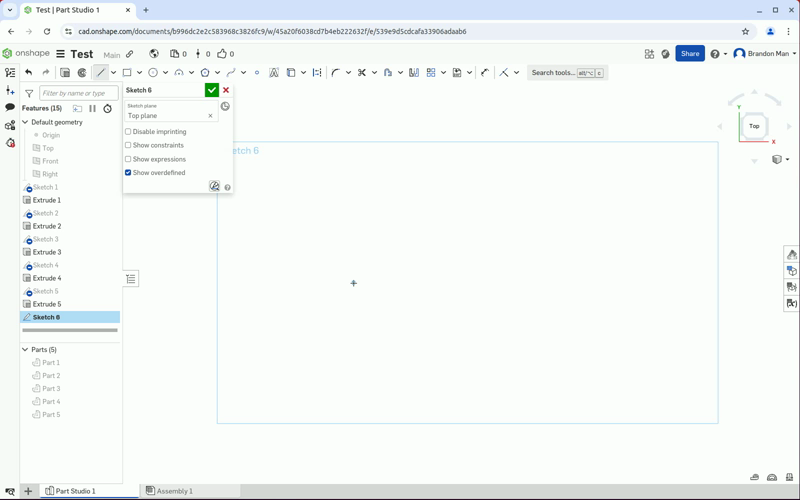
mouse_move(383, 282)
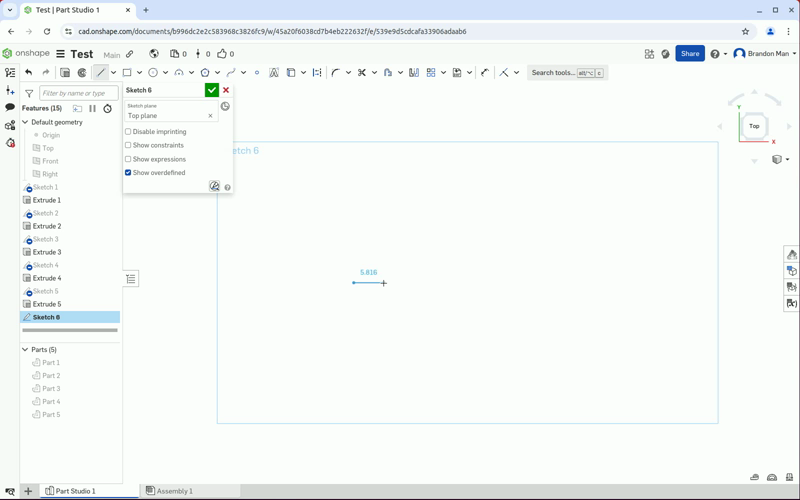
mouse_move(358, 282)
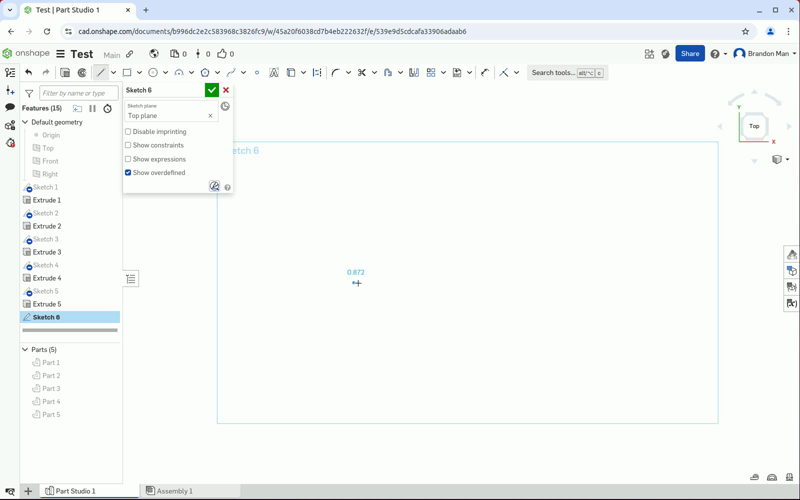
scroll(6)
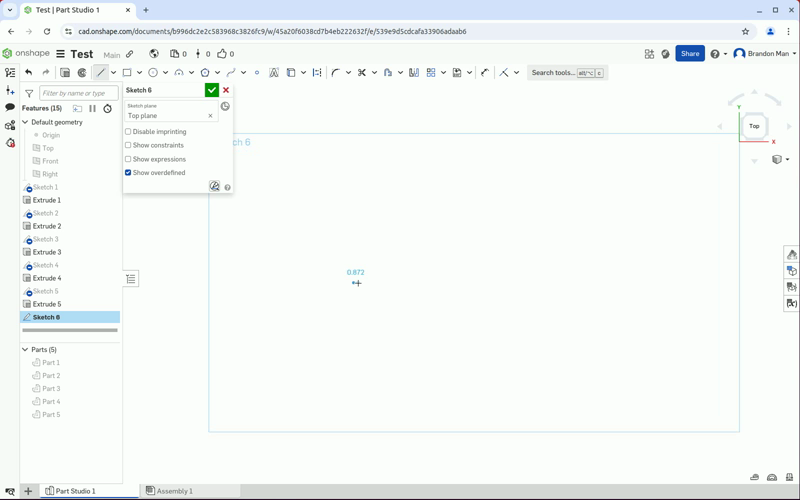
scroll(6)
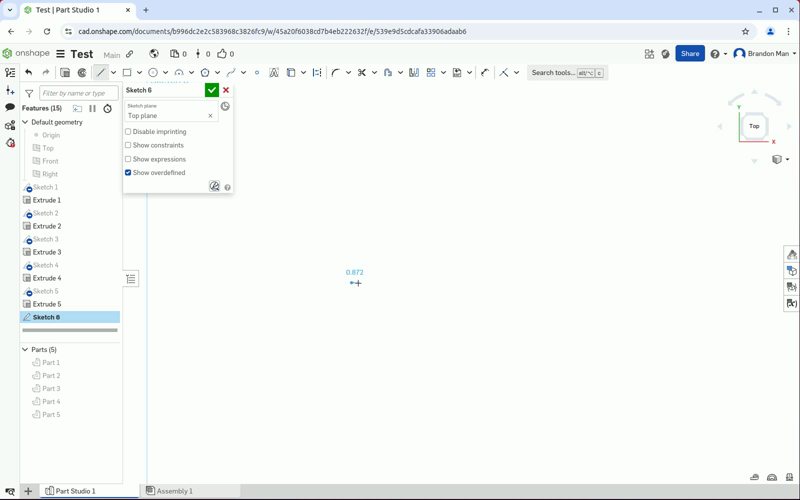
scroll(6)
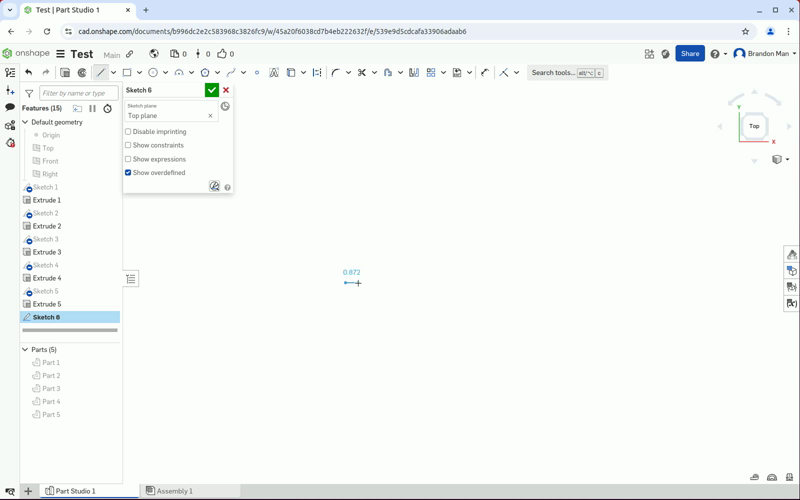
scroll(6)
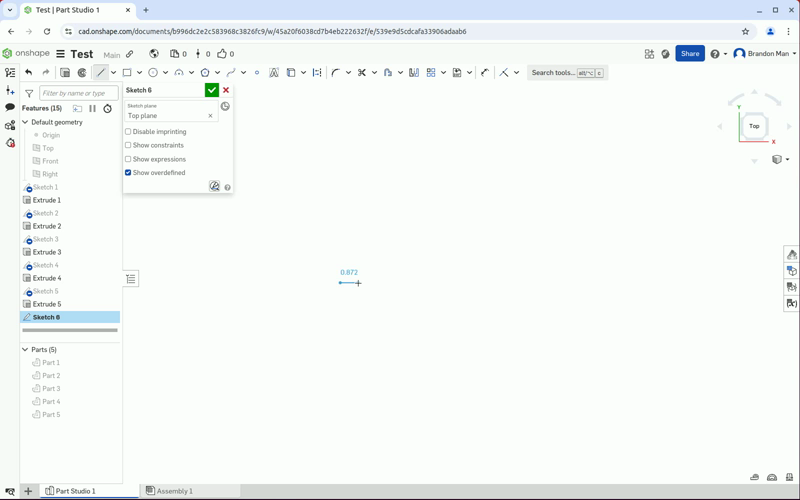
scroll(6)
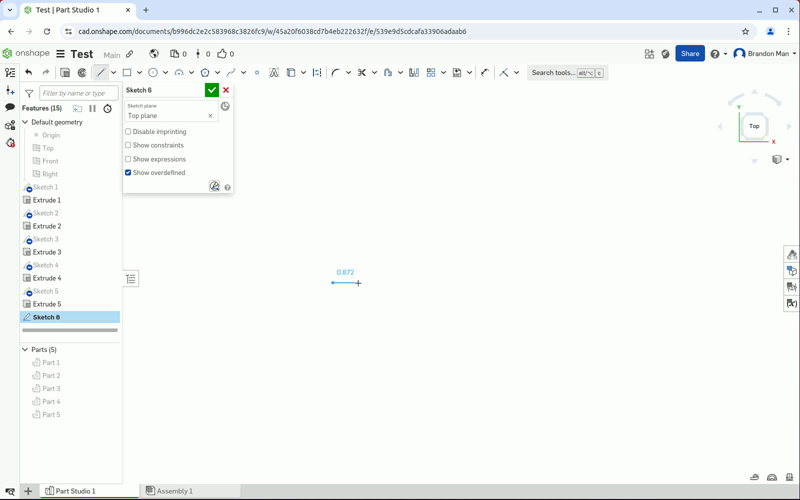
scroll(6)
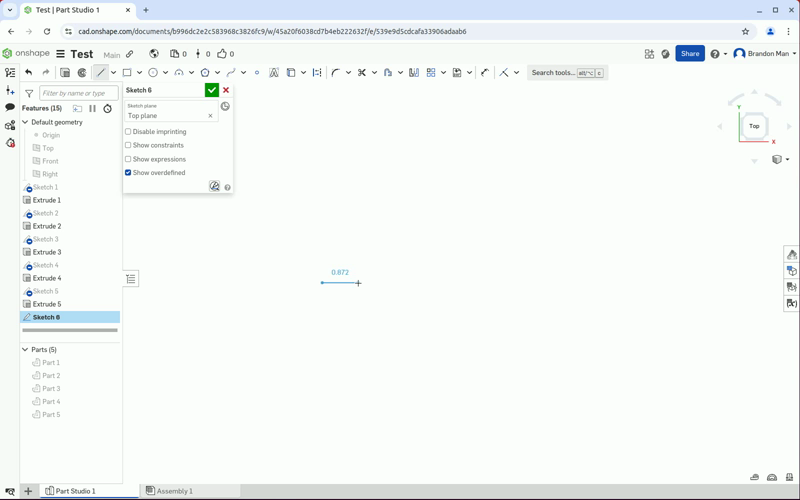
scroll(6)
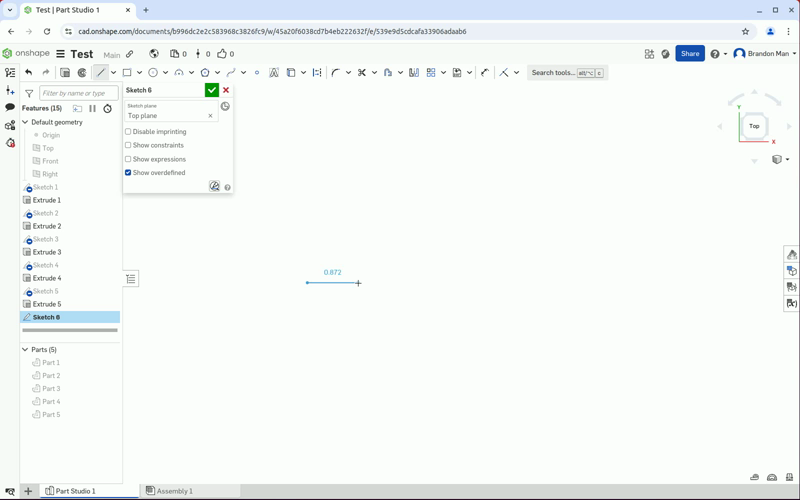
click(358, 282)
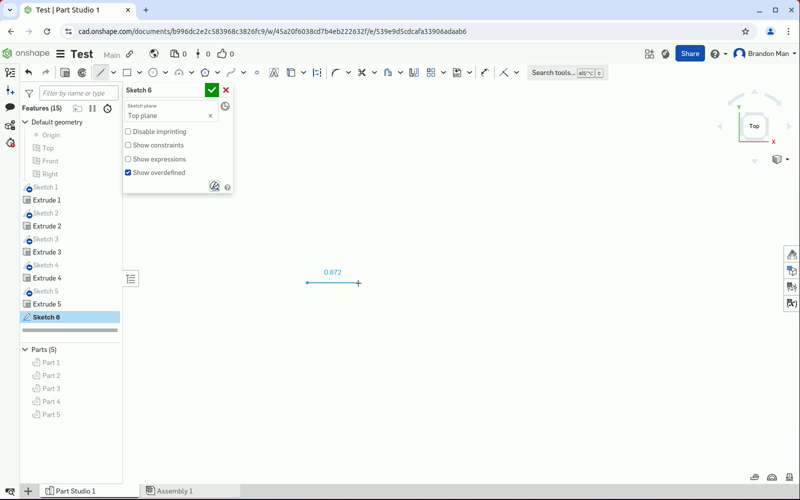
scroll(-6)
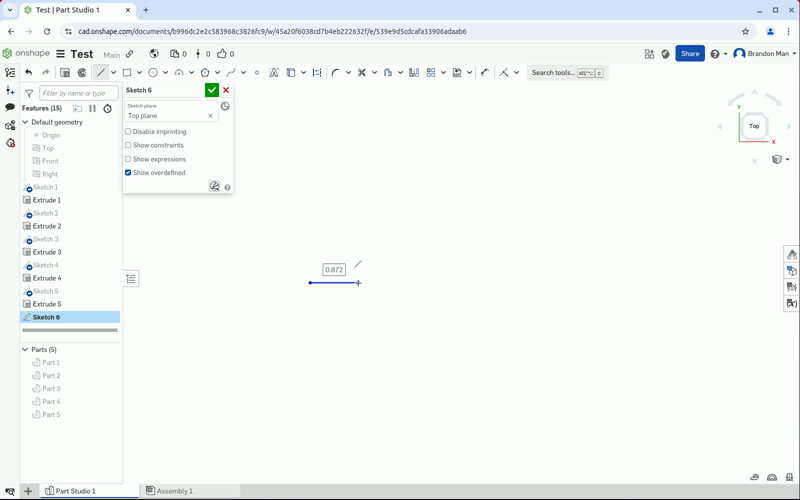
scroll(-6)
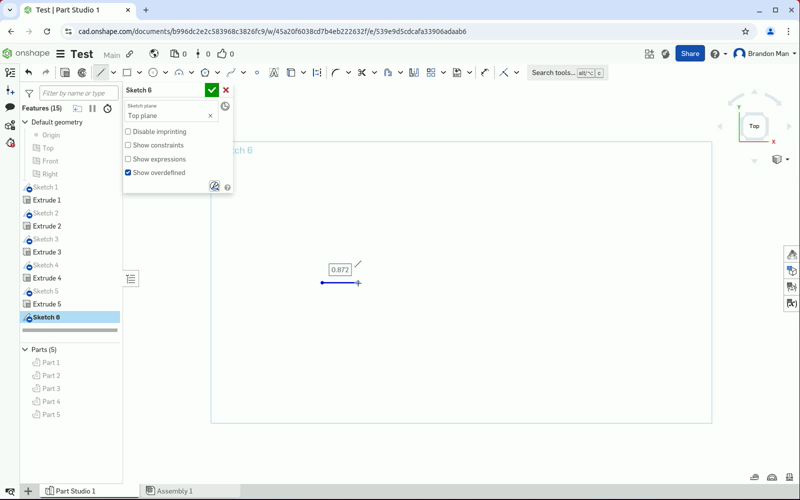
scroll(-6)
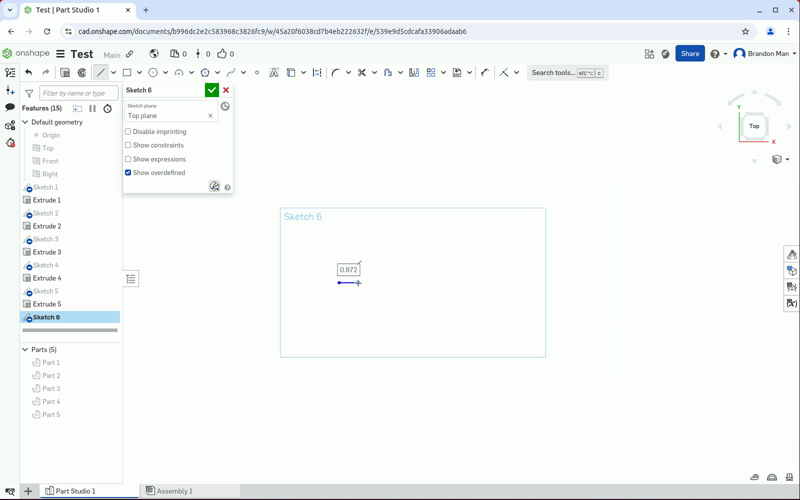
scroll(-6)
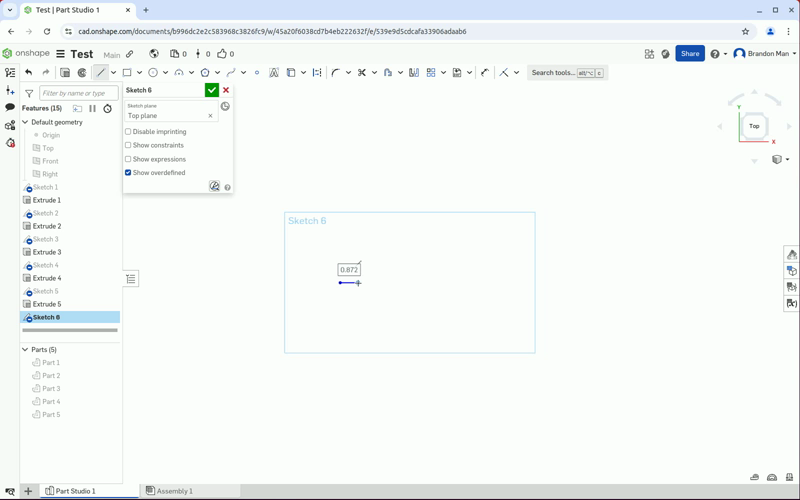
scroll(-6)
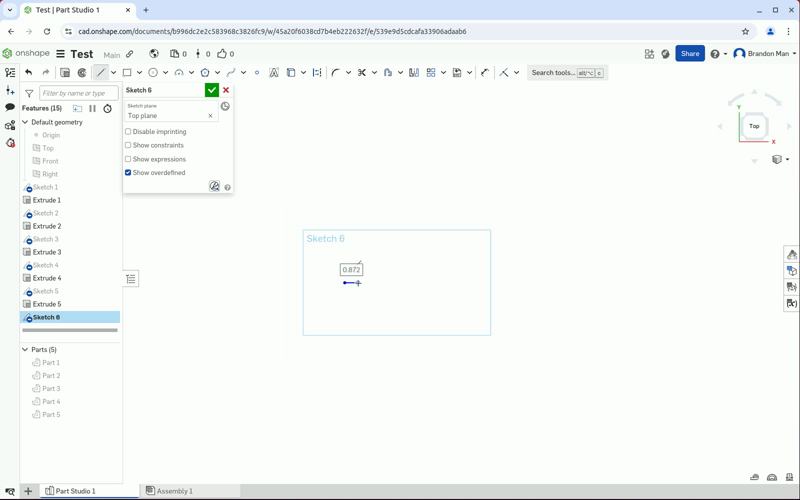
scroll(-6)
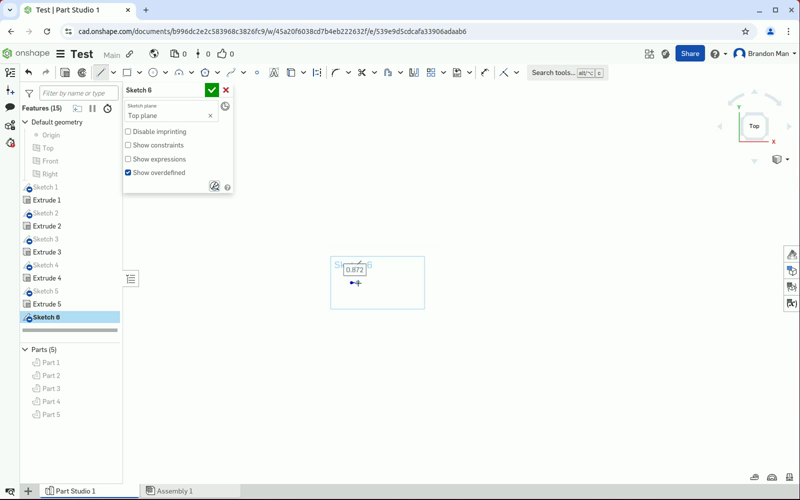
scroll(-6)
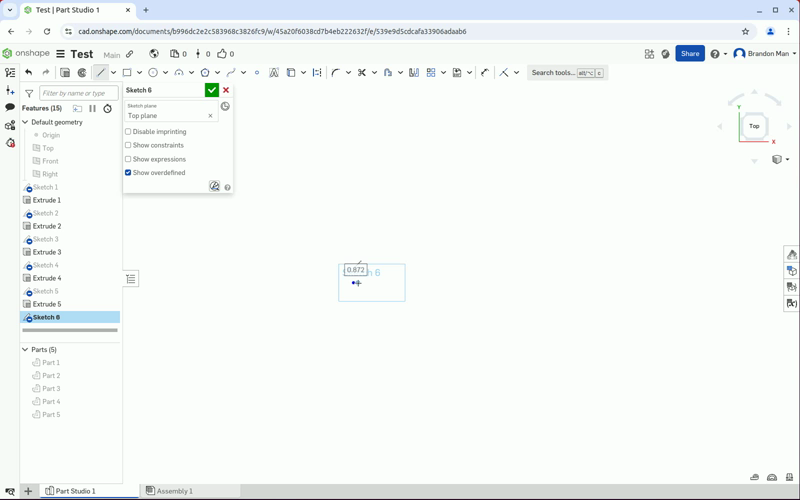
key_up(shift)
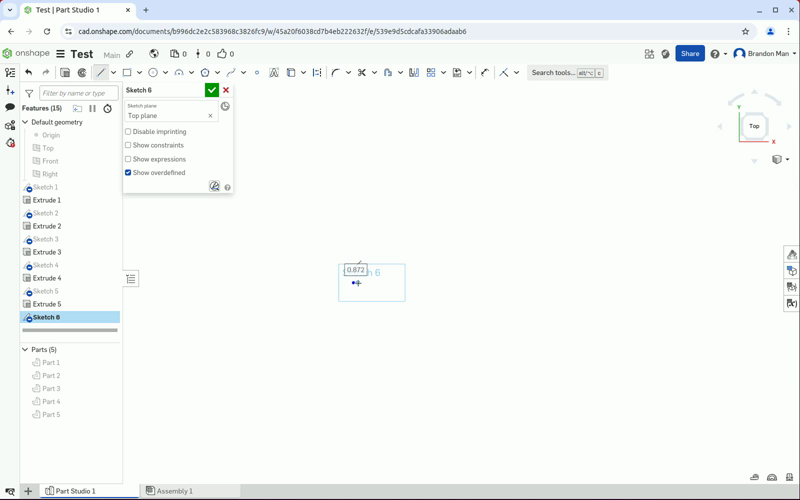
key(esc)
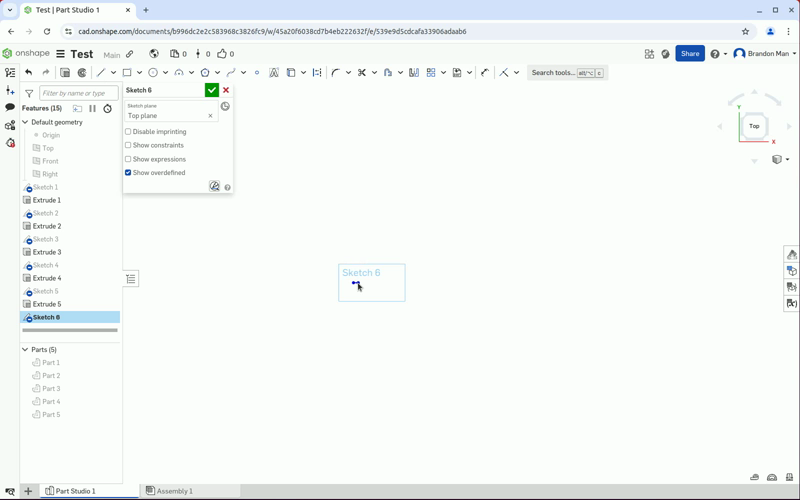
key(a)
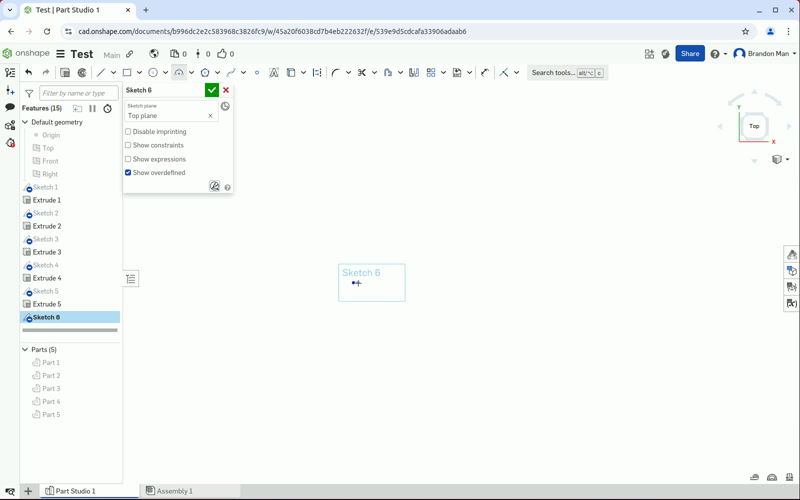
mouse_move(358, 282)
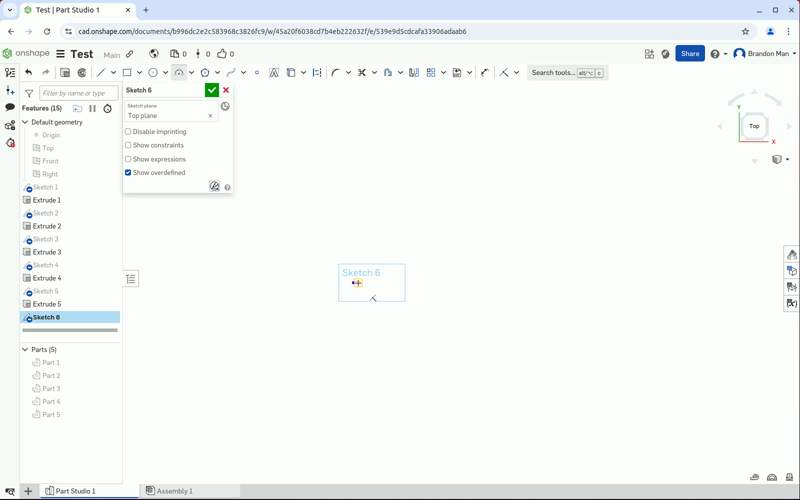
click(358, 282)
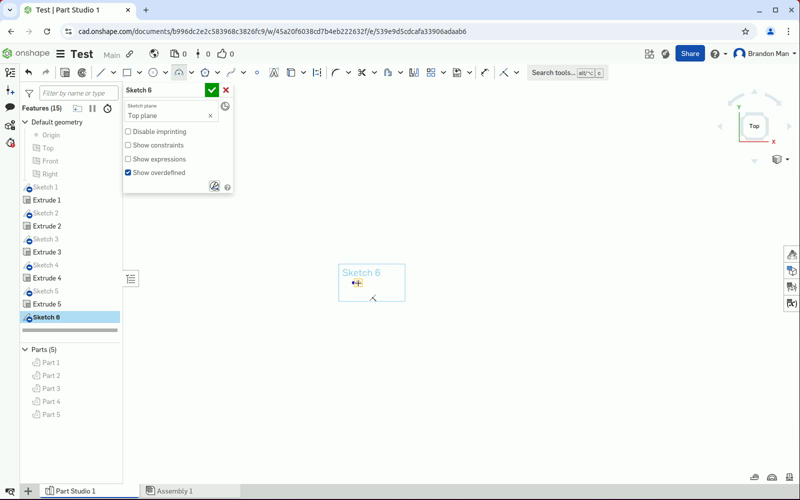
key_down(shift)
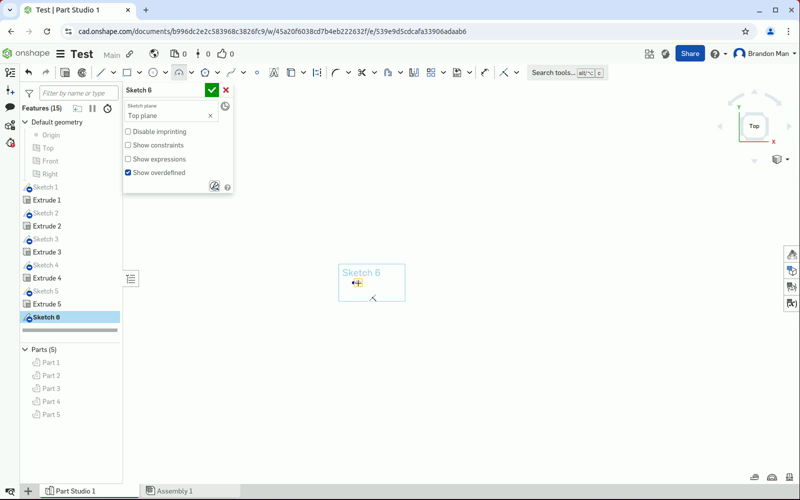
mouse_move(450, 282)
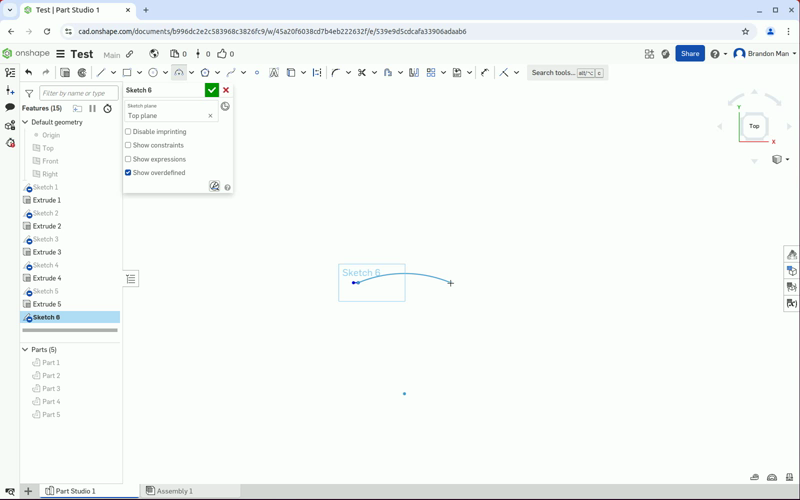
click(450, 282)
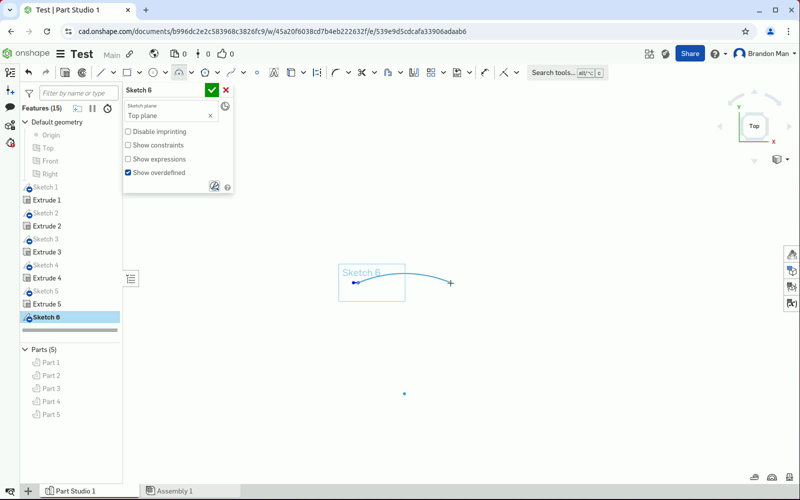
mouse_move(404, 236)
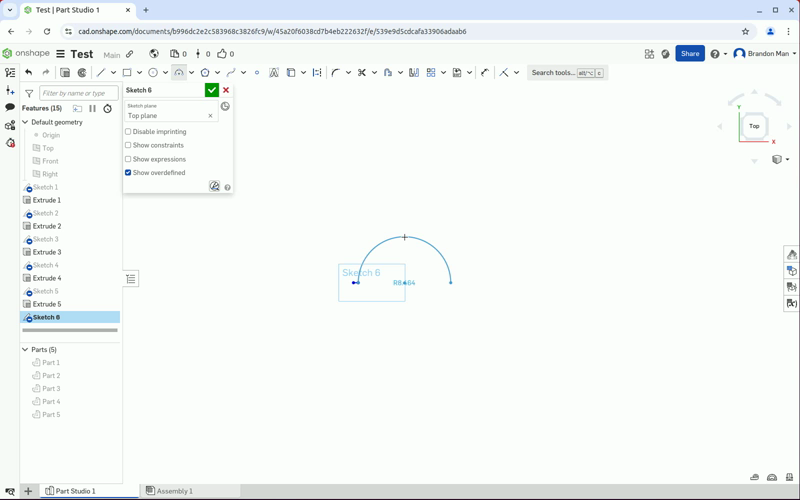
click(404, 236)
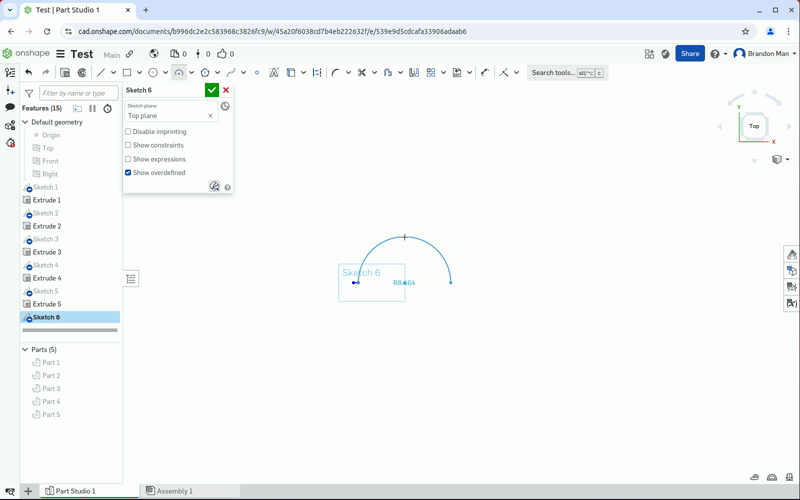
key_up(shift)
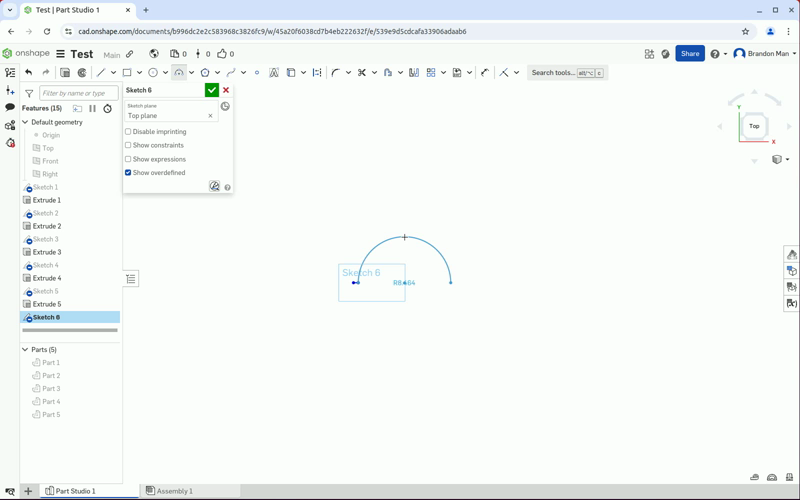
key(esc)
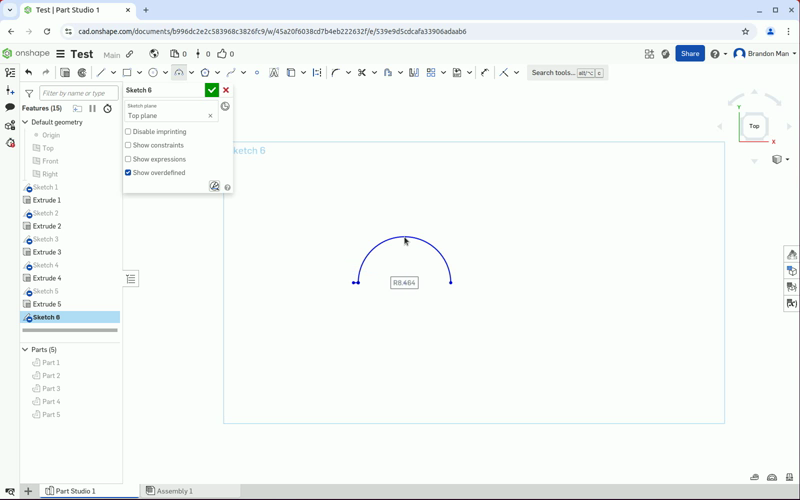
key(l)
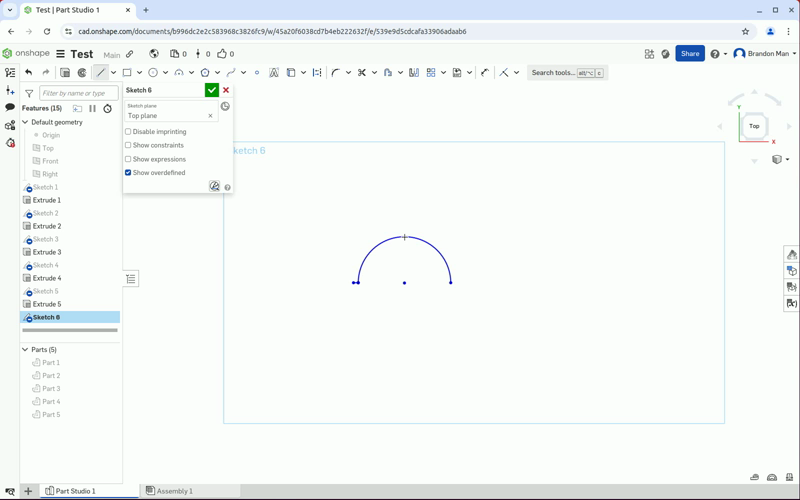
mouse_move(450, 282)
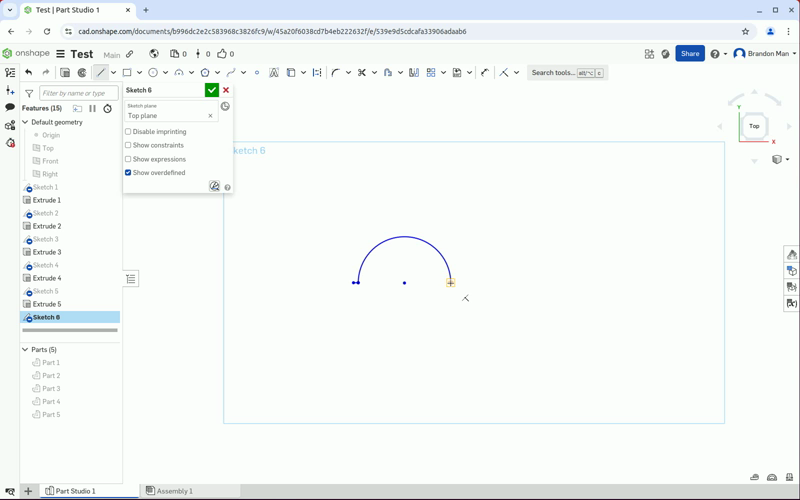
click(450, 282)
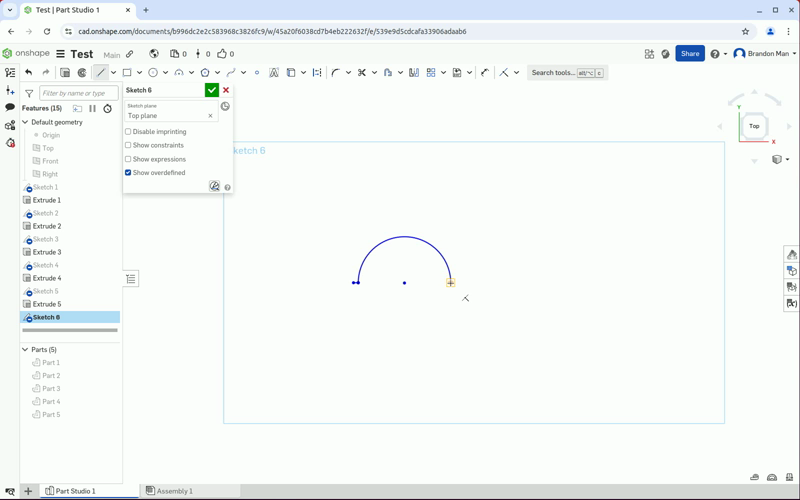
key_down(shift)
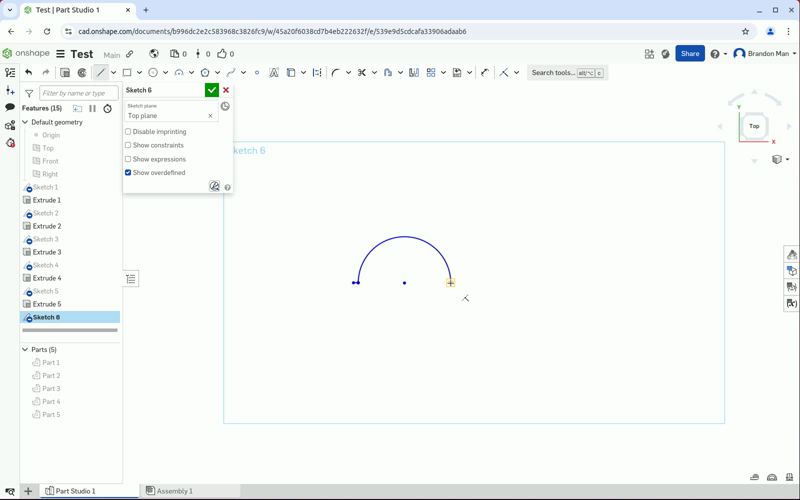
mouse_move(480, 282)
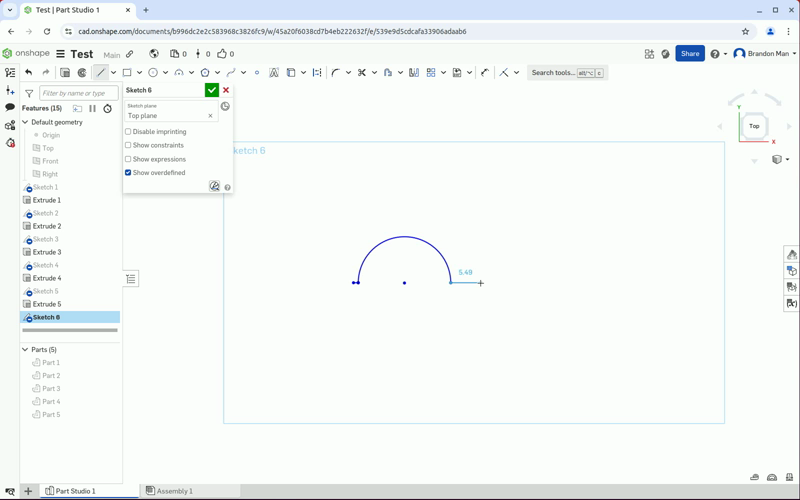
mouse_move(455, 282)
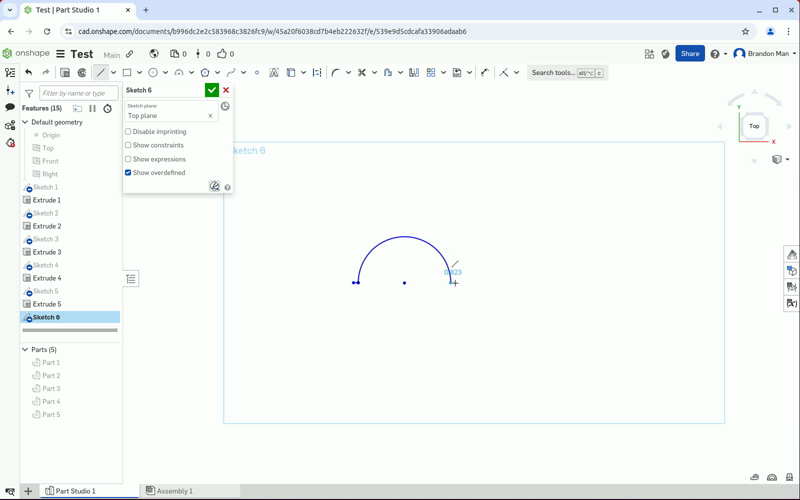
scroll(6)
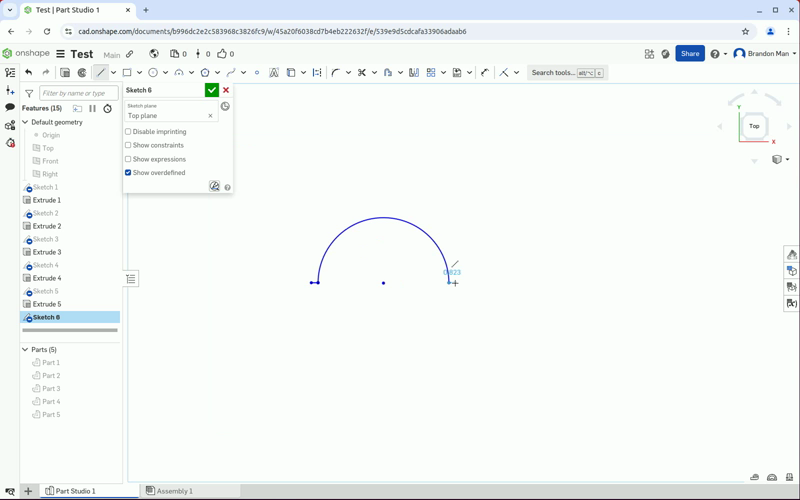
scroll(6)
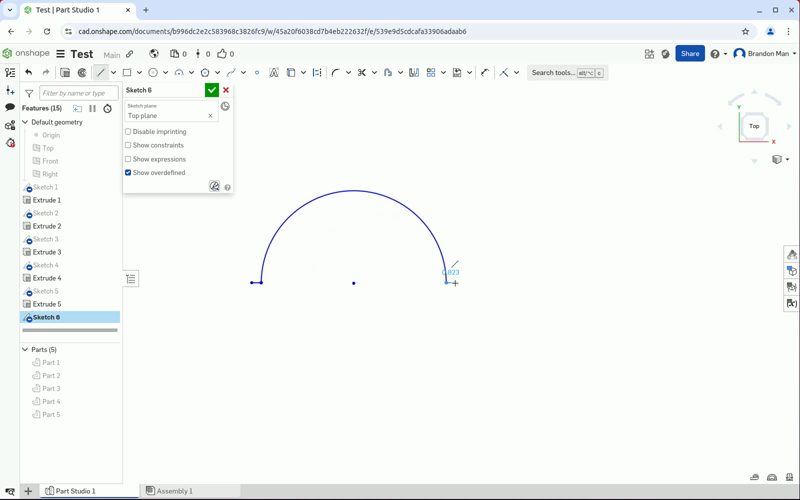
scroll(6)
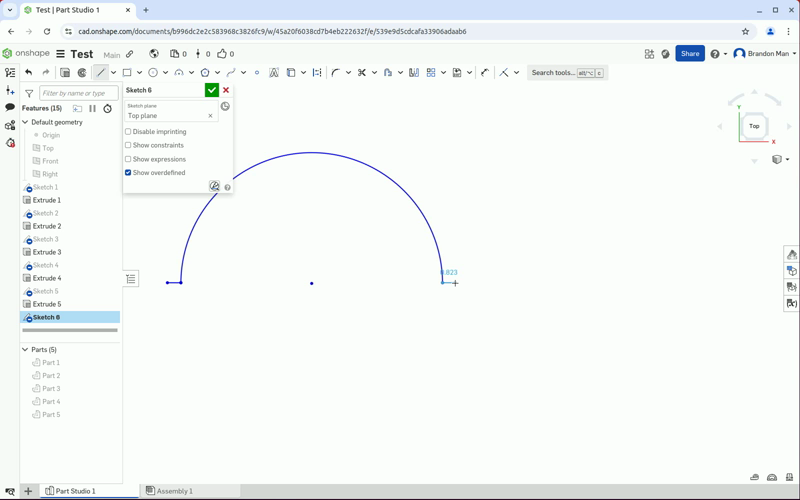
scroll(6)
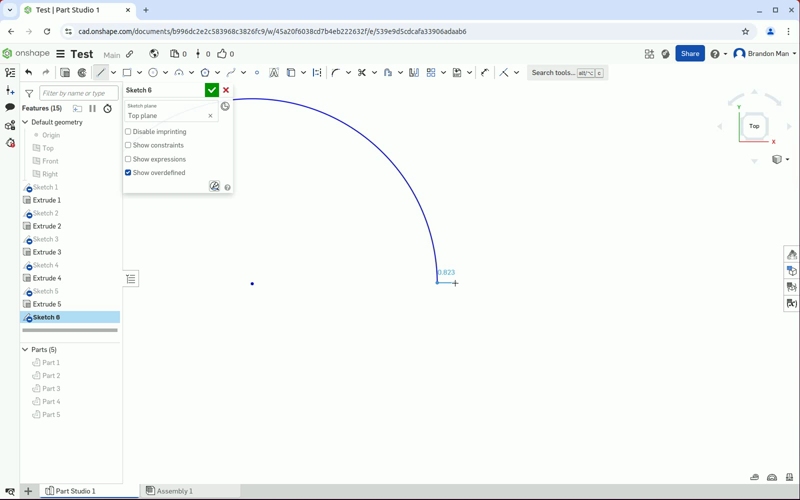
scroll(6)
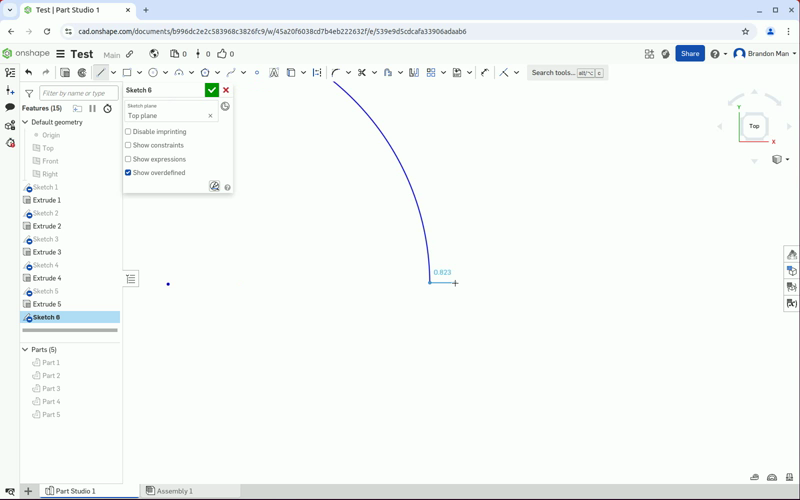
scroll(6)
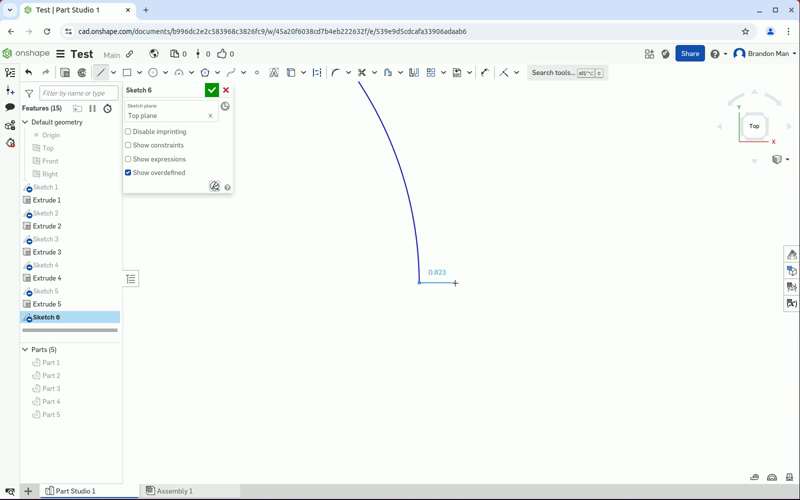
scroll(6)
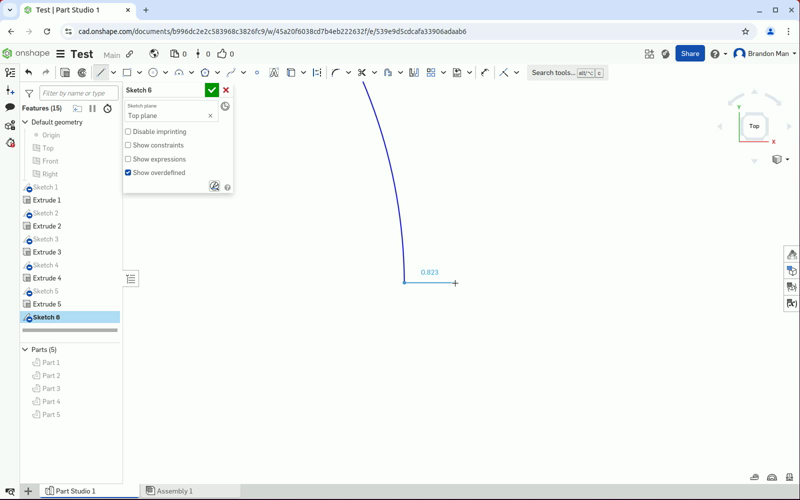
click(455, 282)
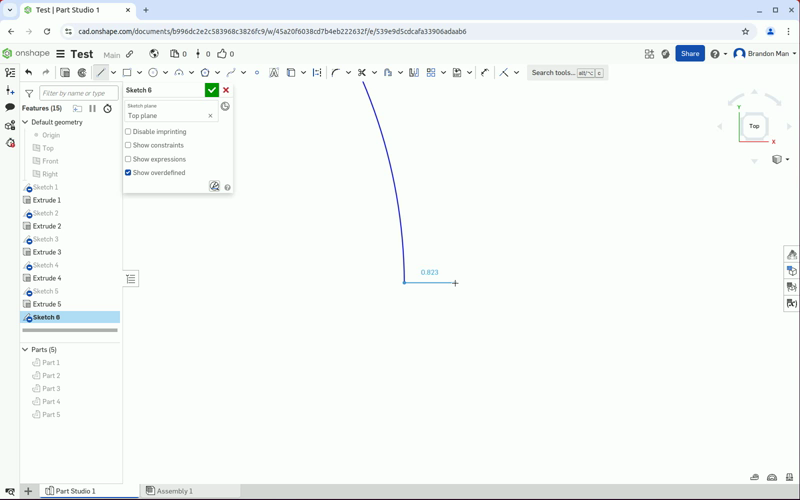
scroll(-6)
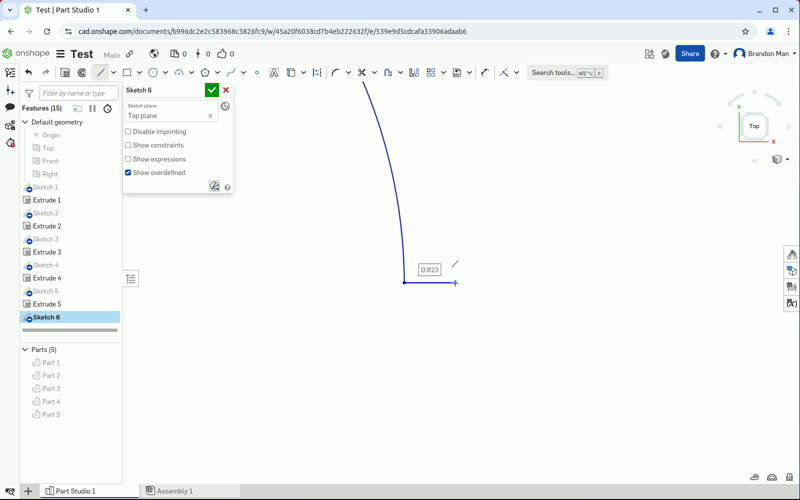
scroll(-6)
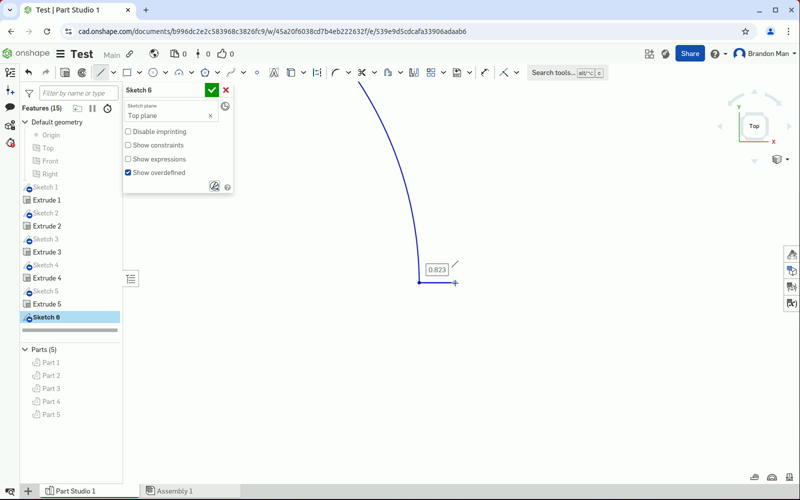
scroll(-6)
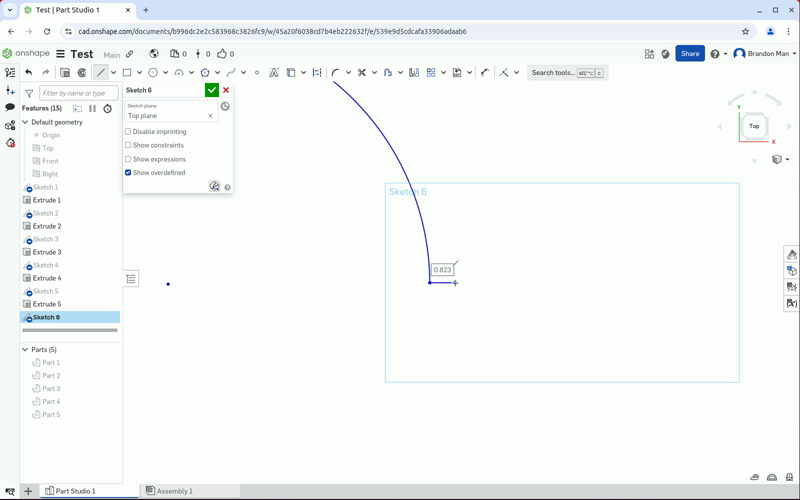
scroll(-6)
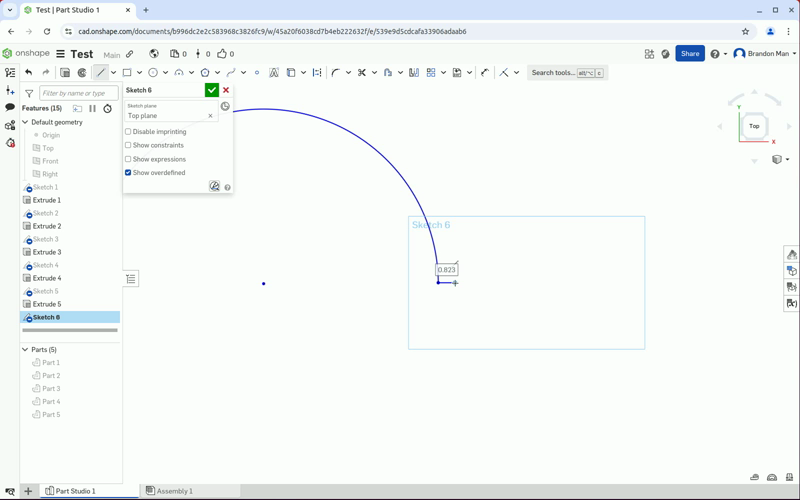
scroll(-6)
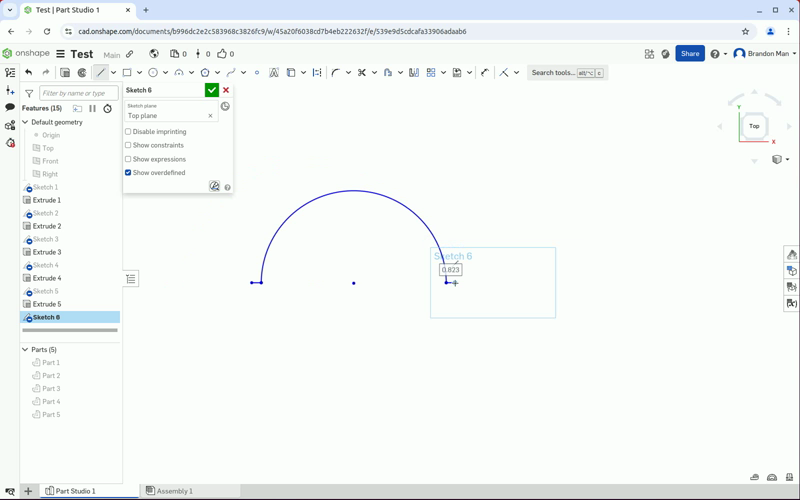
scroll(-6)
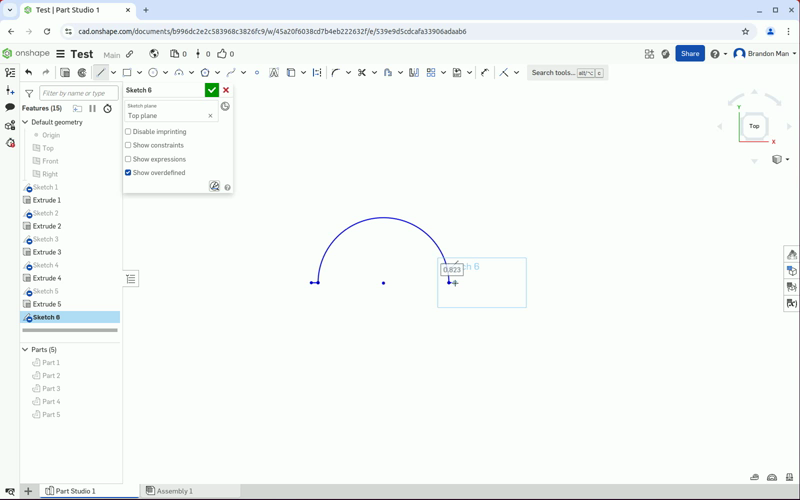
scroll(-6)
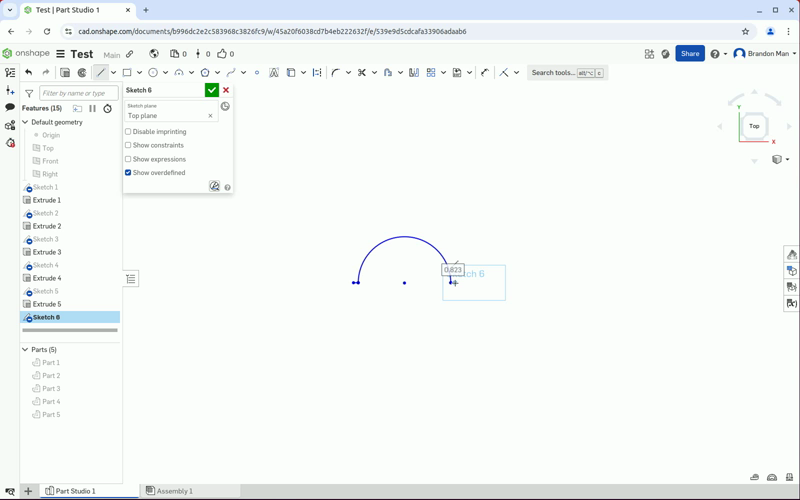
key_up(shift)
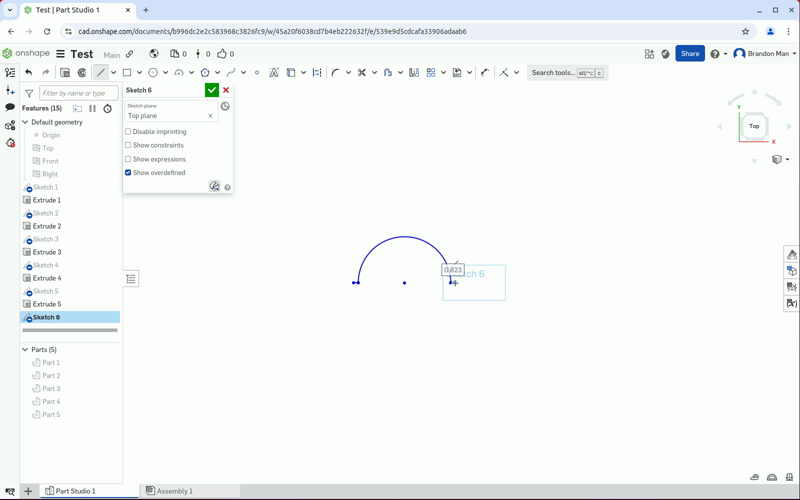
key(esc)
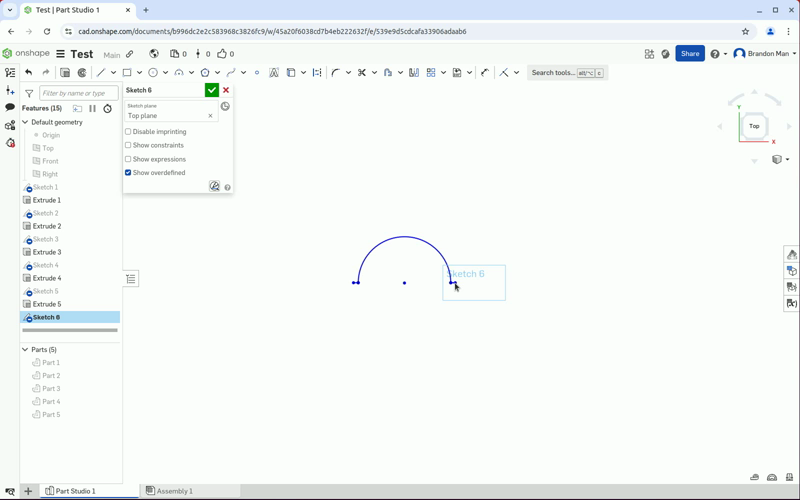
key(a)
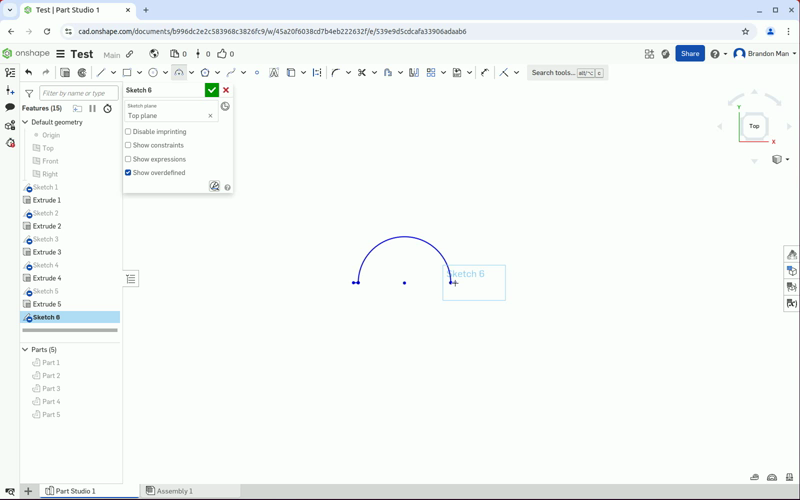
mouse_move(455, 282)
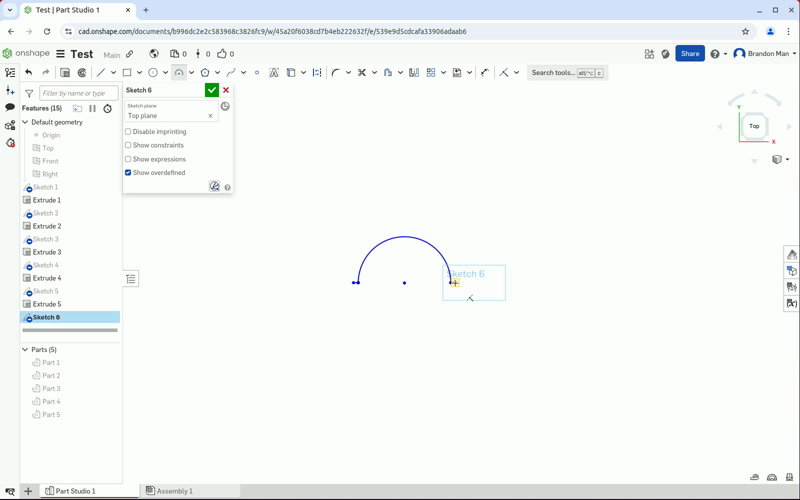
scroll(6)
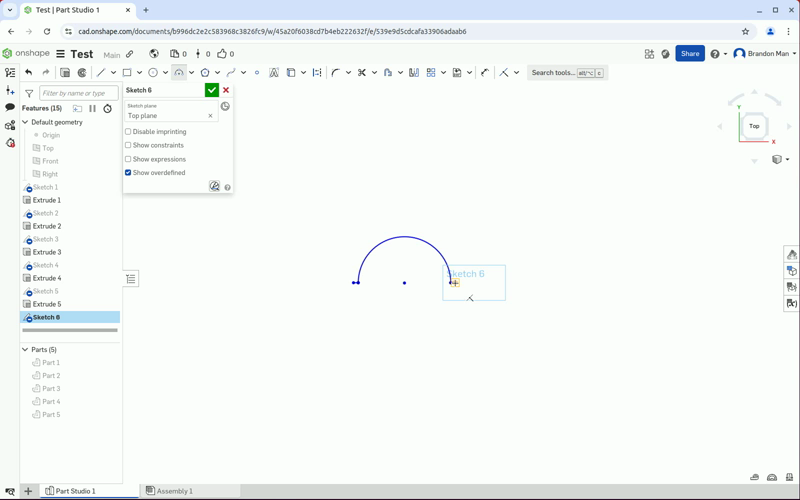
scroll(6)
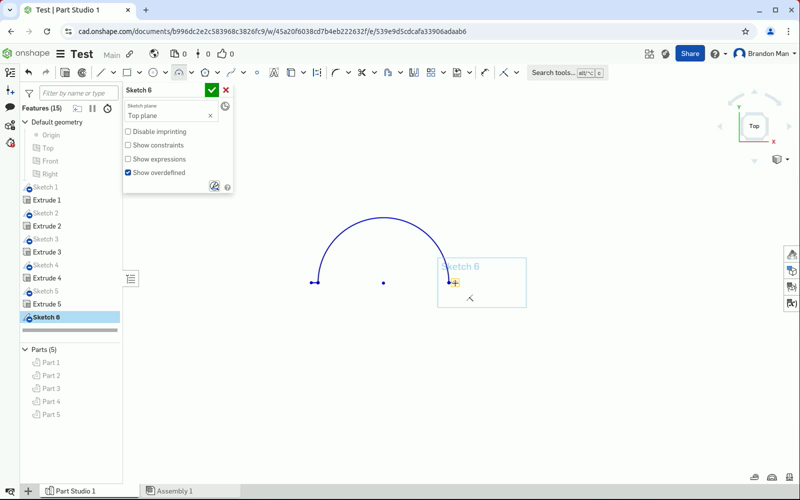
scroll(6)
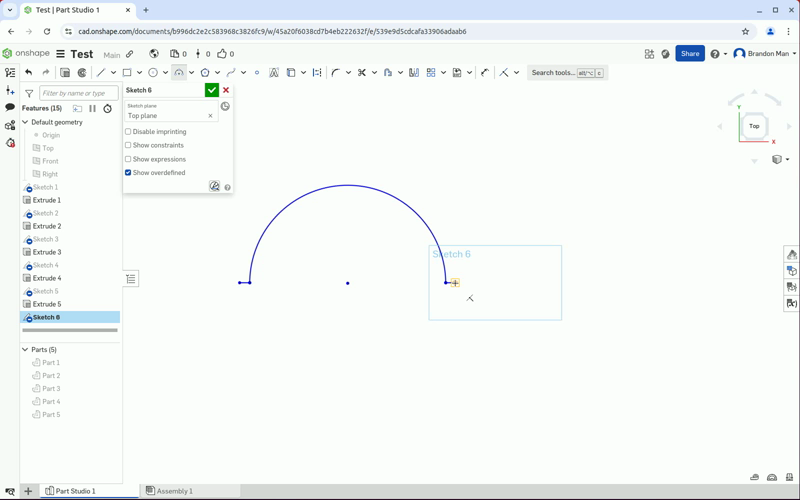
scroll(6)
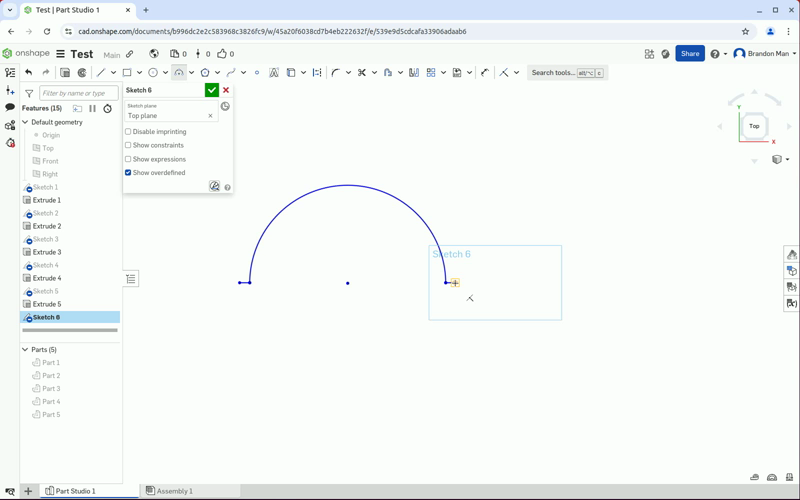
scroll(6)
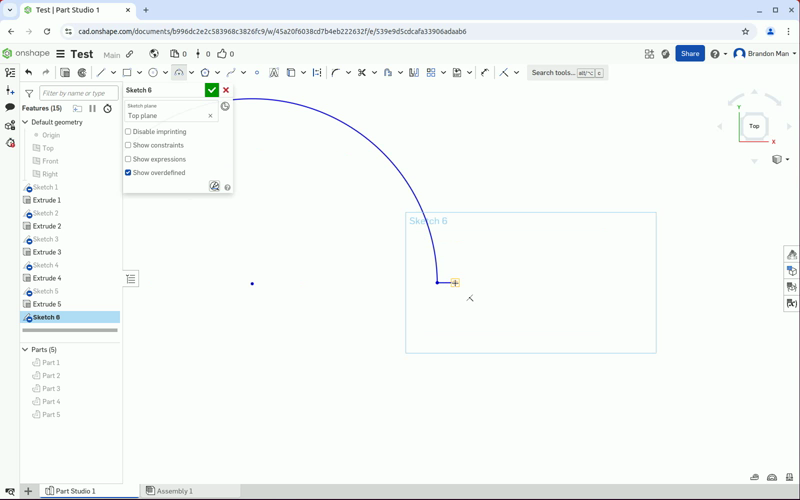
scroll(6)
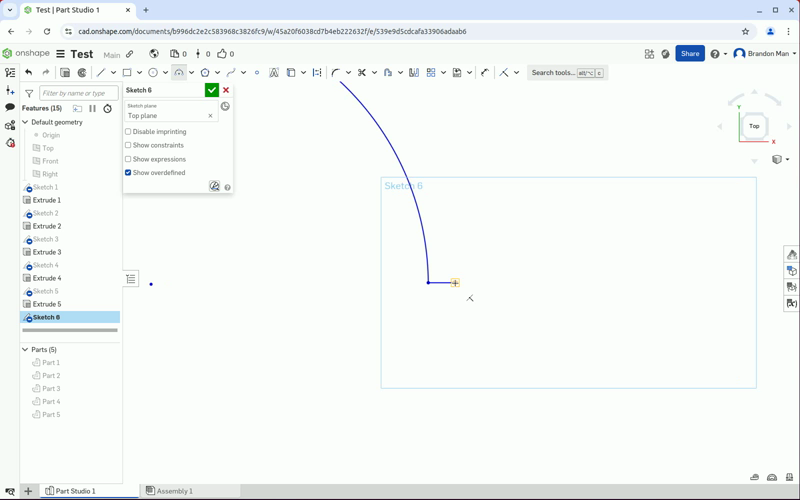
scroll(6)
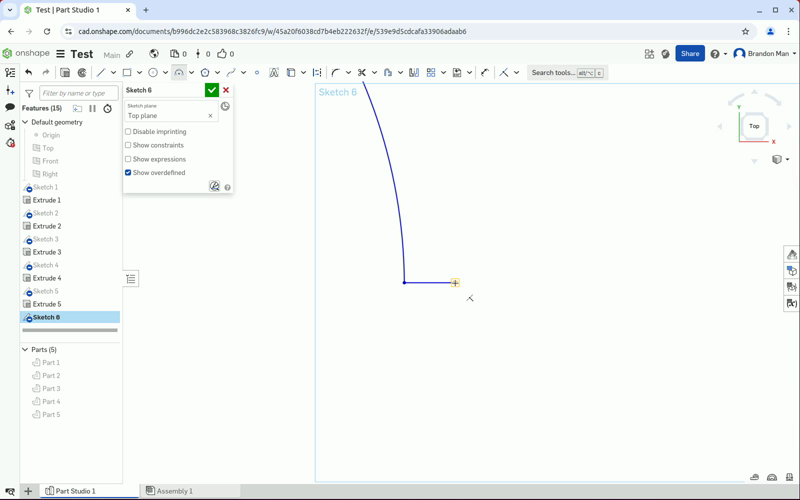
click(455, 282)
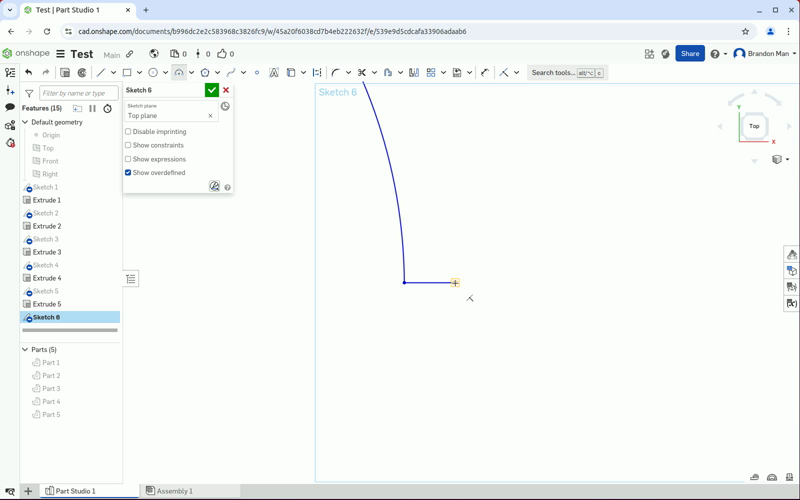
scroll(-6)
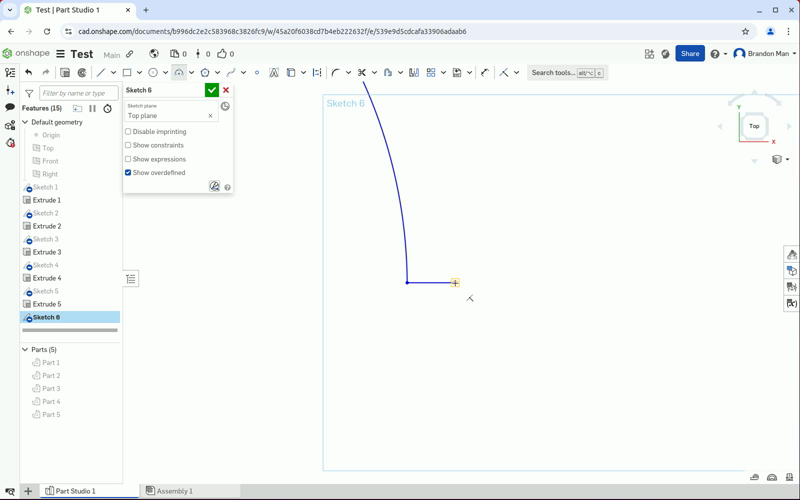
scroll(-6)
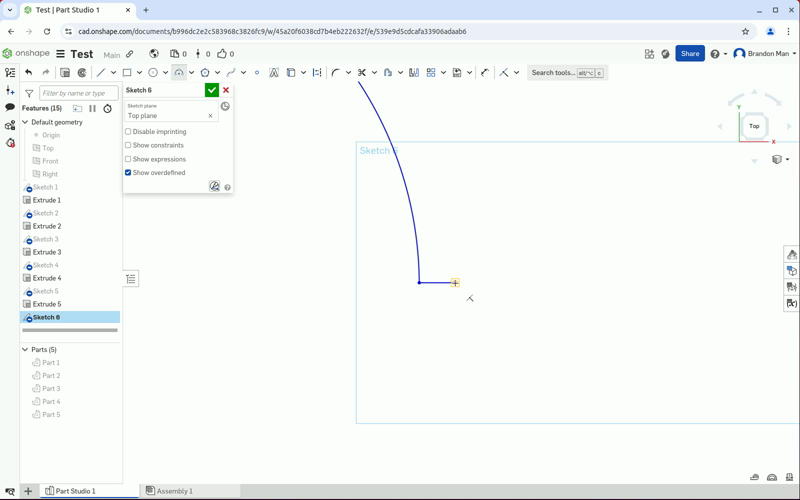
scroll(-6)
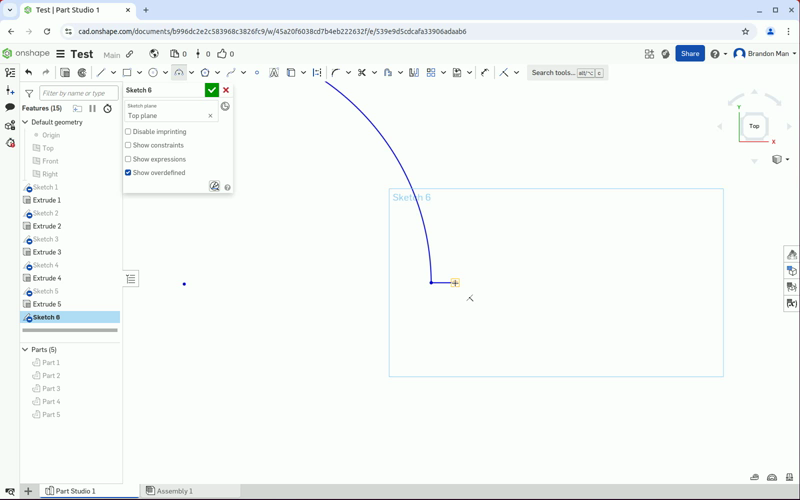
scroll(-6)
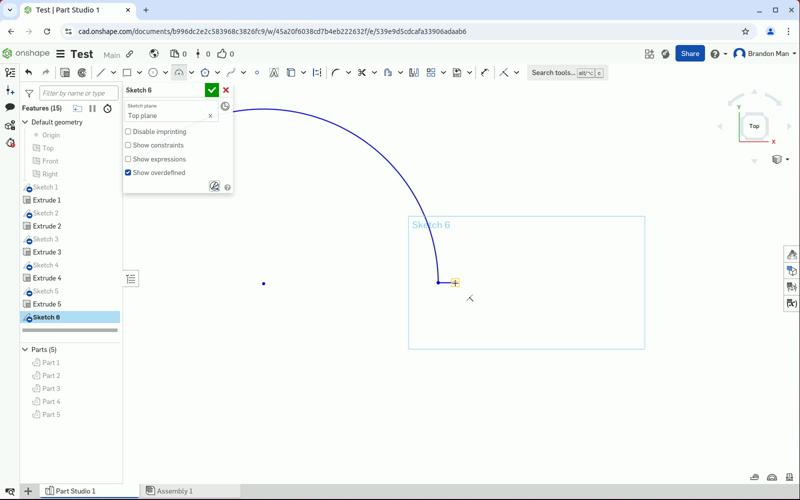
scroll(-6)
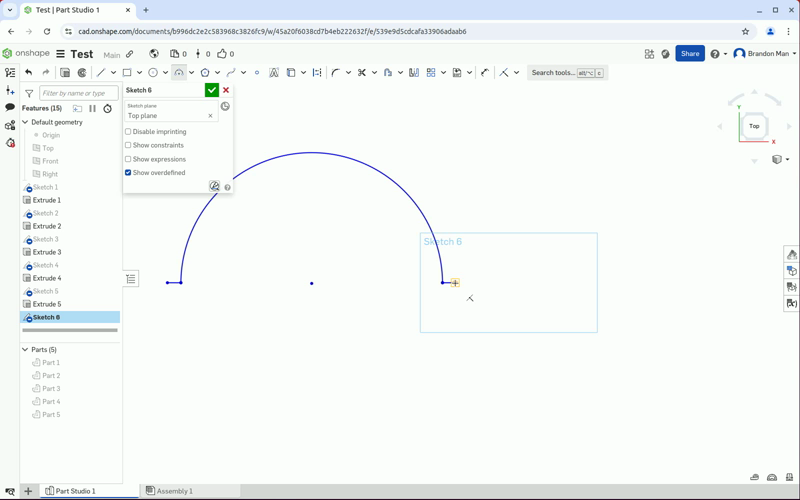
scroll(-6)
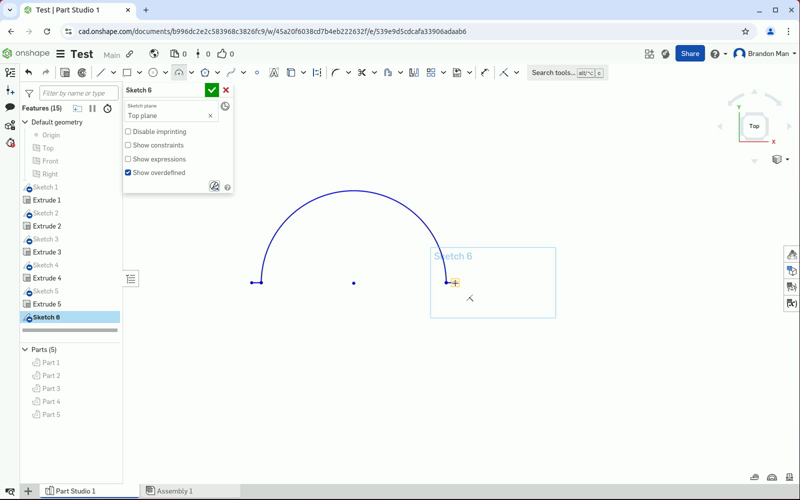
scroll(-6)
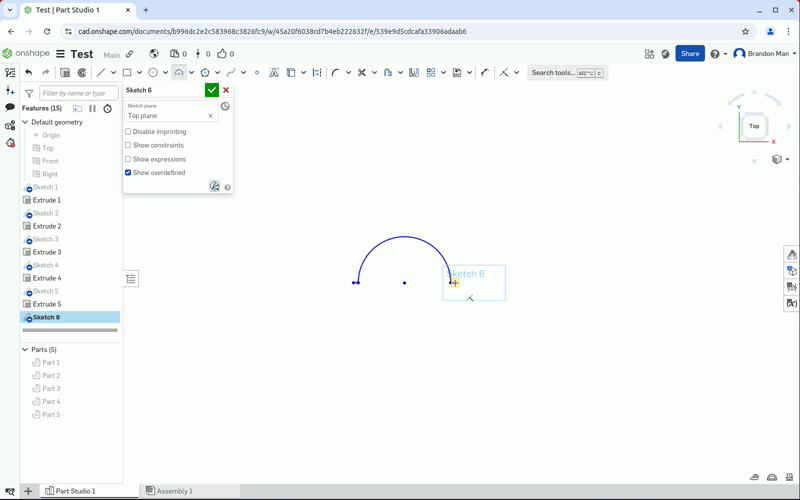
mouse_move(353, 282)
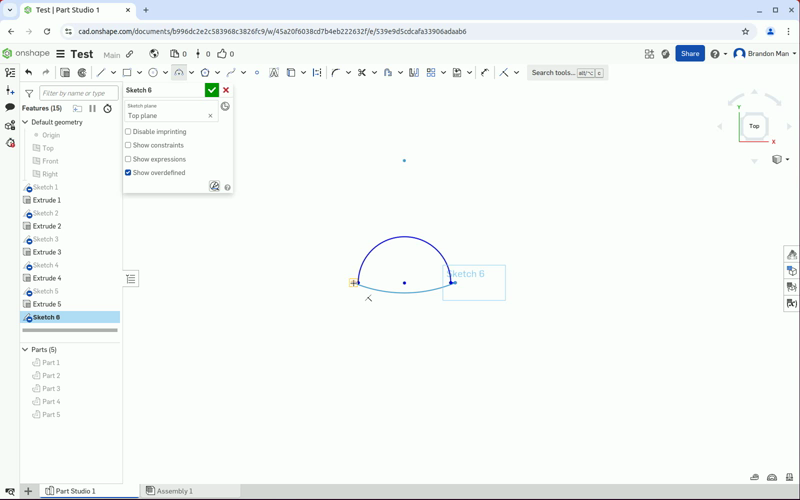
click(353, 282)
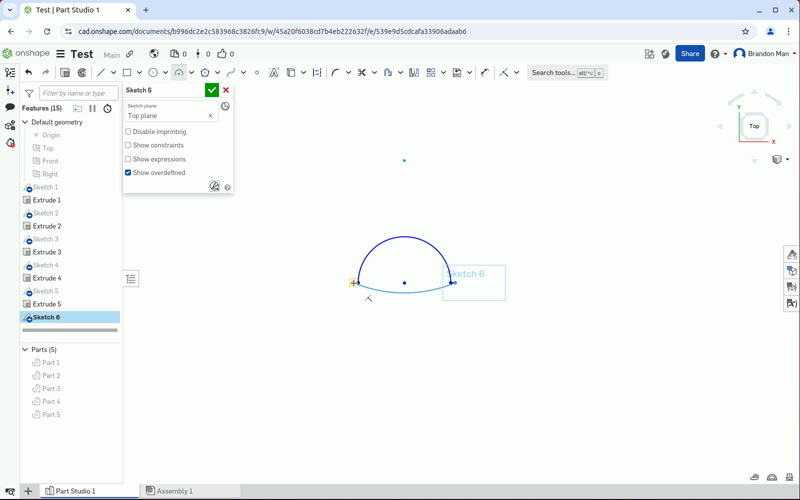
key_down(shift)
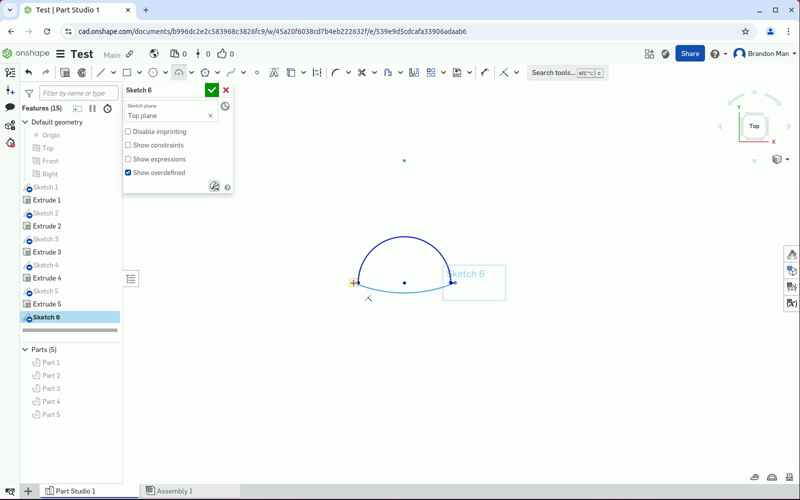
mouse_move(404, 232)
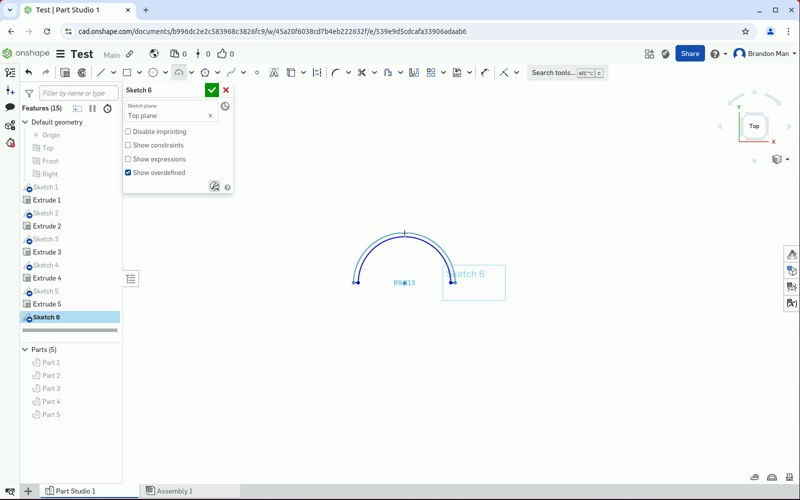
scroll(6)
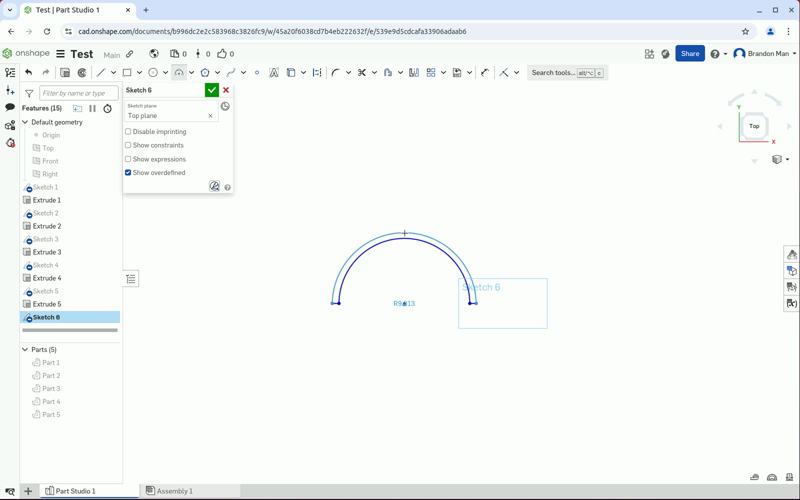
scroll(6)
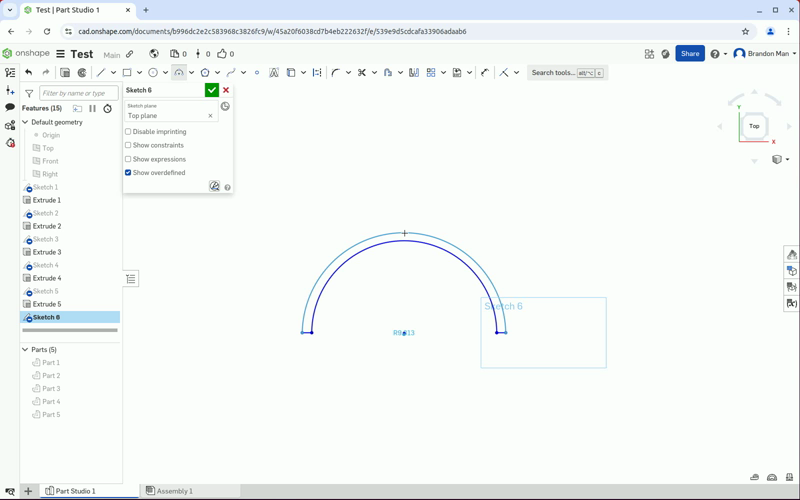
scroll(6)
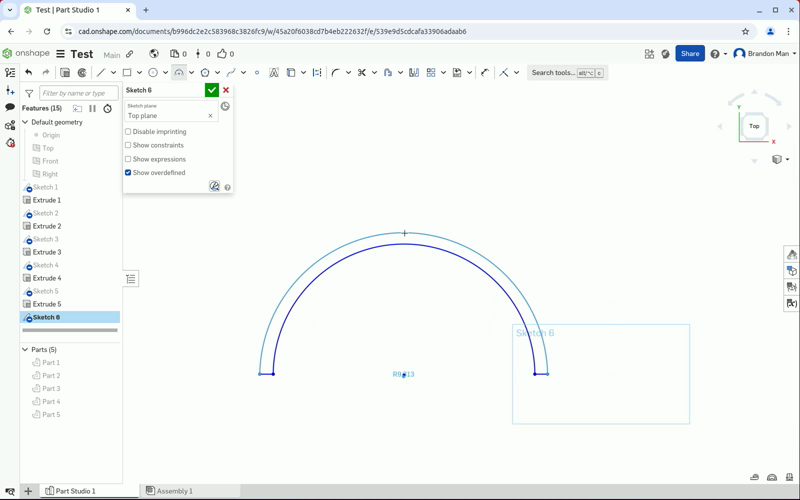
scroll(6)
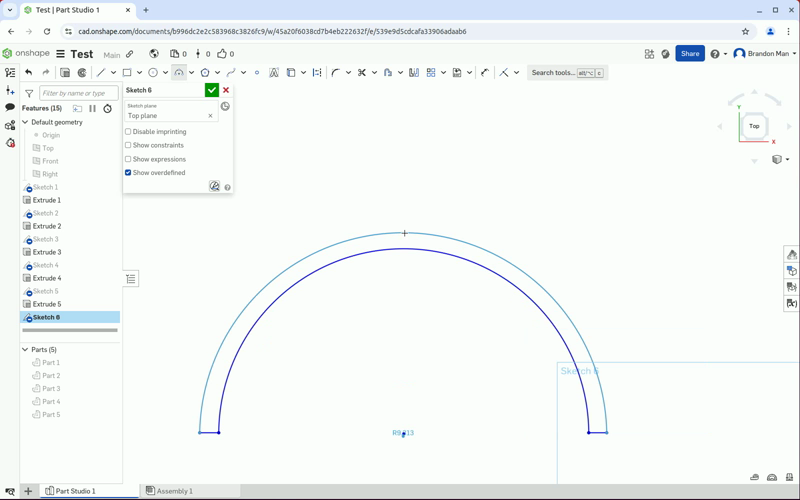
scroll(6)
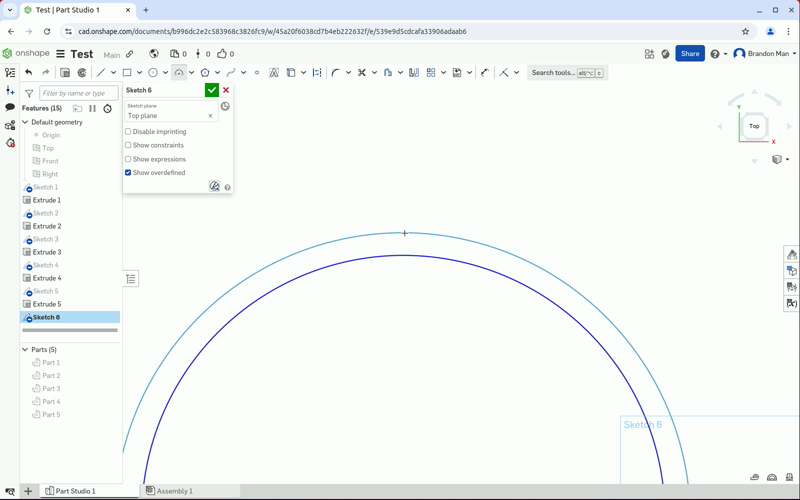
scroll(6)
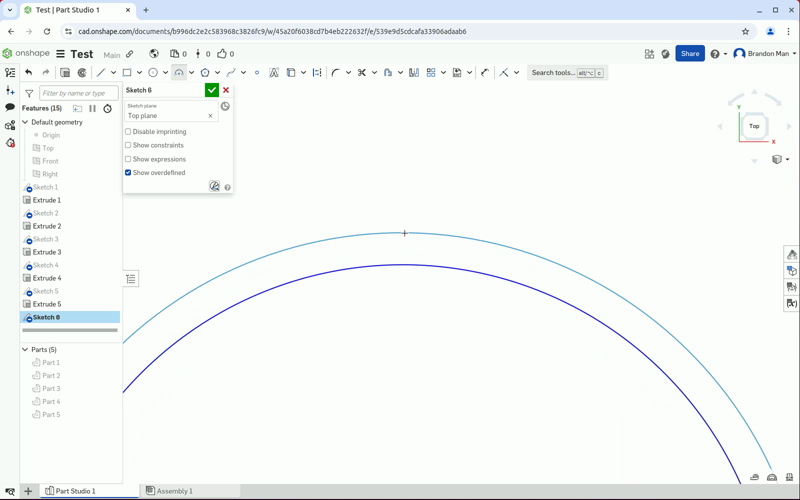
scroll(6)
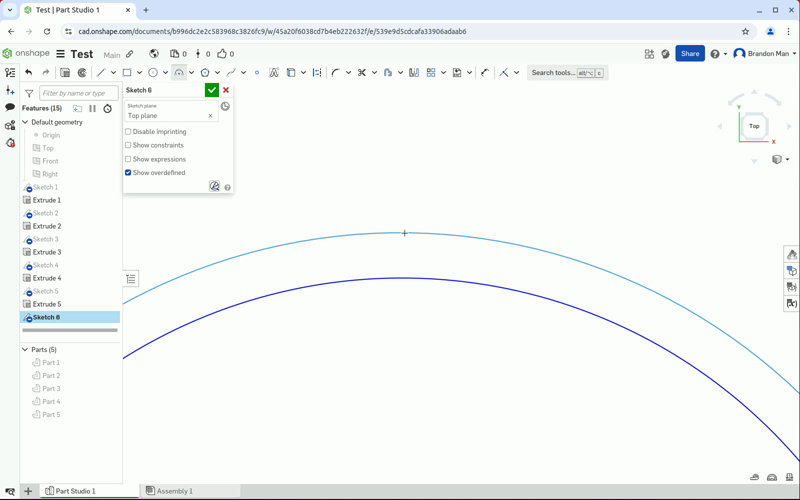
click(404, 232)
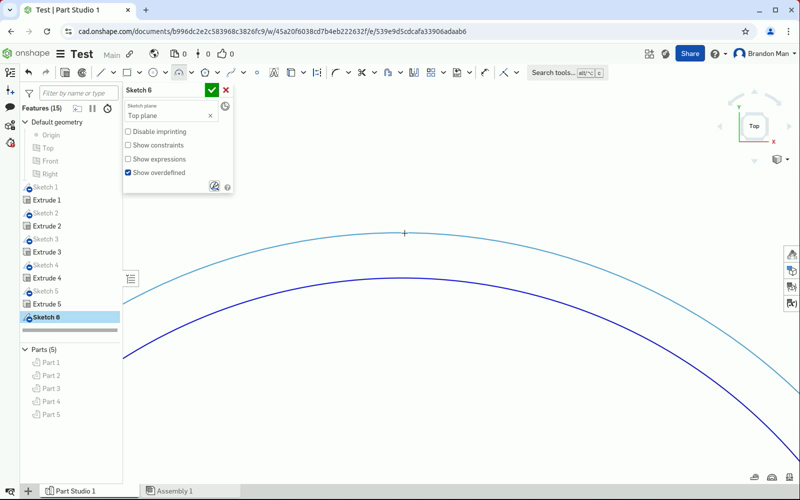
scroll(-6)
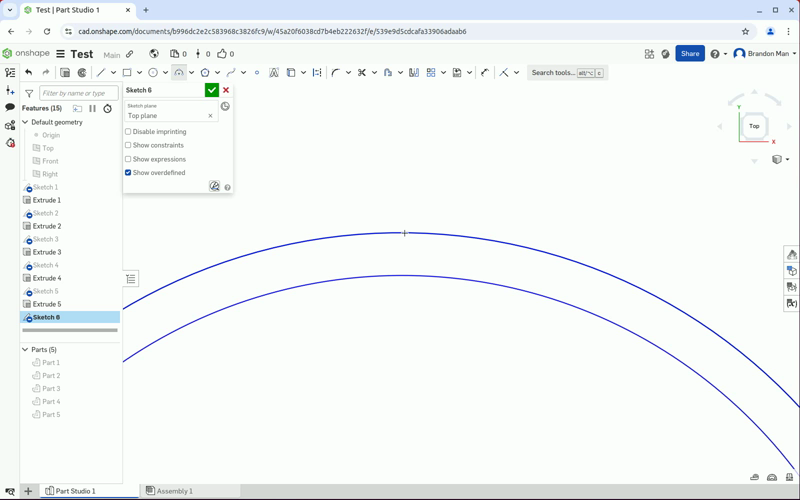
scroll(-6)
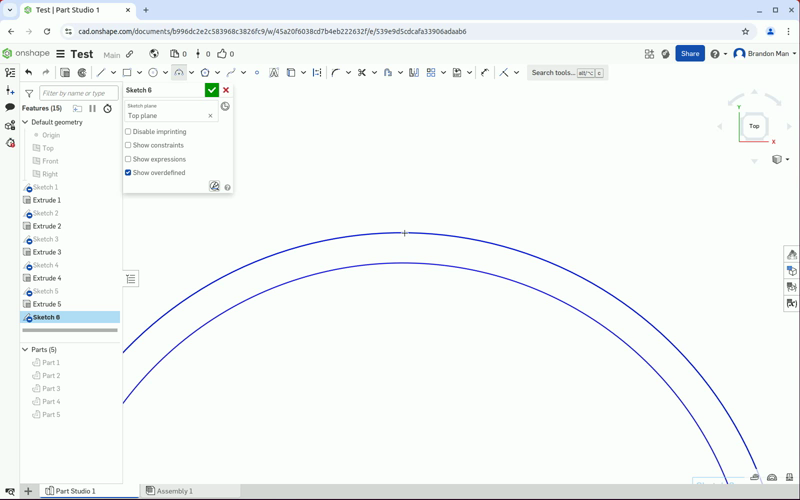
scroll(-6)
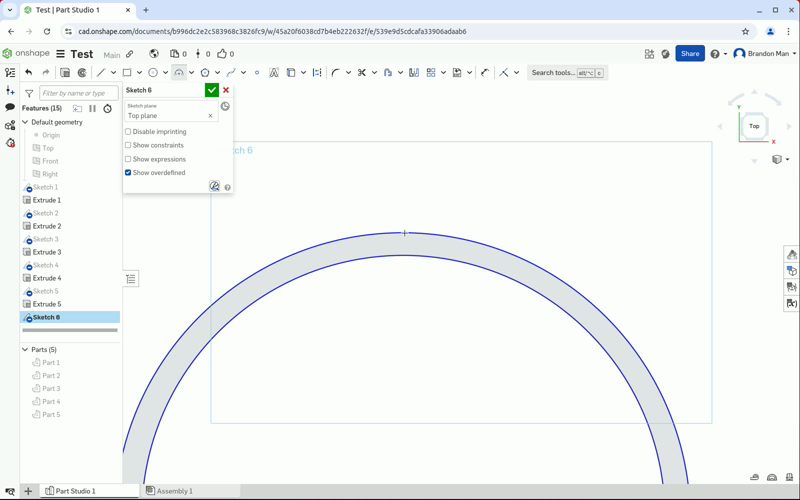
scroll(-6)
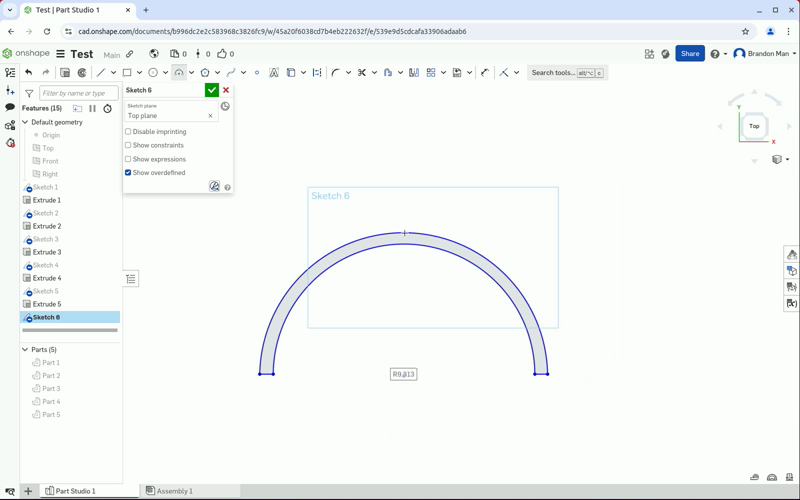
scroll(-6)
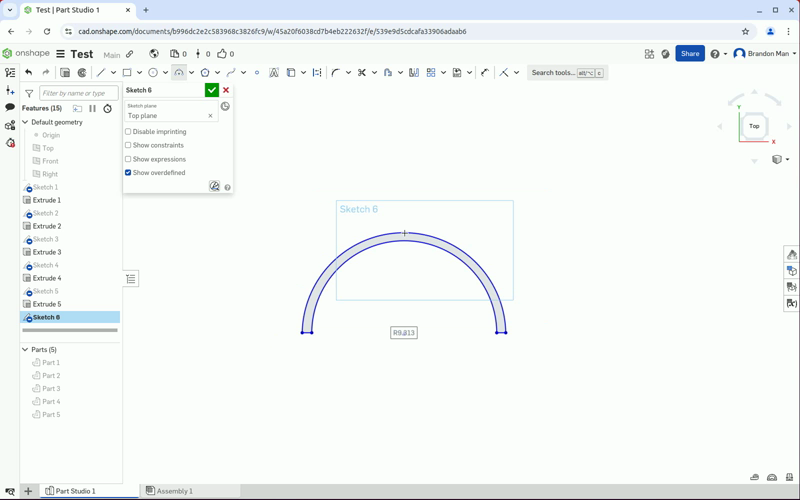
scroll(-6)
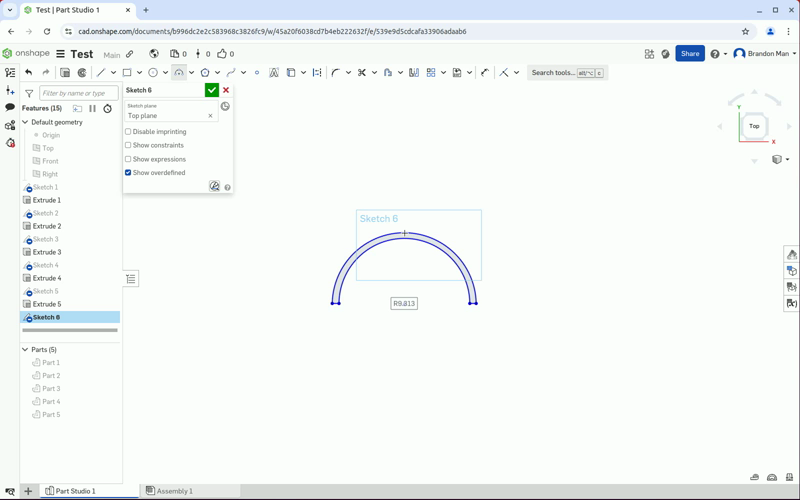
scroll(-6)
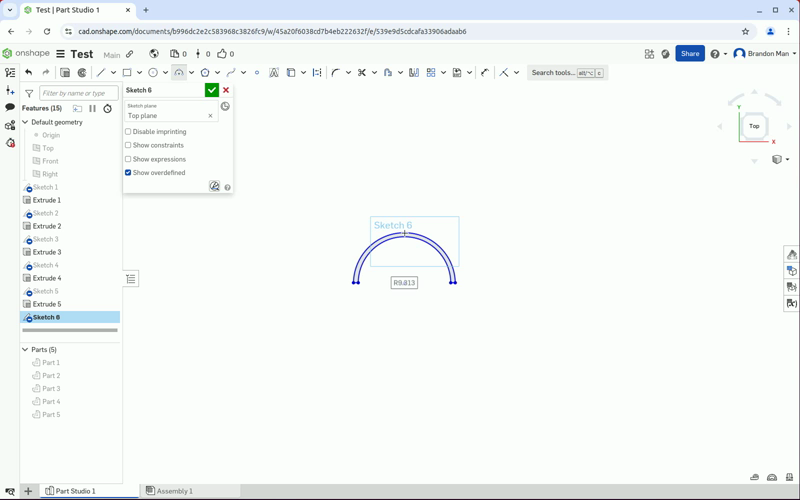
key_up(shift)
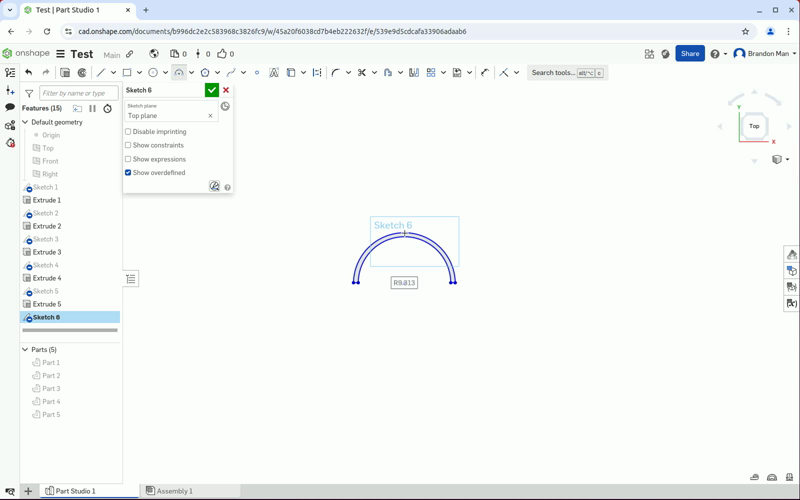
key(esc)
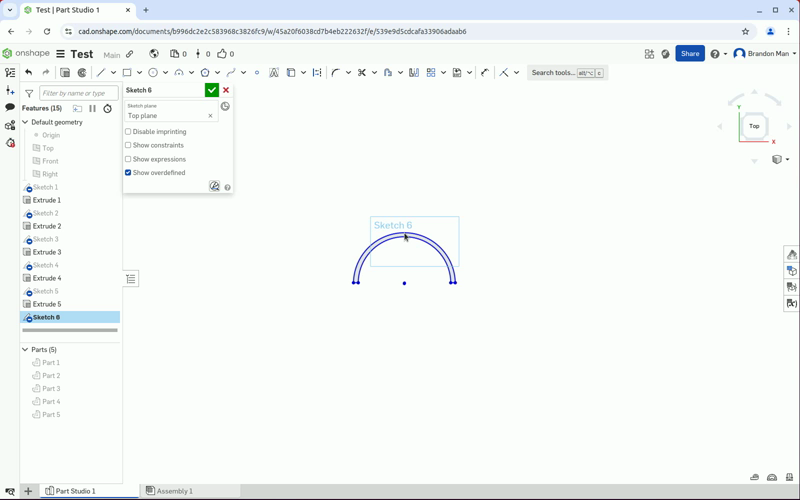
mouse_move(377, 246)
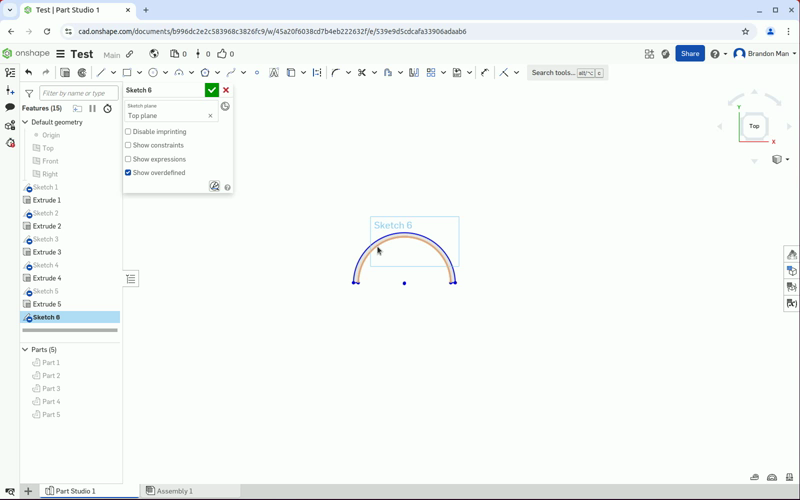
scroll(6)
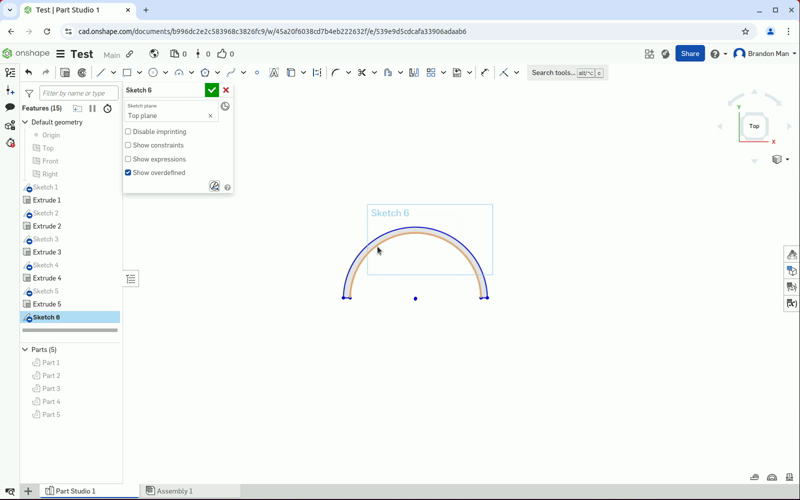
scroll(6)
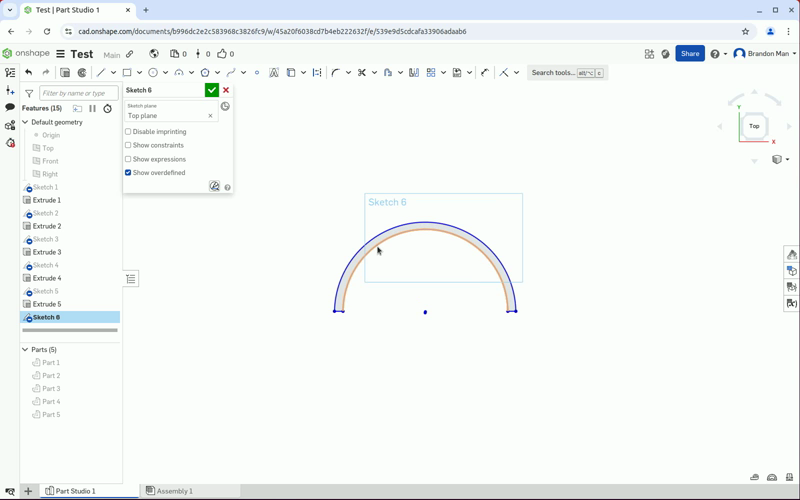
scroll(6)
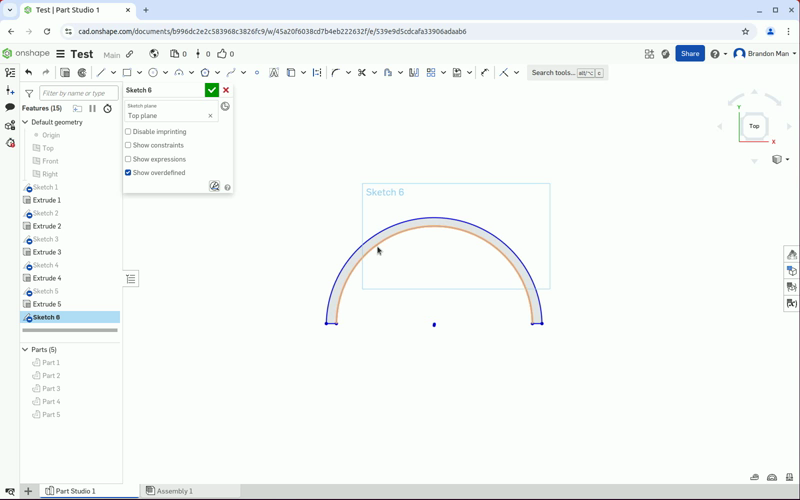
scroll(6)
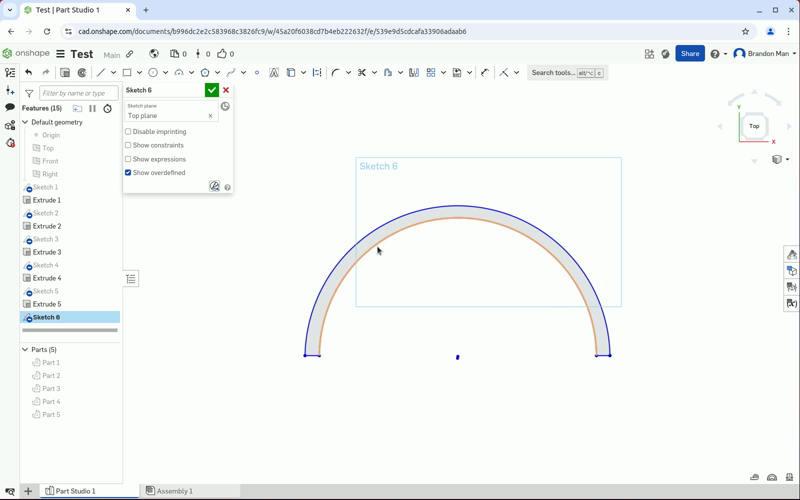
scroll(6)
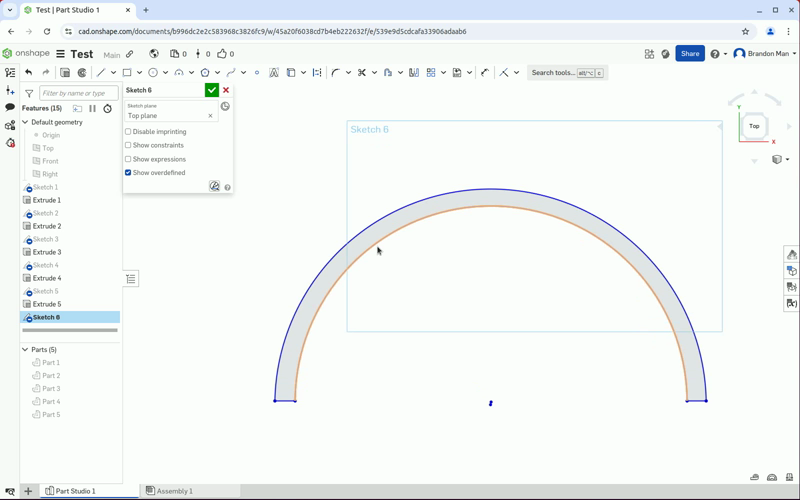
scroll(6)
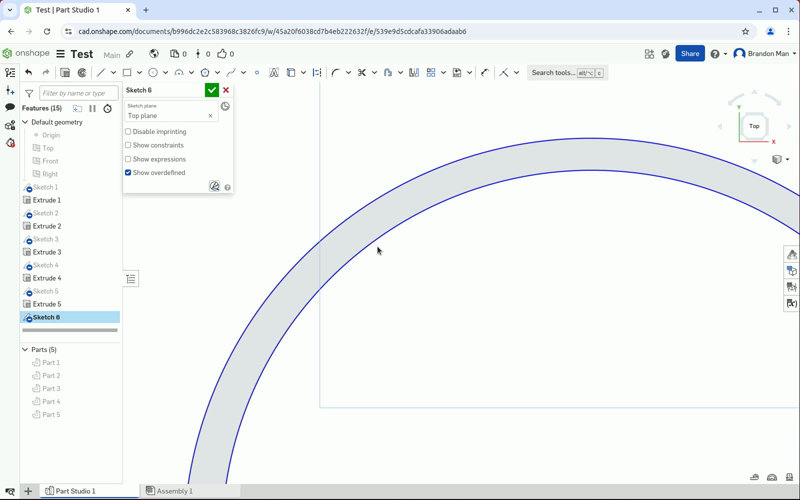
scroll(6)
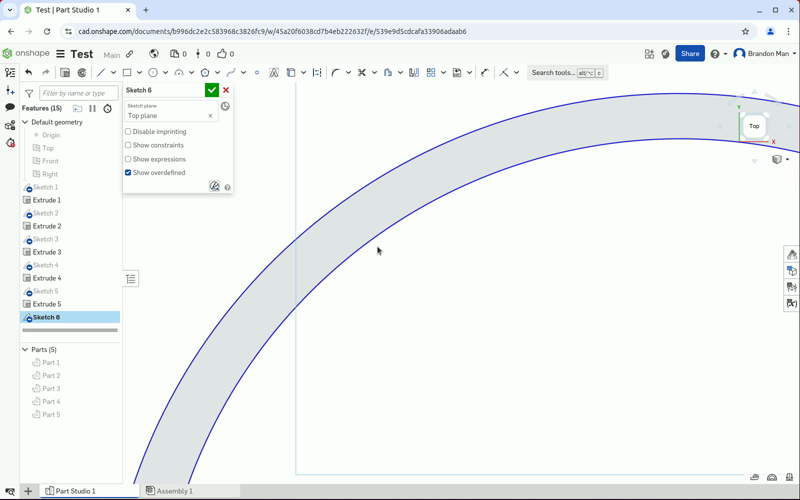
click(377, 246)
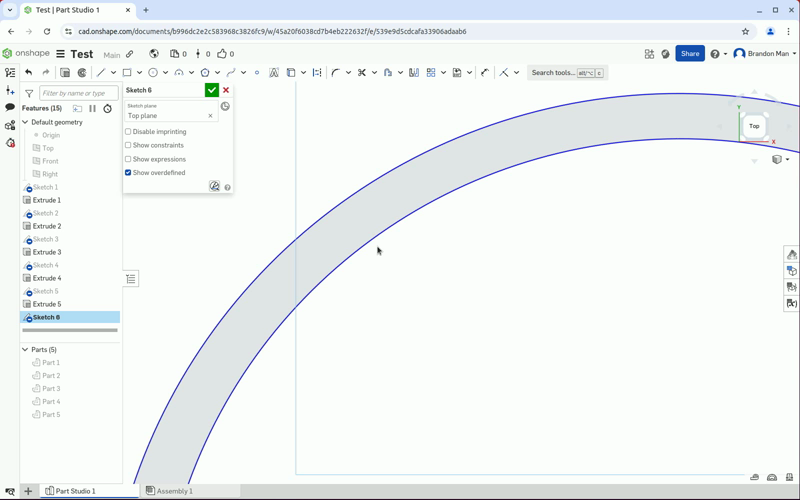
scroll(-6)
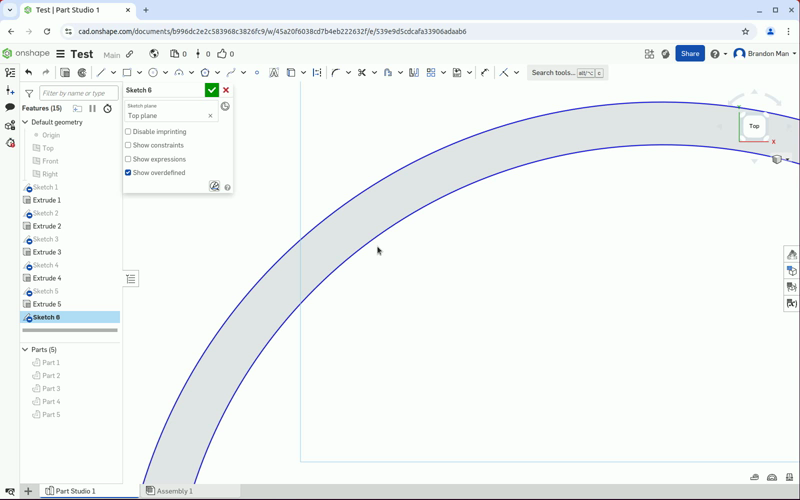
scroll(-6)
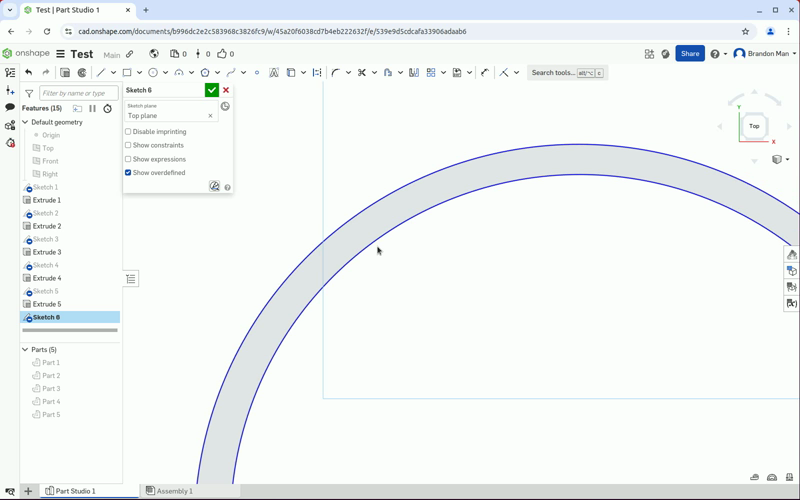
scroll(-6)
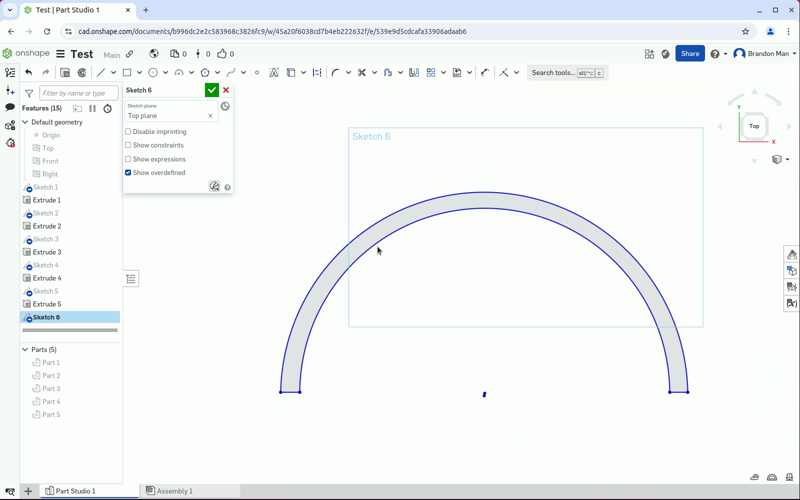
scroll(-6)
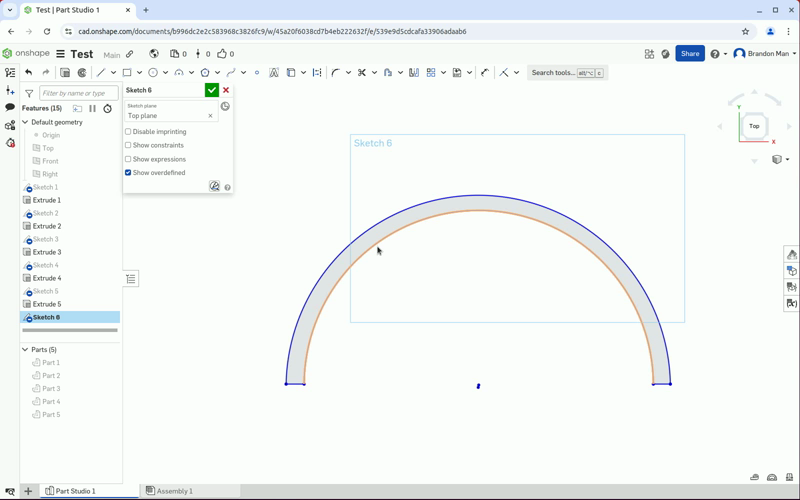
scroll(-6)
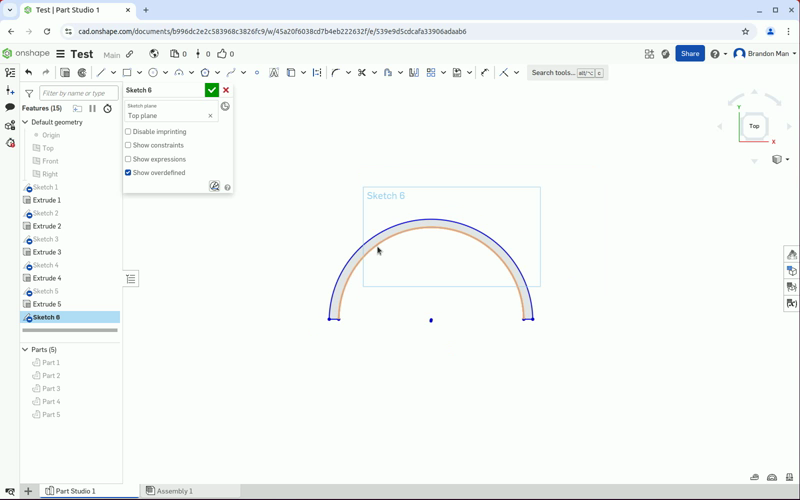
scroll(-6)
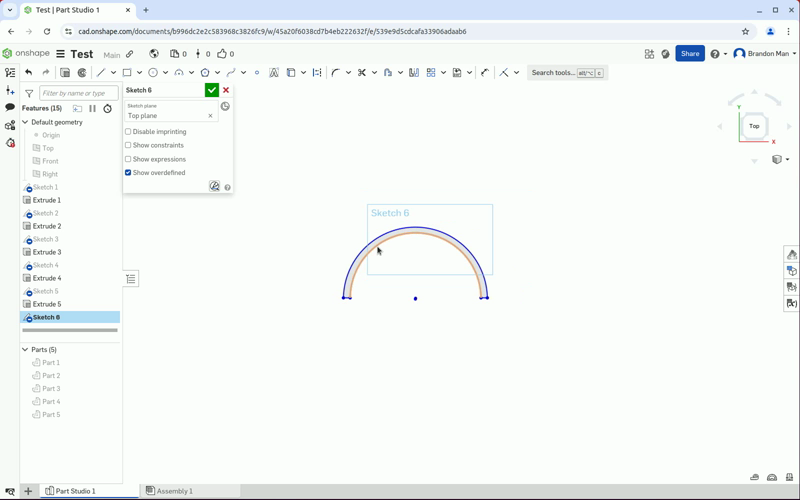
scroll(-6)
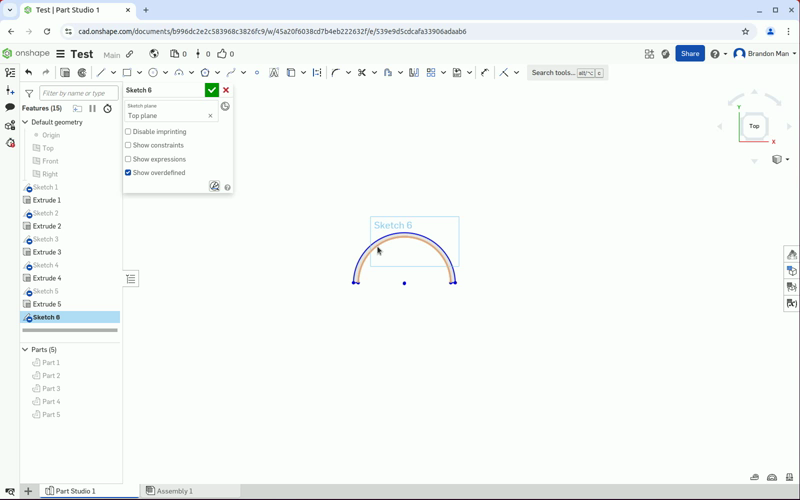
mouse_move(73, 352)
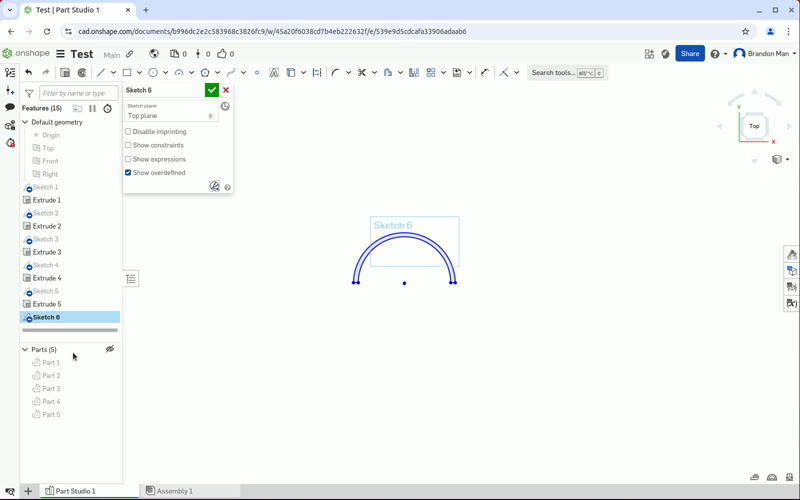
key(shift+y)
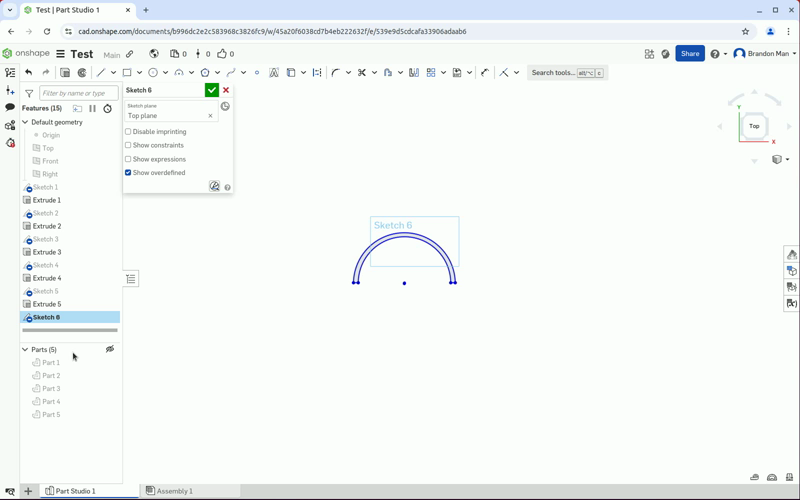
key(shift+e)
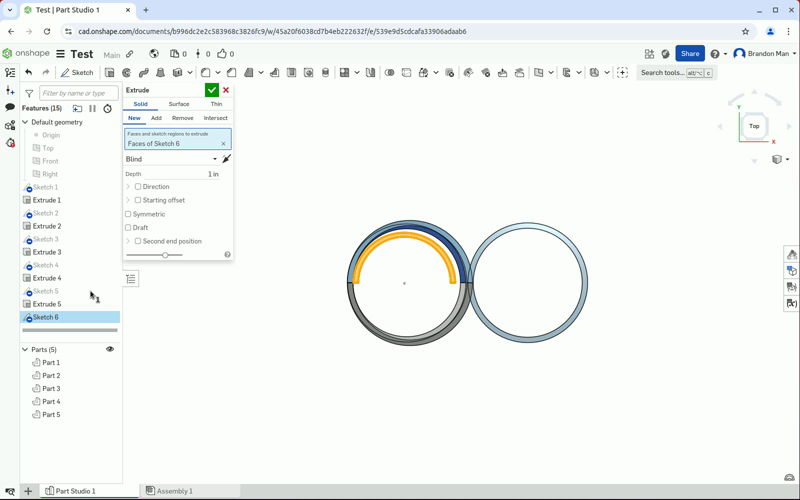
mouse_move(143, 106)
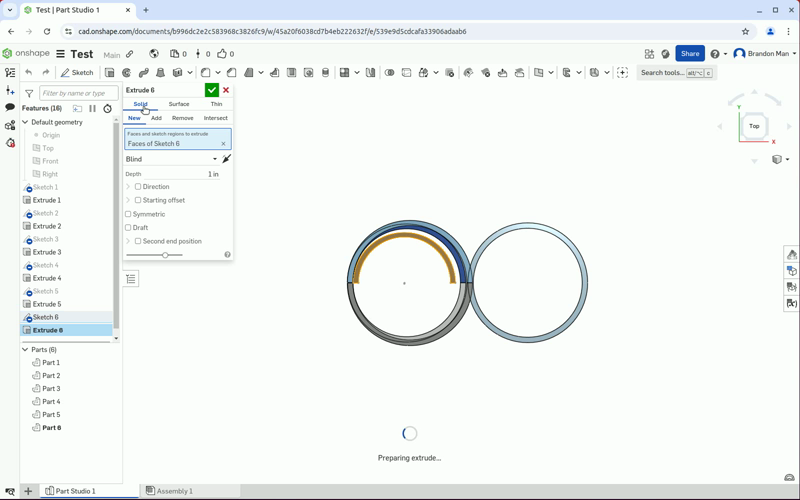
click(143, 106)
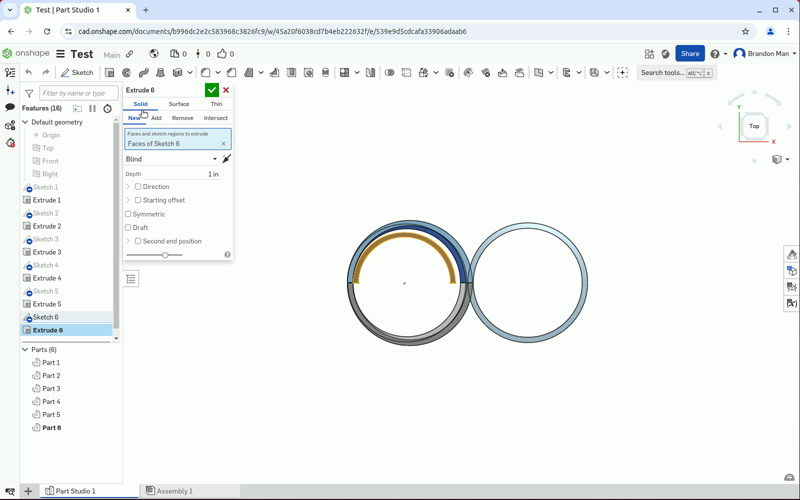
mouse_move(137, 120)
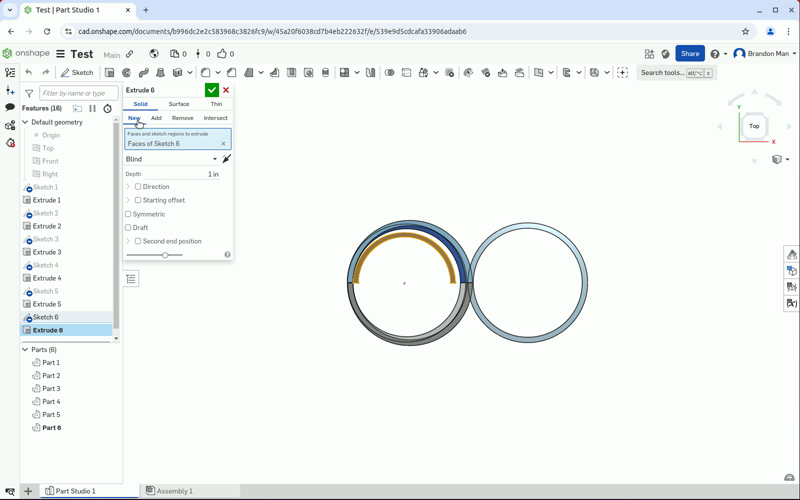
click(137, 120)
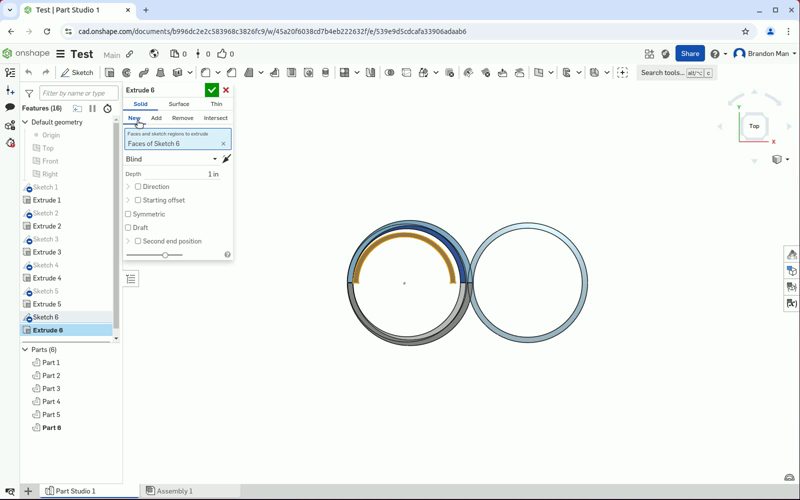
key(tab, 4)
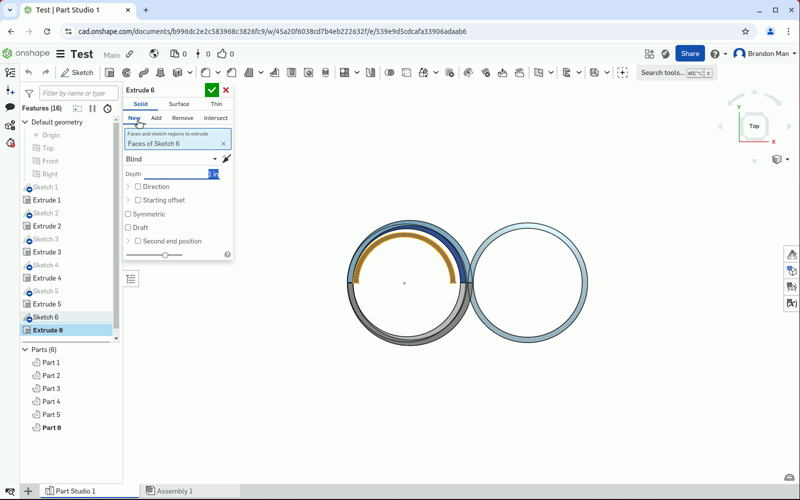
text(0.241)
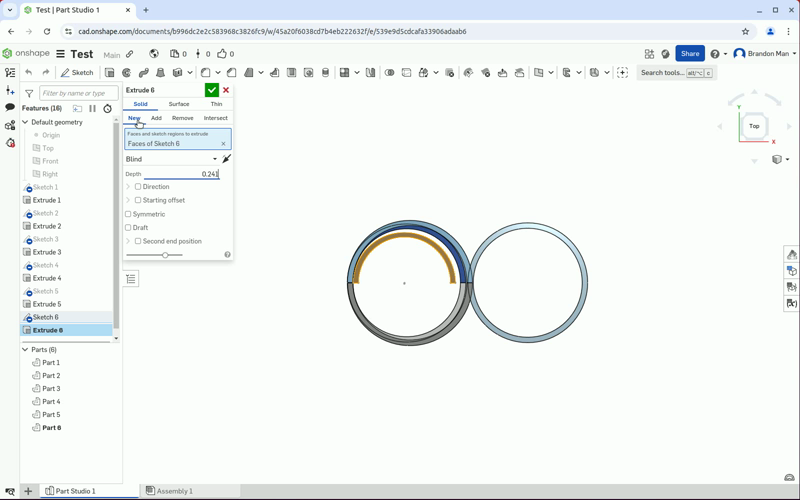
key(enter)
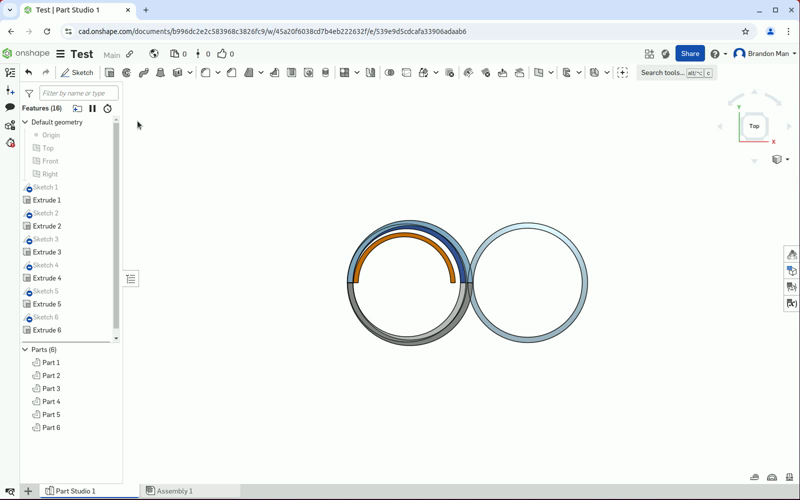
key(shift+h)
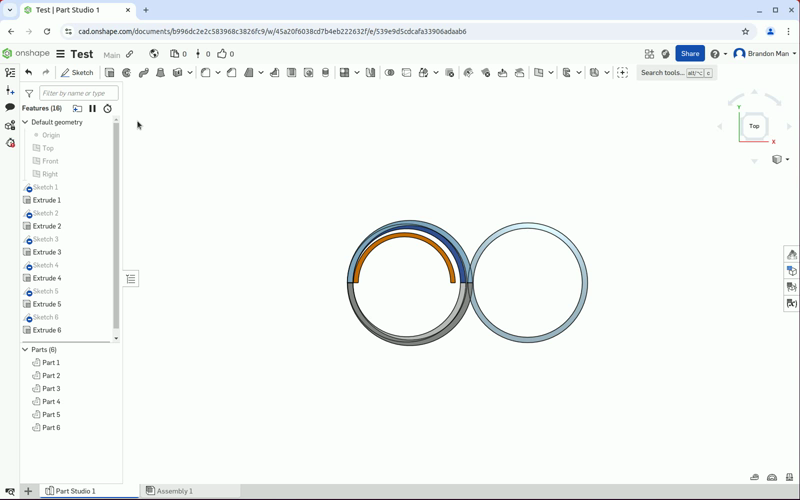
key(shift+h)
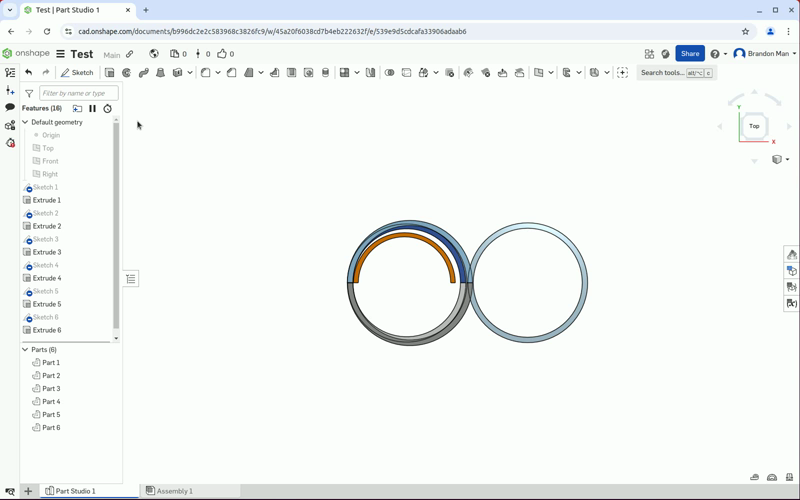
mouse_move(69, 189)
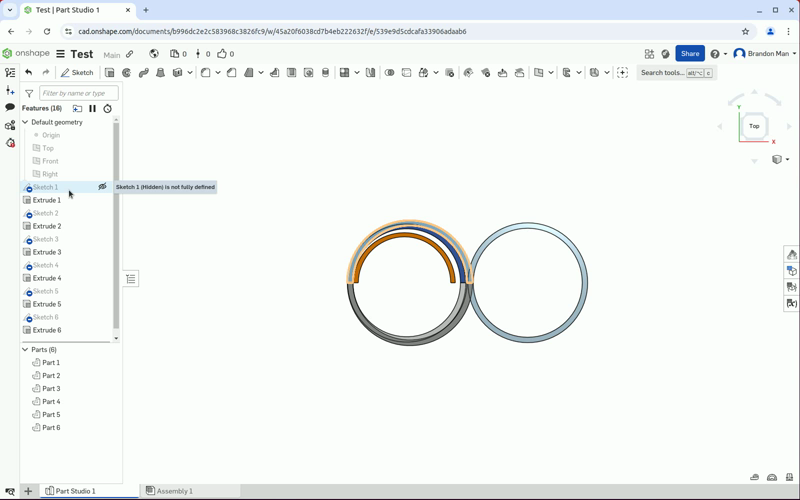
click(69, 189)
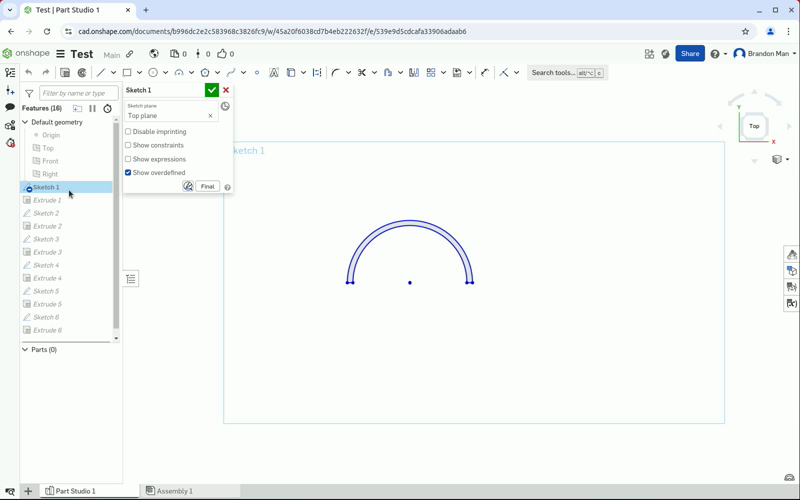
mouse_move(229, 92)
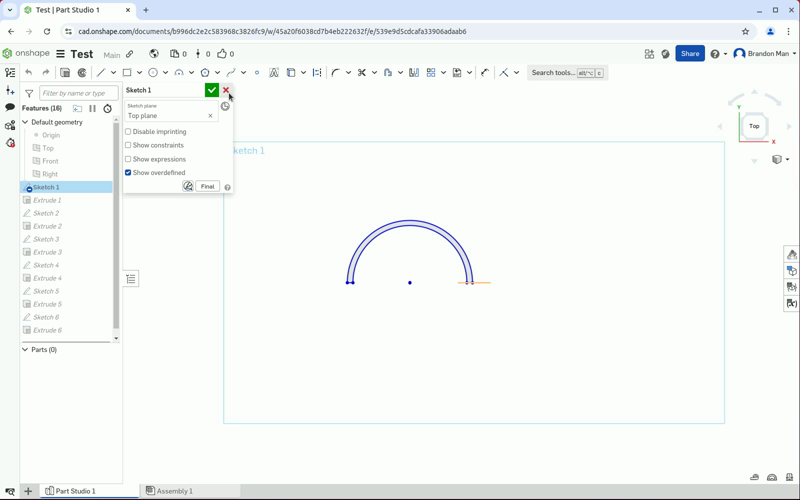
click(229, 92)
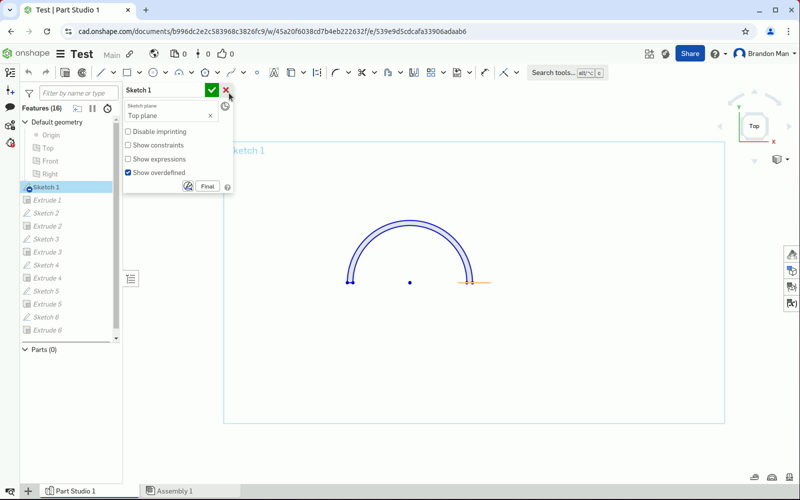
key(shift+s)
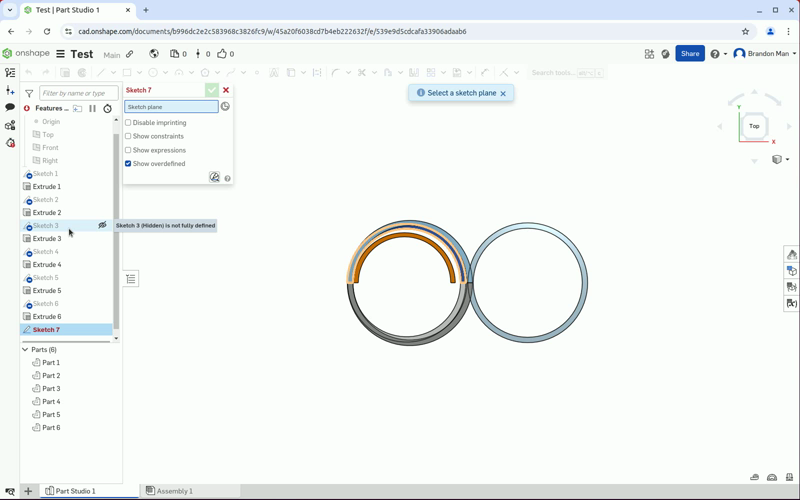
scroll(3)
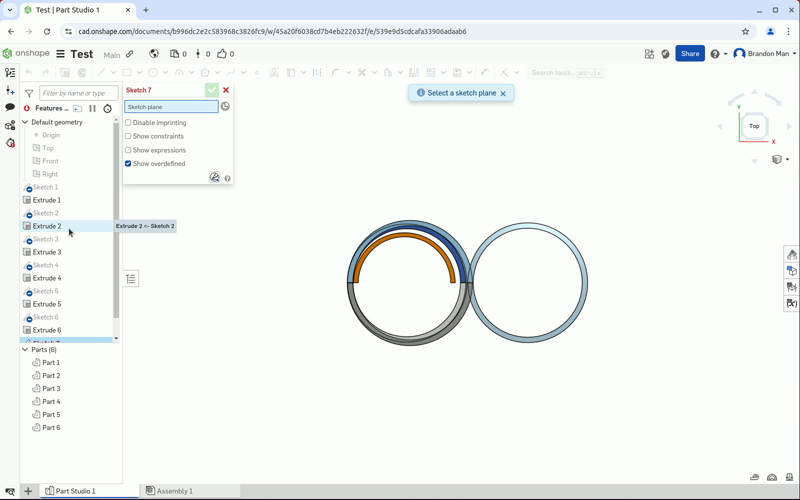
mouse_move(69, 150)
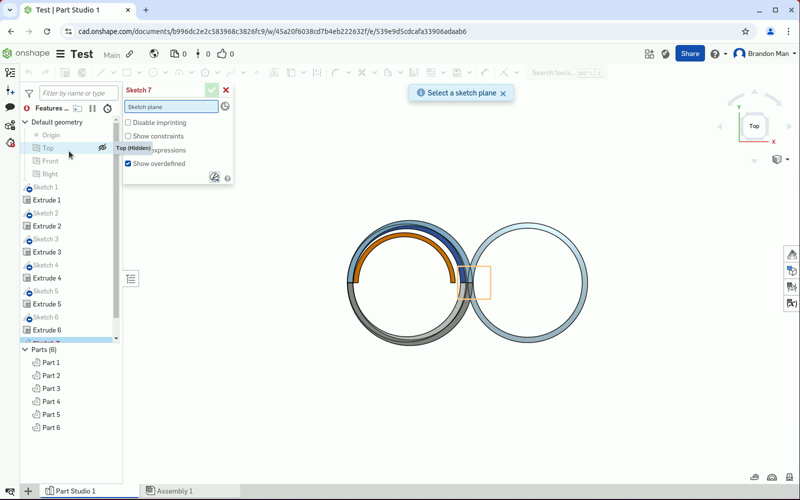
click(69, 150)
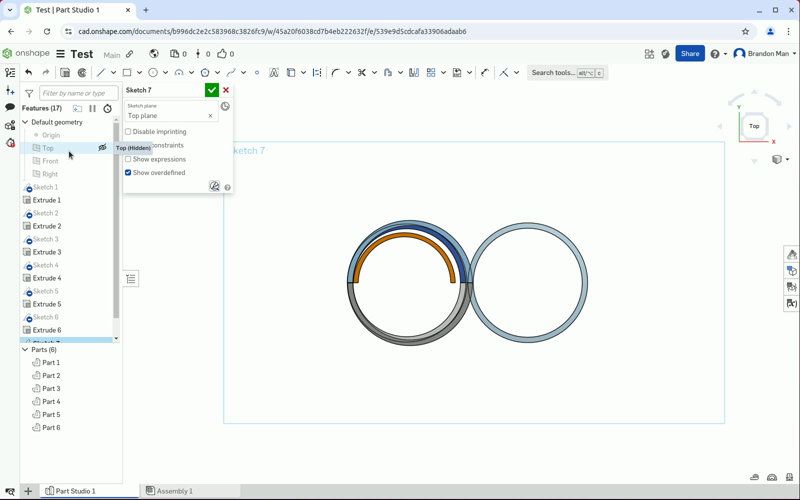
mouse_move(73, 352)
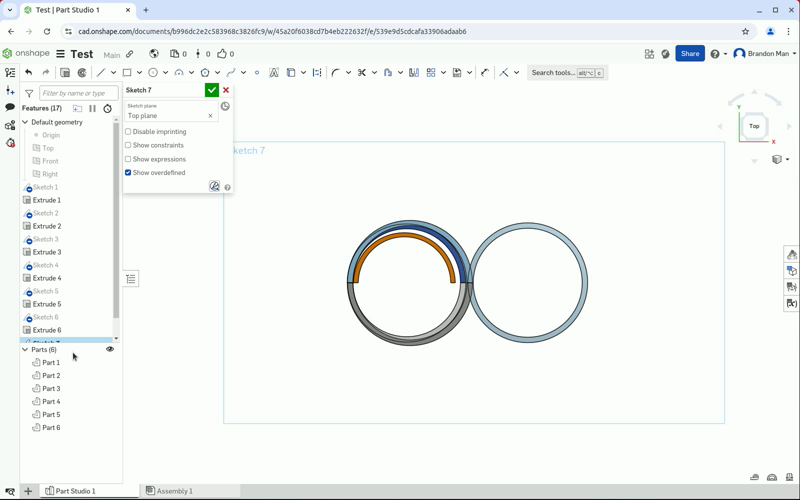
key(y)
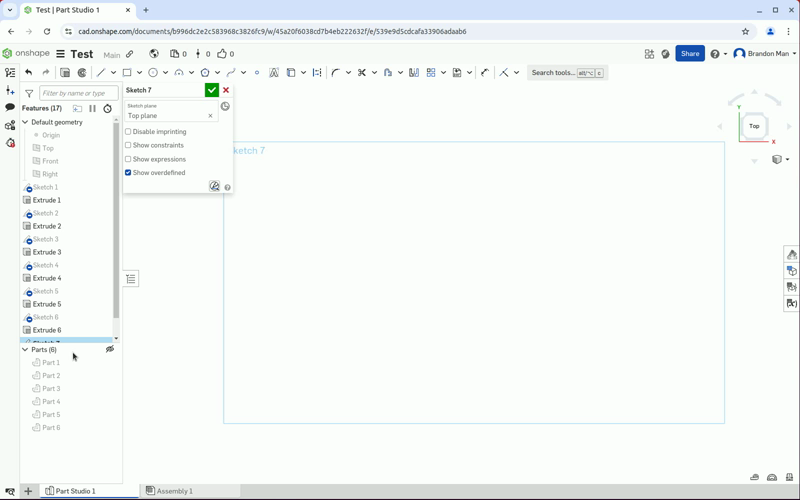
key(a)
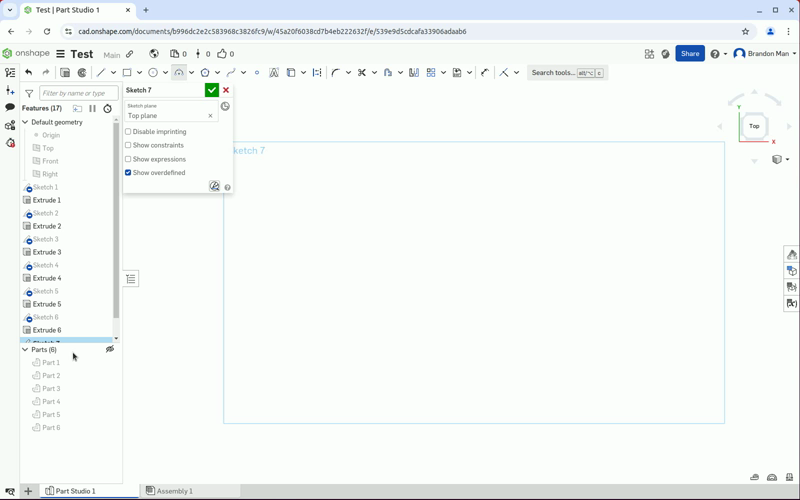
key_down(shift)
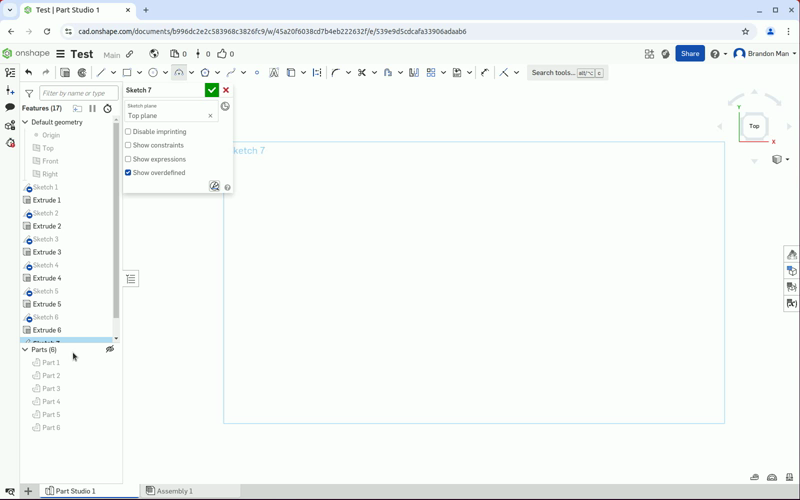
mouse_move(353, 282)
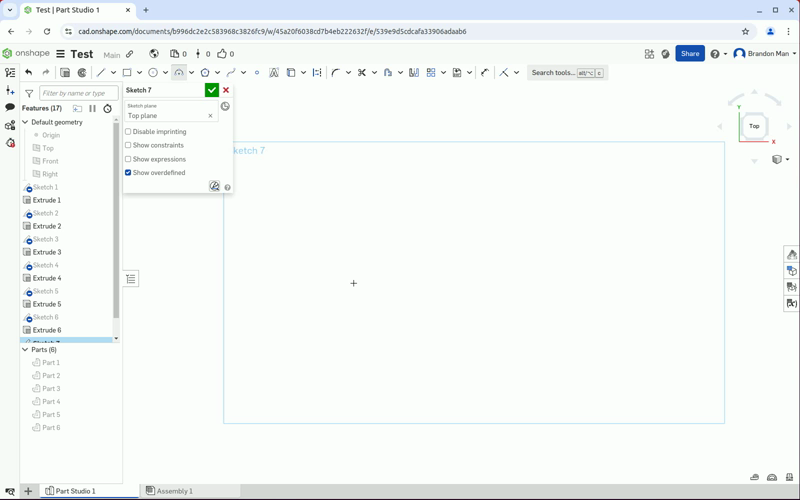
click(353, 282)
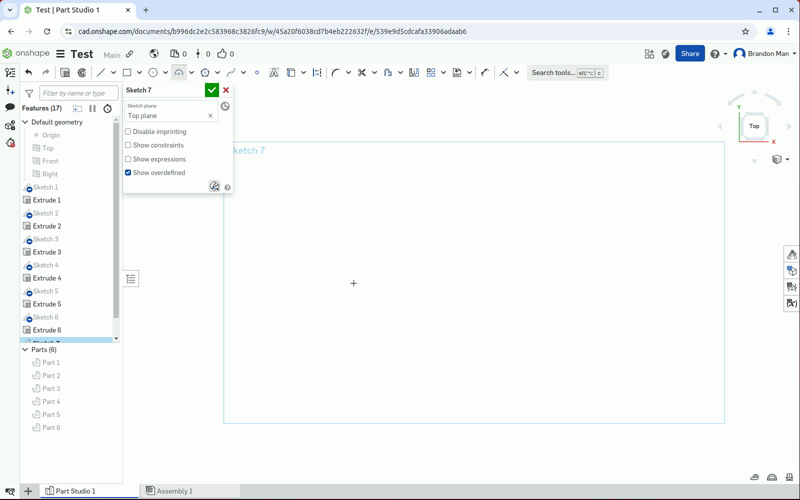
key_up(shift)
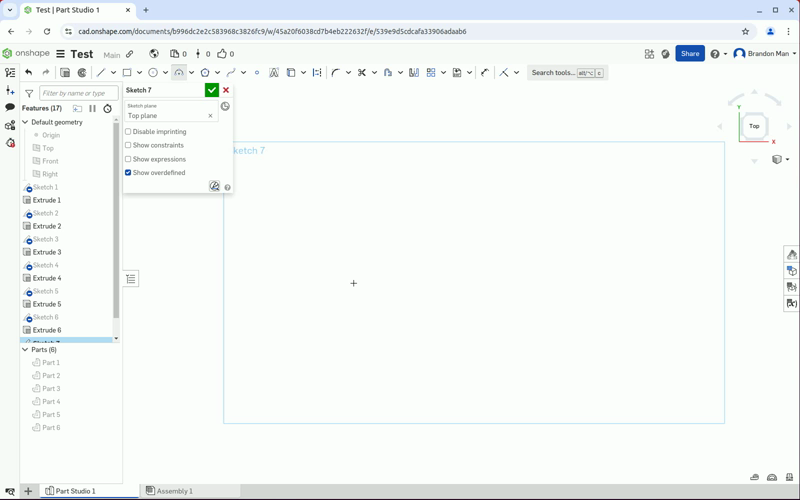
key_down(shift)
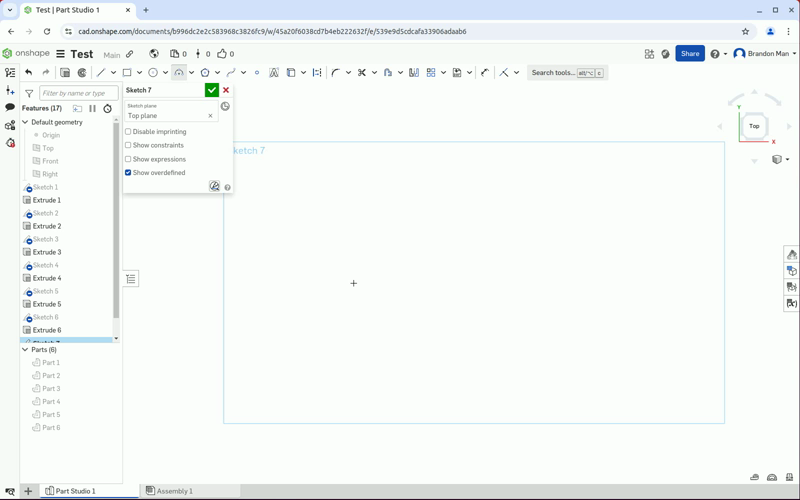
mouse_move(455, 282)
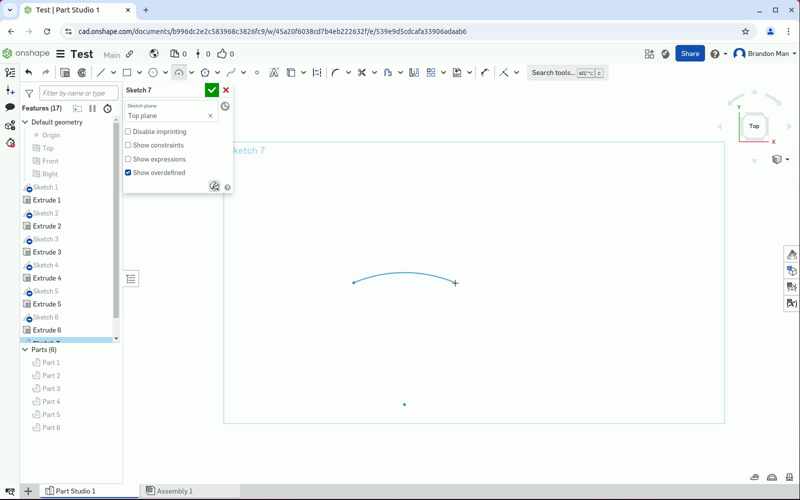
click(455, 282)
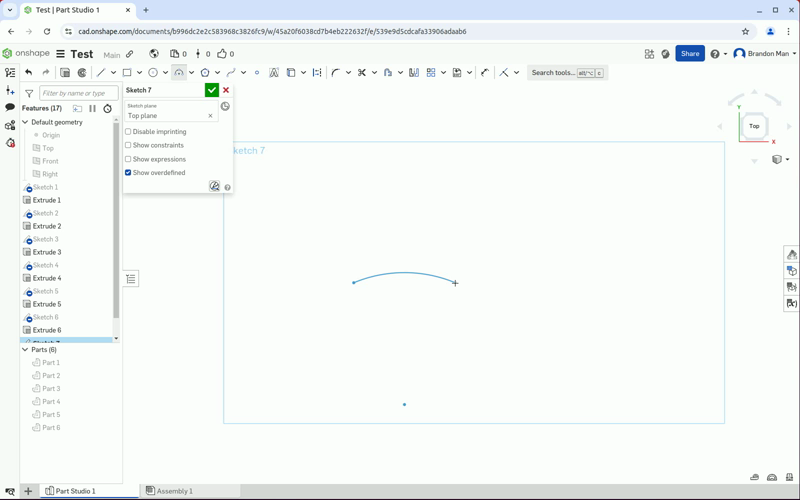
mouse_move(404, 333)
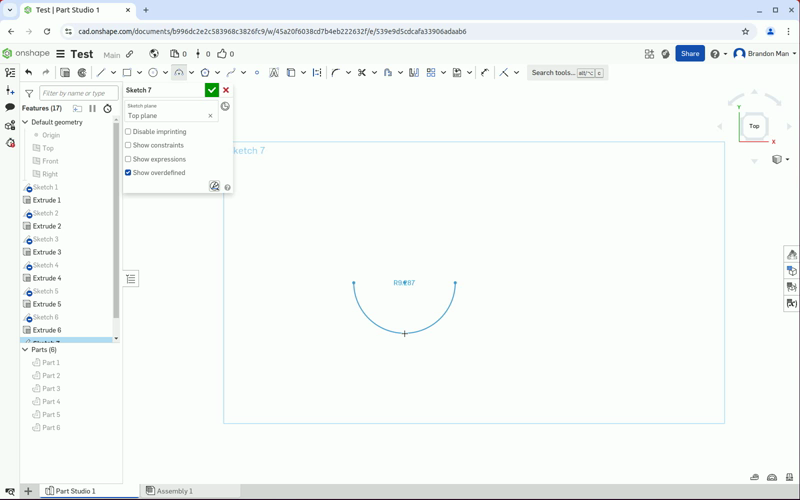
click(404, 333)
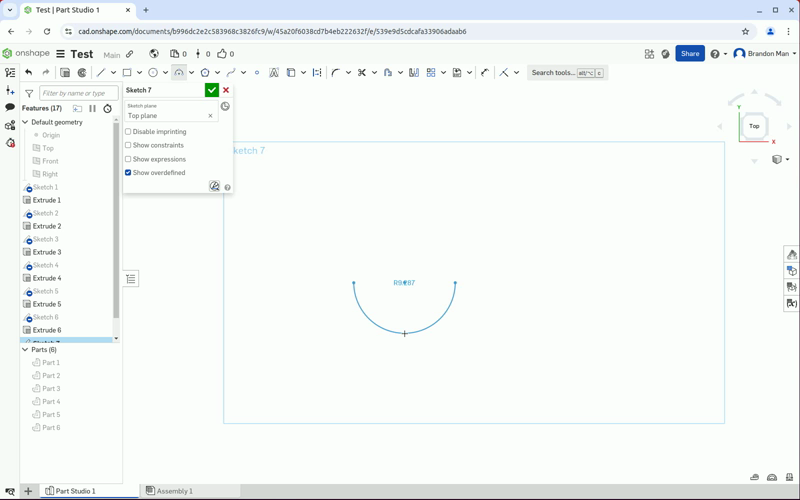
key_up(shift)
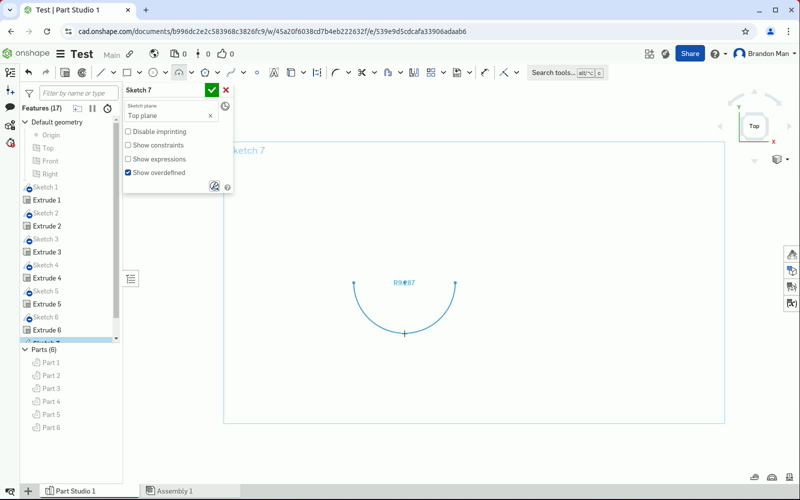
key(esc)
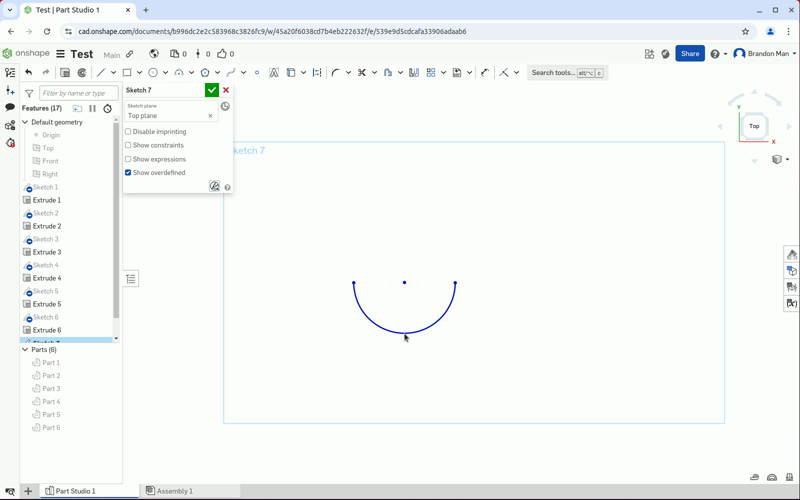
key(l)
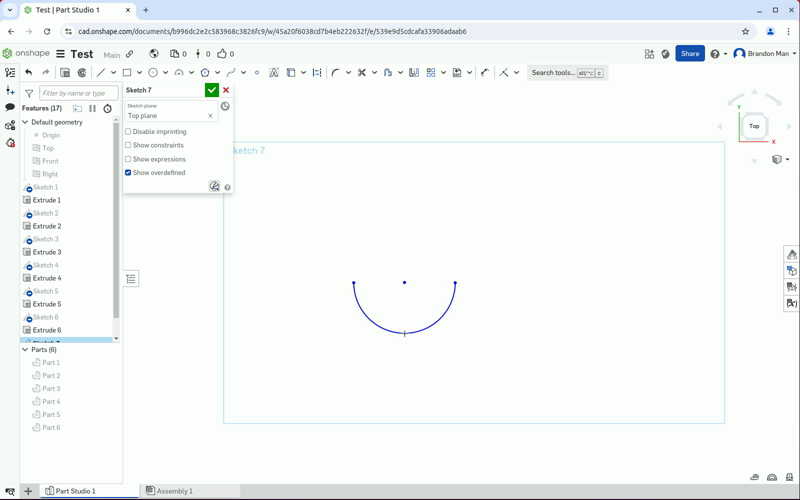
mouse_move(455, 282)
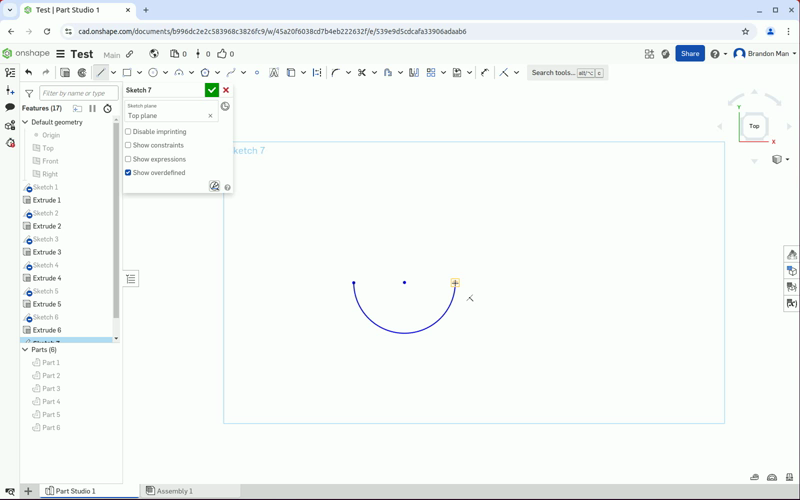
click(455, 282)
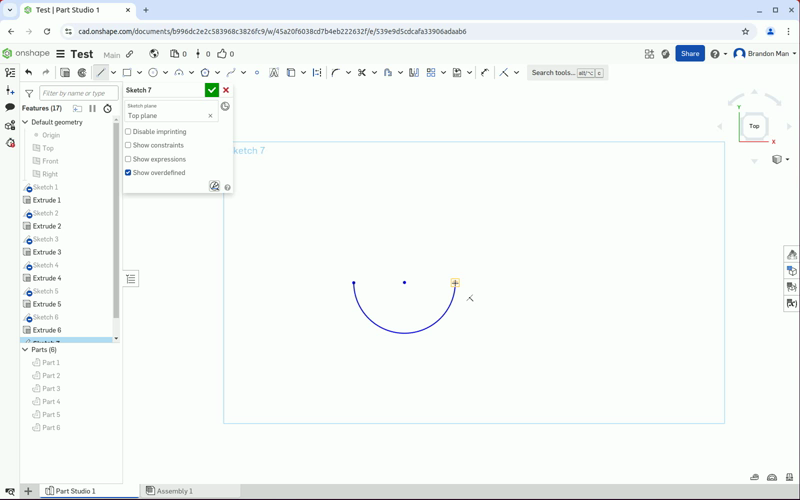
key_down(shift)
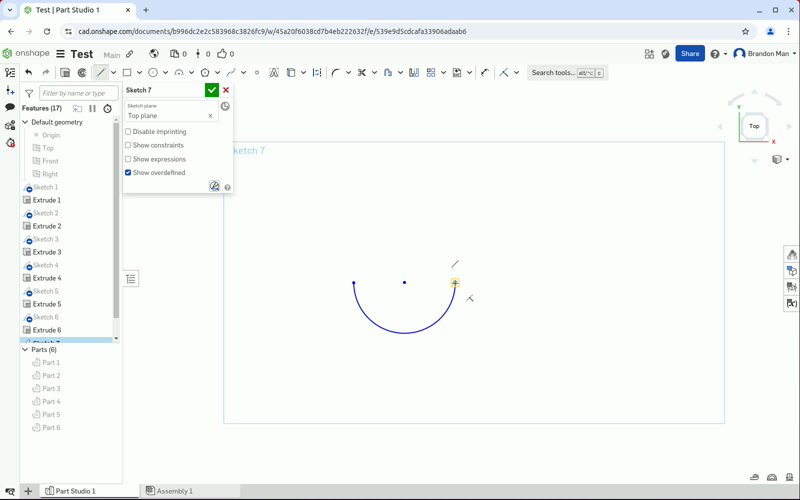
mouse_move(485, 282)
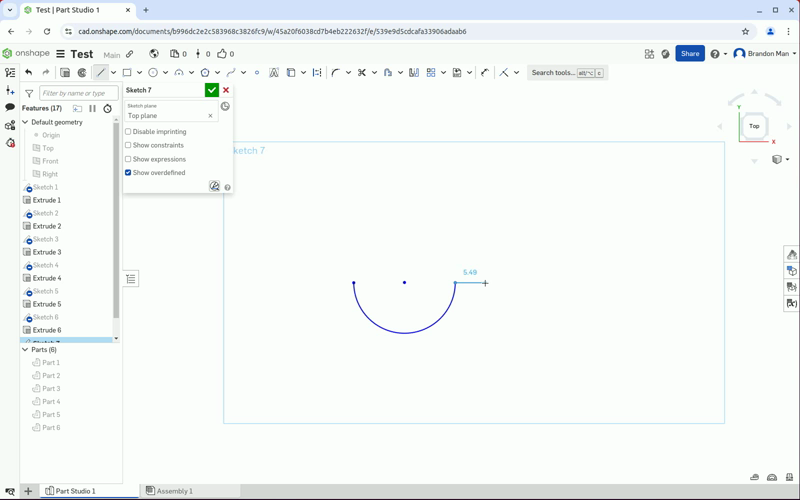
mouse_move(450, 282)
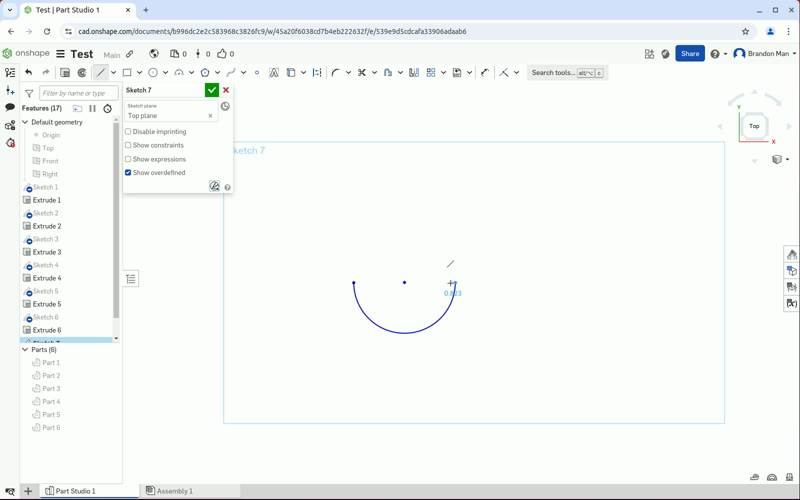
scroll(6)
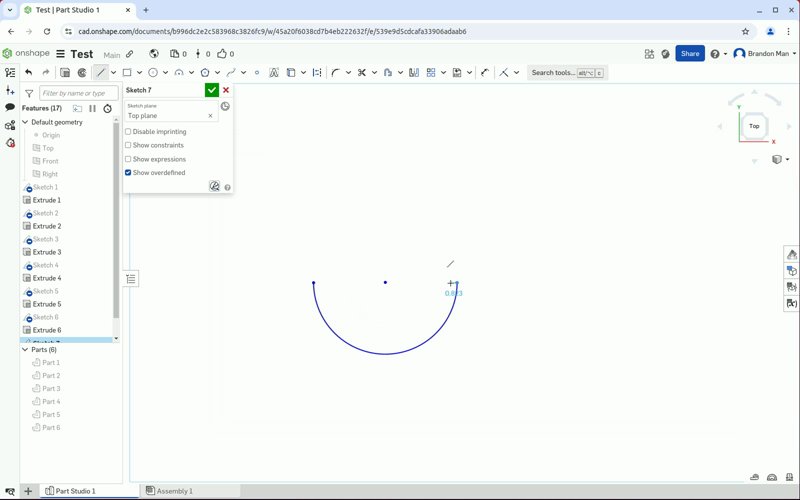
scroll(6)
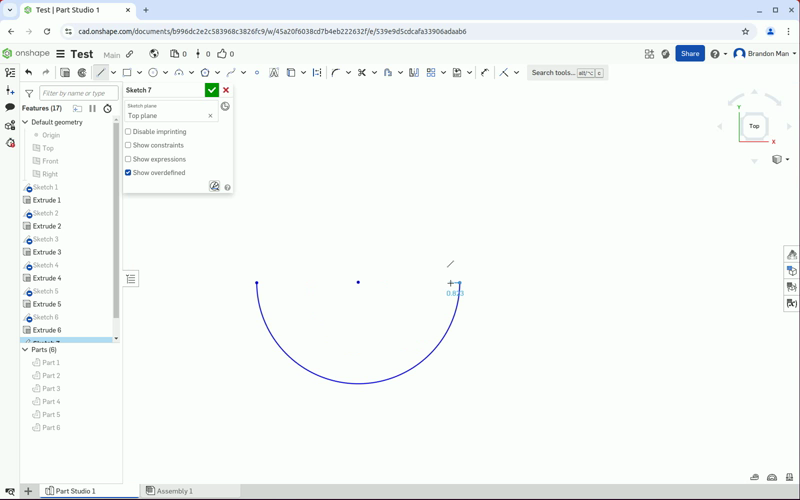
scroll(6)
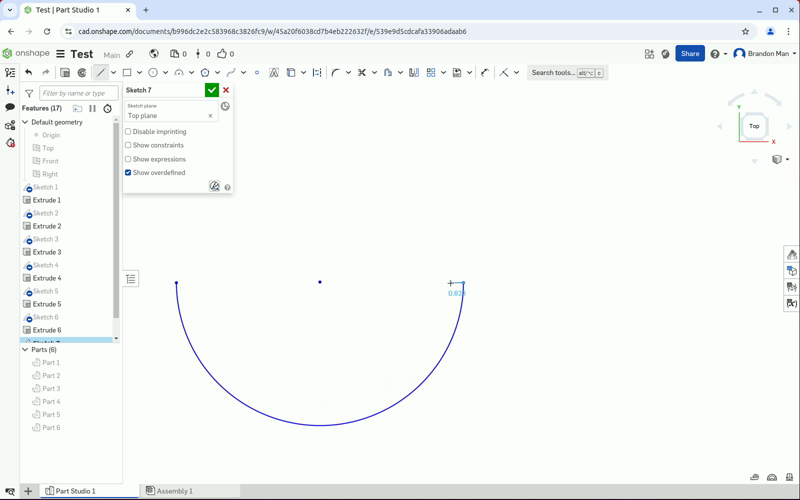
scroll(6)
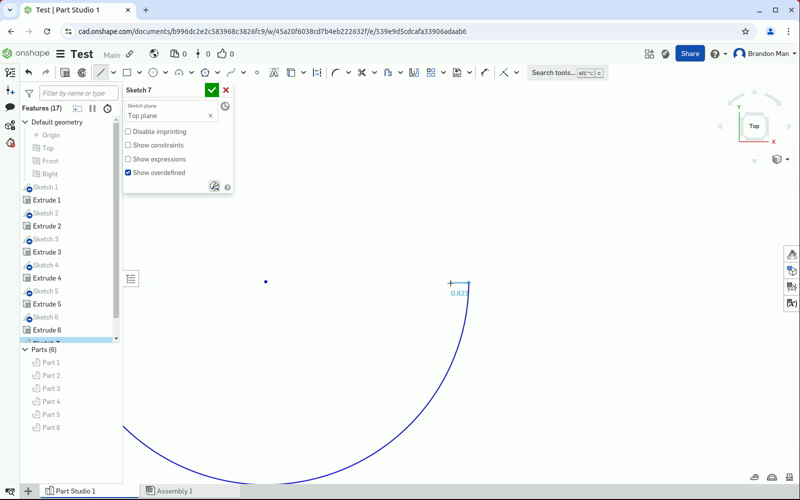
scroll(6)
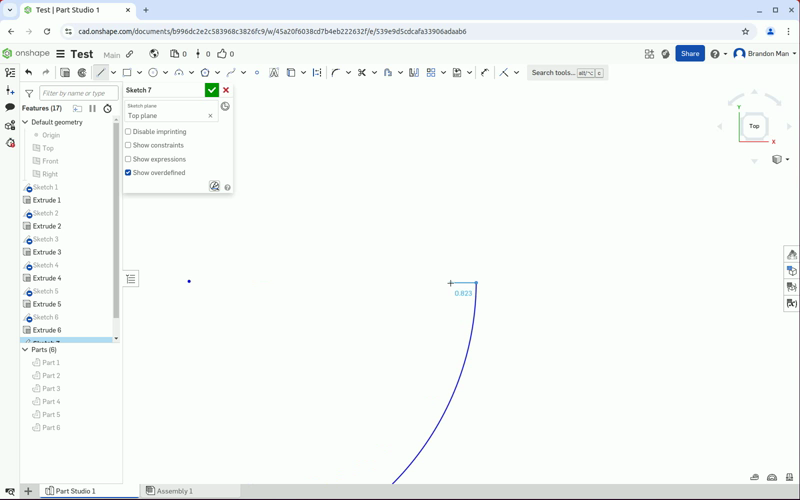
scroll(6)
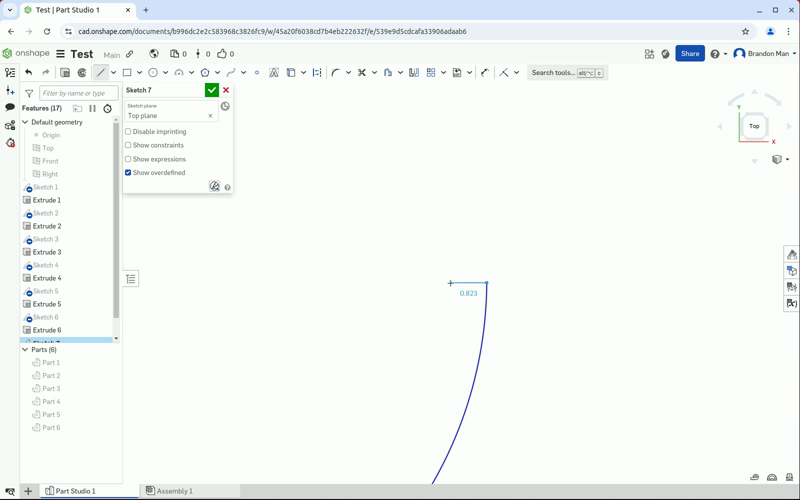
scroll(6)
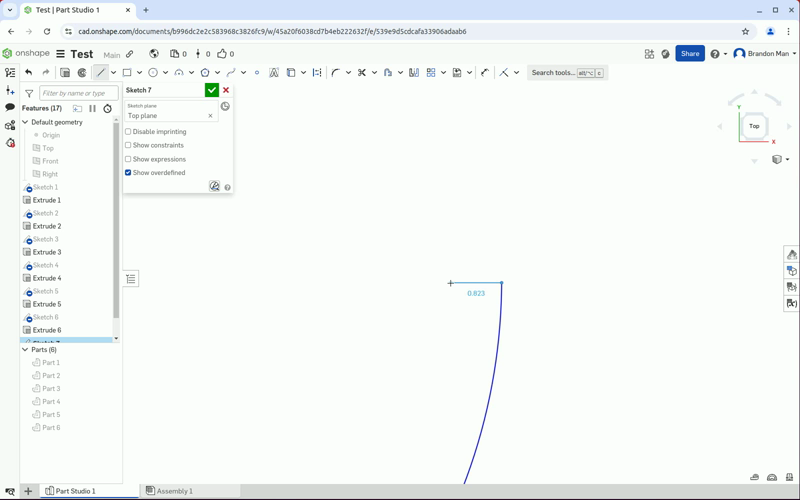
click(450, 282)
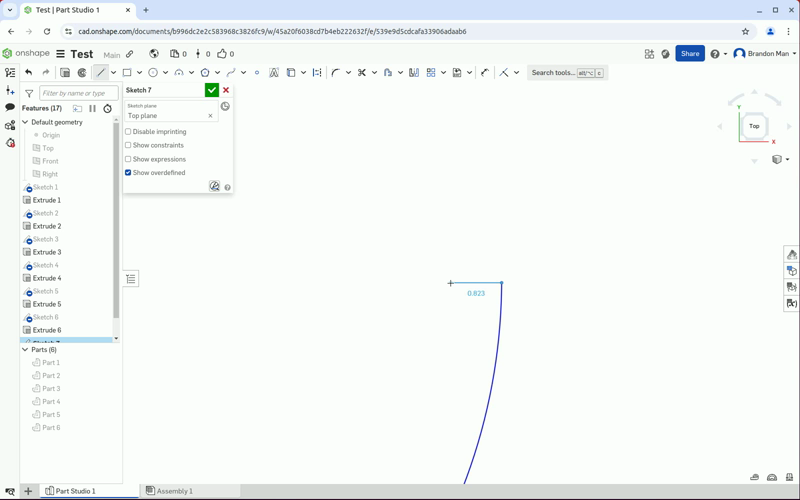
scroll(-6)
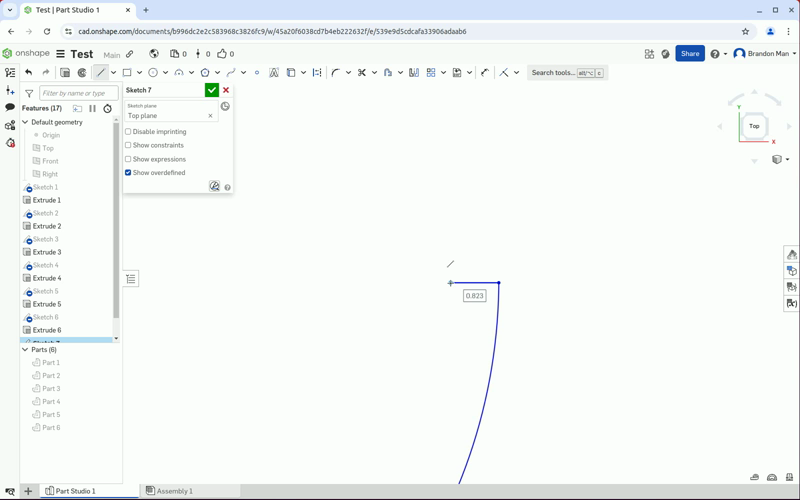
scroll(-6)
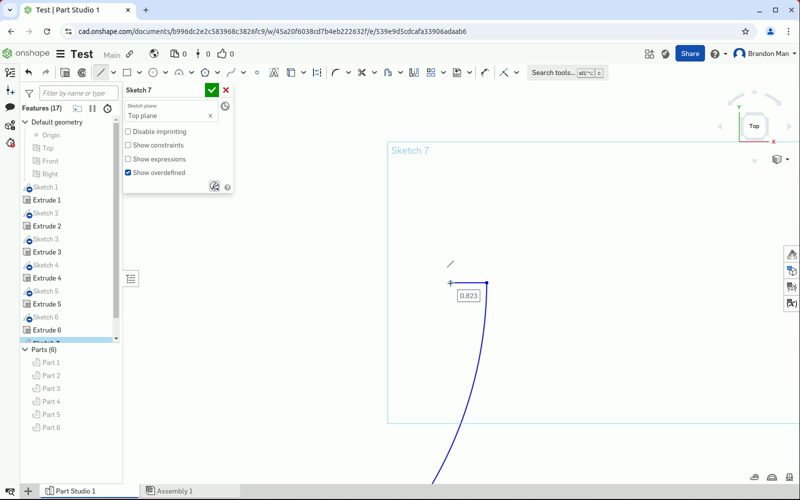
scroll(-6)
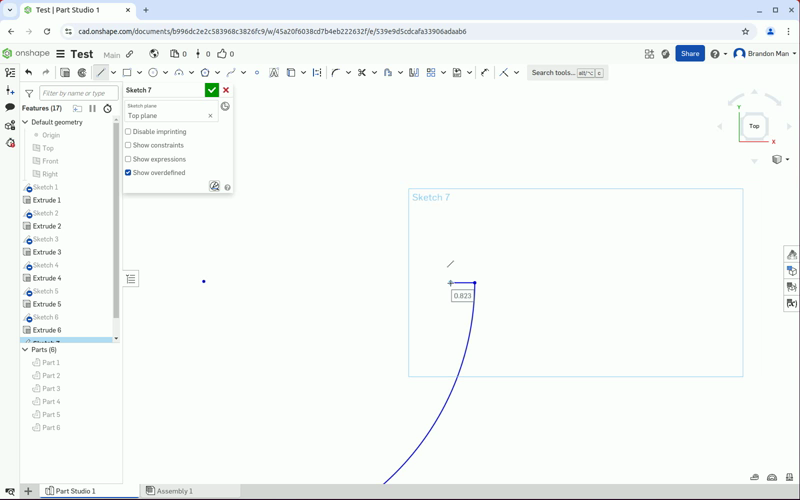
scroll(-6)
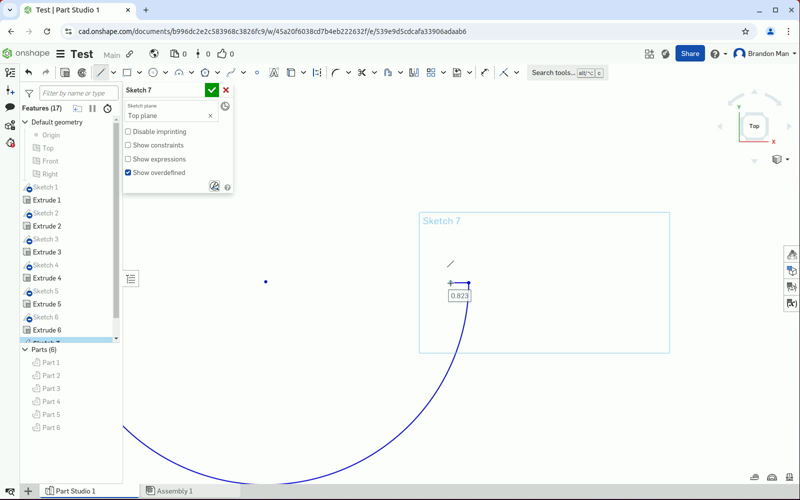
scroll(-6)
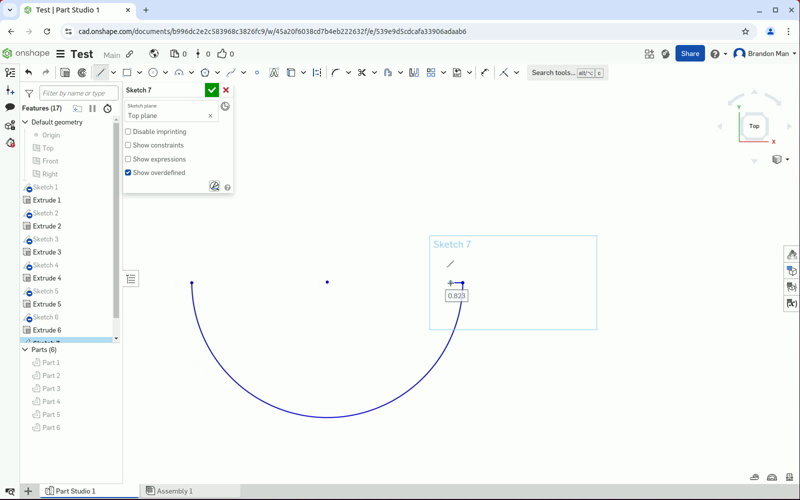
scroll(-6)
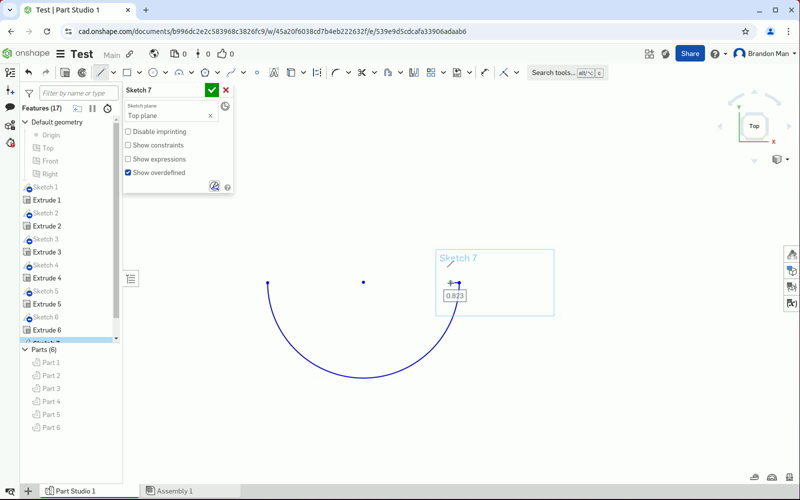
scroll(-6)
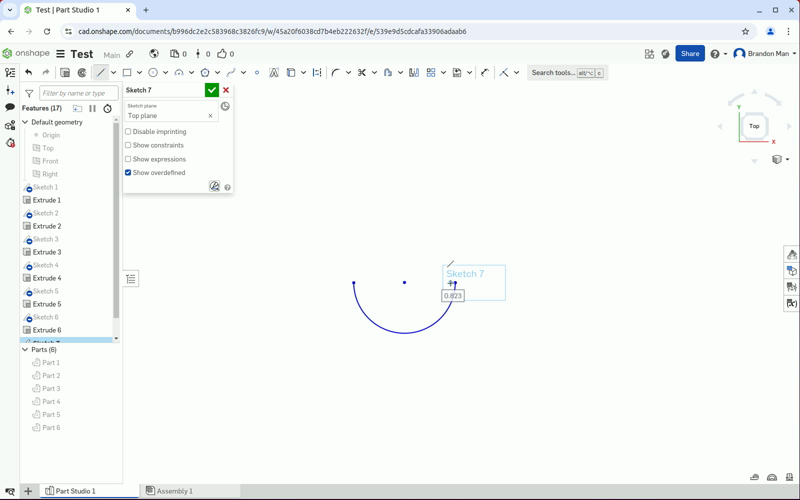
key_up(shift)
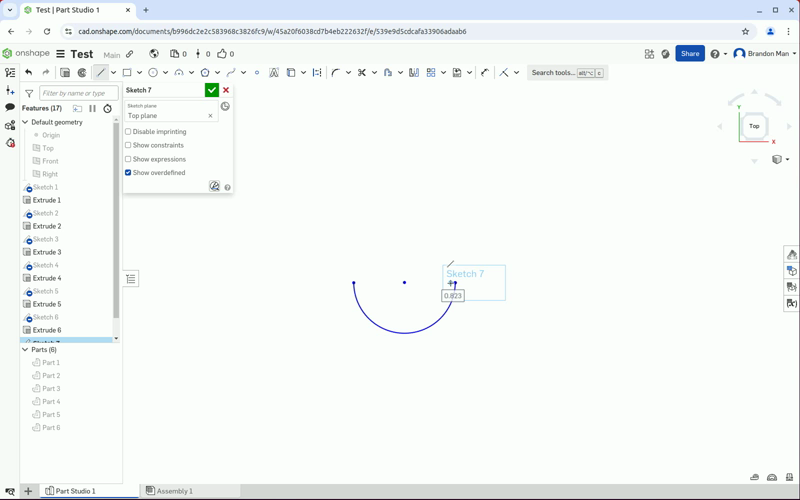
key(esc)
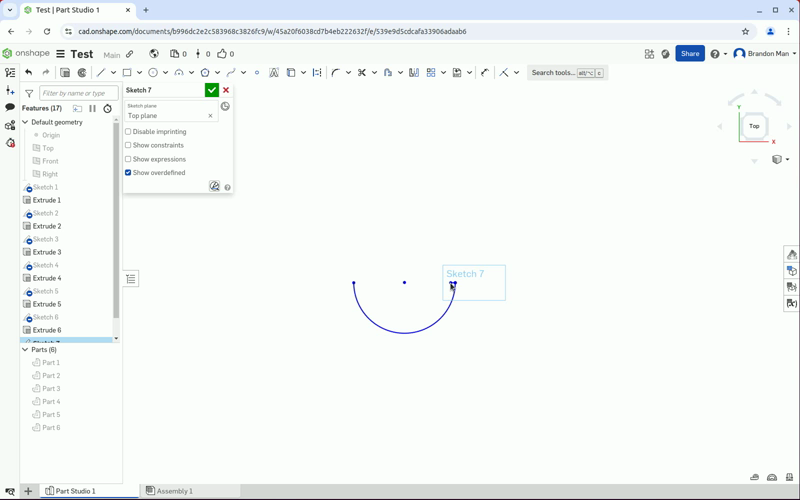
key(a)
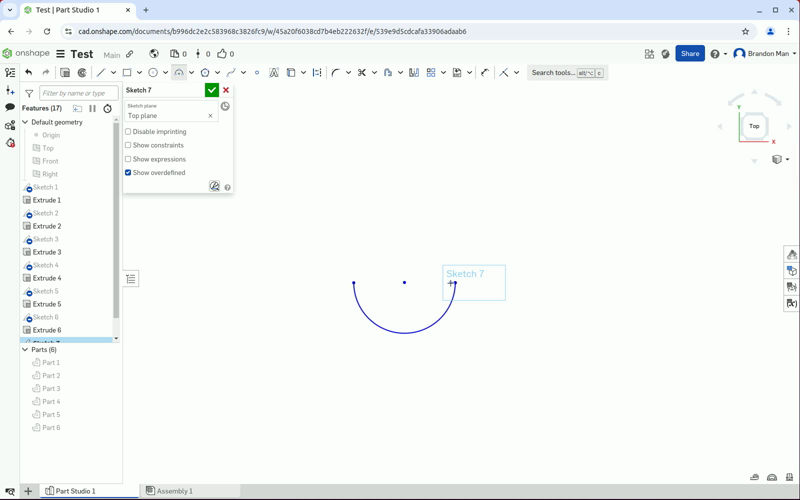
mouse_move(450, 282)
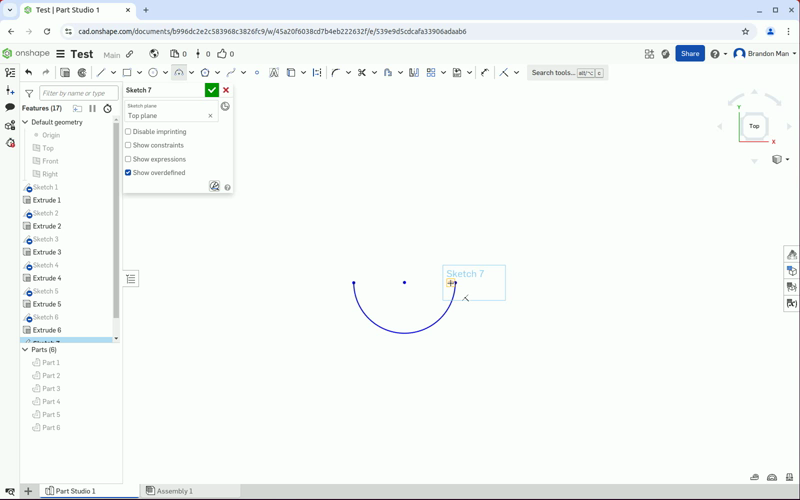
scroll(6)
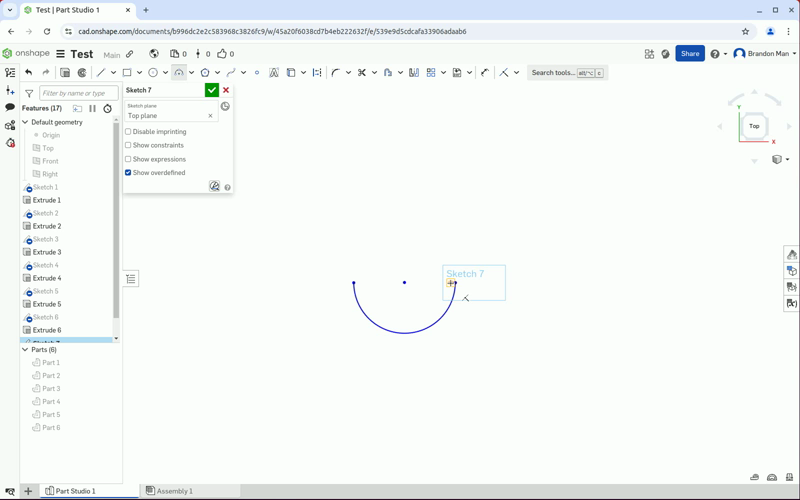
scroll(6)
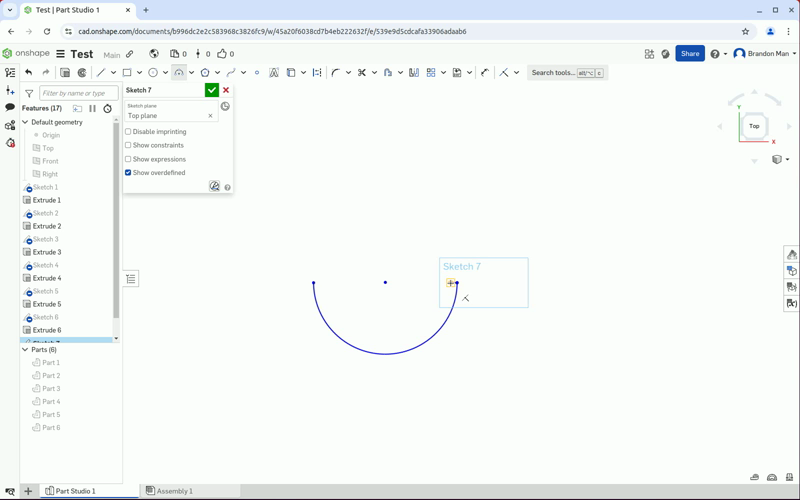
scroll(6)
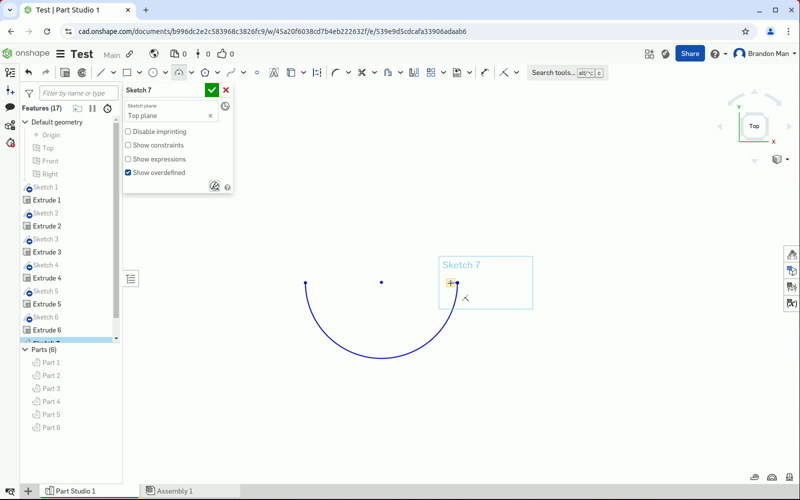
scroll(6)
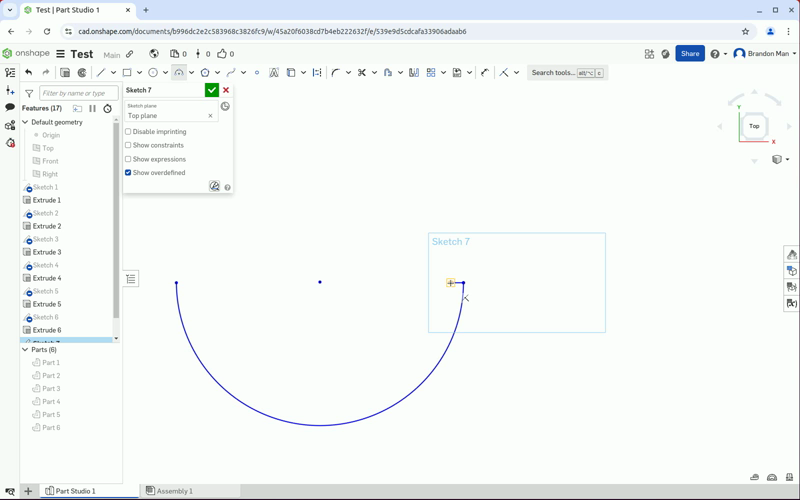
scroll(6)
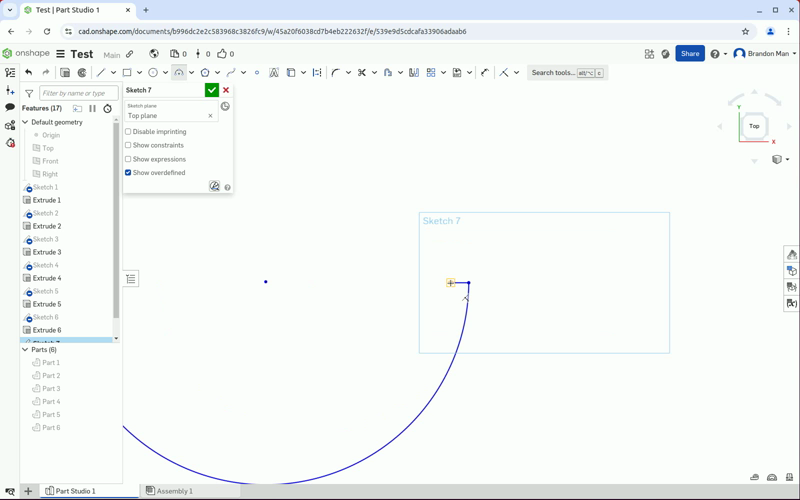
scroll(6)
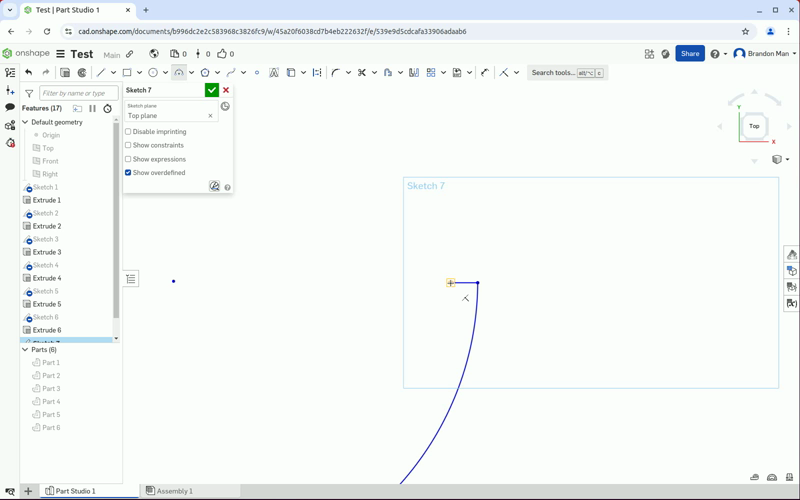
scroll(6)
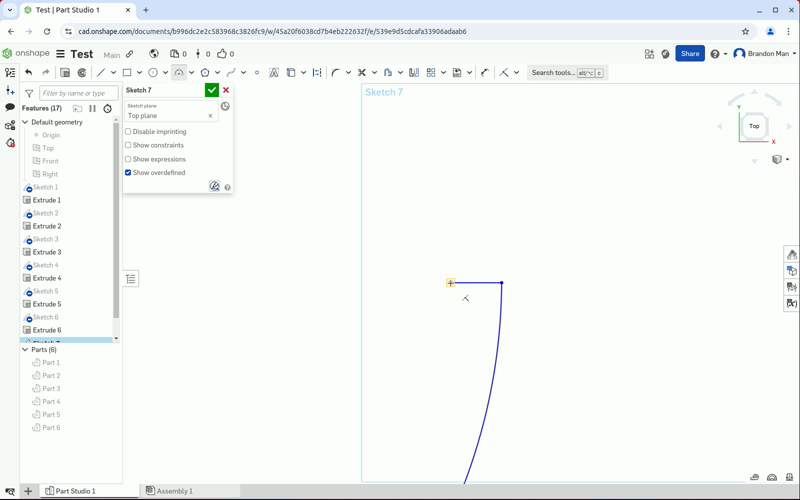
click(450, 282)
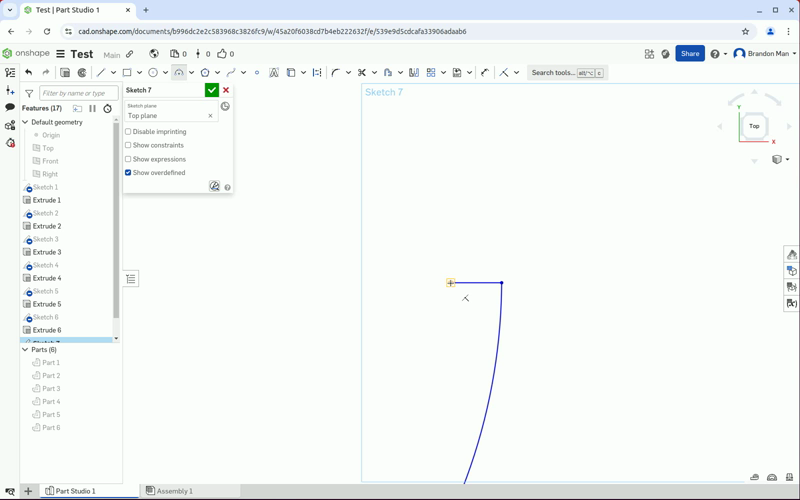
scroll(-6)
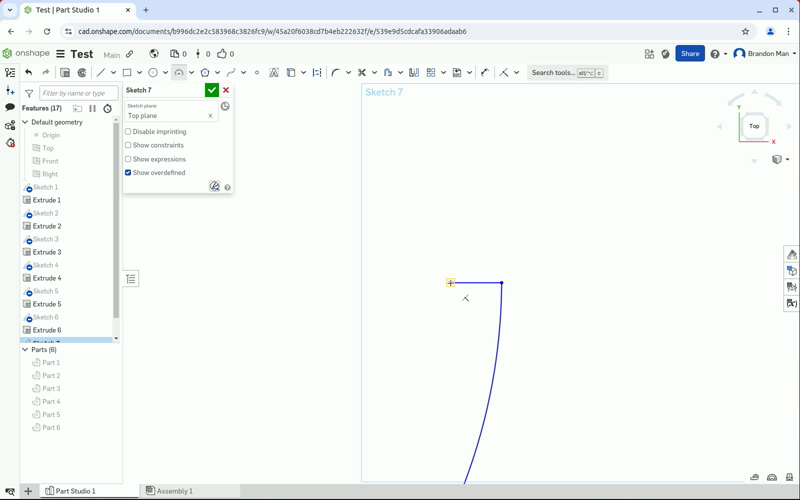
scroll(-6)
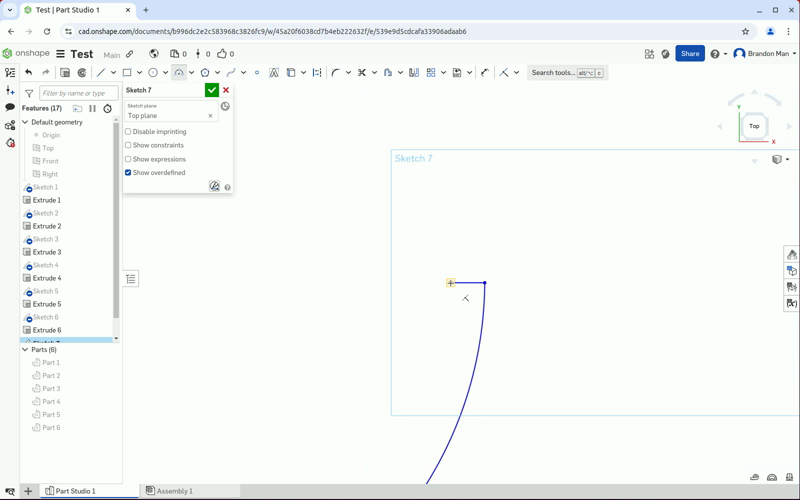
scroll(-6)
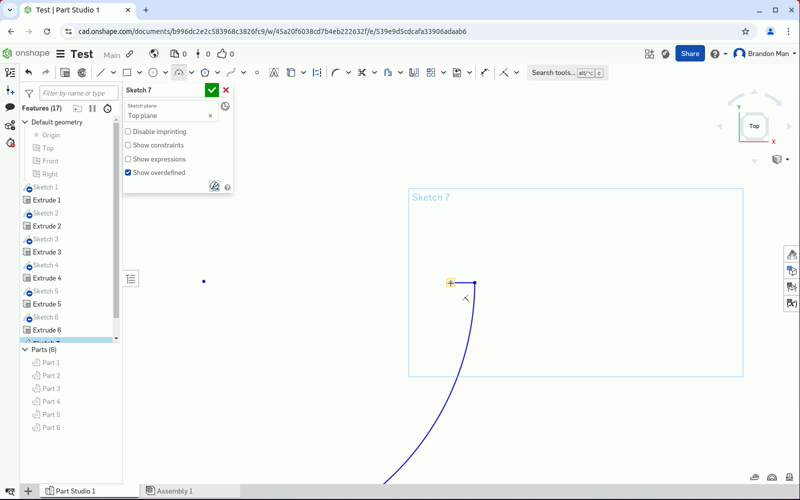
scroll(-6)
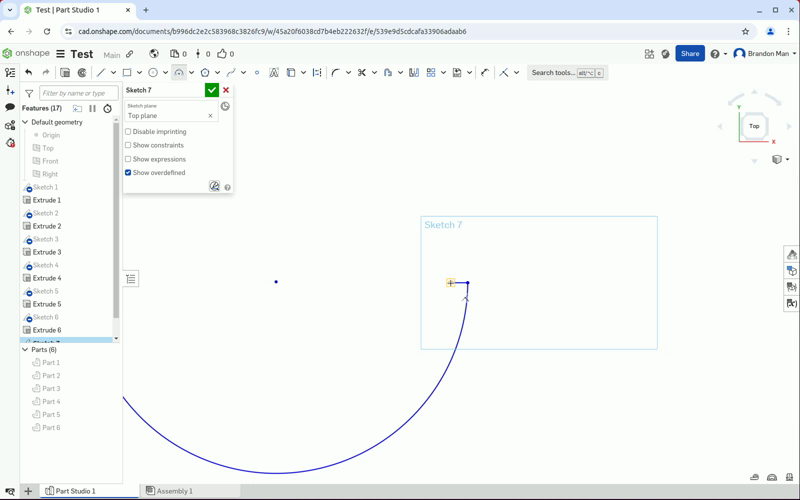
scroll(-6)
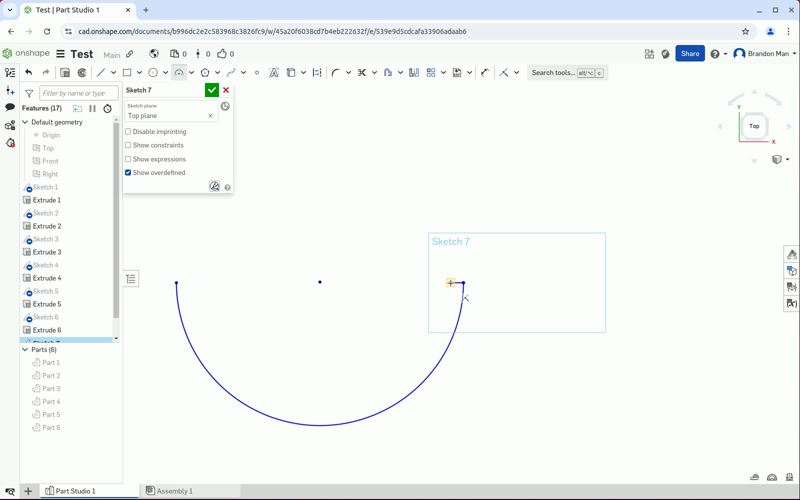
scroll(-6)
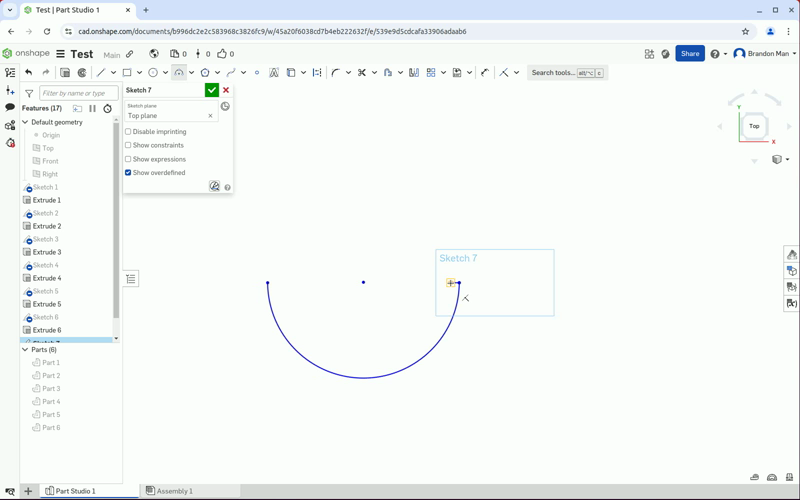
scroll(-6)
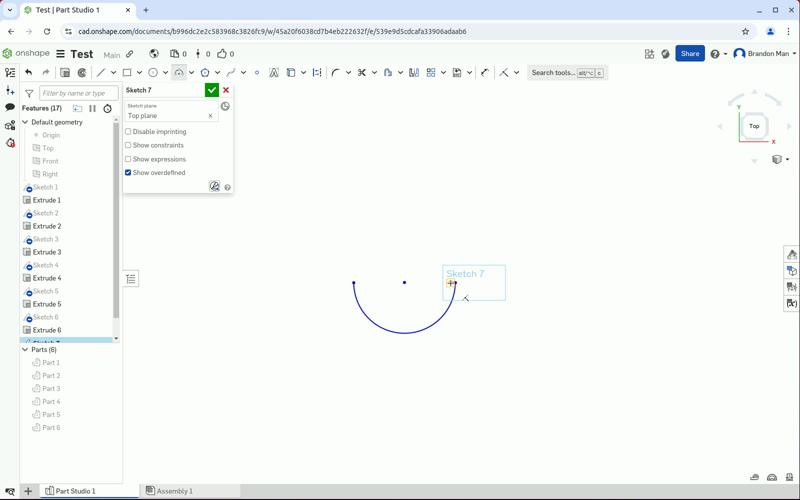
key_down(shift)
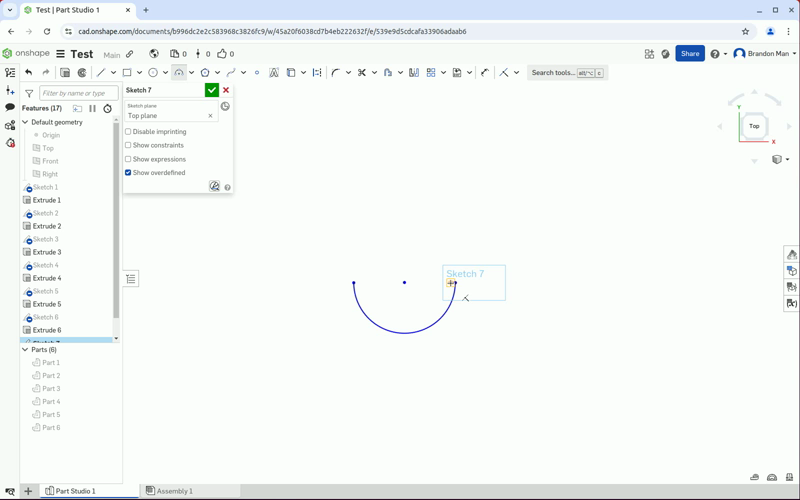
mouse_move(358, 282)
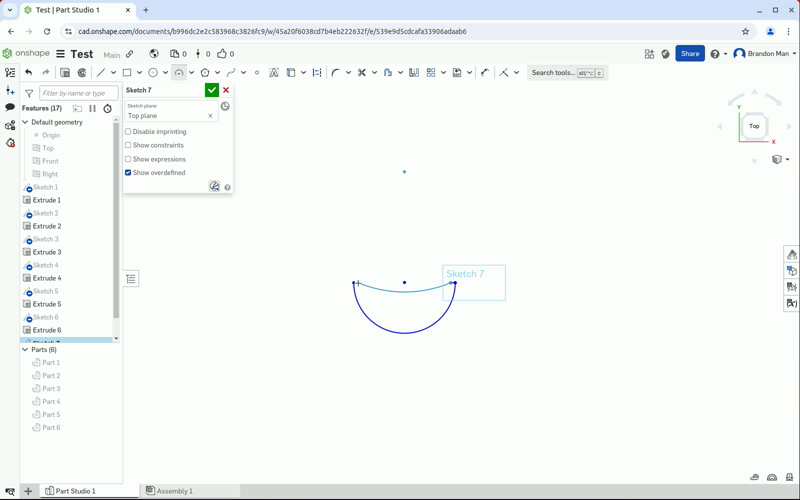
click(358, 282)
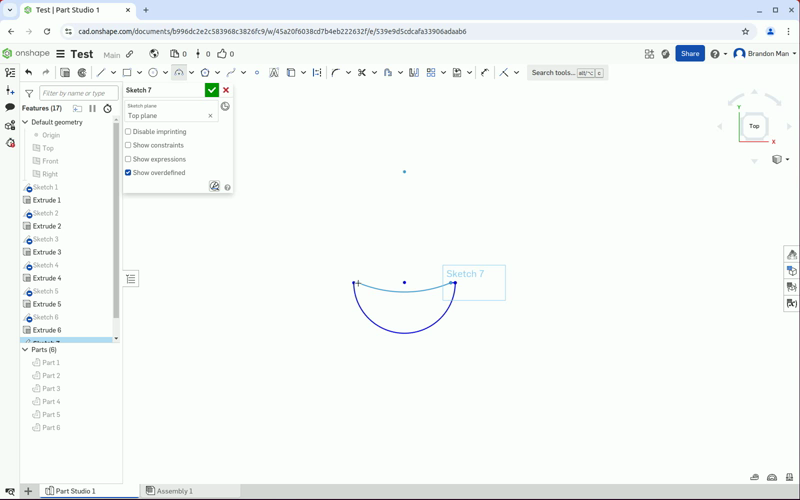
mouse_move(404, 329)
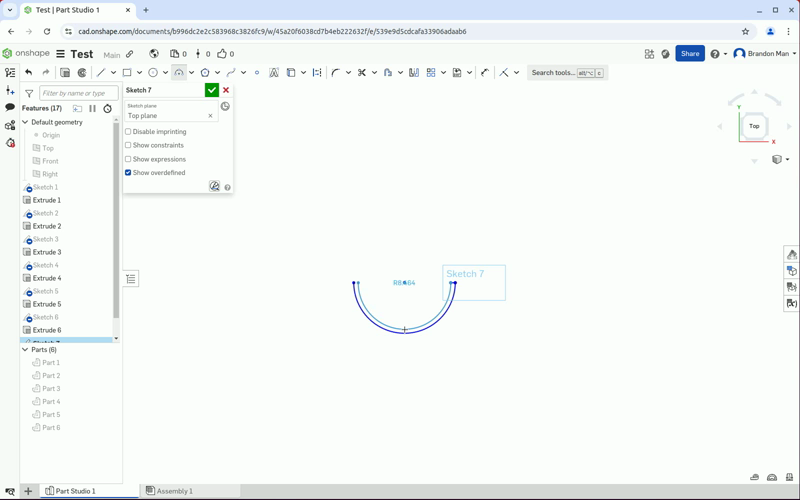
scroll(6)
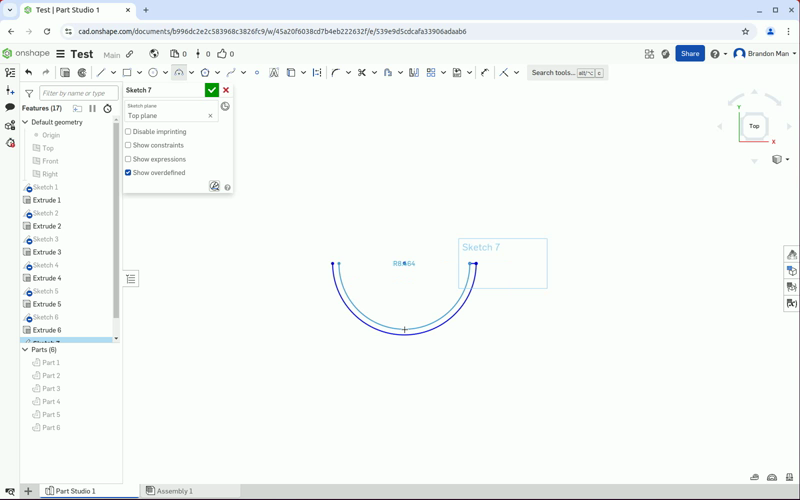
scroll(6)
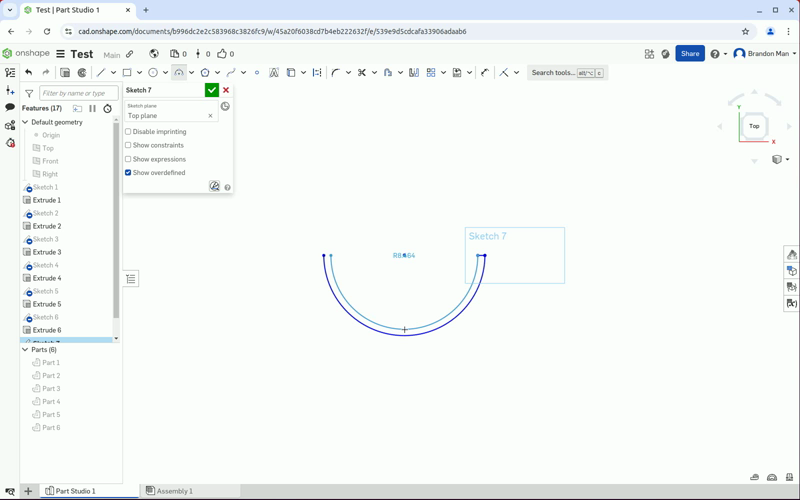
scroll(6)
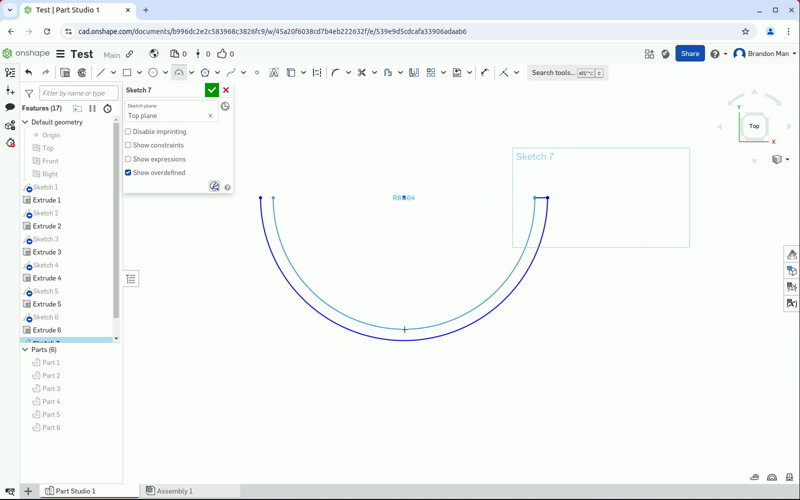
scroll(6)
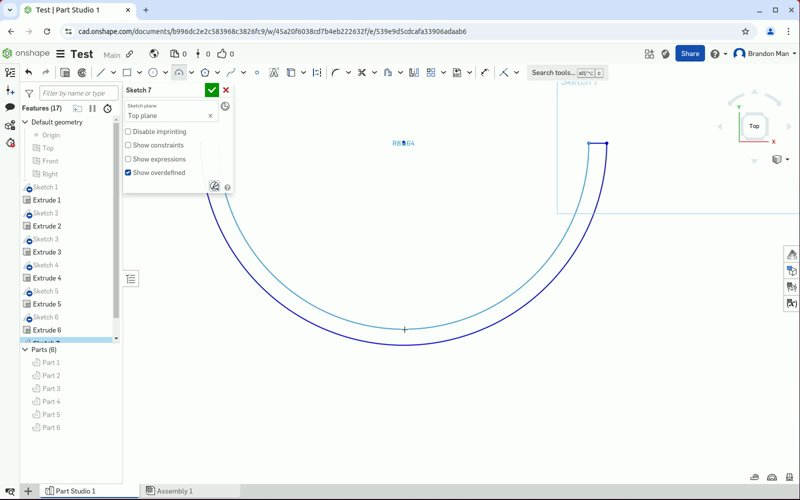
scroll(6)
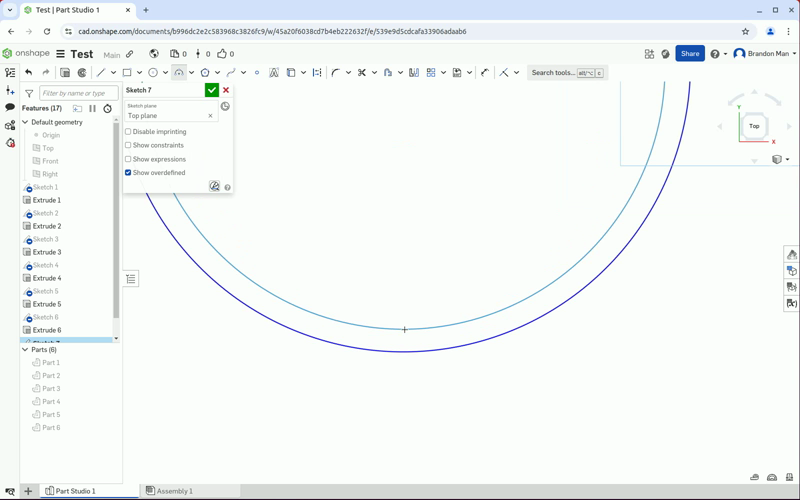
scroll(6)
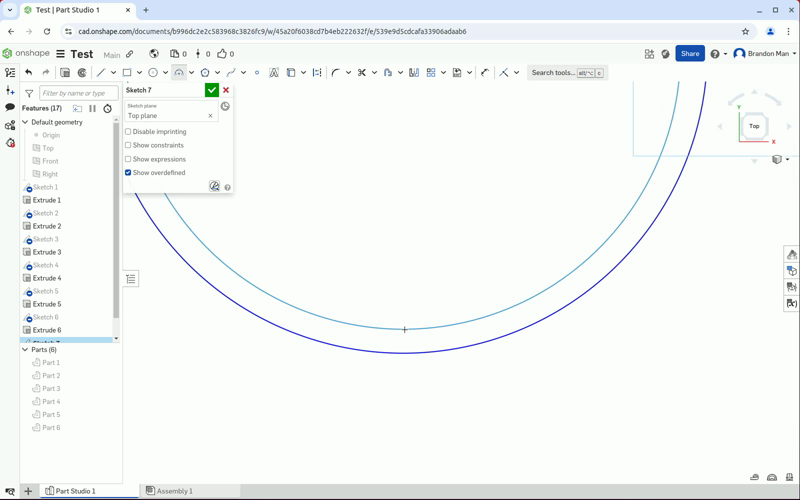
scroll(6)
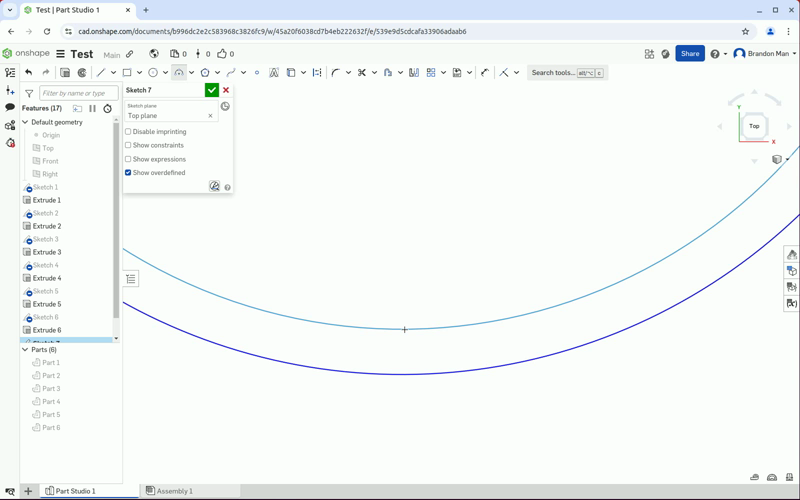
click(404, 329)
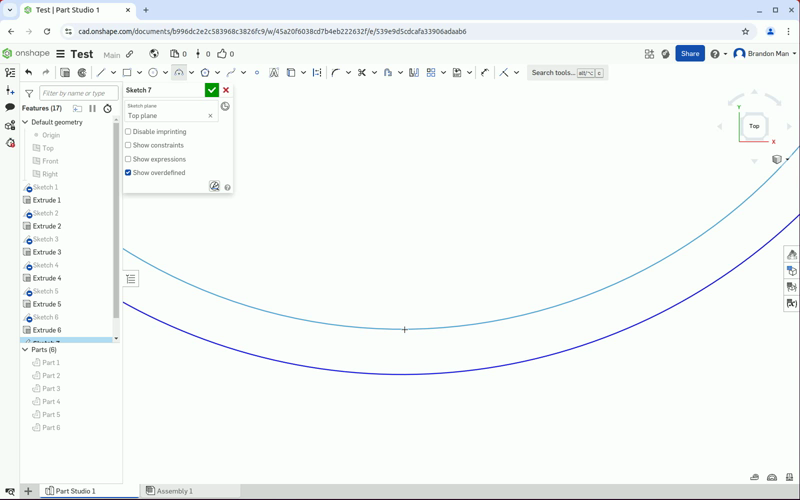
scroll(-6)
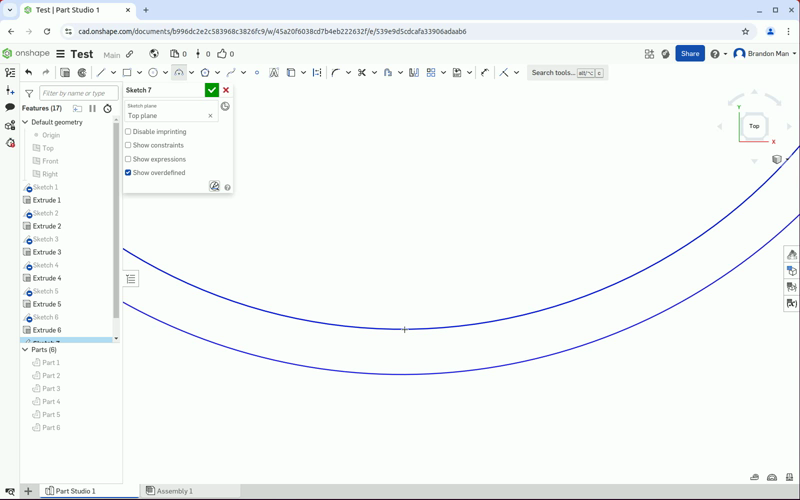
scroll(-6)
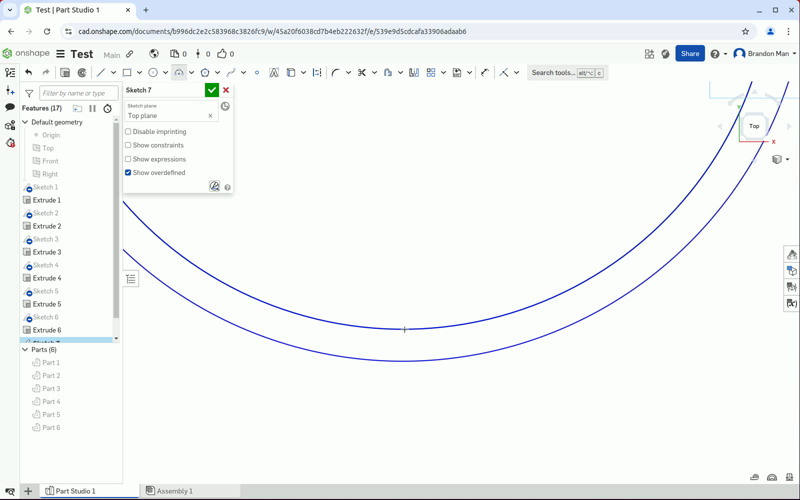
scroll(-6)
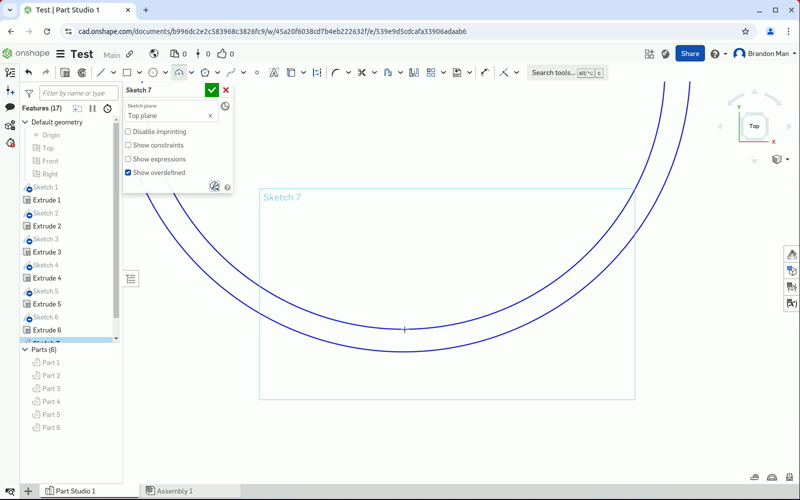
scroll(-6)
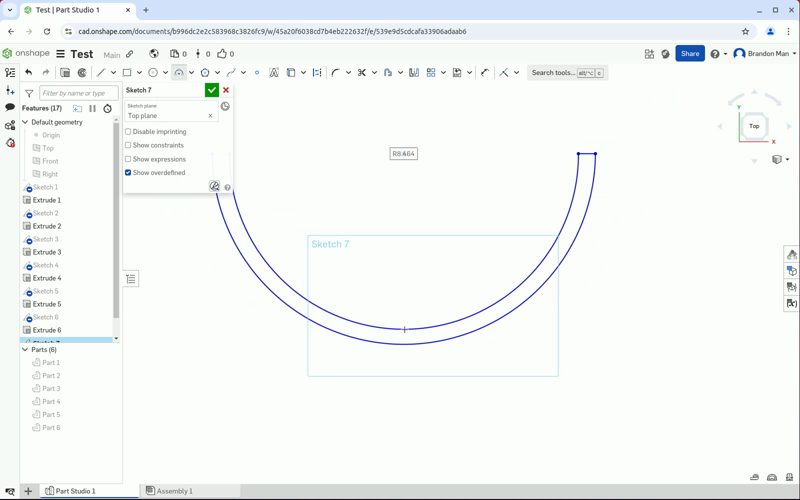
scroll(-6)
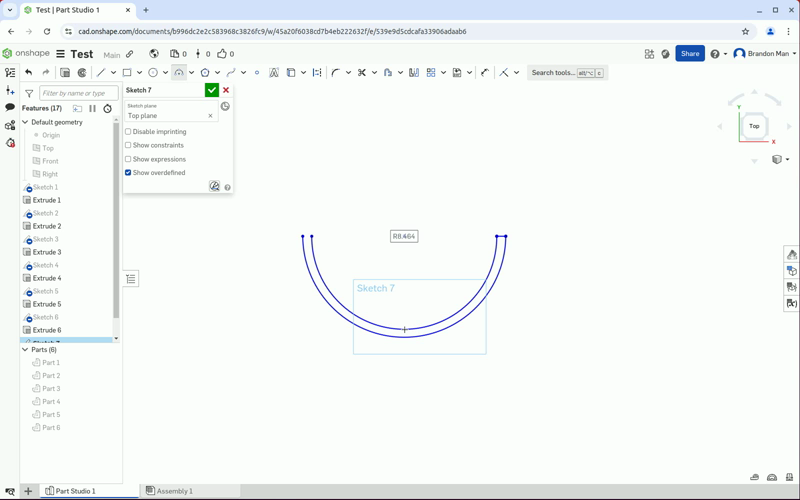
scroll(-6)
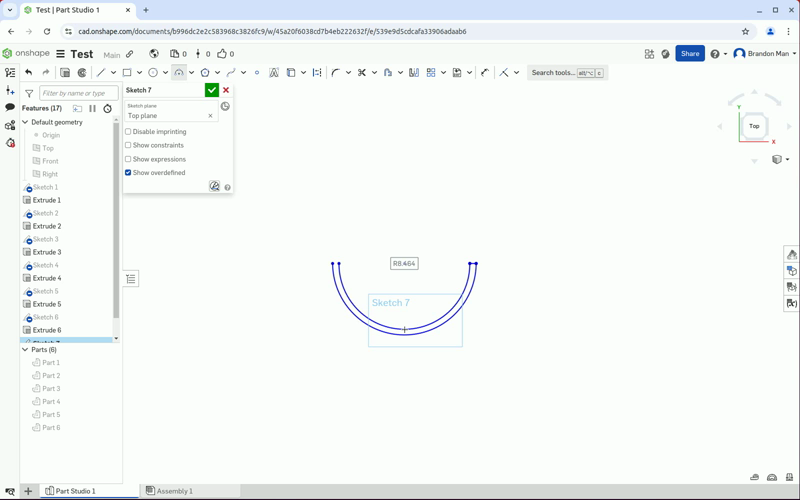
scroll(-6)
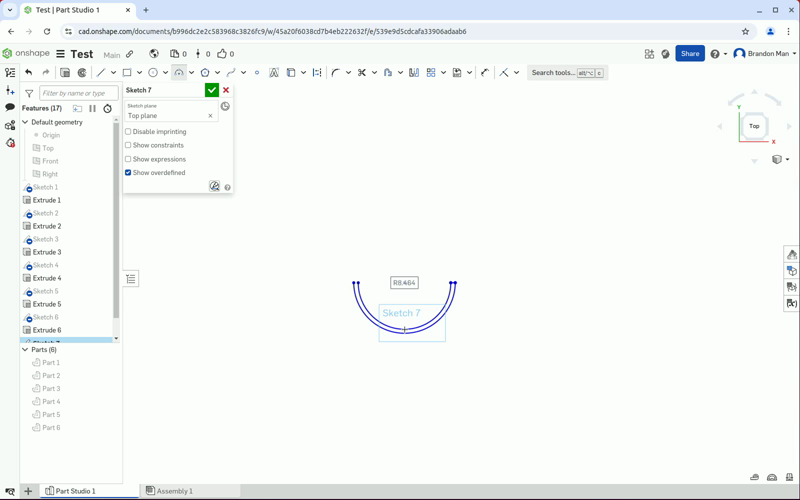
key_up(shift)
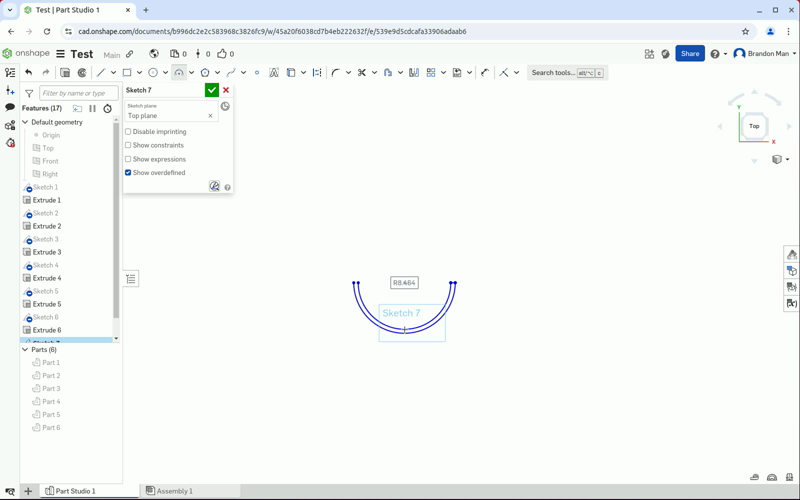
key(esc)
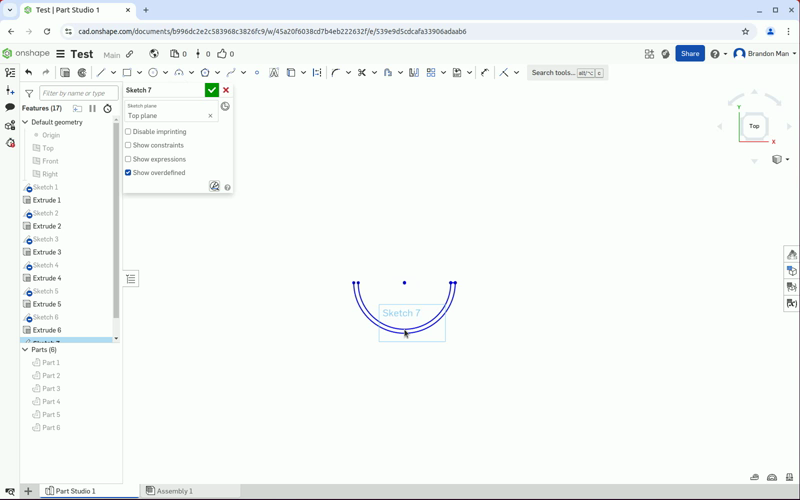
key(l)
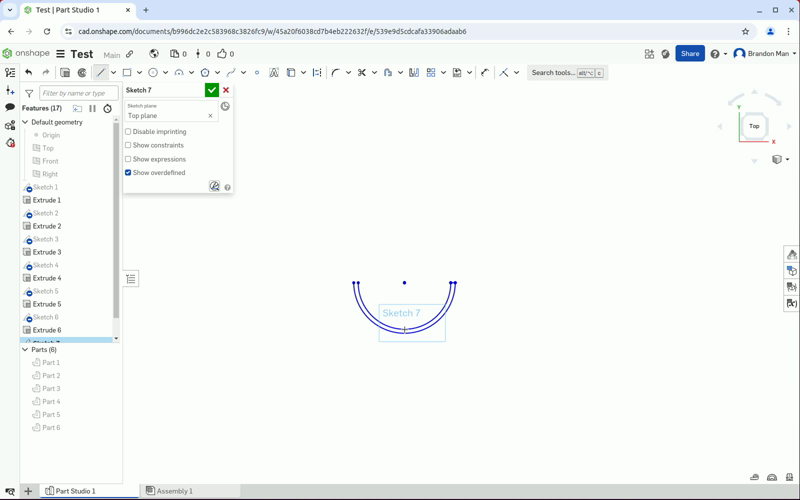
mouse_move(358, 282)
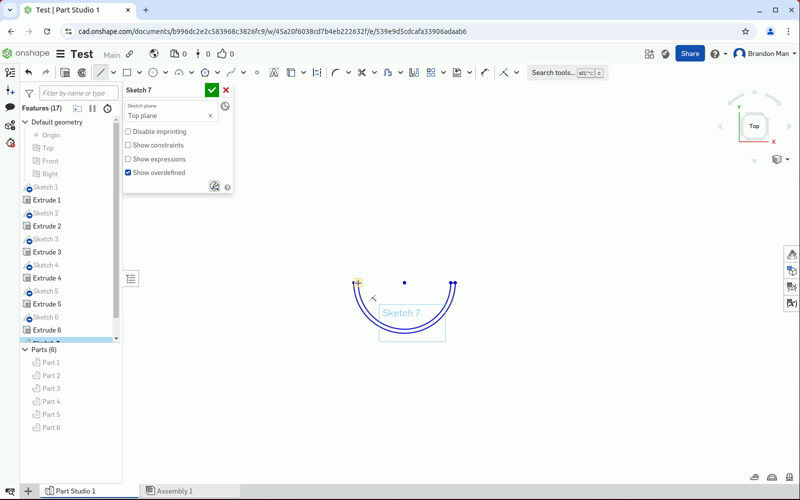
click(358, 282)
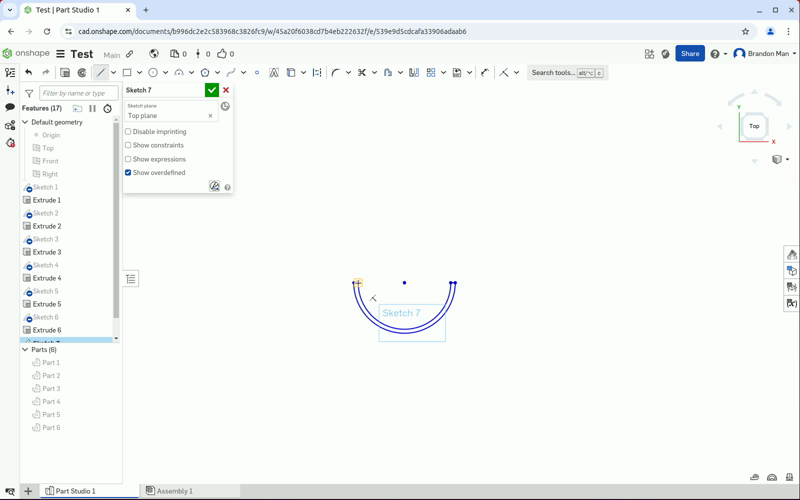
mouse_move(388, 282)
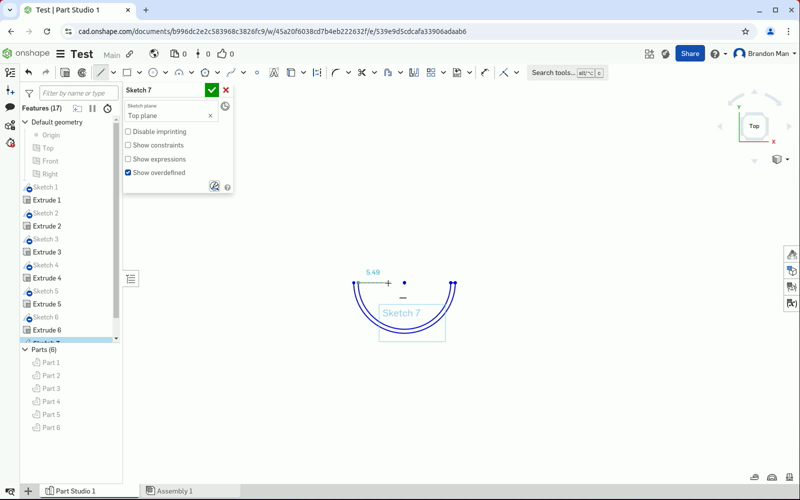
key_down(shift)
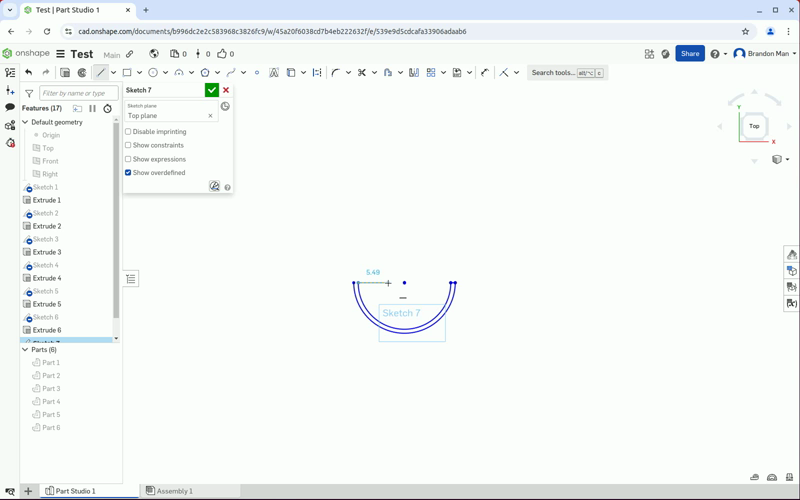
mouse_move(353, 282)
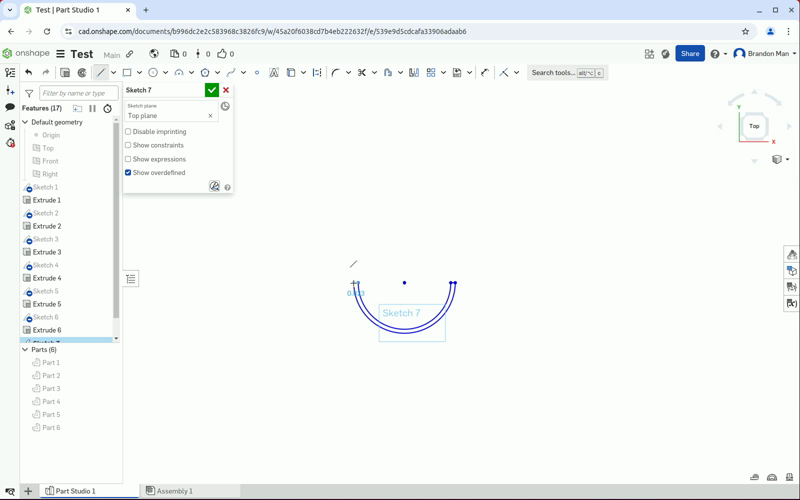
scroll(6)
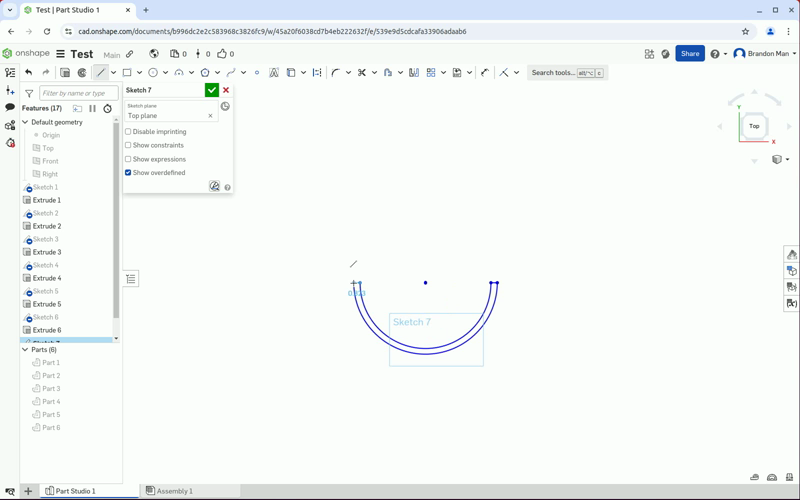
scroll(6)
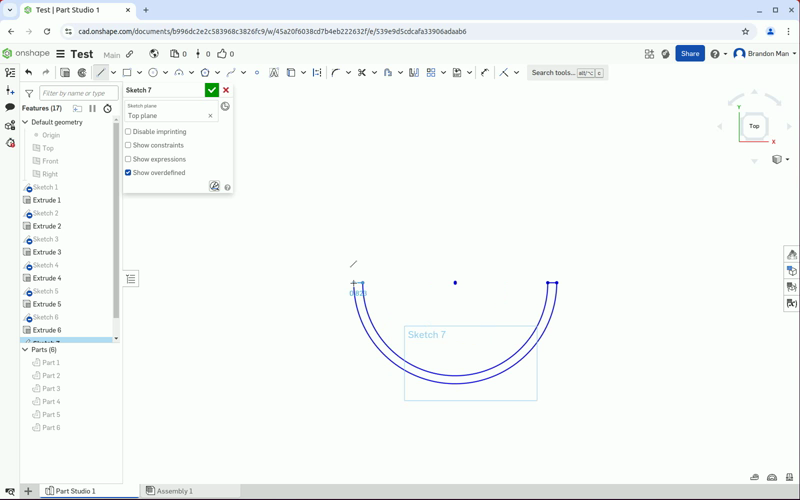
scroll(6)
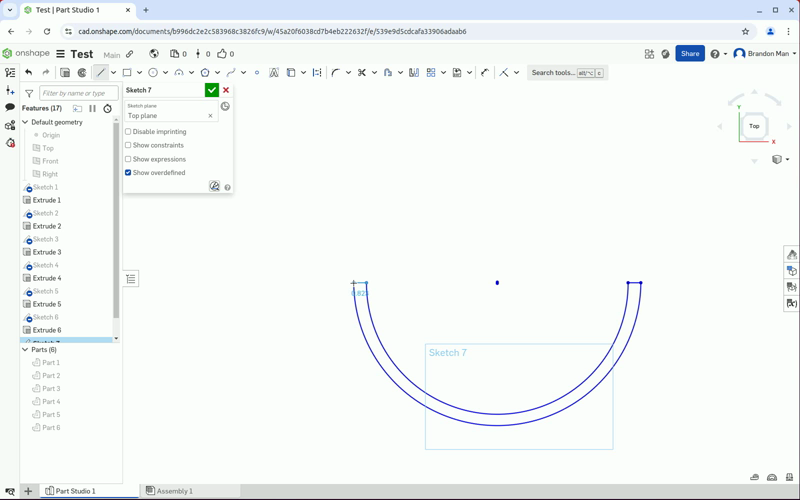
scroll(6)
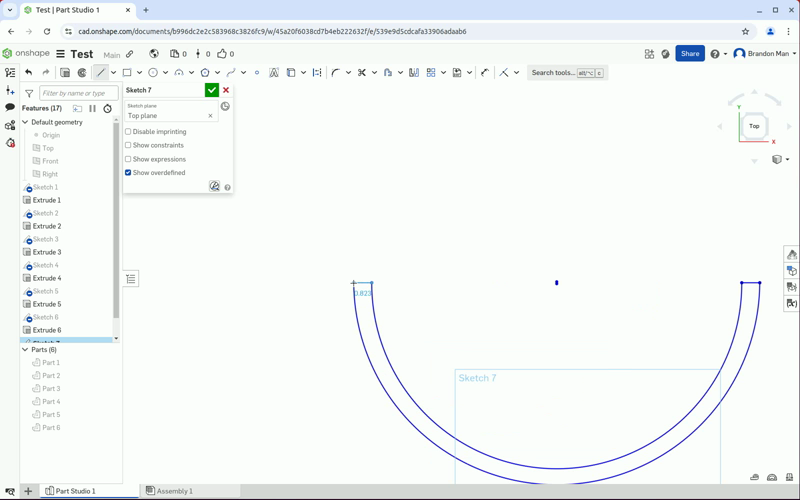
scroll(6)
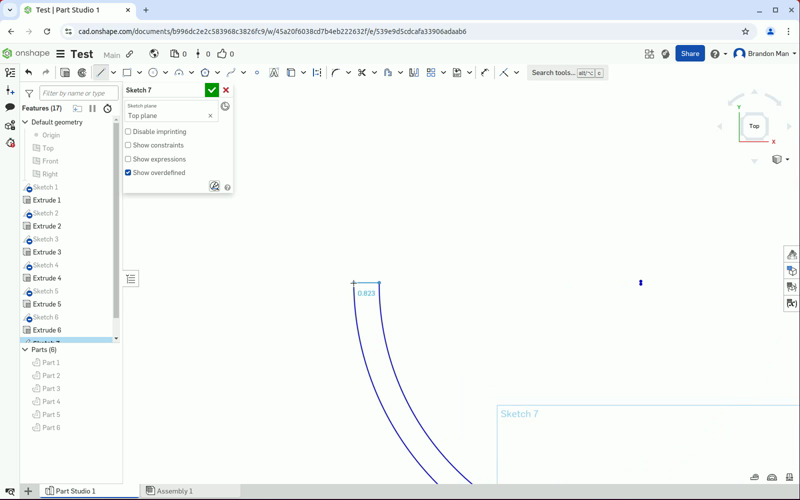
scroll(6)
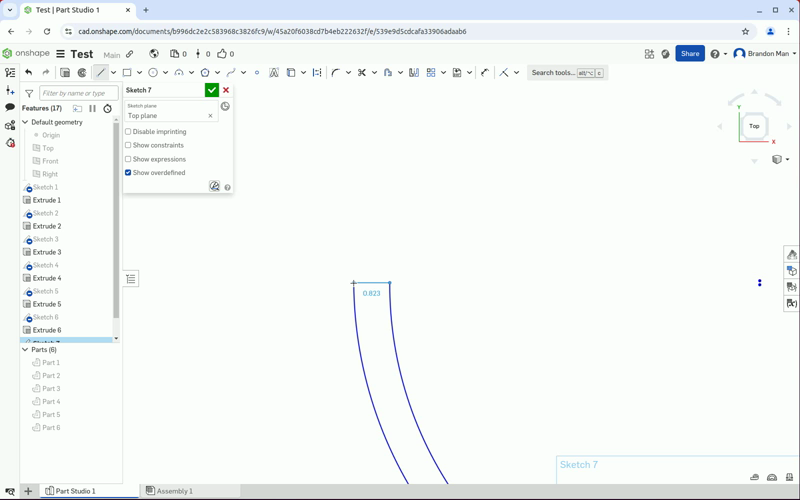
scroll(6)
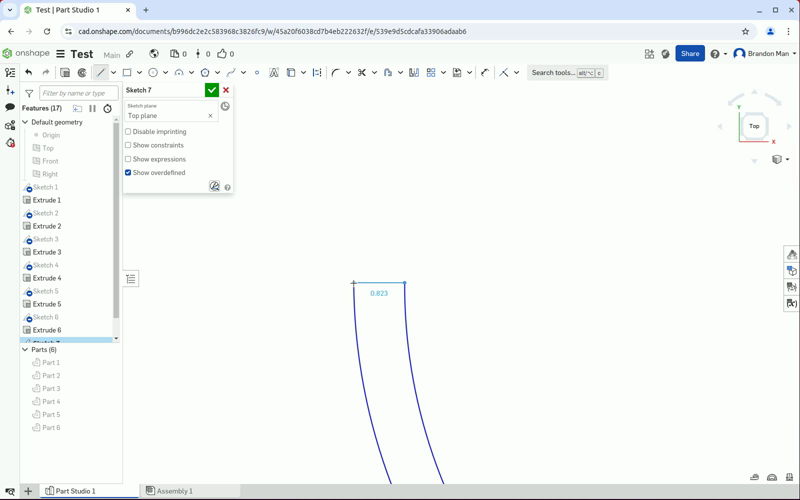
key_up(shift)
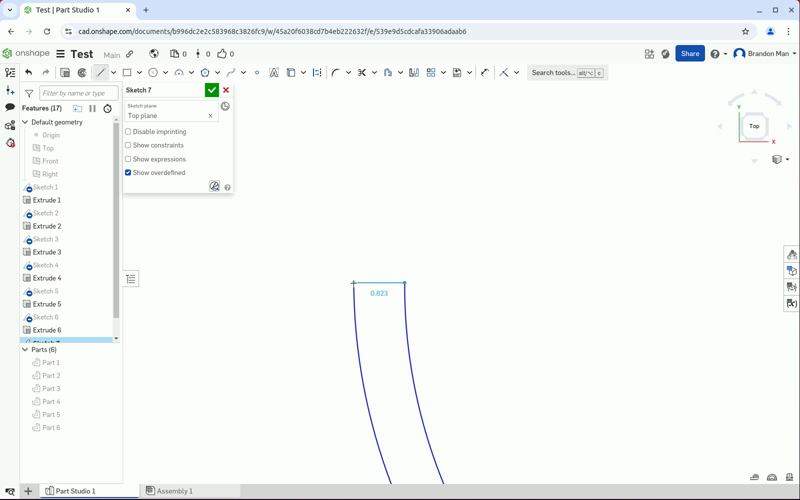
click(353, 282)
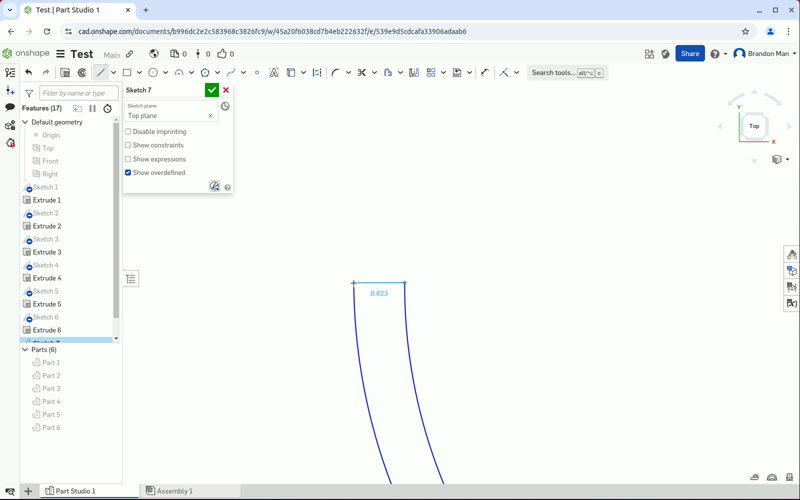
scroll(-6)
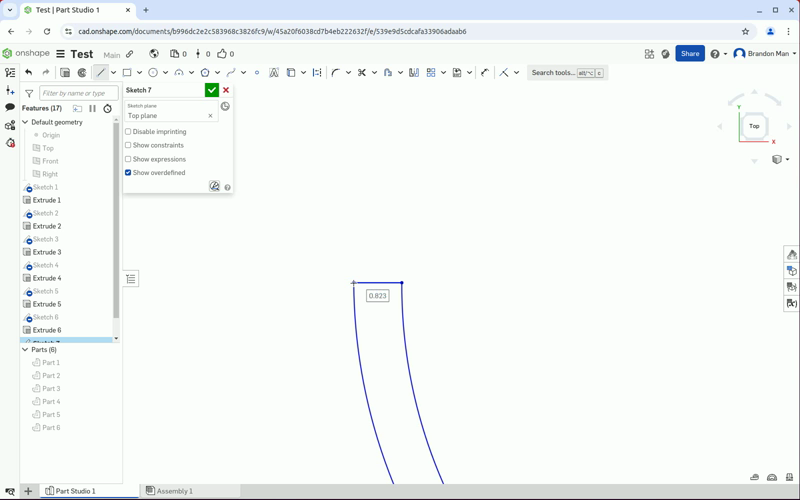
scroll(-6)
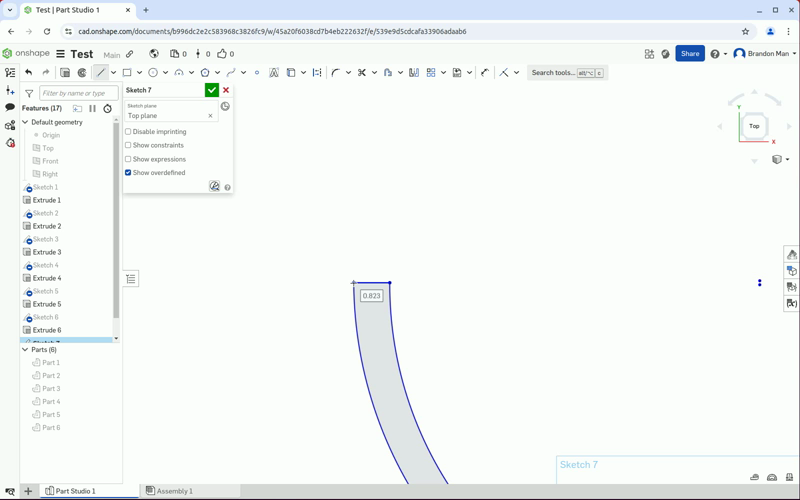
scroll(-6)
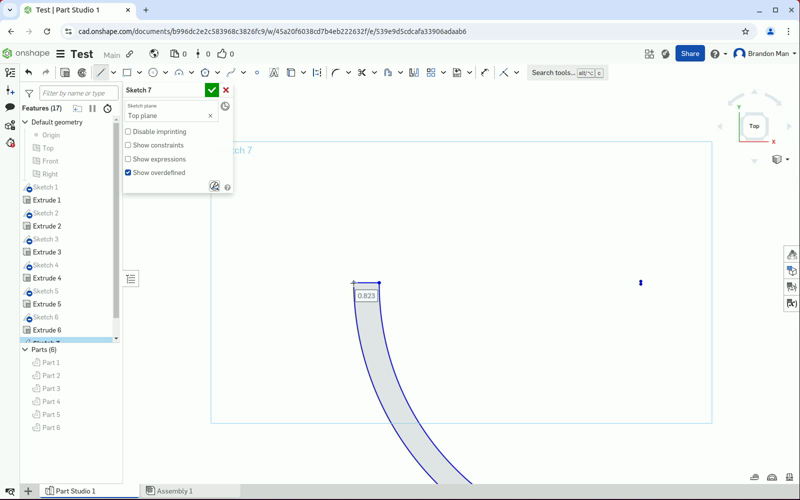
scroll(-6)
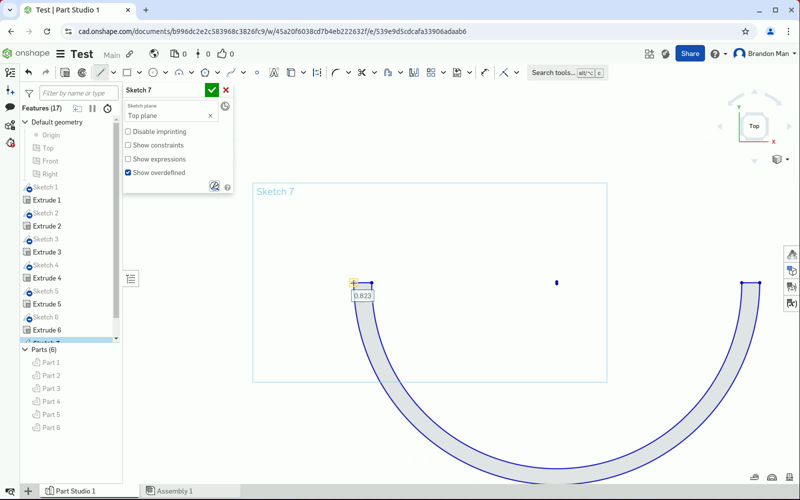
scroll(-6)
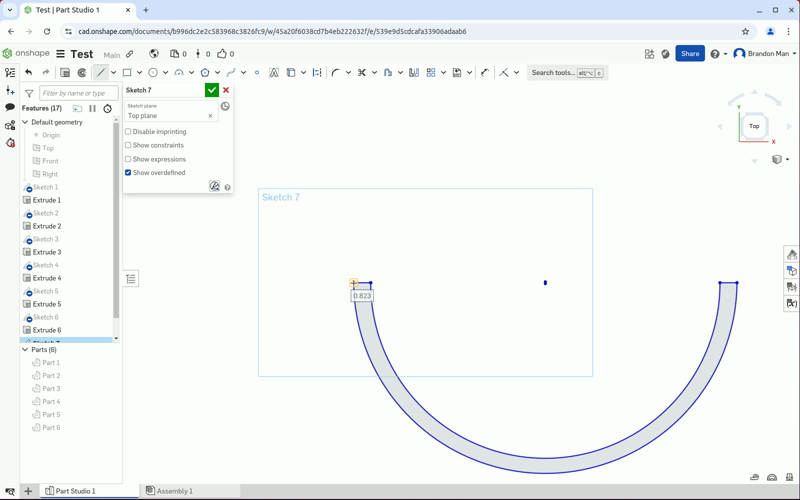
scroll(-6)
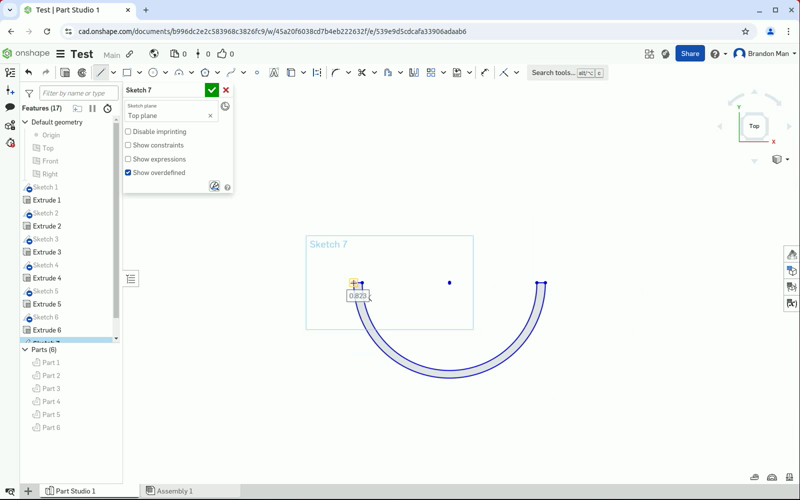
scroll(-6)
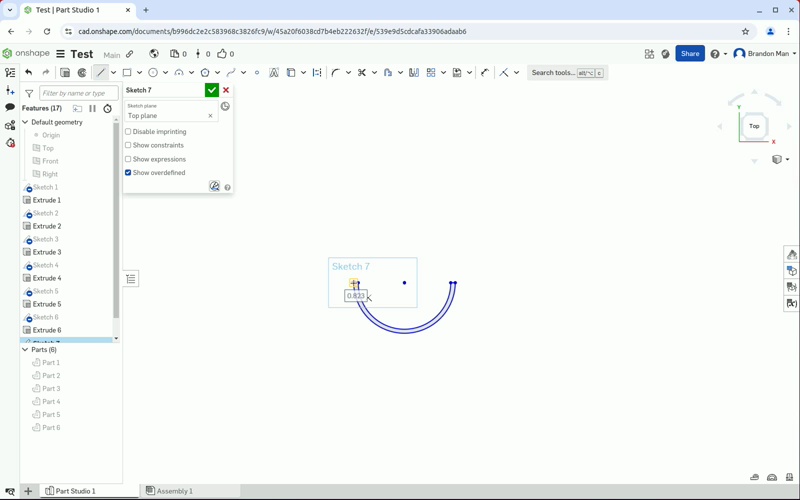
key(esc)
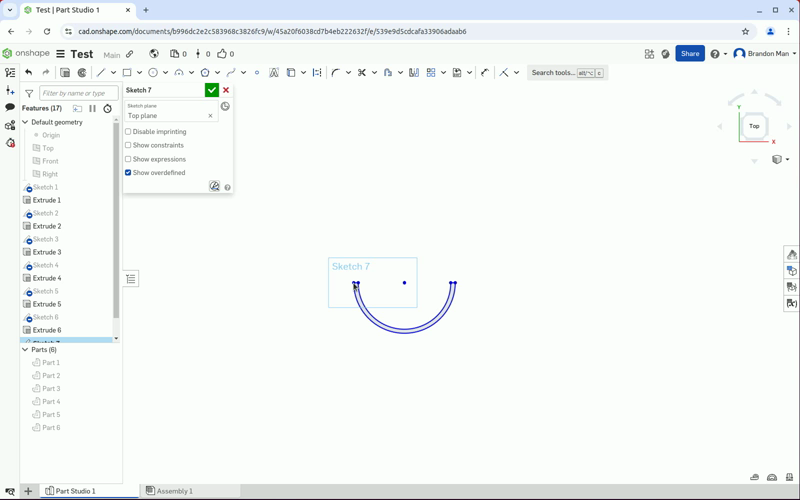
mouse_move(368, 309)
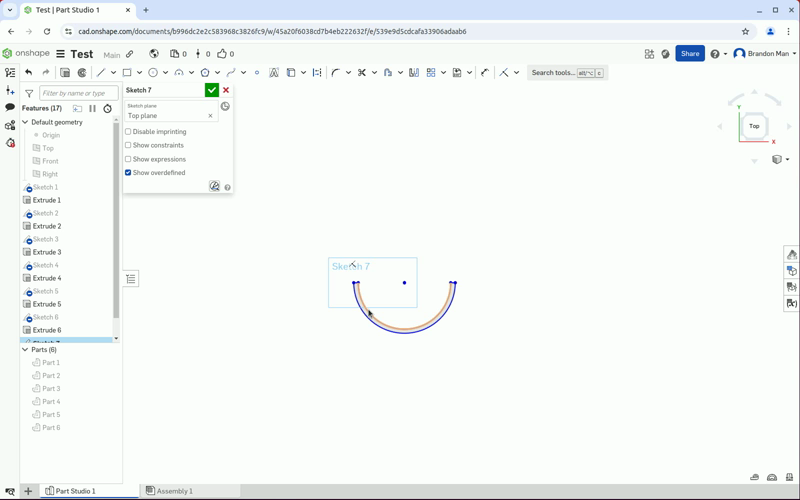
scroll(6)
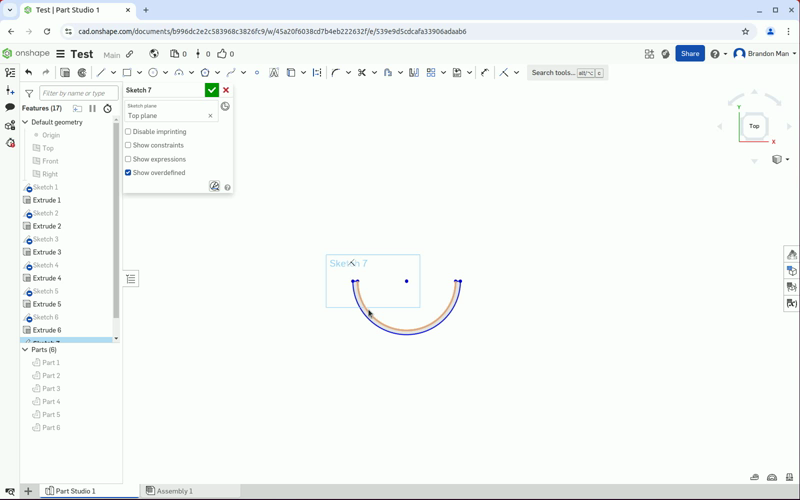
scroll(6)
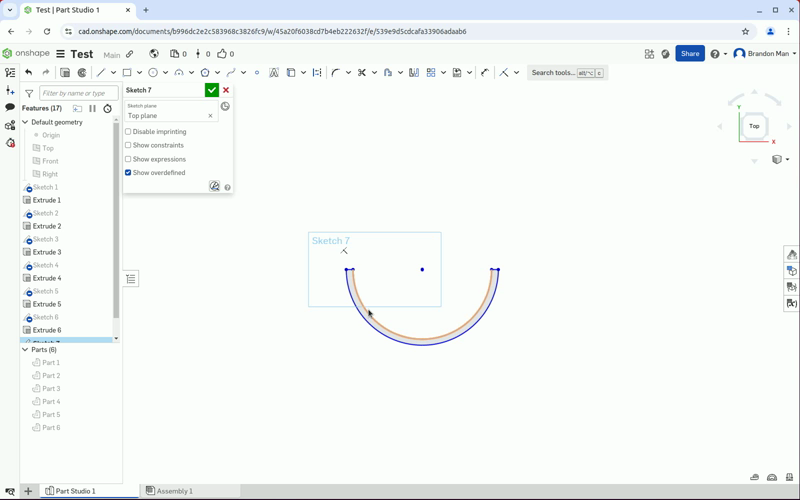
scroll(6)
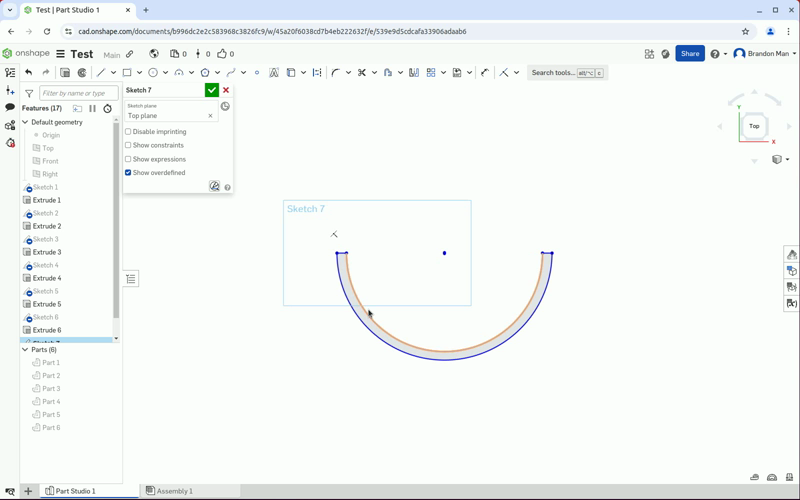
scroll(6)
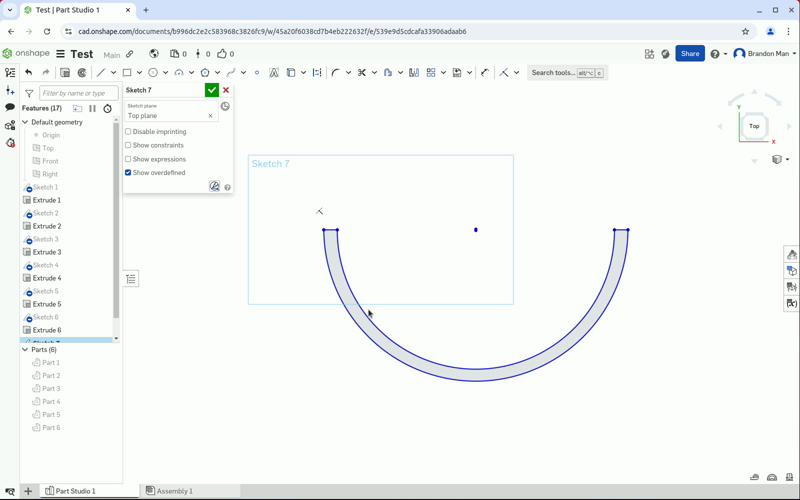
scroll(6)
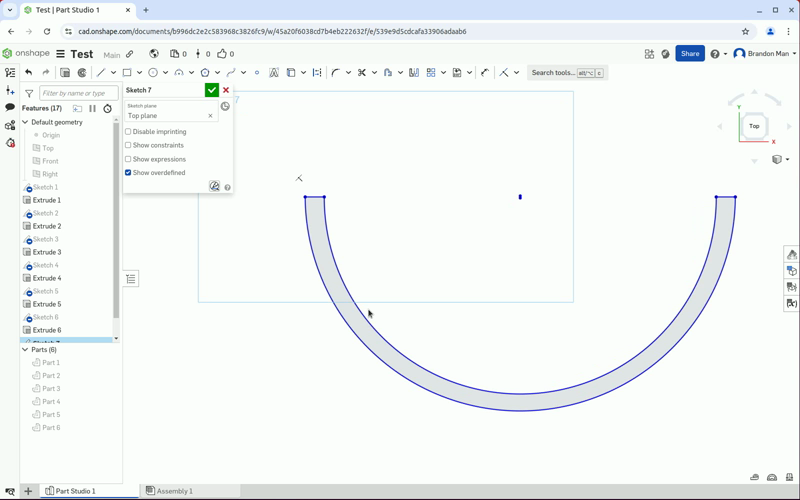
scroll(6)
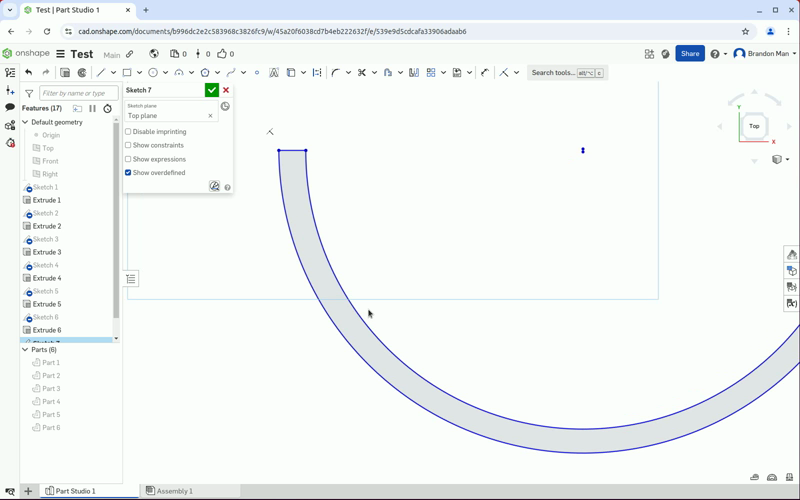
scroll(6)
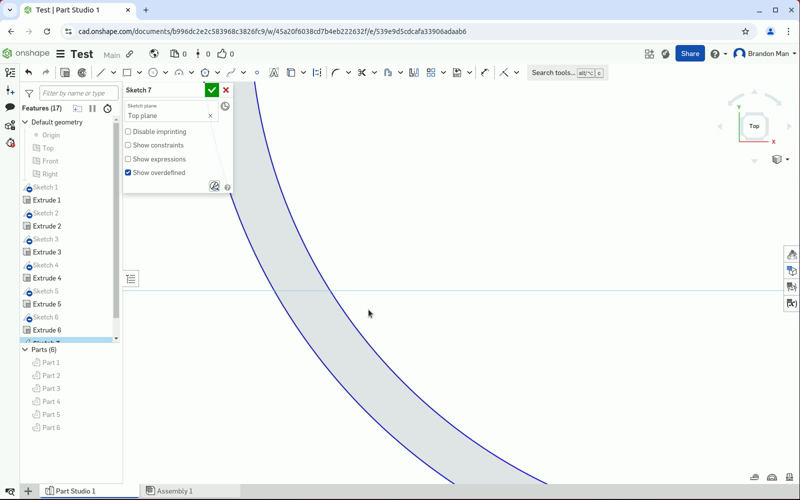
click(368, 309)
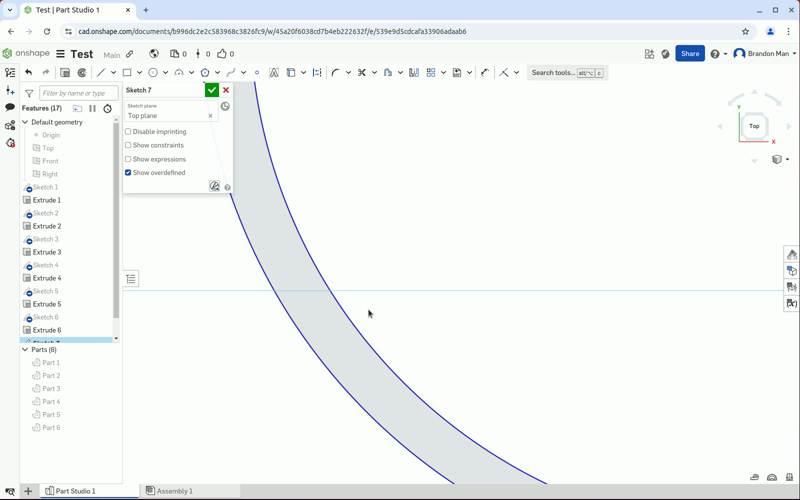
scroll(-6)
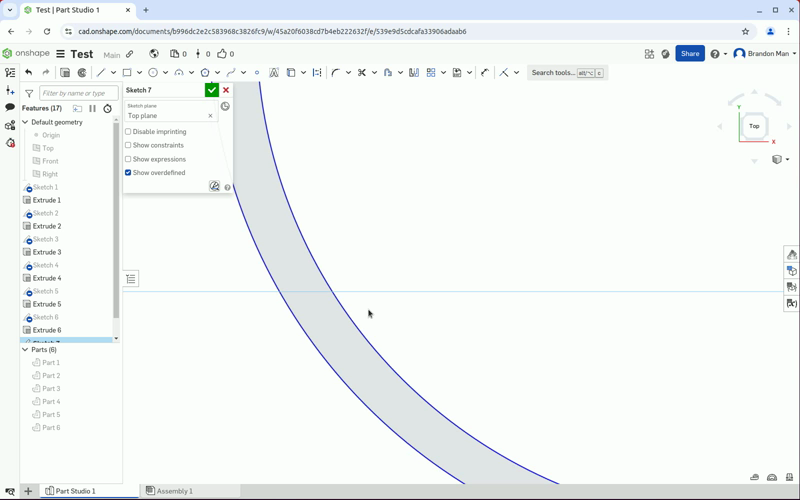
scroll(-6)
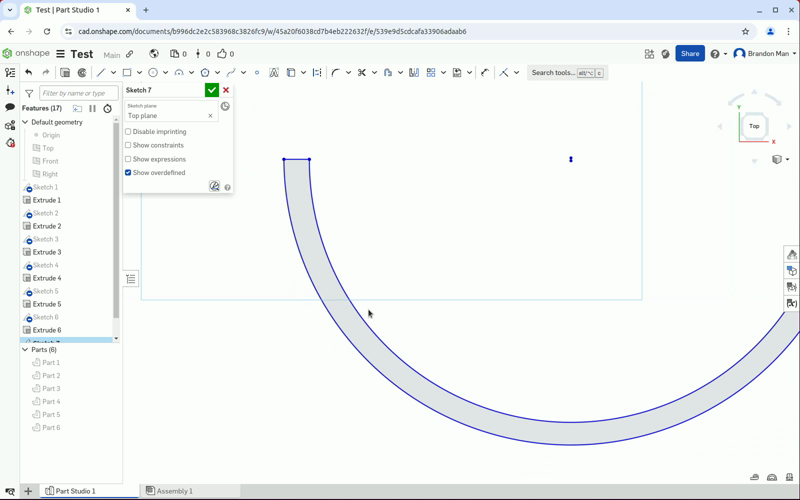
scroll(-6)
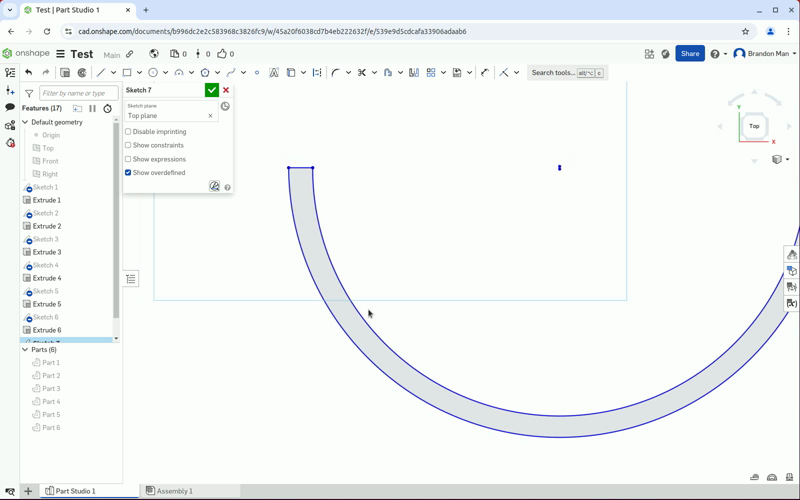
scroll(-6)
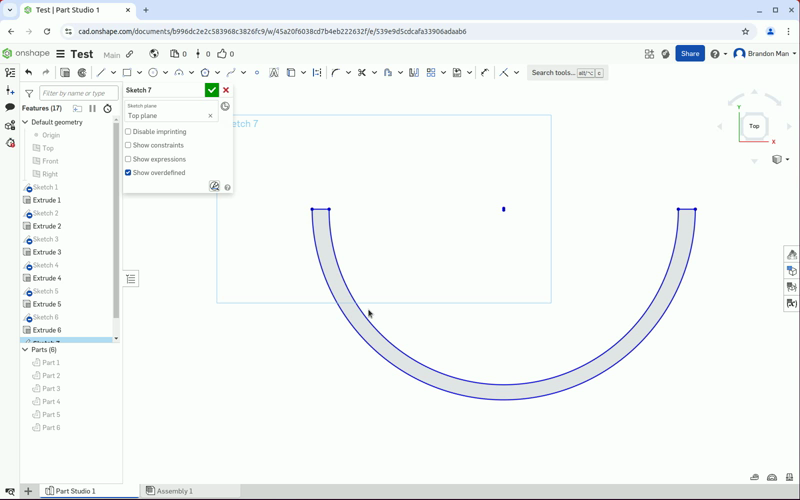
scroll(-6)
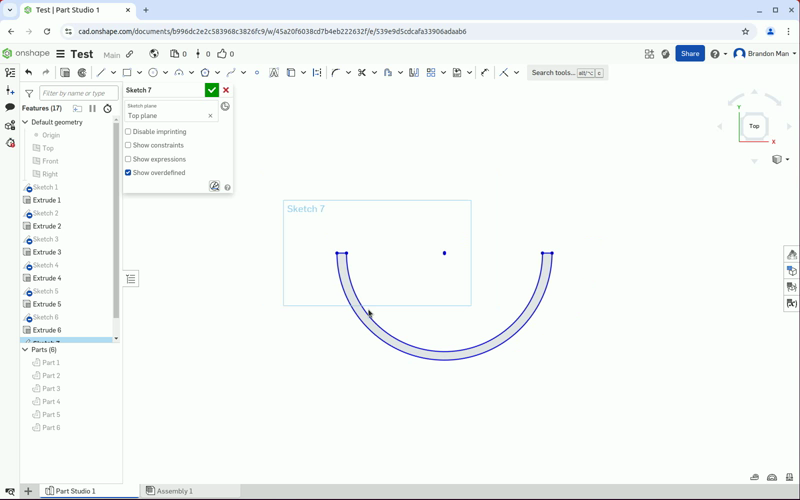
scroll(-6)
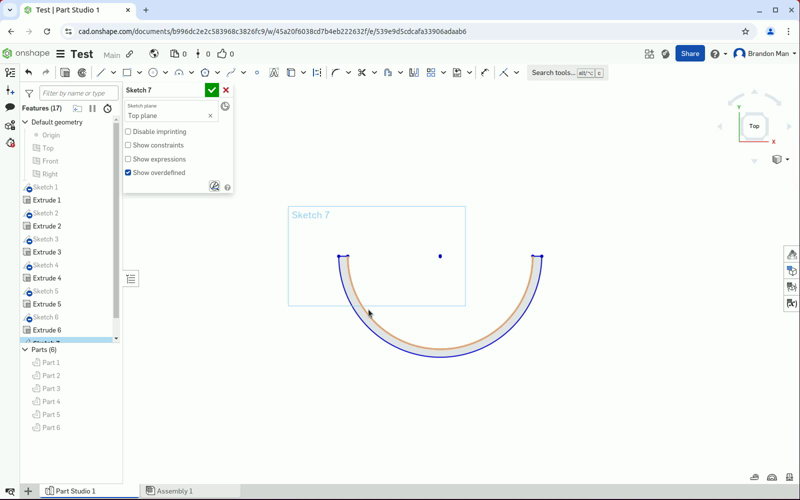
scroll(-6)
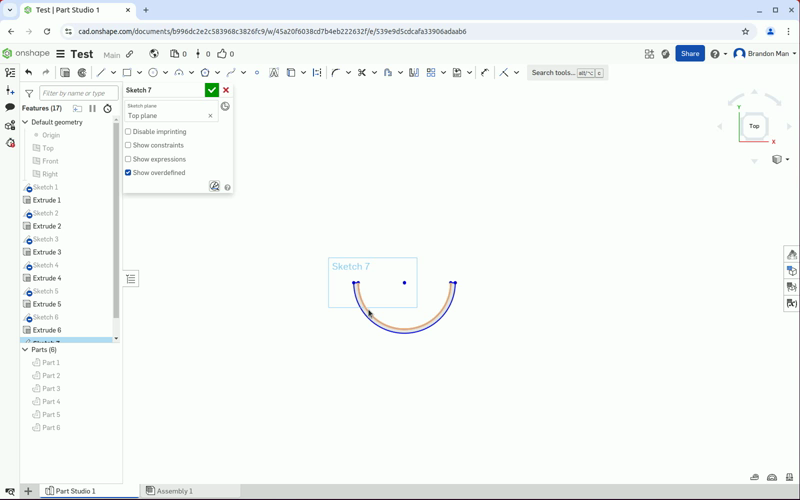
mouse_move(73, 352)
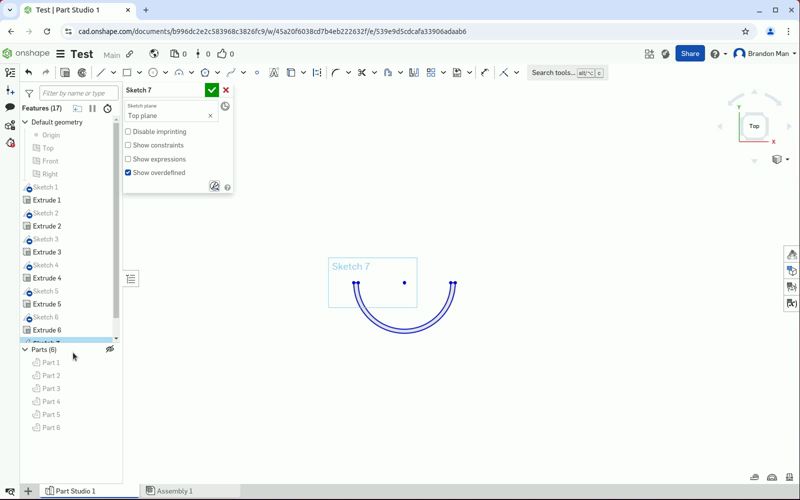
key(shift+y)
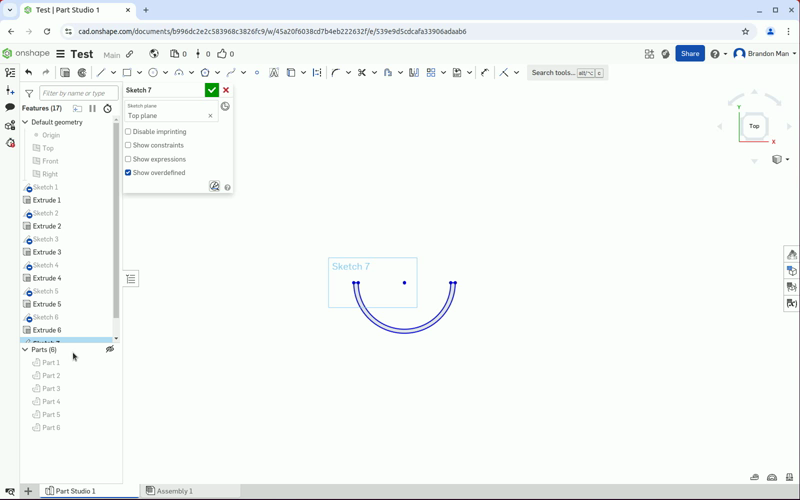
key(shift+e)
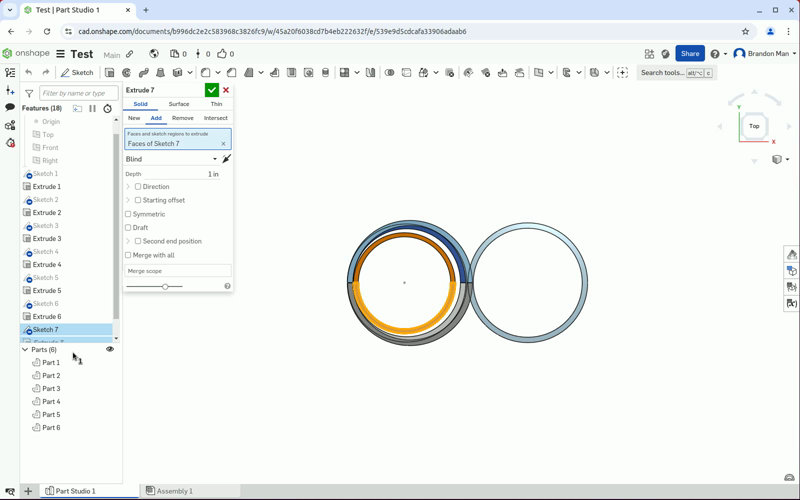
mouse_move(143, 106)
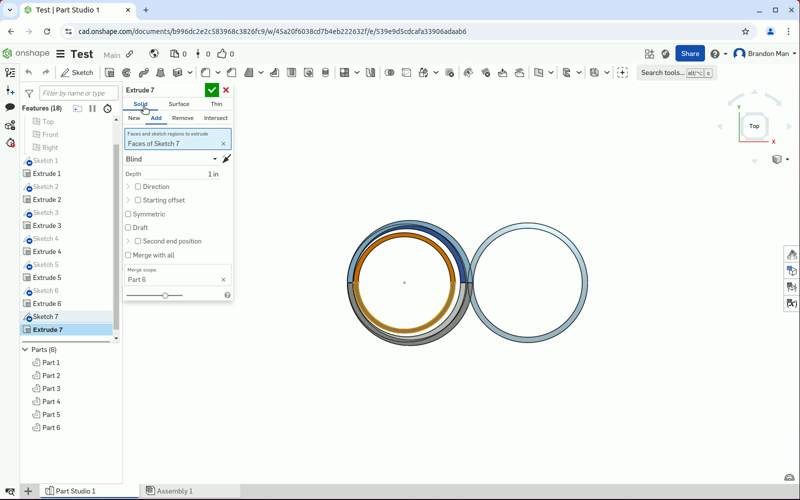
click(143, 106)
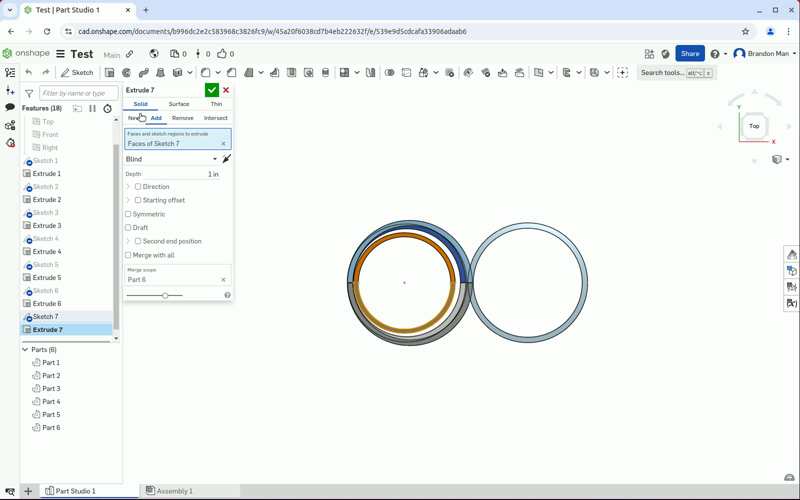
mouse_move(137, 120)
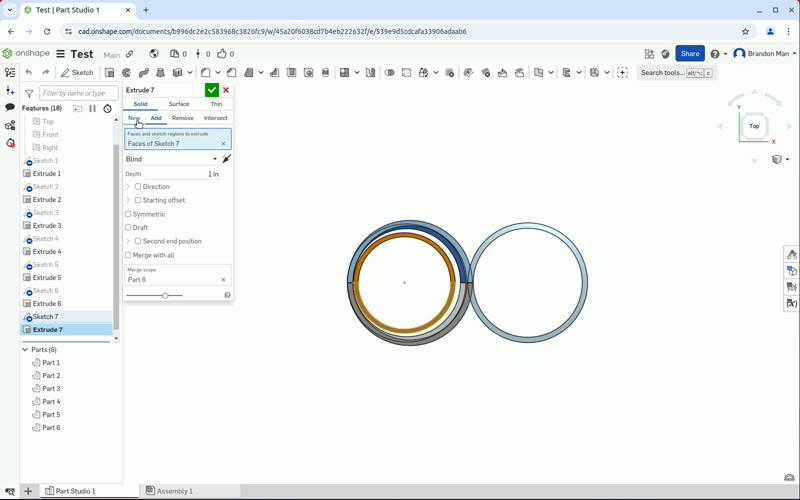
click(137, 120)
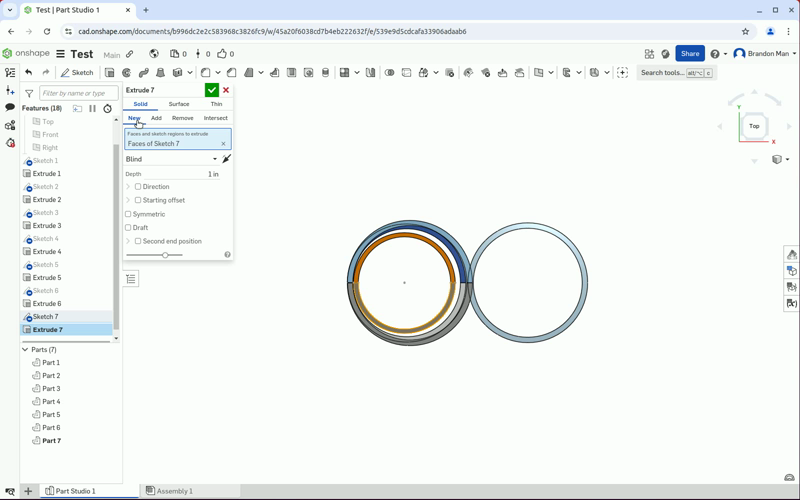
key(tab, 4)
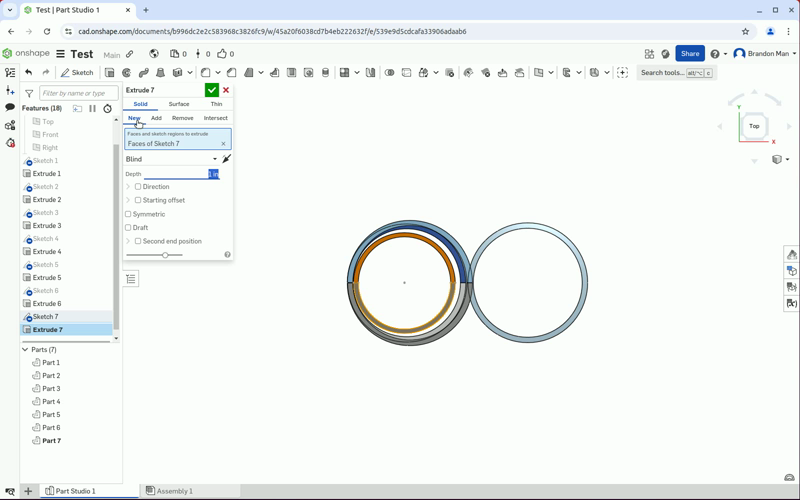
text(0.241)
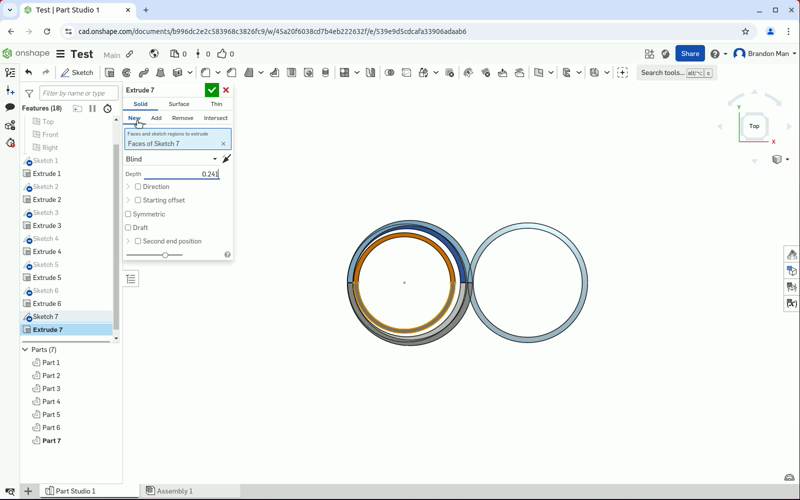
key(enter)
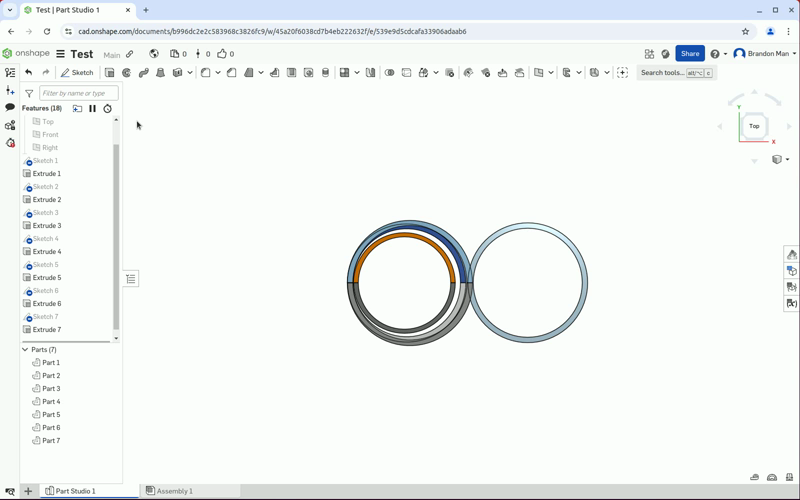
key(shift+h)
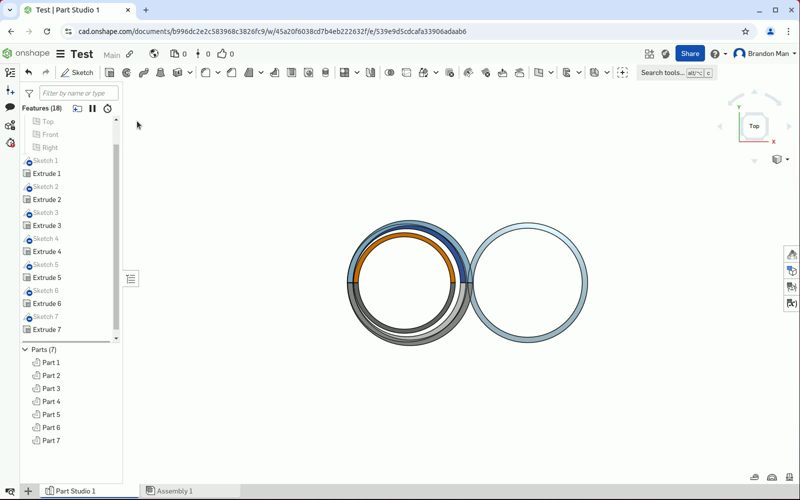
key(shift+h)
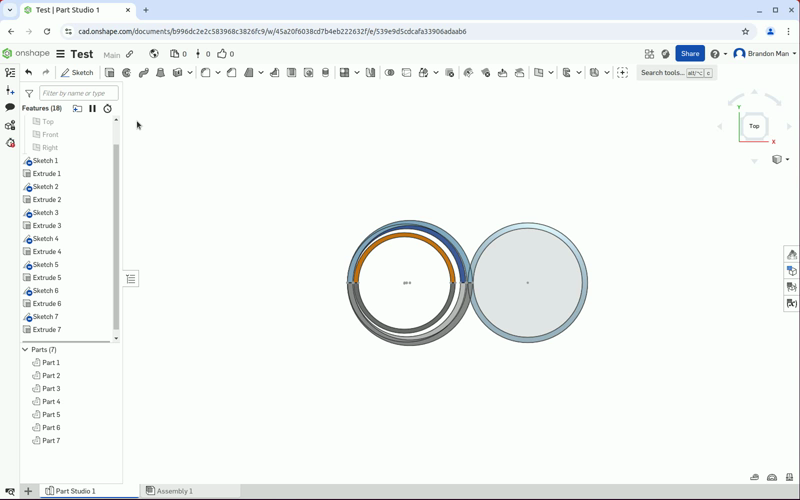
key(shift+7)
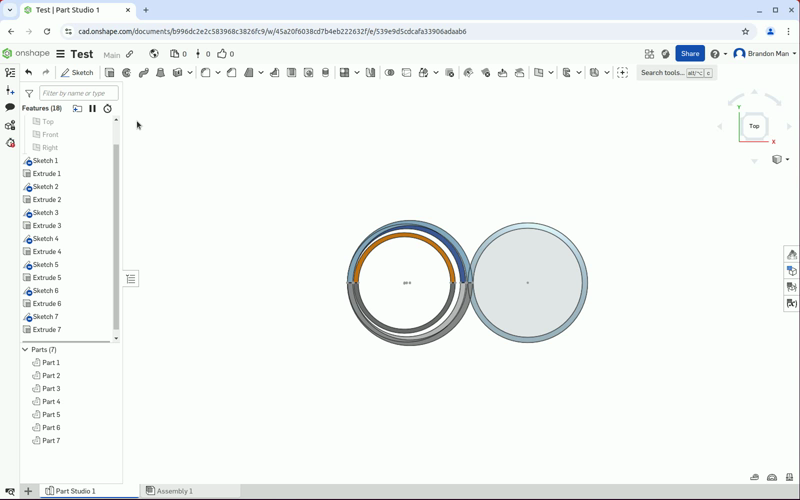
key(up, 3)
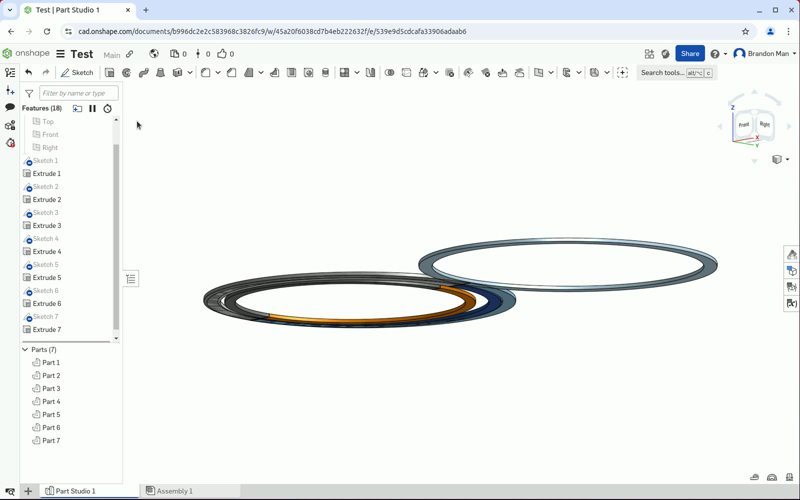
key(left, 3)
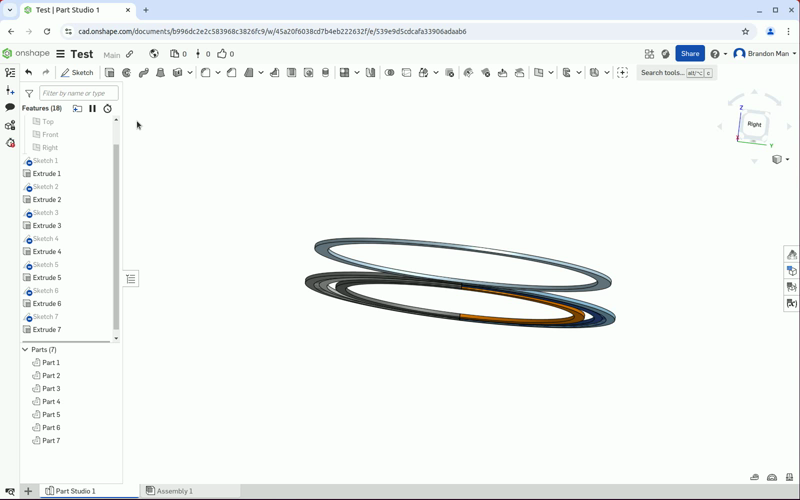
key(right, 3)
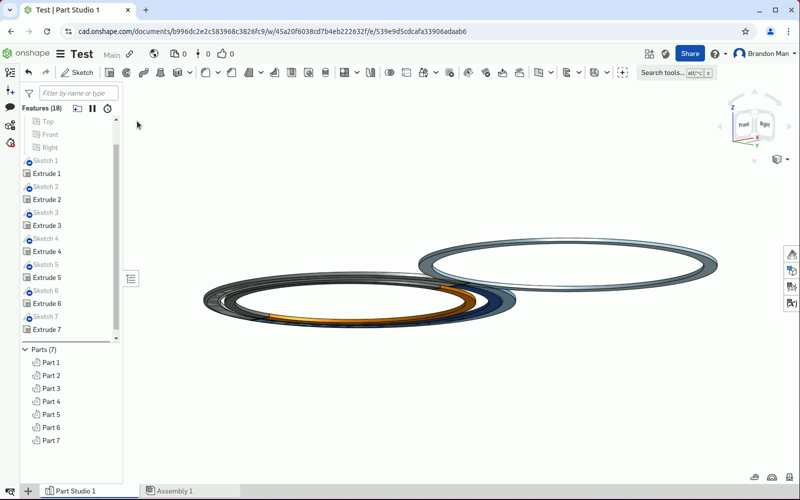
key(down, 3)
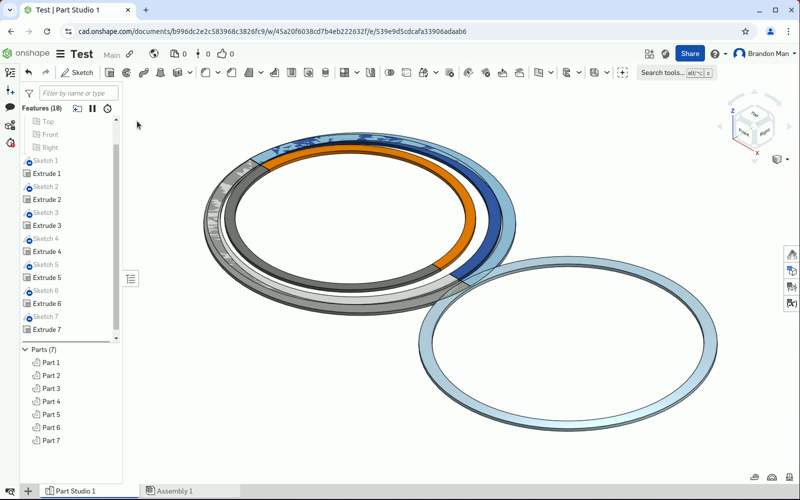
mouse_move(69, 163)
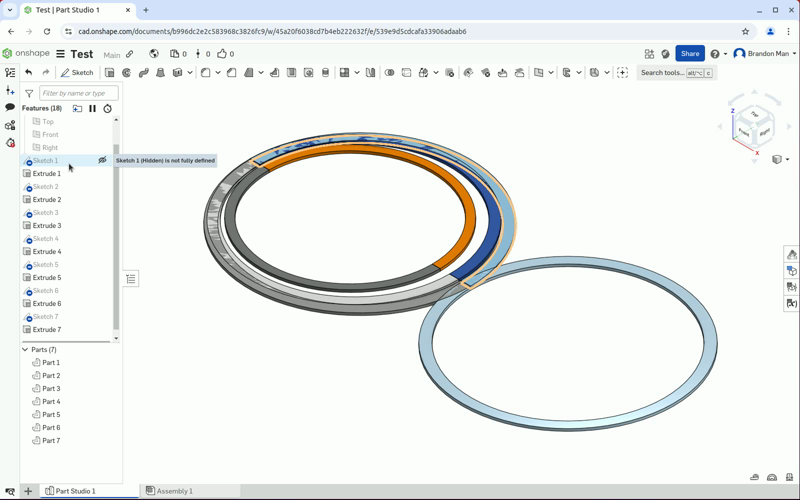
click(69, 163)